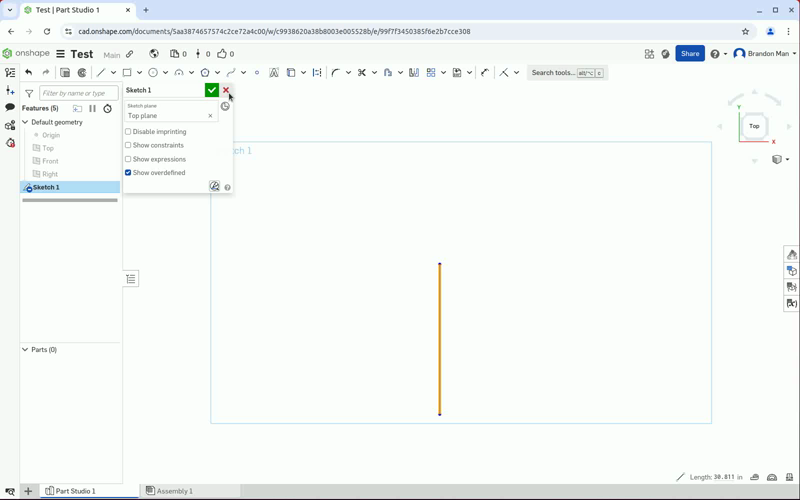
key(shift+h)
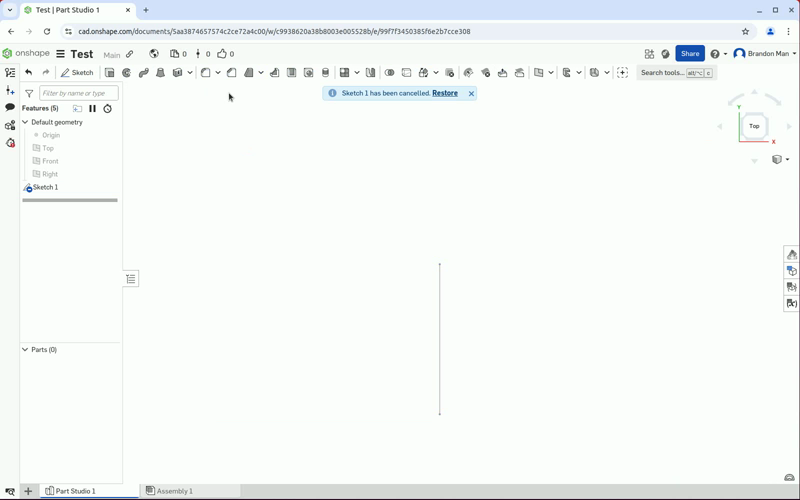
key(shift+s)
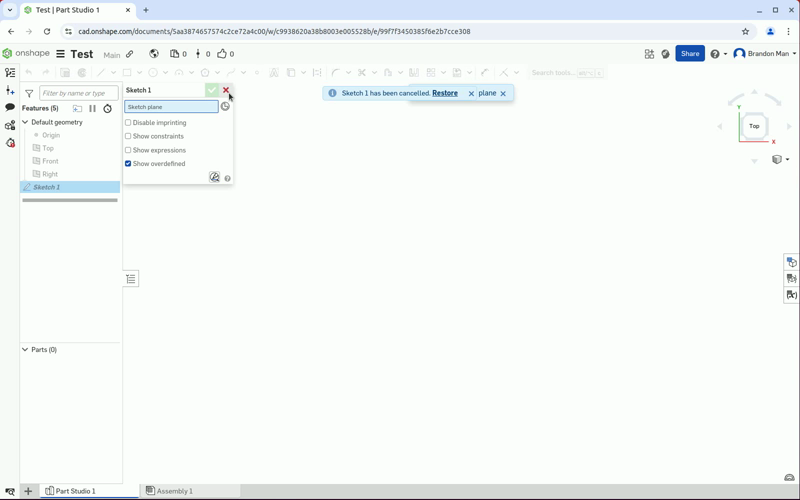
mouse_move(73, 150)
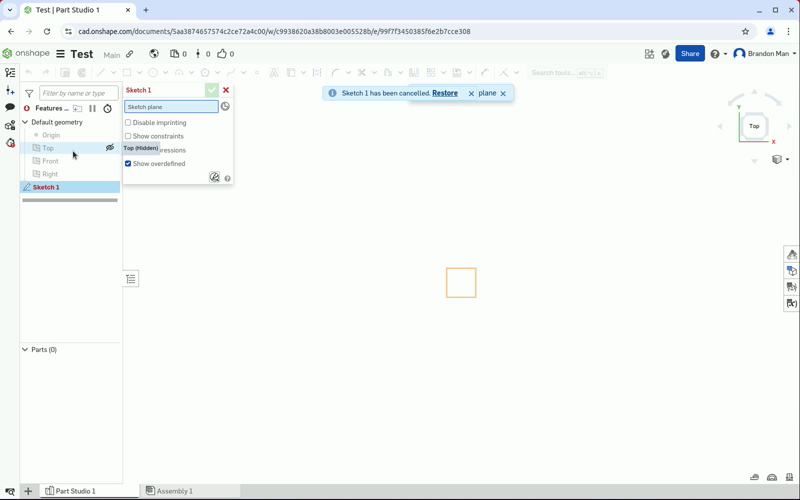
click(73, 150)
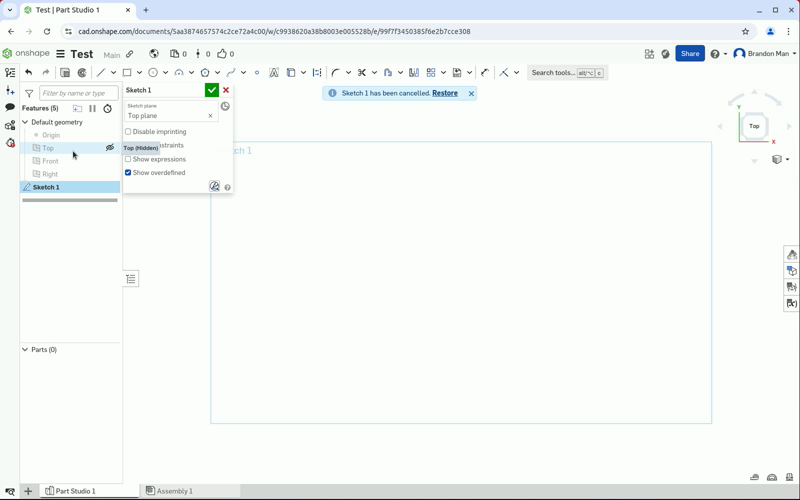
mouse_move(73, 352)
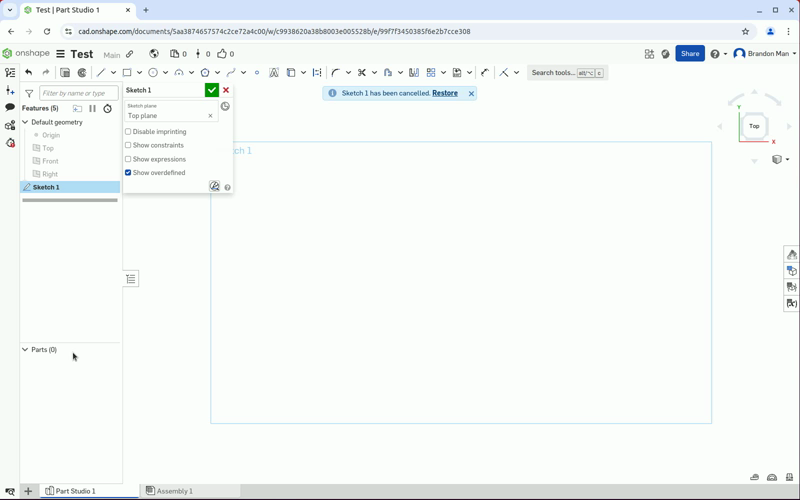
key(y)
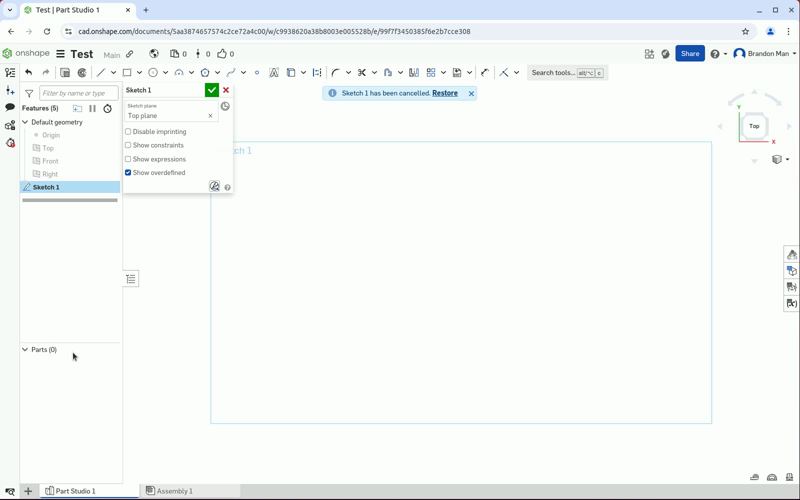
key(l)
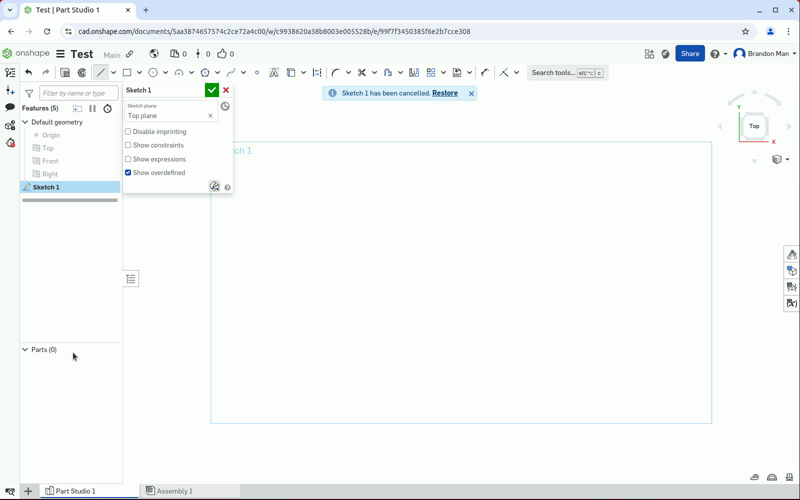
key_down(shift)
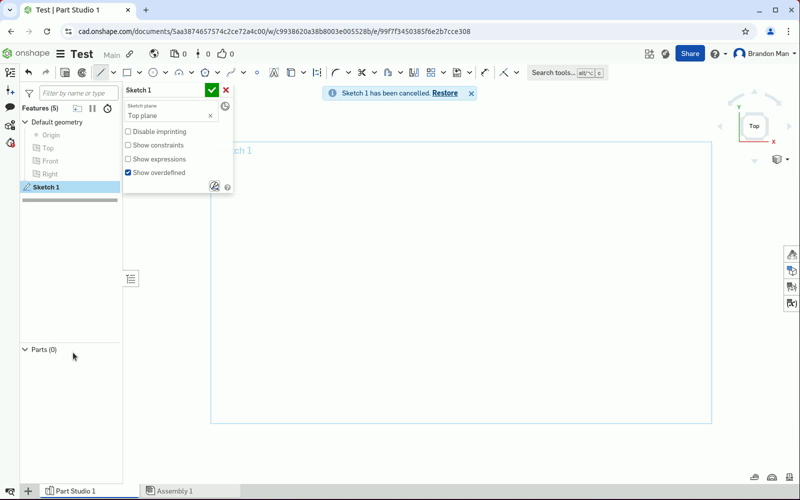
mouse_move(460, 282)
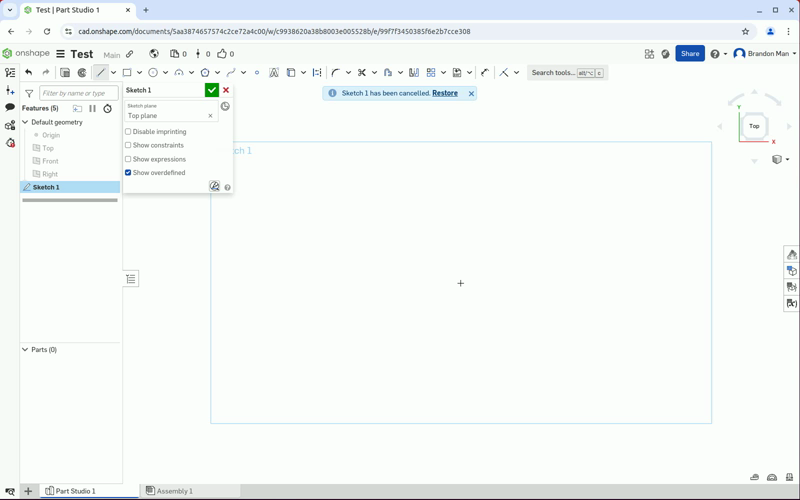
click(460, 282)
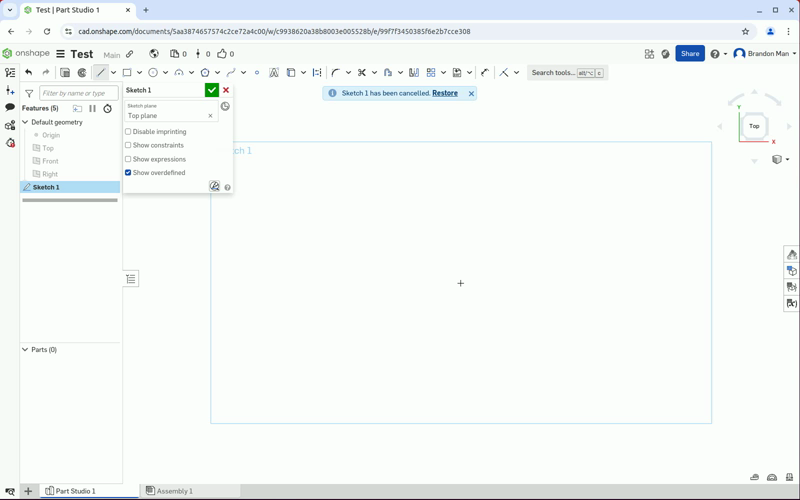
key_up(shift)
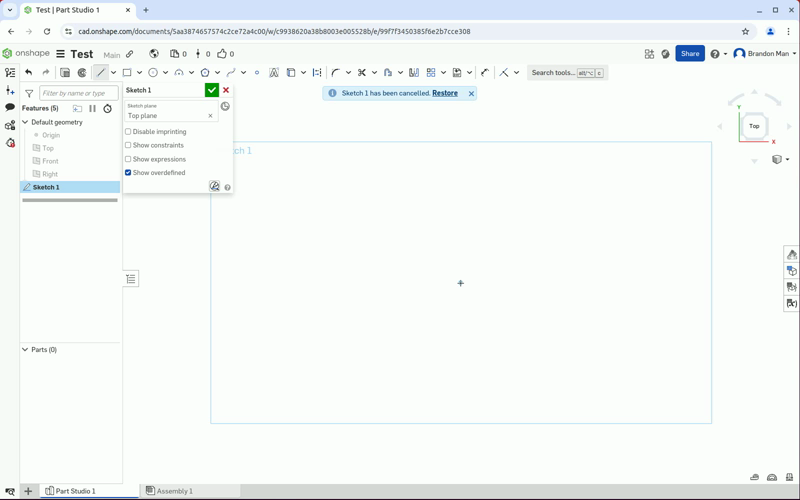
key_down(shift)
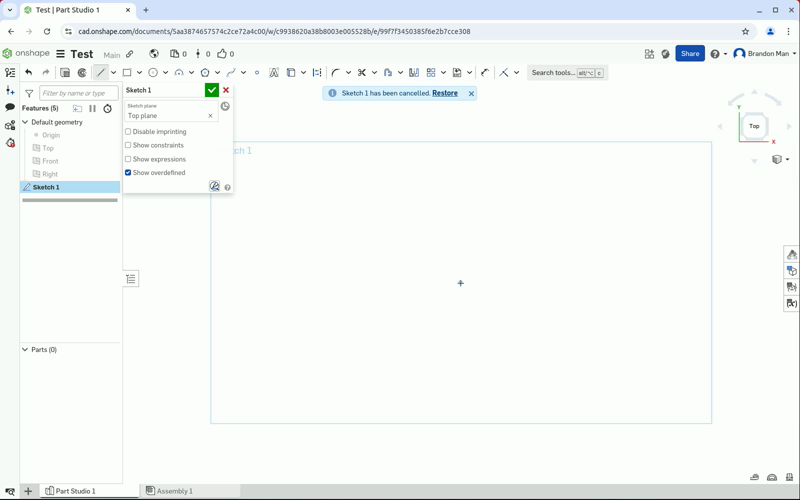
mouse_move(490, 282)
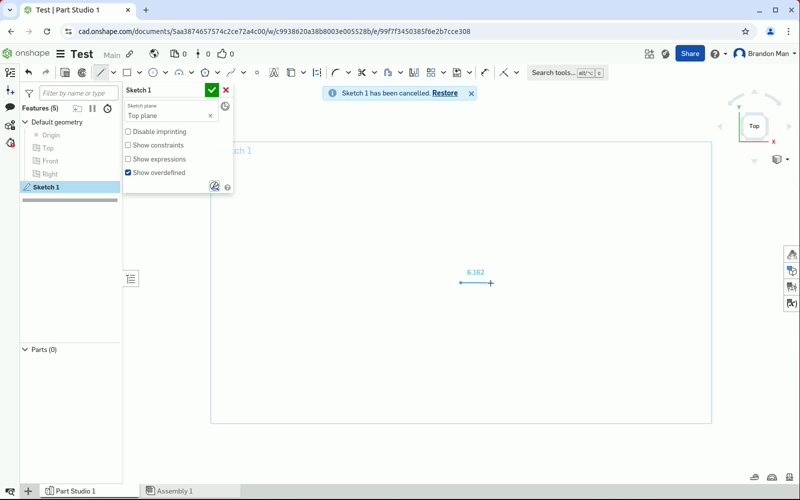
mouse_move(498, 282)
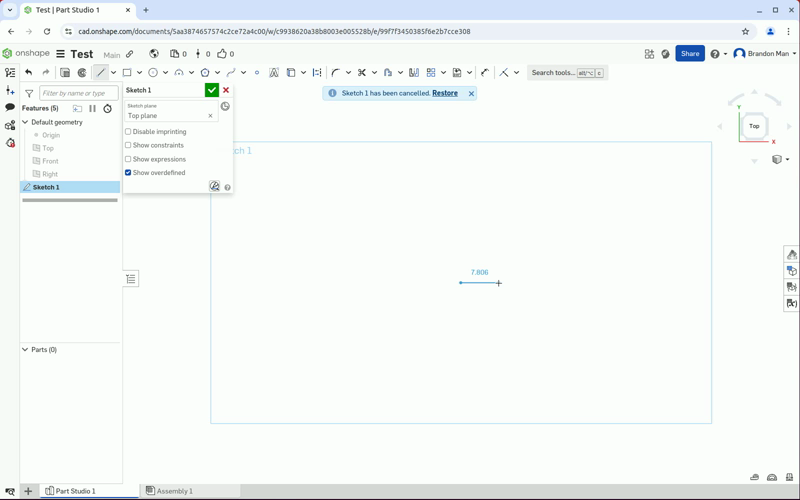
click(498, 282)
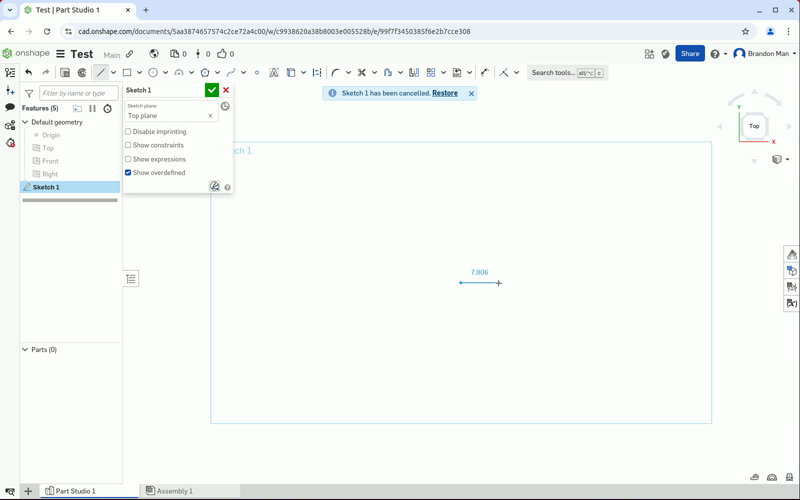
key_up(shift)
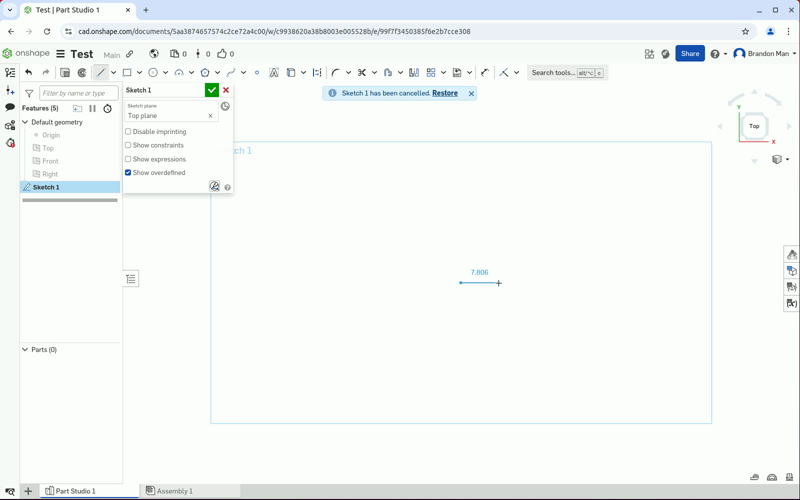
key_down(shift)
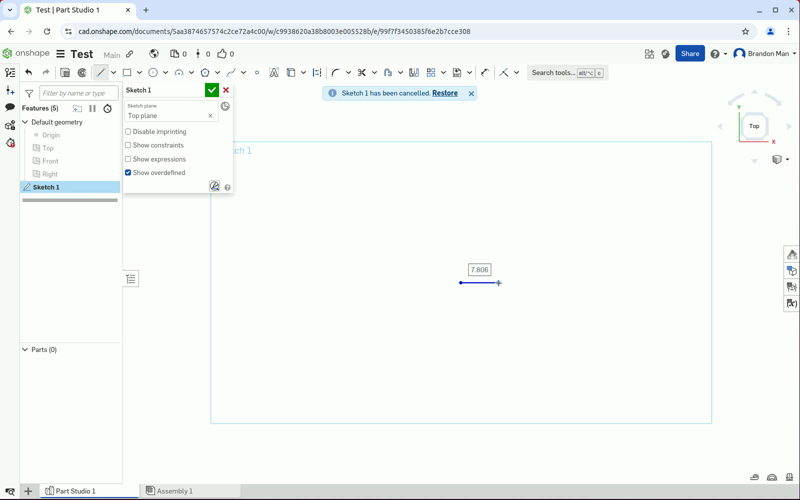
mouse_move(498, 170)
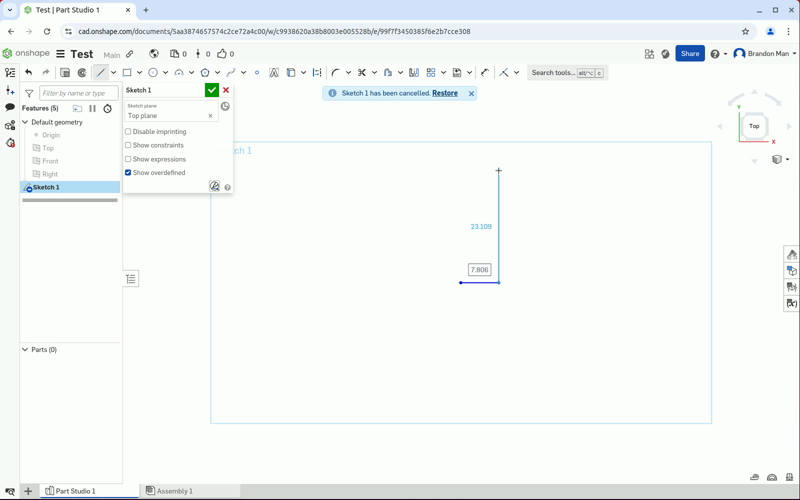
click(498, 170)
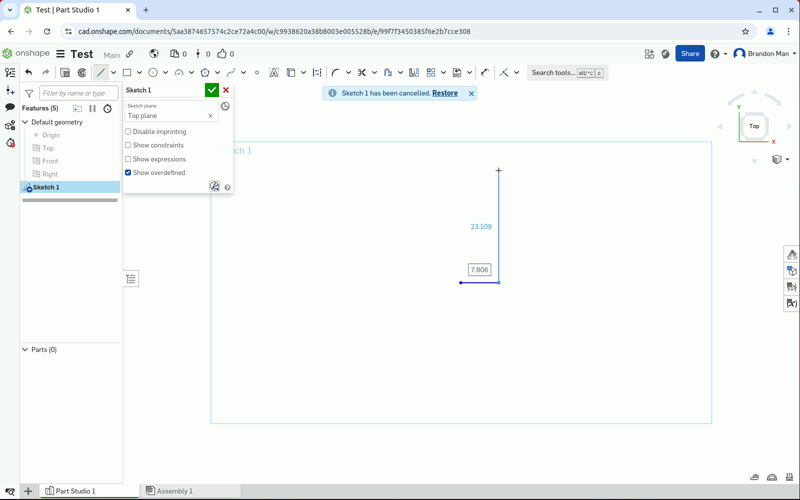
key_up(shift)
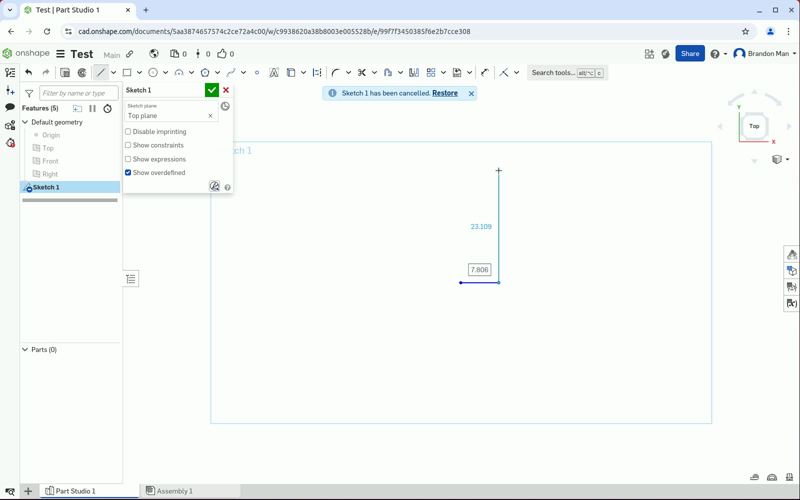
key_down(shift)
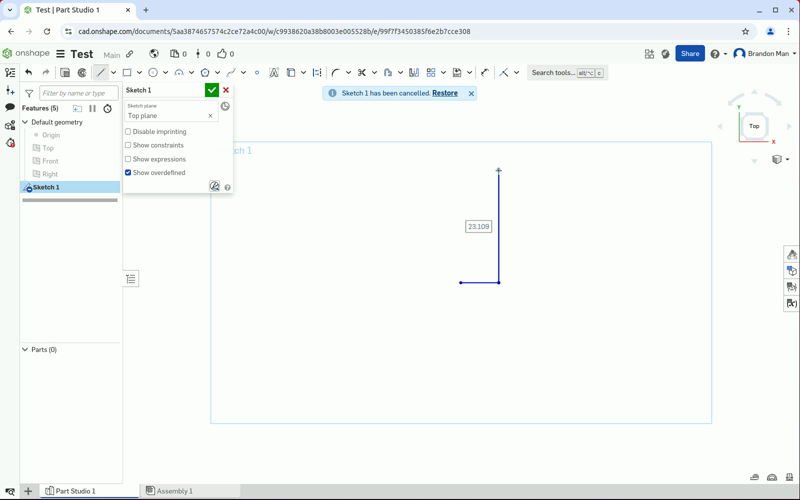
mouse_move(528, 170)
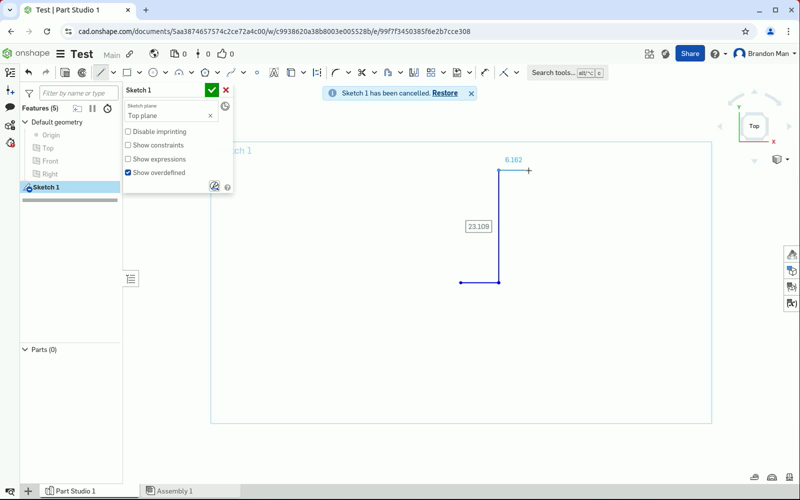
mouse_move(460, 170)
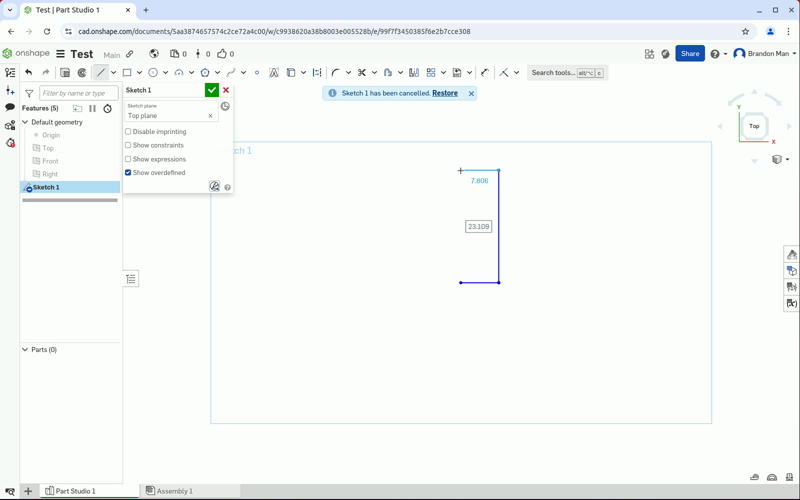
click(460, 170)
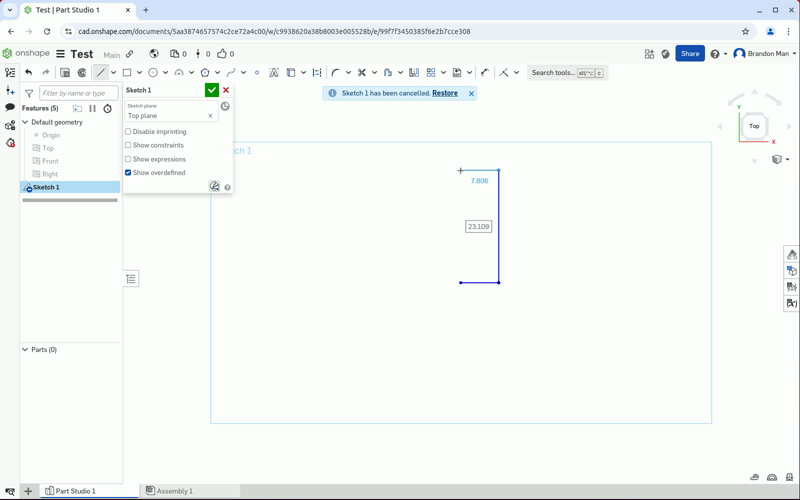
key_up(shift)
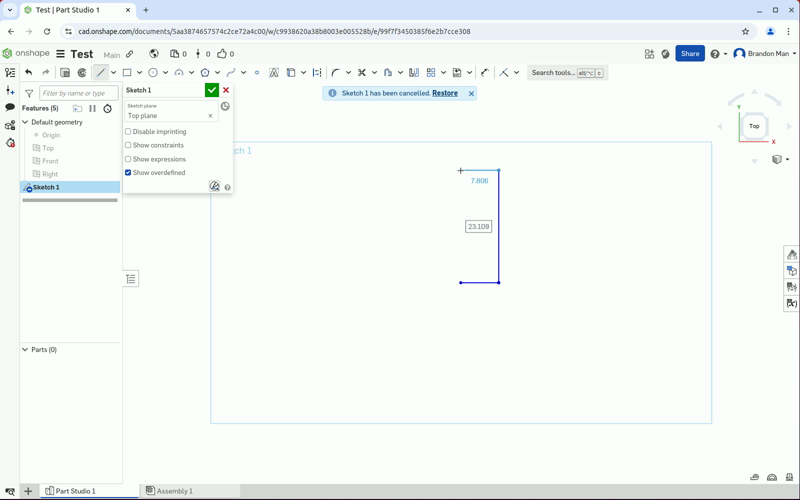
key_down(shift)
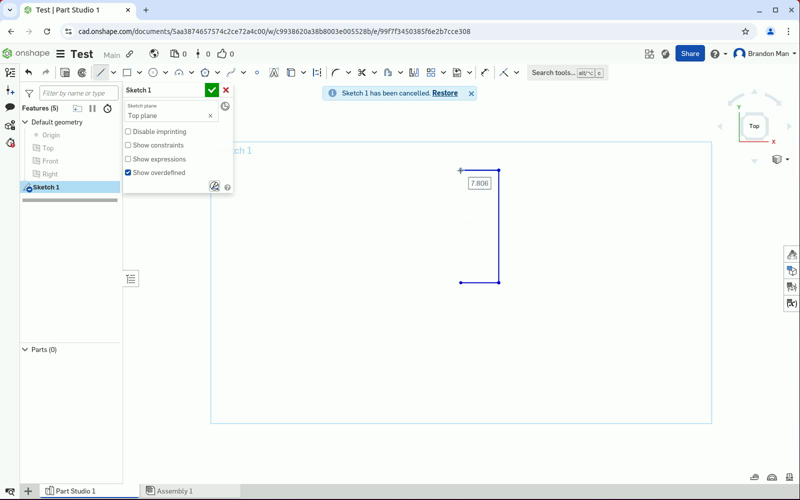
mouse_move(460, 282)
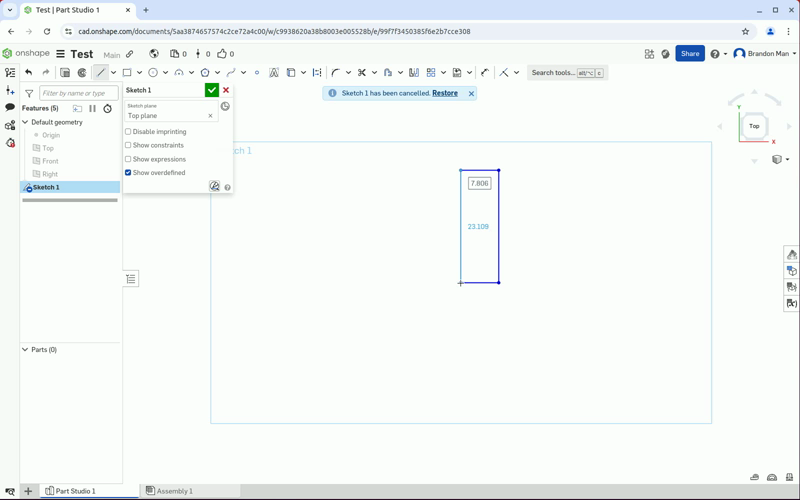
key_up(shift)
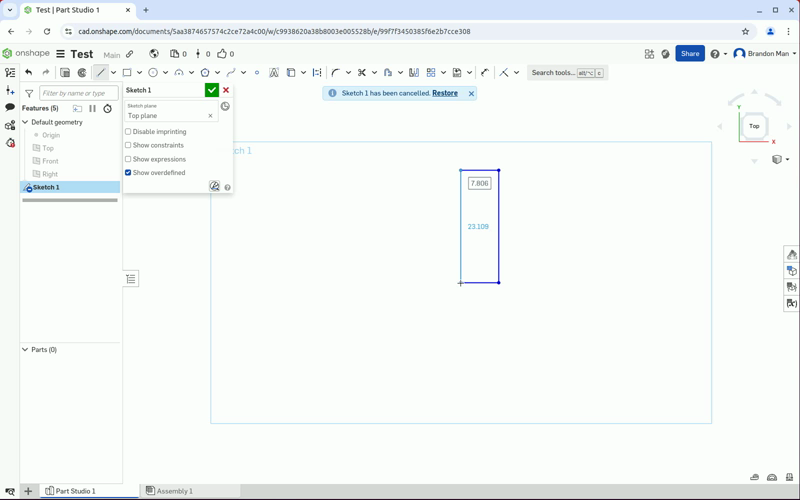
click(460, 282)
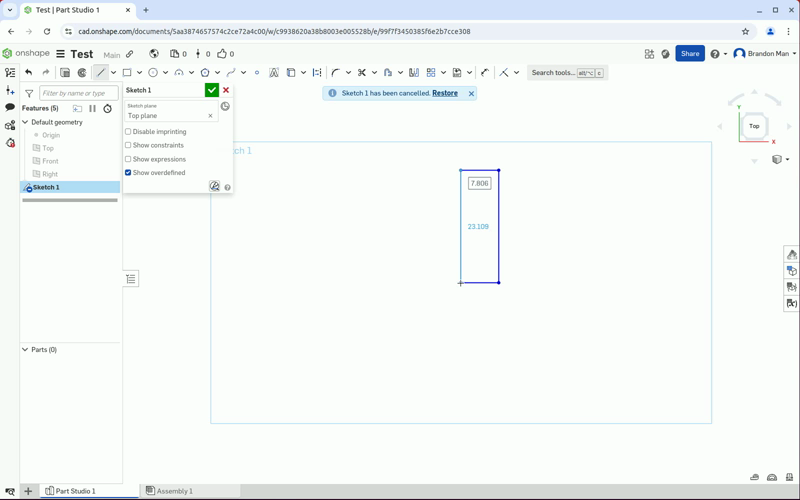
key(esc)
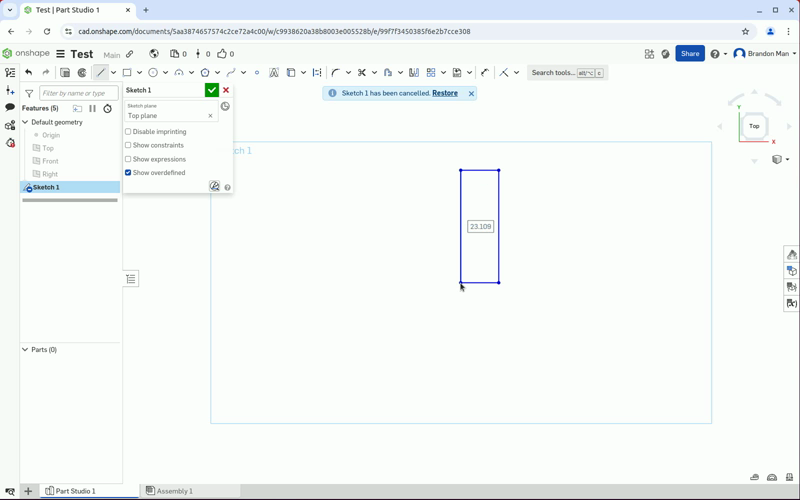
mouse_move(478, 202)
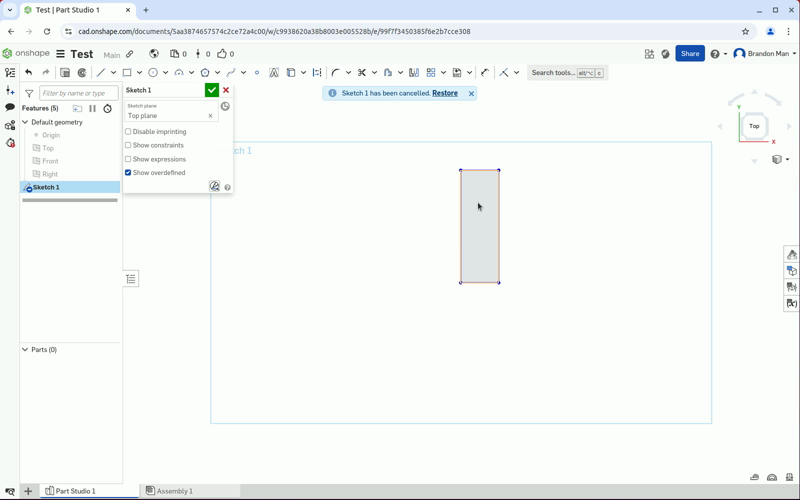
click(478, 202)
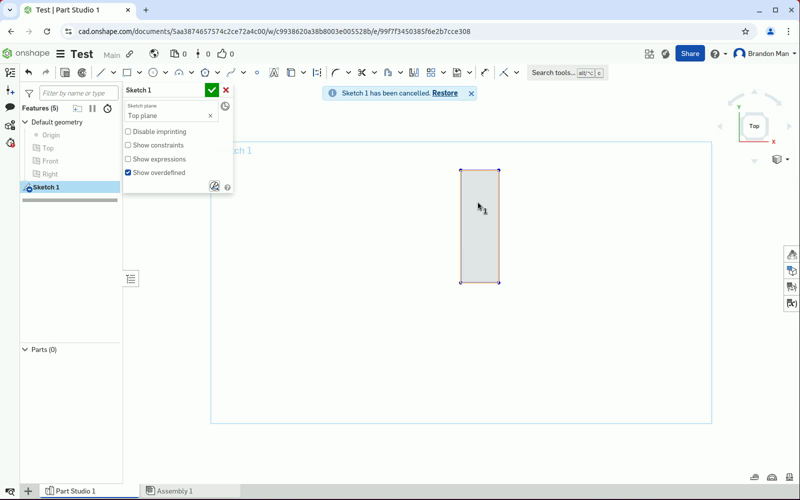
mouse_move(73, 352)
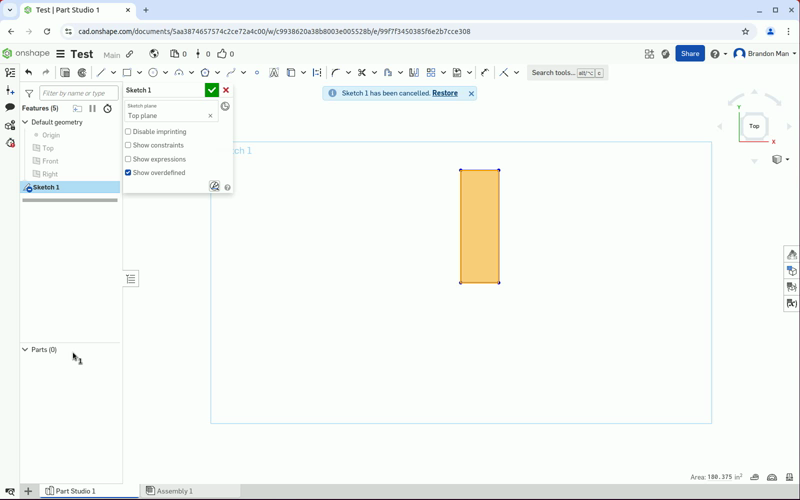
key(shift+y)
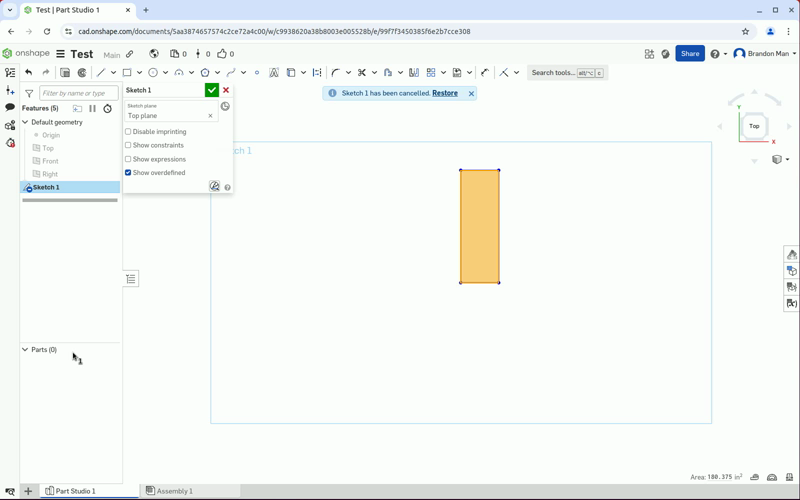
key(shift+e)
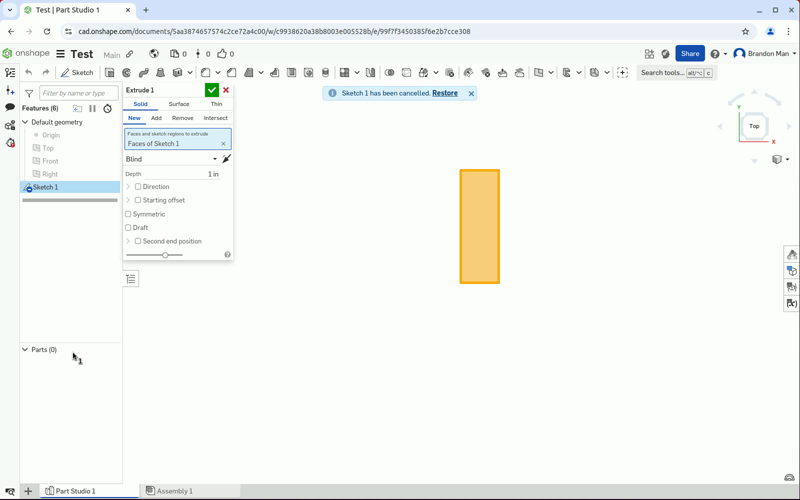
mouse_move(143, 106)
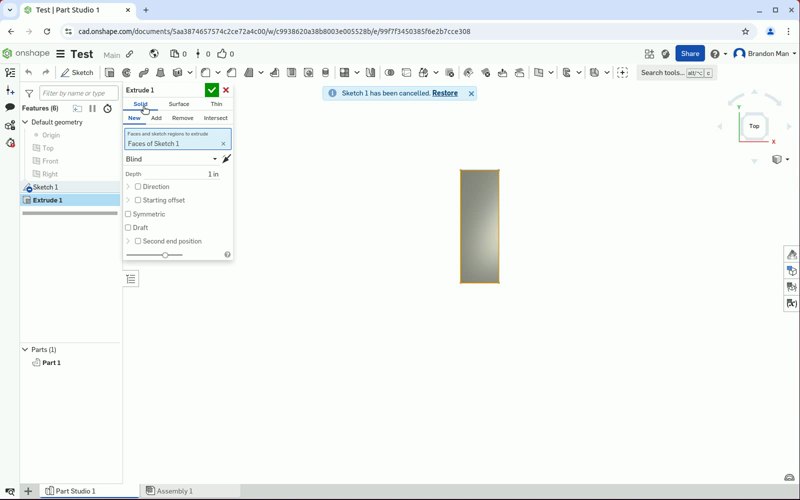
click(143, 106)
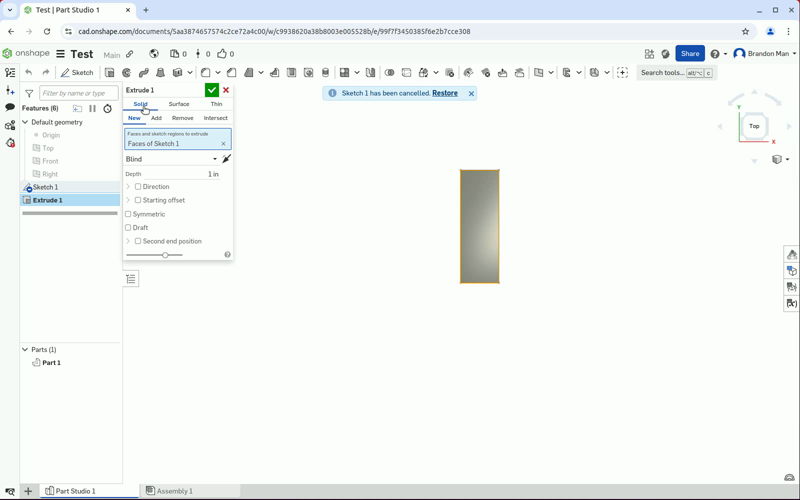
mouse_move(137, 120)
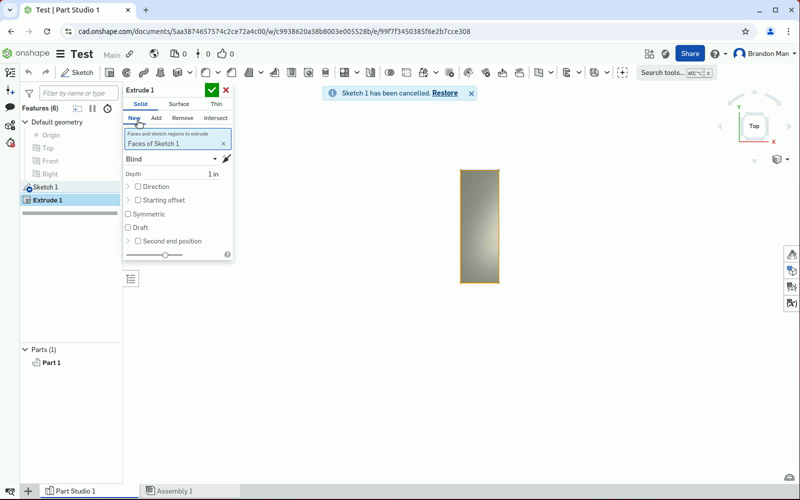
click(137, 120)
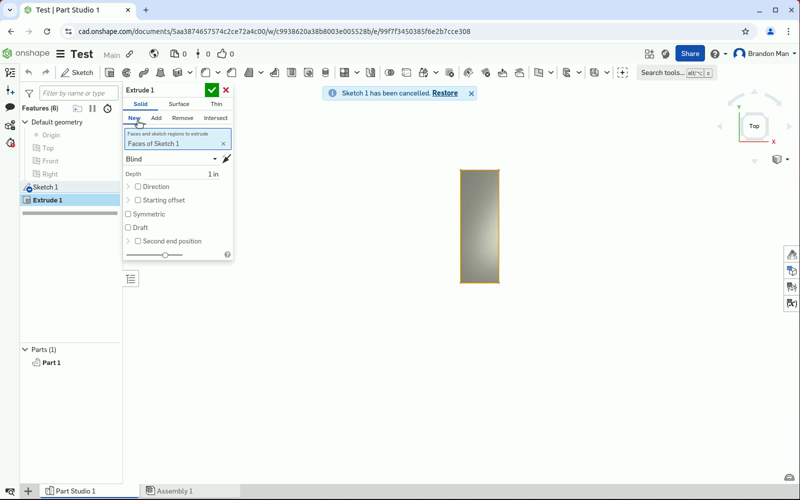
key(tab, 4)
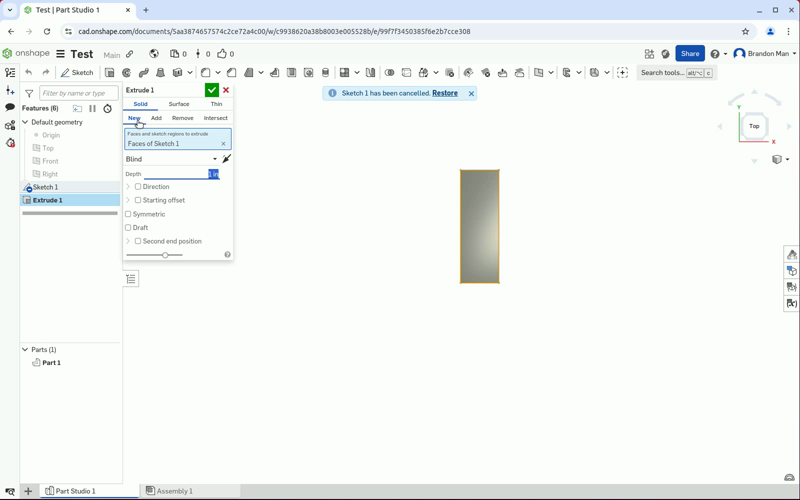
text(0.481)
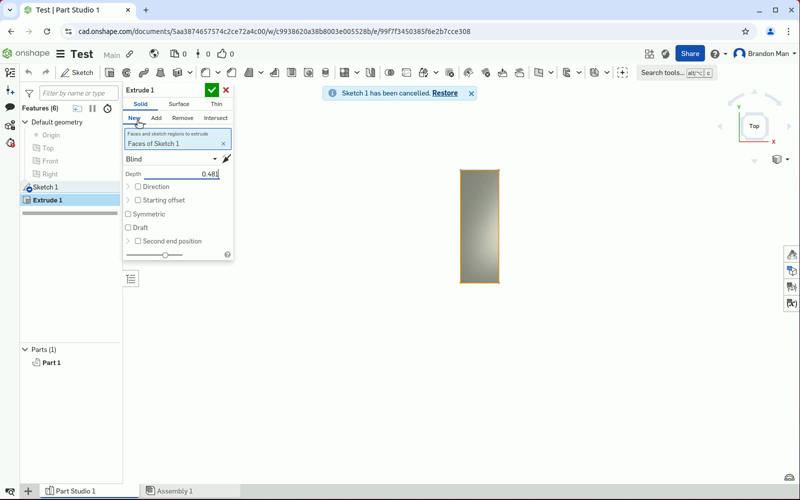
key(enter)
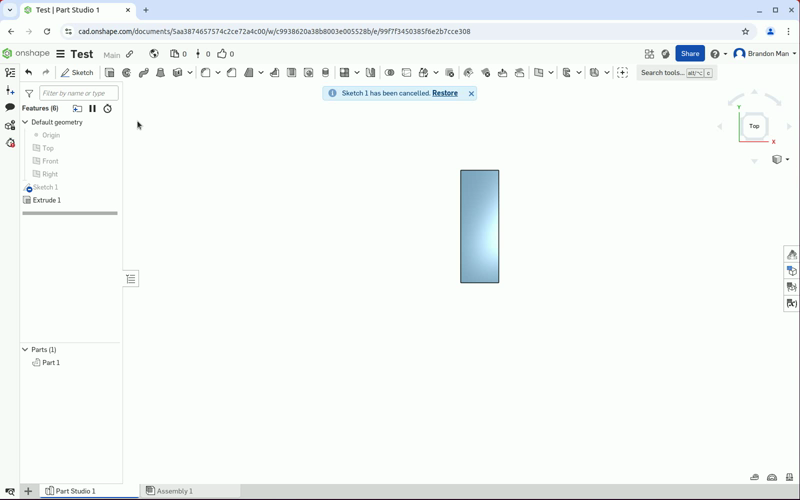
key(shift+h)
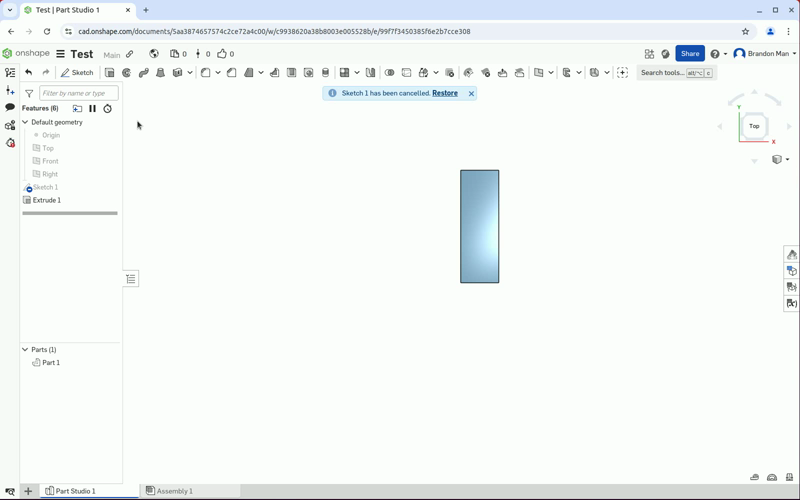
key(shift+h)
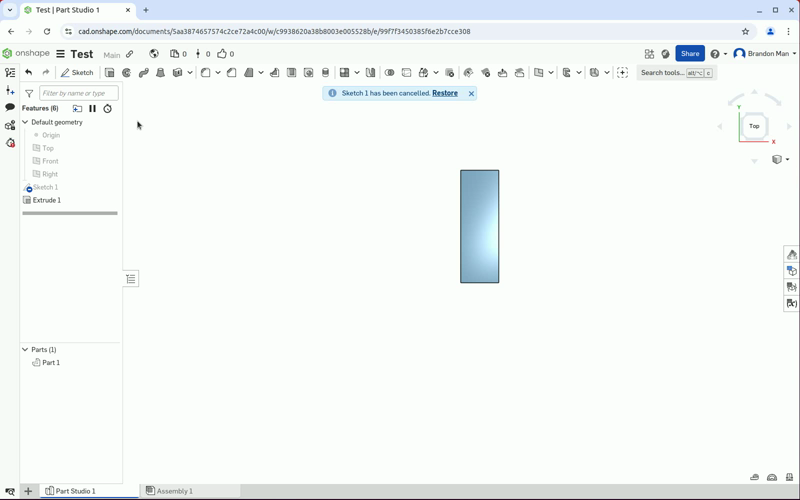
mouse_move(73, 189)
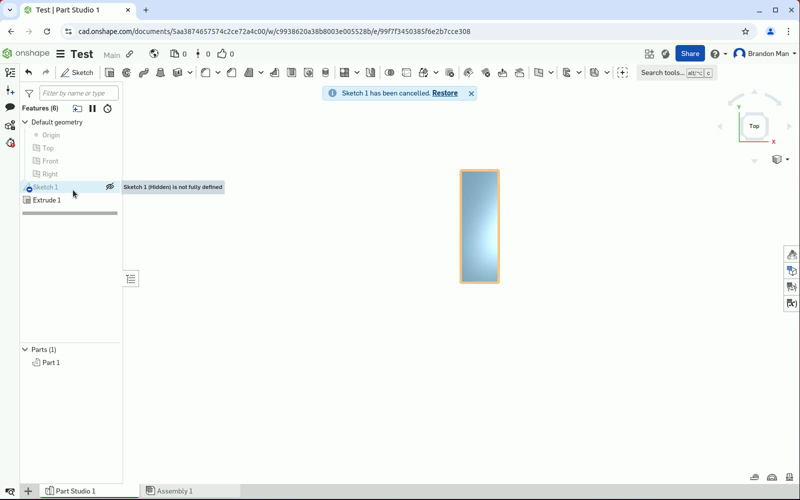
click(73, 189)
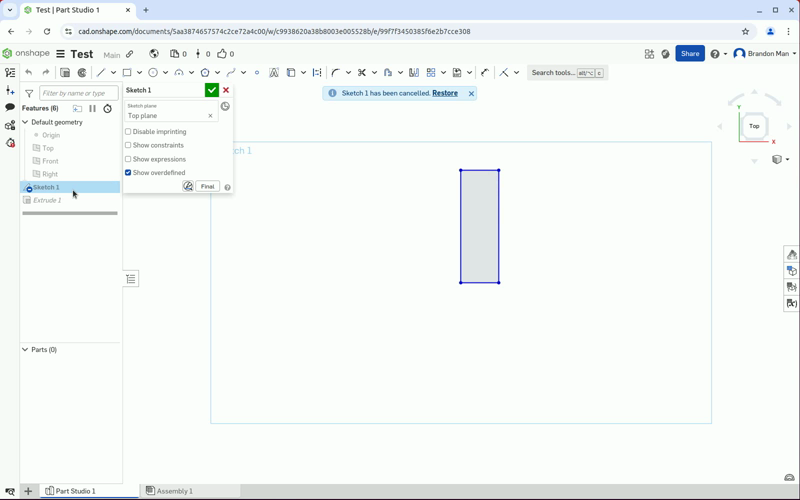
mouse_move(229, 92)
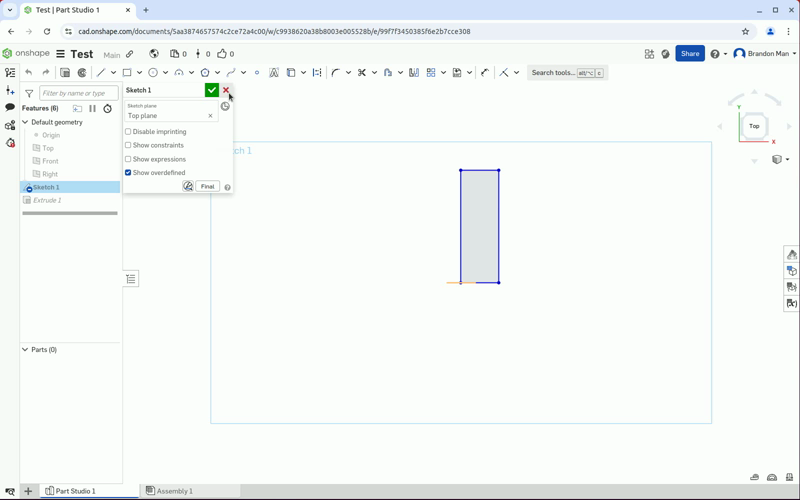
click(229, 92)
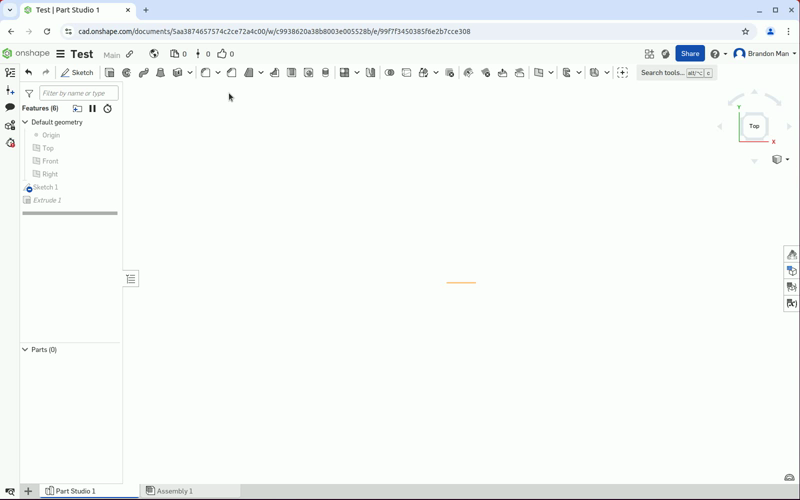
mouse_move(541, 75)
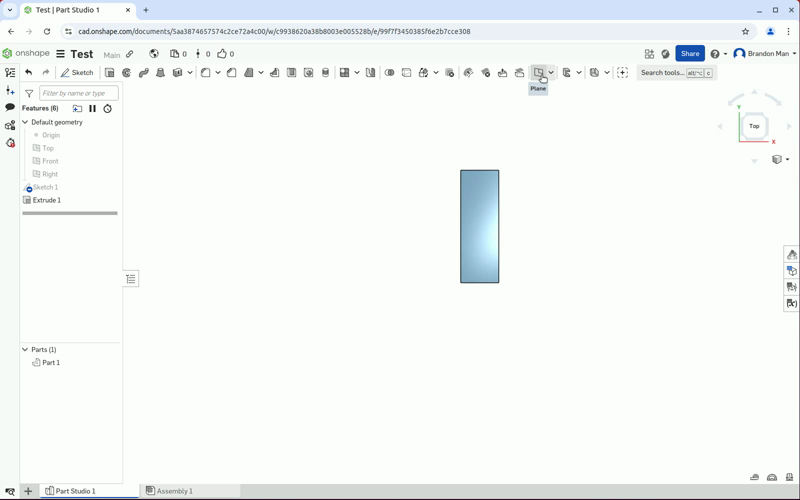
click(541, 75)
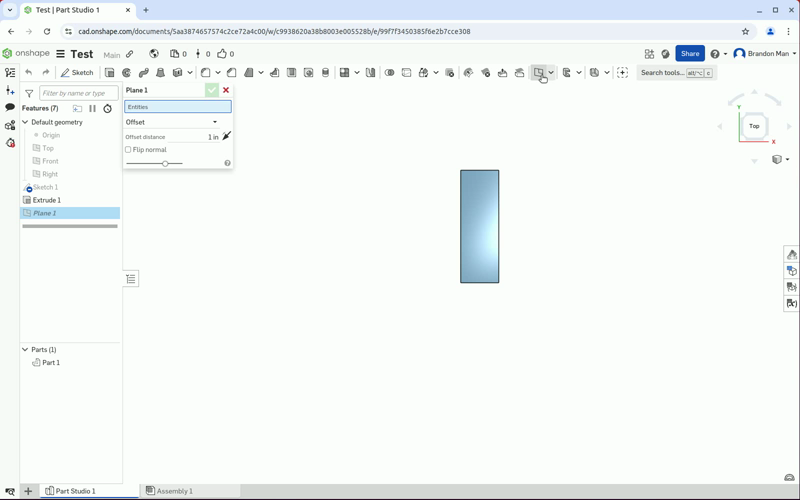
mouse_move(73, 150)
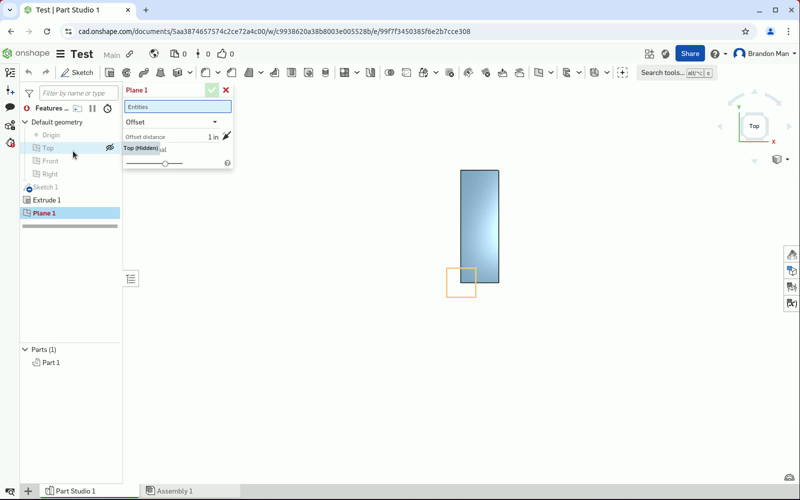
click(73, 150)
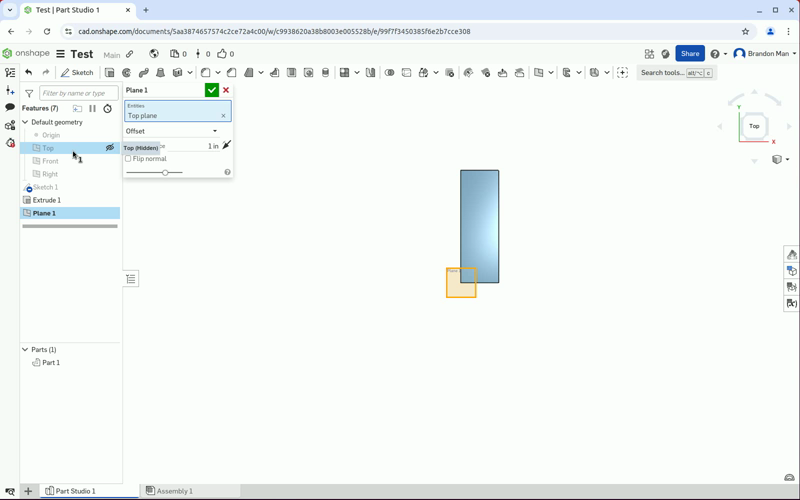
key(tab, 2)
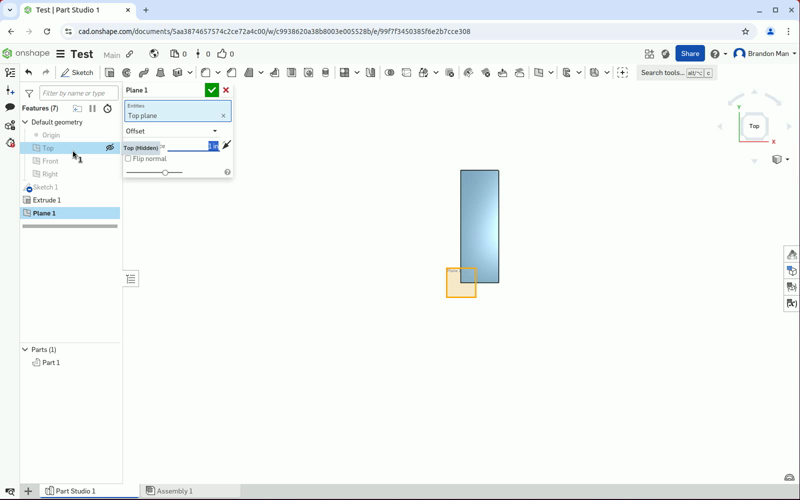
text(0.493)
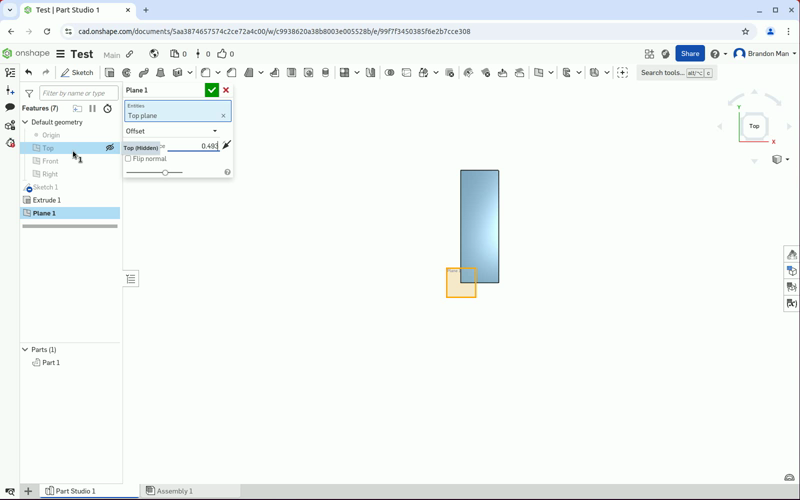
key(enter, 2)
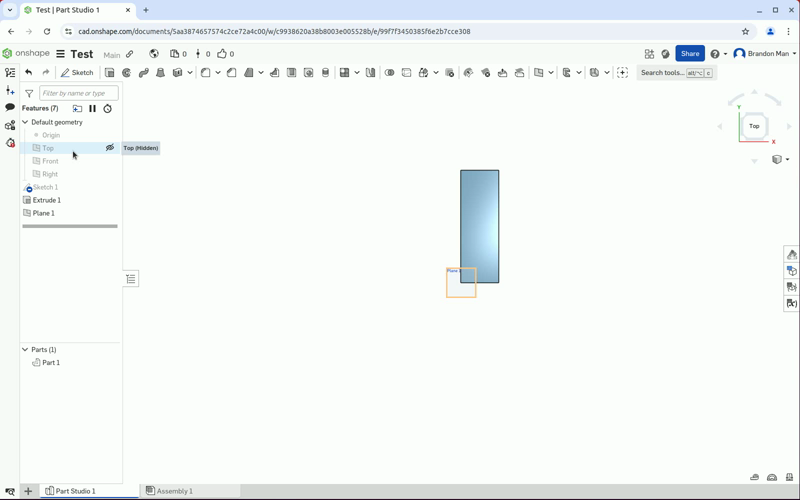
key(shift+s)
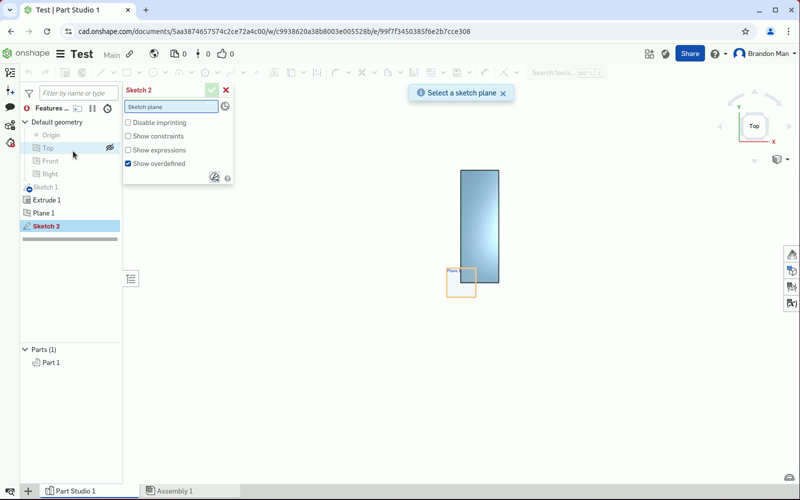
mouse_move(73, 215)
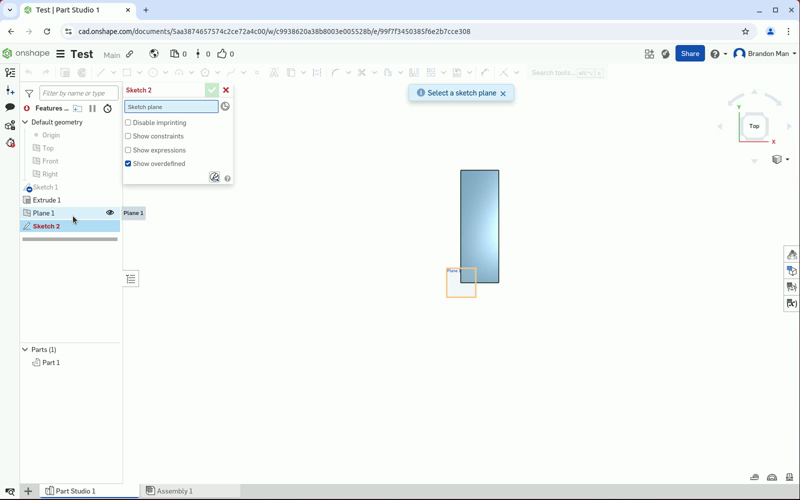
click(73, 215)
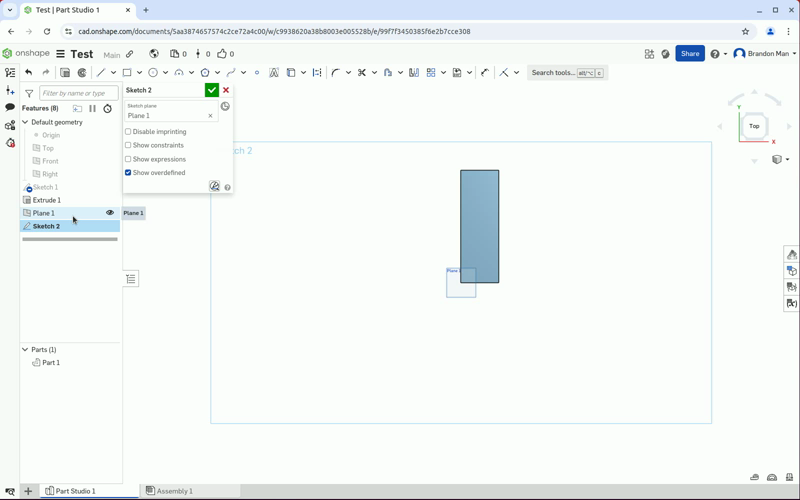
mouse_move(73, 352)
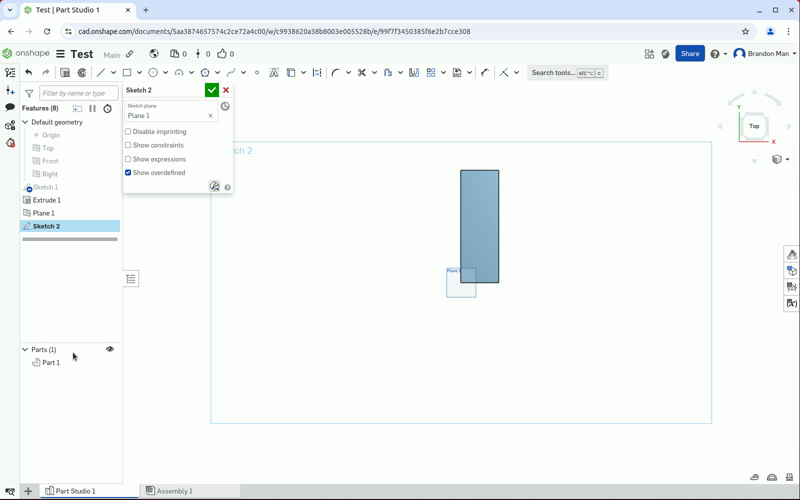
key(y)
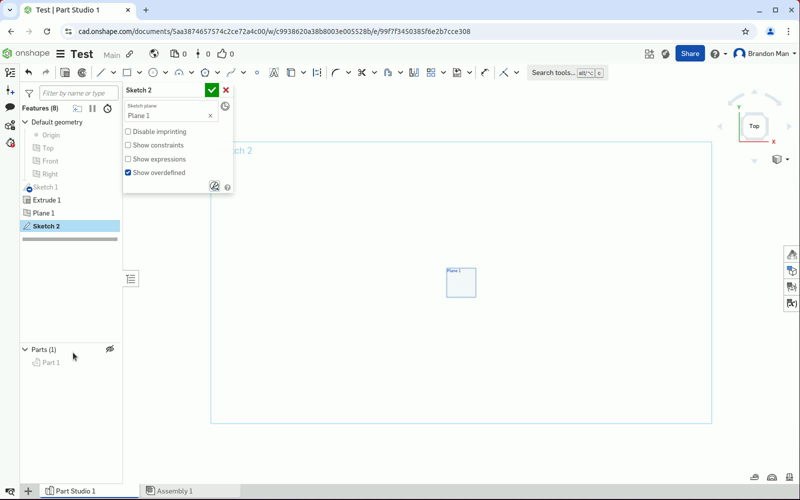
key(l)
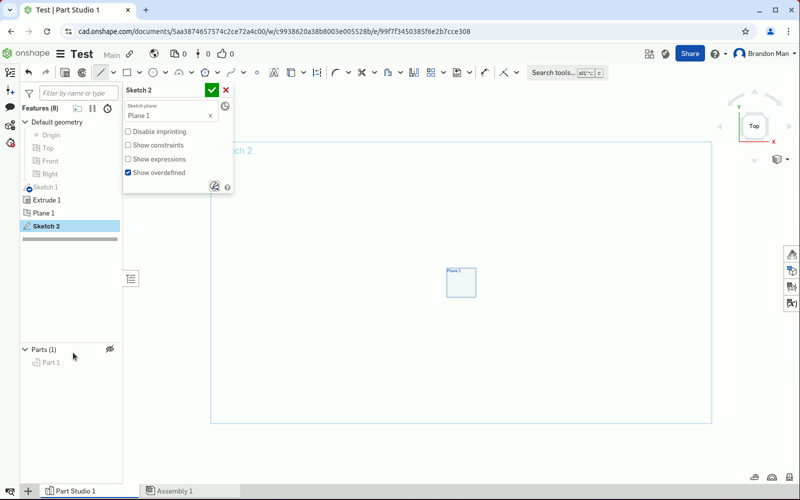
key_down(shift)
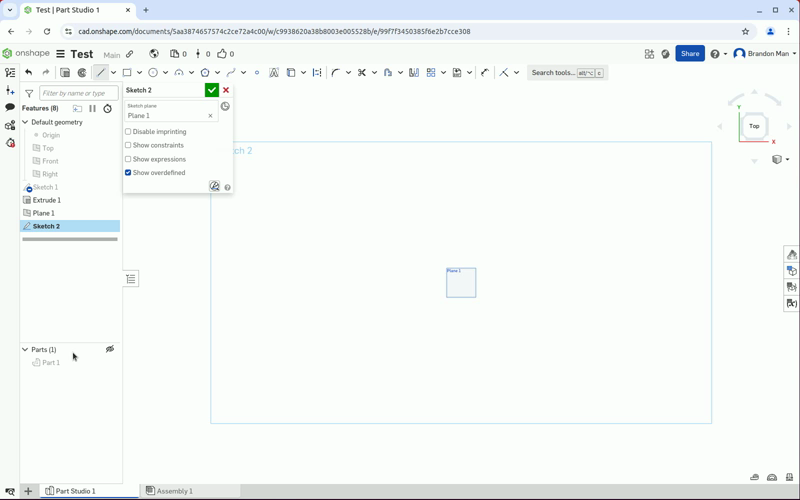
mouse_move(460, 186)
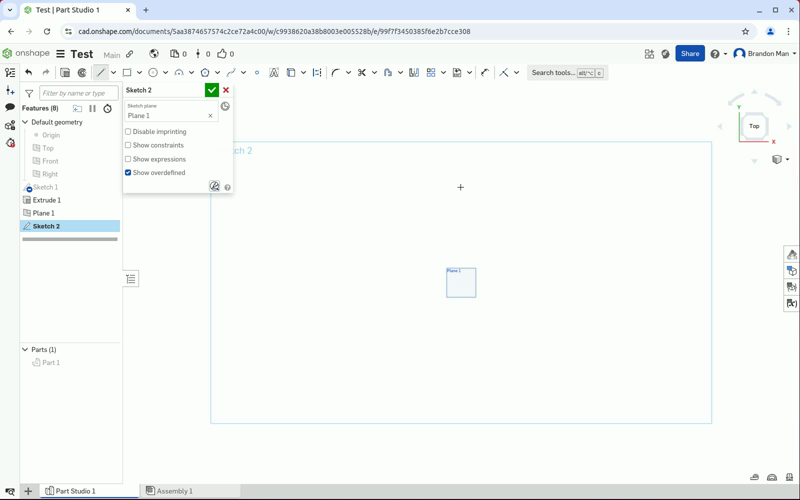
click(460, 186)
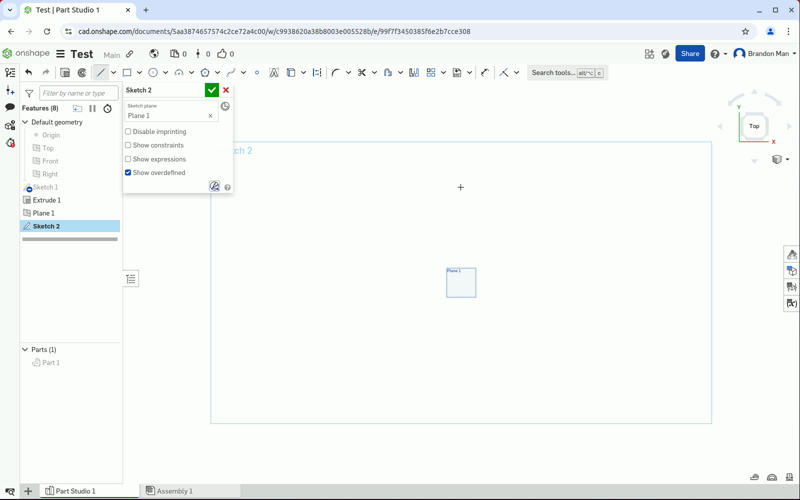
key_up(shift)
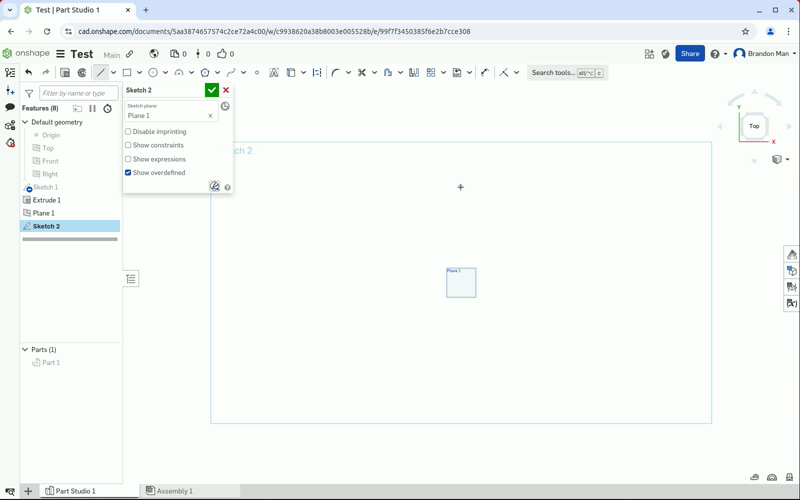
key_down(shift)
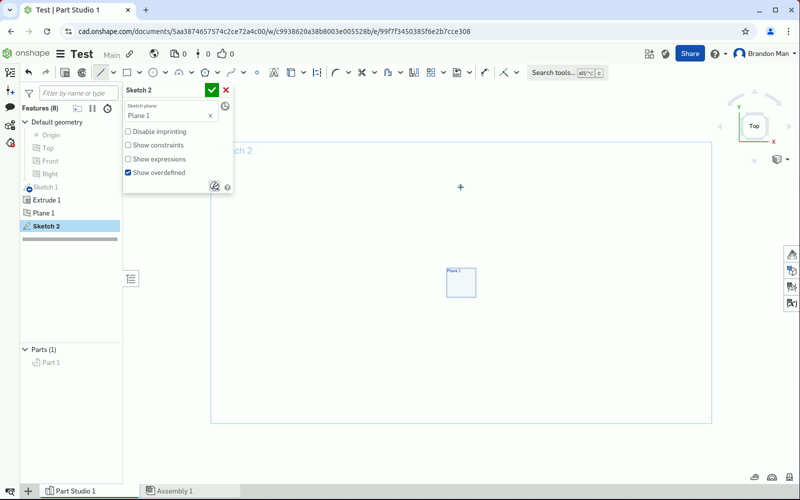
mouse_move(490, 186)
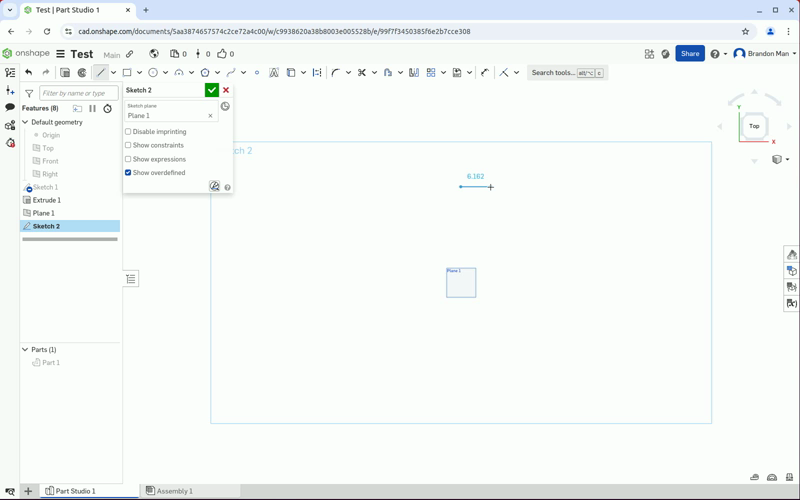
mouse_move(499, 186)
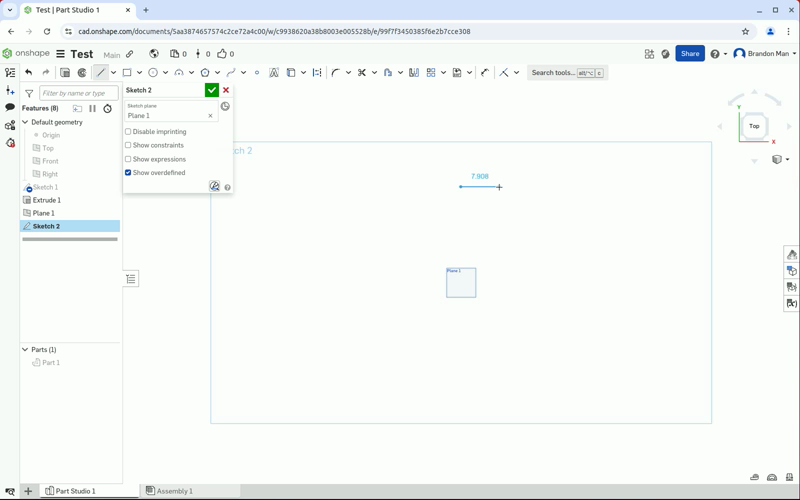
click(499, 186)
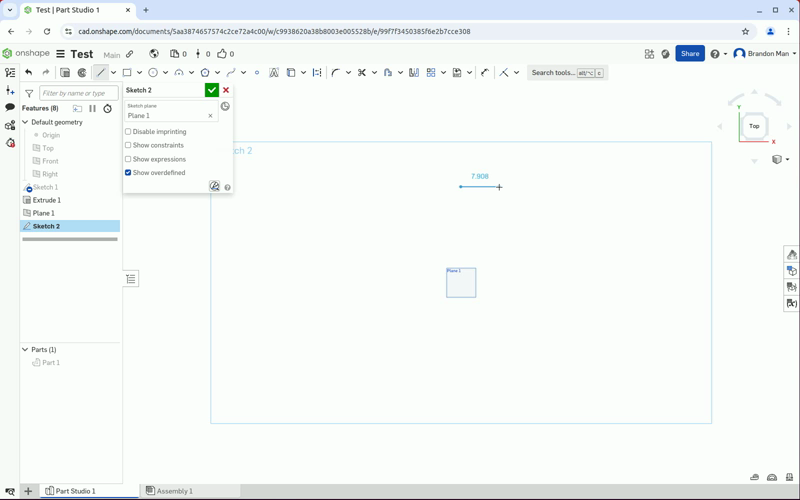
key_up(shift)
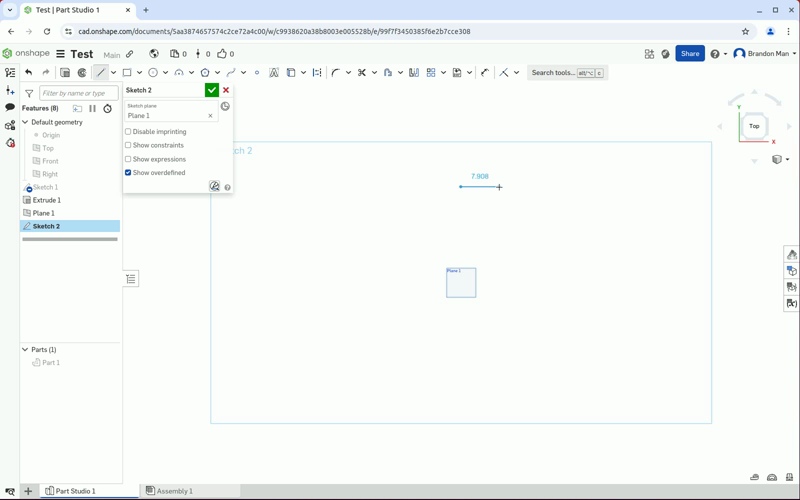
key_down(shift)
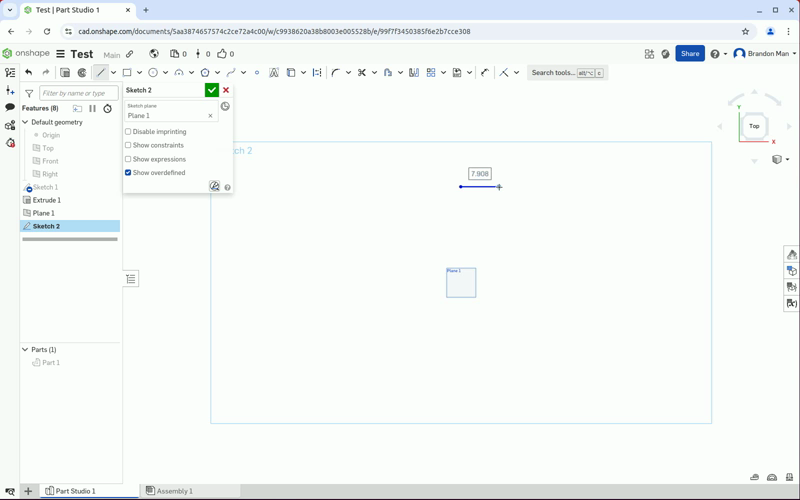
mouse_move(529, 186)
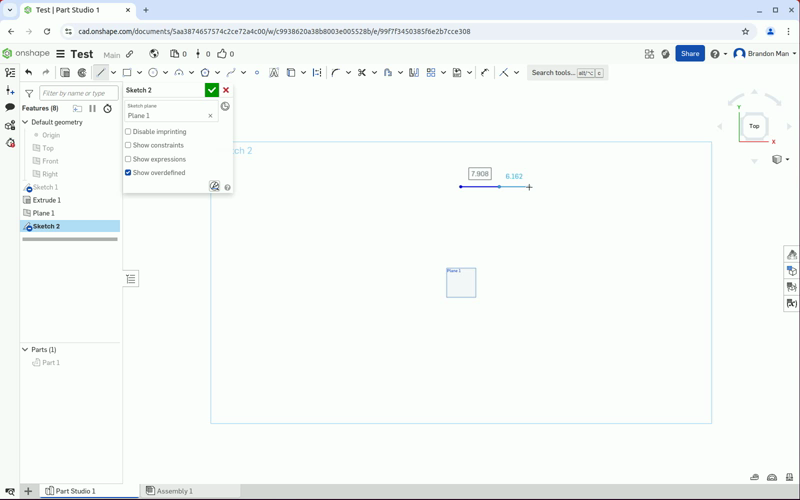
mouse_move(499, 181)
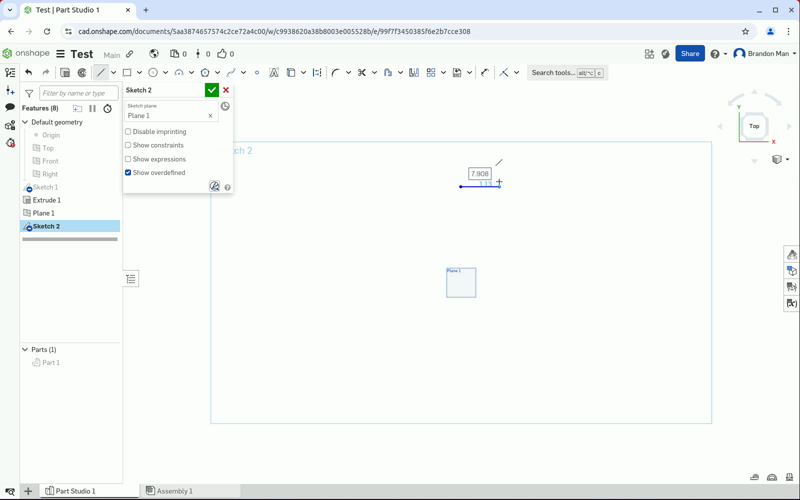
scroll(6)
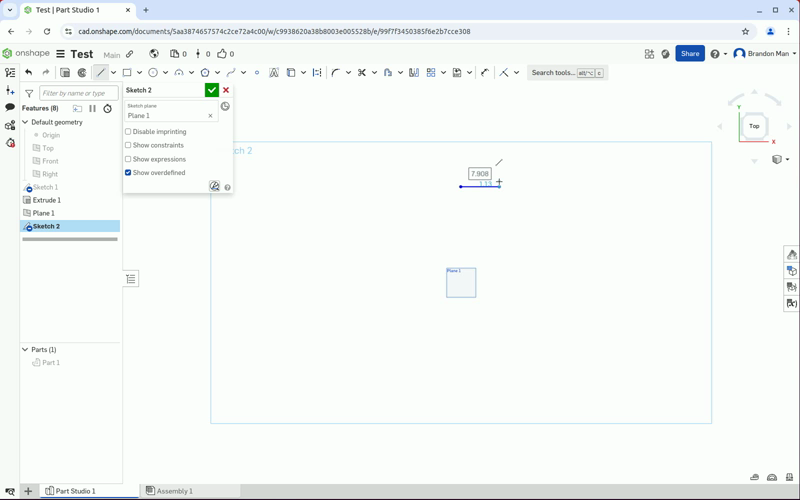
scroll(6)
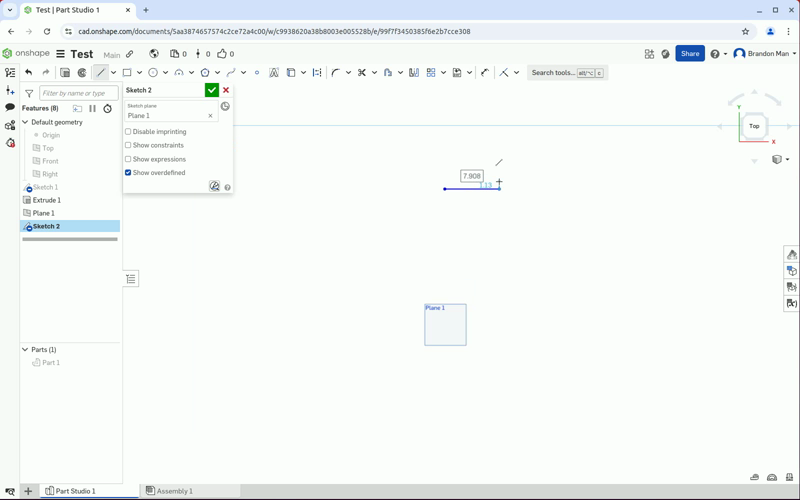
scroll(6)
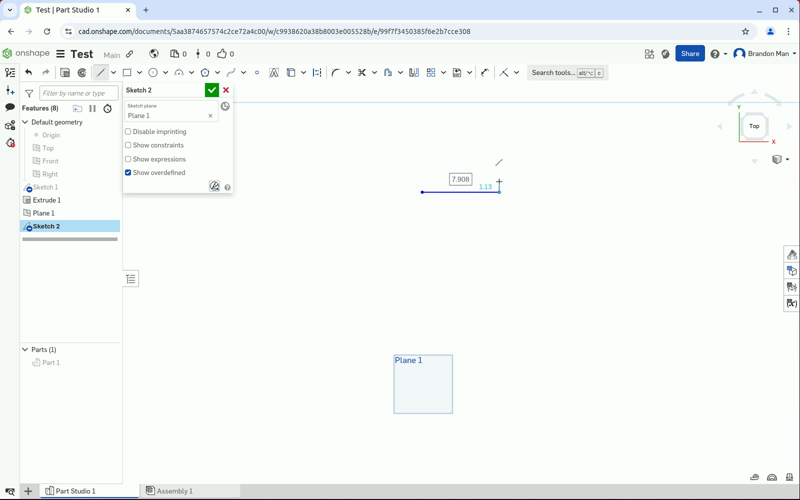
scroll(6)
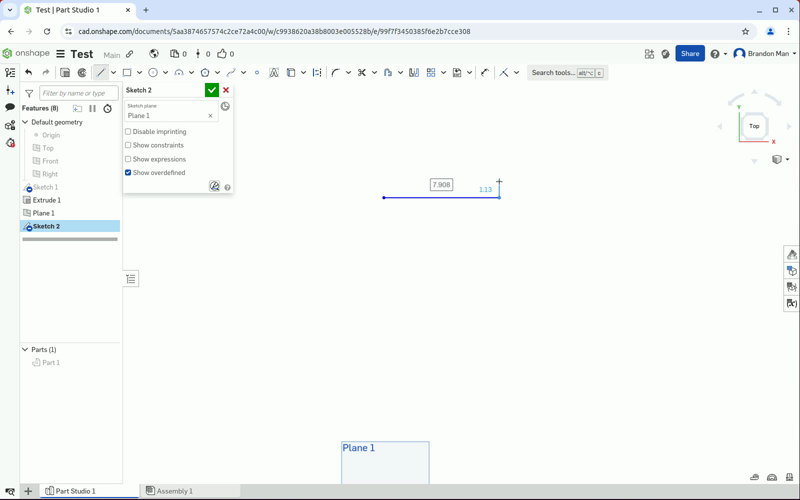
scroll(6)
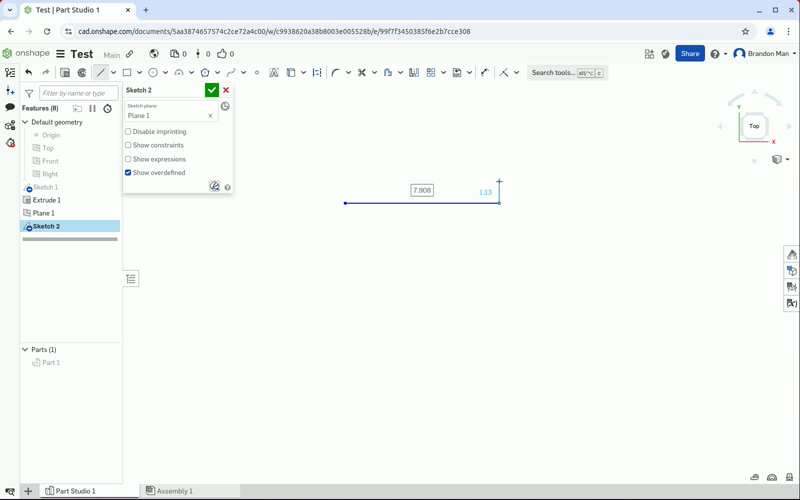
scroll(6)
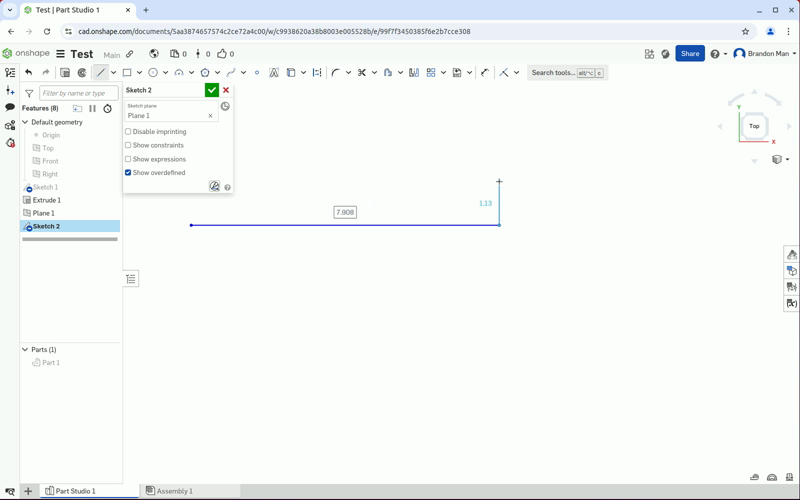
scroll(6)
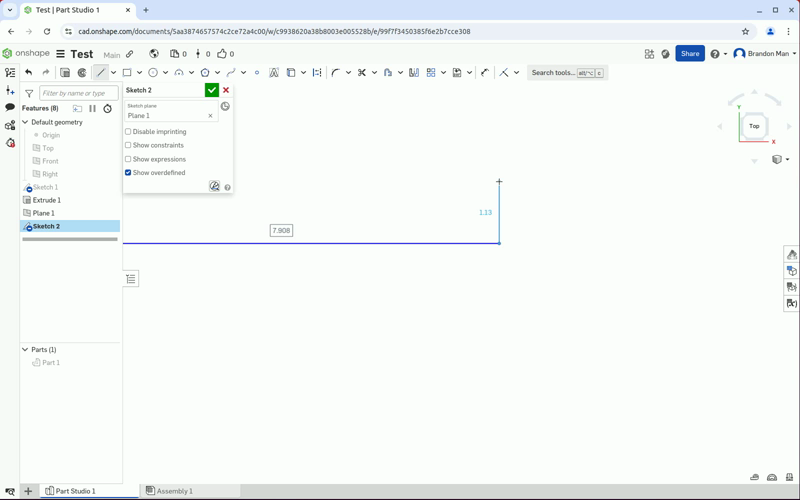
click(499, 181)
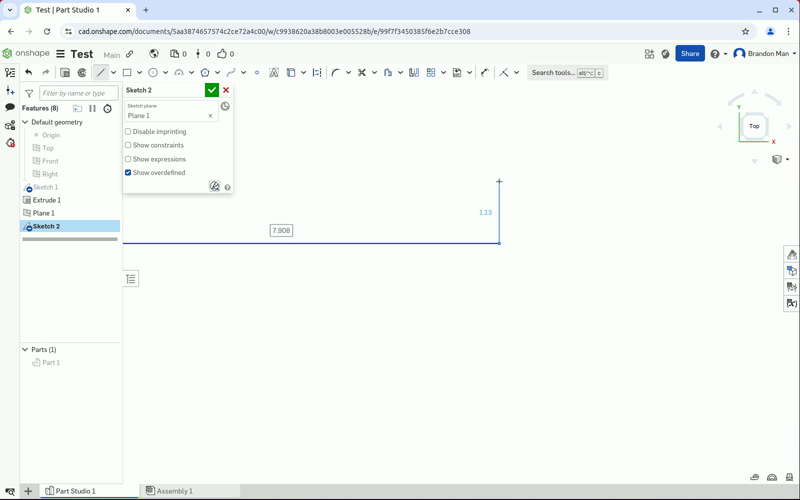
scroll(-6)
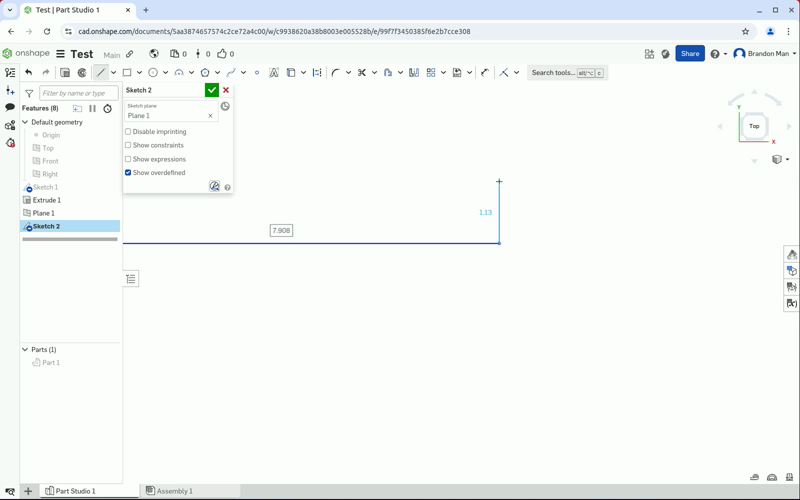
scroll(-6)
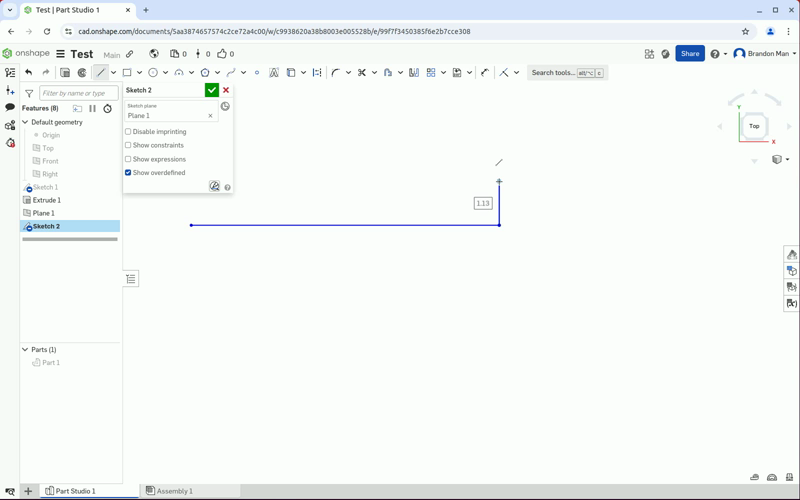
scroll(-6)
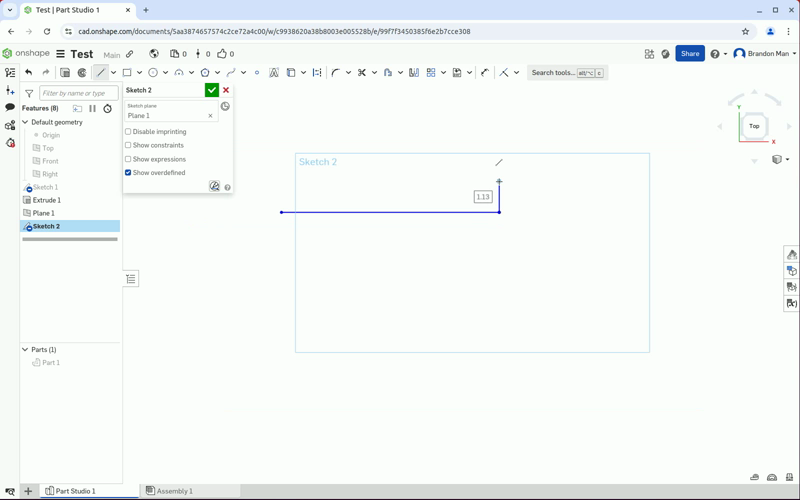
scroll(-6)
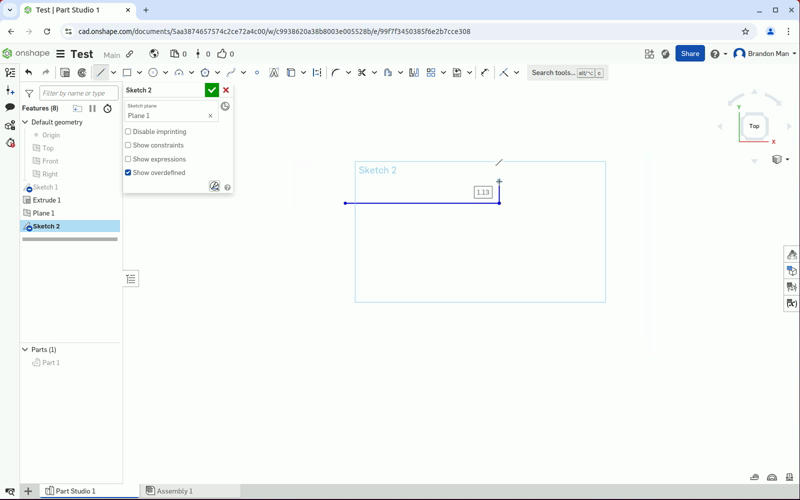
scroll(-6)
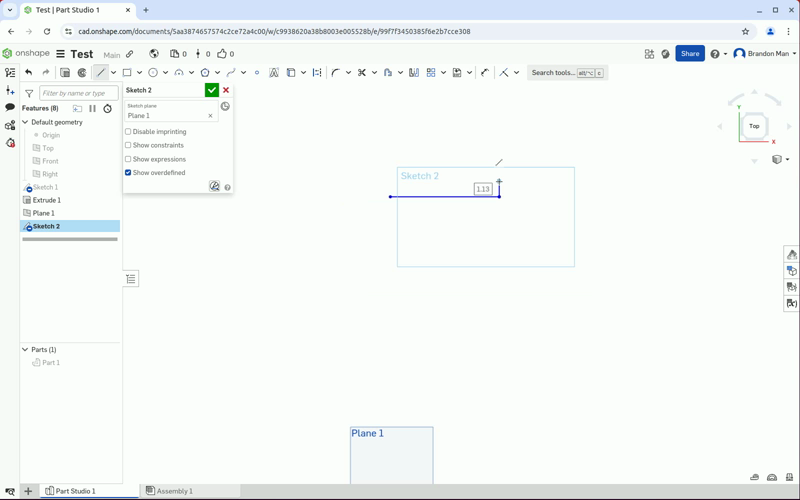
scroll(-6)
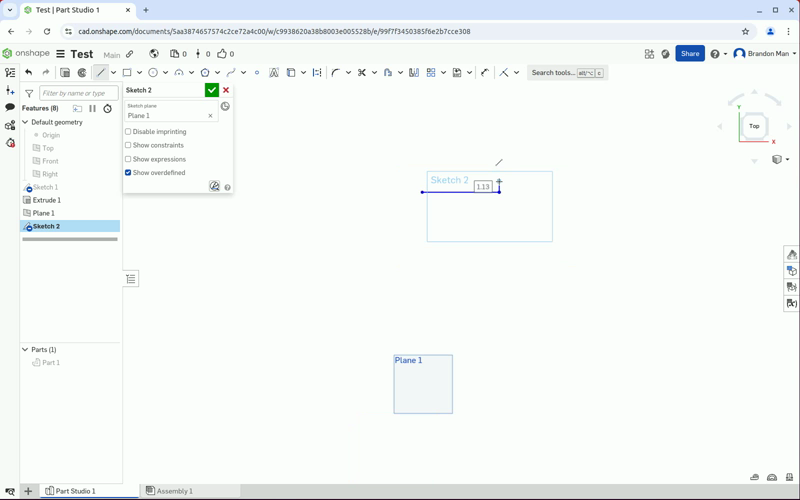
scroll(-6)
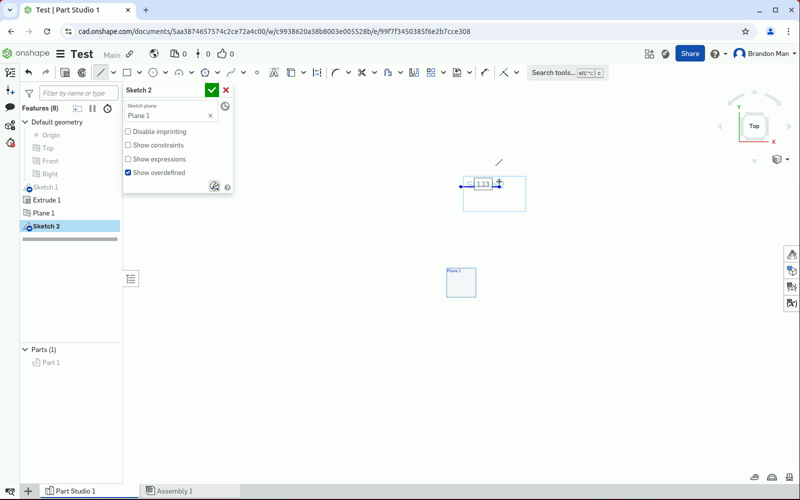
key_up(shift)
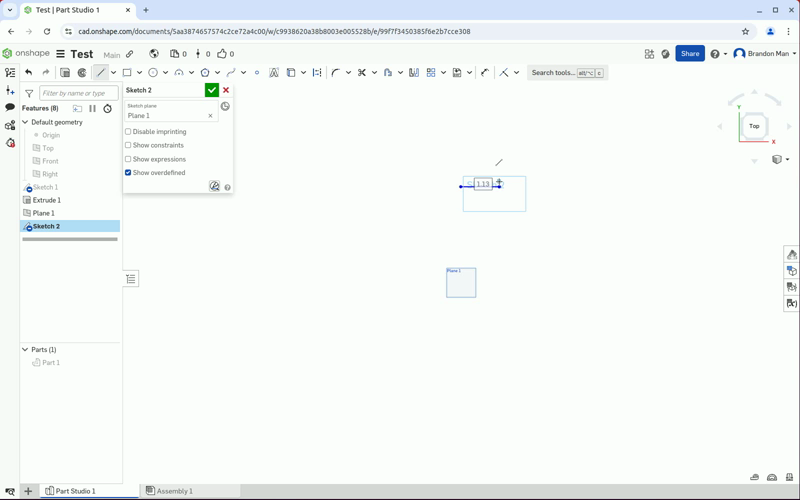
key_down(shift)
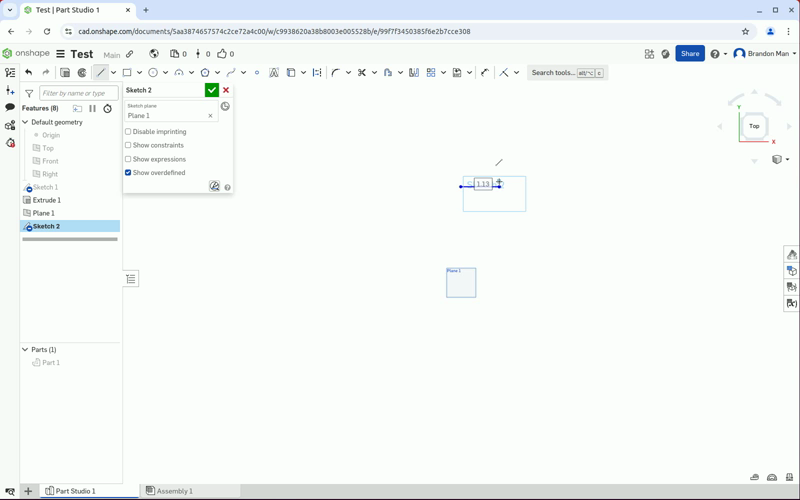
mouse_move(529, 181)
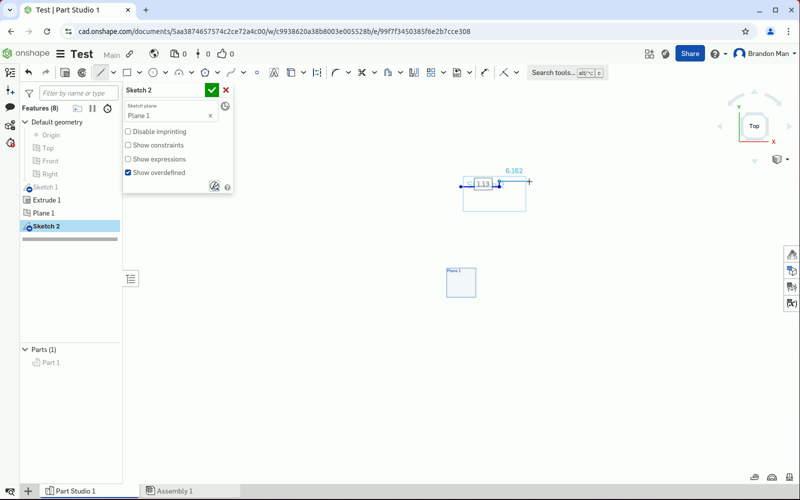
mouse_move(460, 181)
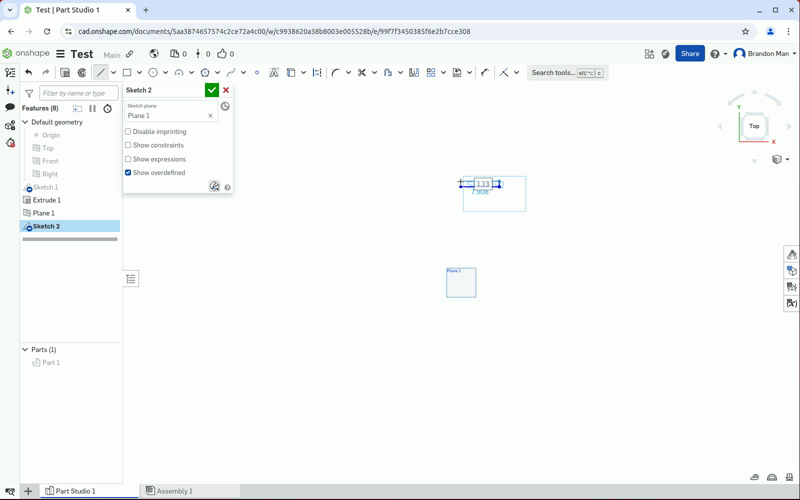
click(460, 181)
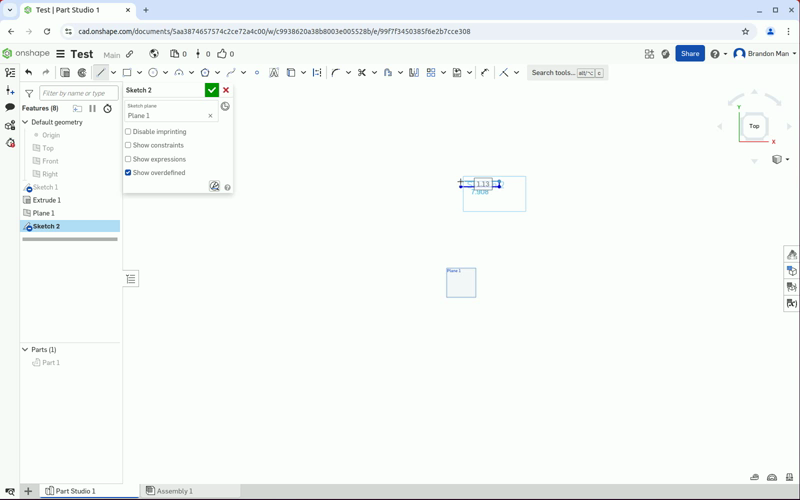
key_up(shift)
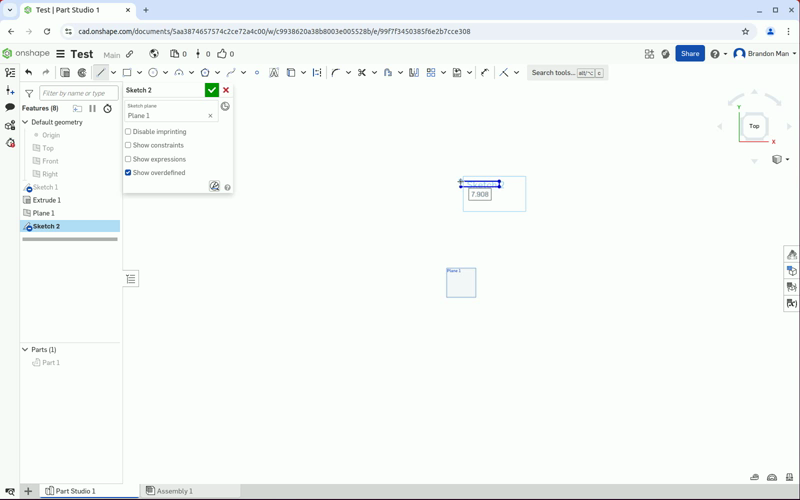
mouse_move(490, 181)
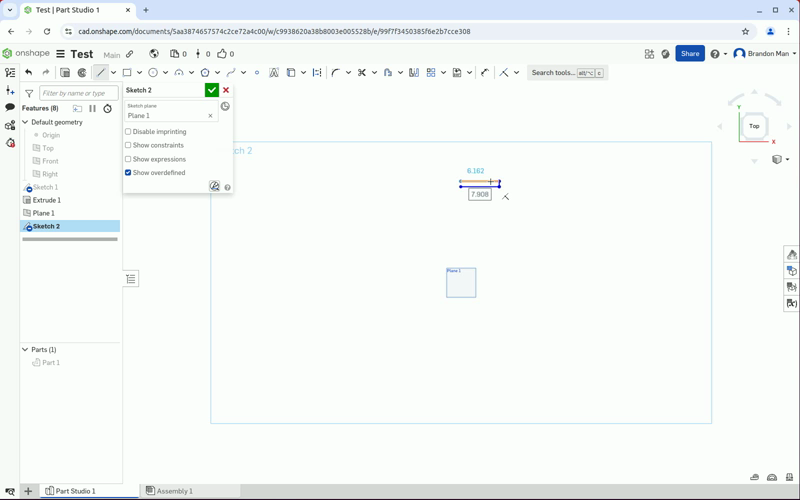
key_down(shift)
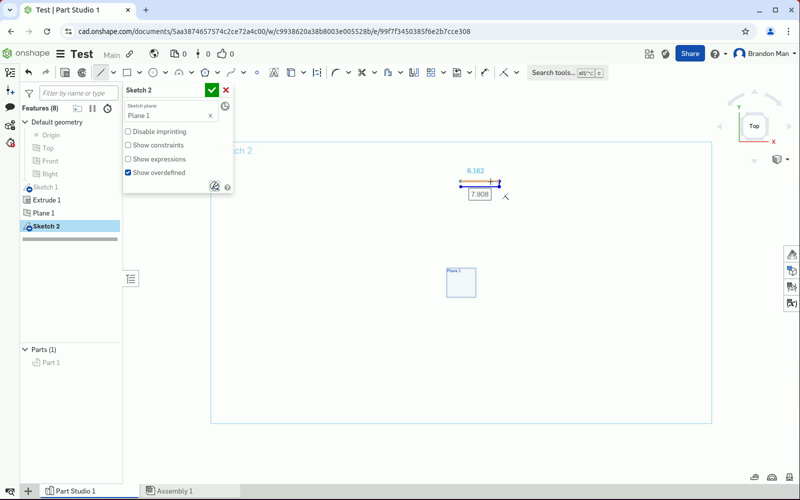
mouse_move(460, 186)
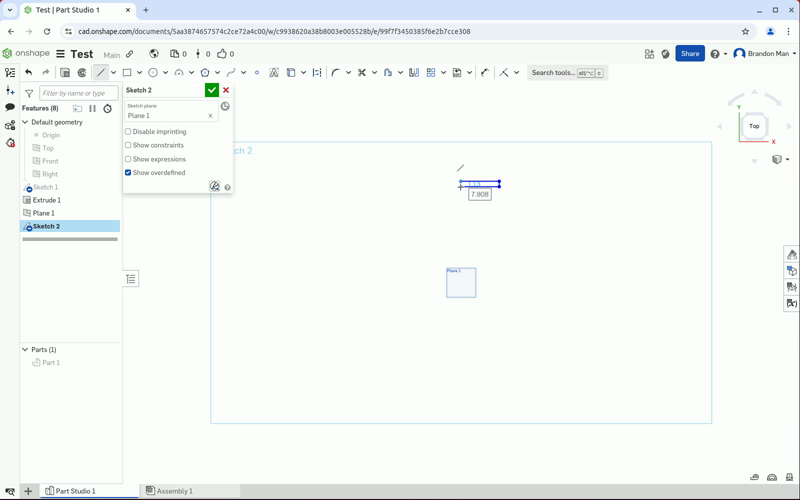
scroll(6)
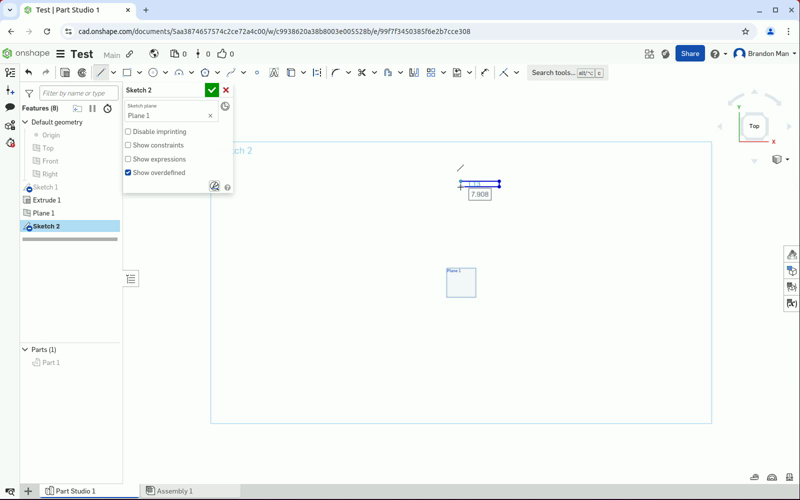
scroll(6)
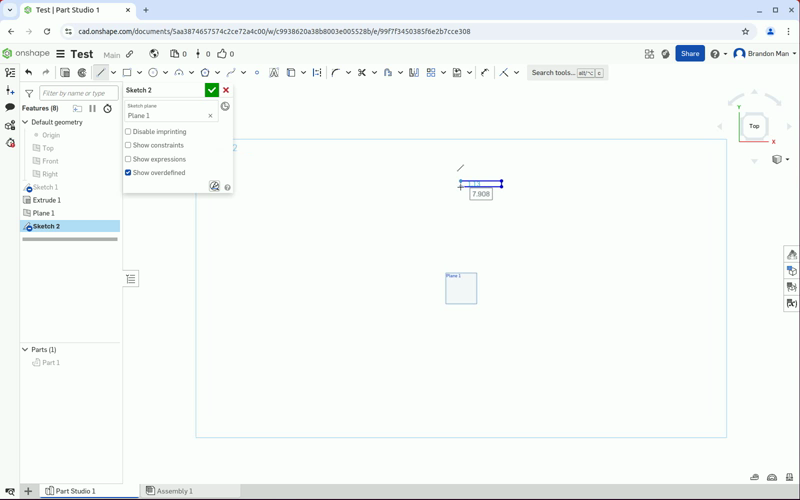
scroll(6)
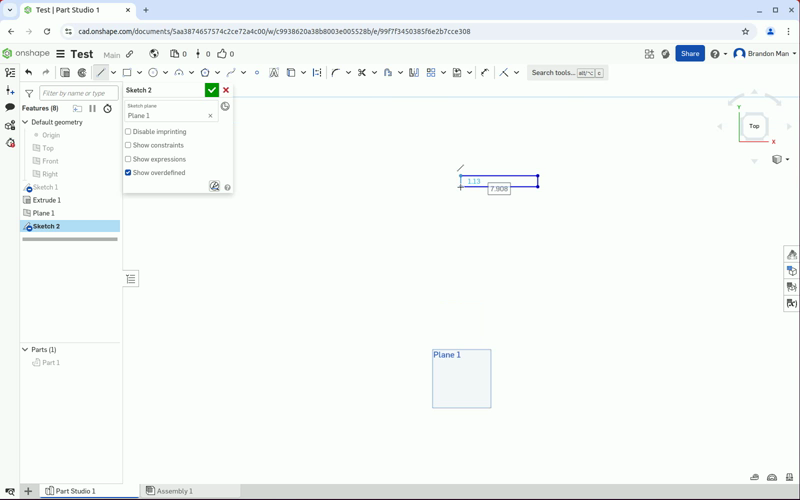
scroll(6)
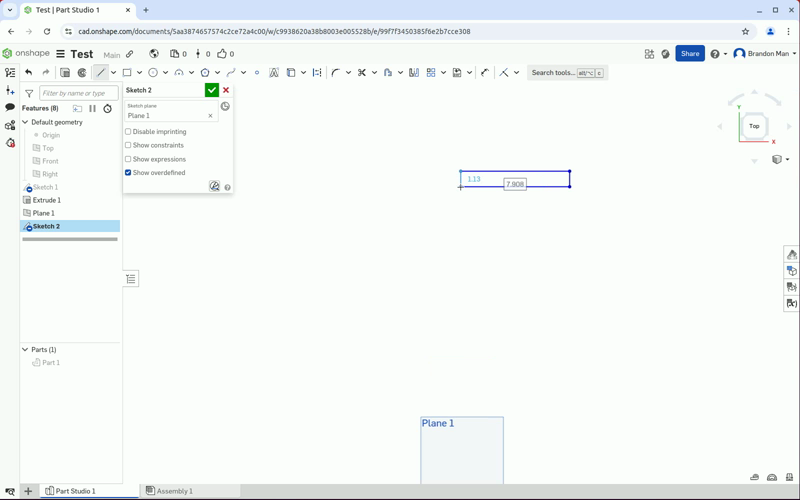
scroll(6)
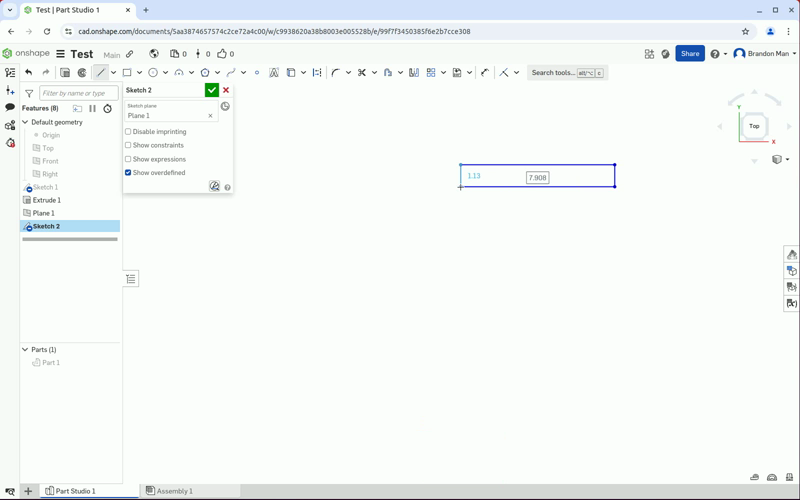
scroll(6)
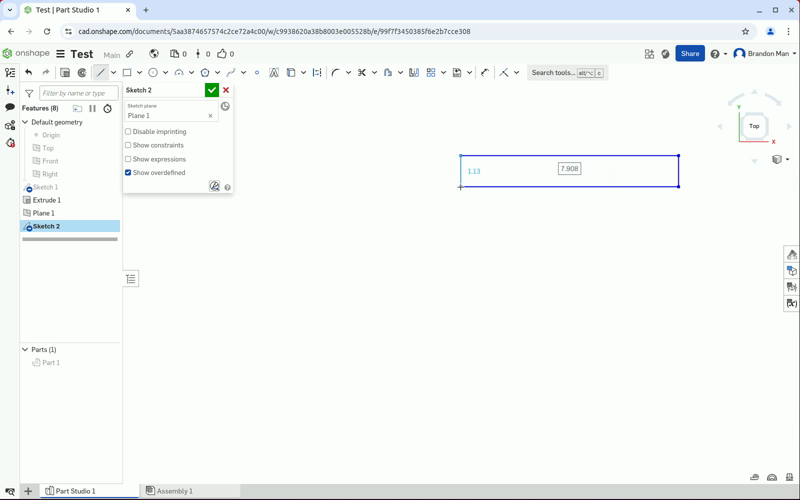
scroll(6)
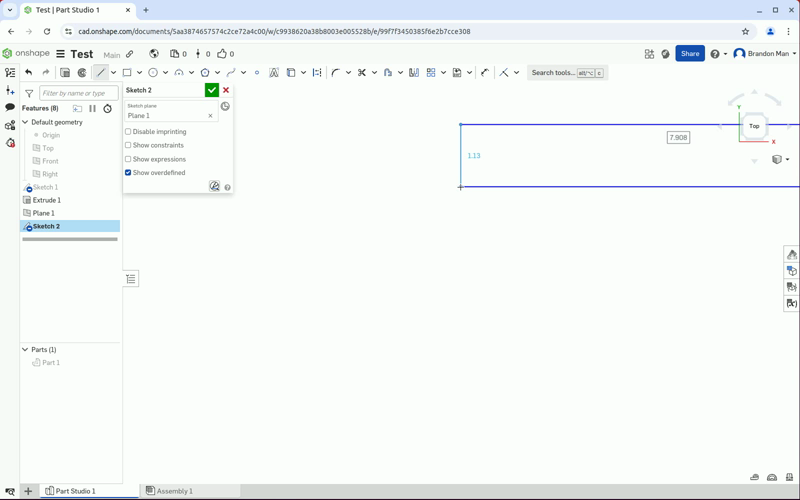
key_up(shift)
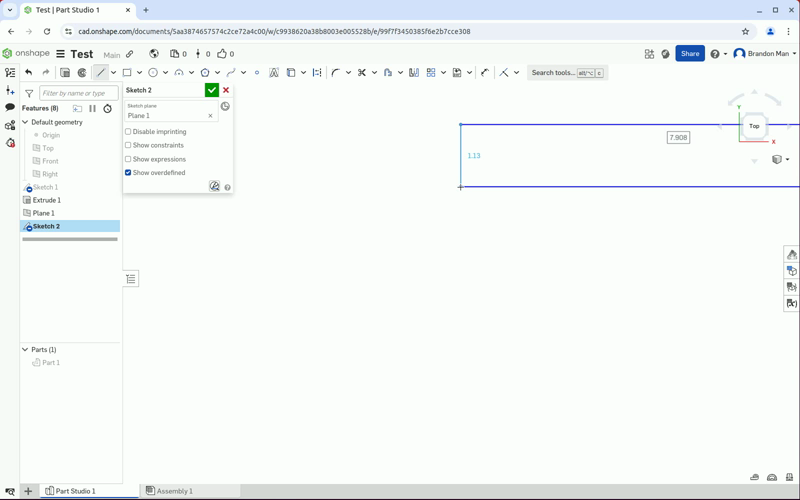
click(460, 186)
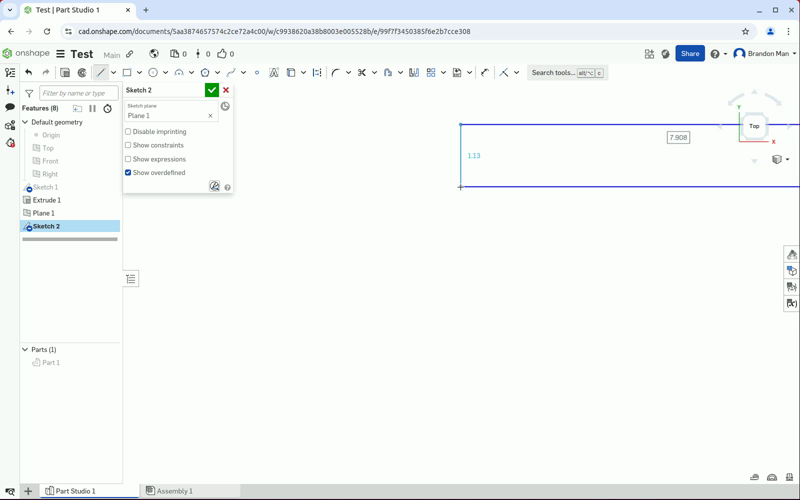
scroll(-6)
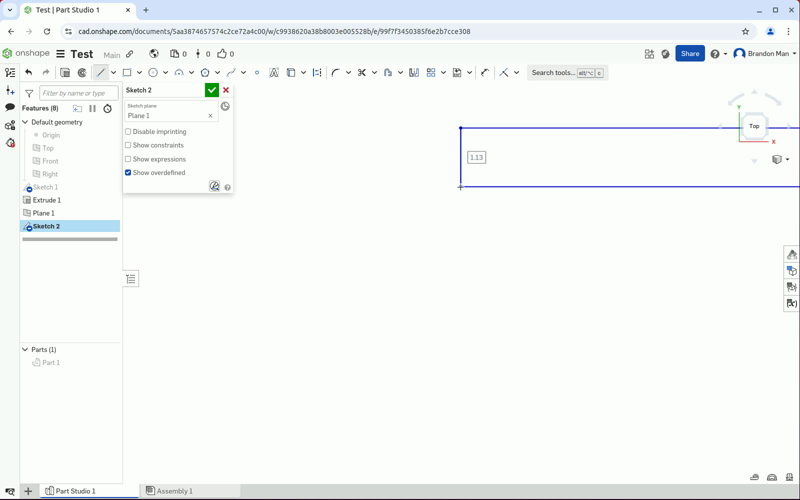
scroll(-6)
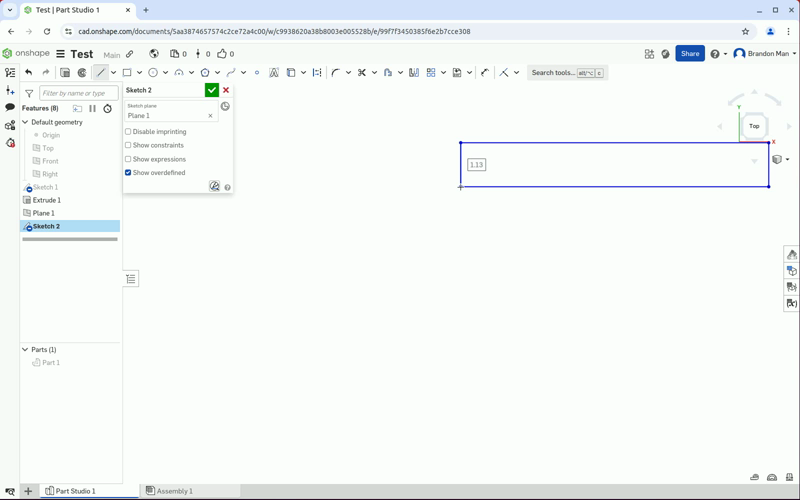
scroll(-6)
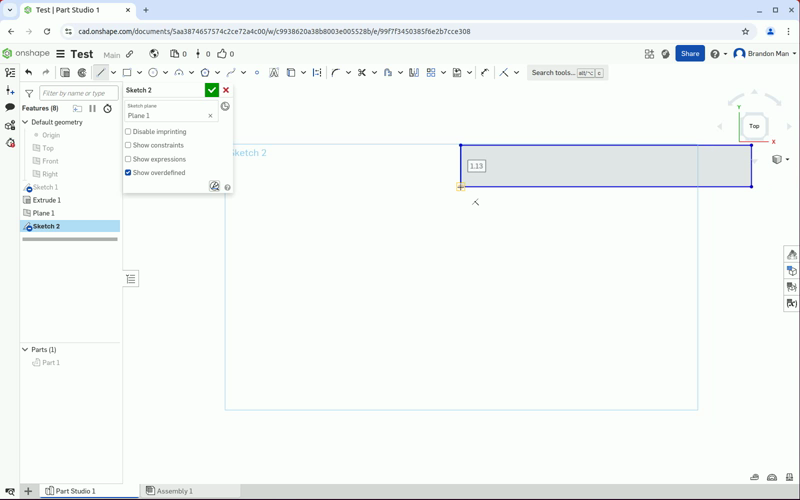
scroll(-6)
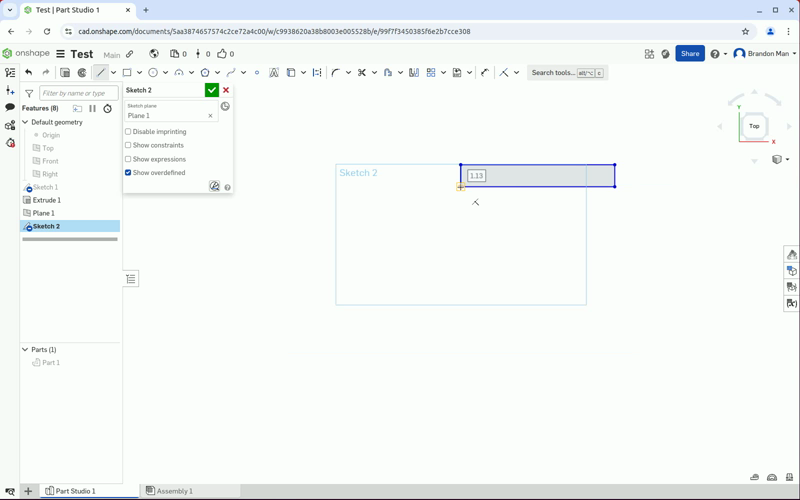
scroll(-6)
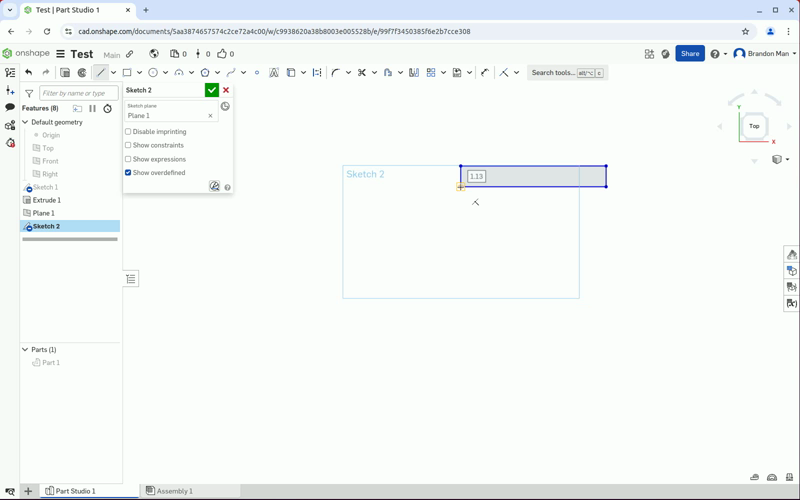
scroll(-6)
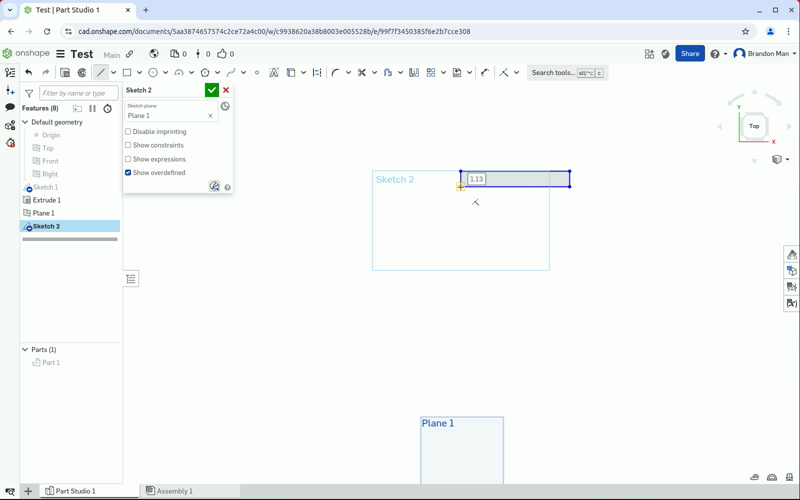
scroll(-6)
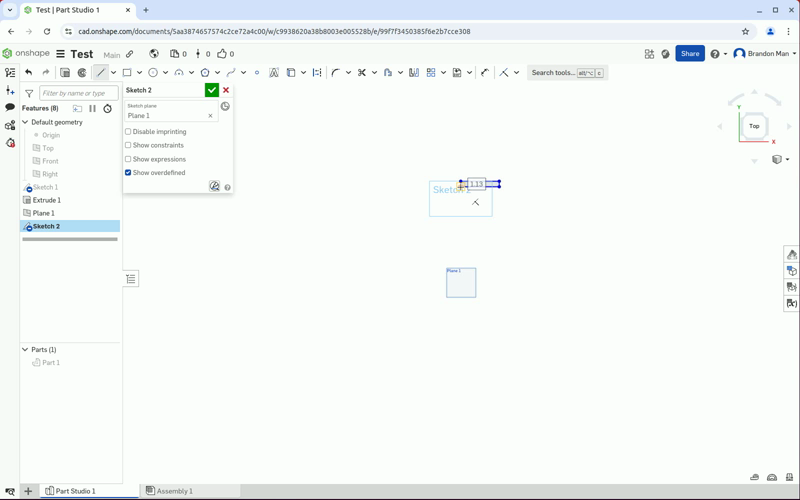
key(esc)
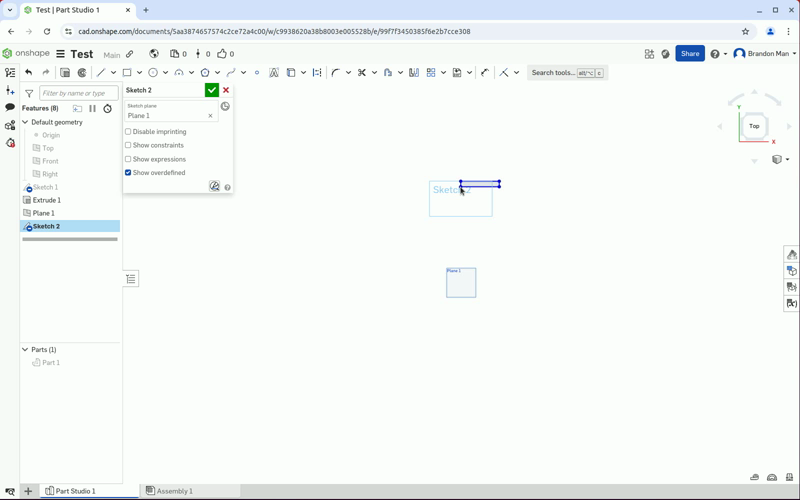
mouse_move(486, 185)
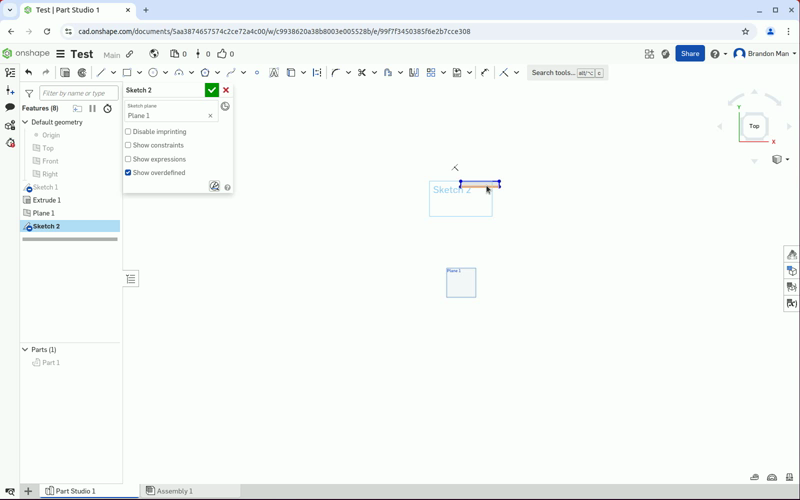
scroll(6)
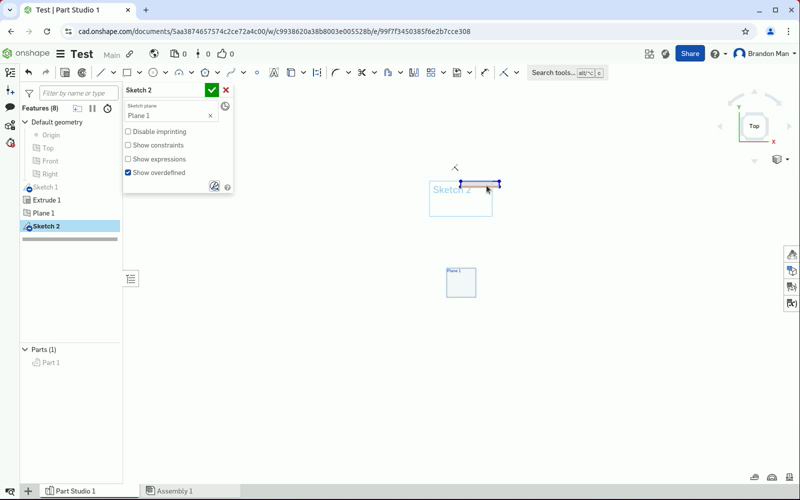
scroll(6)
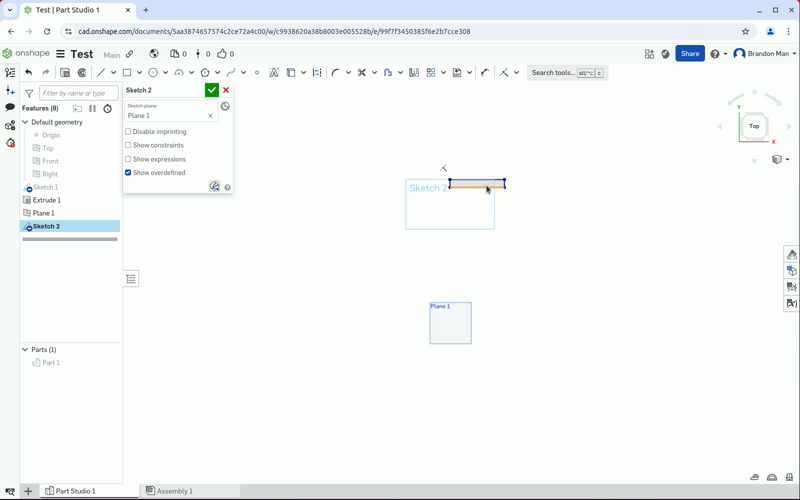
scroll(6)
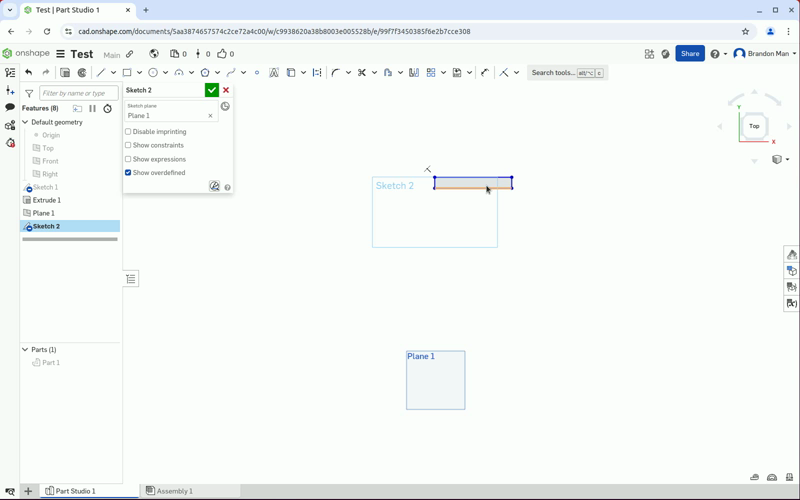
scroll(6)
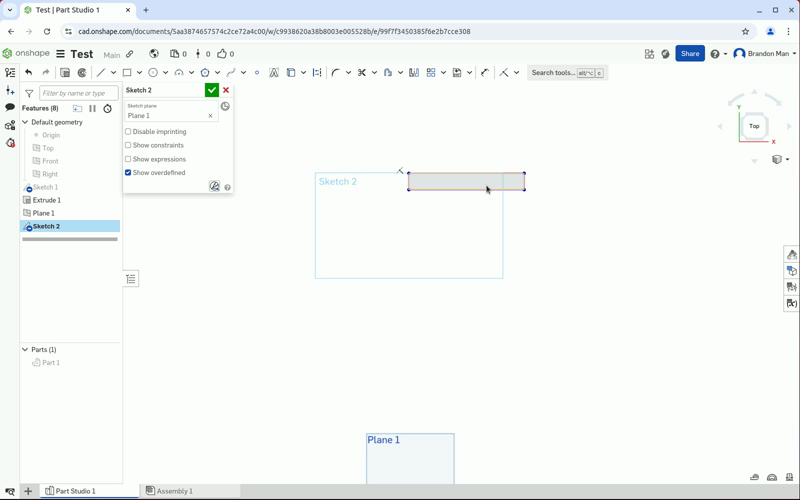
scroll(6)
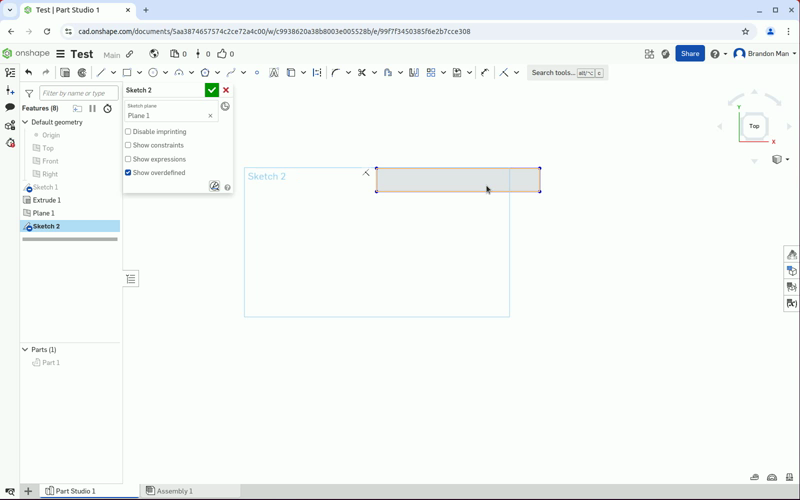
scroll(6)
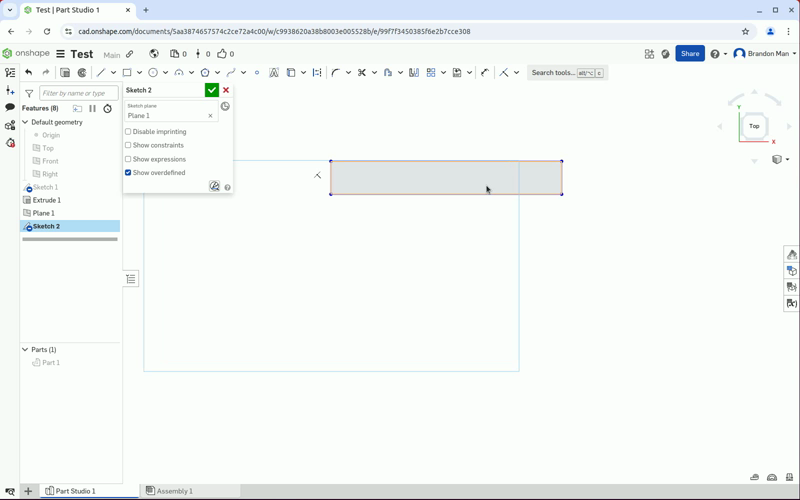
scroll(6)
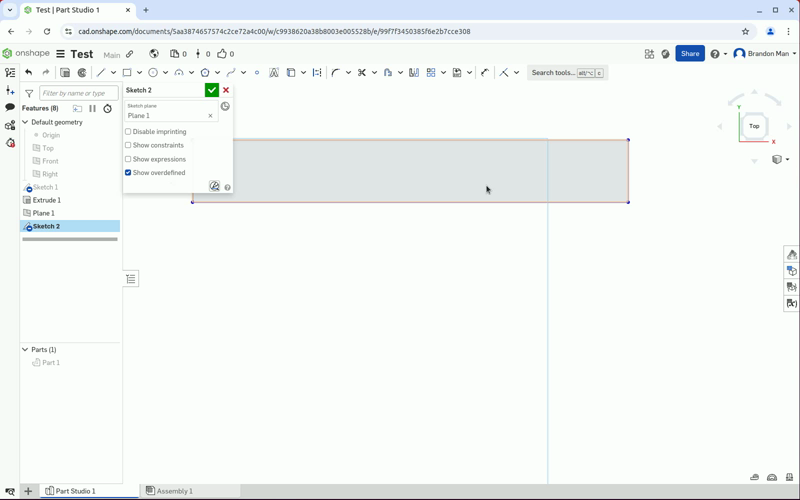
click(486, 185)
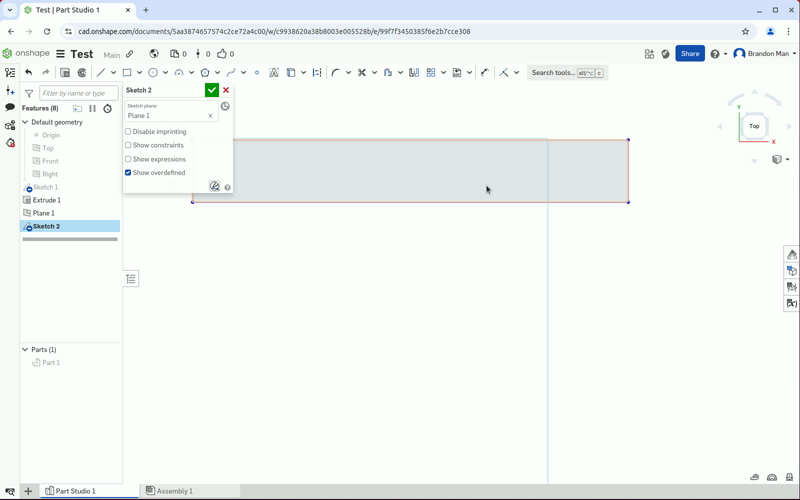
scroll(-6)
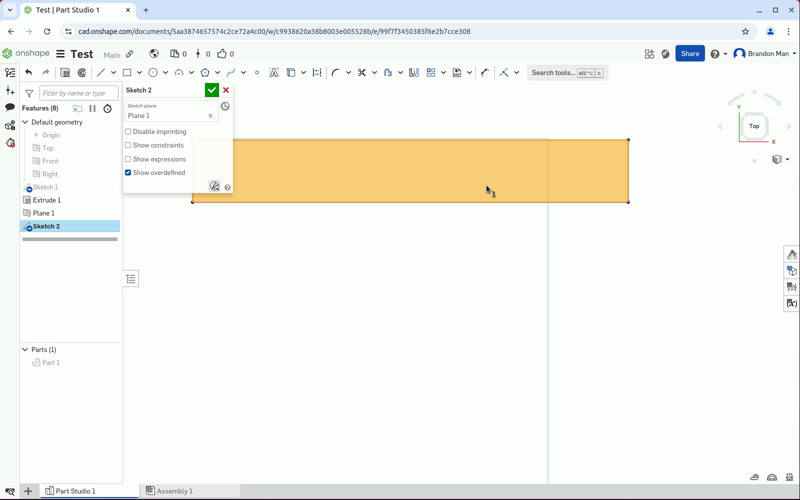
scroll(-6)
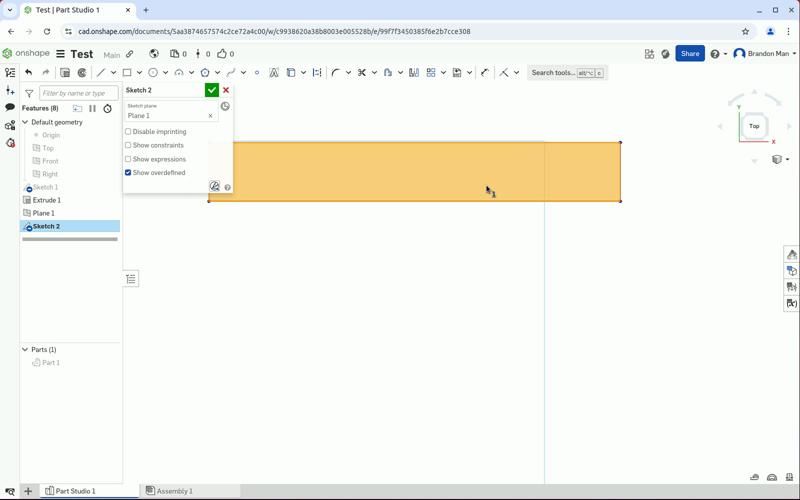
scroll(-6)
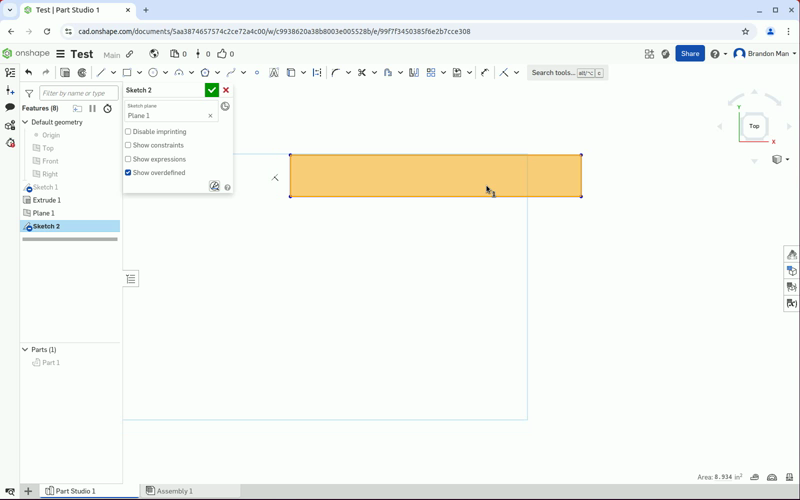
scroll(-6)
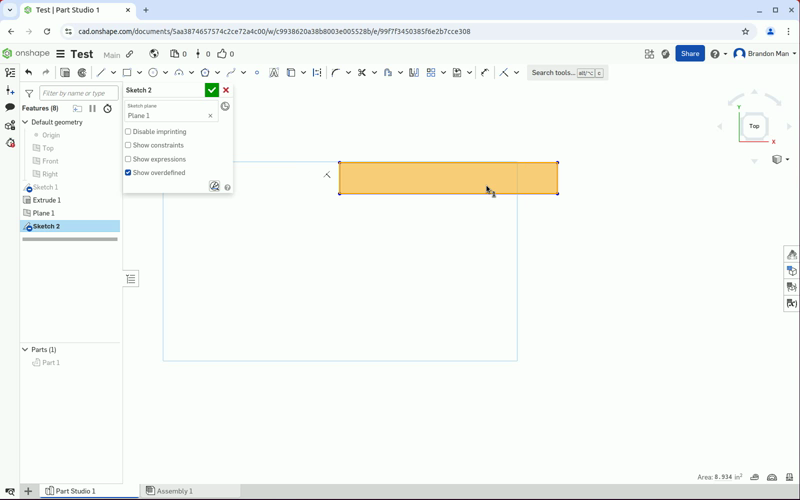
scroll(-6)
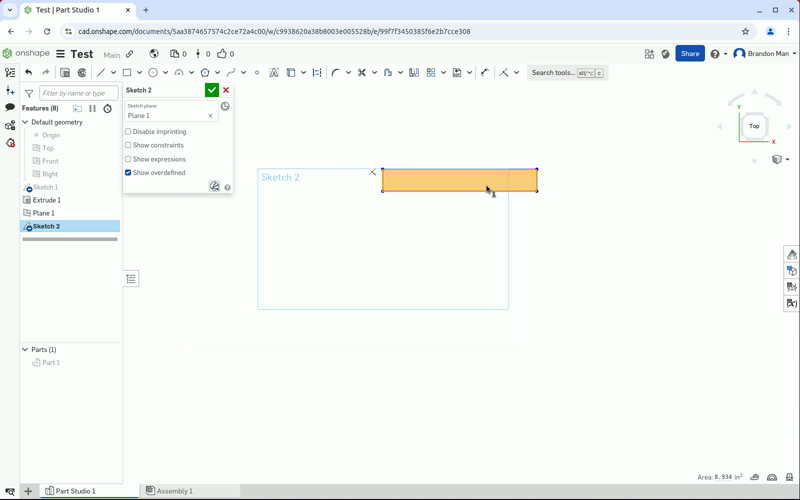
scroll(-6)
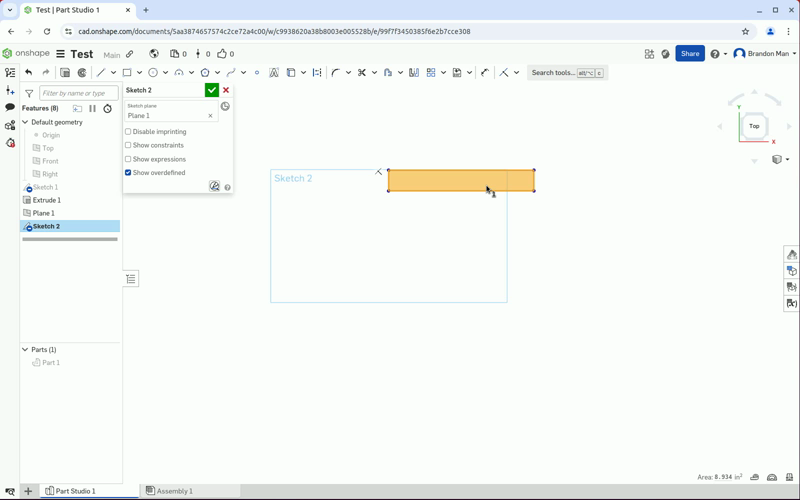
scroll(-6)
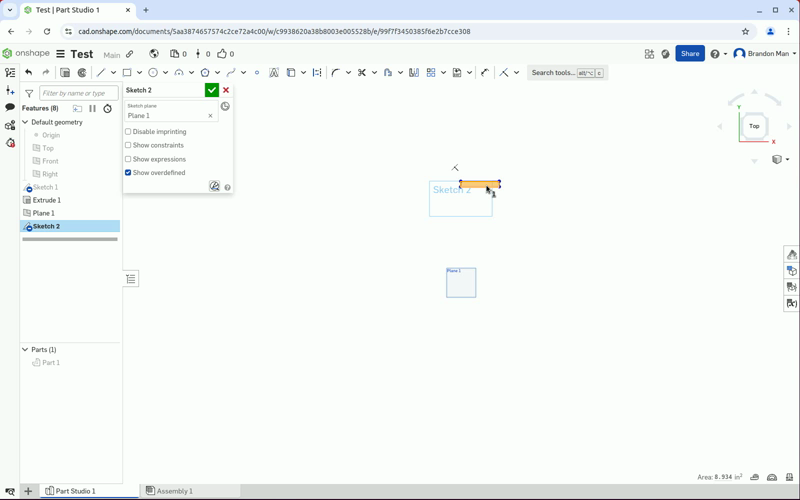
mouse_move(73, 352)
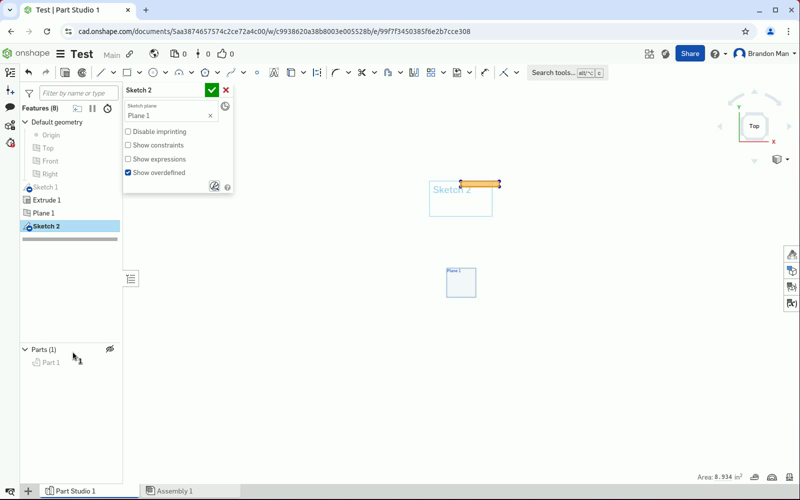
key(shift+y)
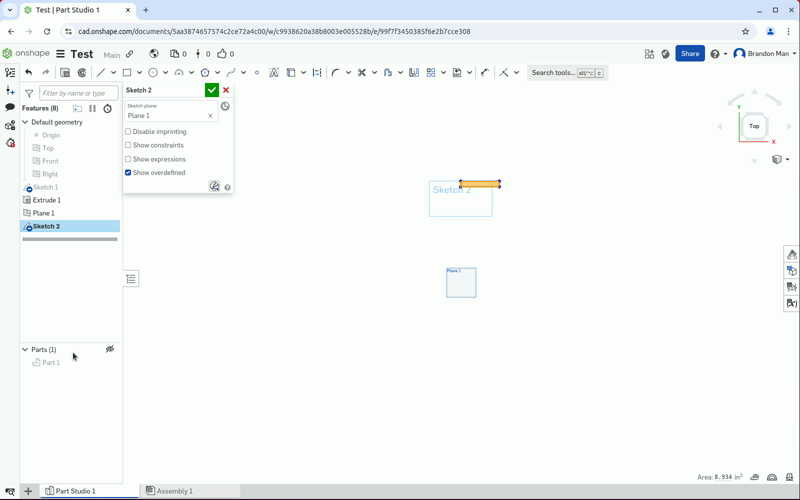
key(shift+e)
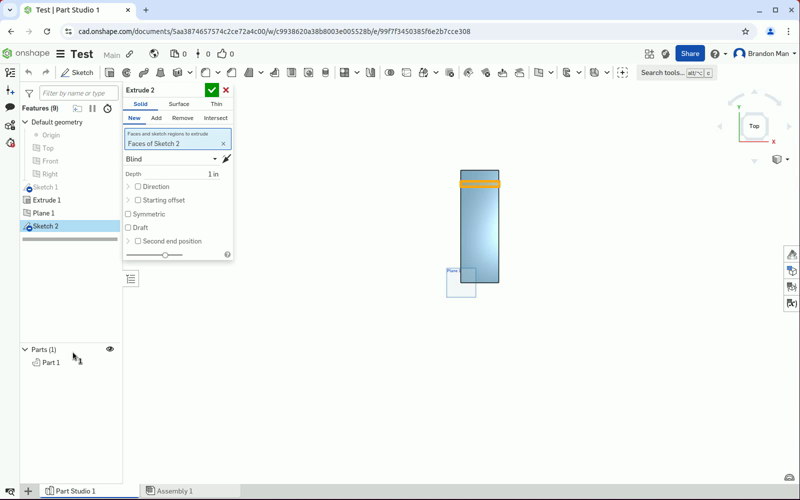
mouse_move(143, 106)
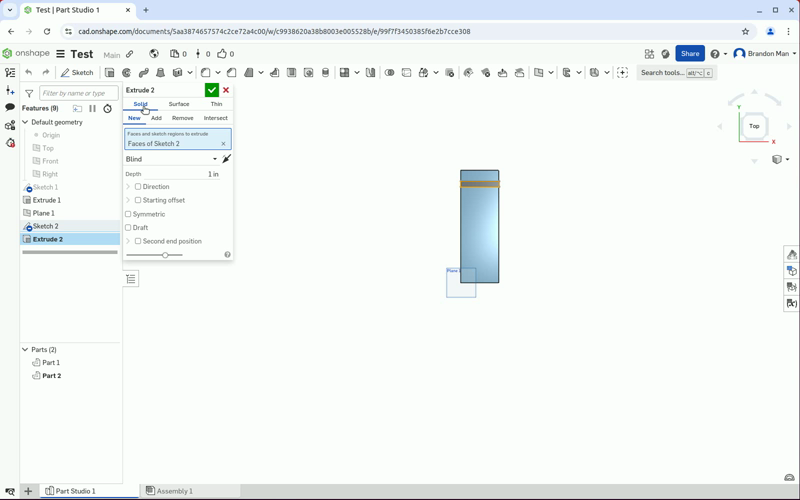
click(143, 106)
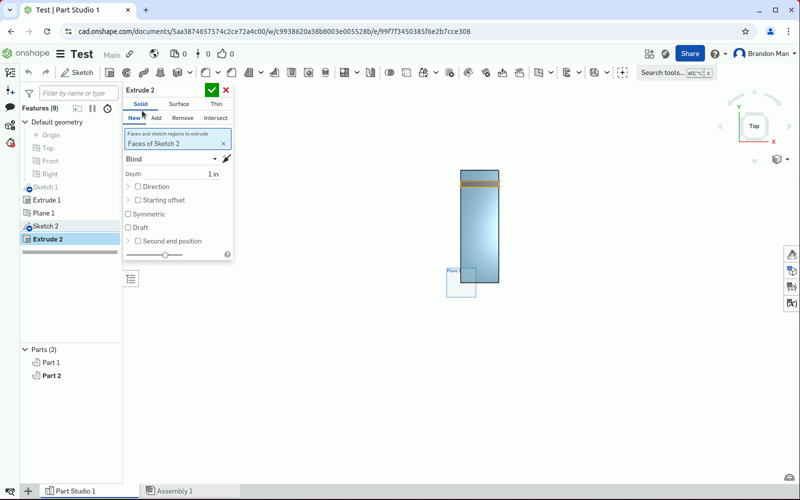
mouse_move(137, 120)
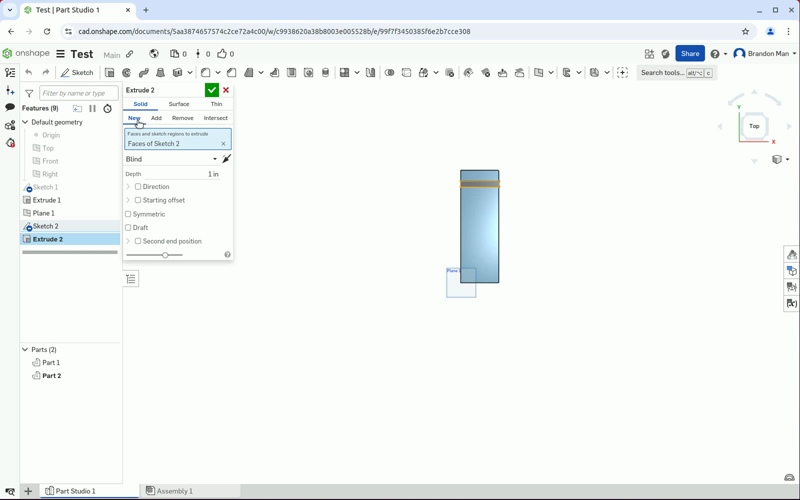
click(137, 120)
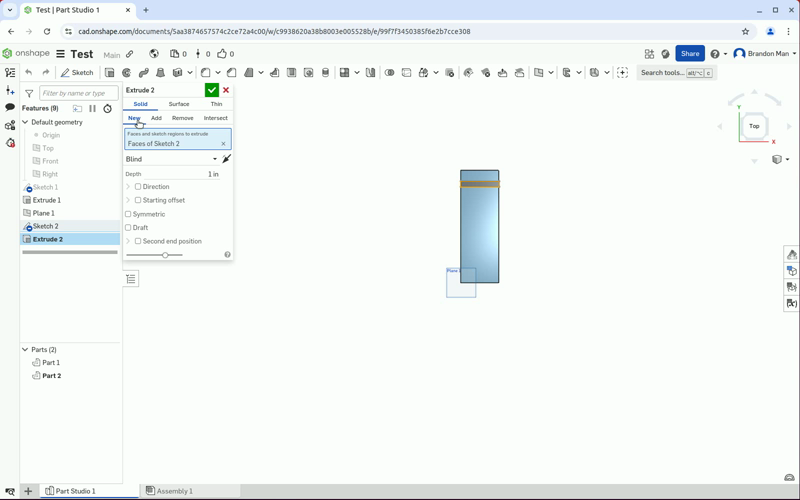
key(tab, 4)
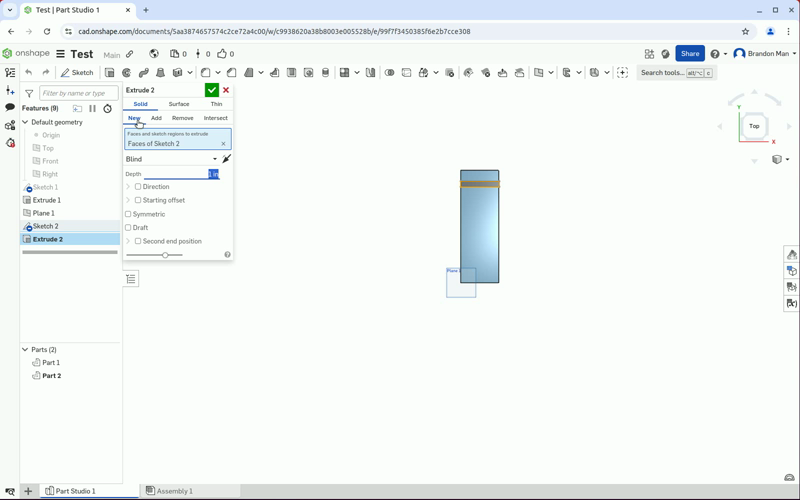
text(5.777)
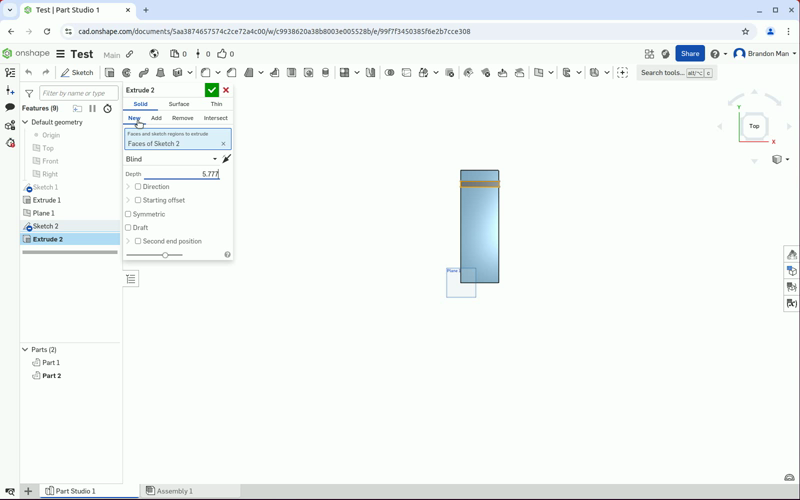
key(enter)
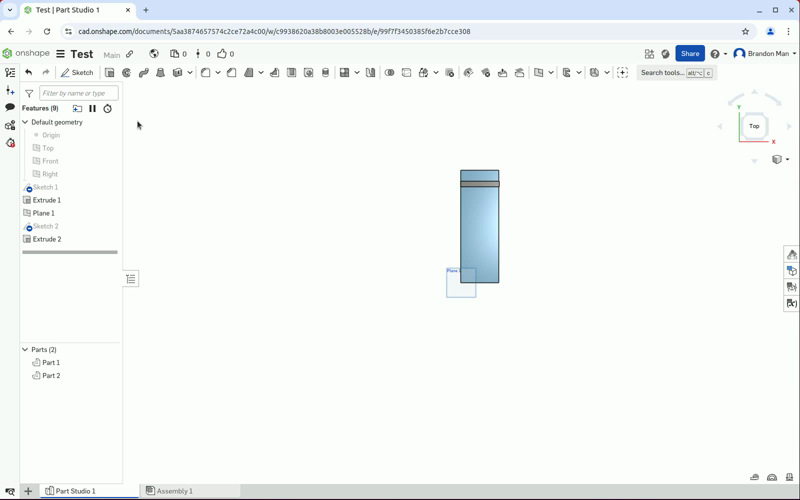
key(shift+h)
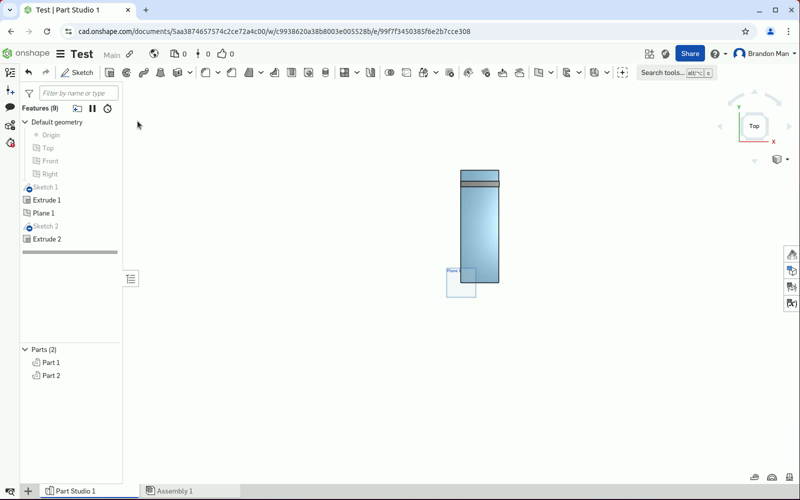
key(shift+h)
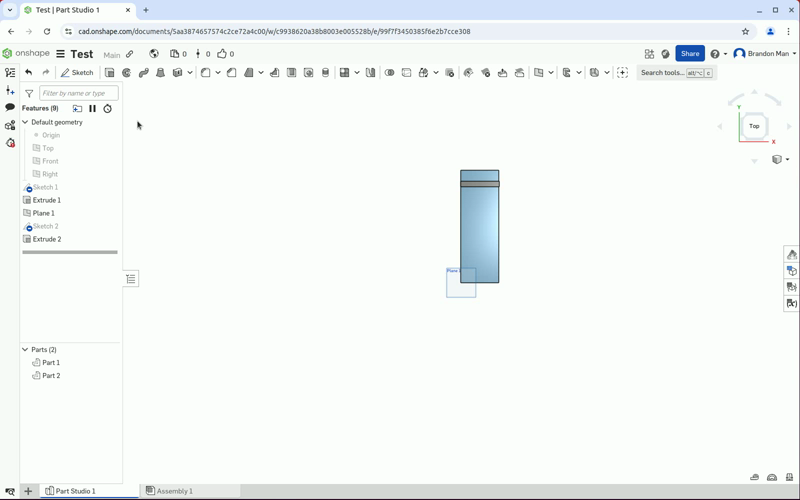
mouse_move(73, 189)
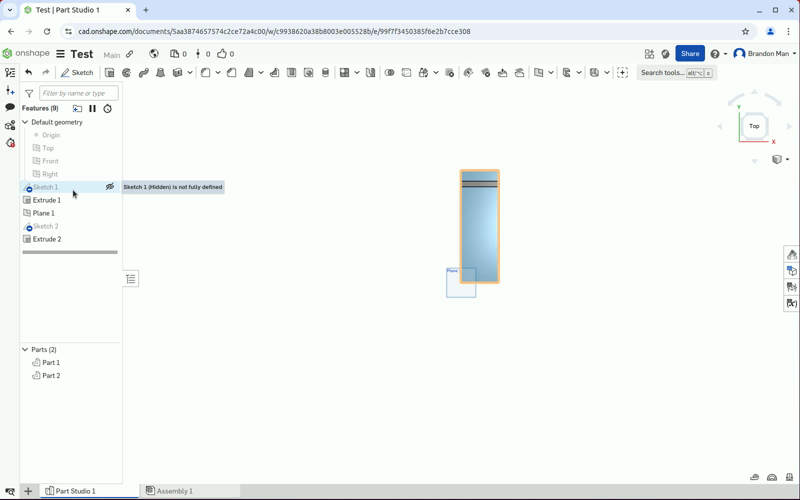
click(73, 189)
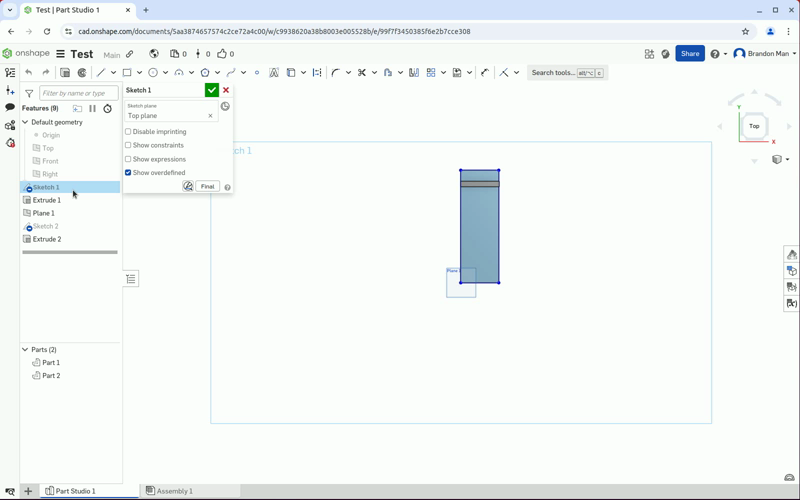
mouse_move(229, 92)
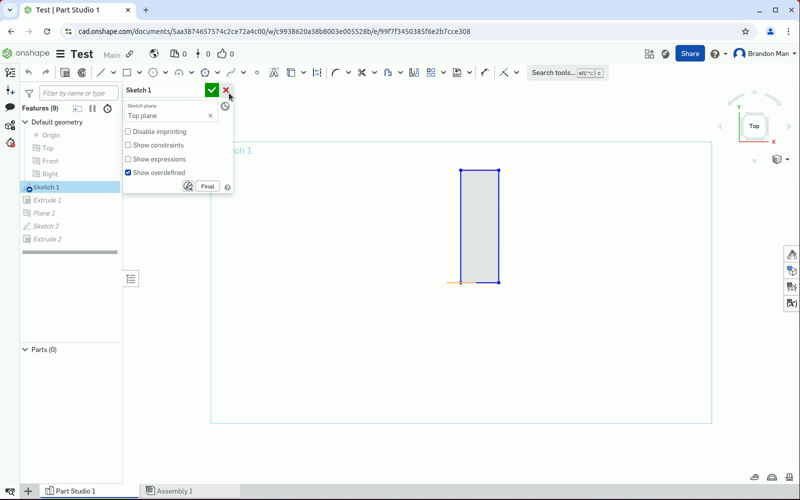
click(229, 92)
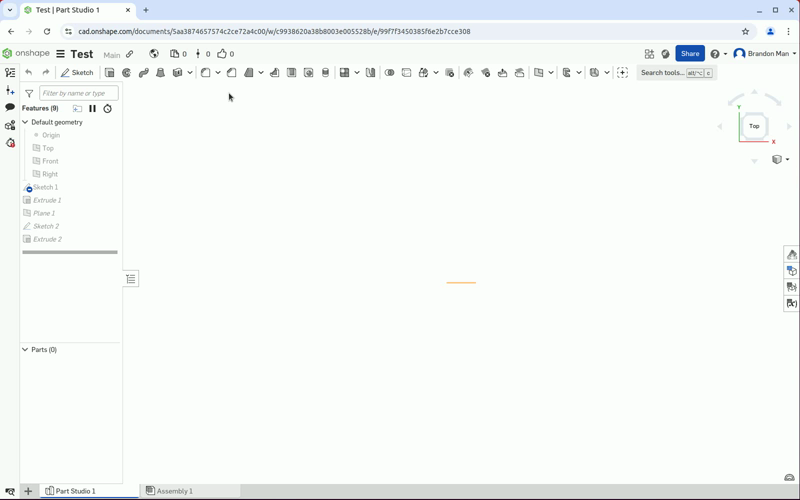
key(shift+s)
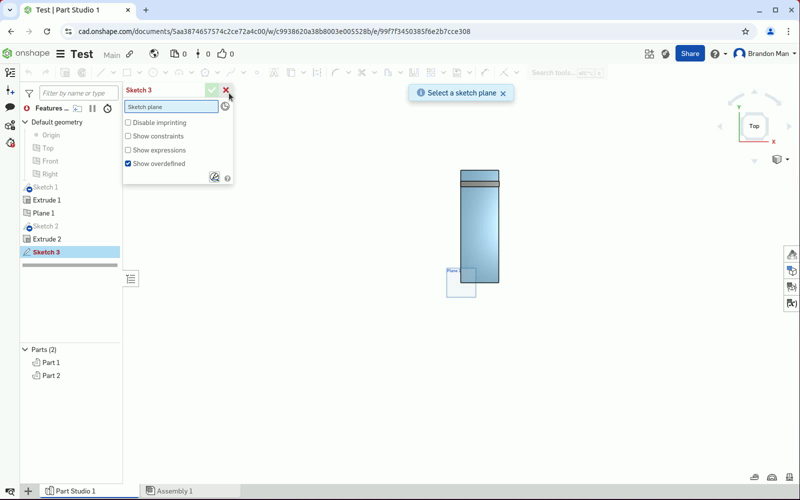
mouse_move(73, 215)
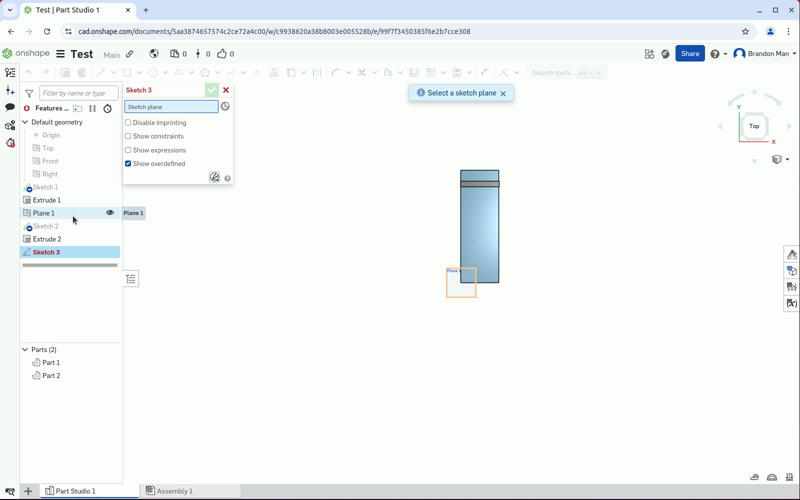
click(73, 215)
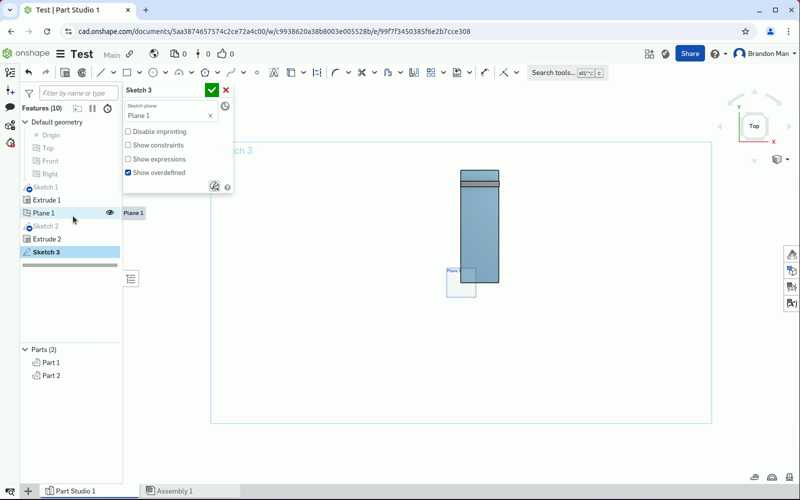
mouse_move(73, 352)
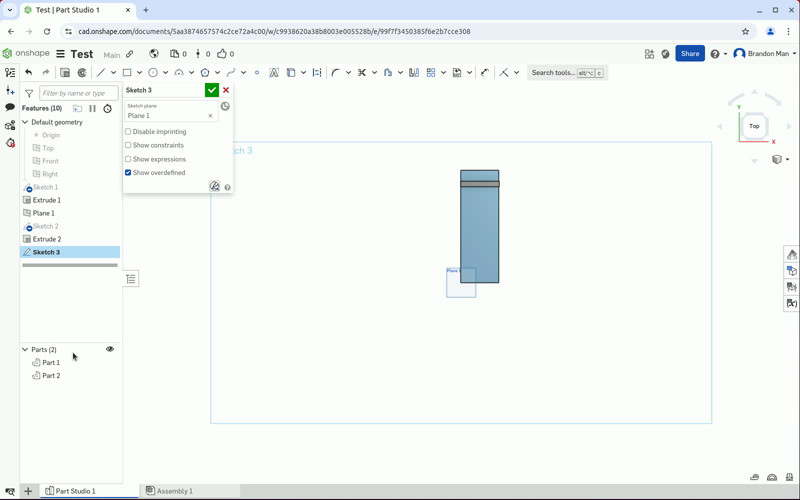
key(y)
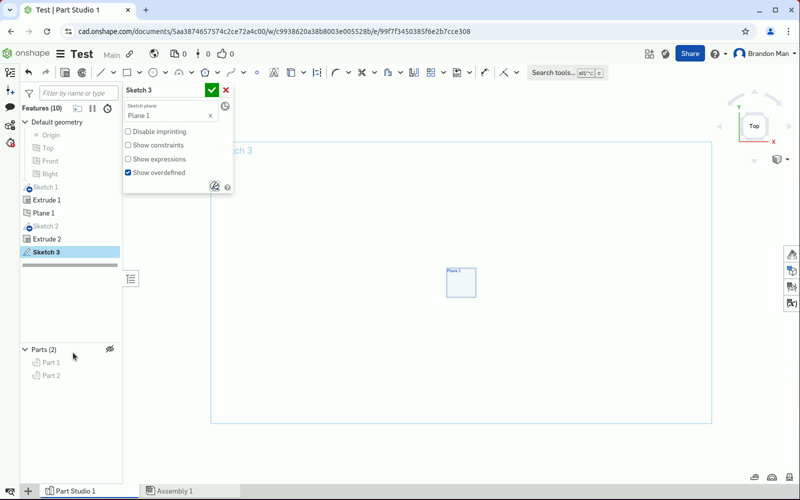
key(l)
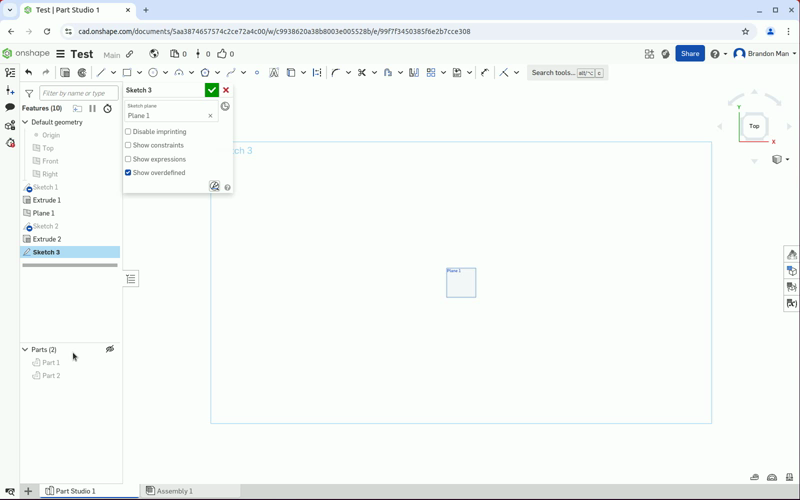
key_down(shift)
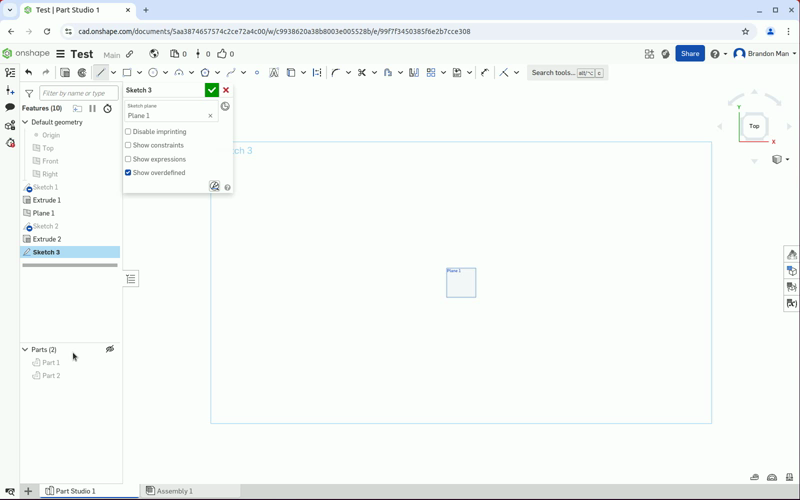
mouse_move(460, 203)
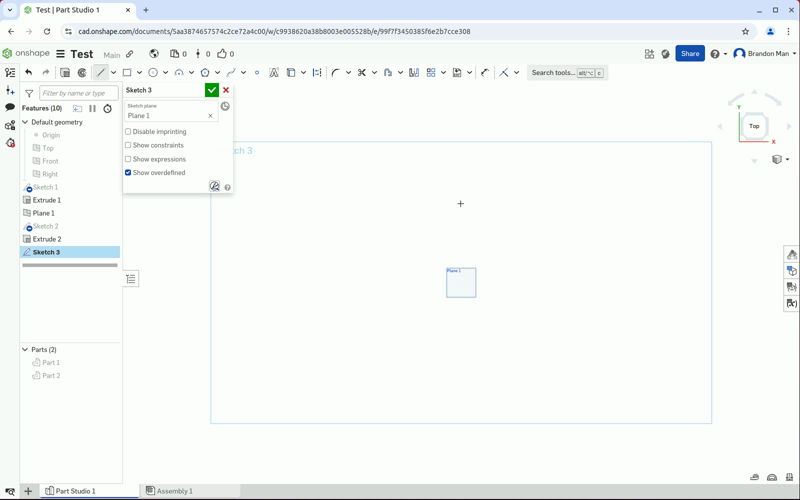
click(460, 203)
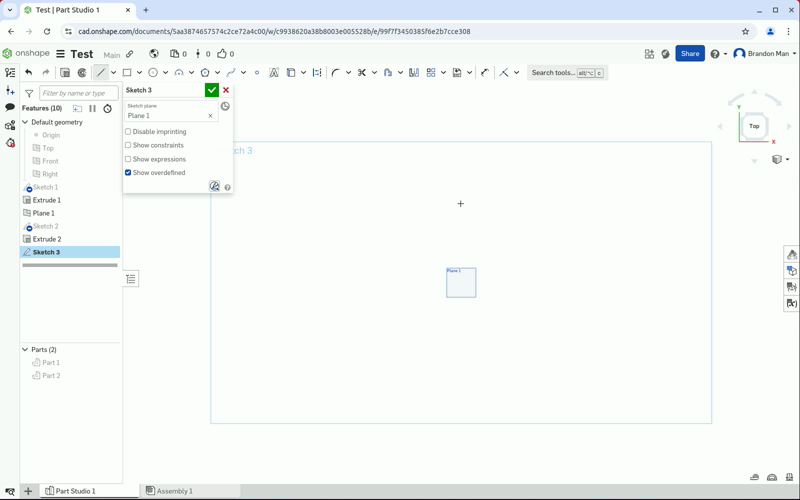
key_up(shift)
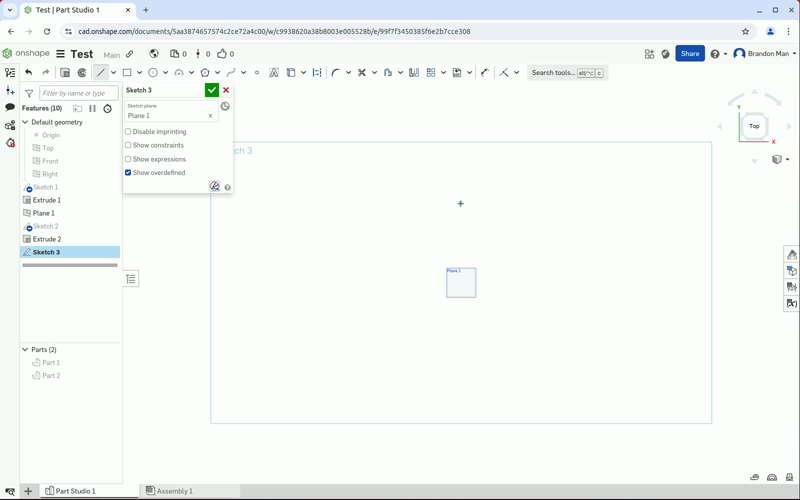
key_down(shift)
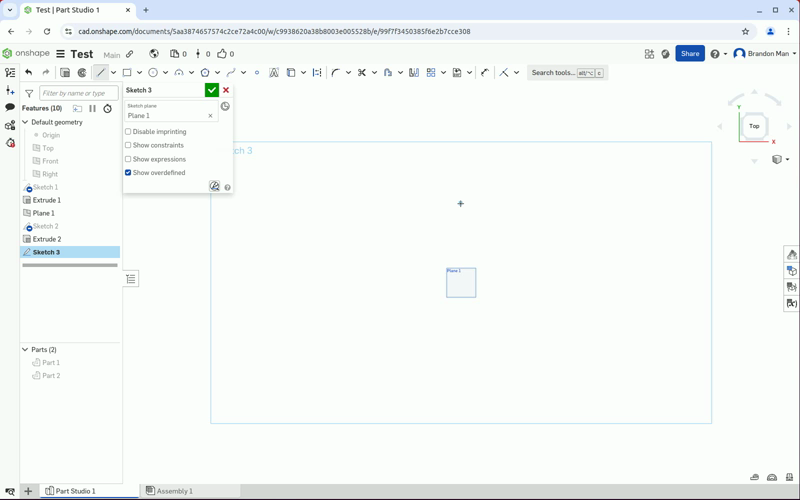
mouse_move(490, 203)
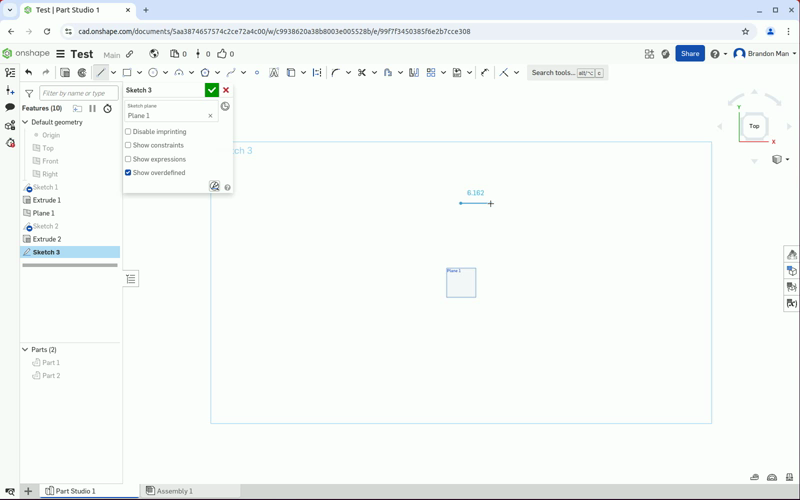
mouse_move(499, 203)
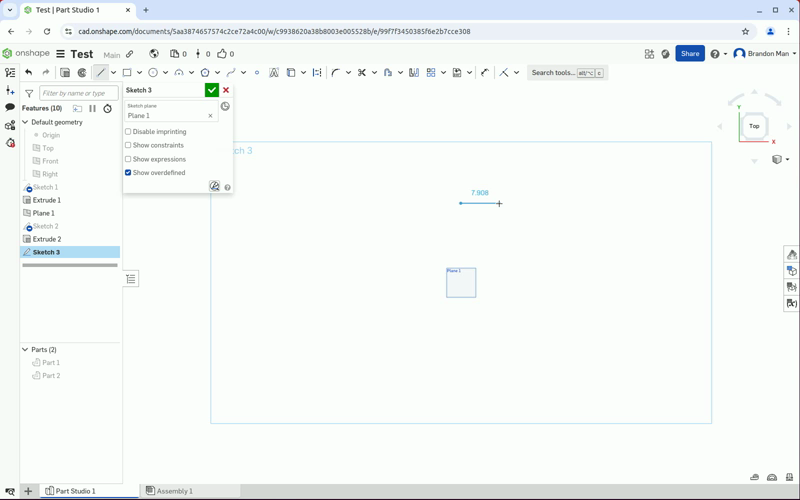
click(499, 203)
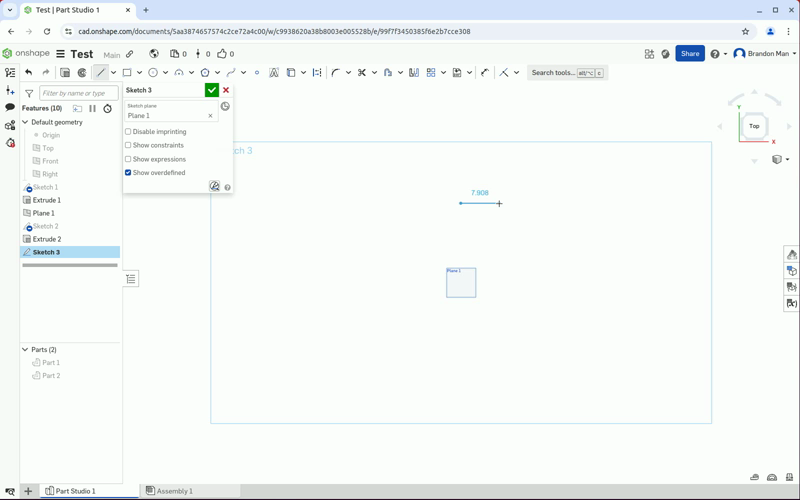
key_up(shift)
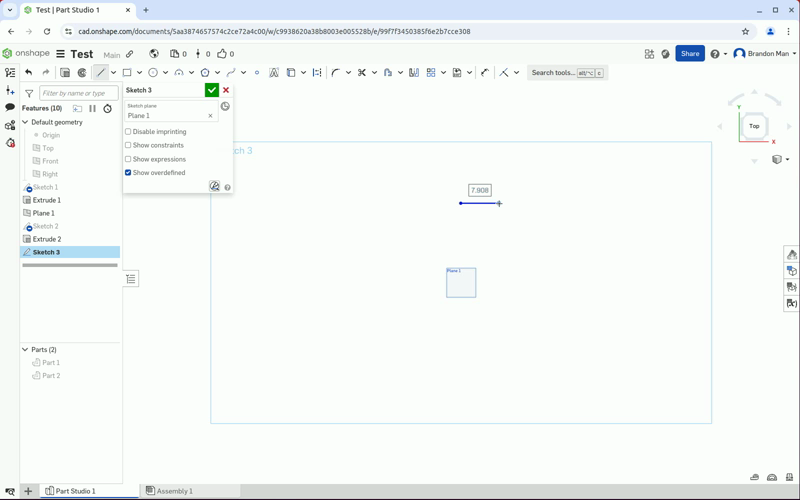
key_down(shift)
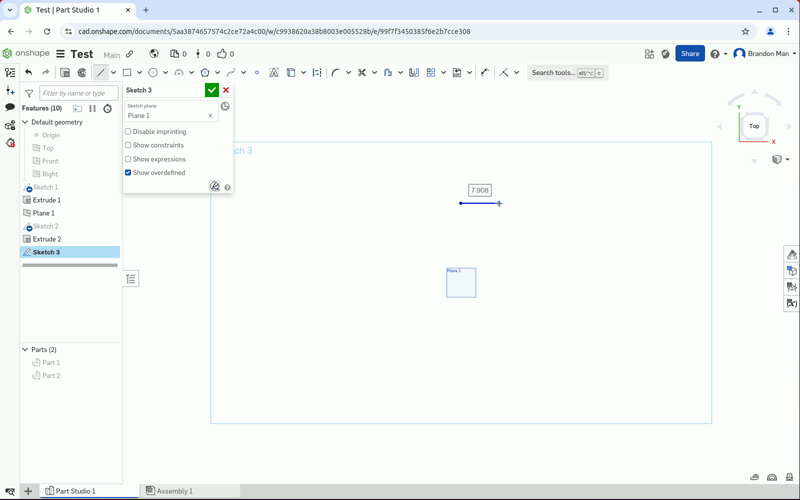
mouse_move(529, 203)
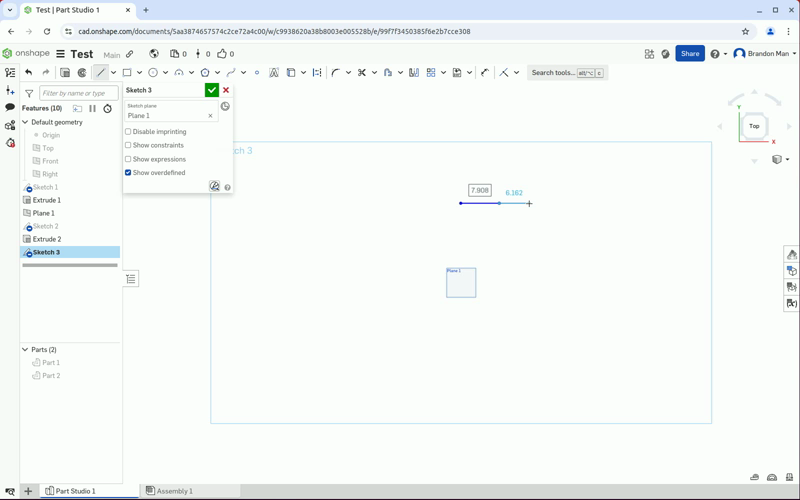
mouse_move(499, 197)
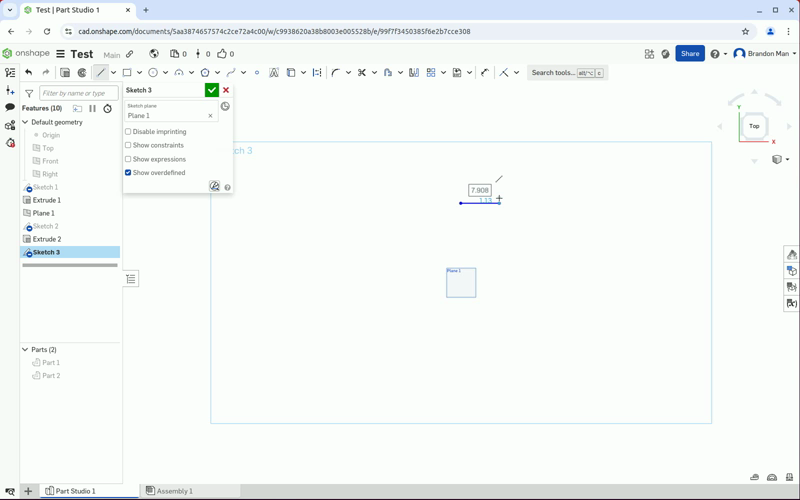
scroll(6)
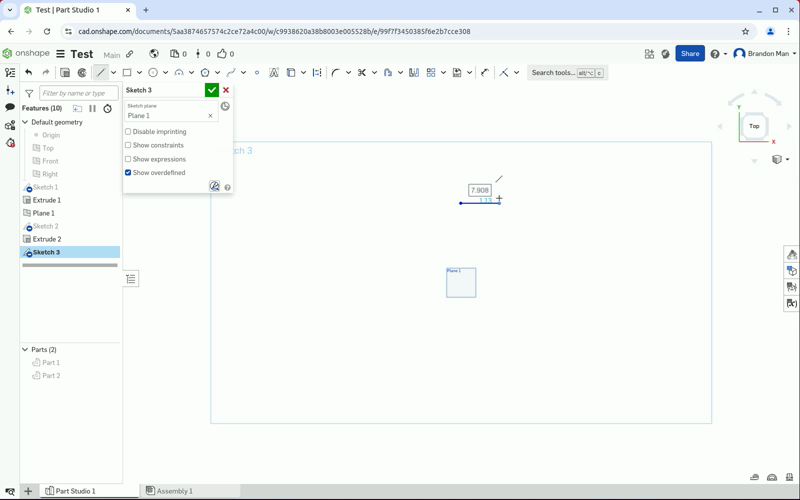
scroll(6)
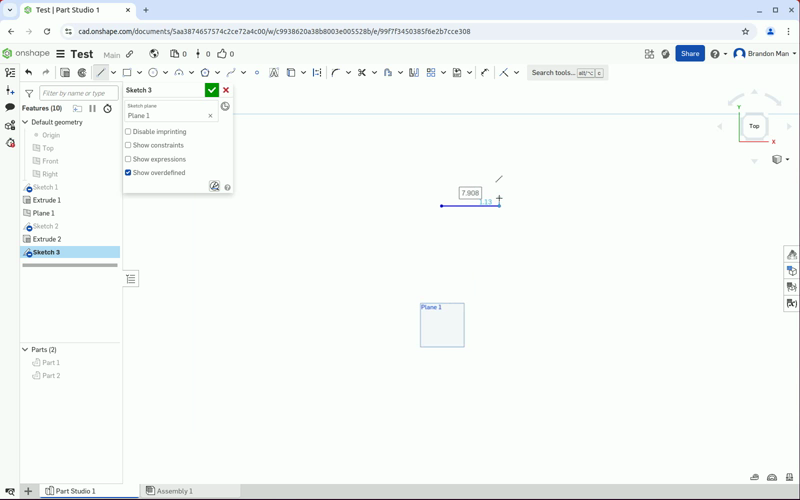
scroll(6)
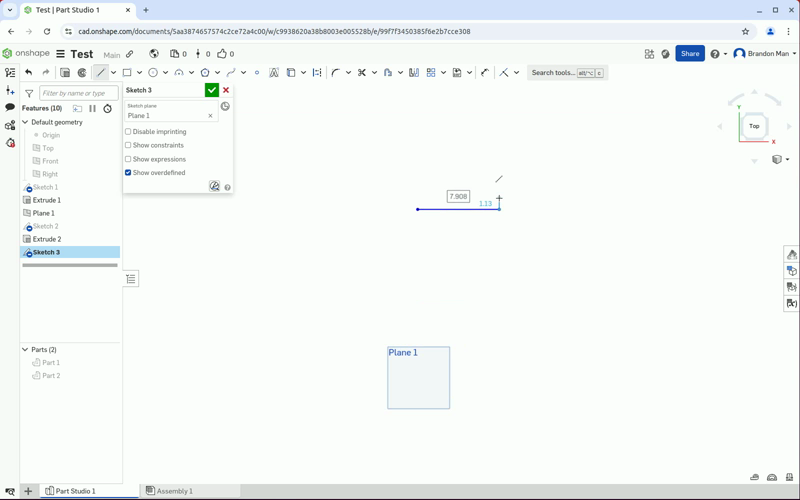
scroll(6)
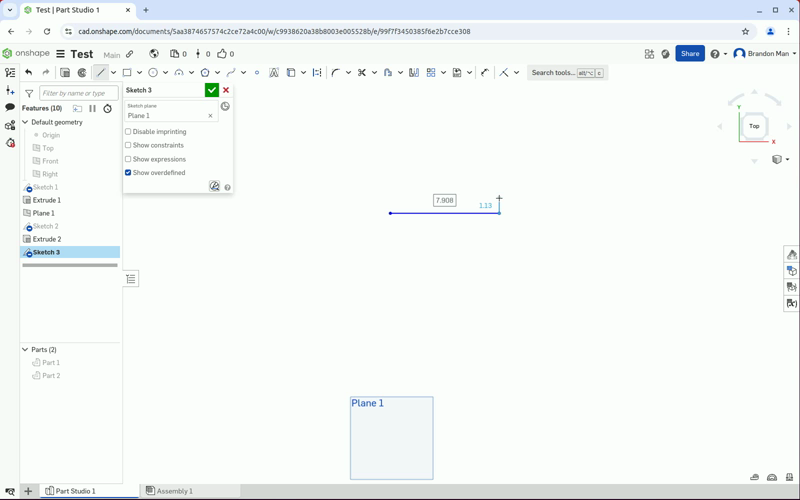
scroll(6)
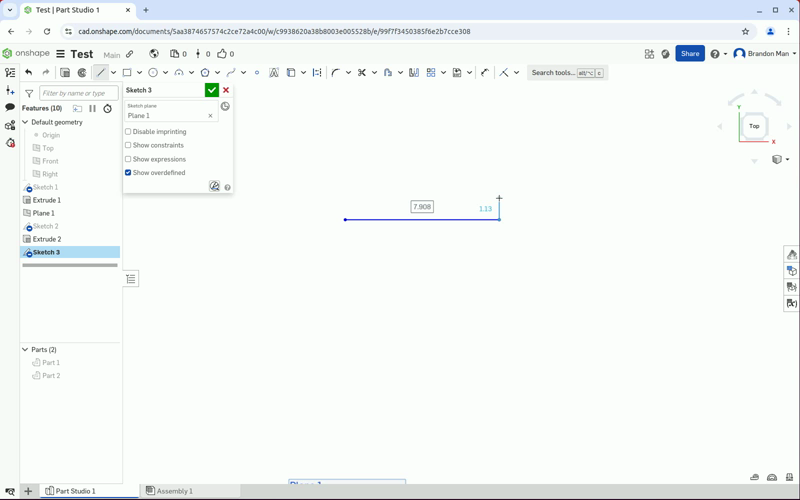
scroll(6)
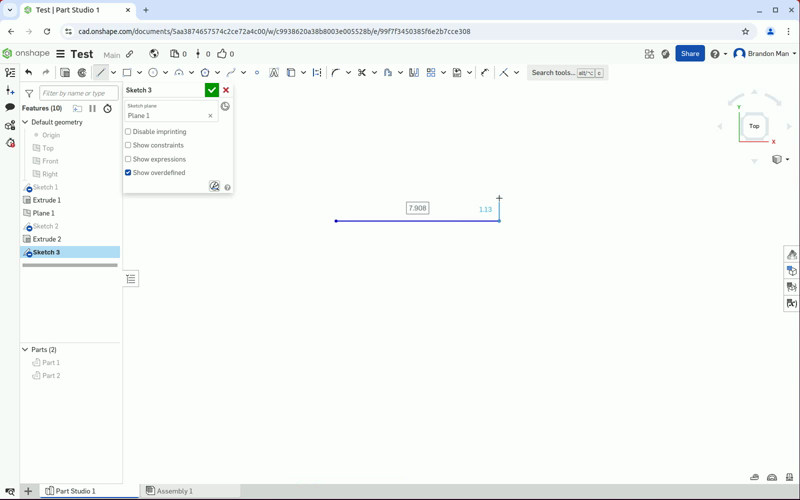
scroll(6)
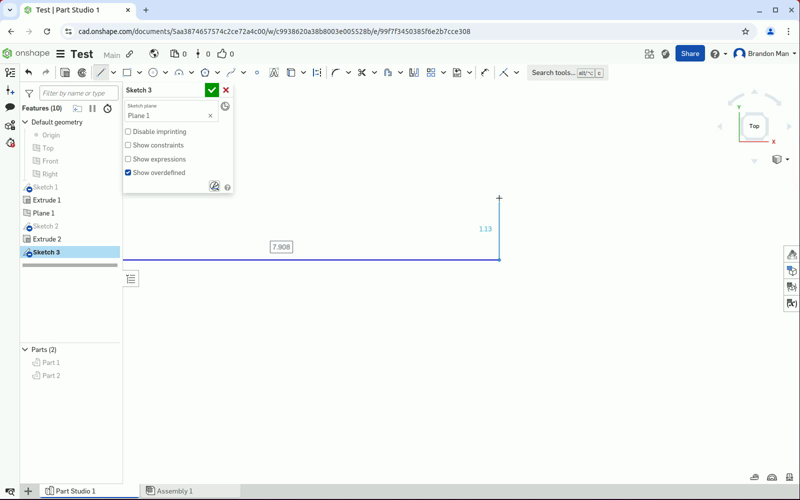
click(499, 197)
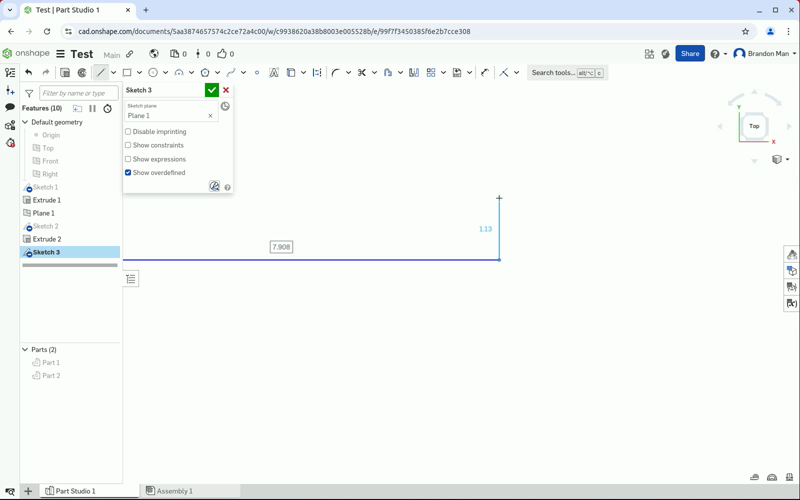
scroll(-6)
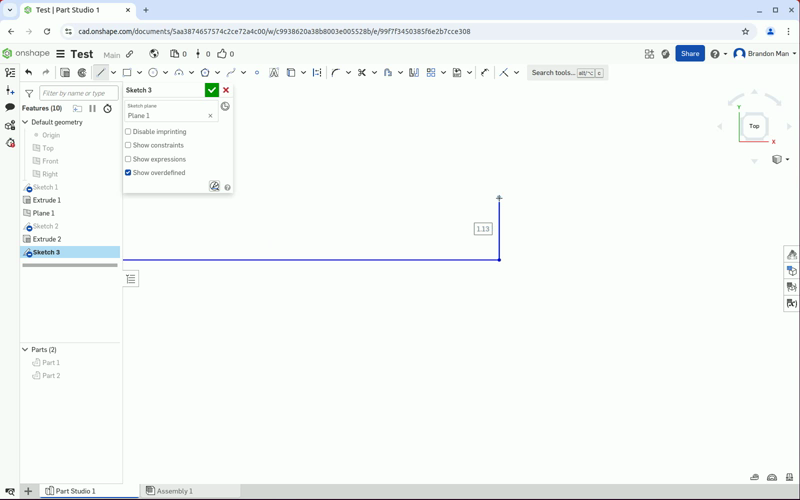
scroll(-6)
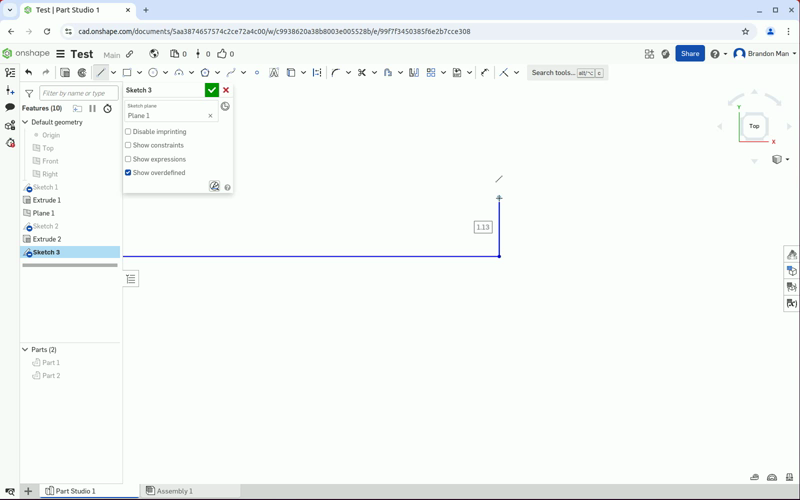
scroll(-6)
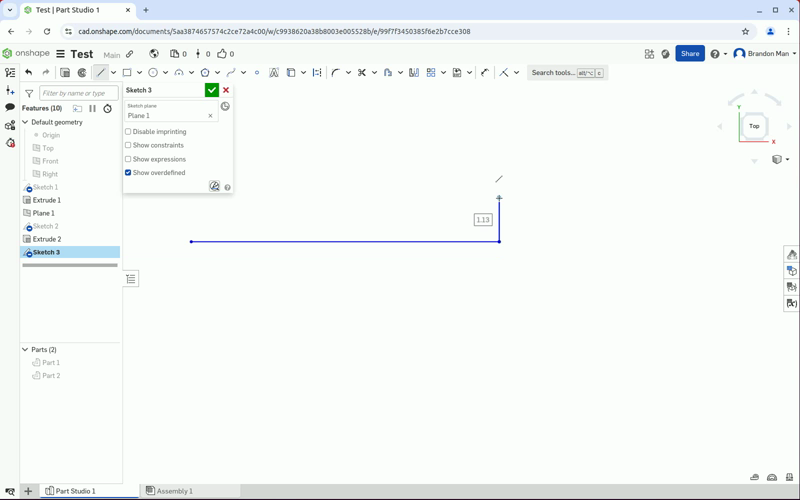
scroll(-6)
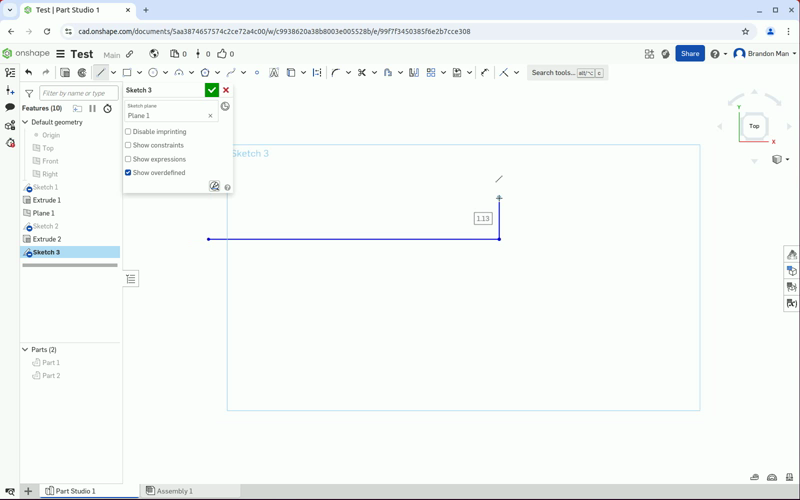
scroll(-6)
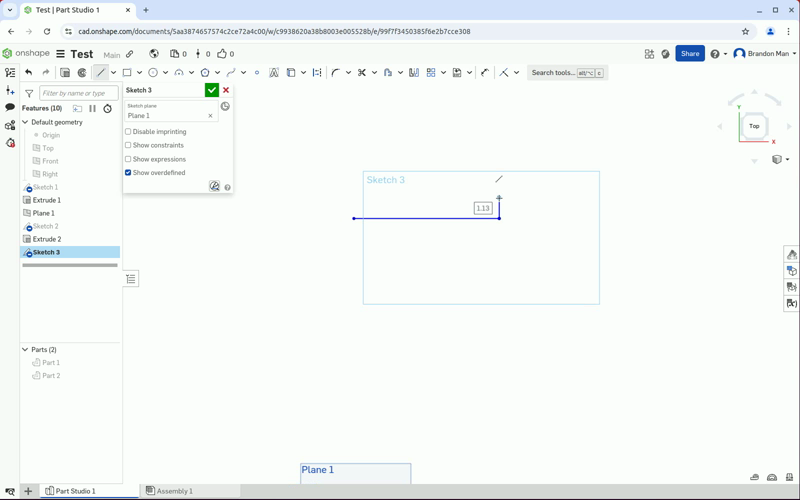
scroll(-6)
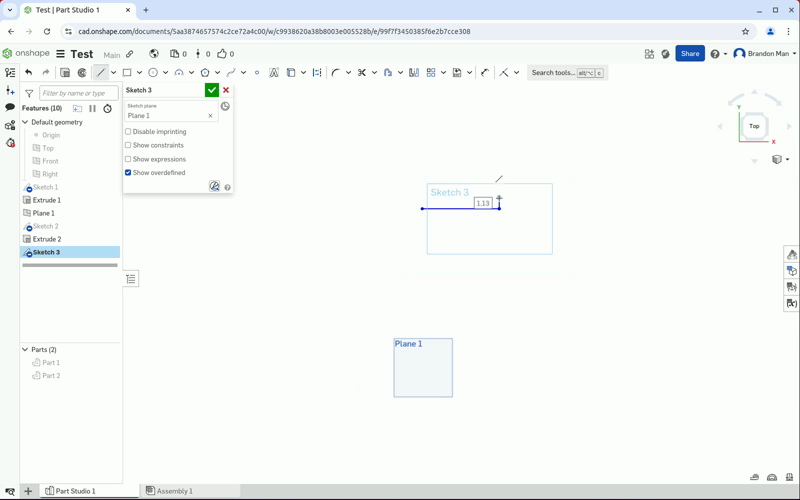
scroll(-6)
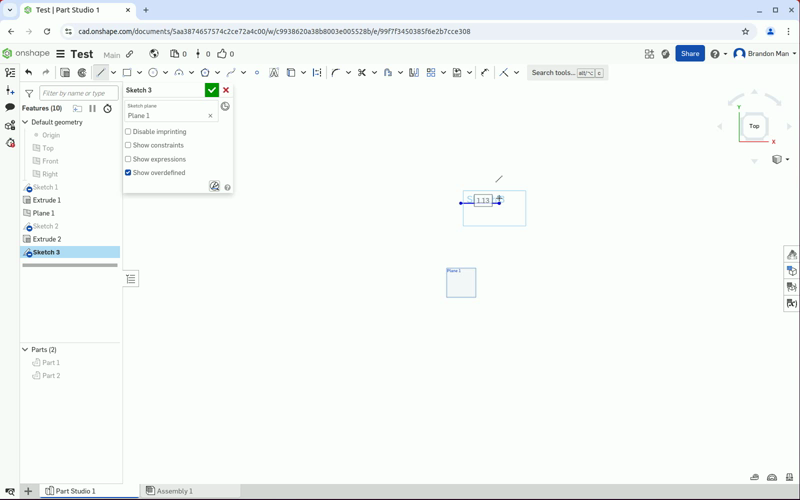
key_up(shift)
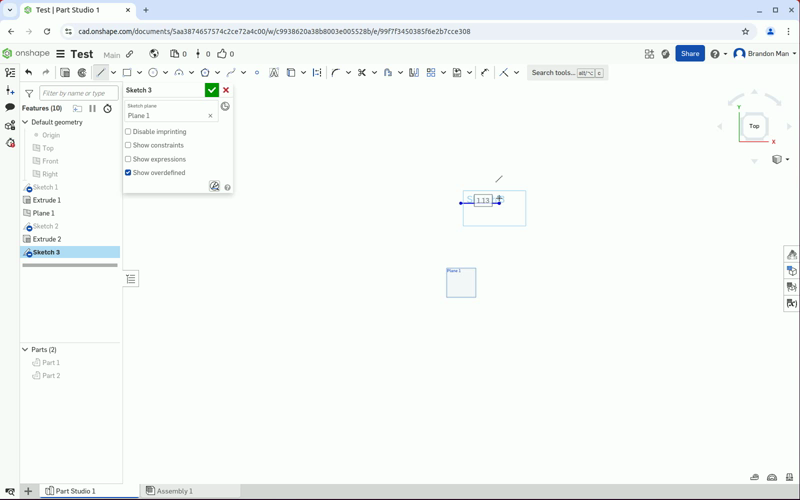
key_down(shift)
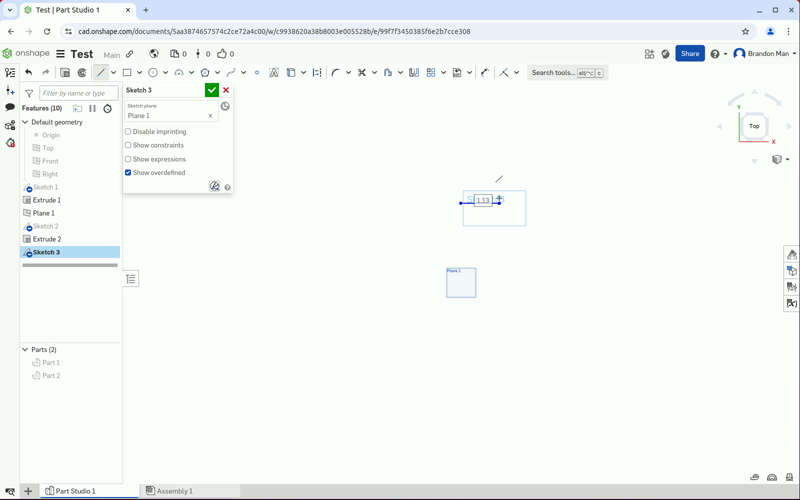
mouse_move(529, 197)
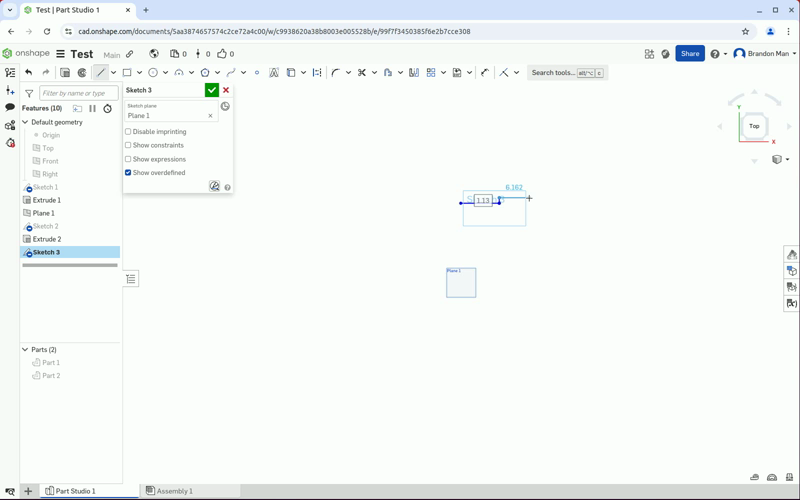
mouse_move(460, 197)
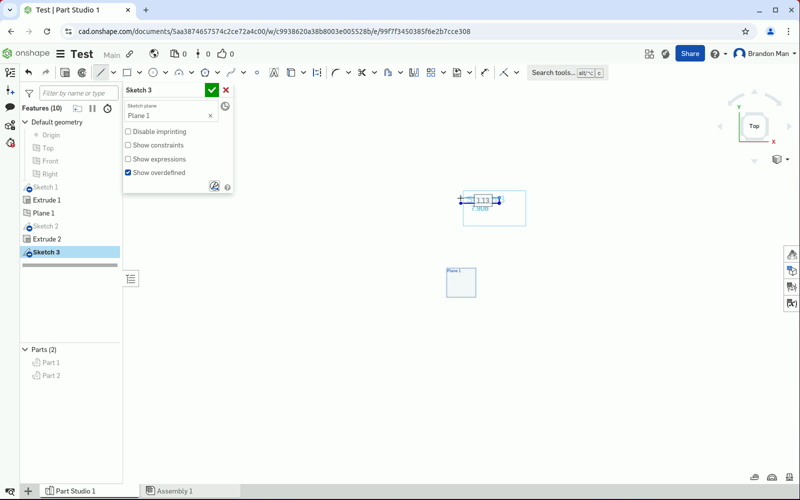
click(460, 197)
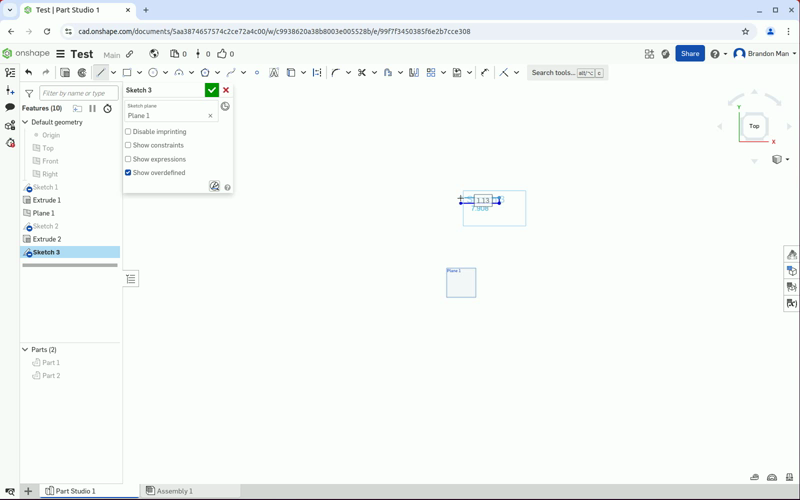
key_up(shift)
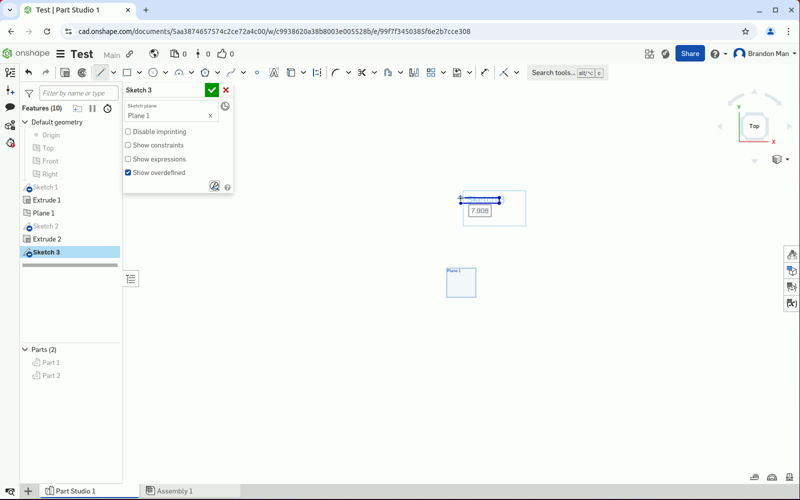
mouse_move(490, 197)
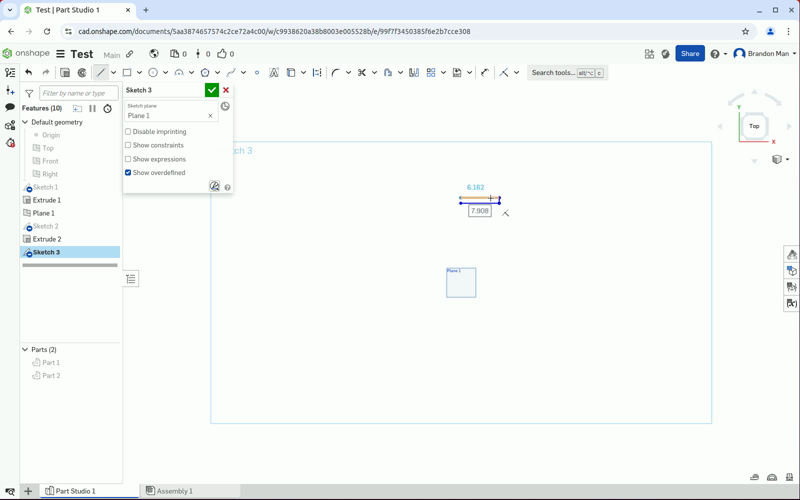
key_down(shift)
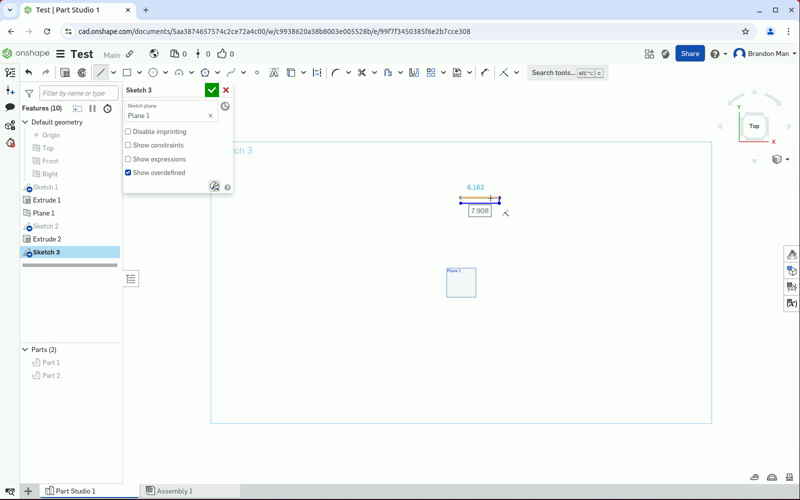
mouse_move(460, 203)
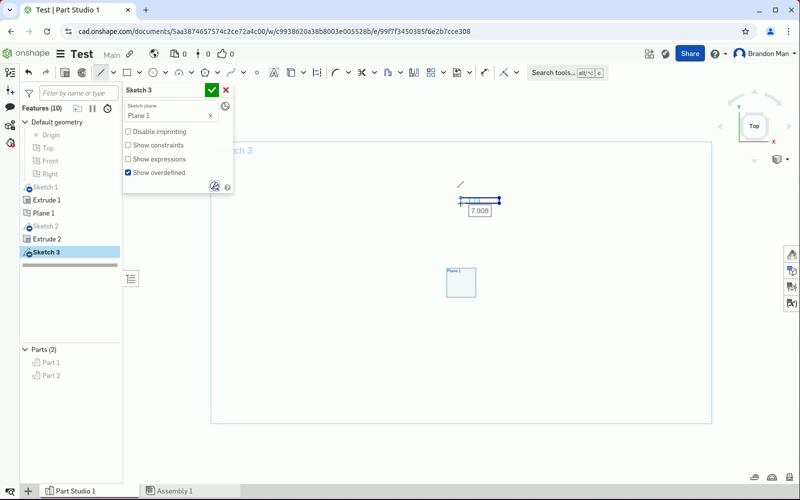
scroll(6)
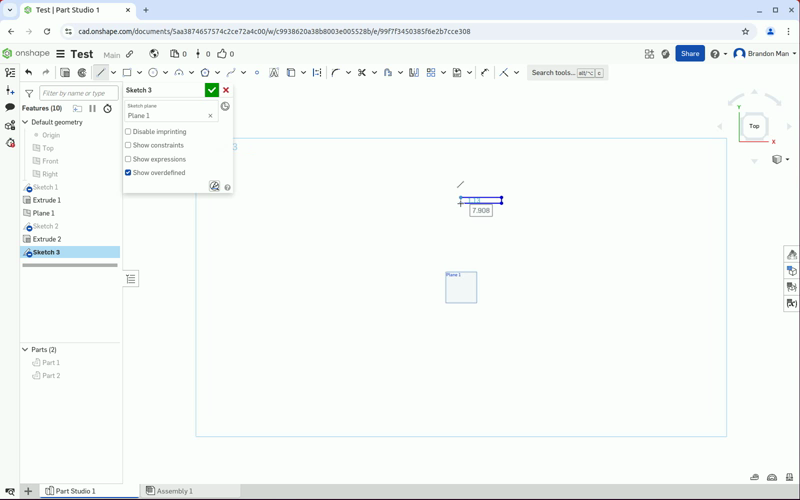
scroll(6)
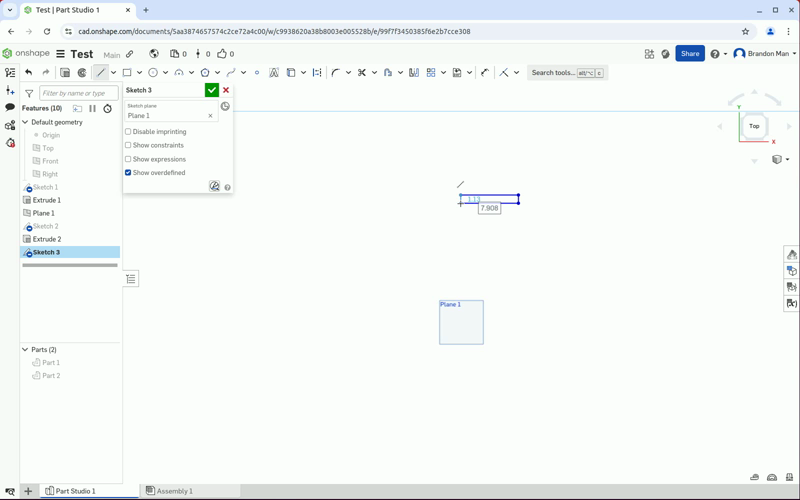
scroll(6)
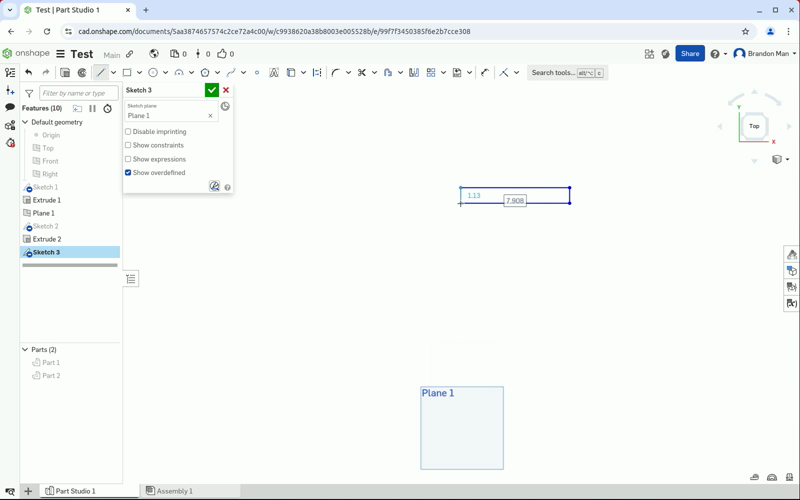
scroll(6)
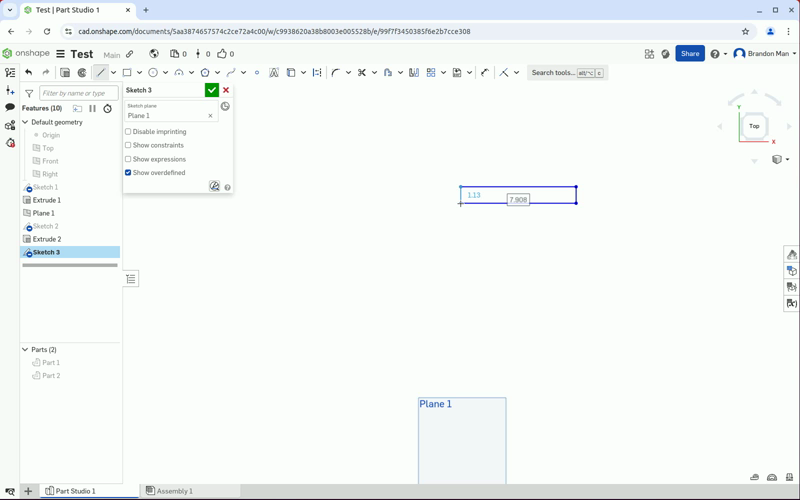
scroll(6)
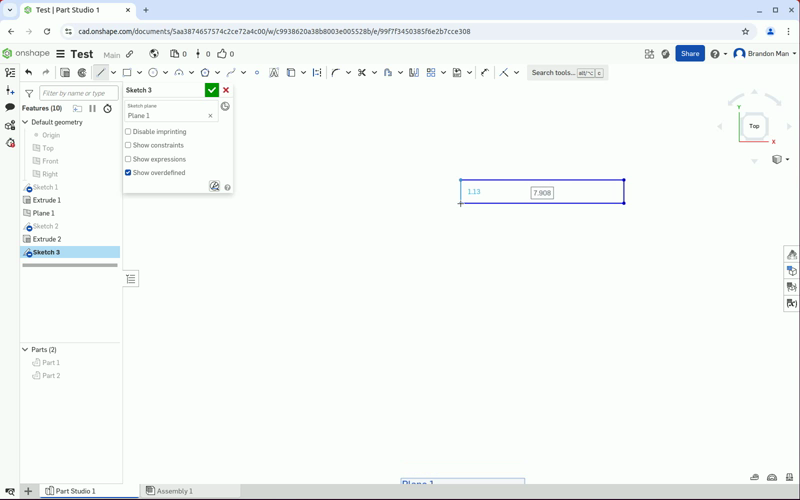
scroll(6)
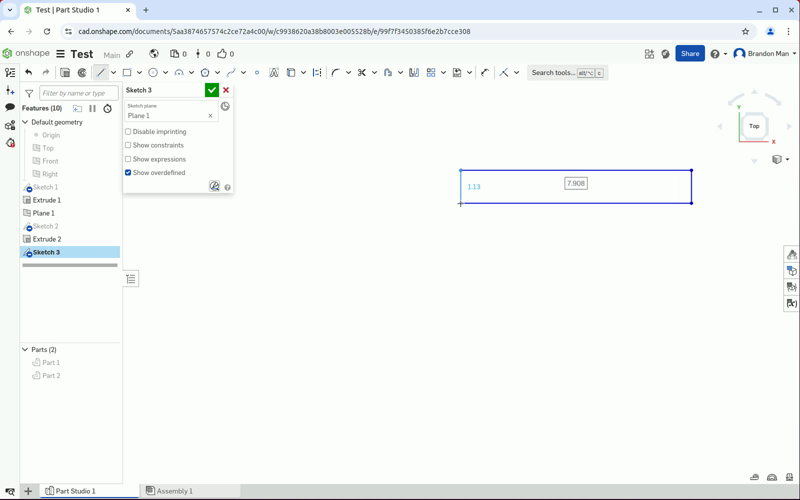
scroll(6)
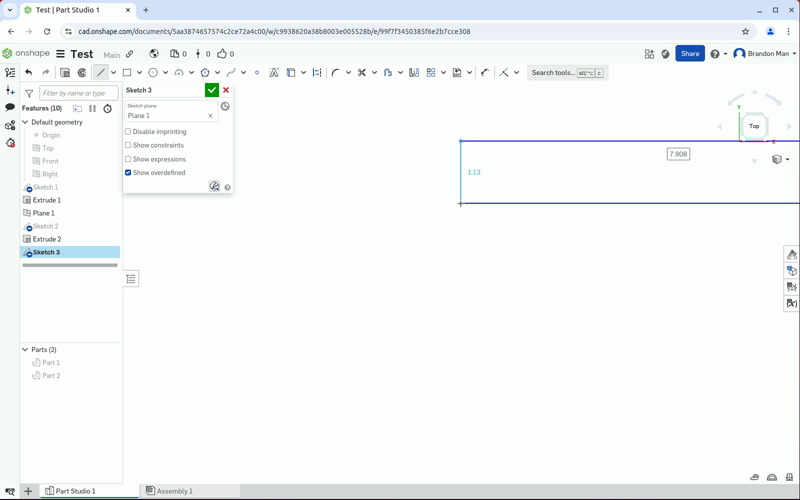
key_up(shift)
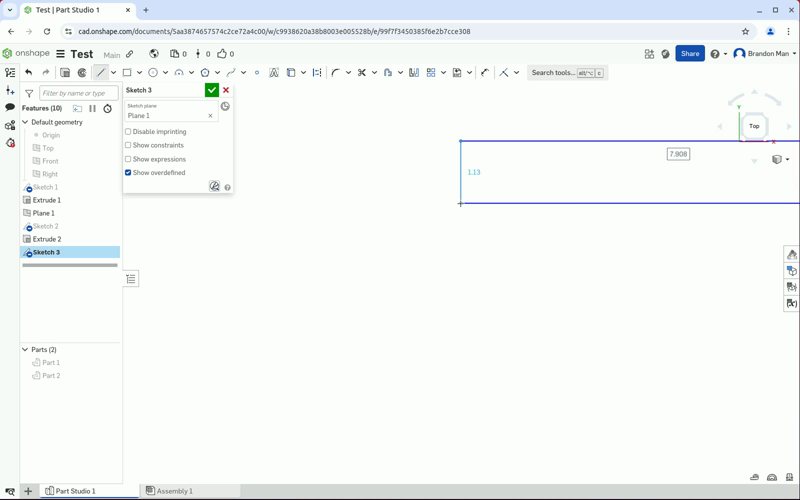
click(460, 203)
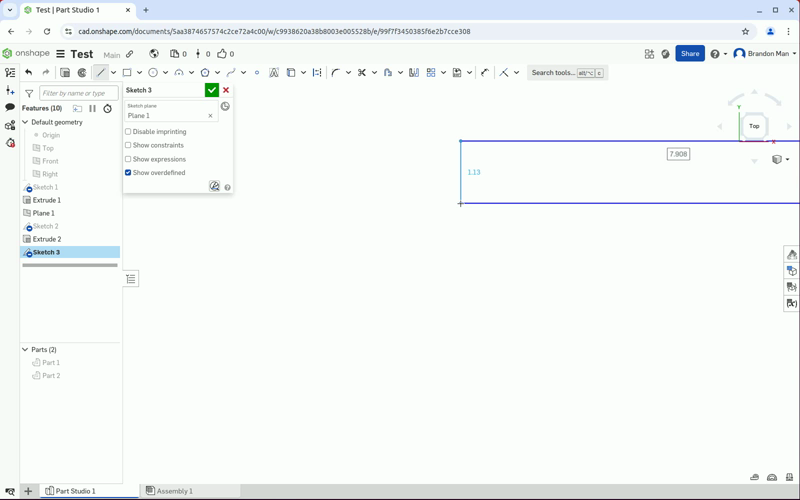
scroll(-6)
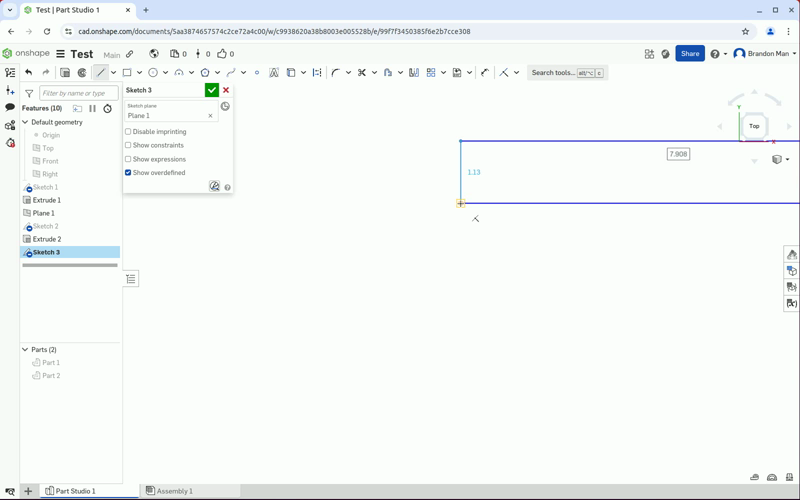
scroll(-6)
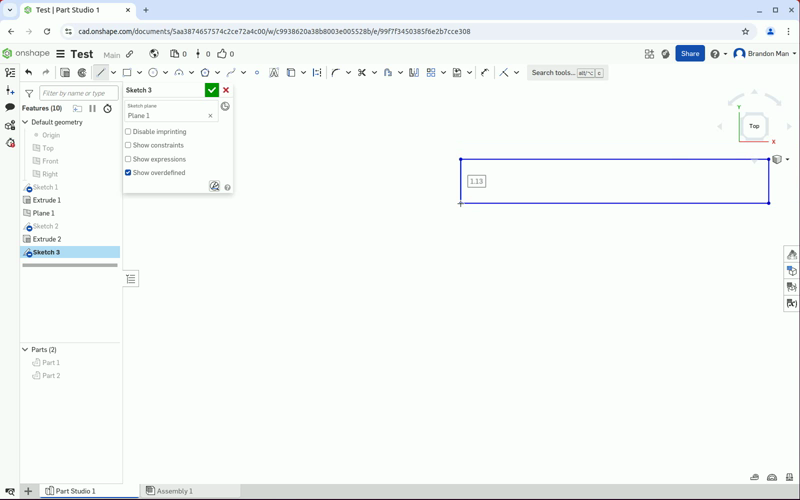
scroll(-6)
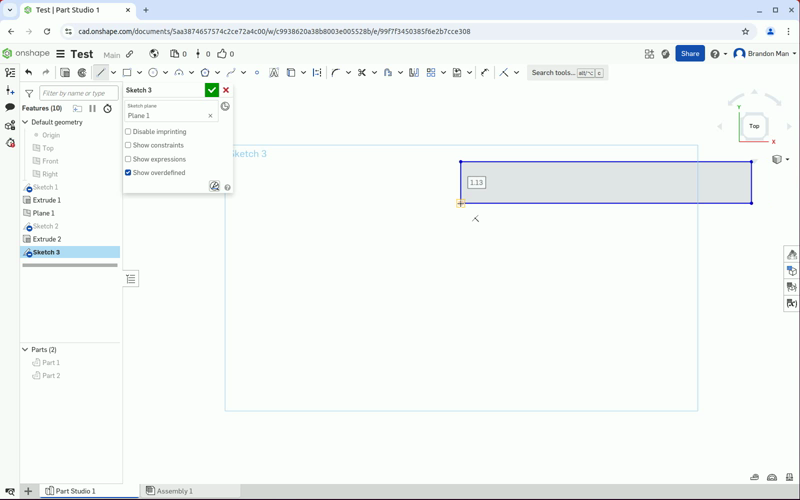
scroll(-6)
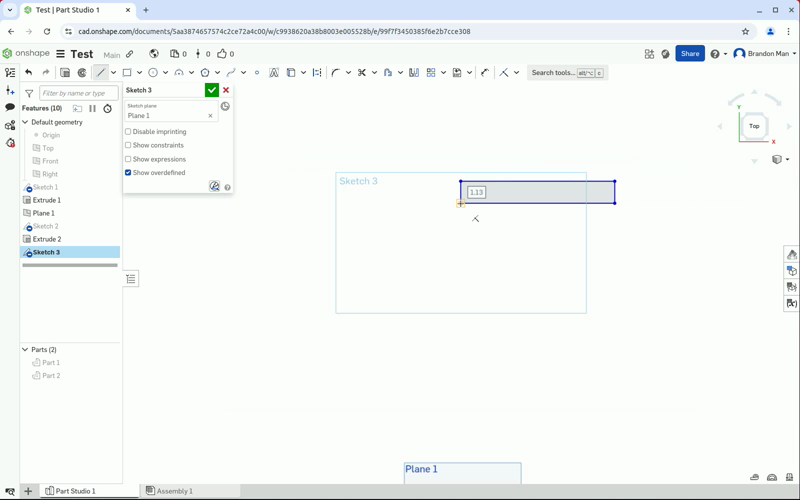
scroll(-6)
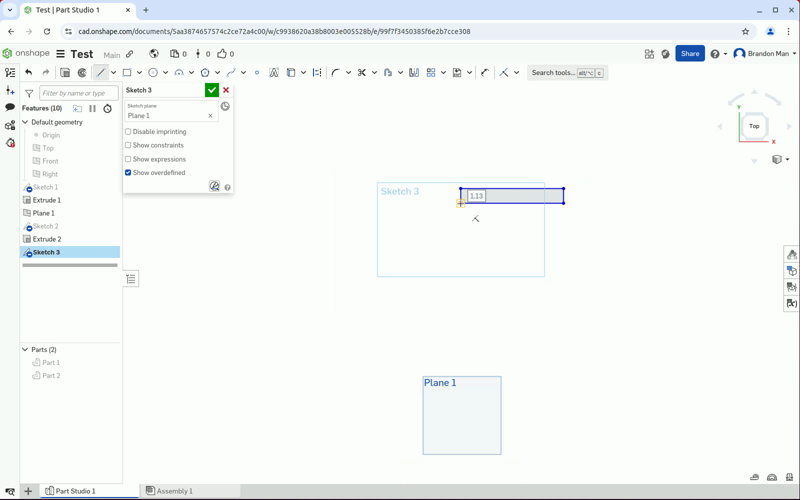
scroll(-6)
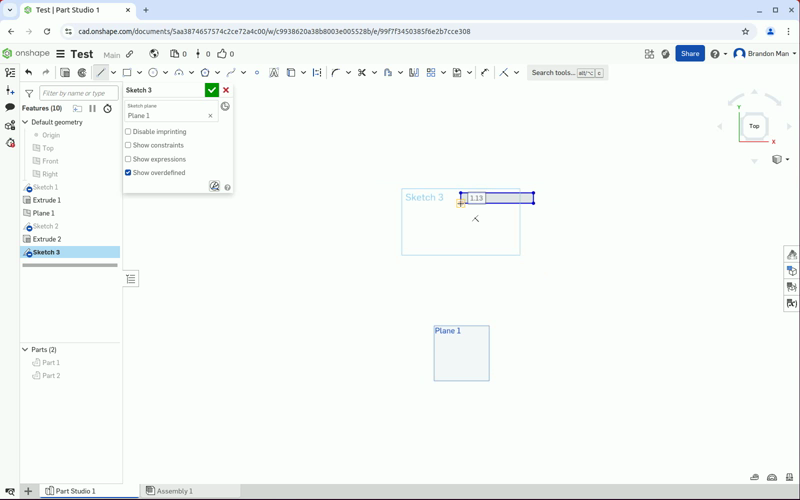
scroll(-6)
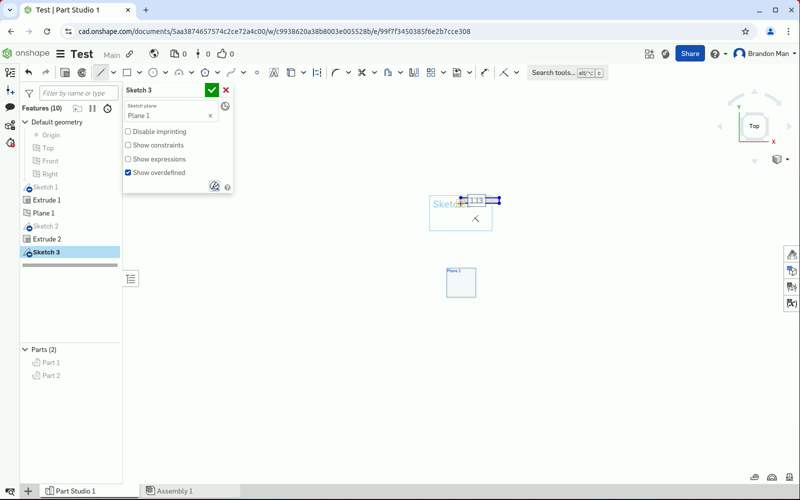
key(esc)
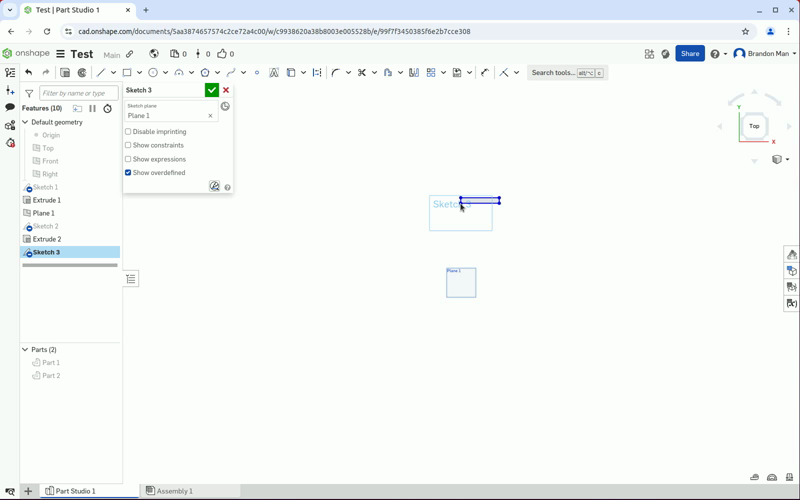
mouse_move(498, 199)
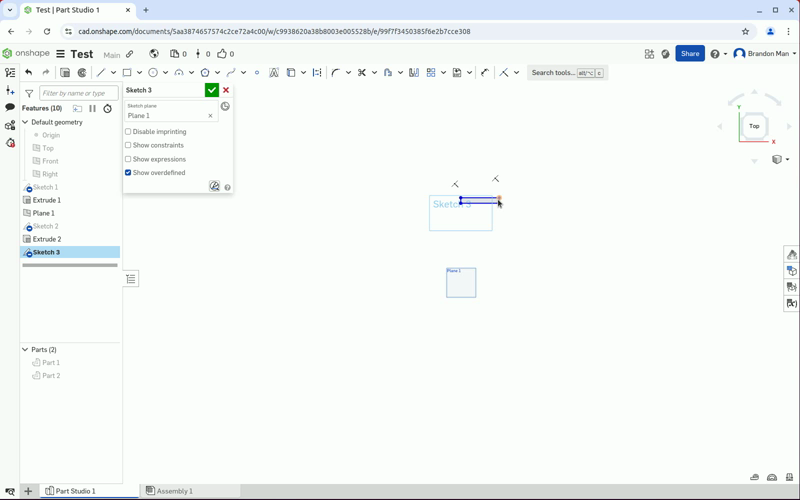
scroll(6)
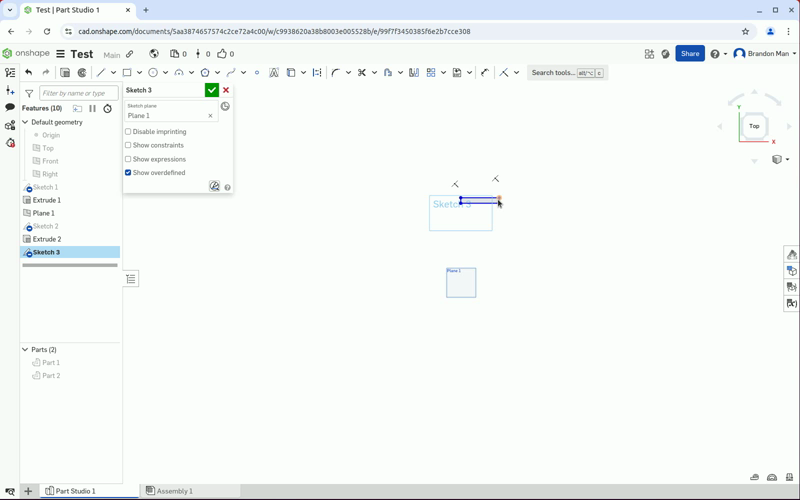
scroll(6)
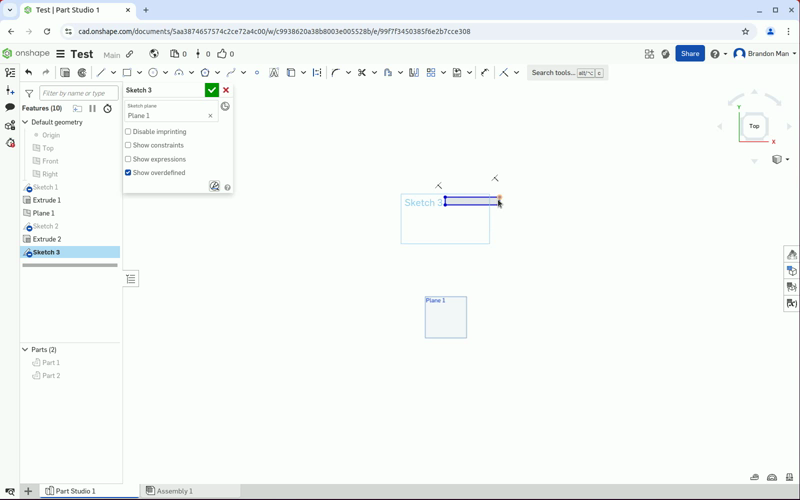
scroll(6)
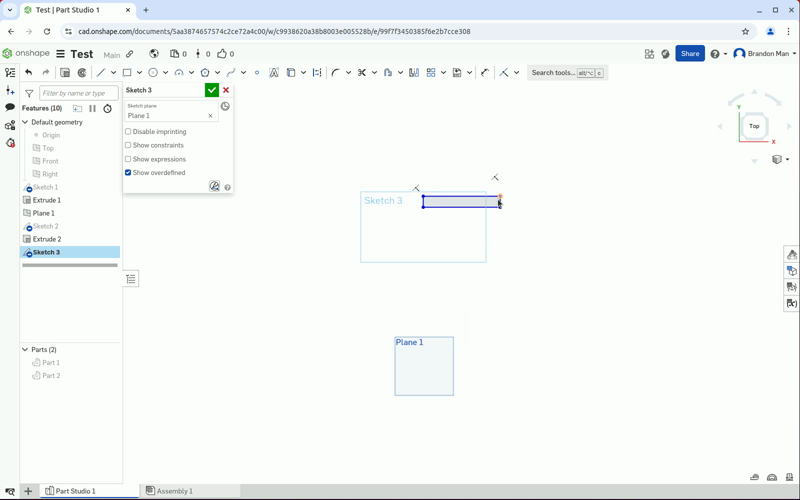
scroll(6)
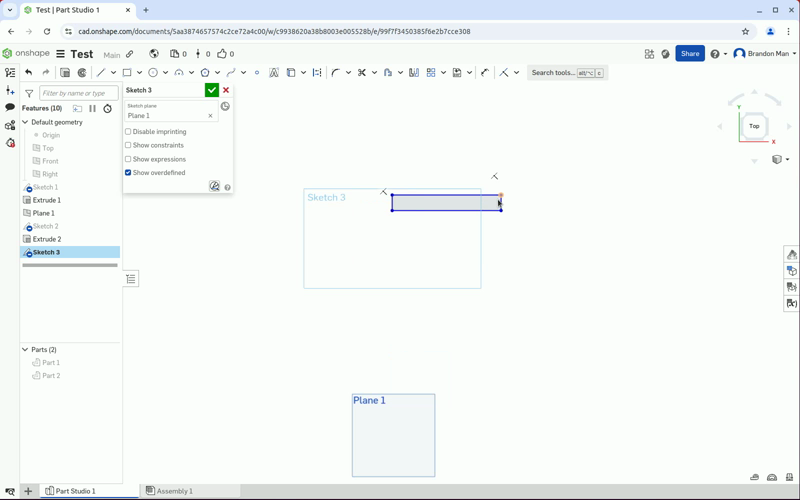
scroll(6)
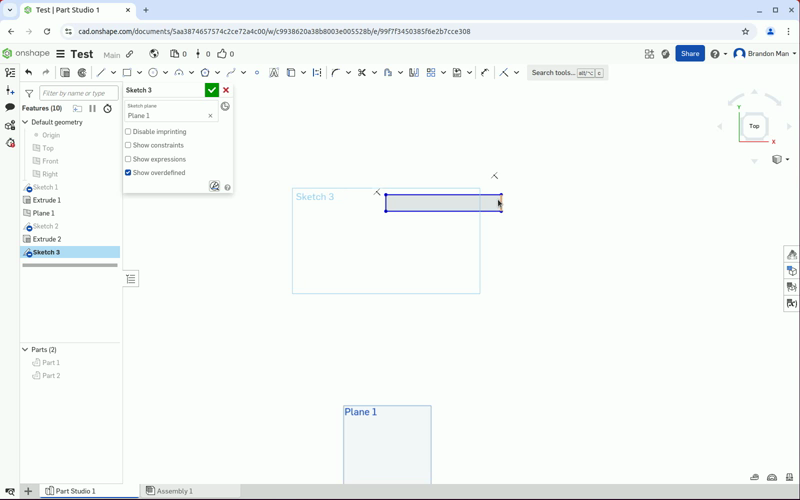
scroll(6)
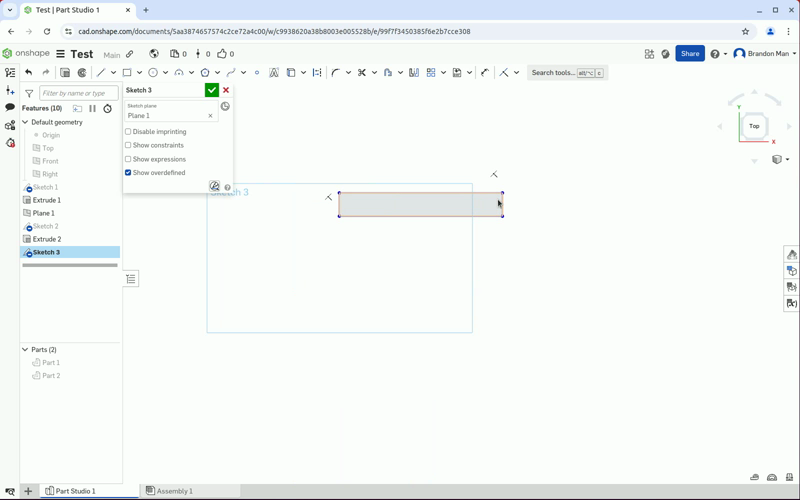
scroll(6)
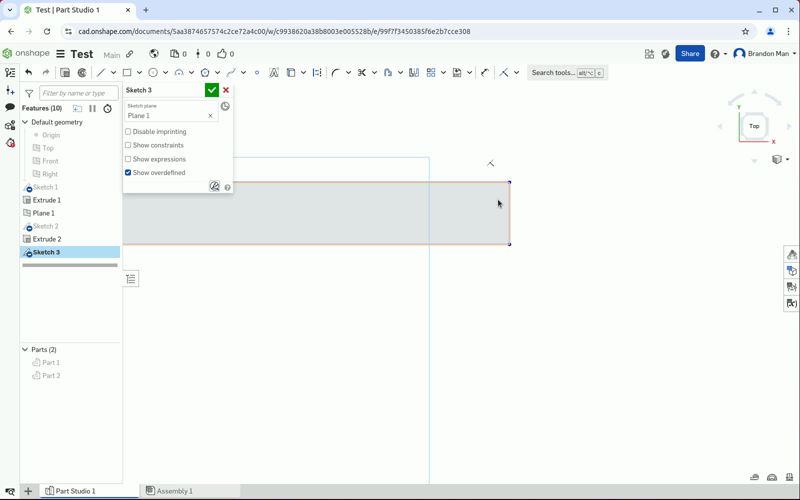
click(498, 199)
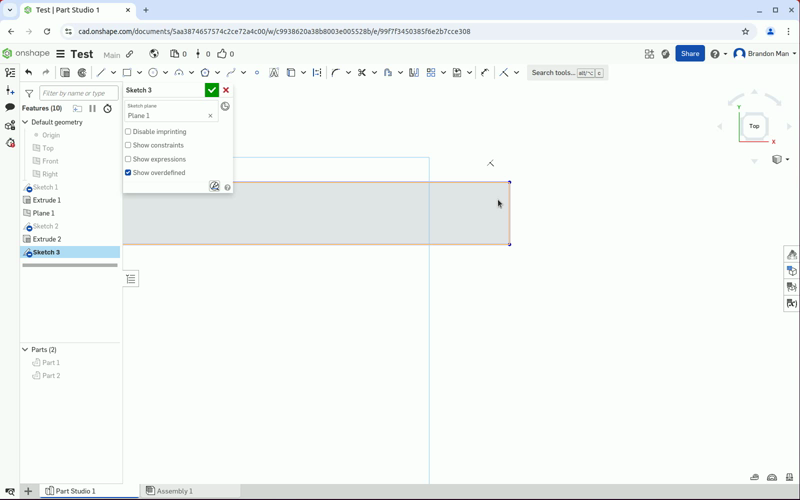
scroll(-6)
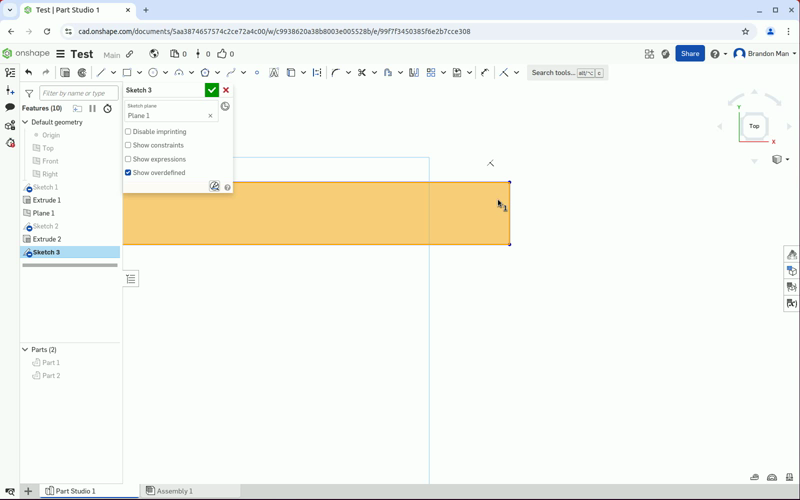
scroll(-6)
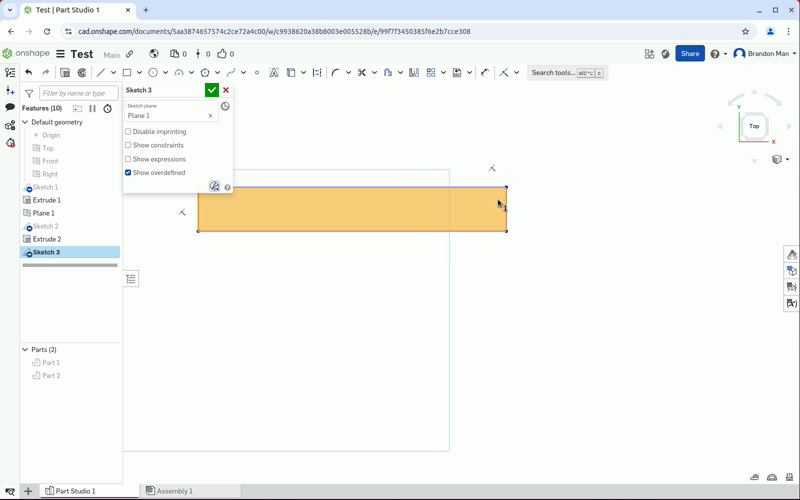
scroll(-6)
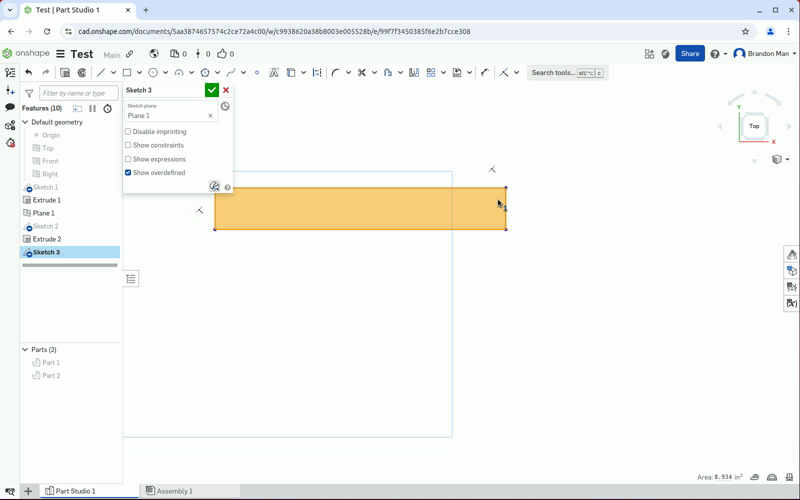
scroll(-6)
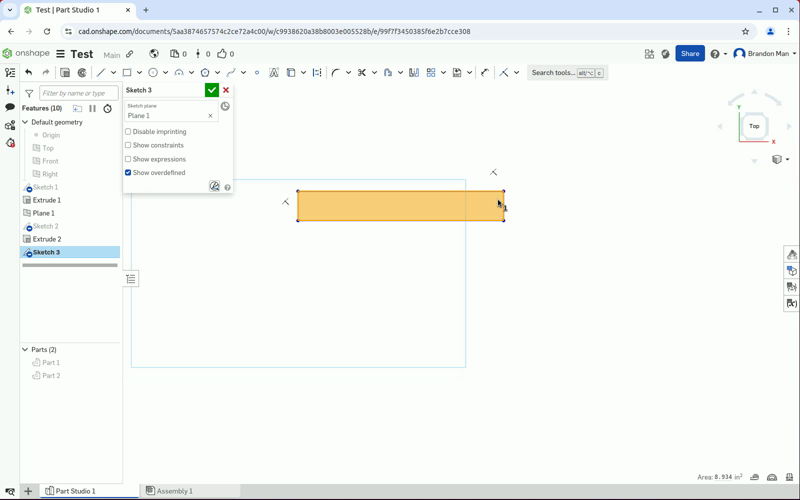
scroll(-6)
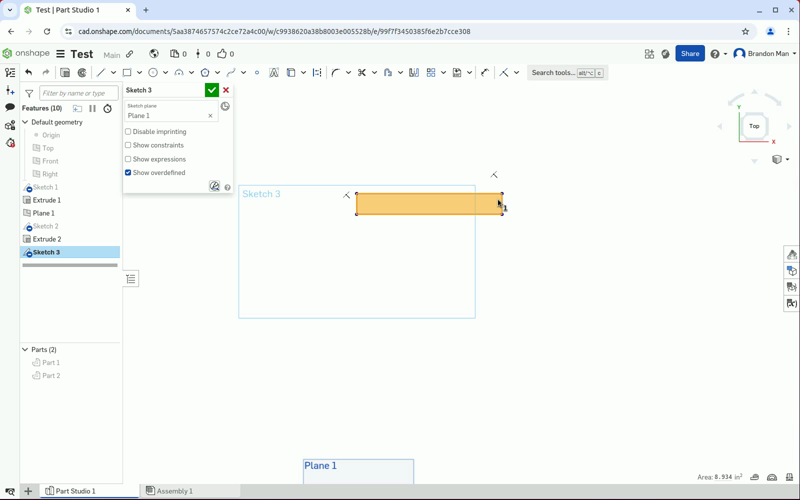
scroll(-6)
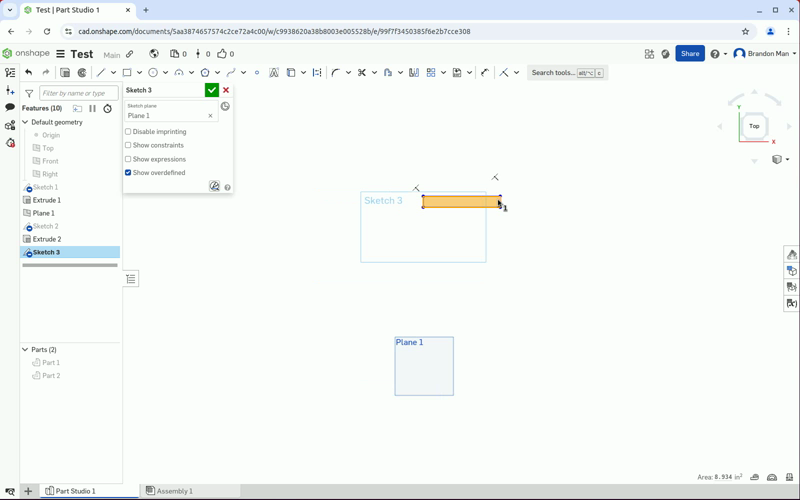
scroll(-6)
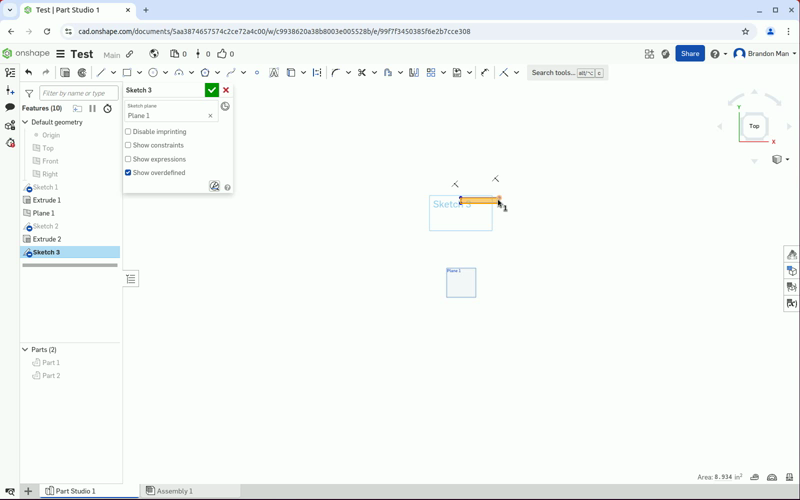
mouse_move(73, 352)
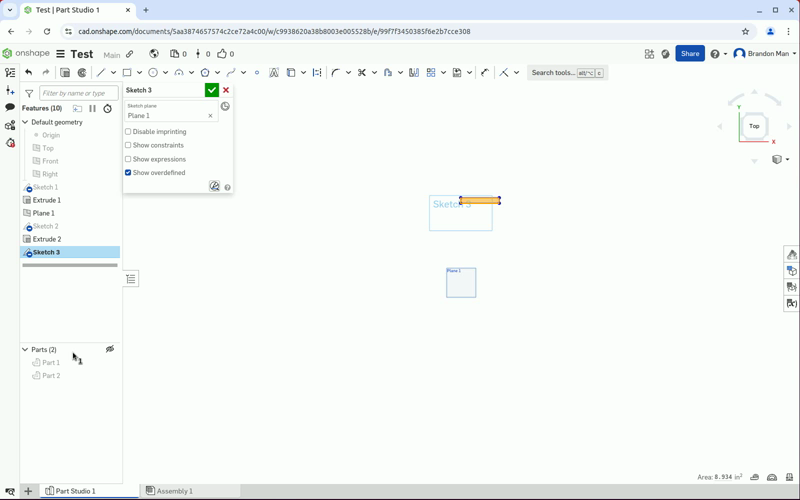
key(shift+y)
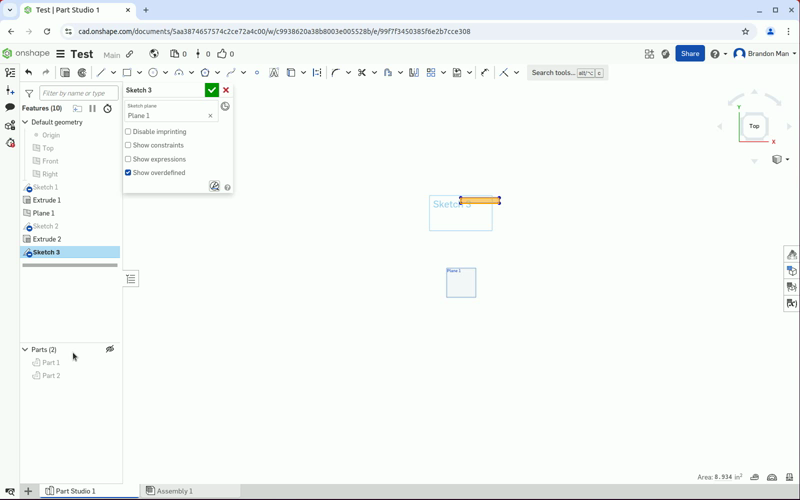
key(shift+e)
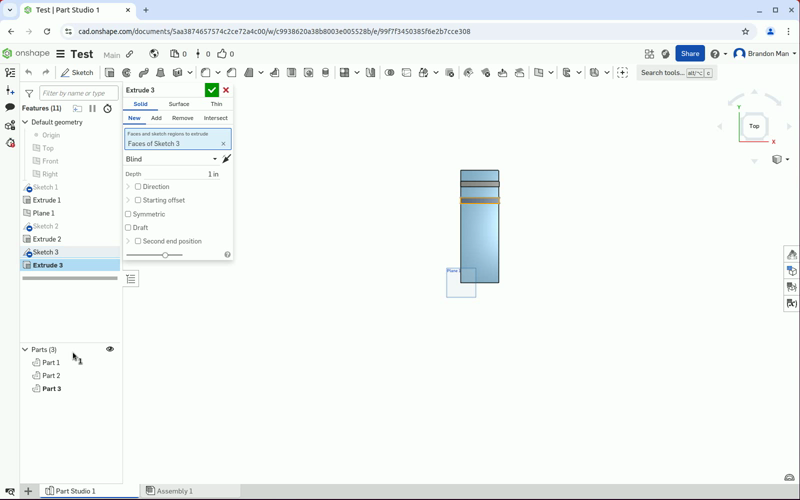
mouse_move(143, 106)
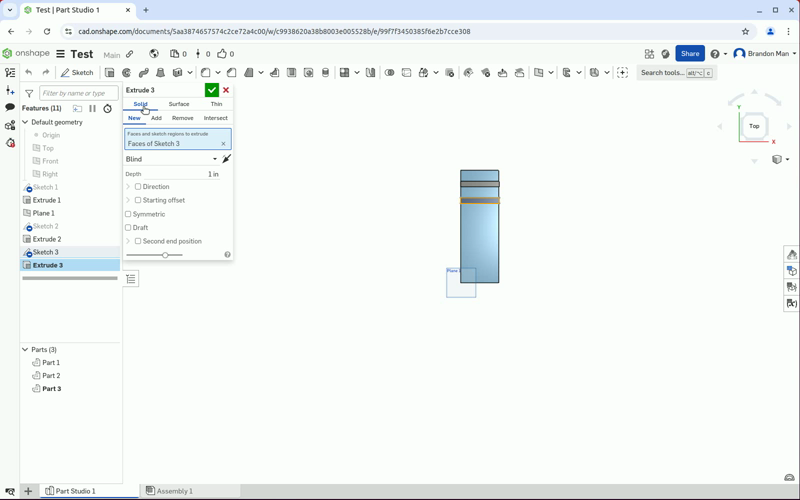
click(143, 106)
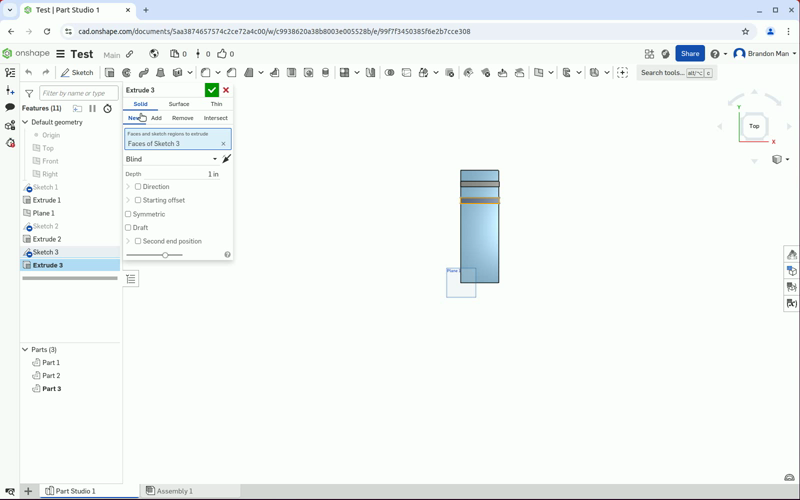
mouse_move(137, 120)
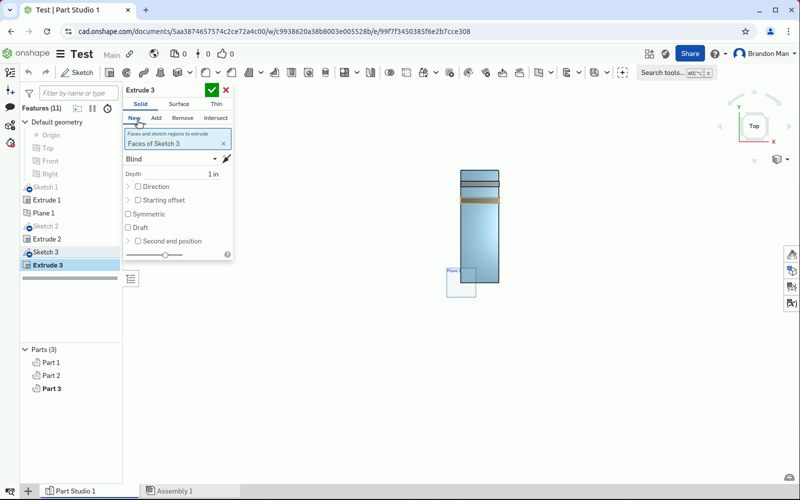
click(137, 120)
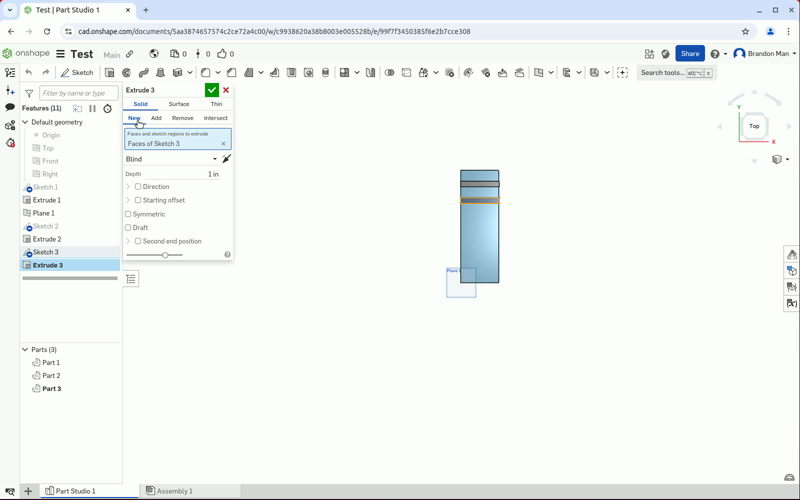
key(tab, 4)
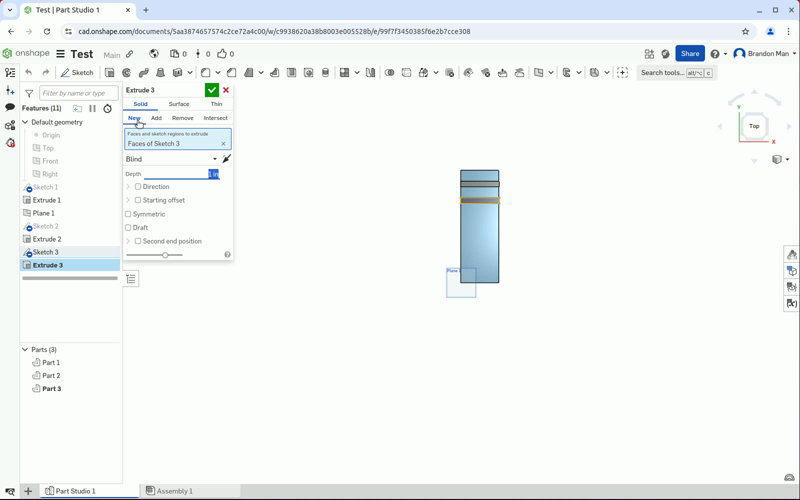
text(5.777)
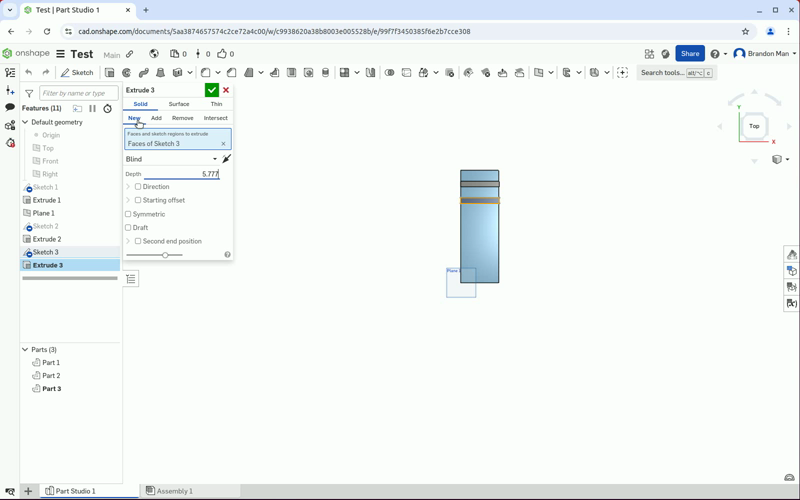
key(enter)
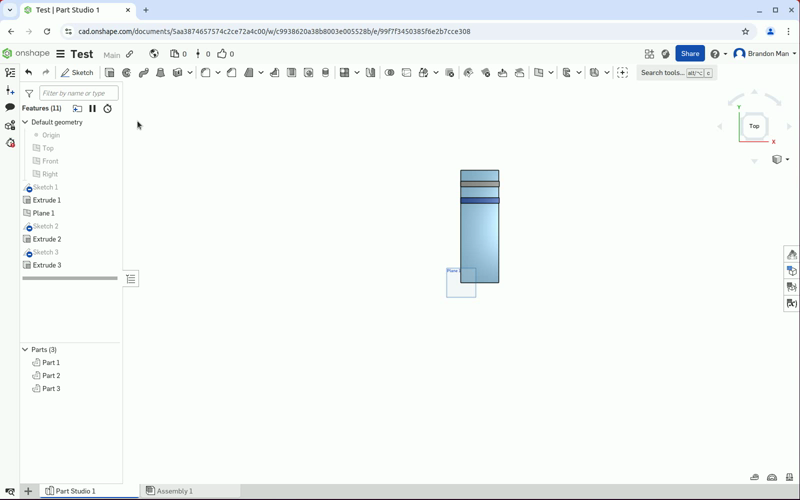
key(shift+h)
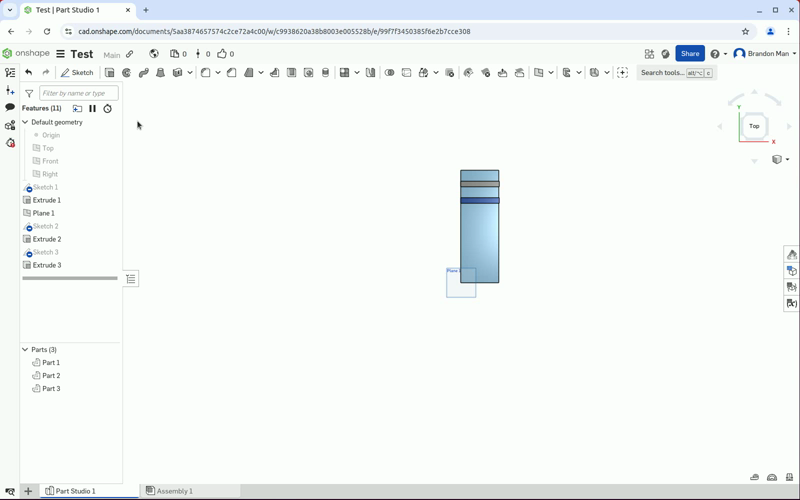
key(shift+h)
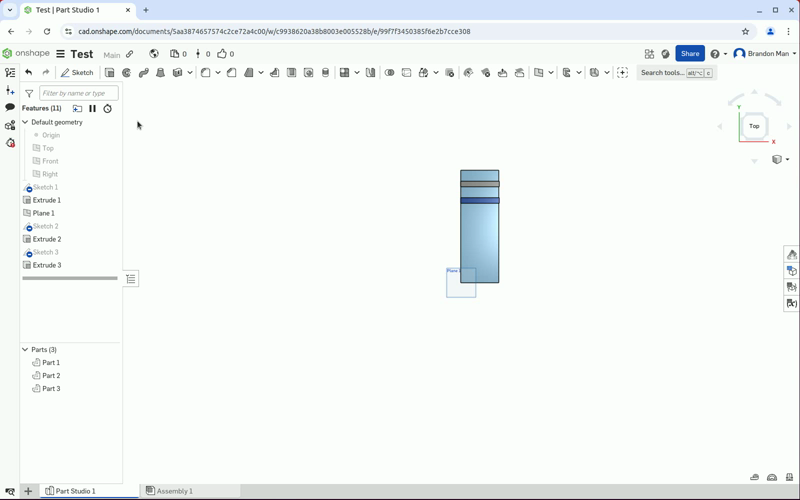
mouse_move(73, 189)
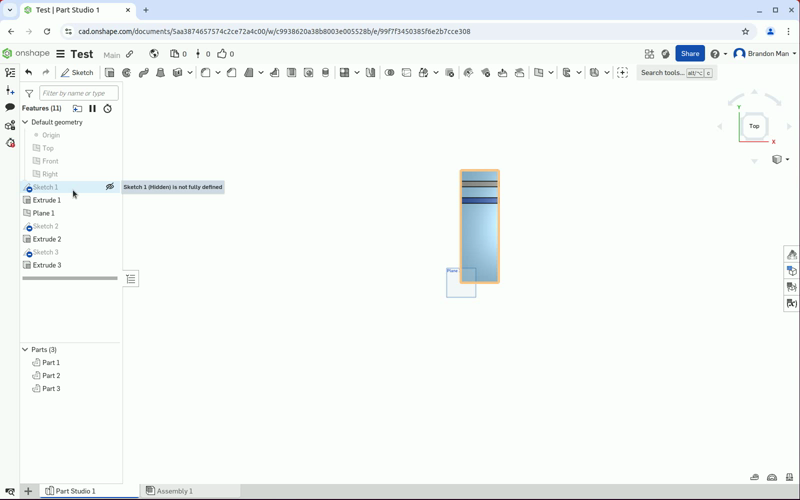
click(73, 189)
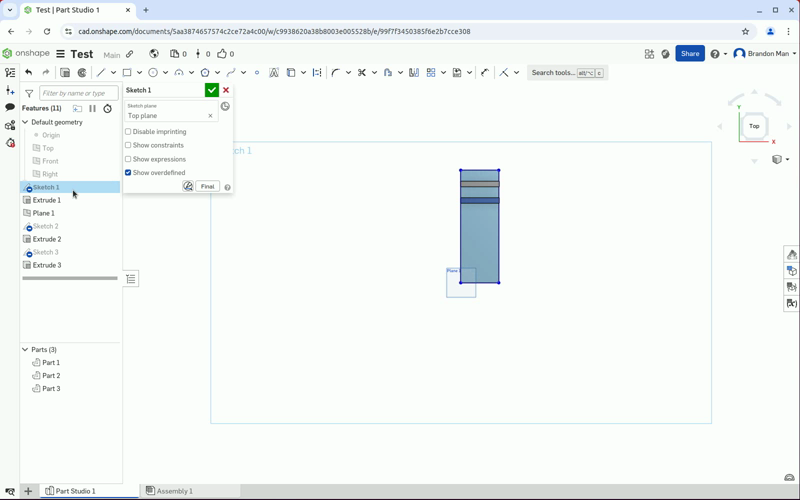
mouse_move(229, 92)
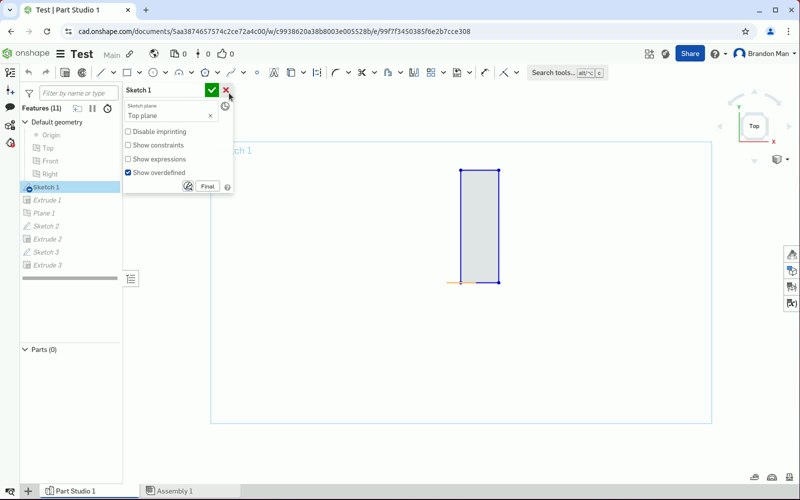
click(229, 92)
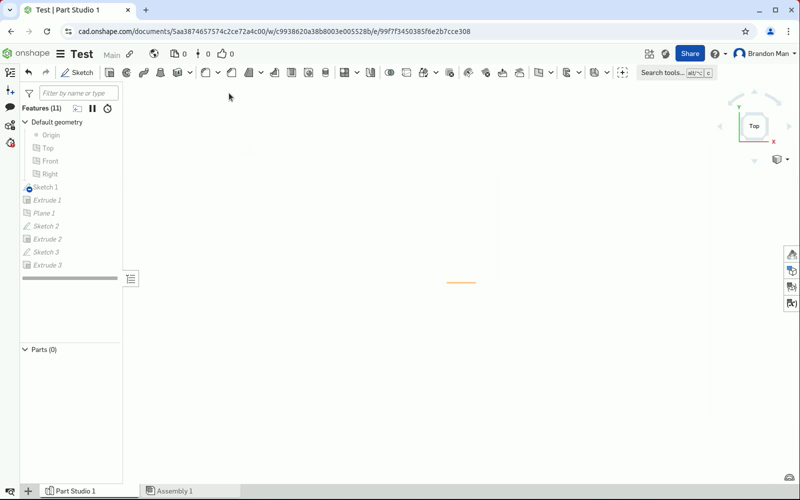
key(shift+s)
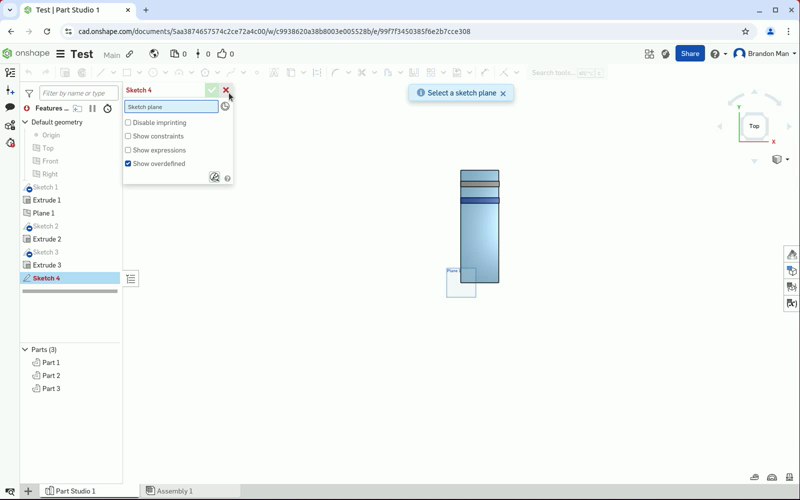
mouse_move(73, 215)
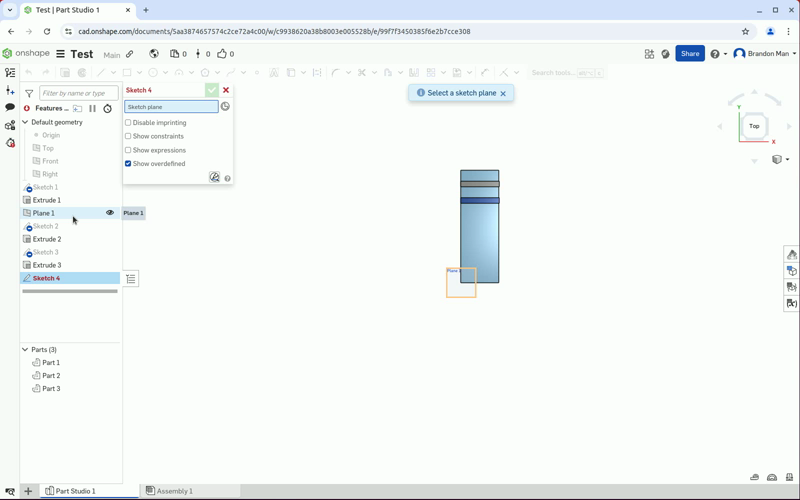
click(73, 215)
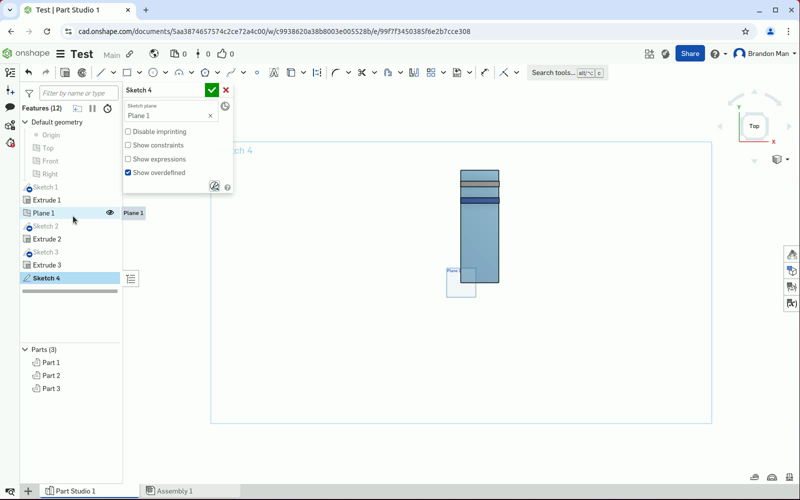
mouse_move(73, 352)
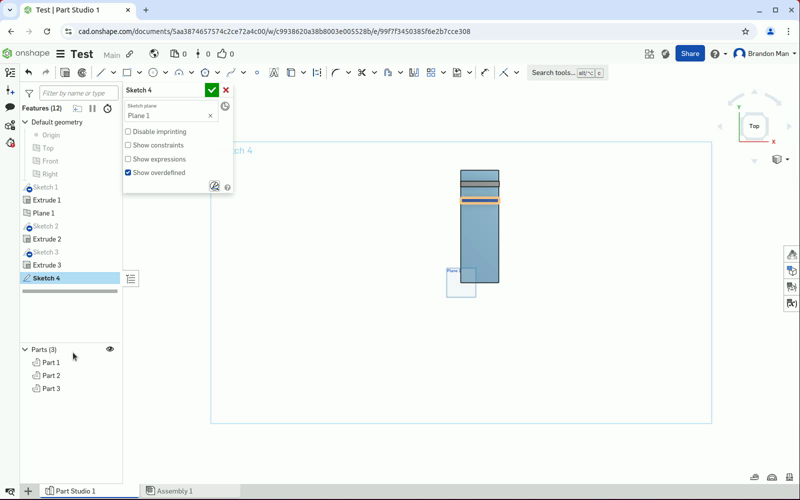
key(y)
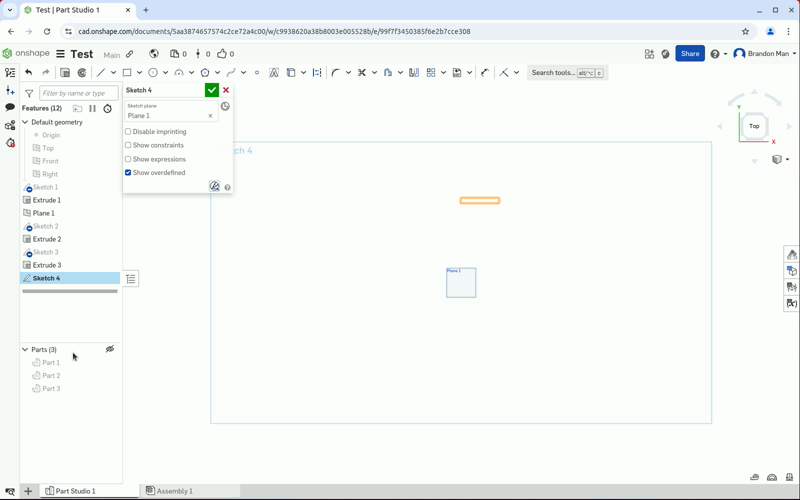
key(l)
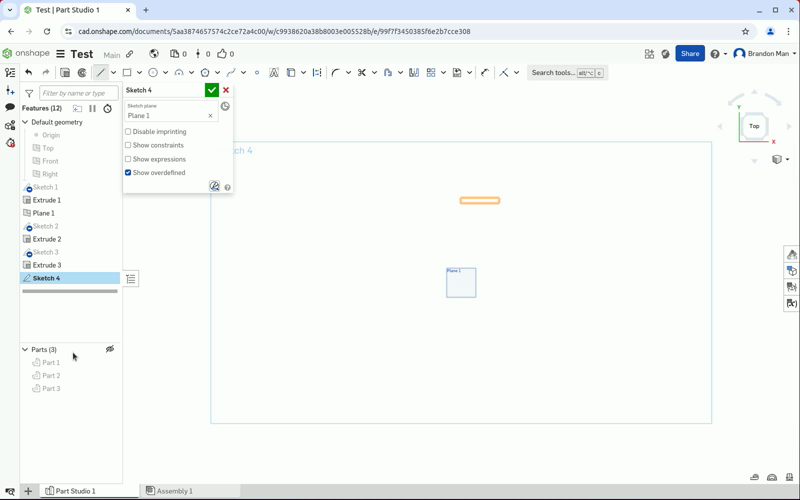
key_down(shift)
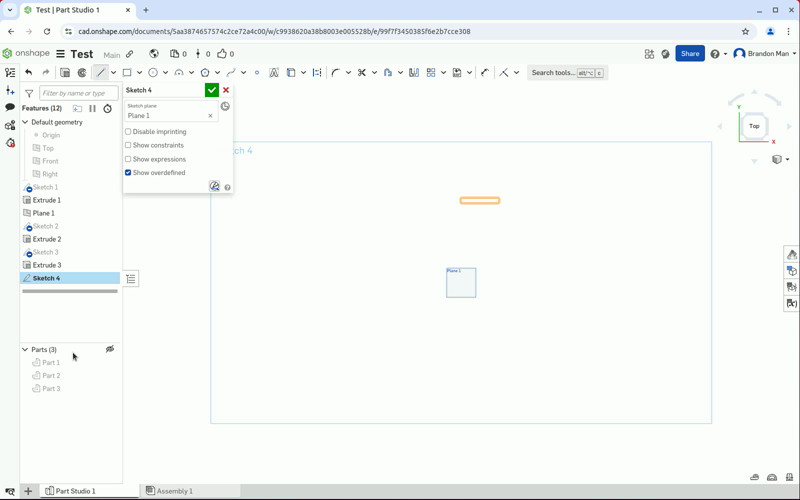
mouse_move(460, 218)
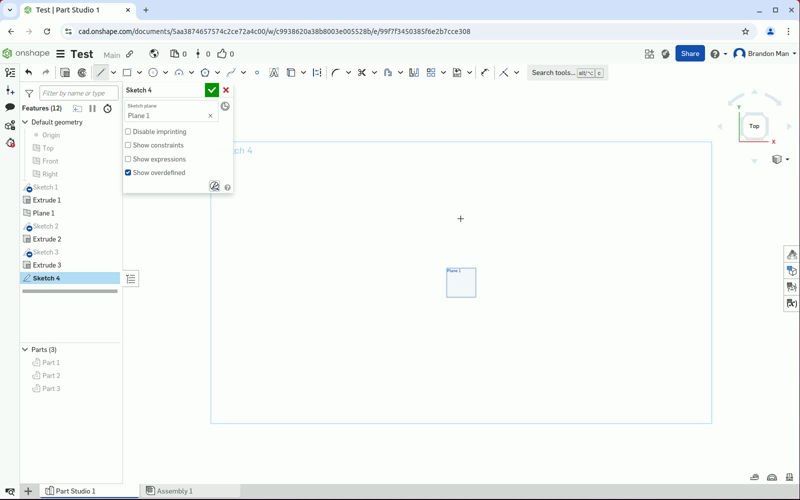
click(460, 218)
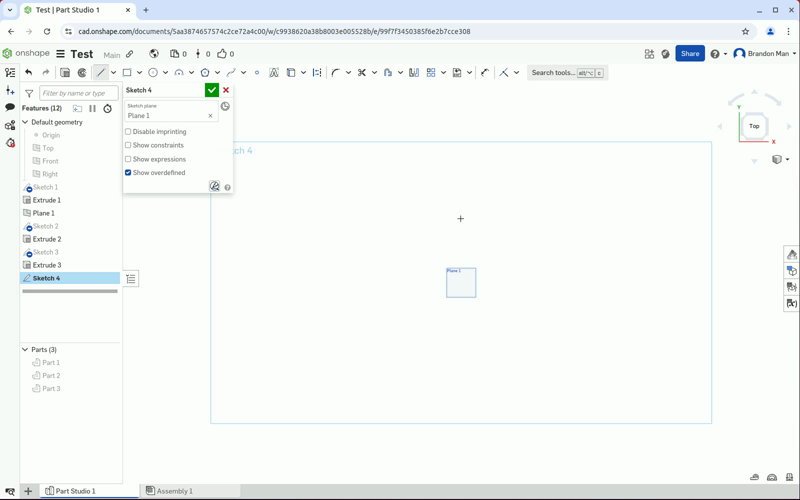
key_up(shift)
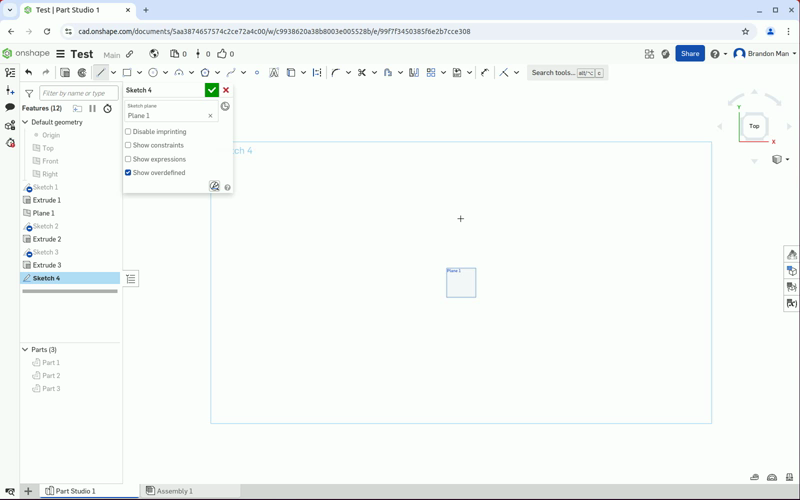
key_down(shift)
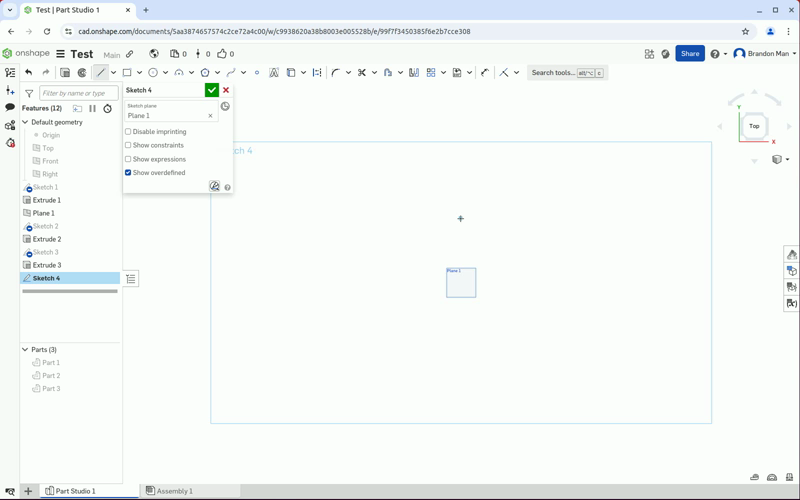
mouse_move(490, 218)
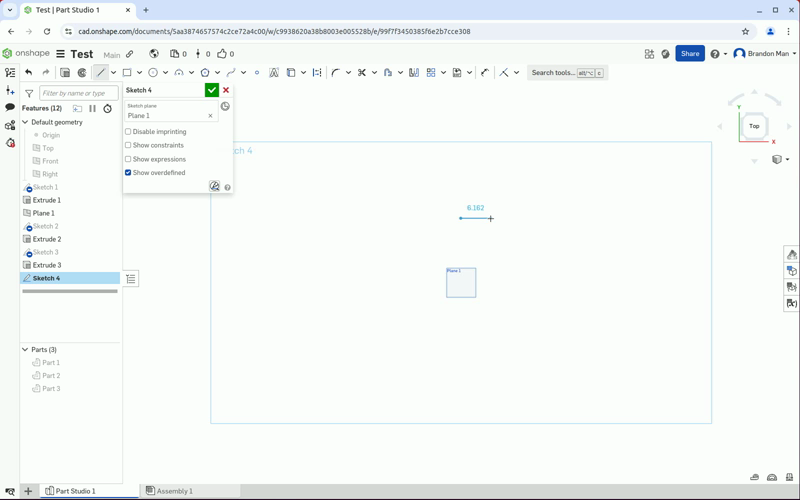
mouse_move(499, 218)
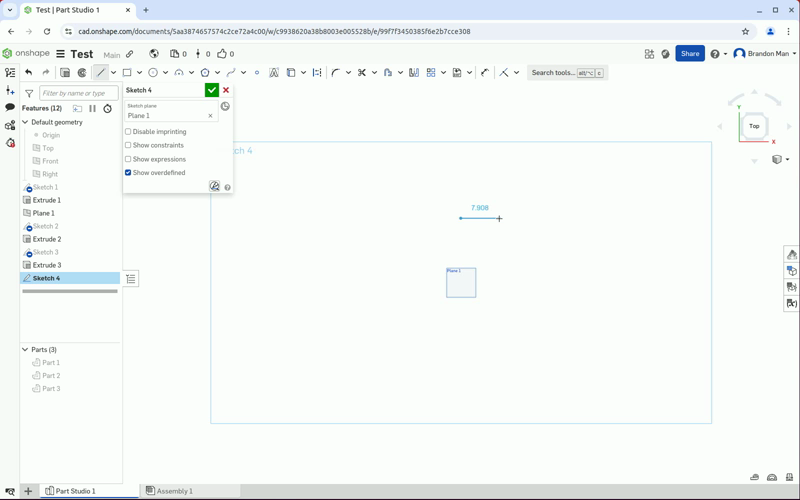
click(499, 218)
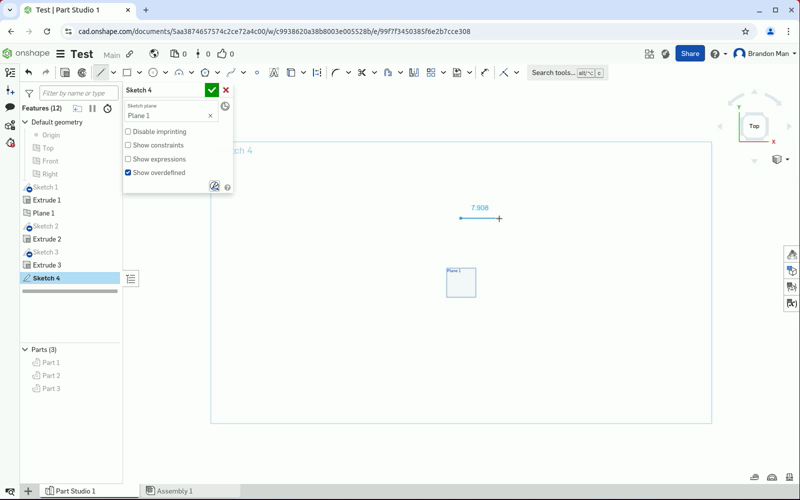
key_up(shift)
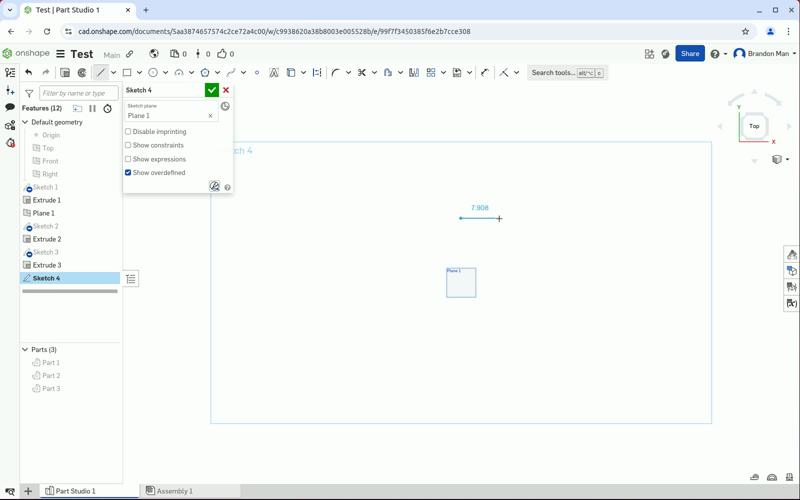
key_down(shift)
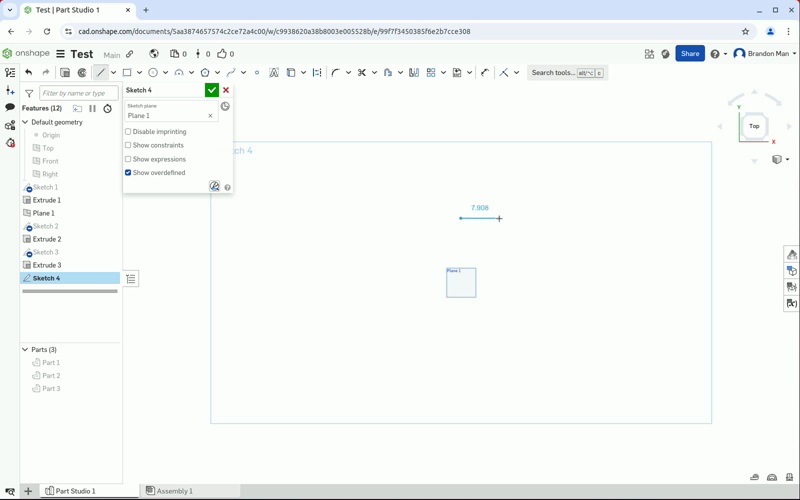
mouse_move(529, 218)
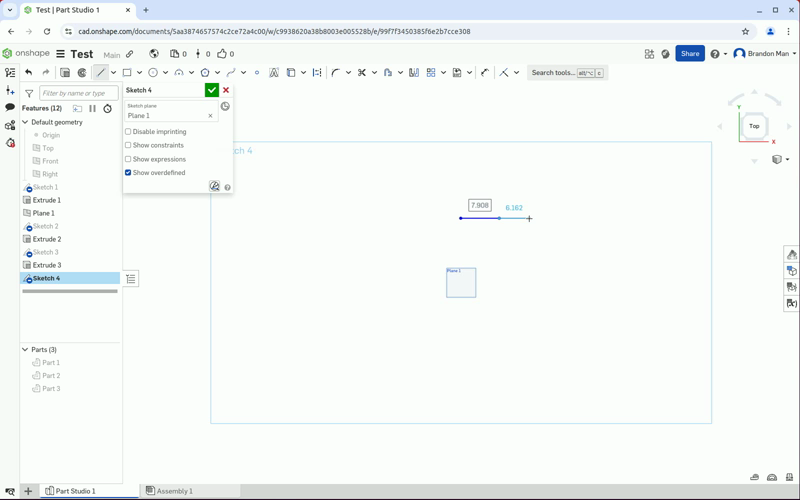
mouse_move(499, 212)
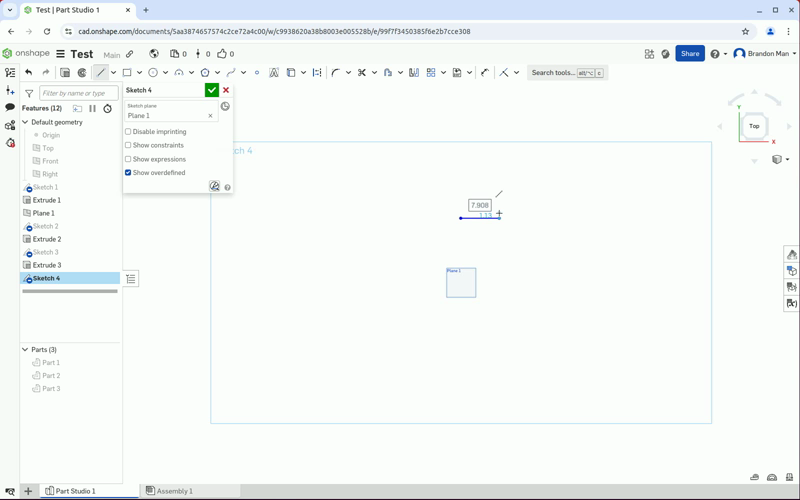
scroll(6)
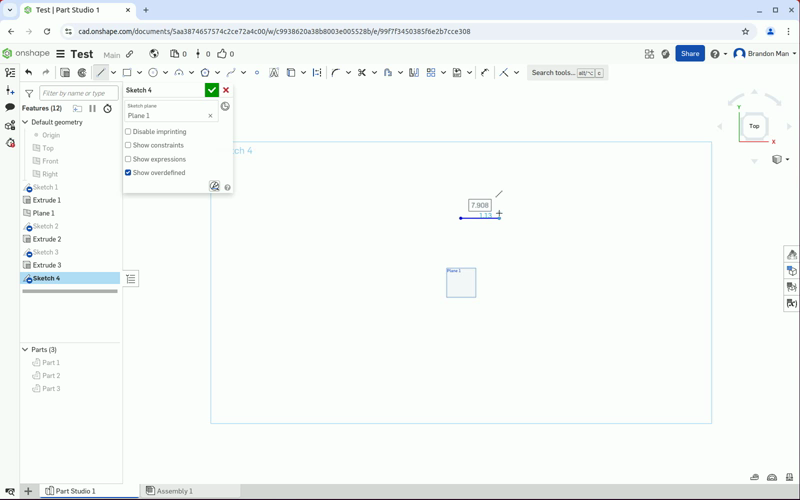
scroll(6)
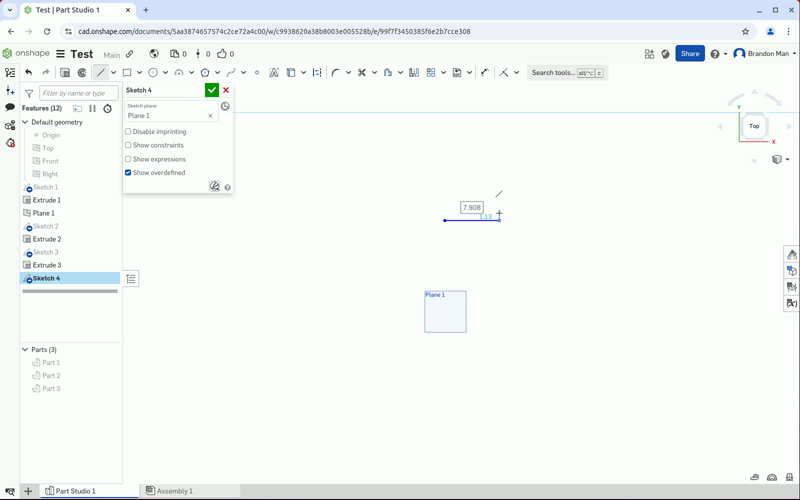
scroll(6)
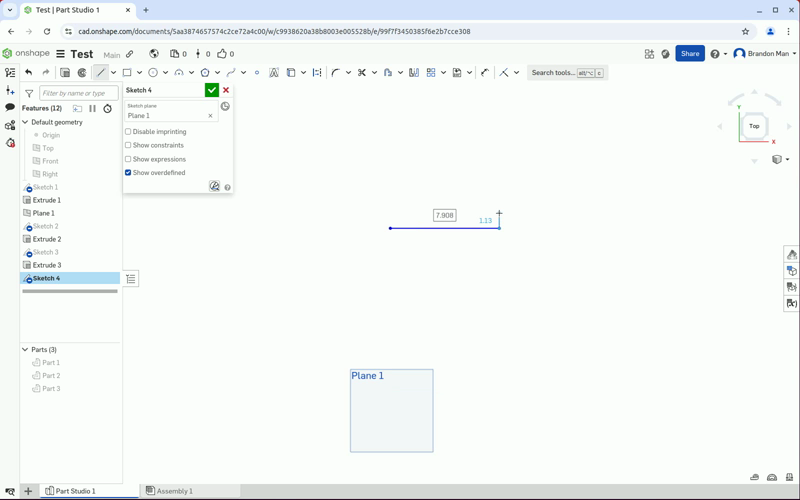
scroll(6)
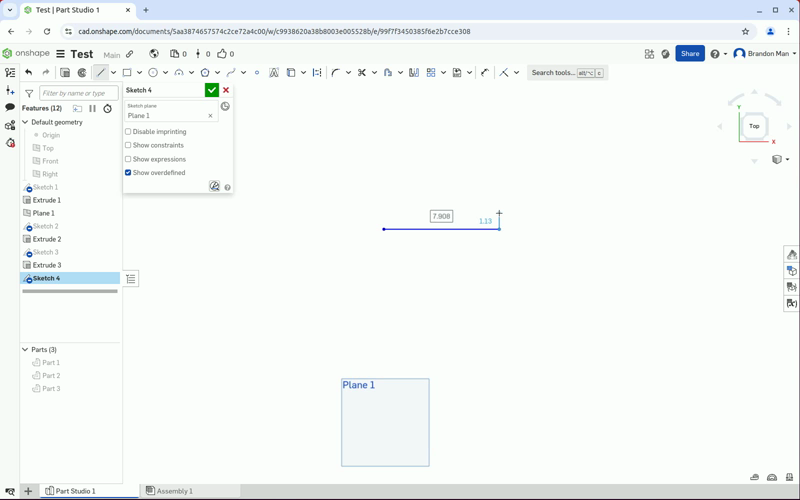
scroll(6)
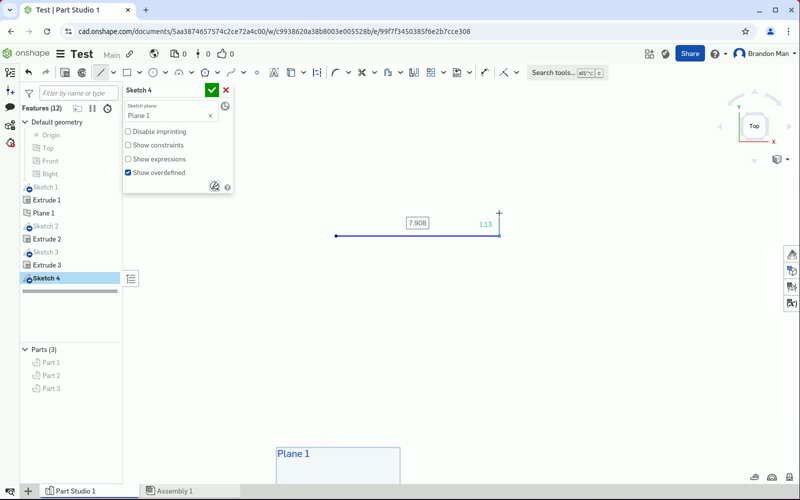
scroll(6)
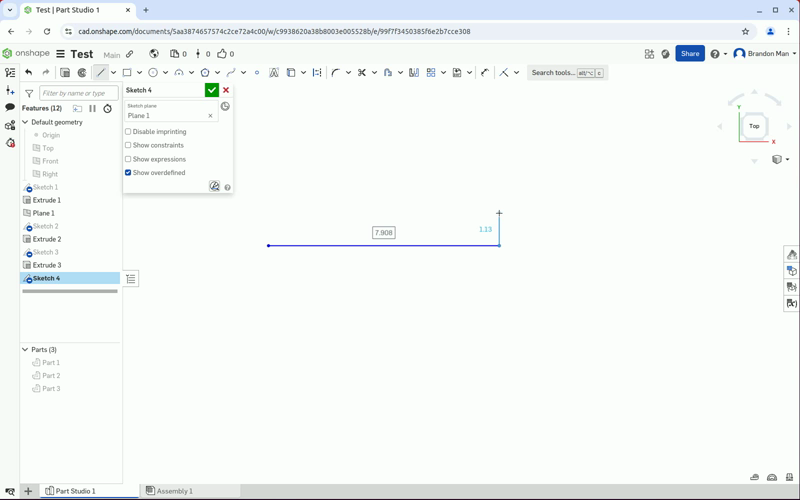
scroll(6)
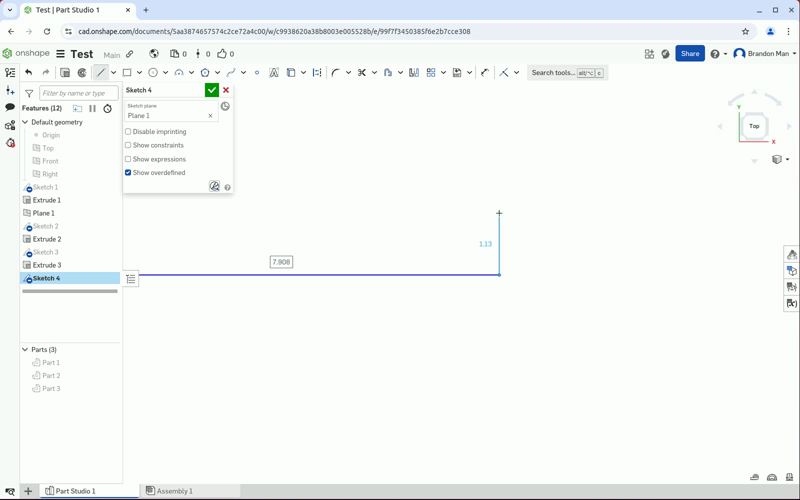
click(499, 212)
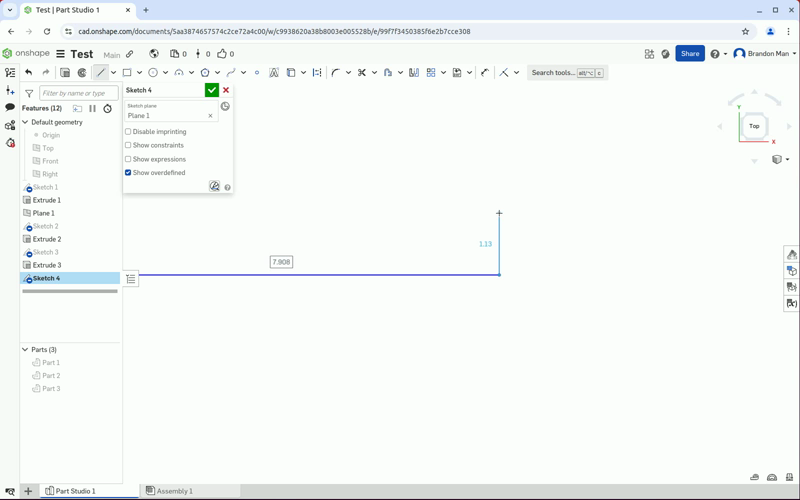
scroll(-6)
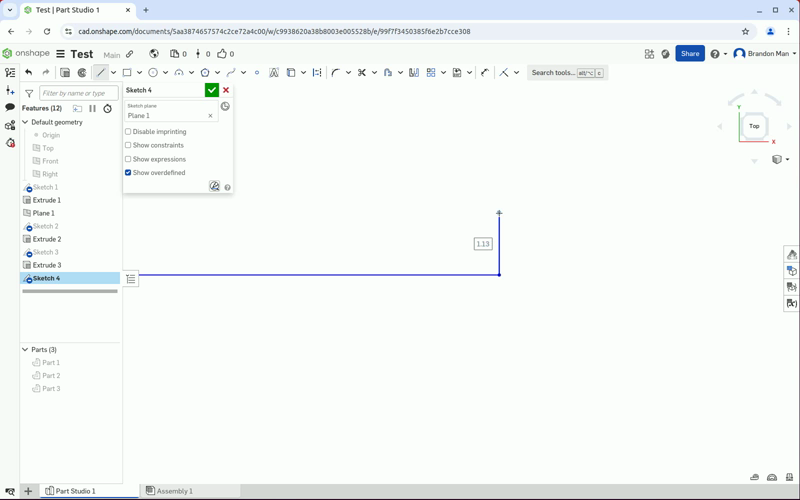
scroll(-6)
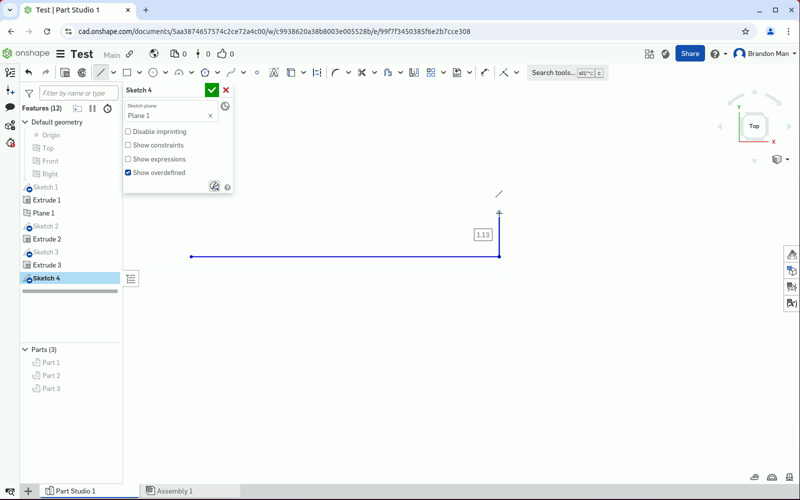
scroll(-6)
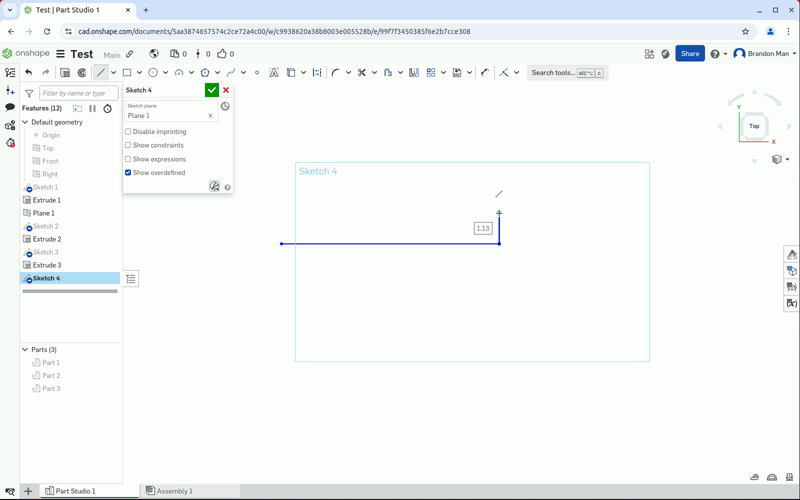
scroll(-6)
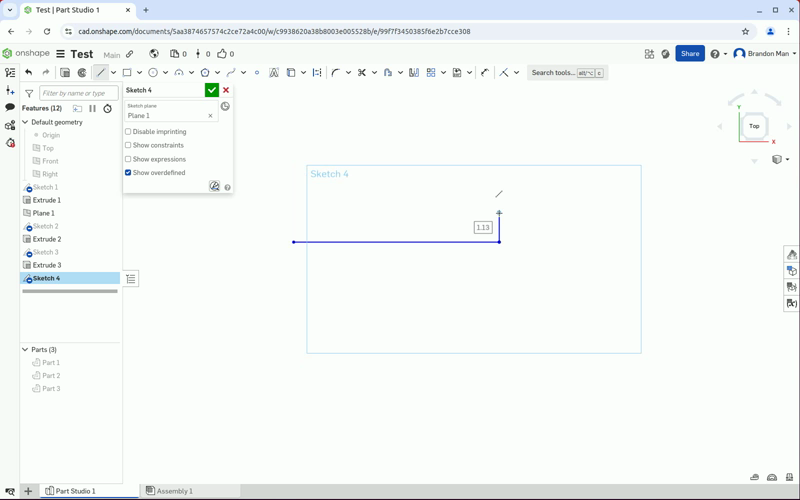
scroll(-6)
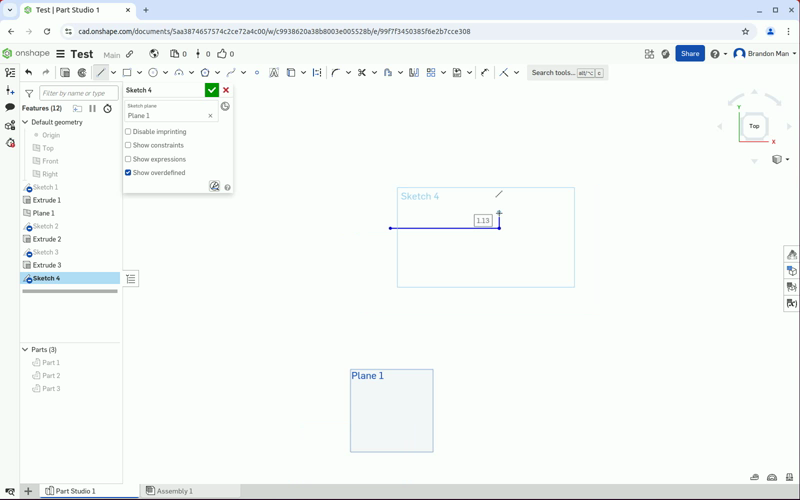
scroll(-6)
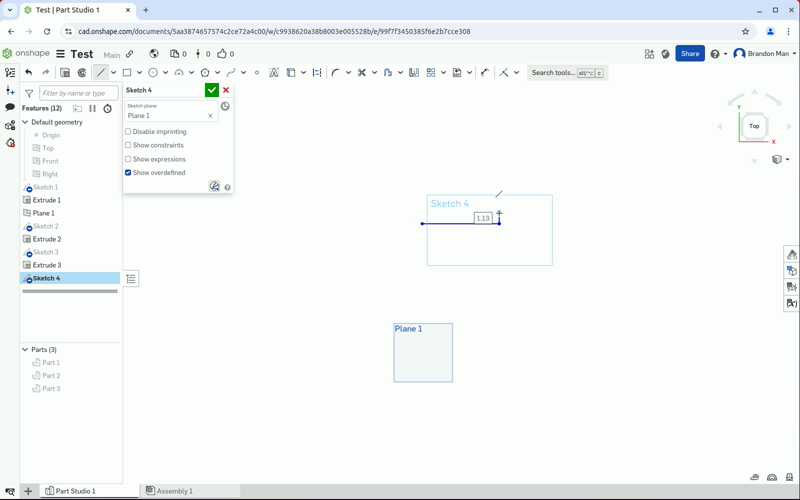
scroll(-6)
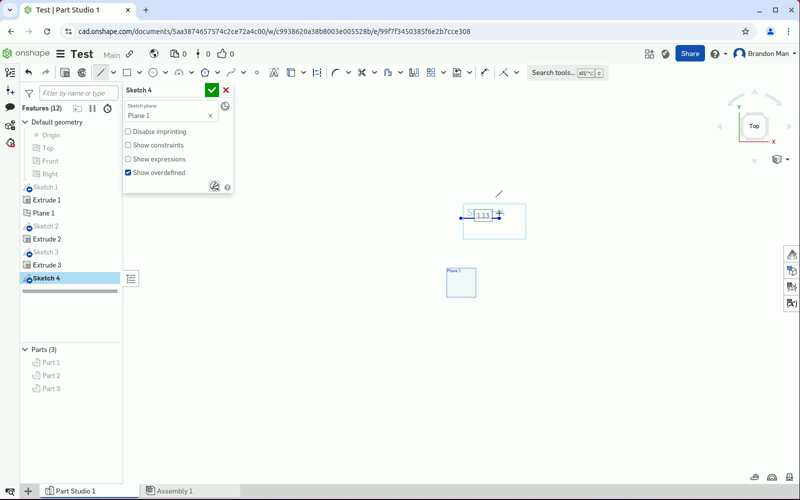
key_up(shift)
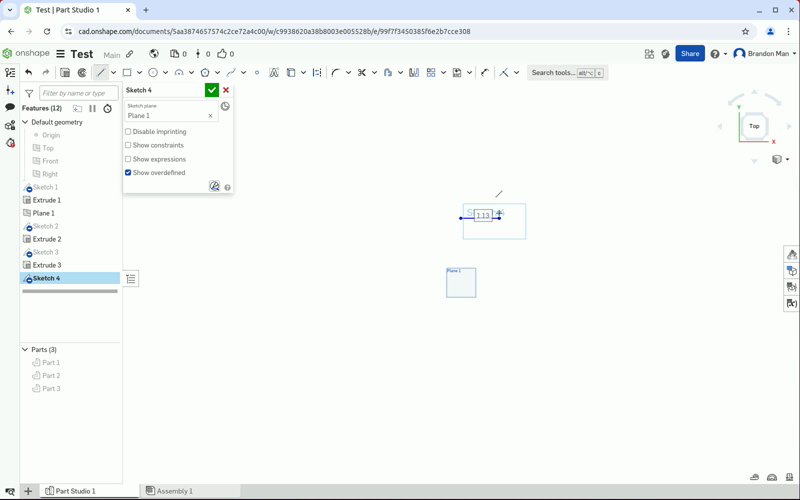
key_down(shift)
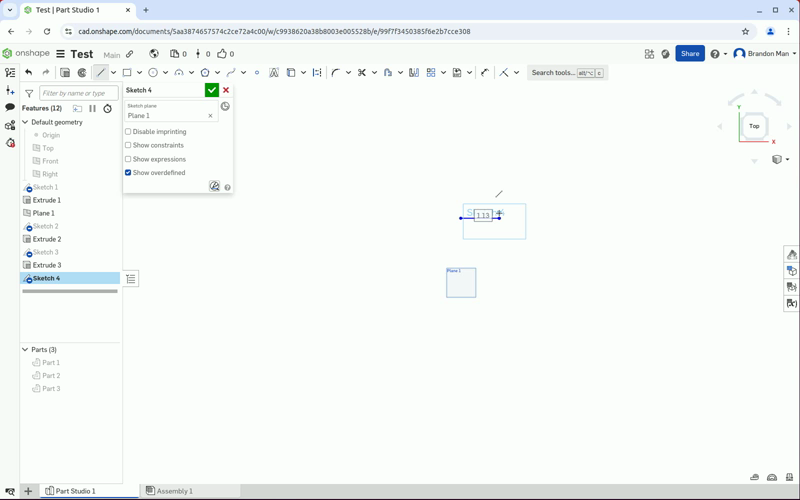
mouse_move(529, 212)
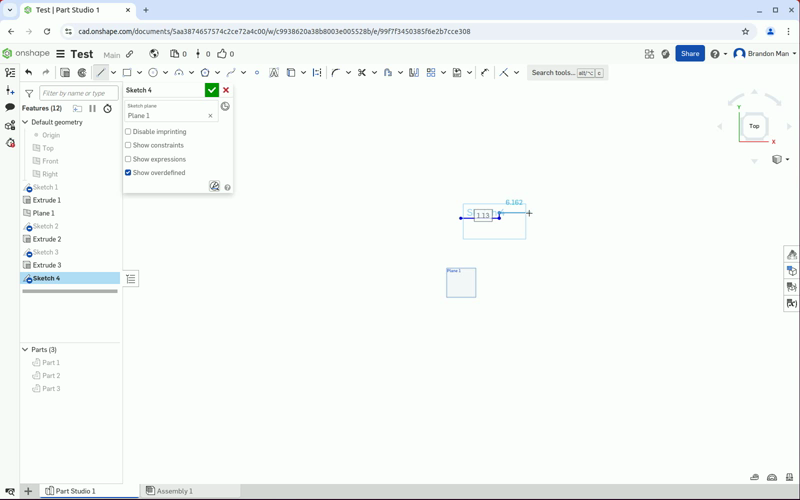
mouse_move(460, 212)
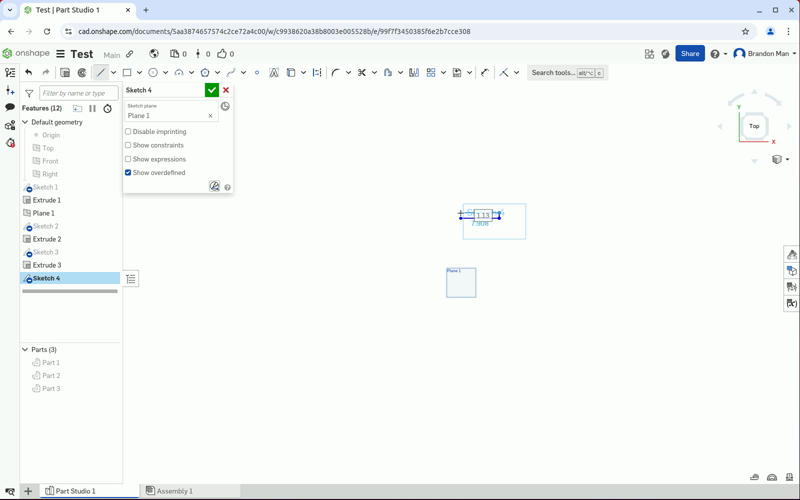
click(460, 212)
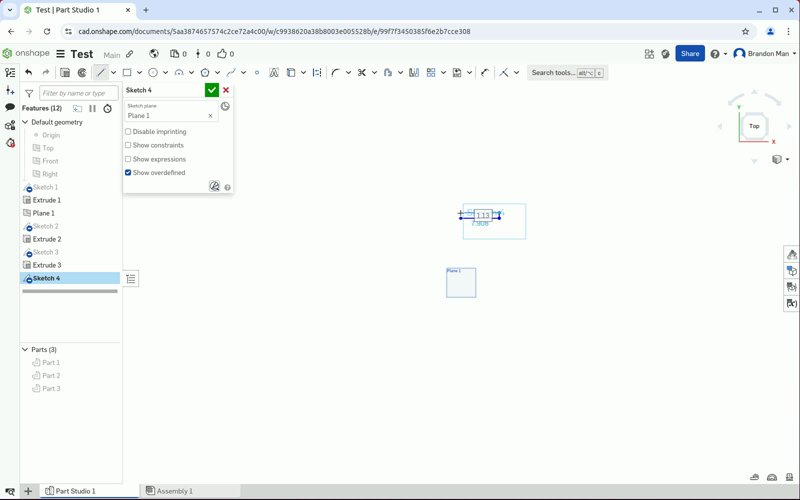
key_up(shift)
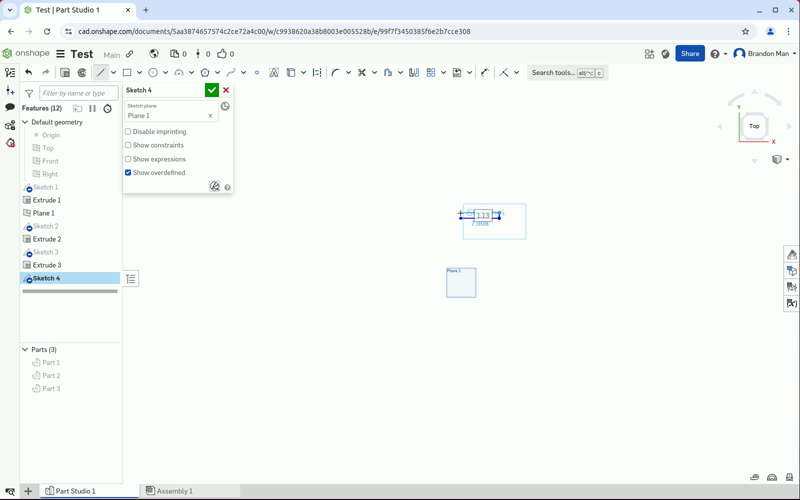
mouse_move(490, 212)
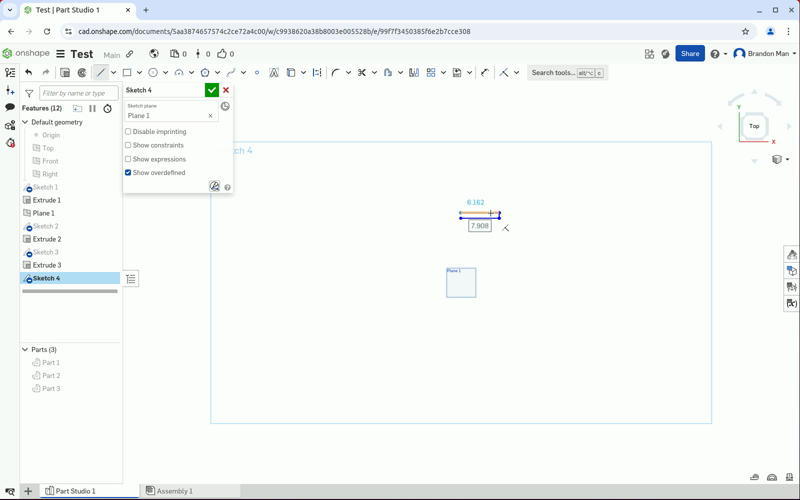
key_down(shift)
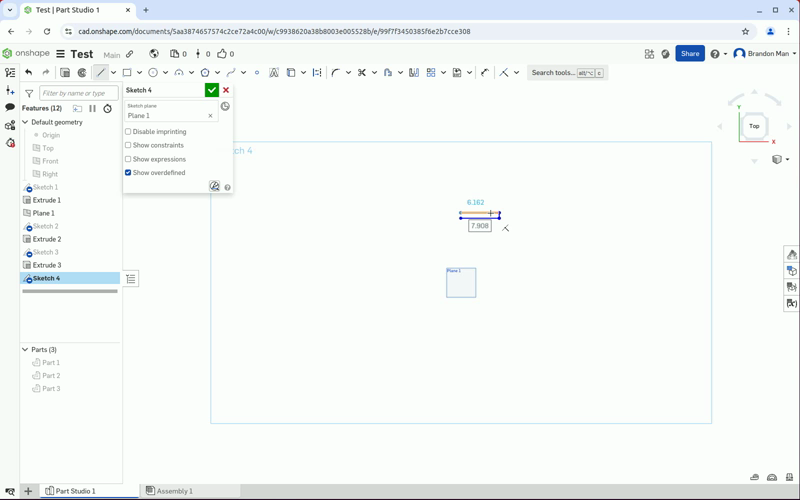
mouse_move(460, 218)
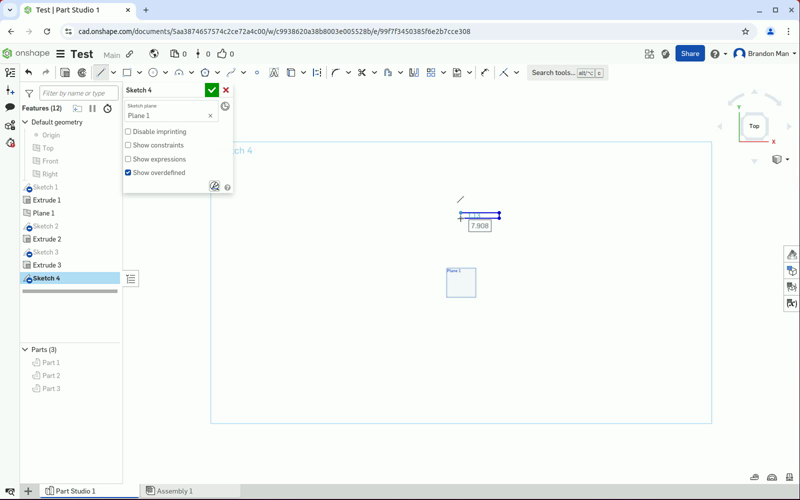
scroll(6)
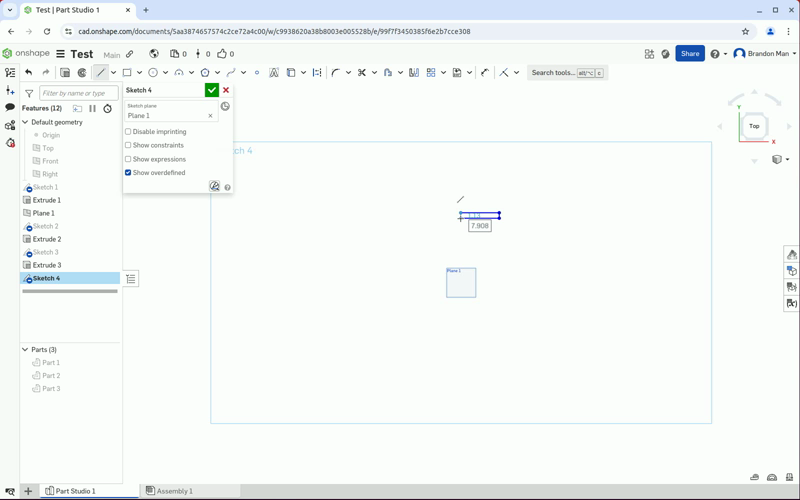
scroll(6)
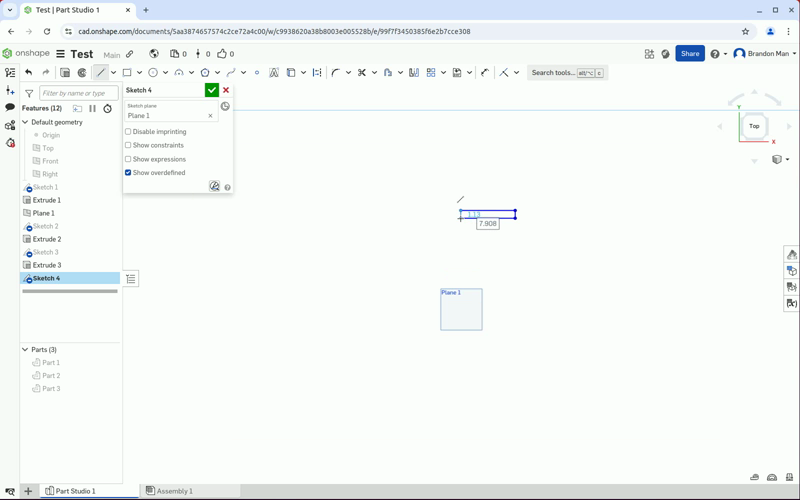
scroll(6)
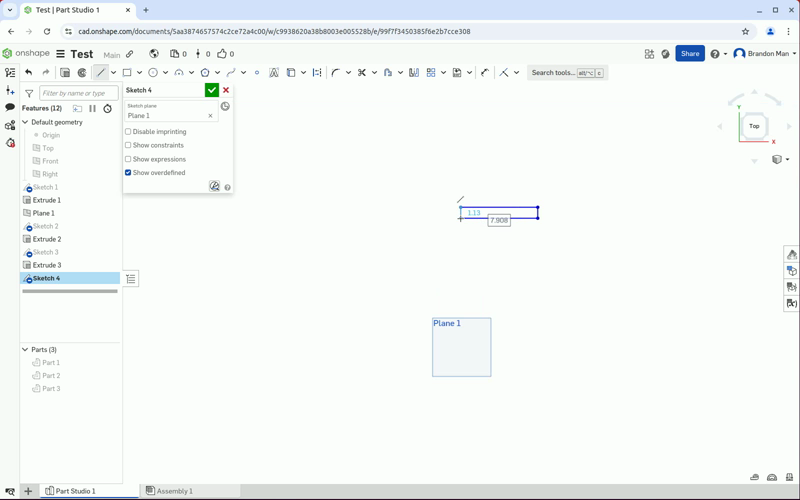
scroll(6)
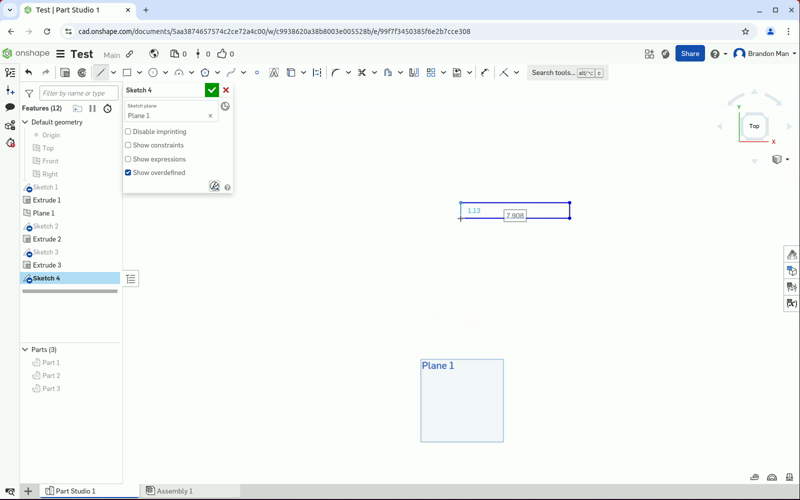
scroll(6)
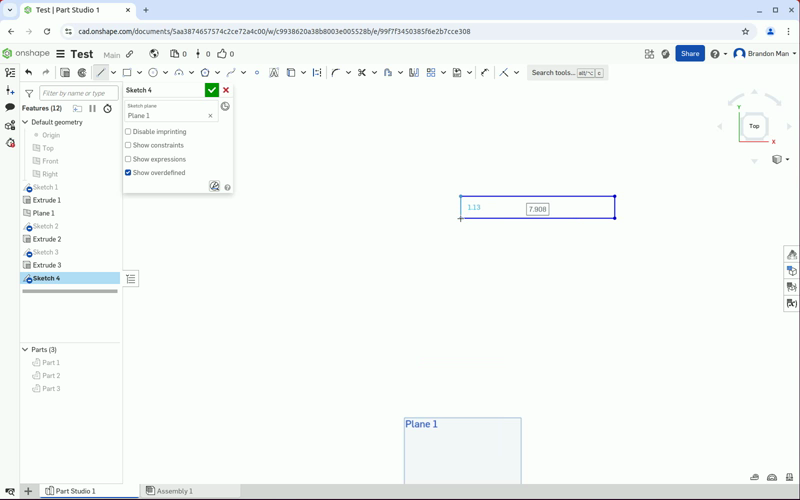
scroll(6)
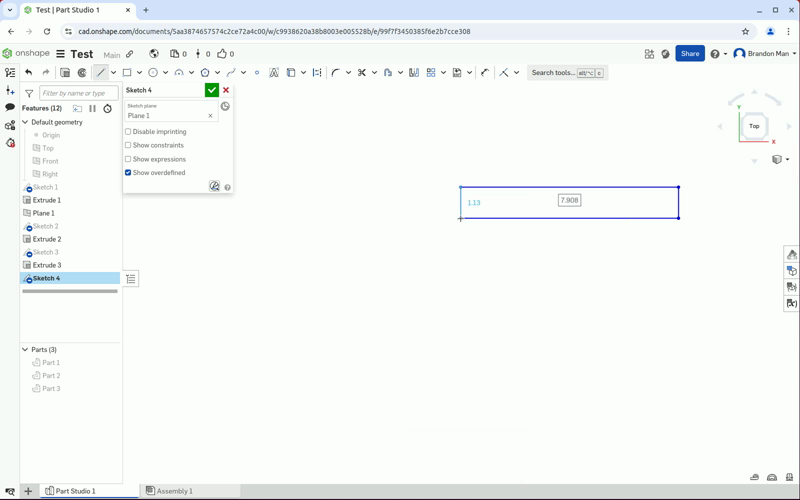
scroll(6)
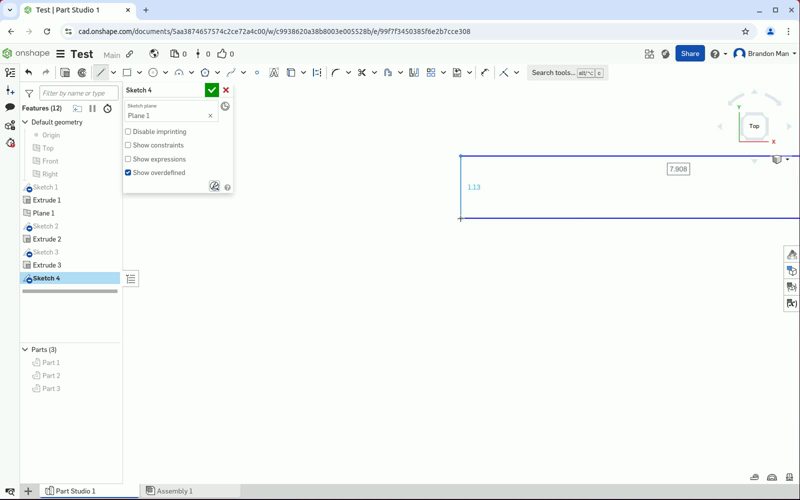
key_up(shift)
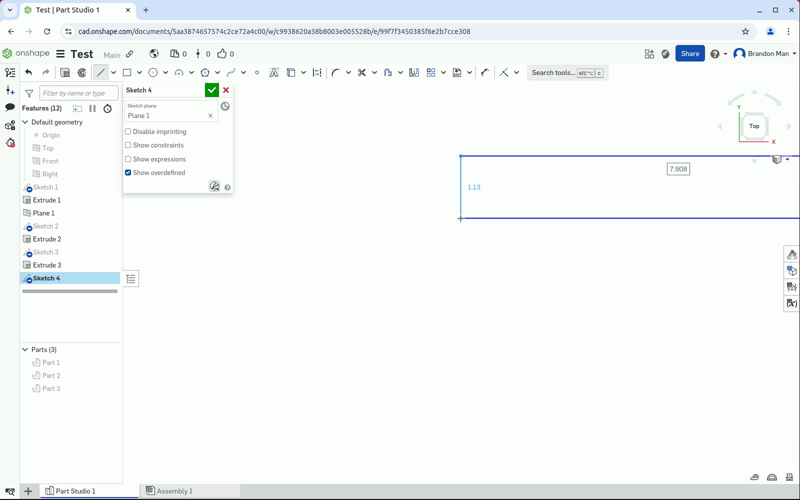
click(460, 218)
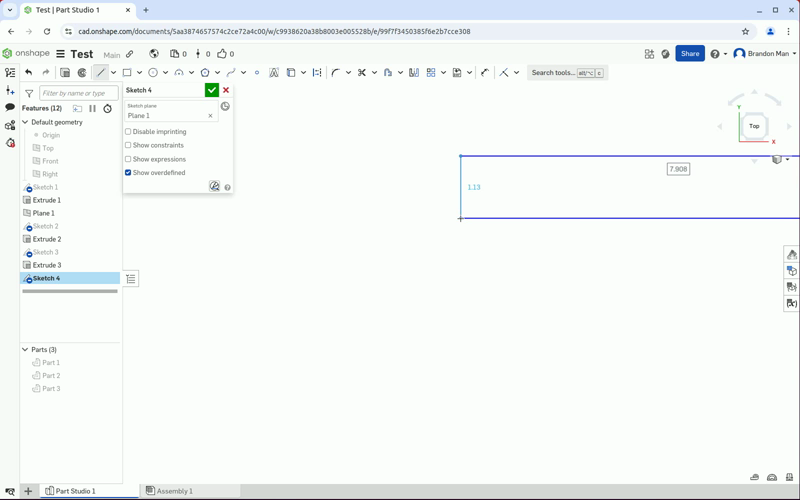
scroll(-6)
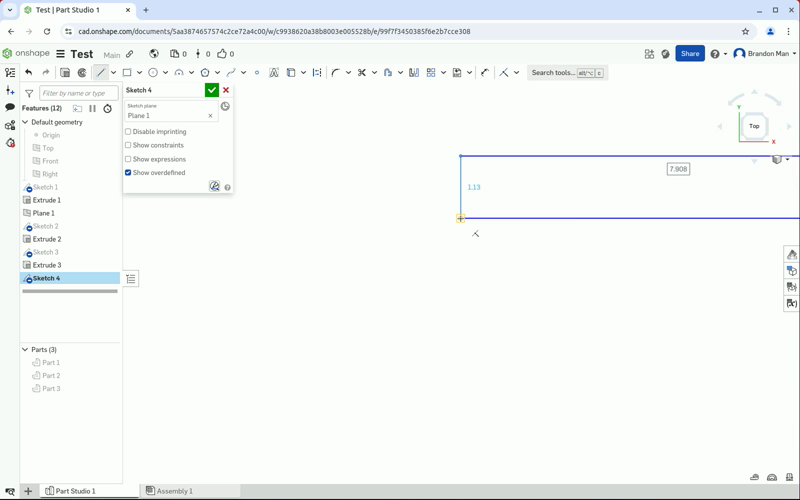
scroll(-6)
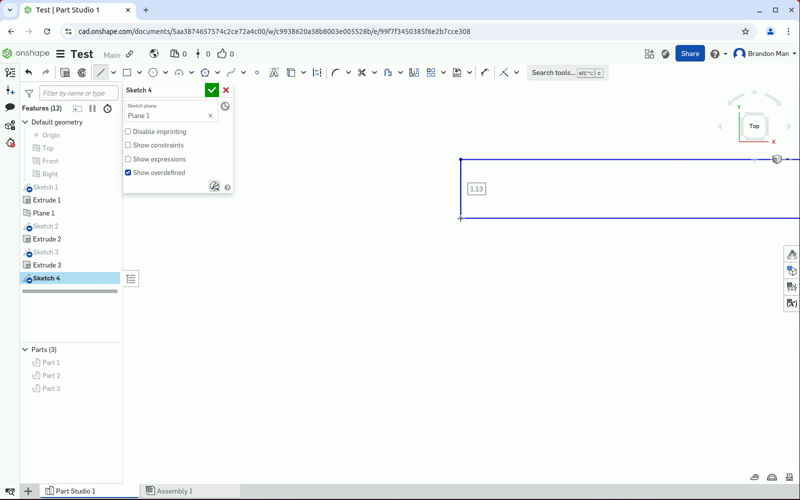
scroll(-6)
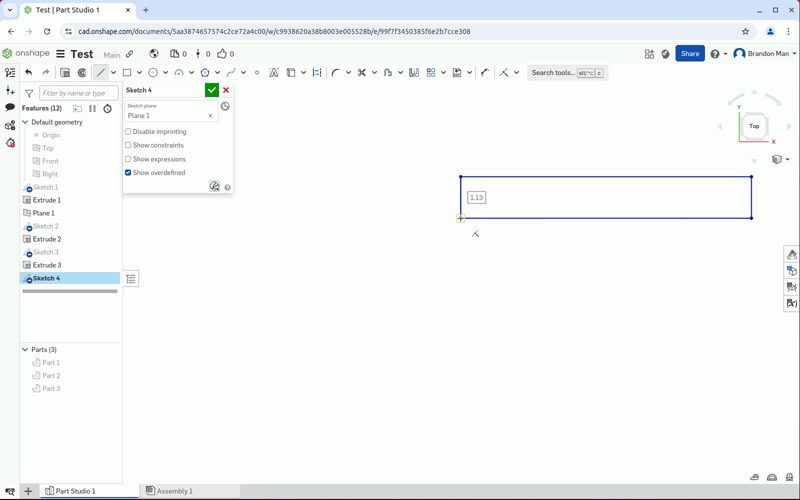
scroll(-6)
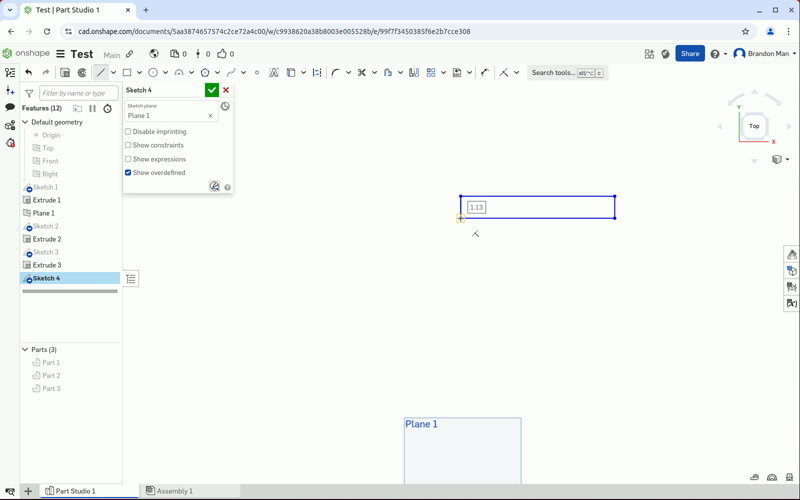
scroll(-6)
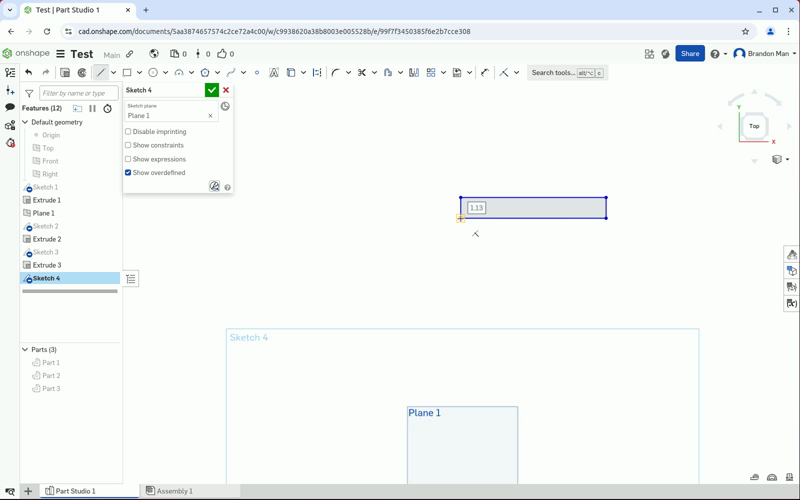
scroll(-6)
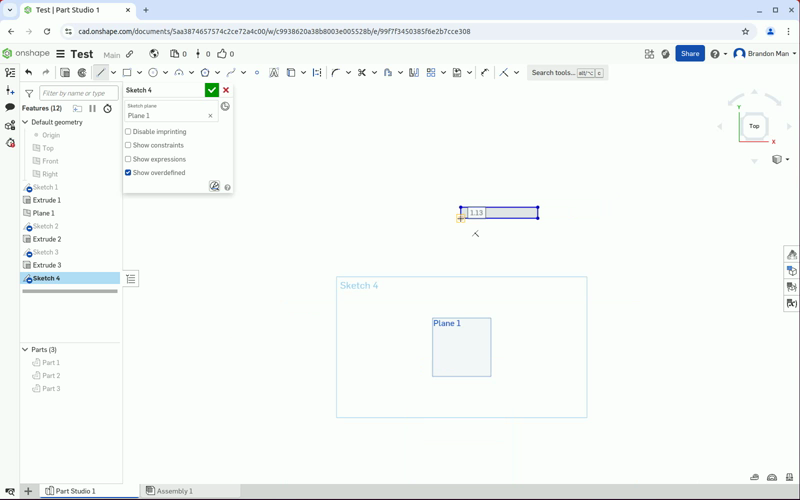
scroll(-6)
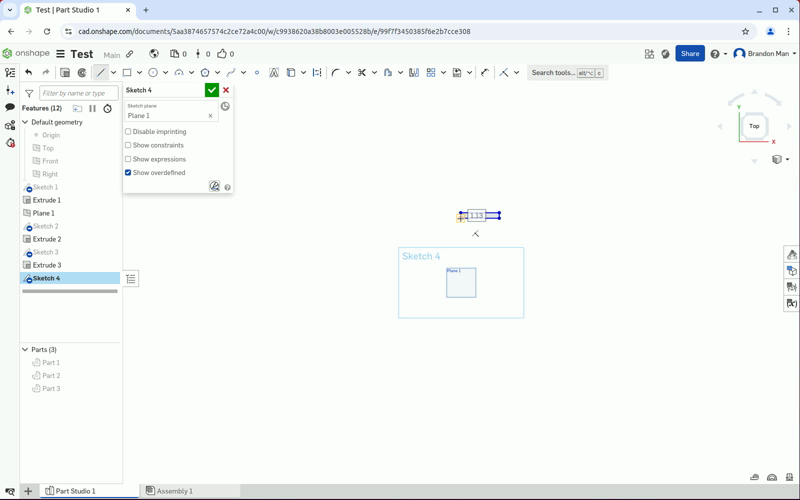
key(esc)
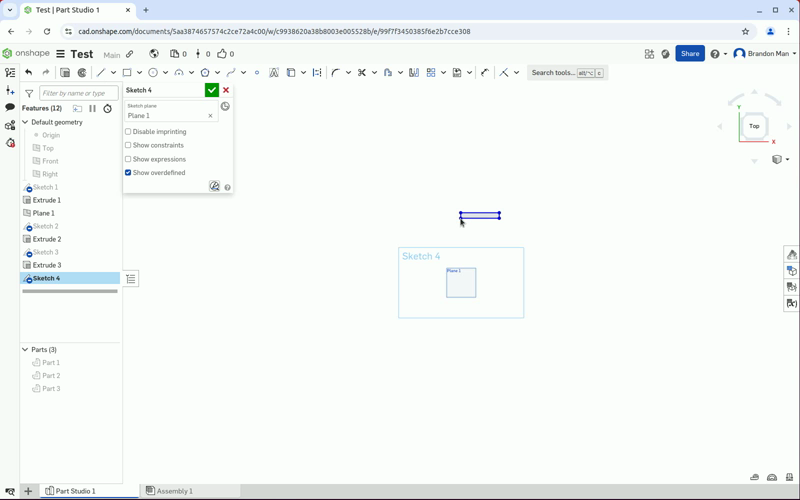
mouse_move(468, 213)
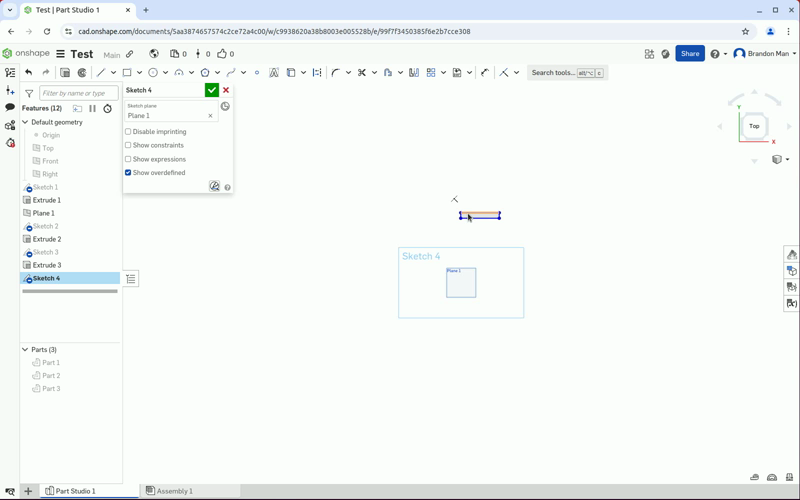
scroll(6)
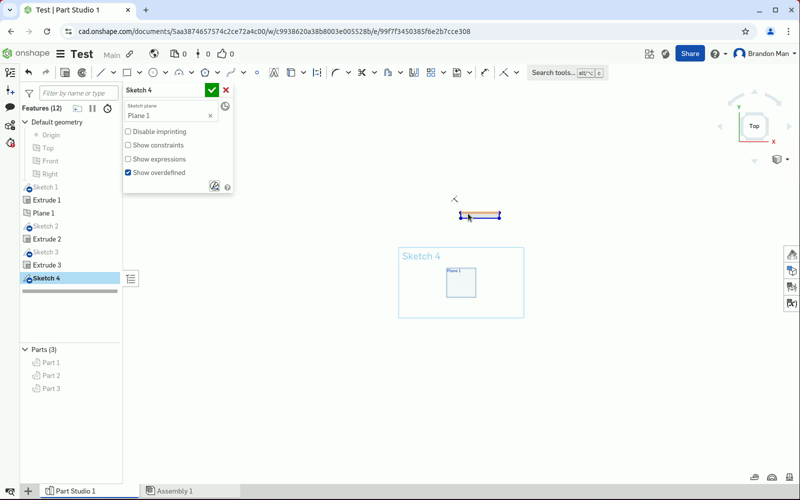
scroll(6)
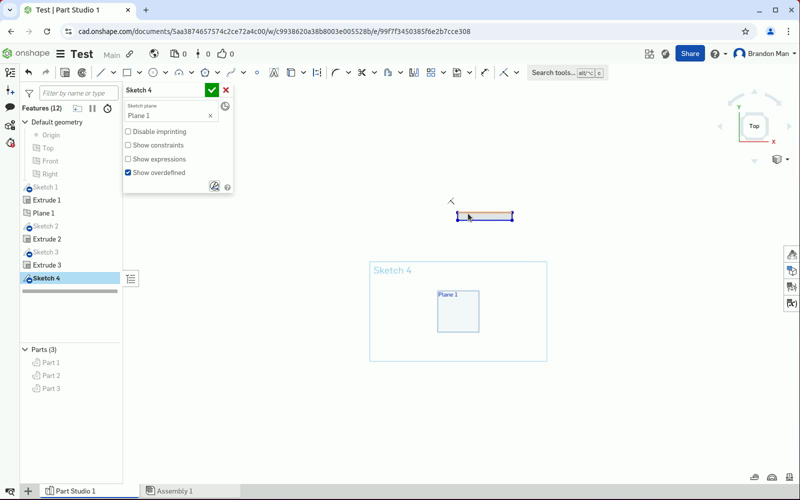
scroll(6)
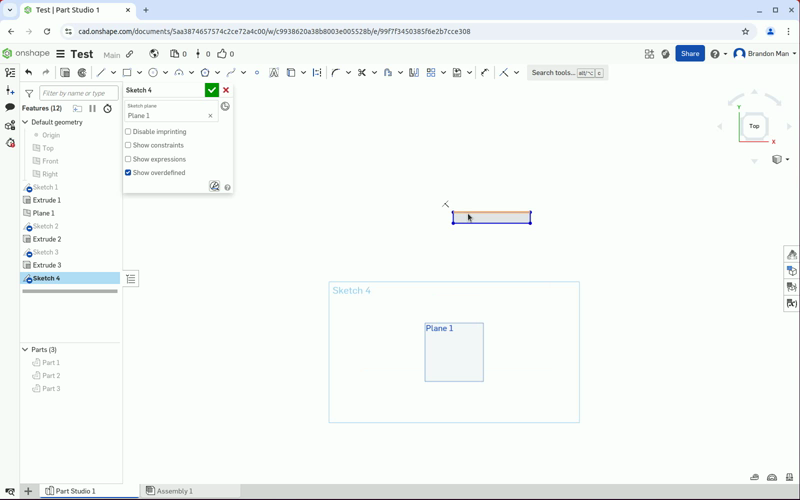
scroll(6)
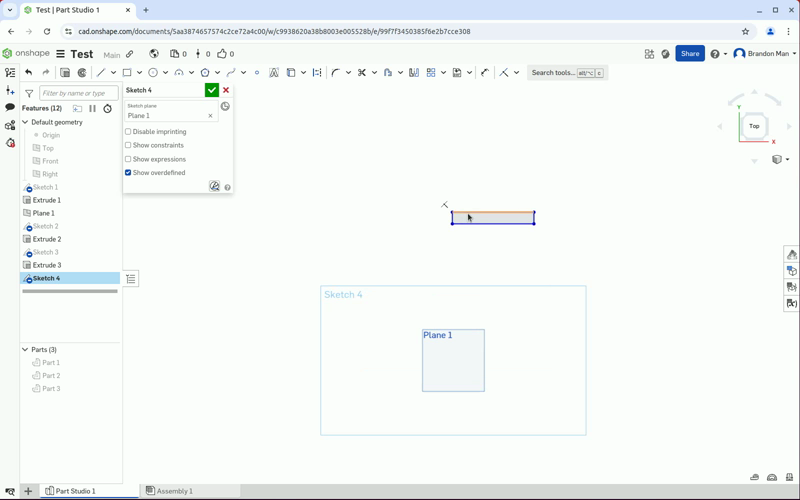
scroll(6)
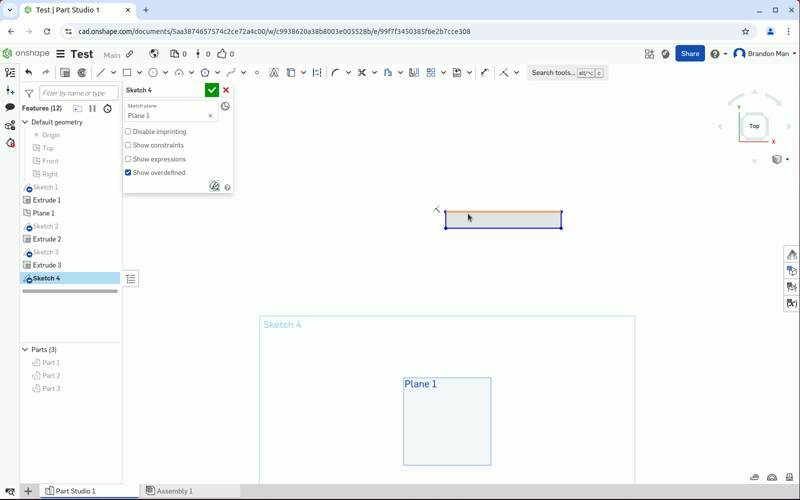
scroll(6)
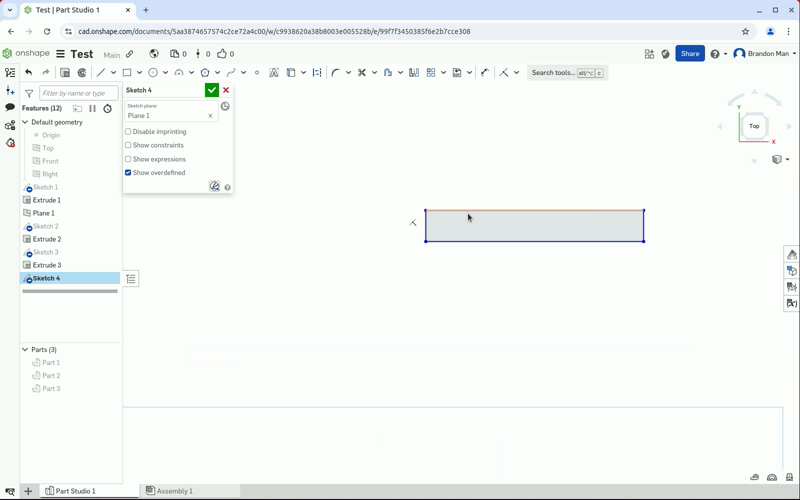
scroll(6)
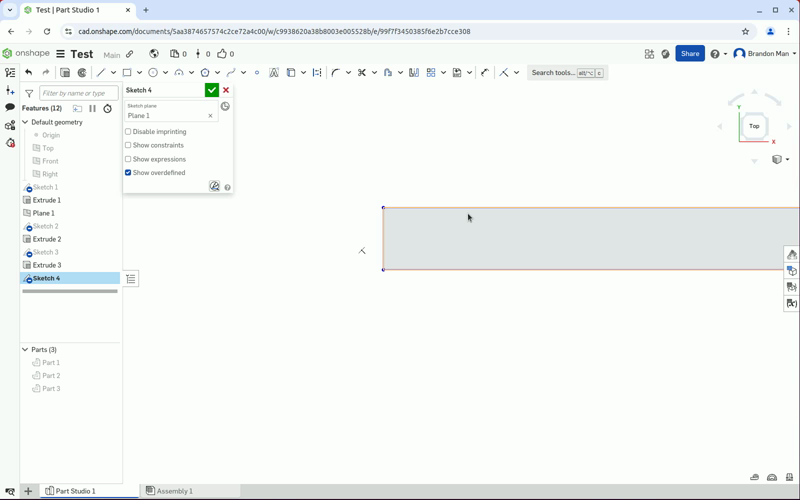
click(468, 213)
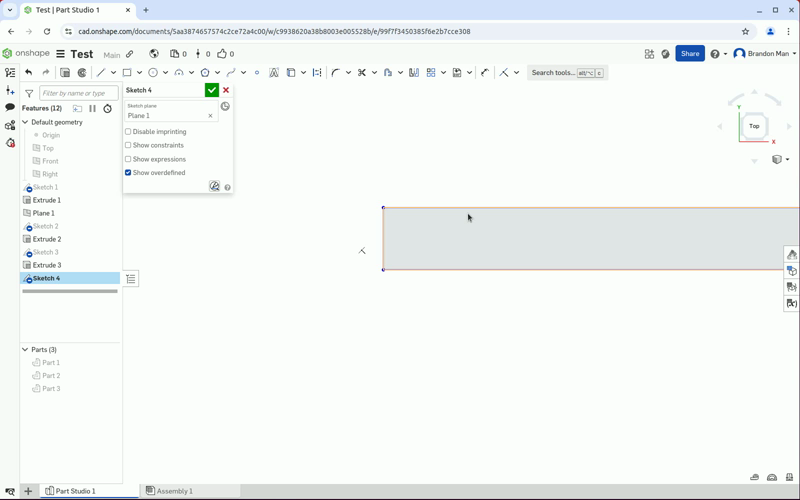
scroll(-6)
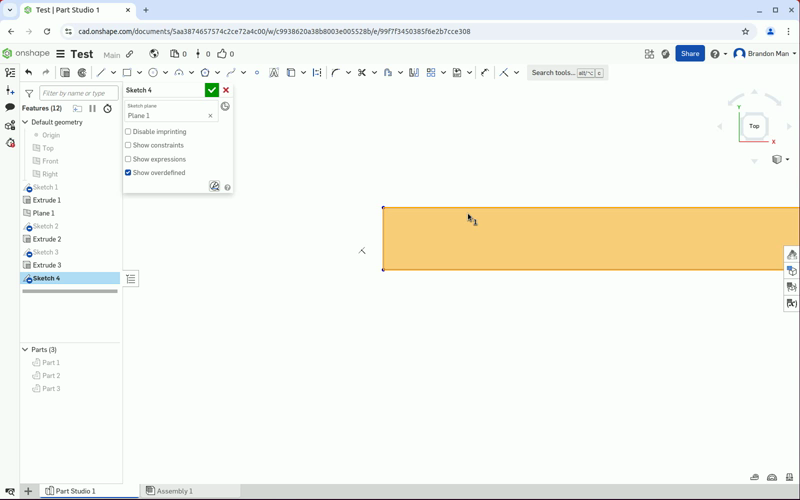
scroll(-6)
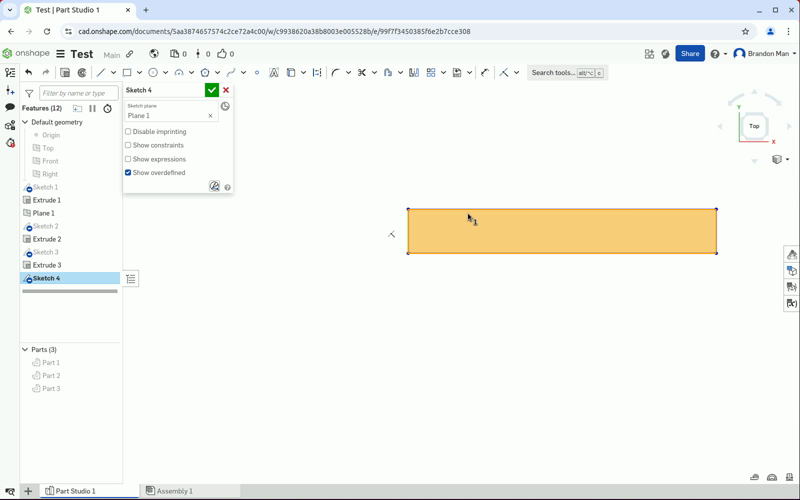
scroll(-6)
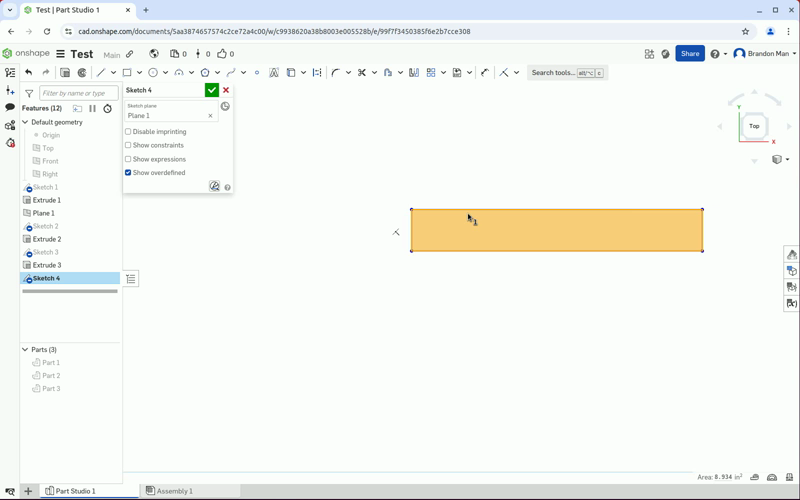
scroll(-6)
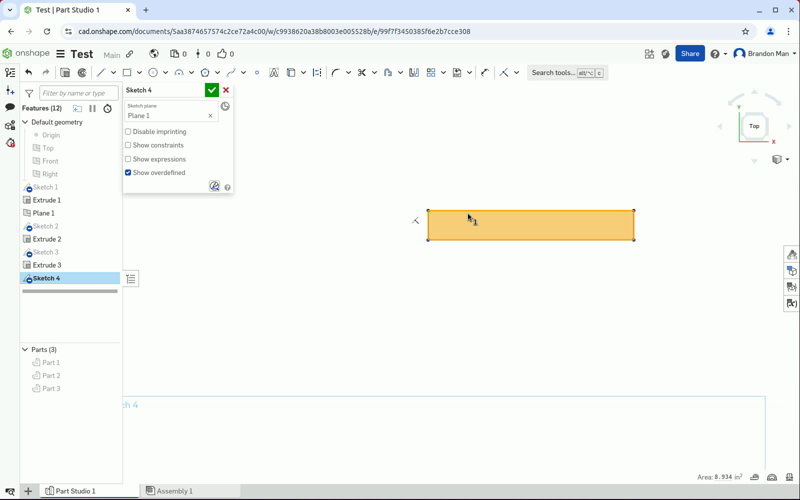
scroll(-6)
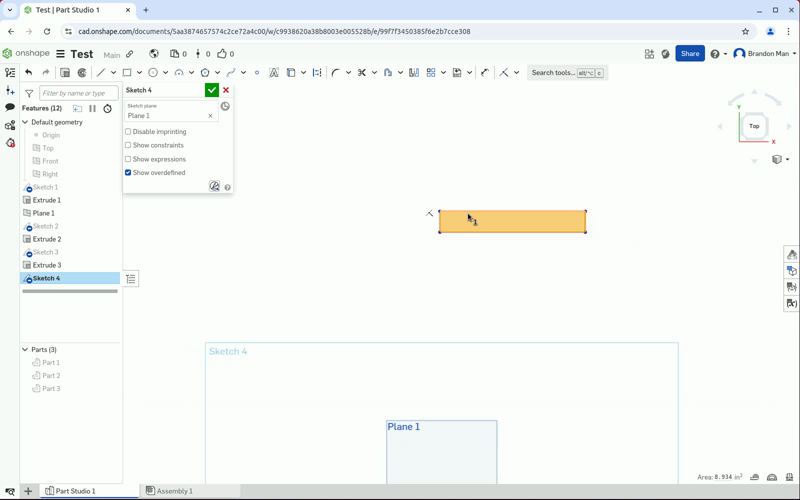
scroll(-6)
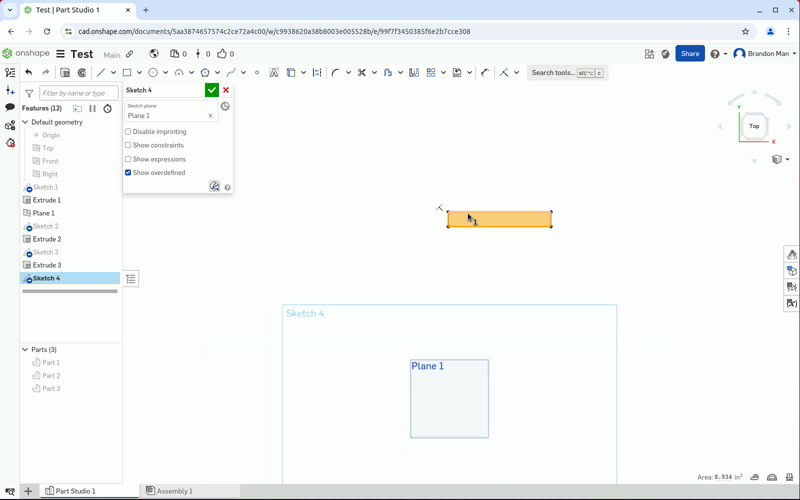
scroll(-6)
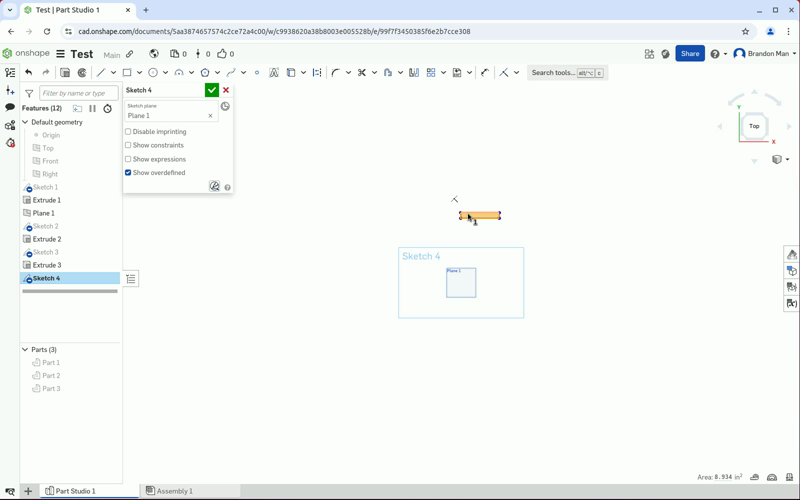
mouse_move(73, 352)
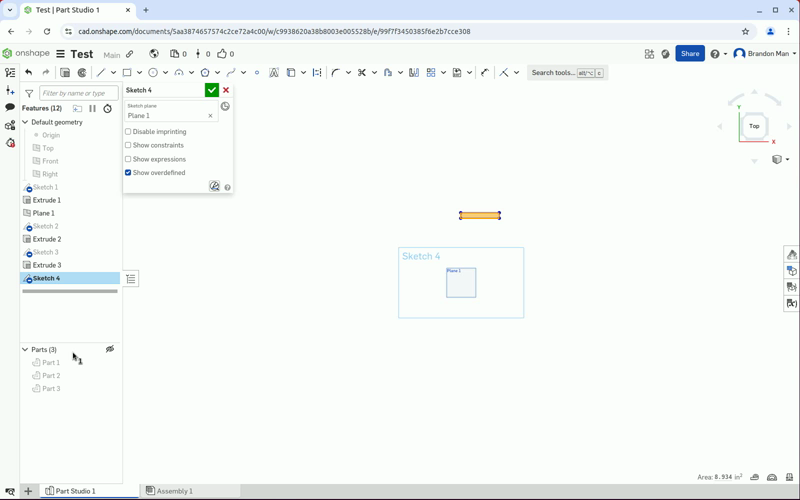
key(shift+y)
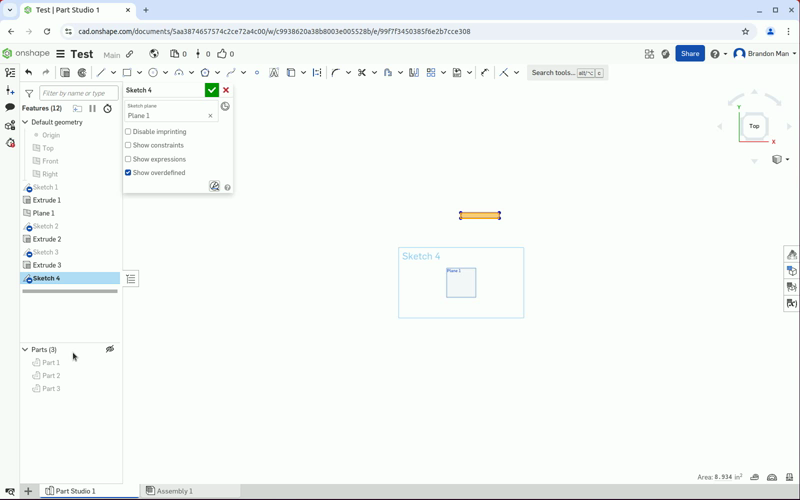
key(shift+e)
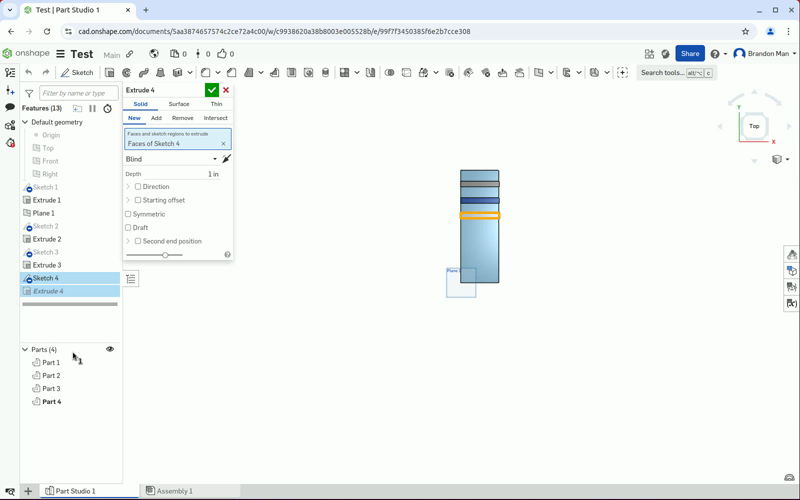
mouse_move(143, 106)
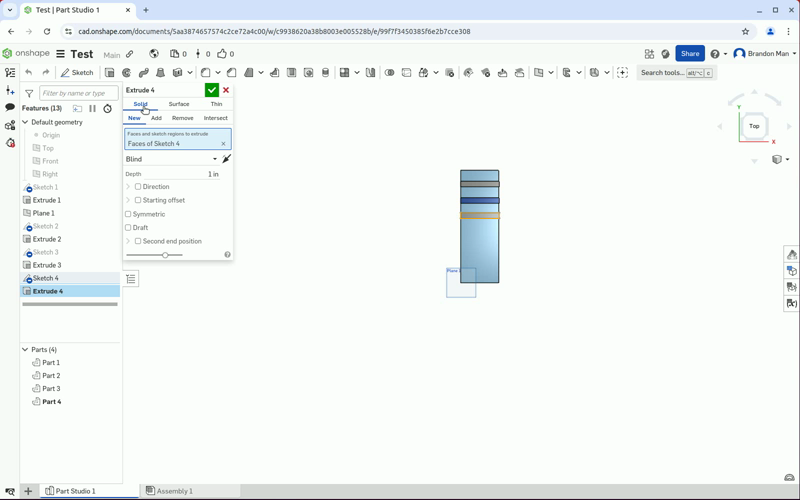
click(143, 106)
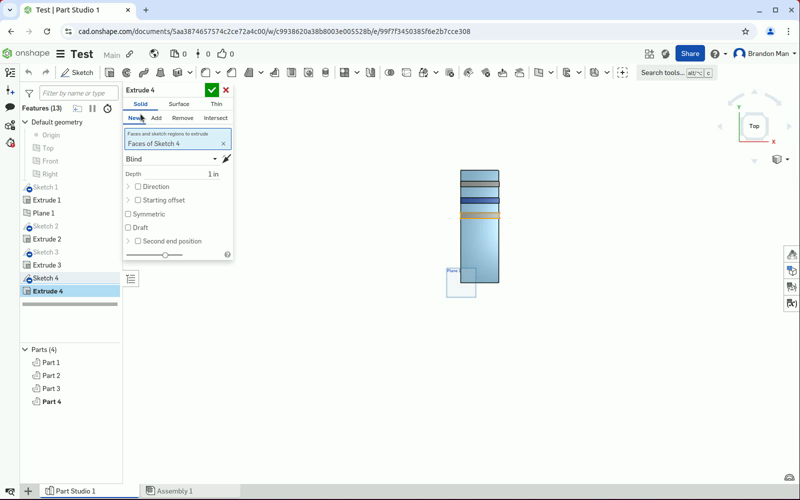
mouse_move(137, 120)
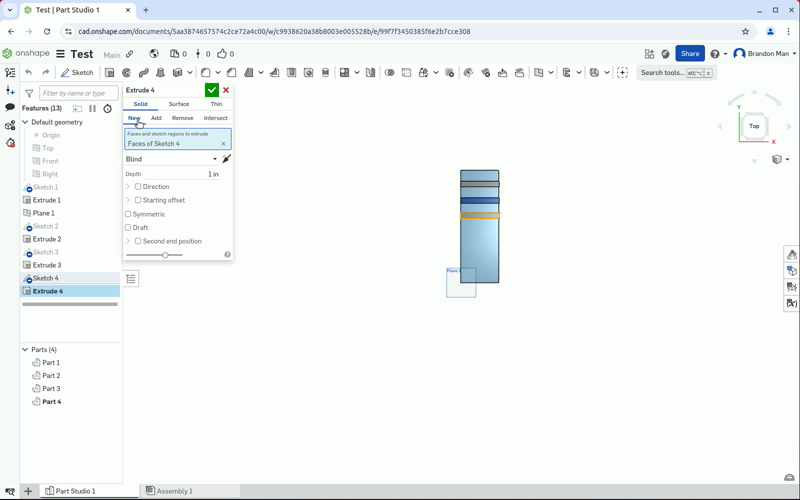
click(137, 120)
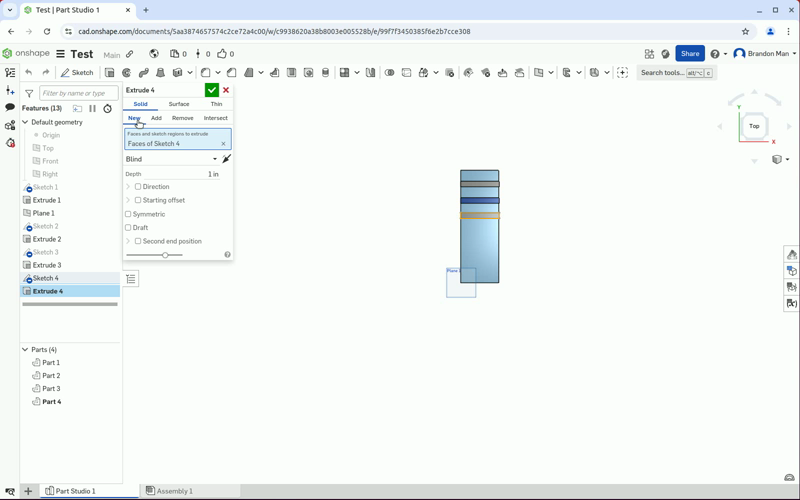
key(tab, 4)
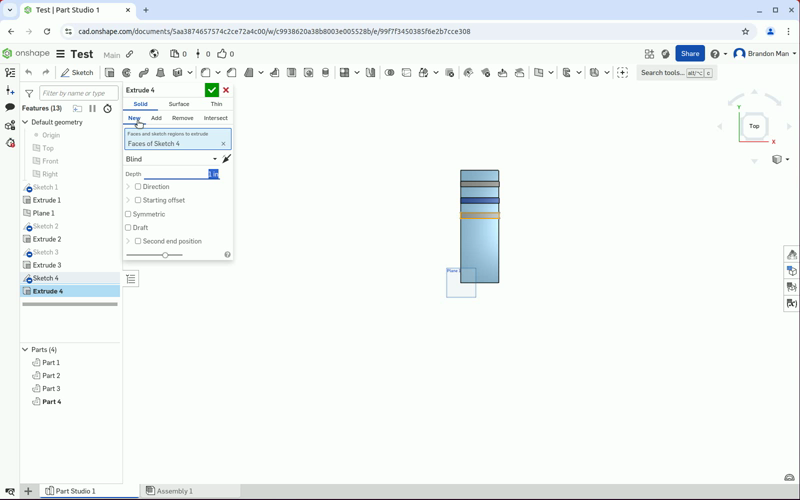
text(5.777)
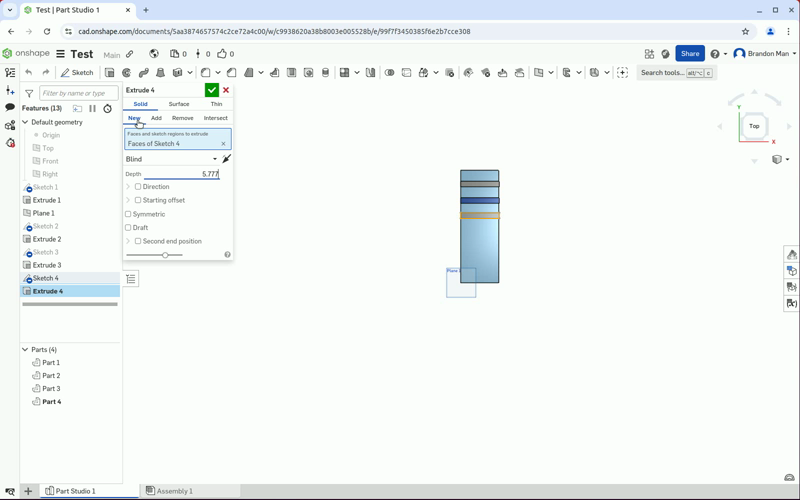
key(enter)
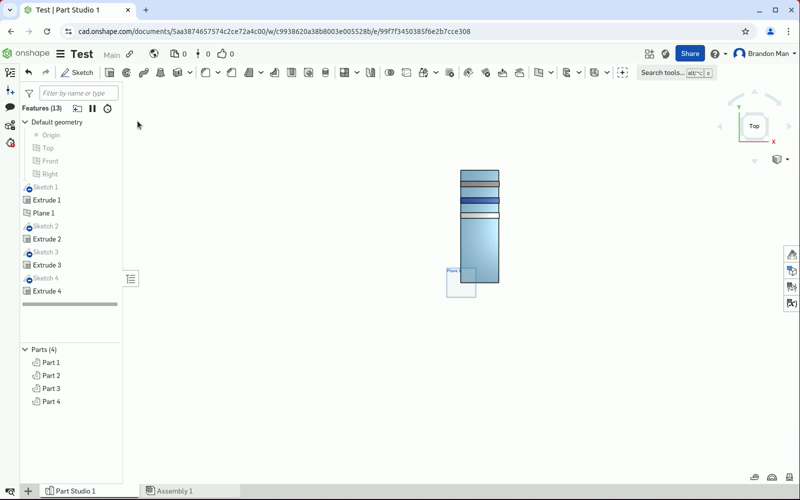
key(shift+h)
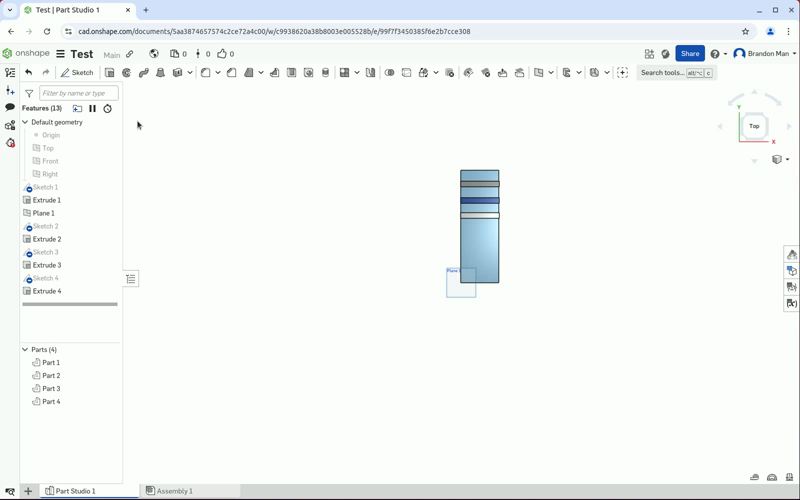
key(shift+h)
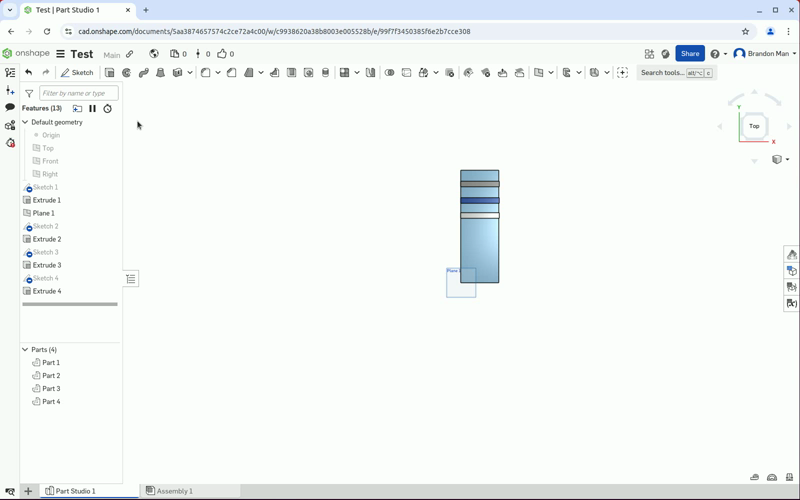
mouse_move(73, 189)
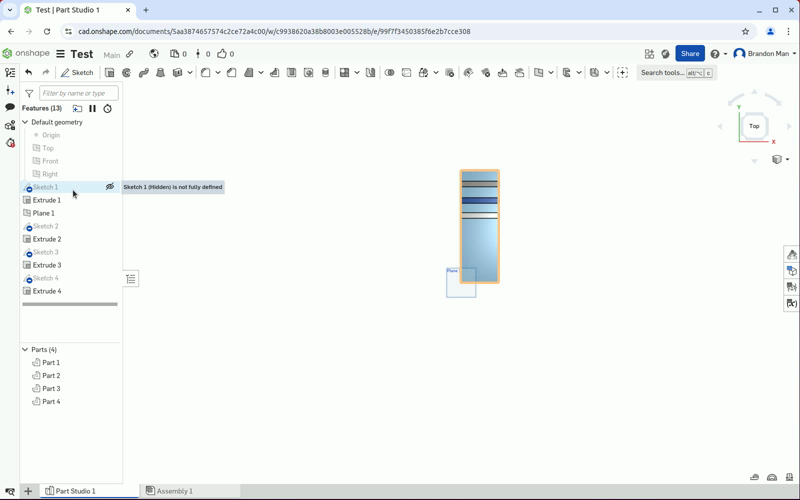
click(73, 189)
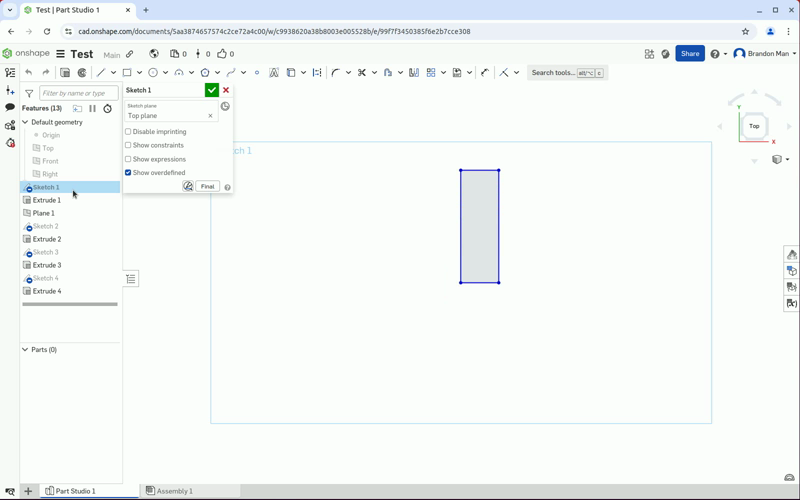
mouse_move(229, 92)
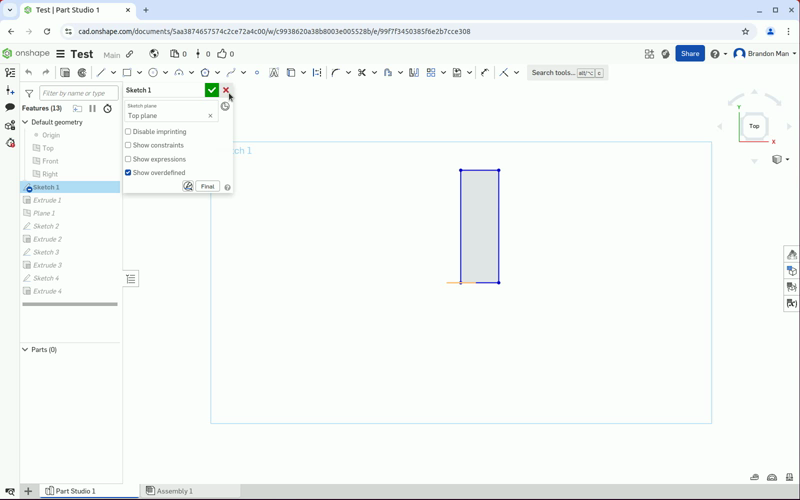
click(229, 92)
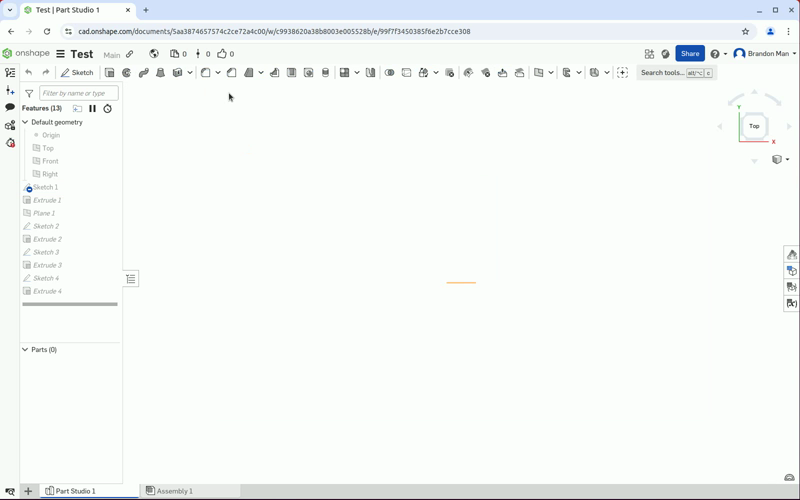
key(shift+s)
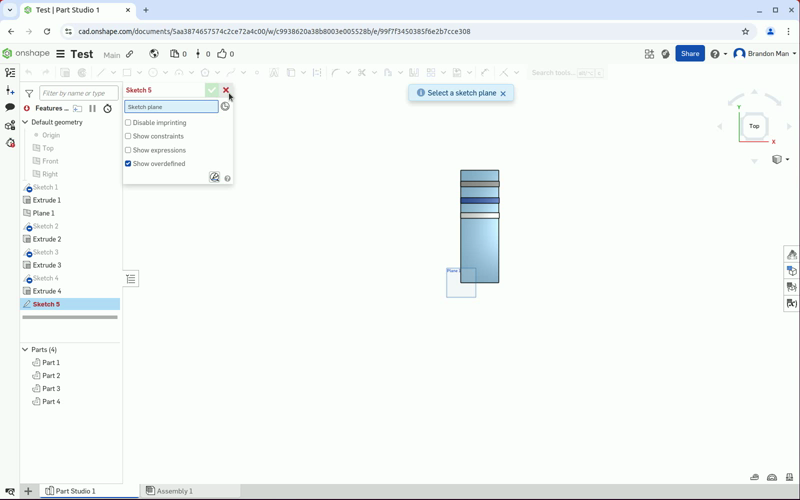
mouse_move(73, 215)
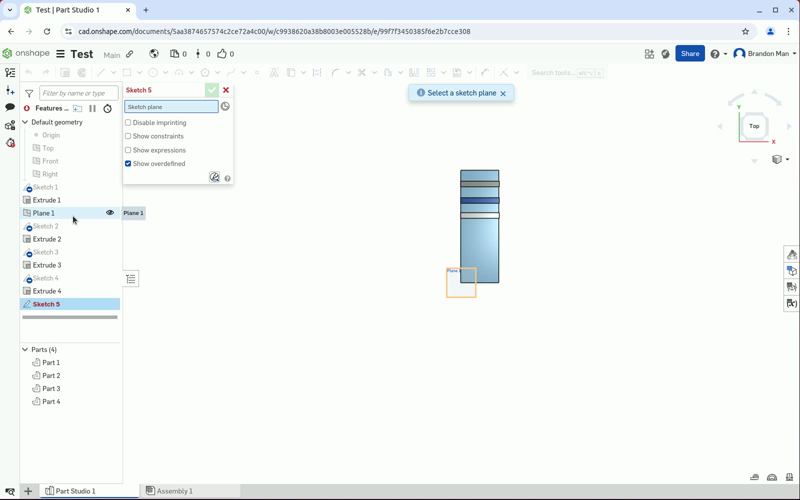
click(73, 215)
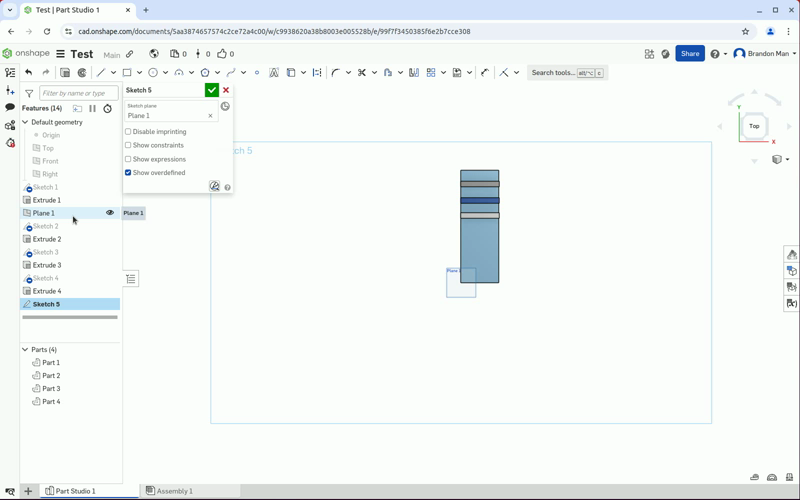
mouse_move(73, 352)
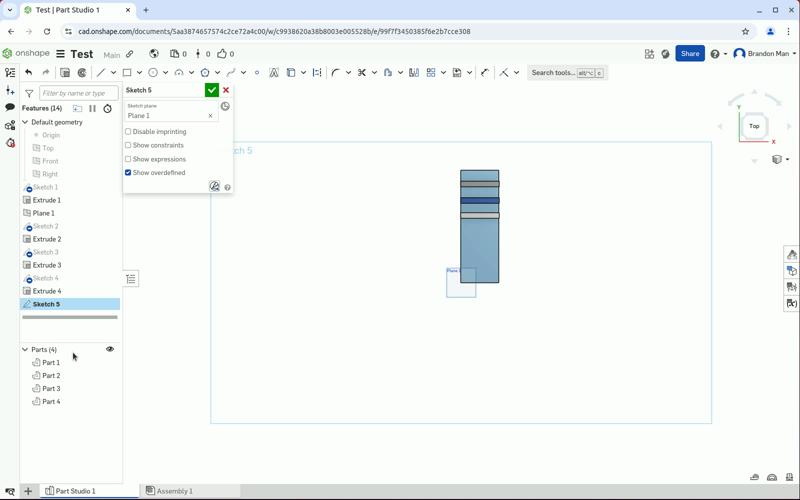
key(y)
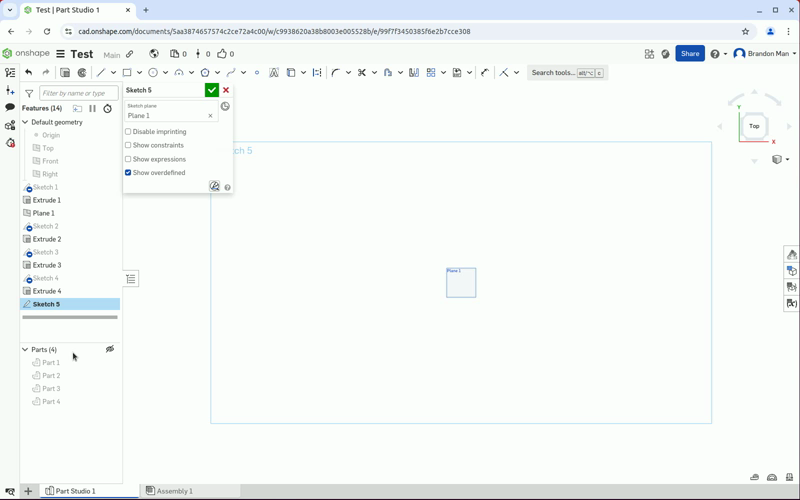
key(l)
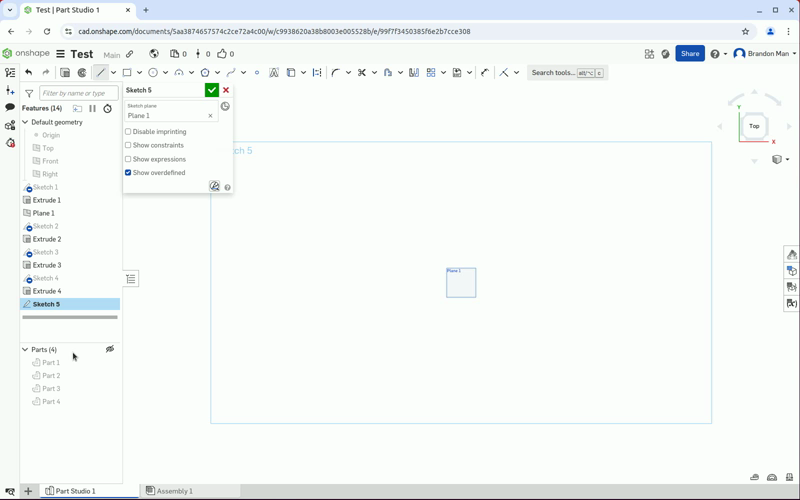
key_down(shift)
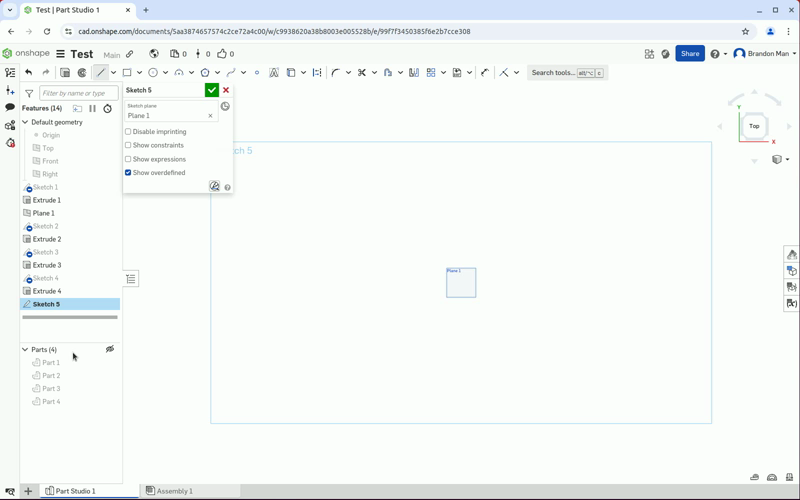
mouse_move(460, 234)
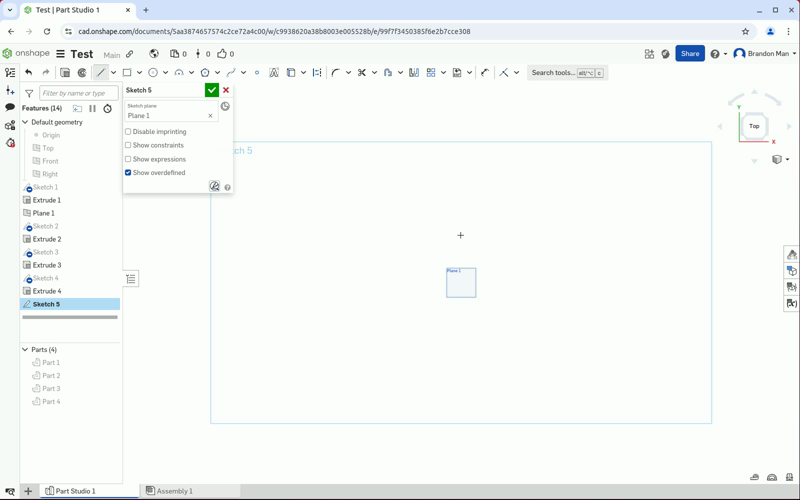
click(460, 234)
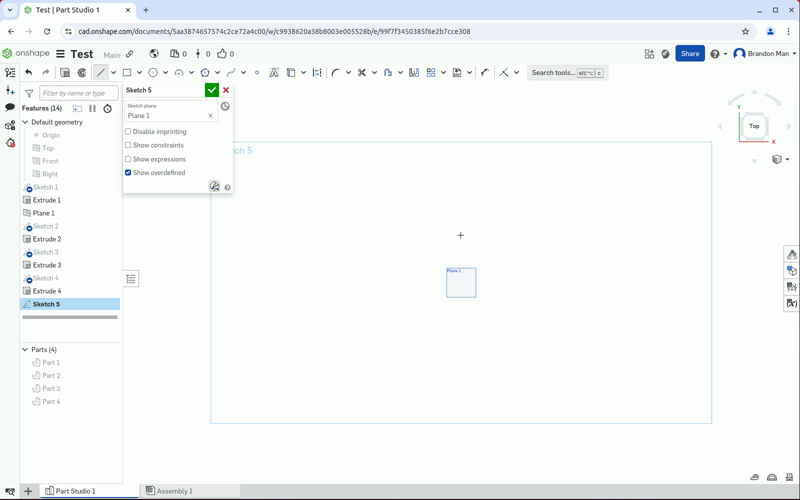
key_up(shift)
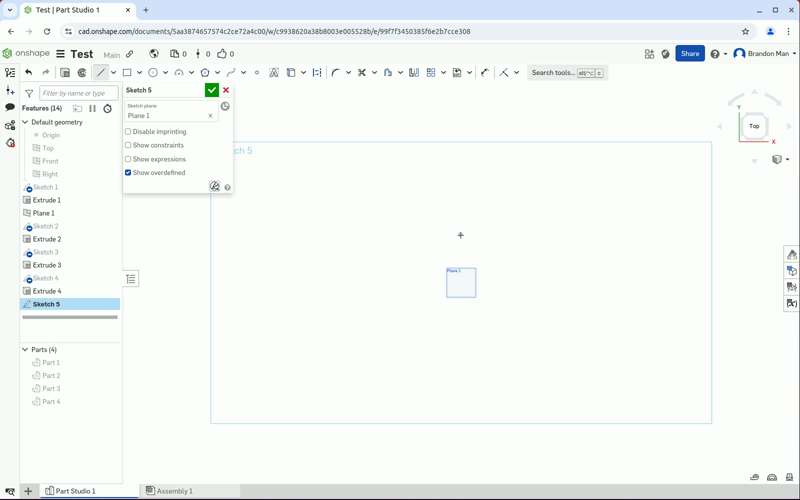
key_down(shift)
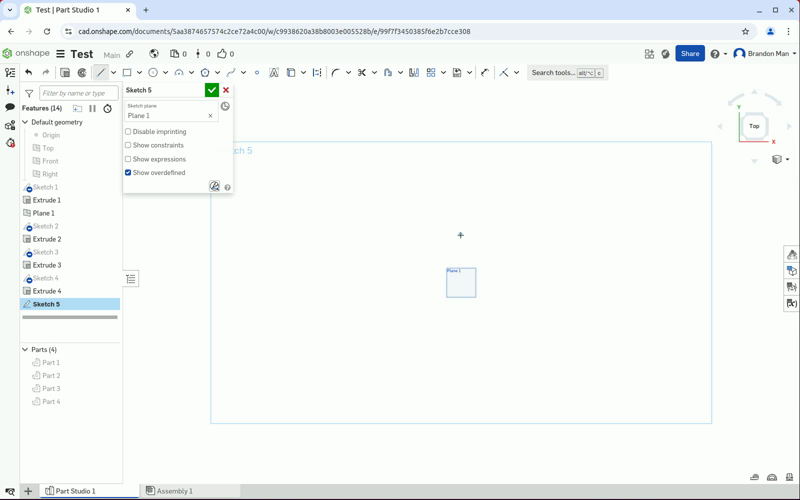
mouse_move(490, 234)
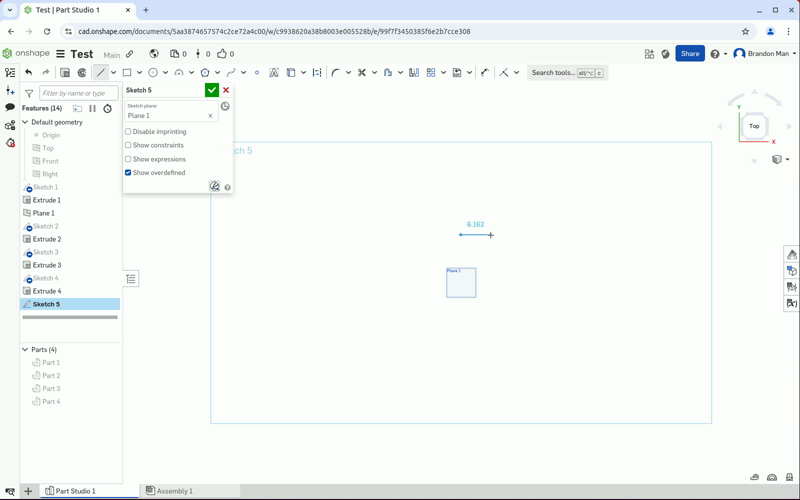
mouse_move(499, 234)
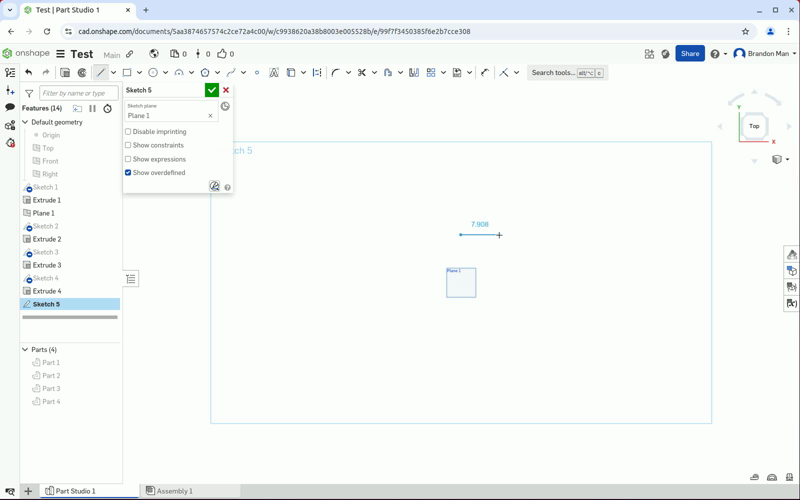
click(499, 234)
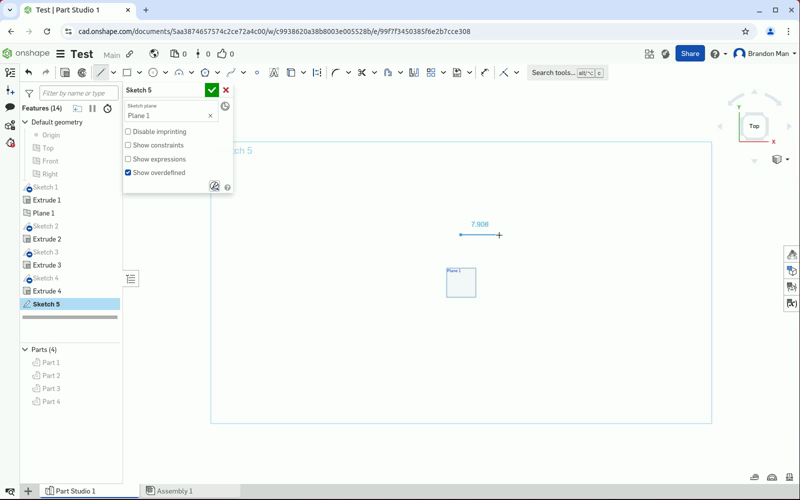
key_up(shift)
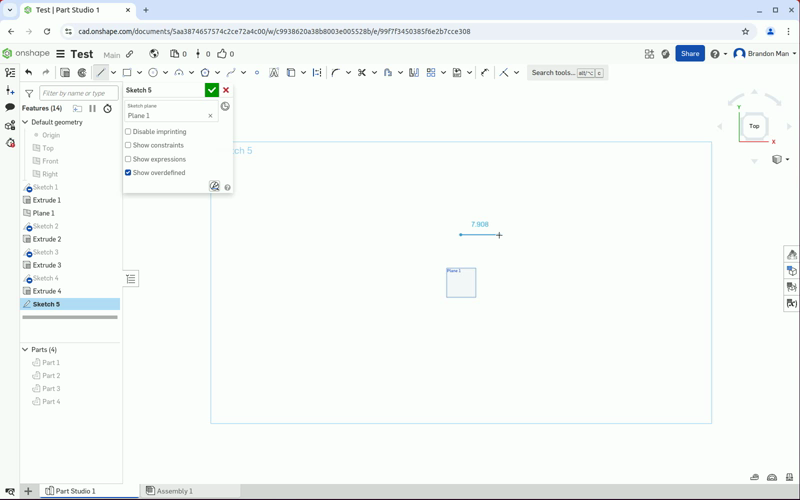
key_down(shift)
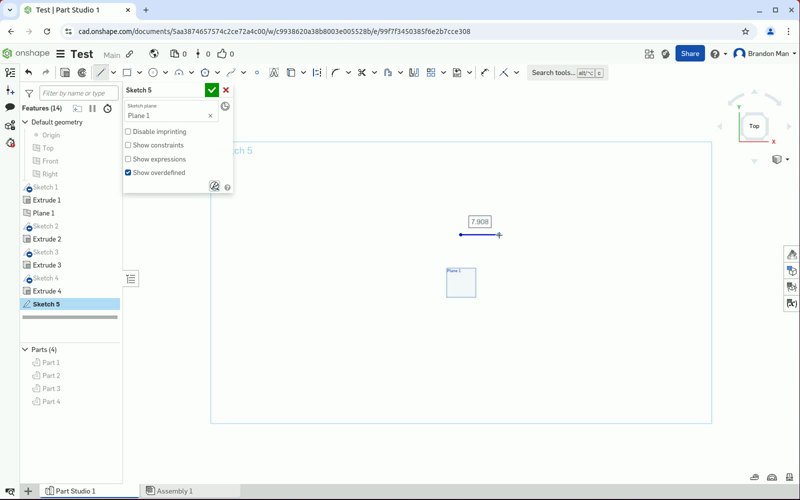
mouse_move(529, 234)
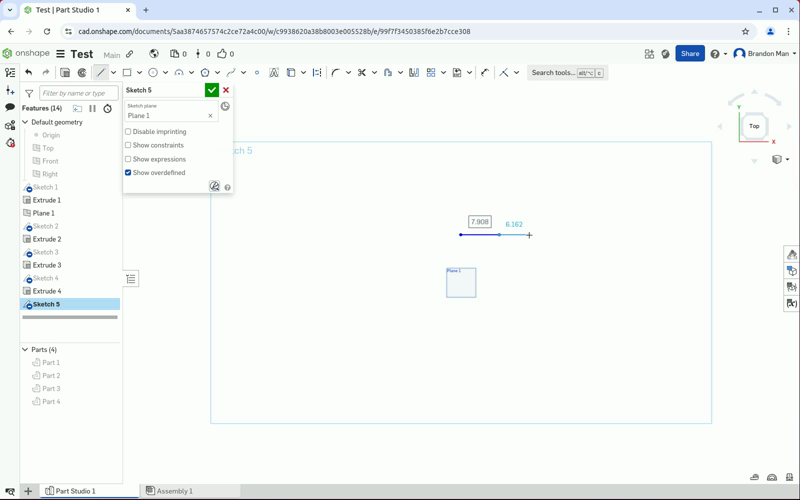
mouse_move(499, 229)
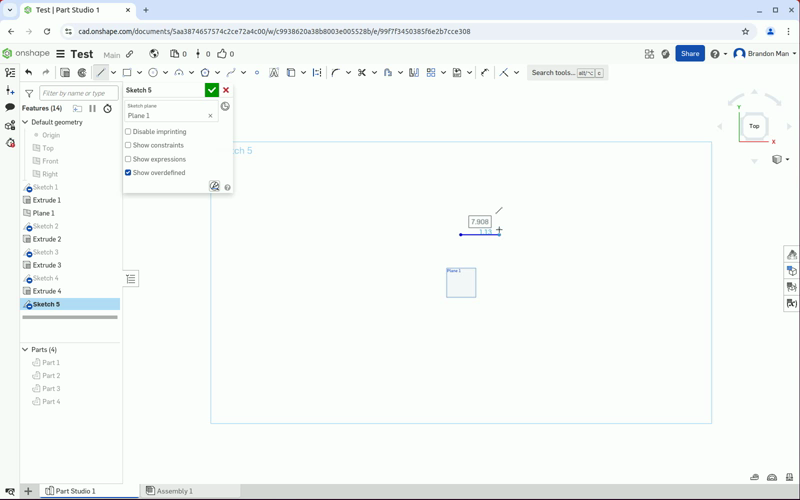
scroll(6)
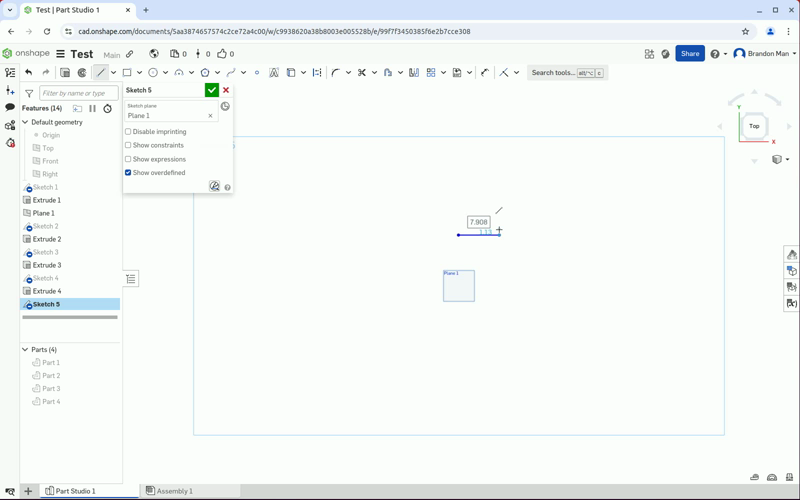
scroll(6)
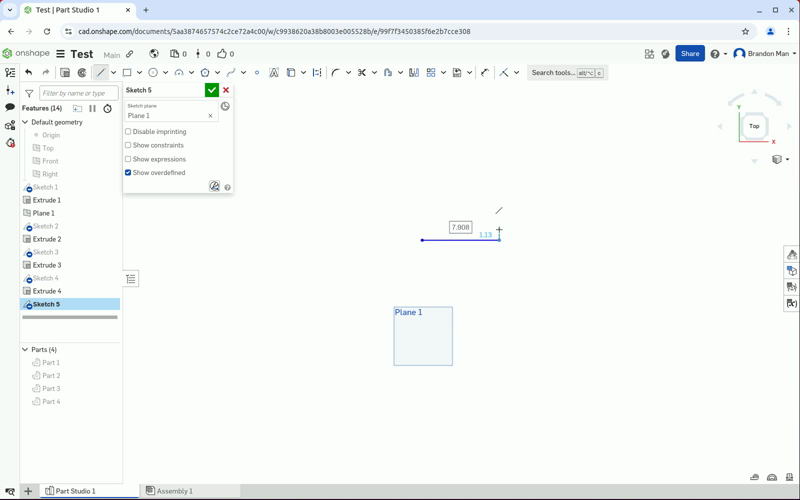
scroll(6)
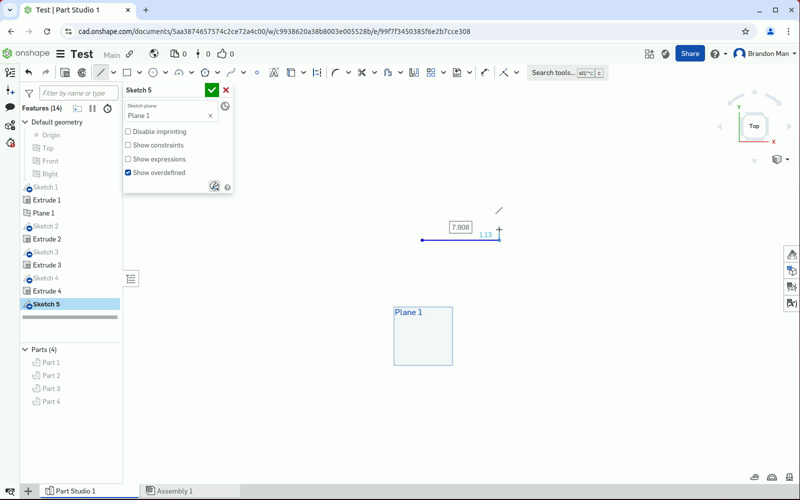
scroll(6)
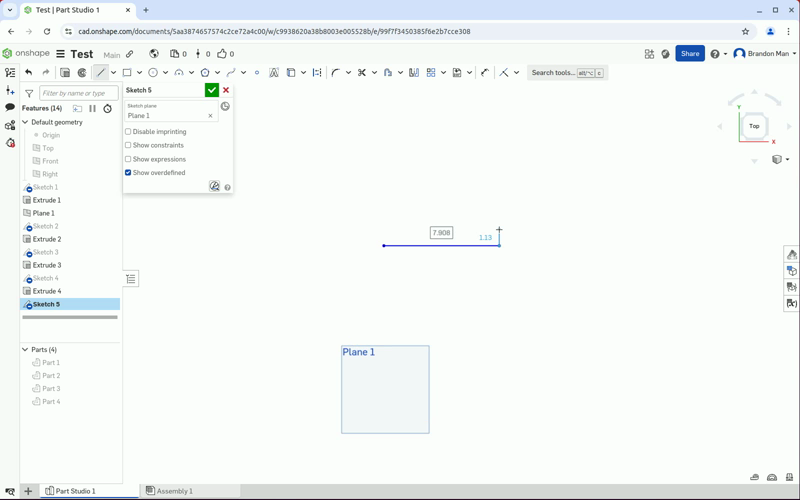
scroll(6)
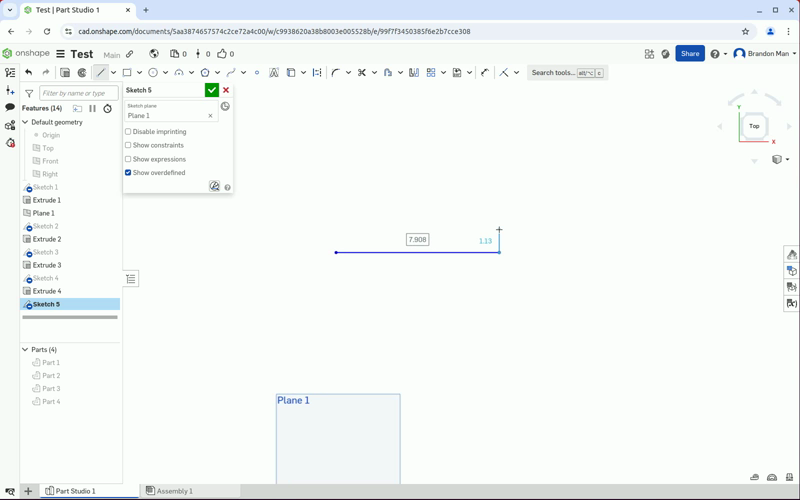
scroll(6)
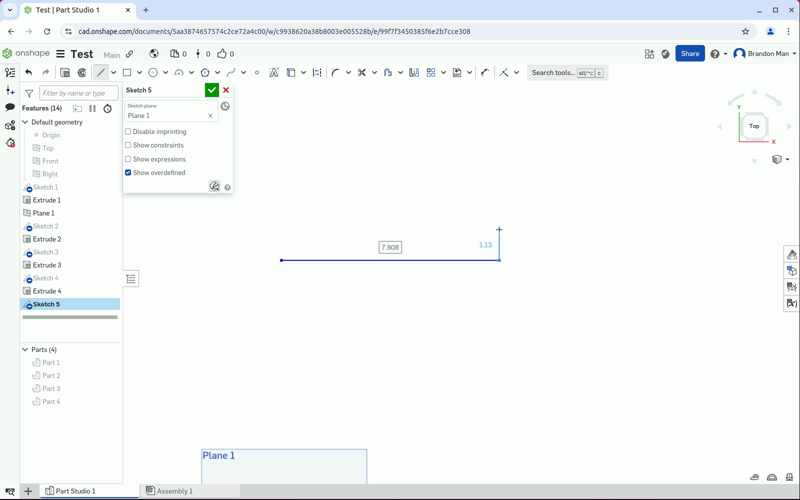
scroll(6)
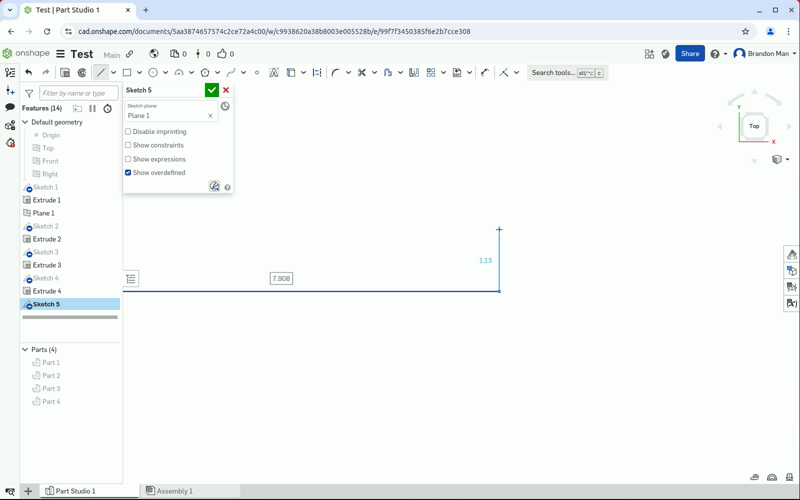
click(499, 229)
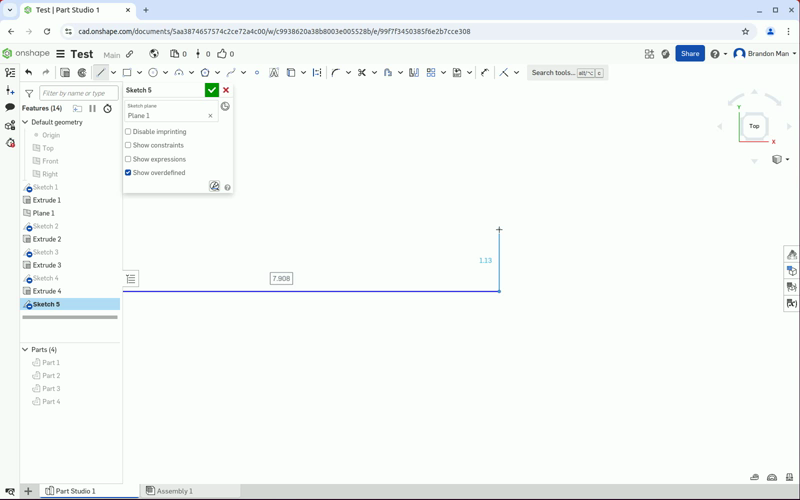
scroll(-6)
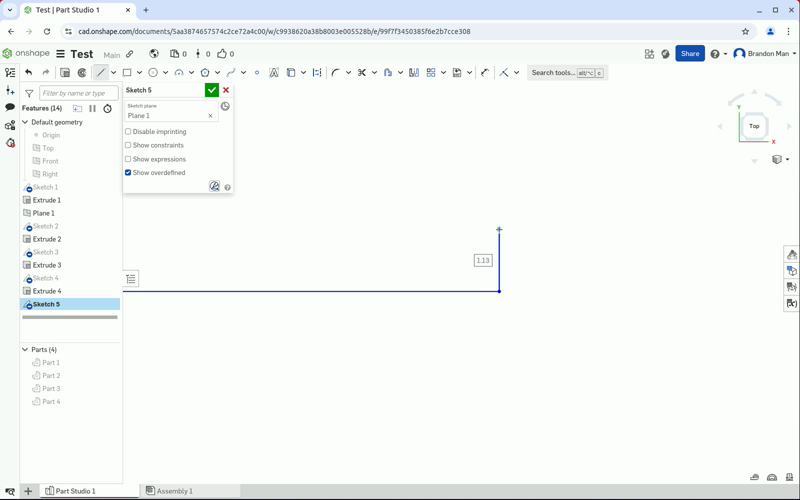
scroll(-6)
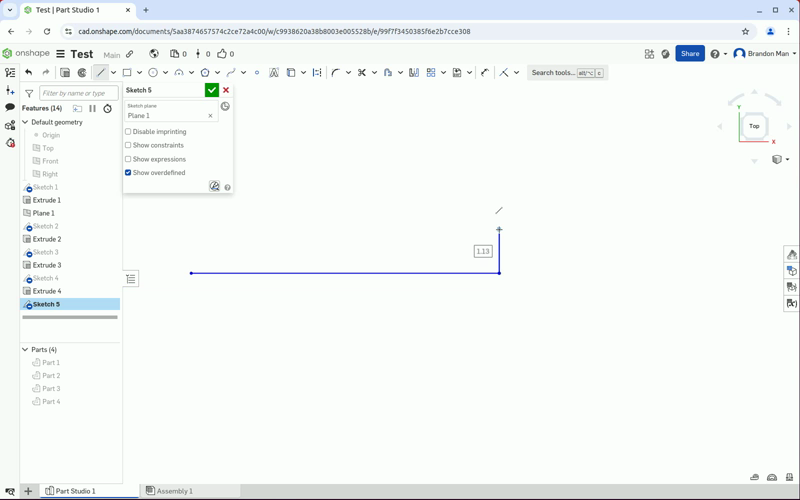
scroll(-6)
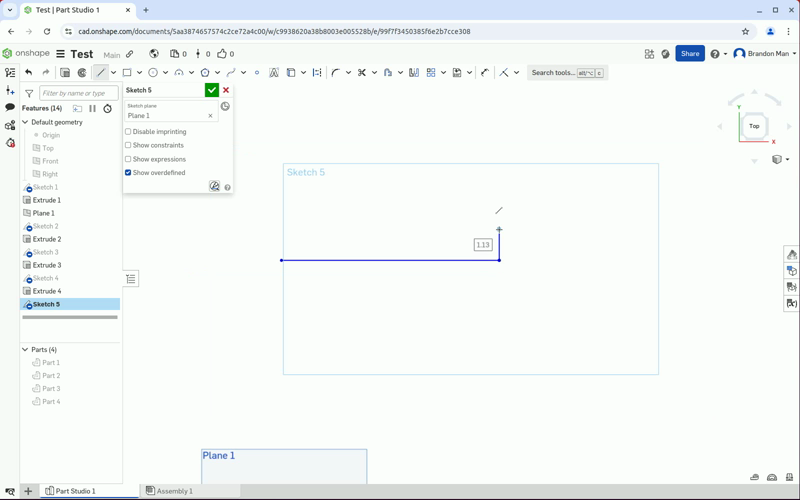
scroll(-6)
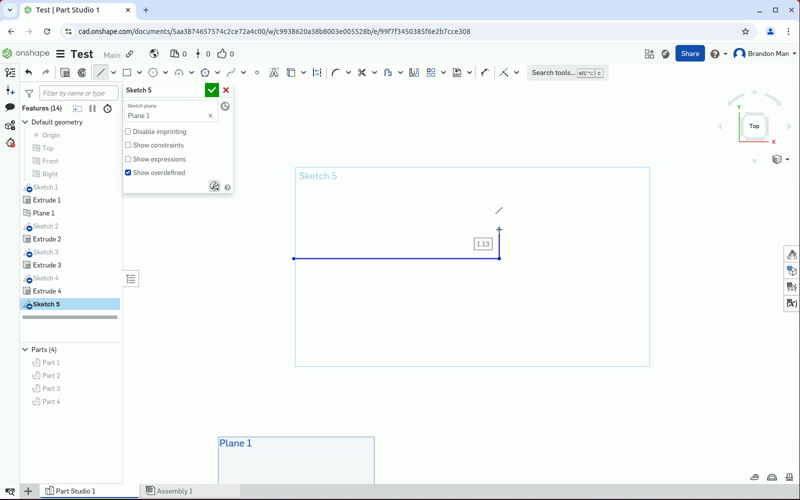
scroll(-6)
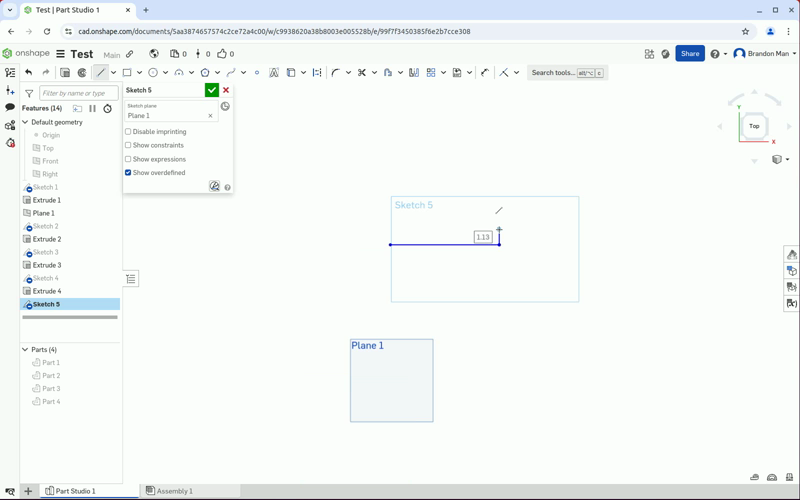
scroll(-6)
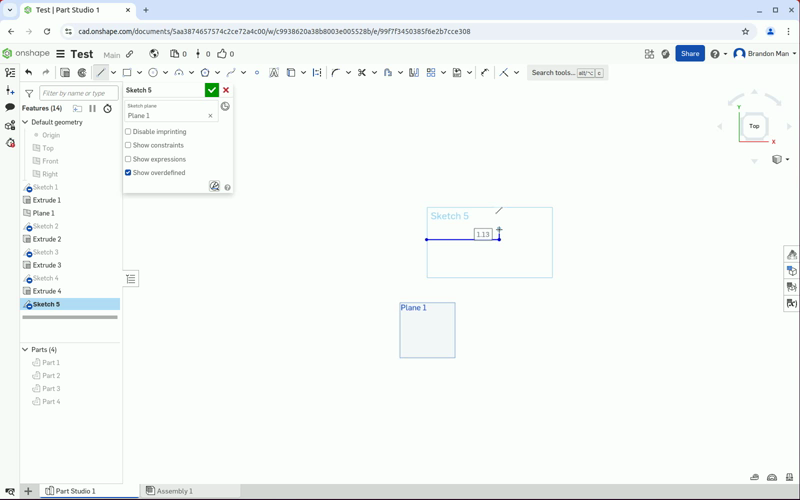
scroll(-6)
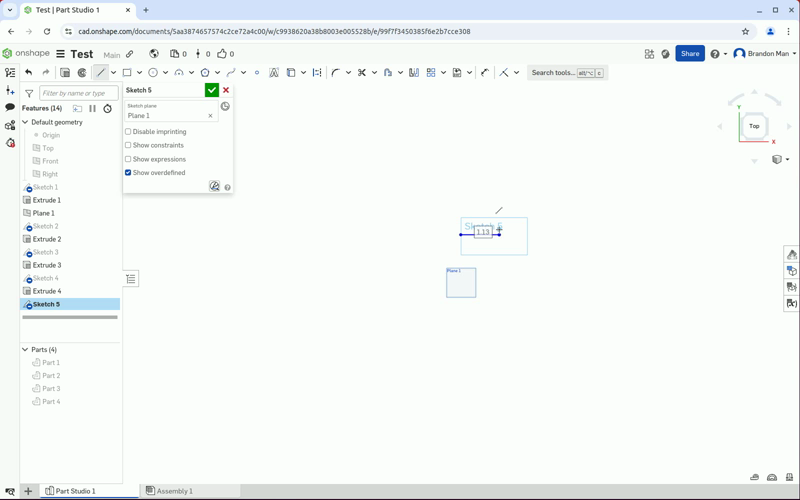
key_up(shift)
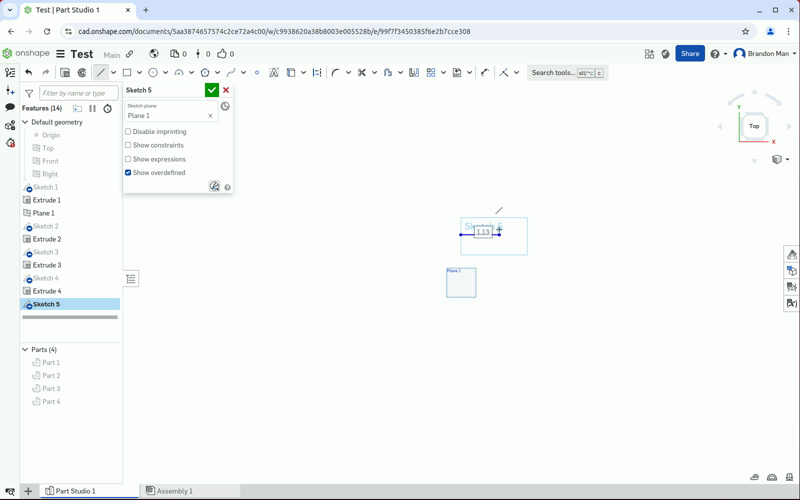
key_down(shift)
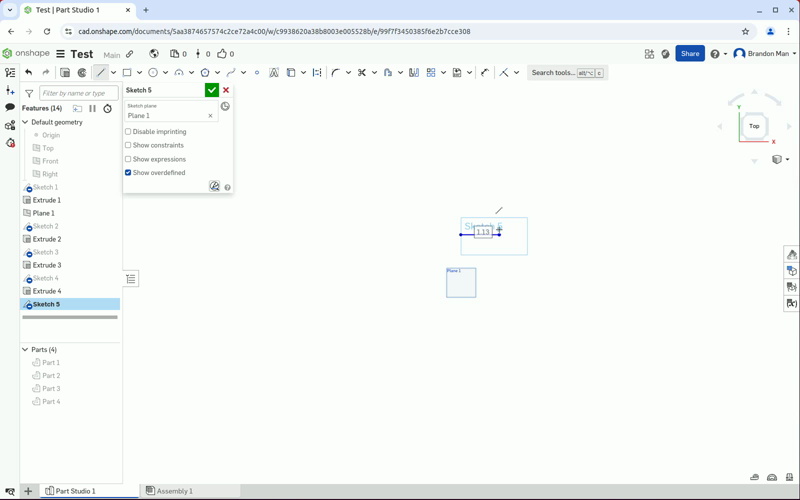
mouse_move(529, 229)
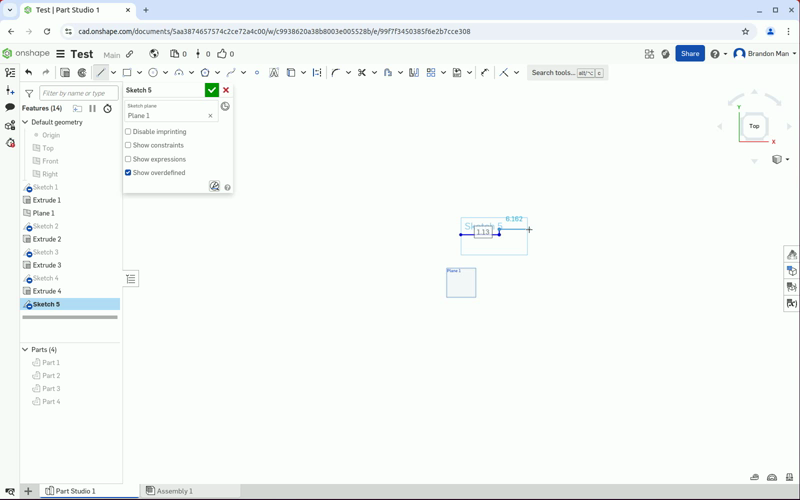
mouse_move(460, 229)
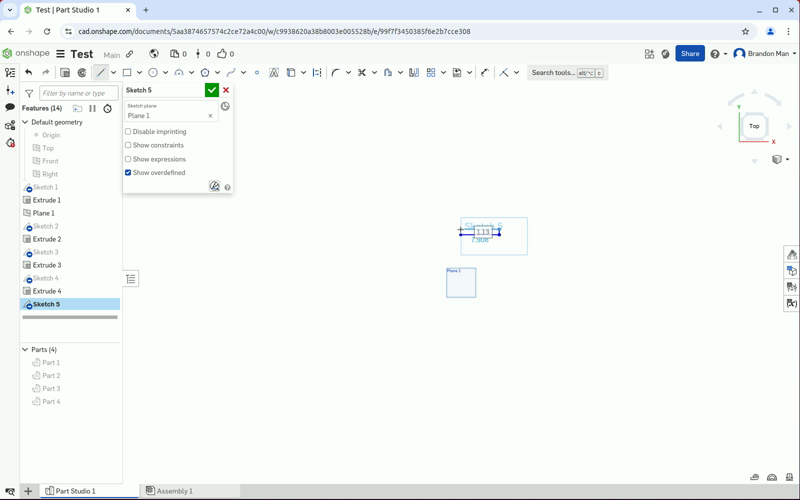
click(460, 229)
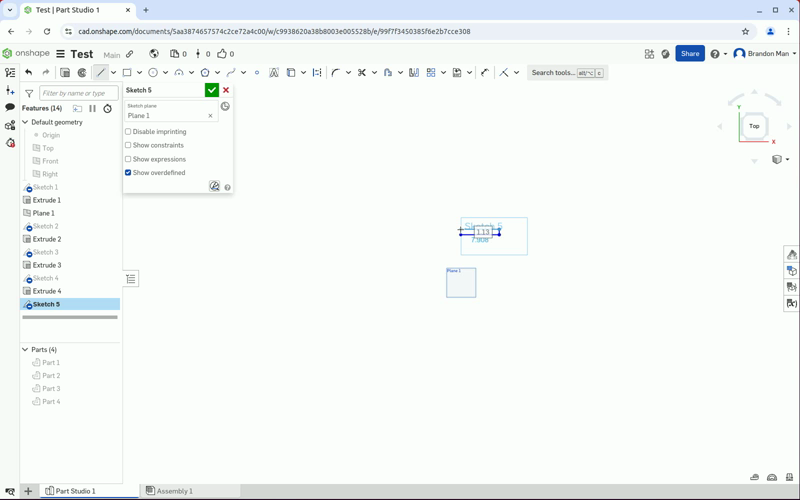
key_up(shift)
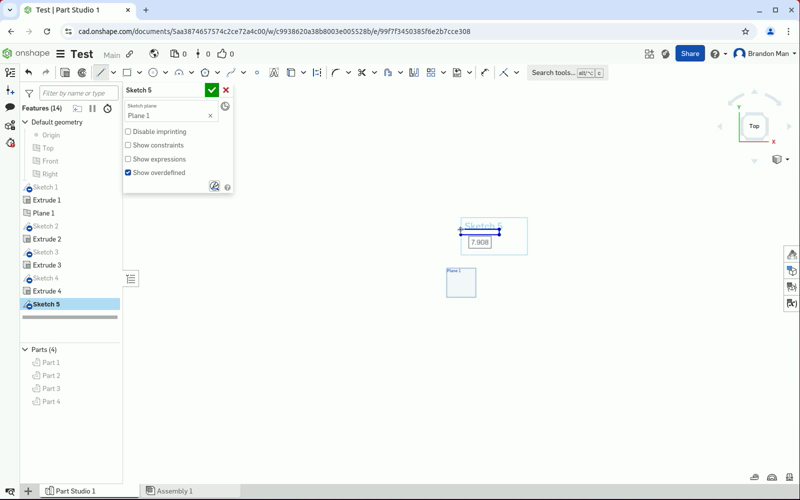
mouse_move(490, 229)
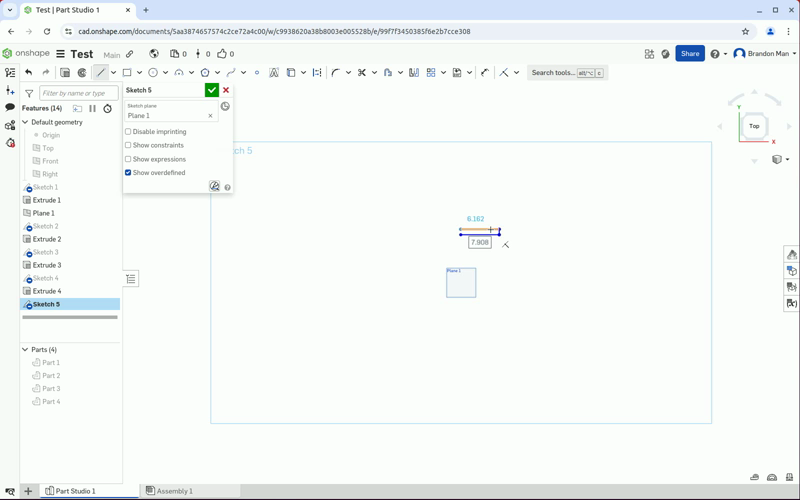
key_down(shift)
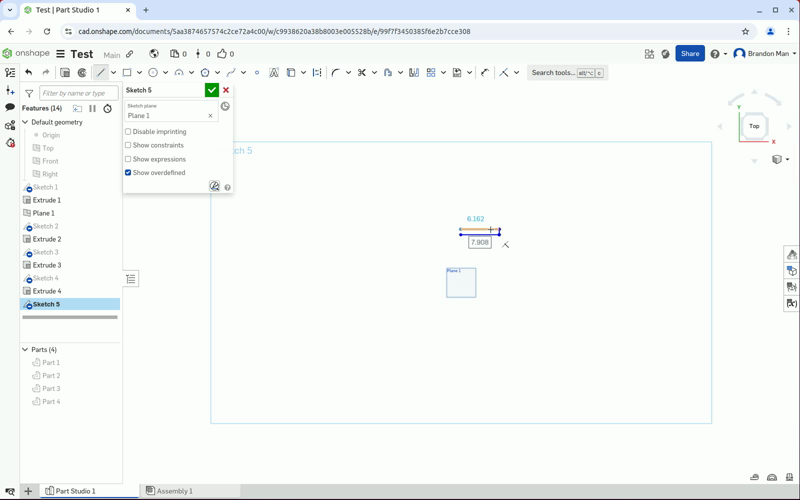
mouse_move(460, 234)
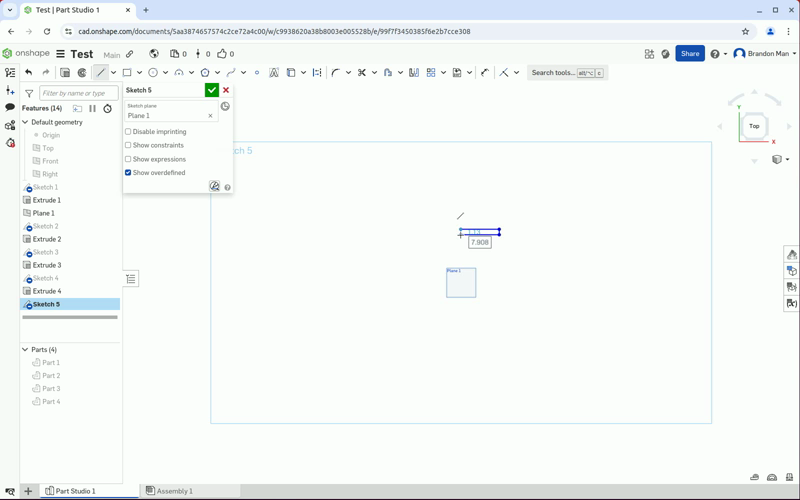
scroll(6)
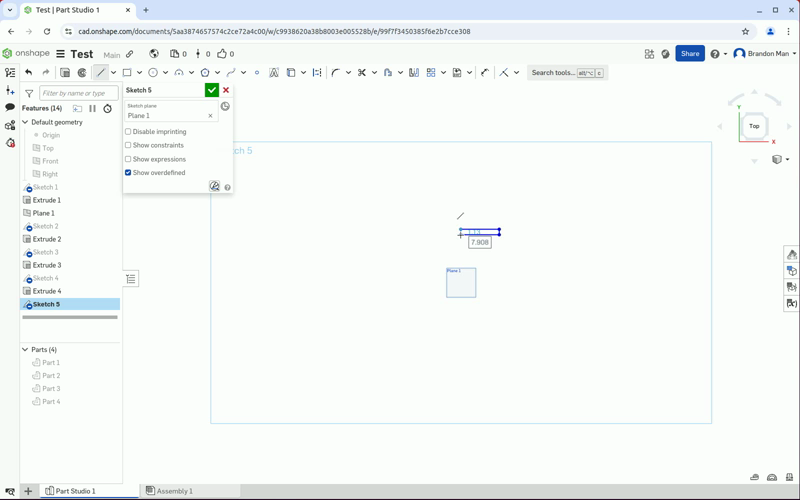
scroll(6)
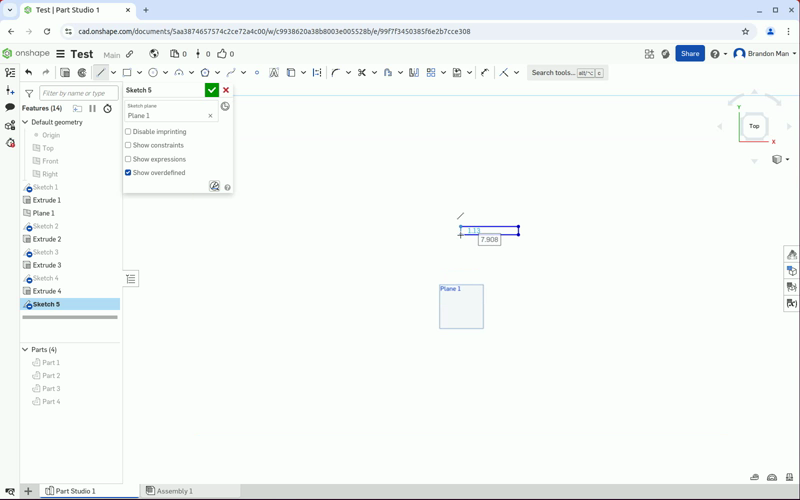
scroll(6)
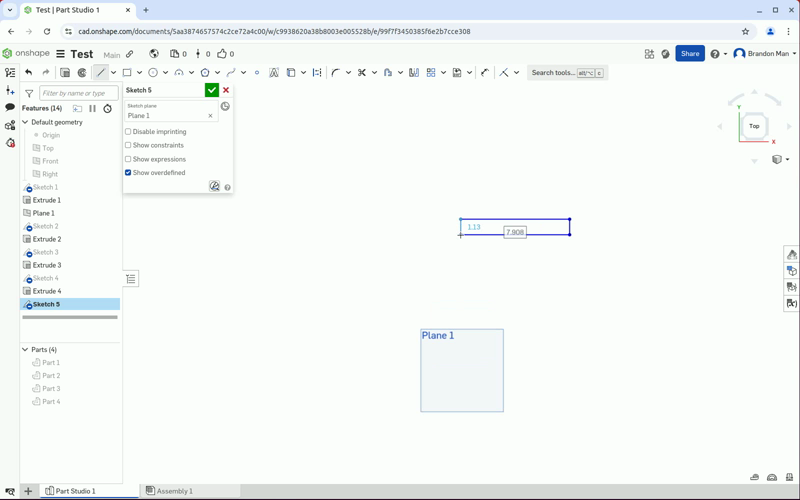
scroll(6)
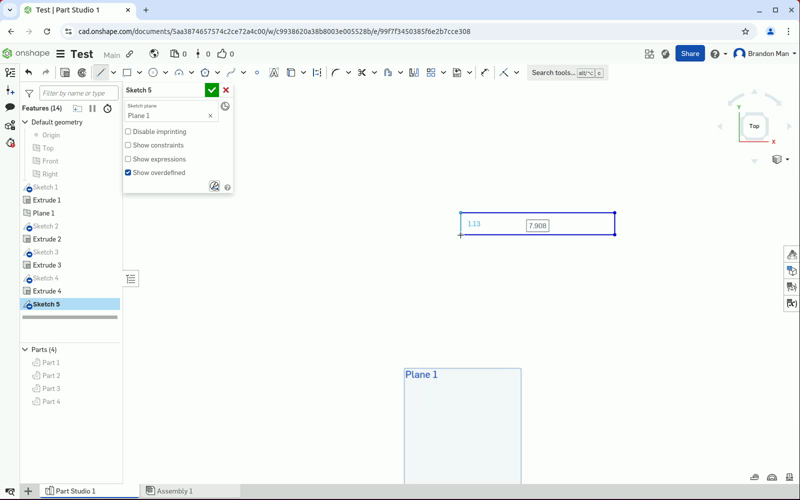
scroll(6)
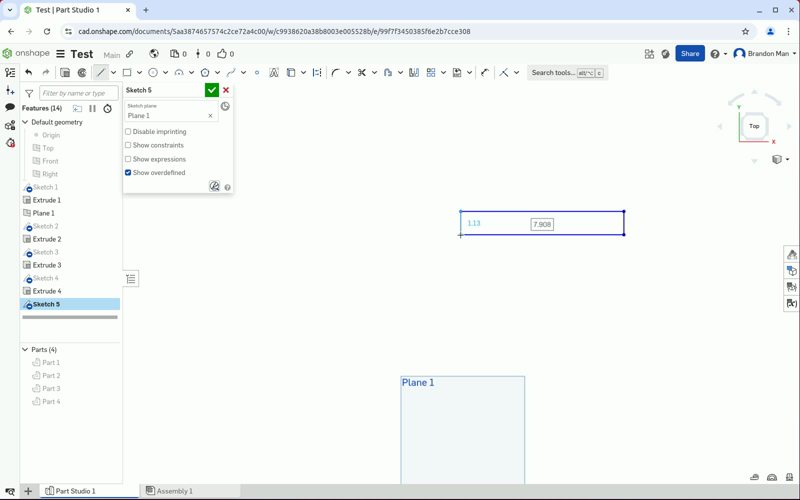
scroll(6)
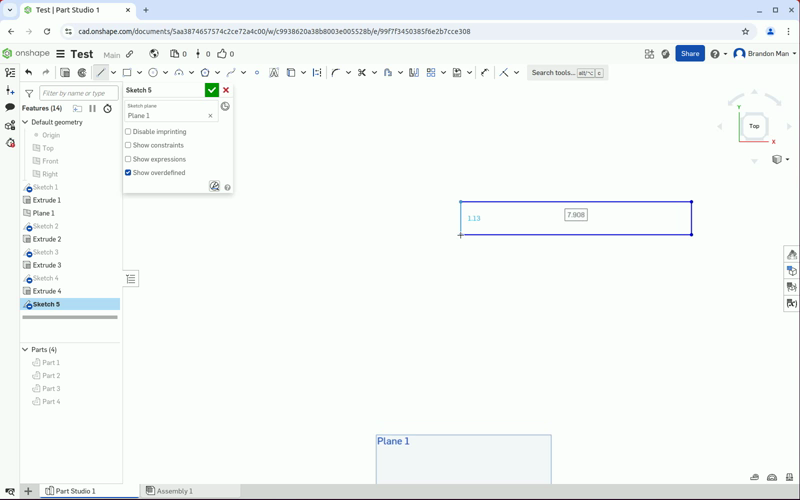
scroll(6)
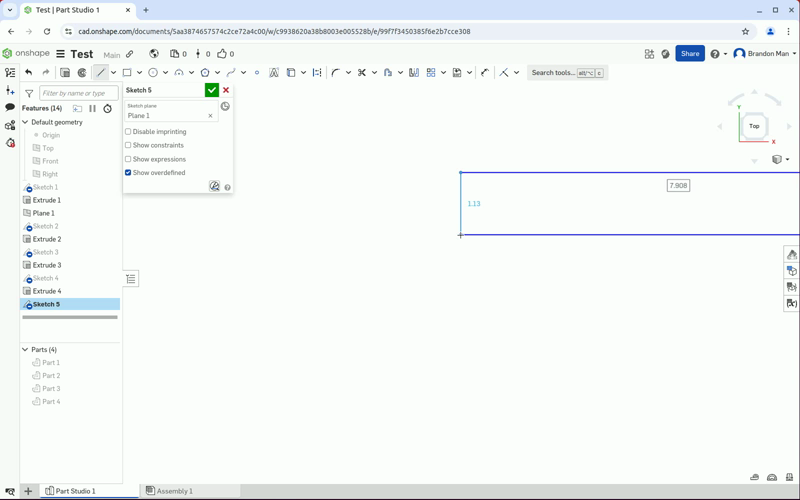
key_up(shift)
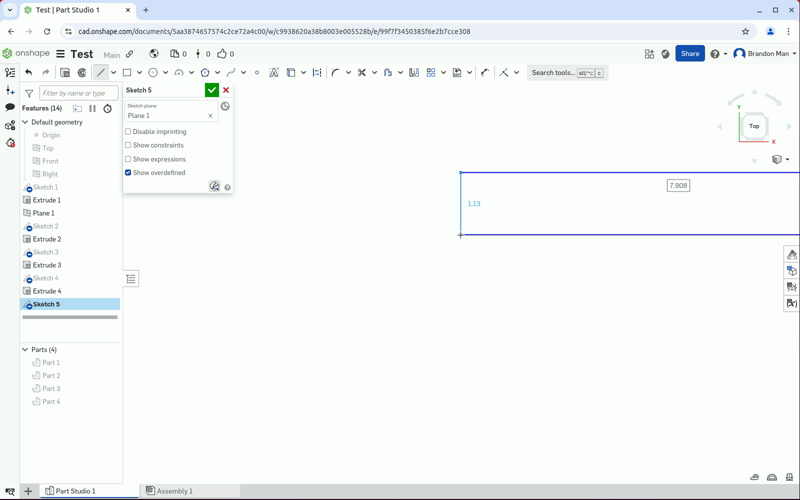
click(460, 234)
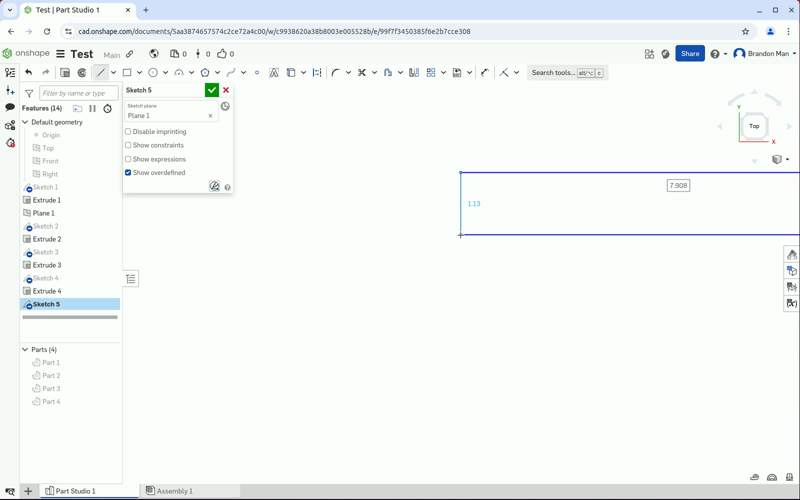
scroll(-6)
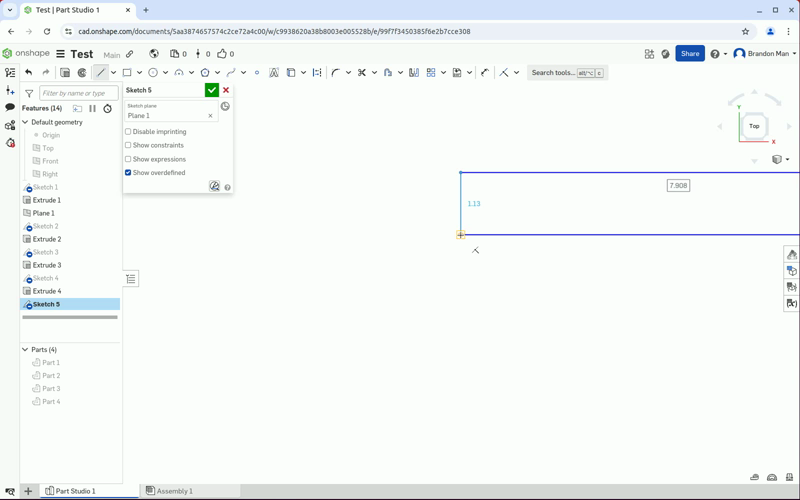
scroll(-6)
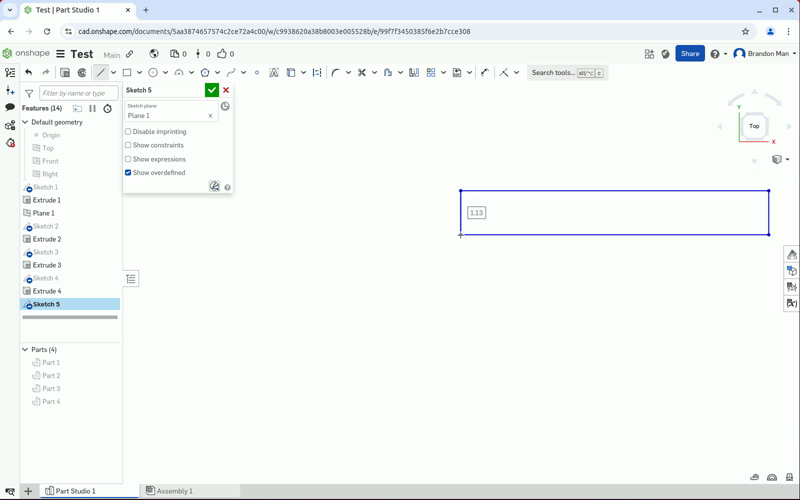
scroll(-6)
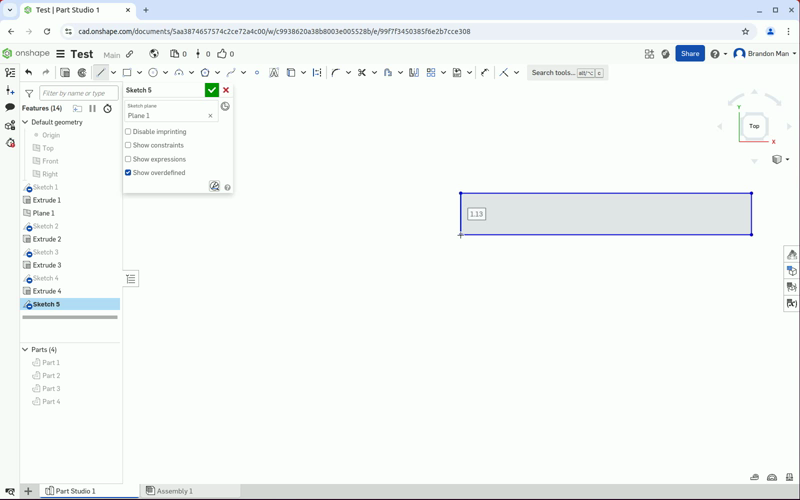
scroll(-6)
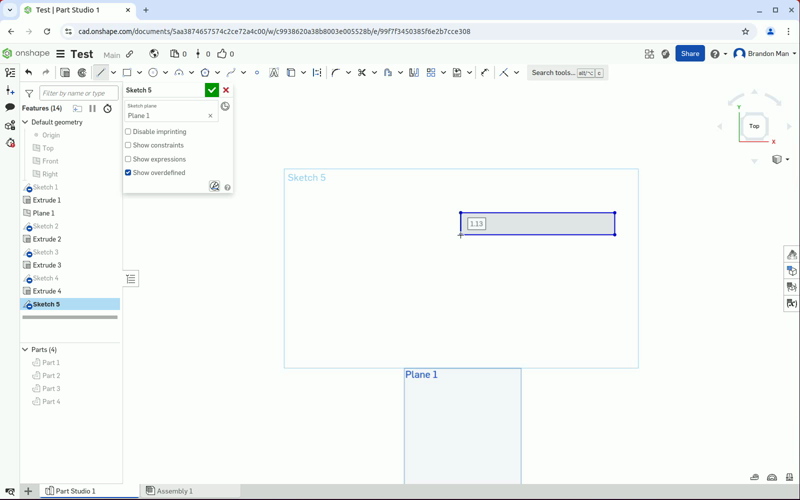
scroll(-6)
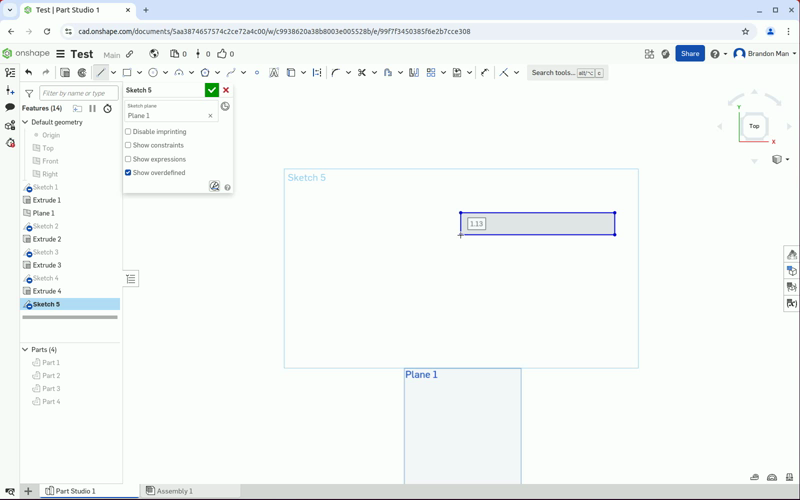
scroll(-6)
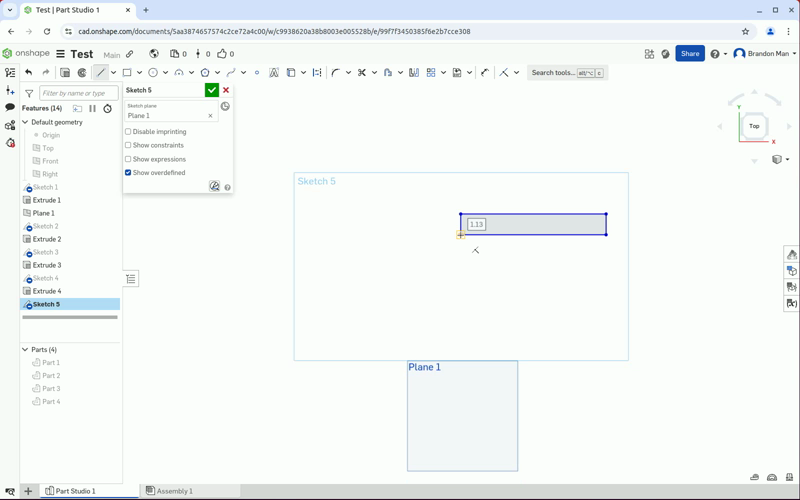
scroll(-6)
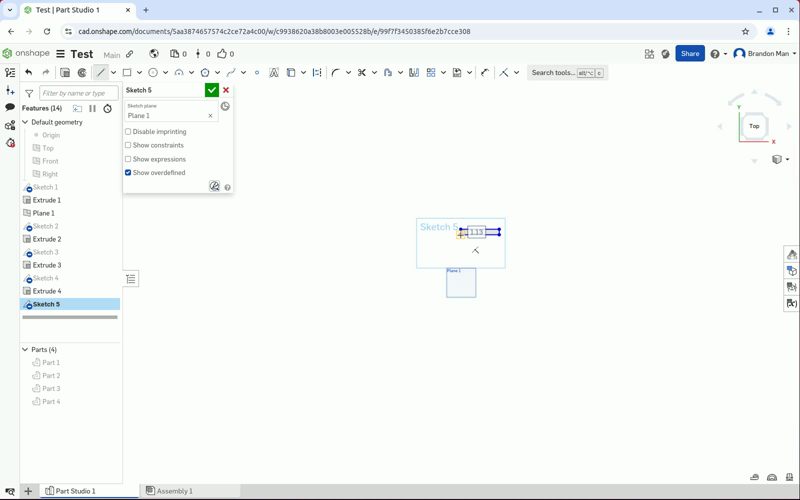
key(esc)
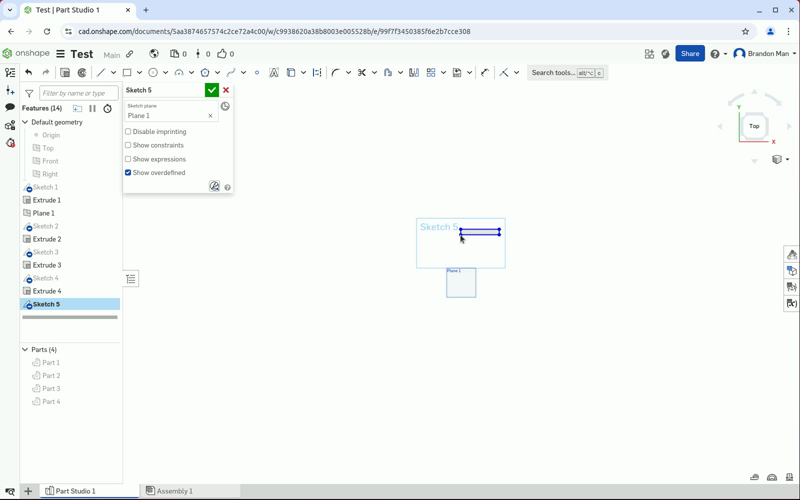
mouse_move(465, 233)
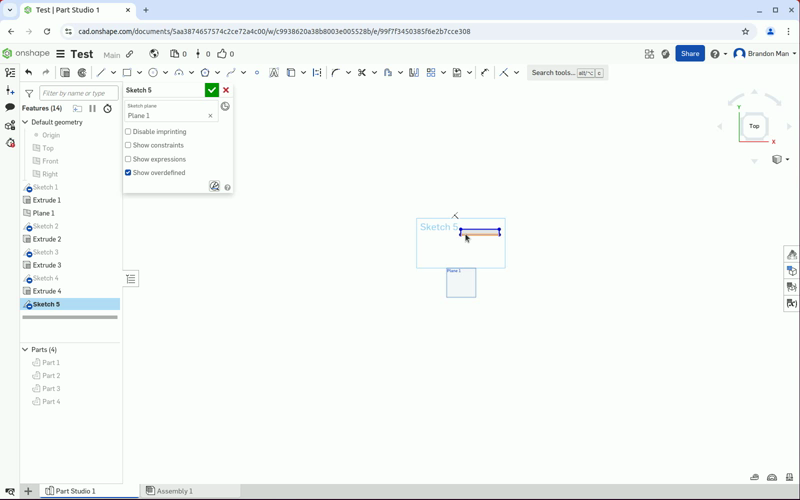
scroll(6)
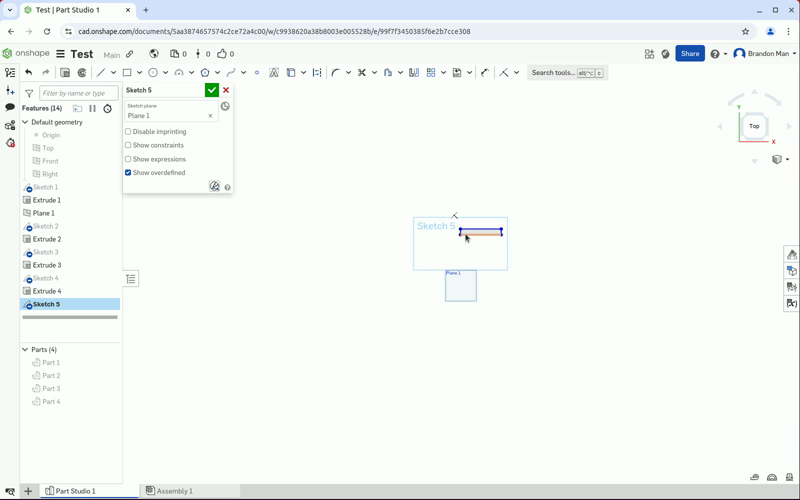
scroll(6)
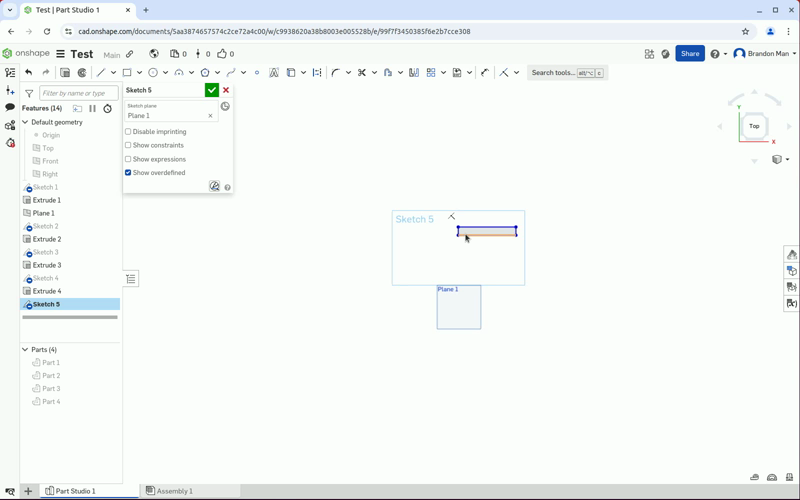
scroll(6)
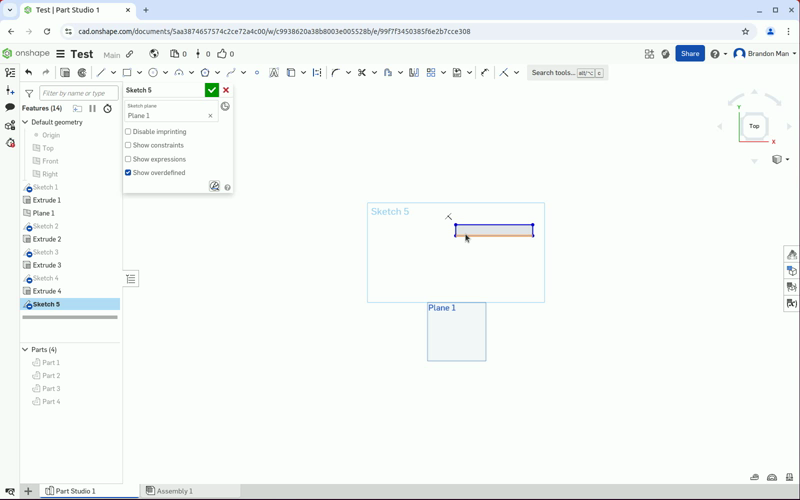
scroll(6)
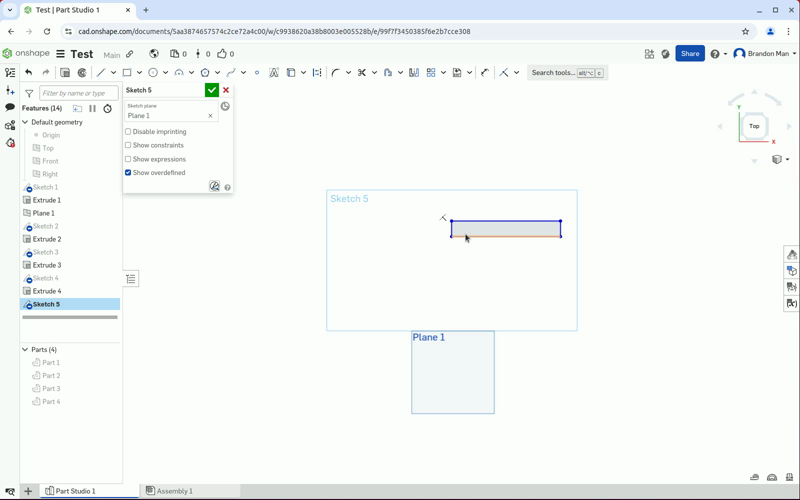
scroll(6)
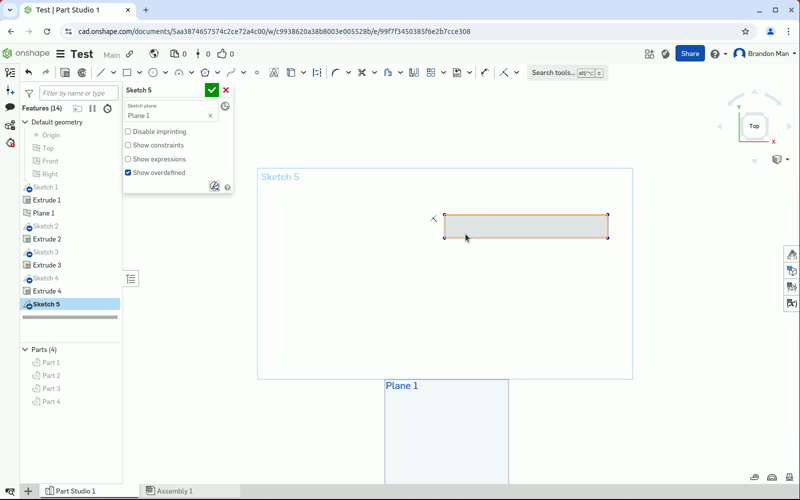
scroll(6)
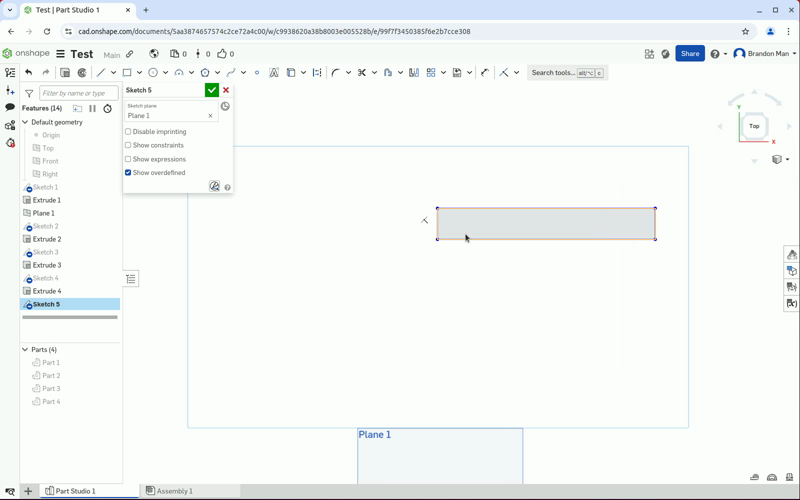
scroll(6)
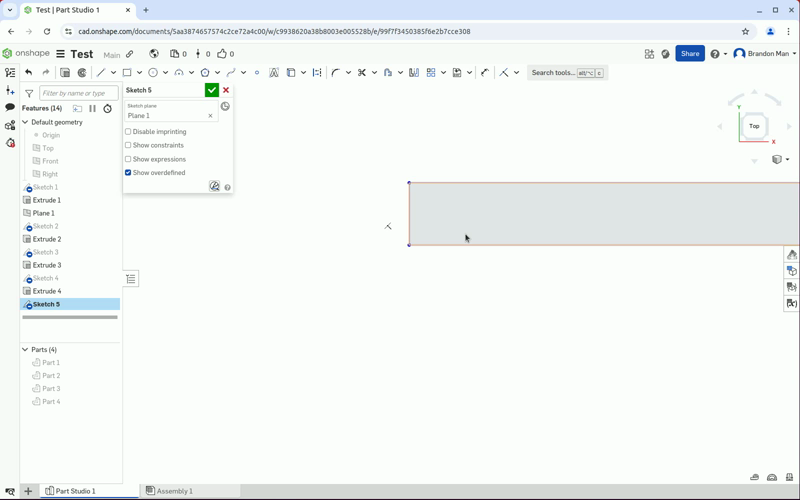
click(465, 233)
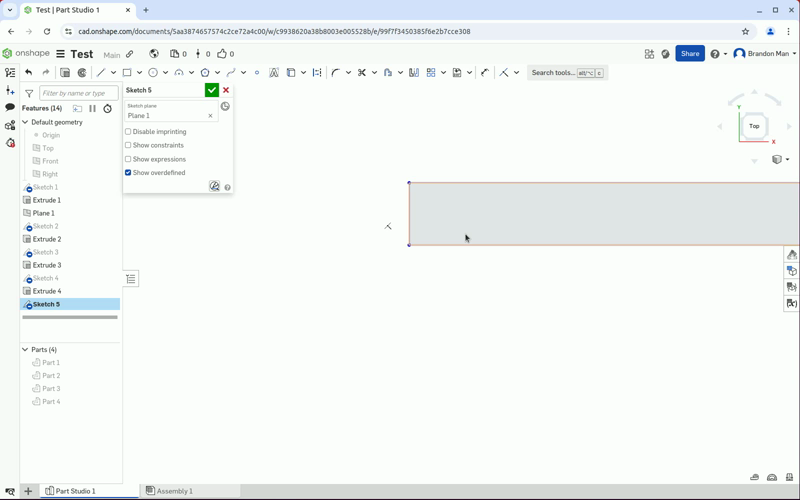
scroll(-6)
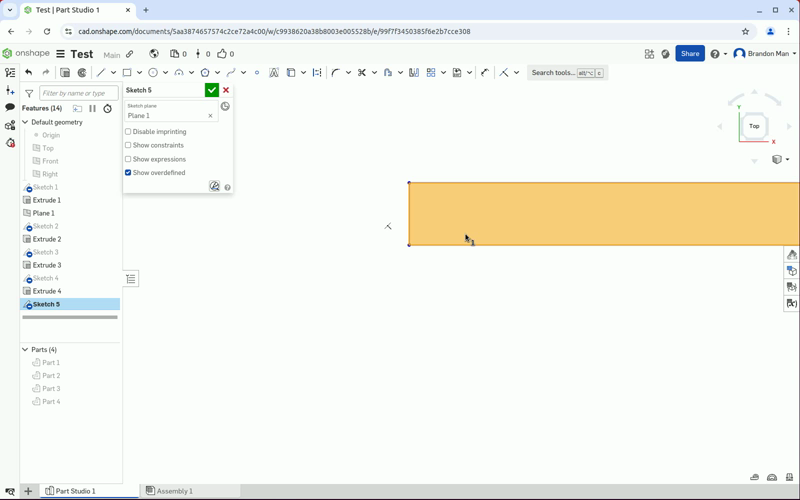
scroll(-6)
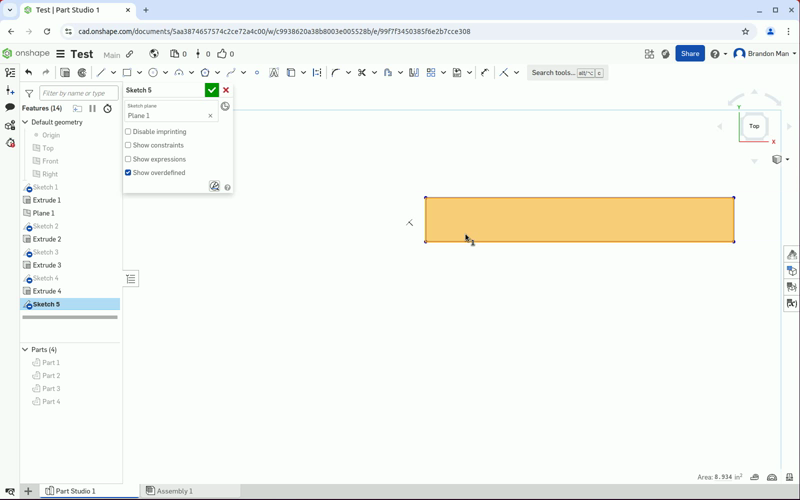
scroll(-6)
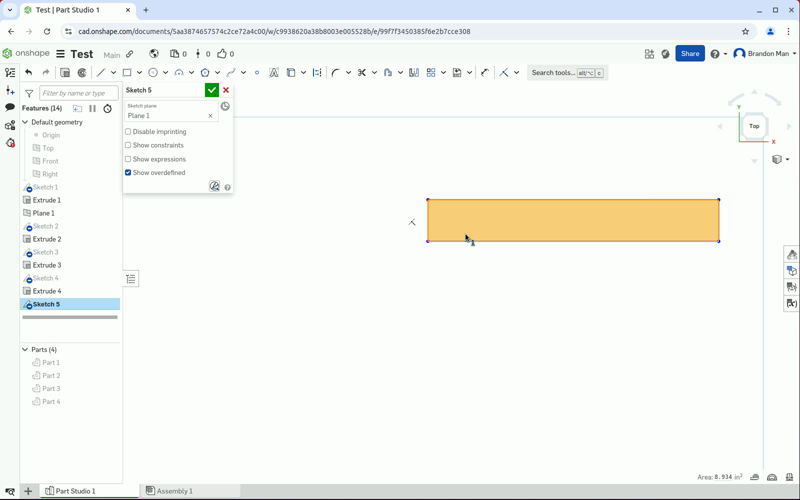
scroll(-6)
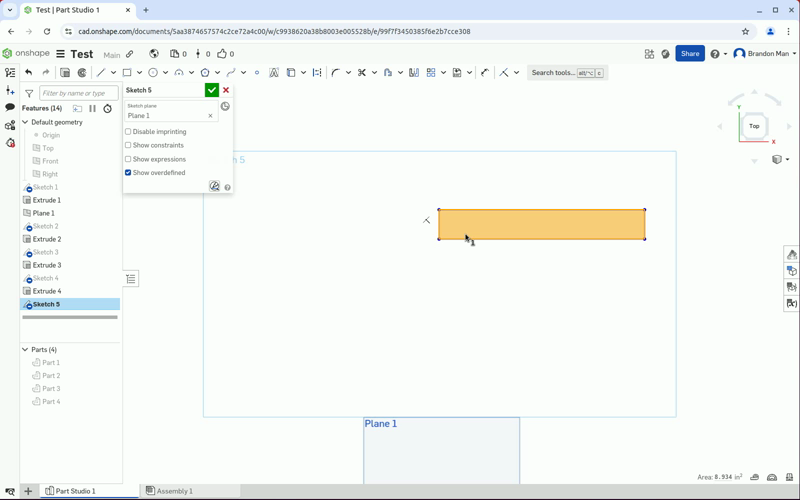
scroll(-6)
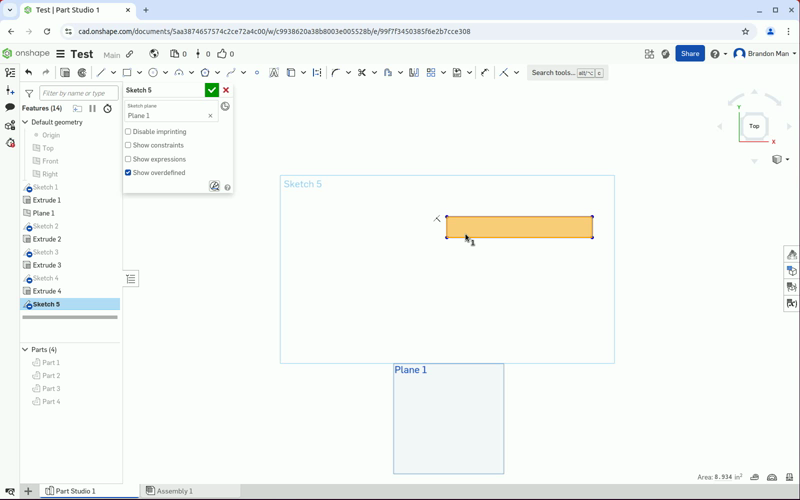
scroll(-6)
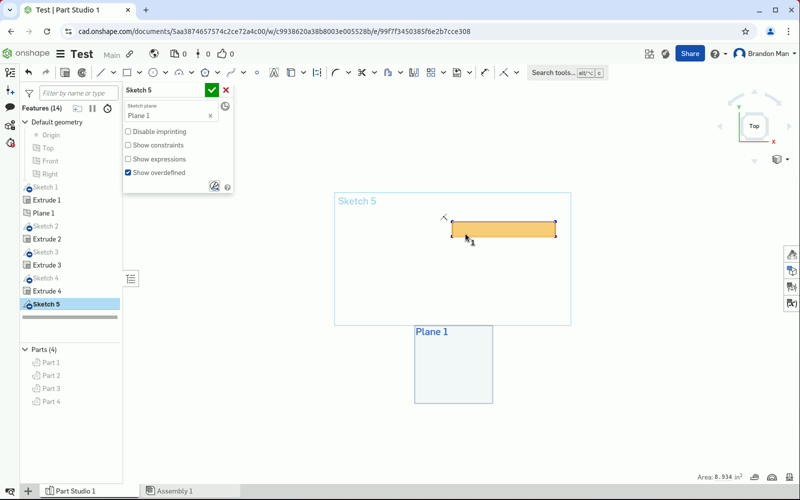
scroll(-6)
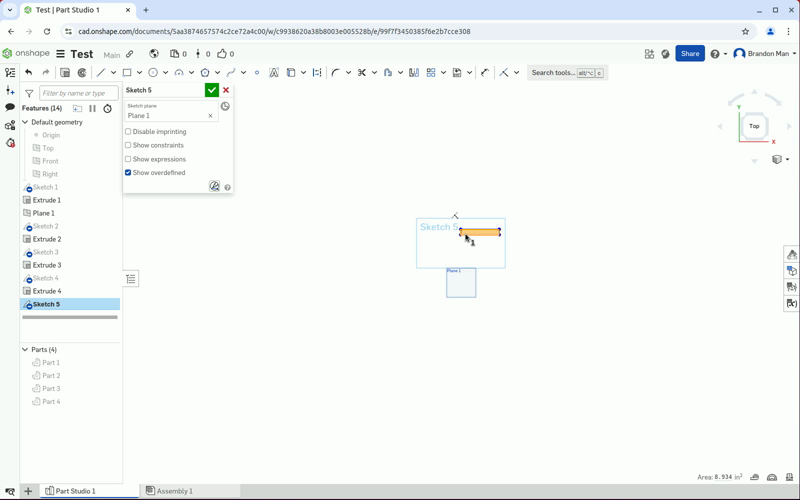
mouse_move(73, 352)
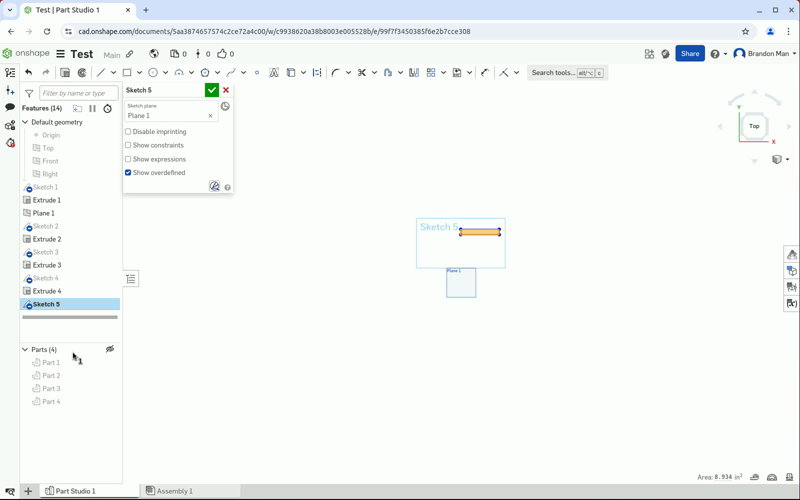
key(shift+y)
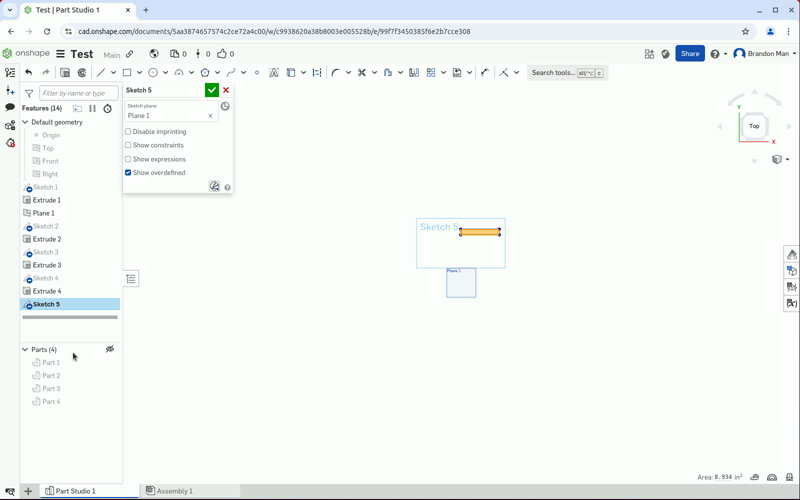
key(shift+e)
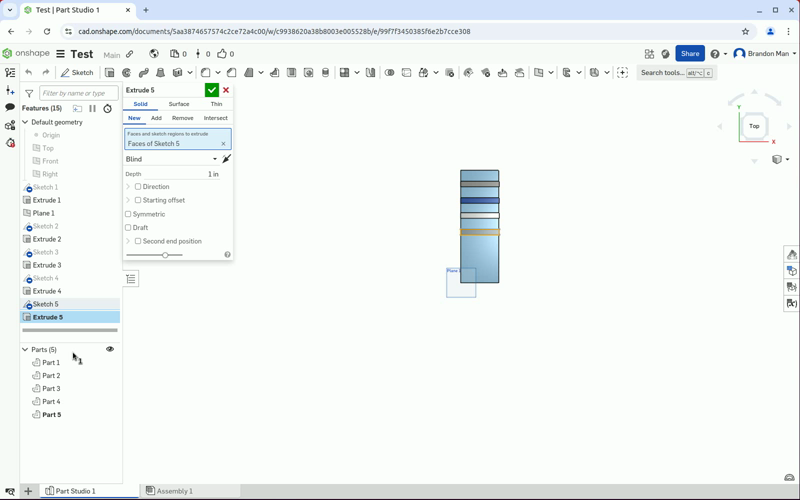
mouse_move(143, 106)
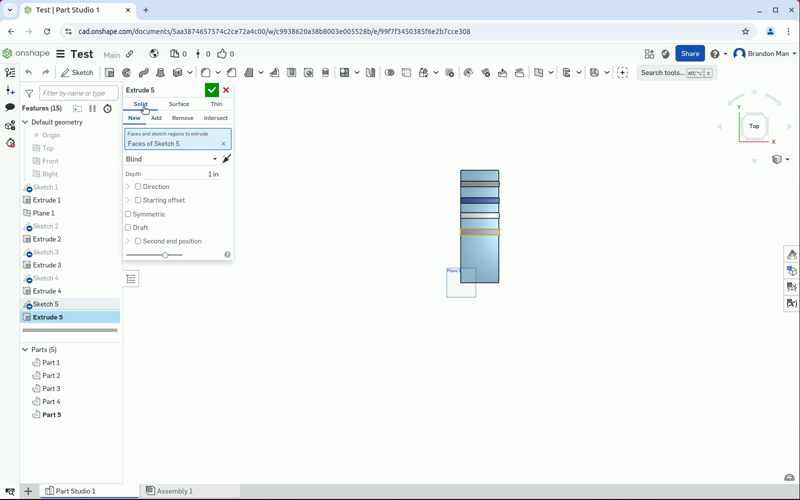
click(143, 106)
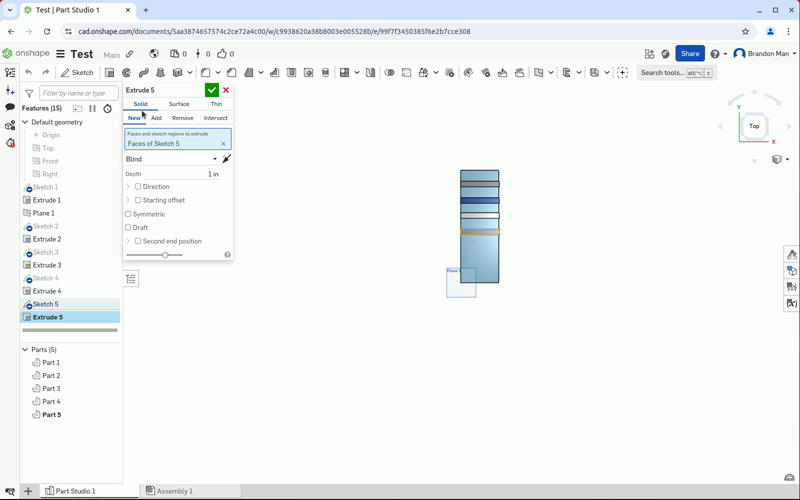
mouse_move(137, 120)
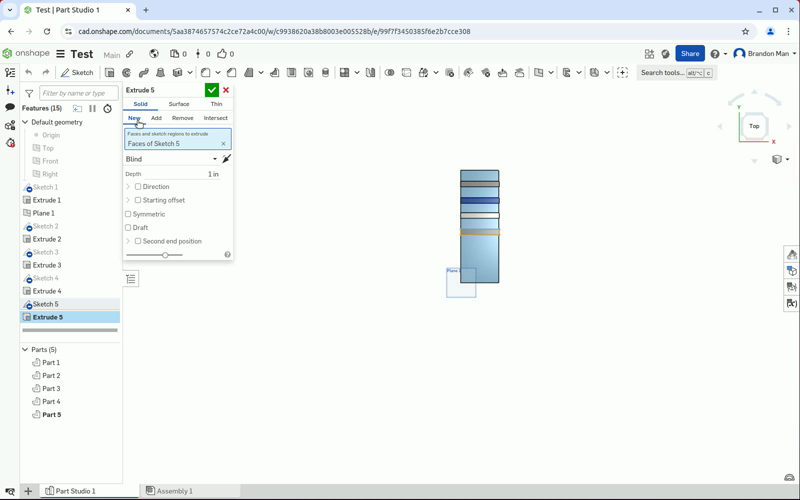
click(137, 120)
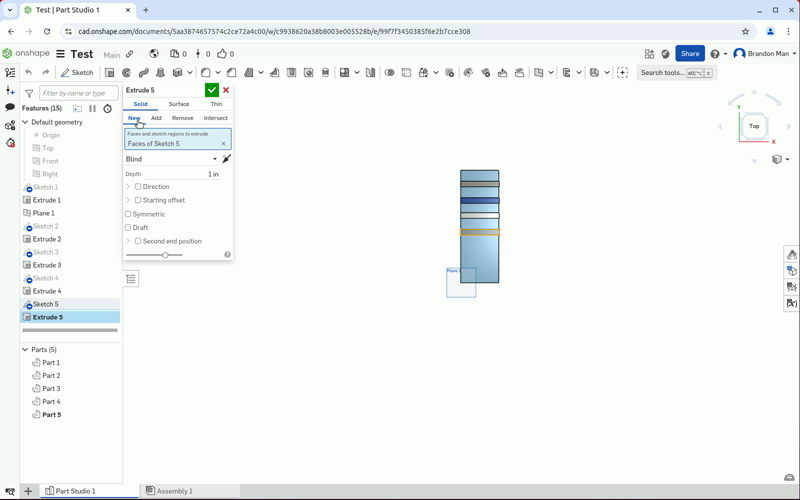
key(tab, 4)
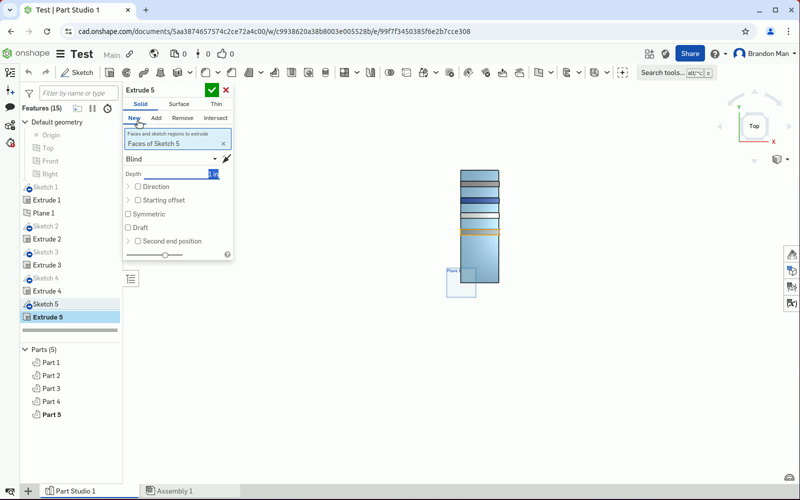
text(5.777)
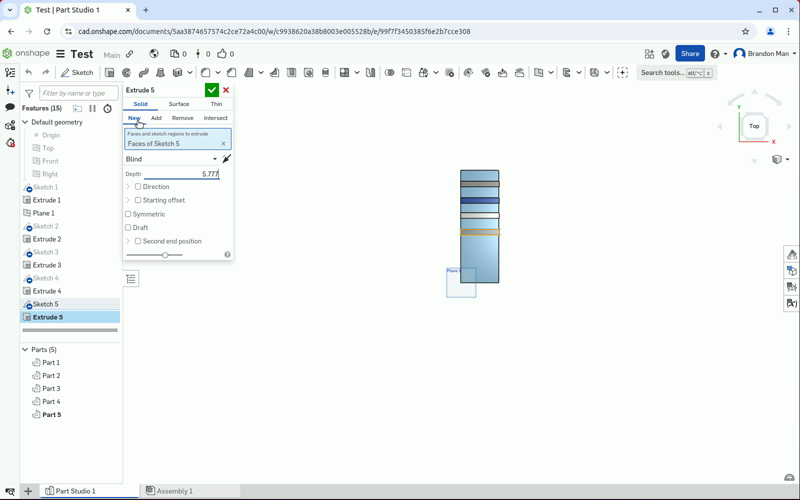
key(enter)
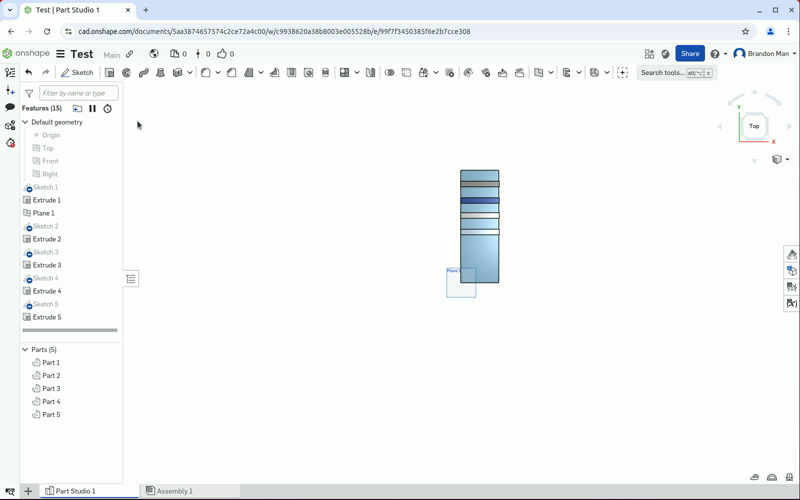
key(shift+h)
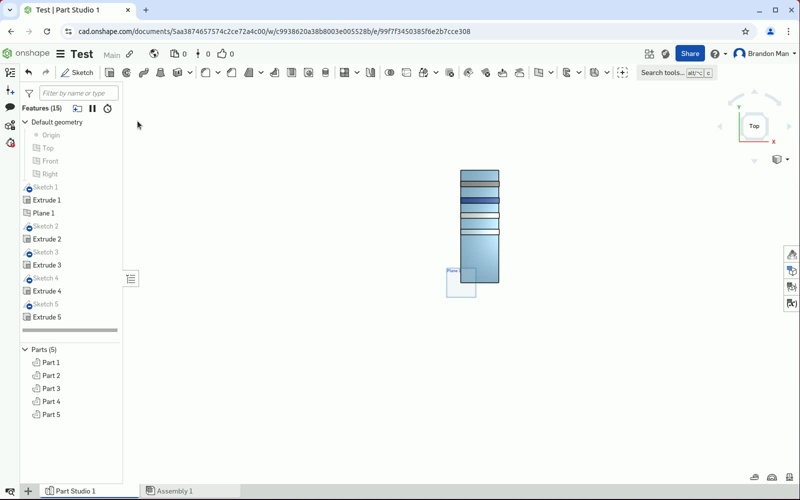
key(shift+h)
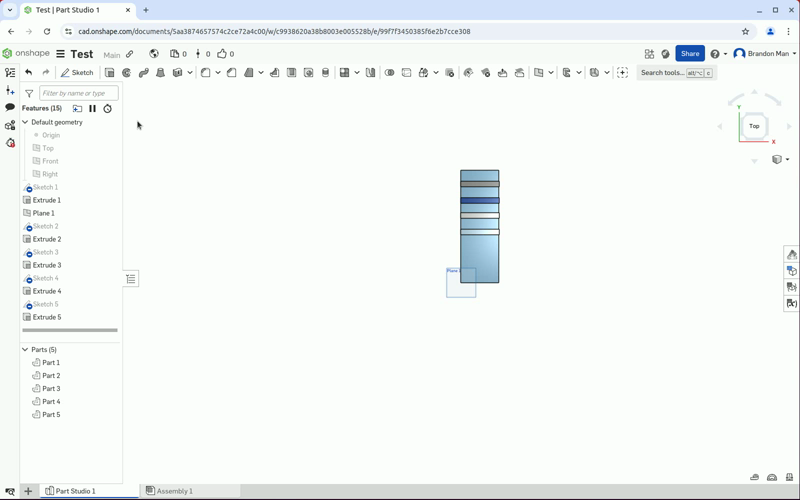
mouse_move(73, 189)
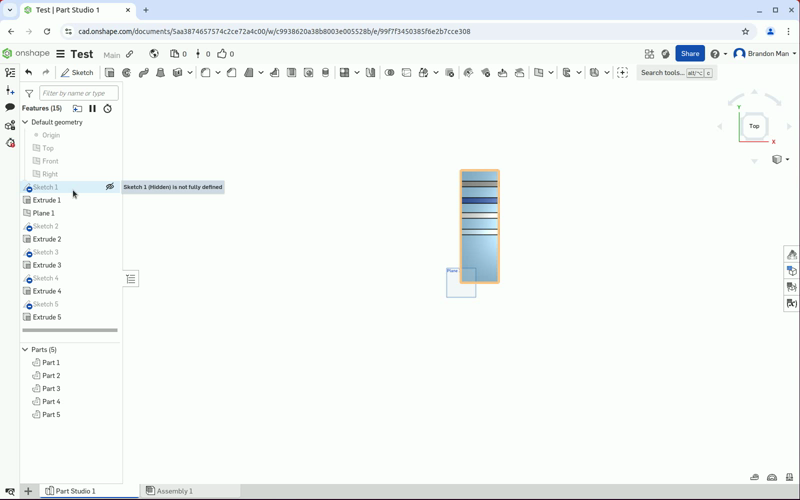
click(73, 189)
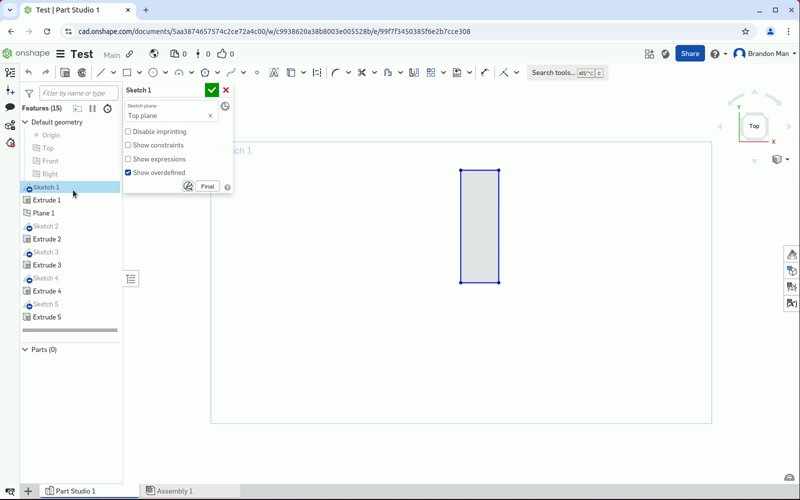
mouse_move(229, 92)
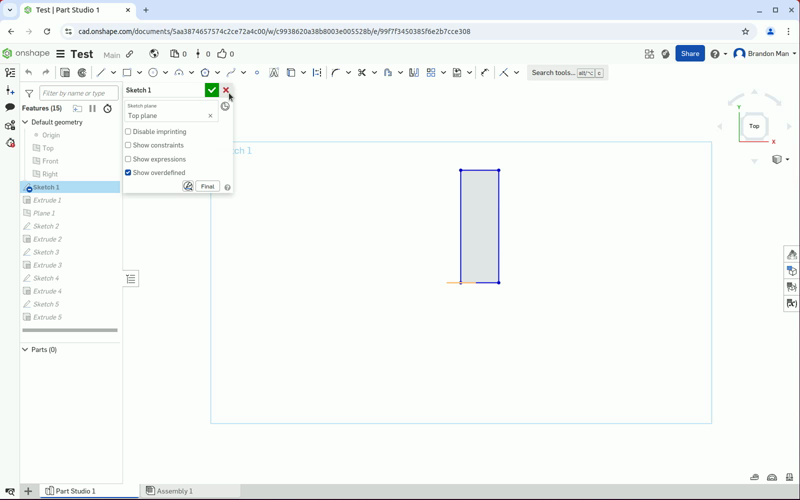
click(229, 92)
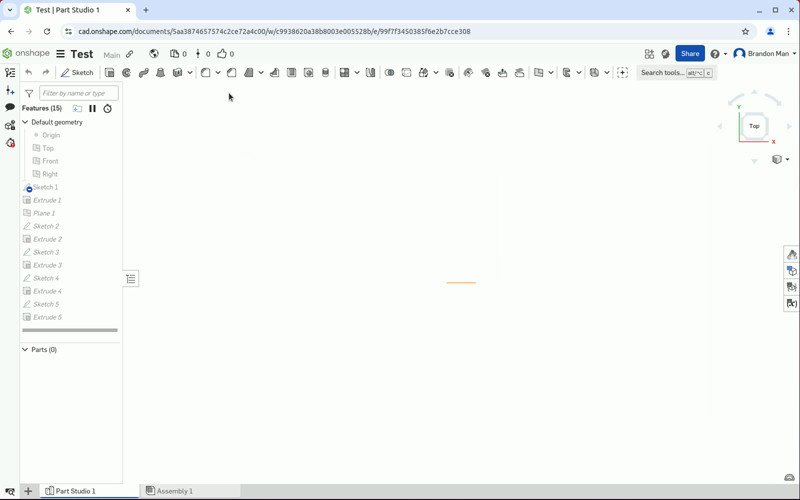
key(shift+s)
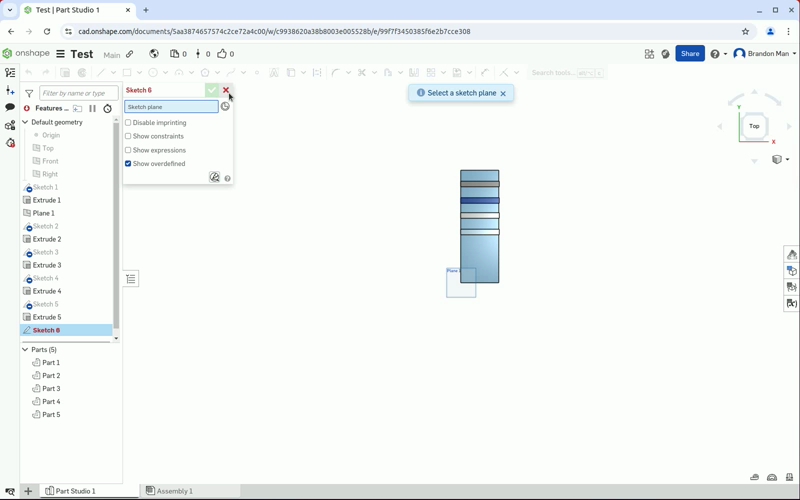
mouse_move(69, 215)
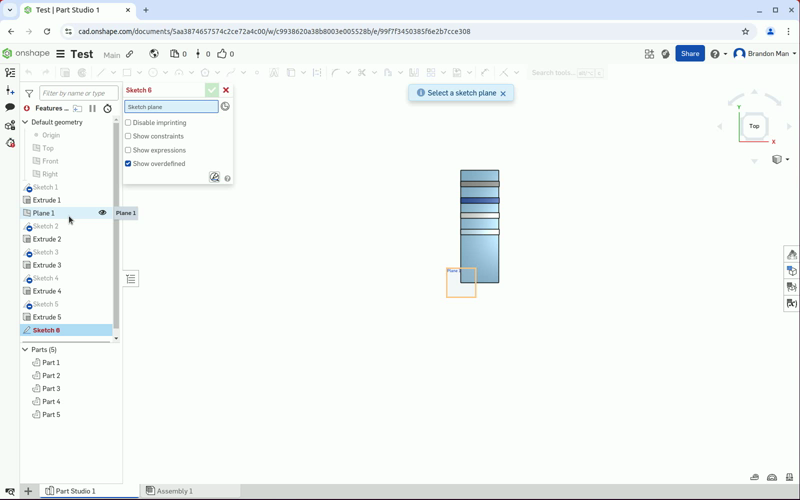
click(69, 215)
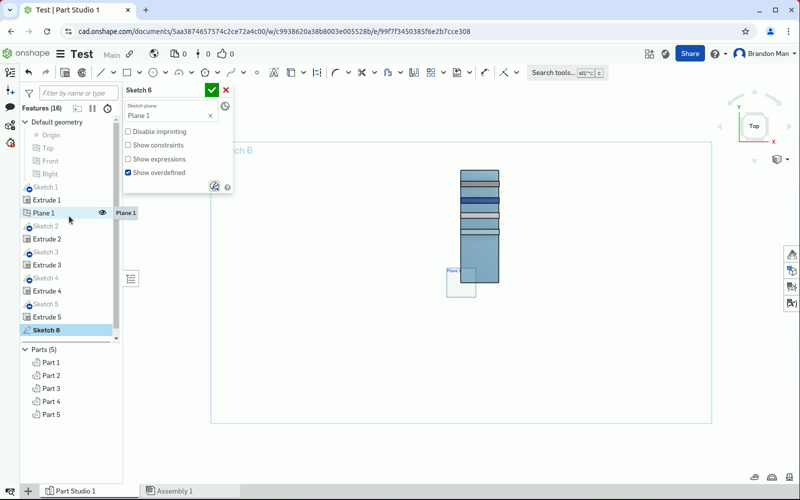
mouse_move(73, 352)
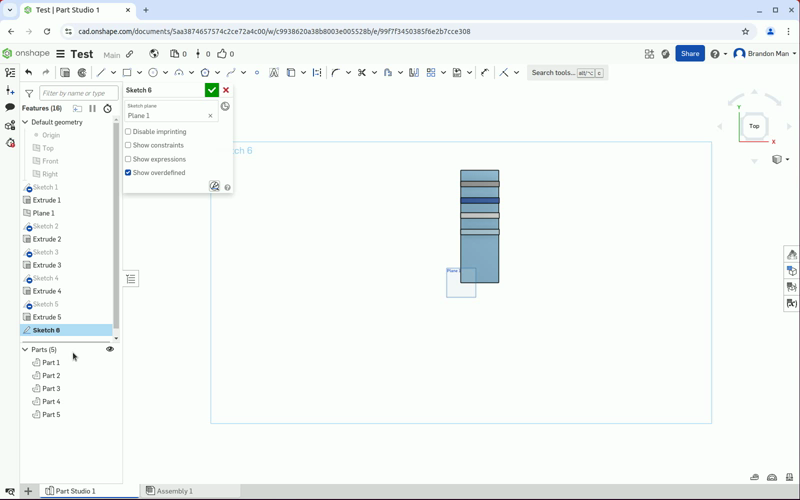
key(y)
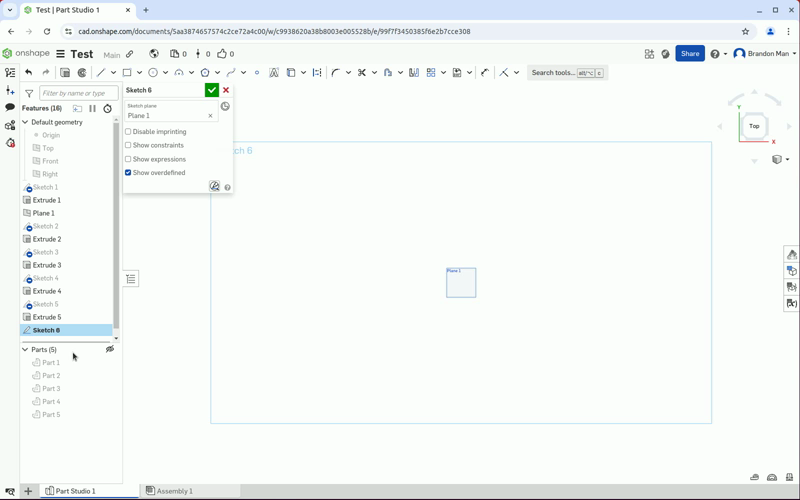
key(l)
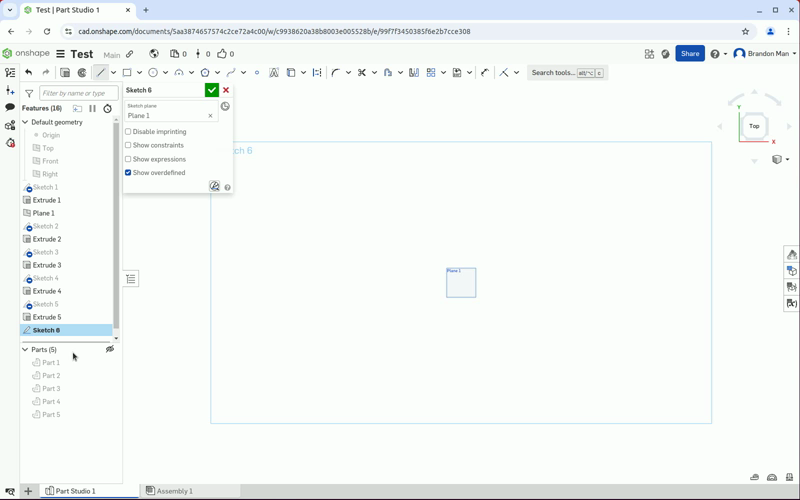
key_down(shift)
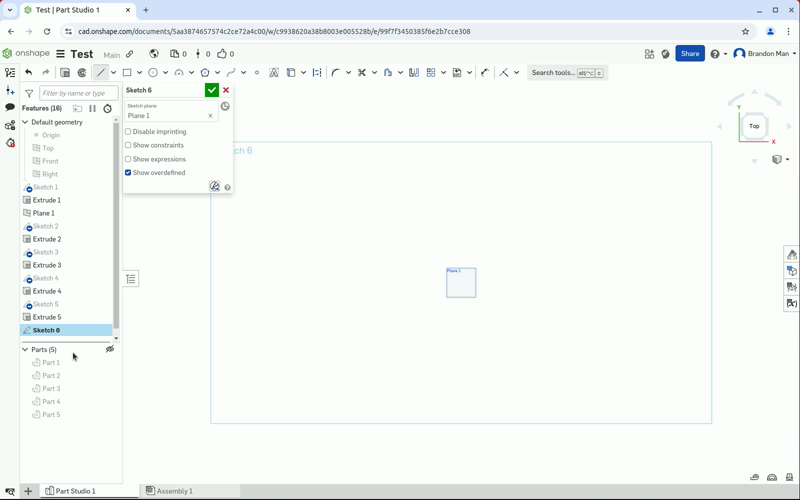
mouse_move(460, 251)
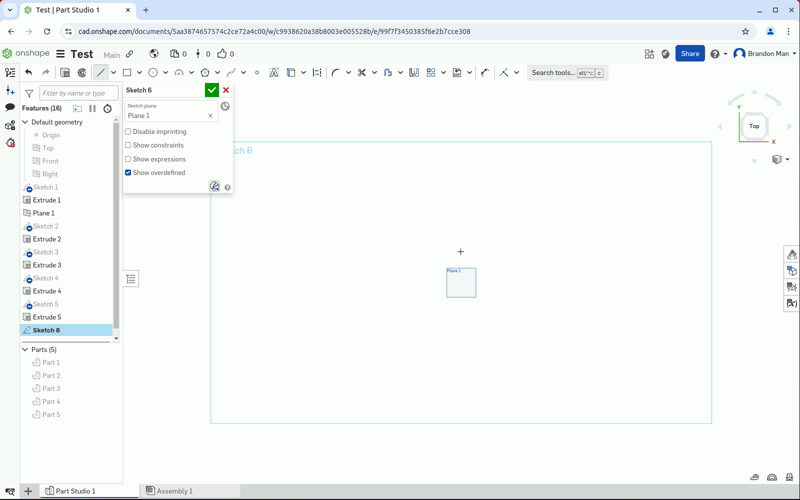
click(460, 251)
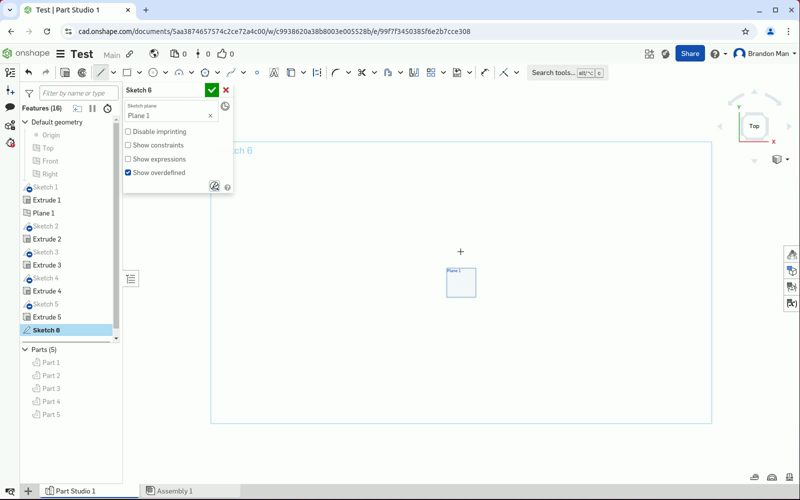
key_up(shift)
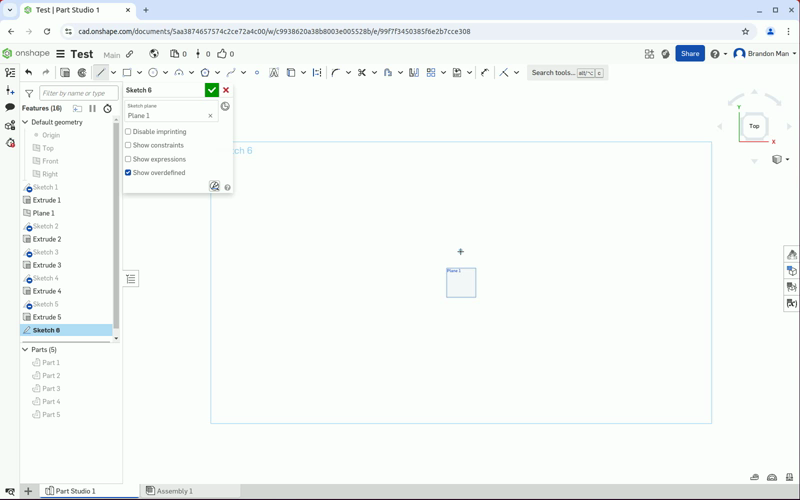
key_down(shift)
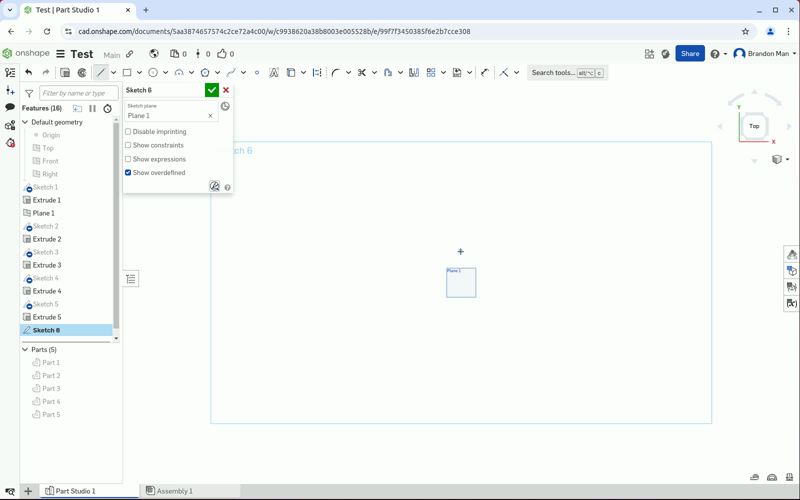
mouse_move(490, 251)
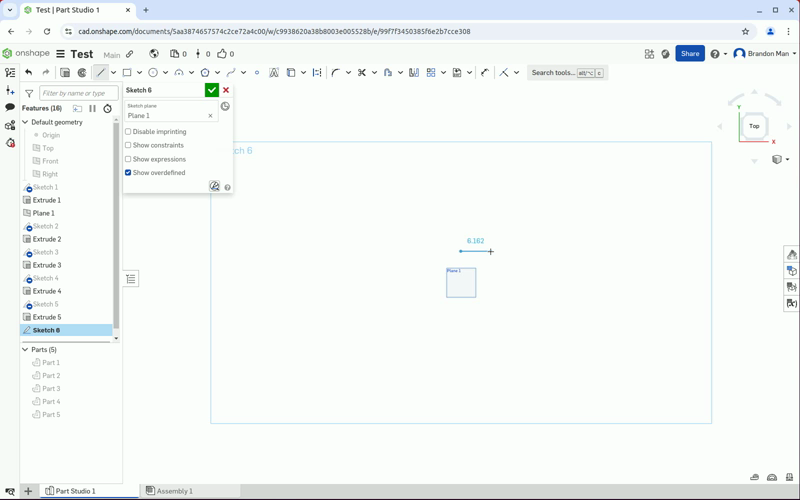
mouse_move(499, 251)
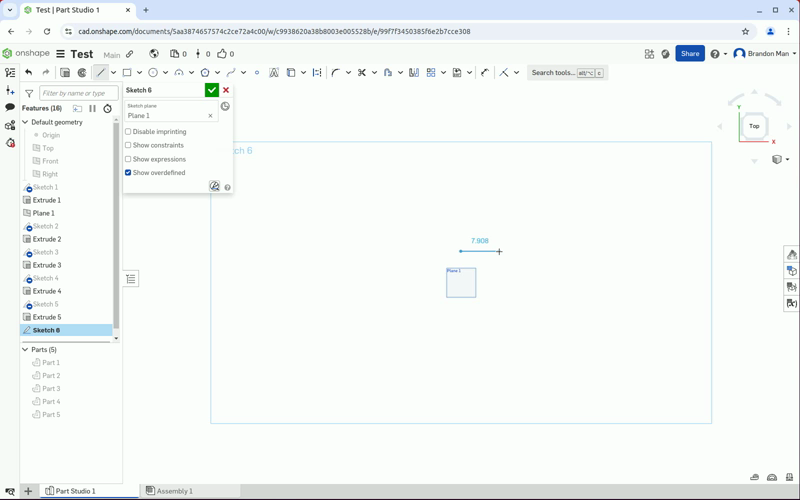
click(499, 251)
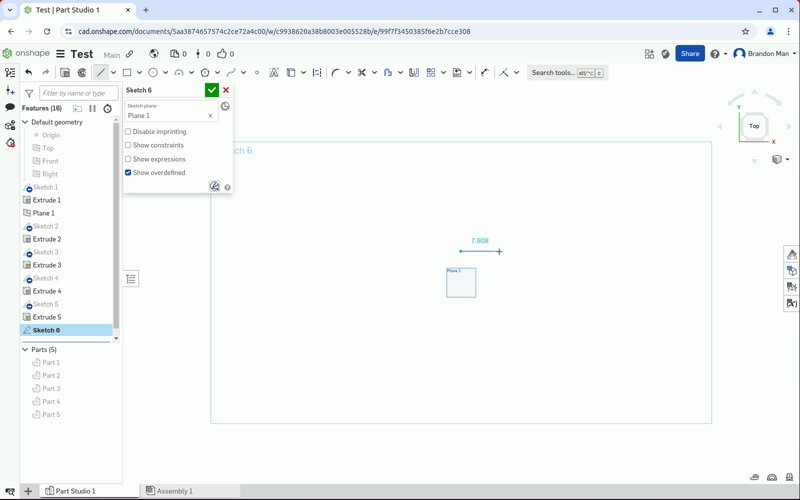
key_up(shift)
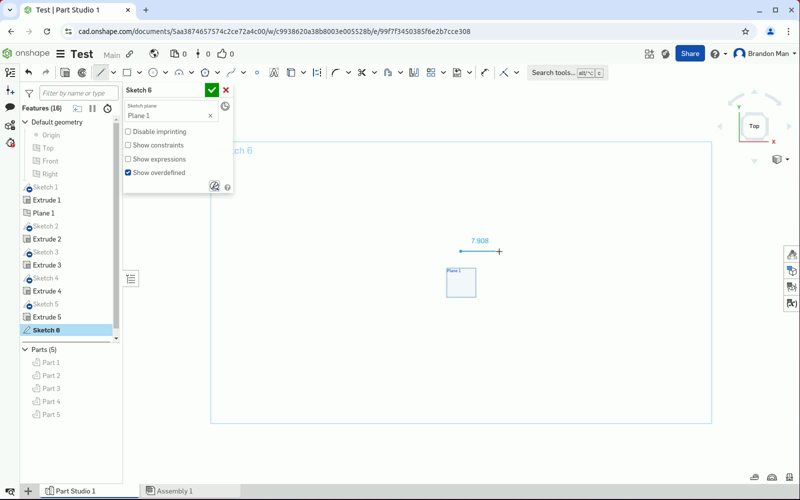
key_down(shift)
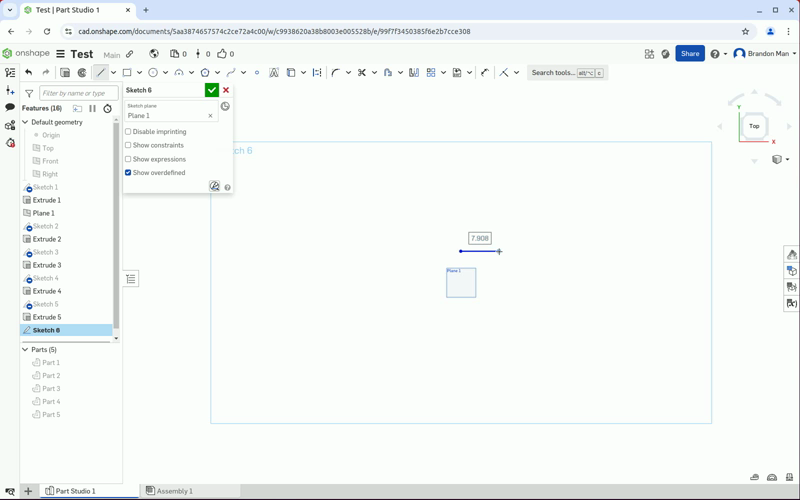
mouse_move(529, 251)
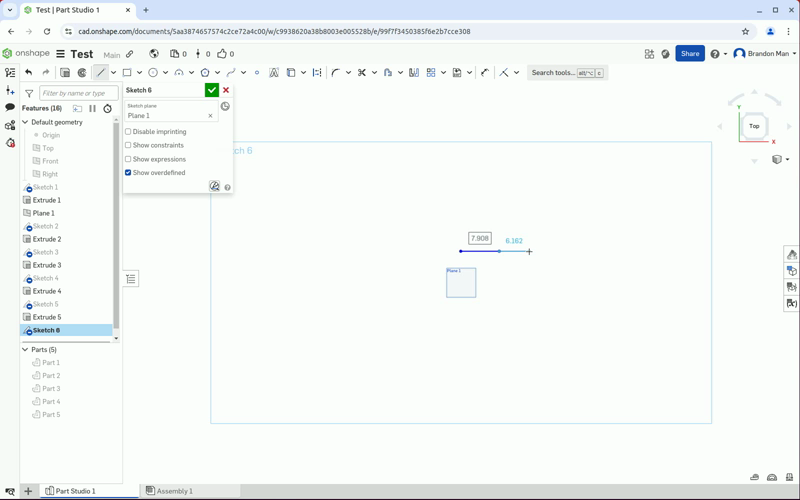
mouse_move(499, 245)
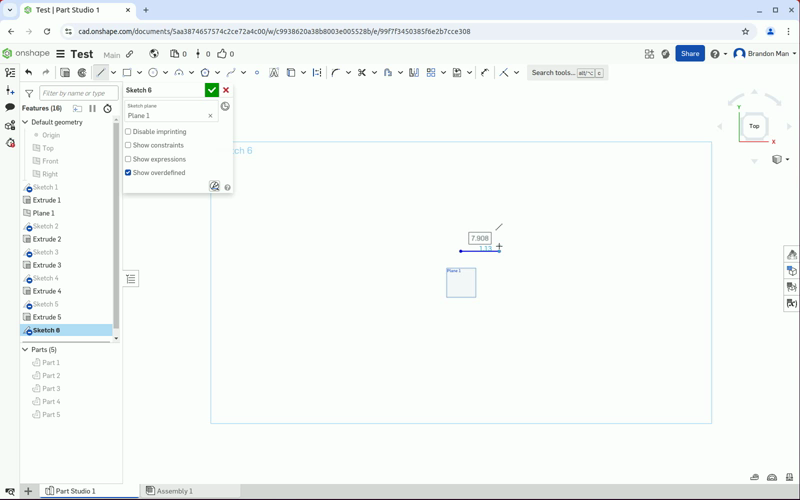
scroll(6)
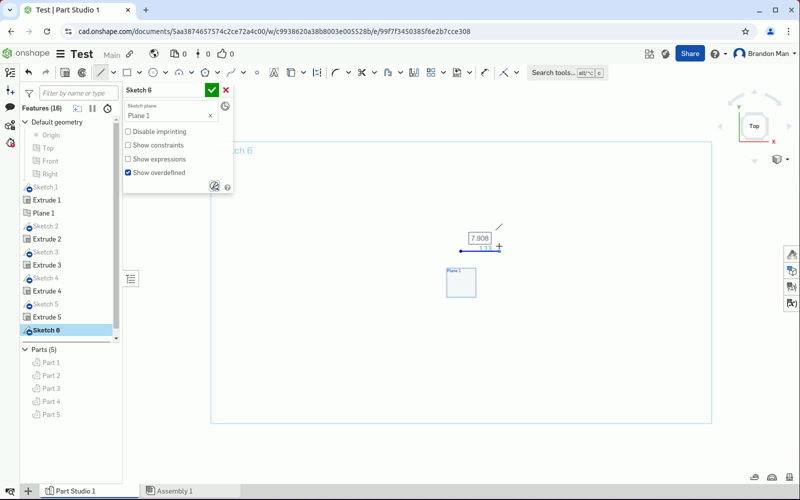
scroll(6)
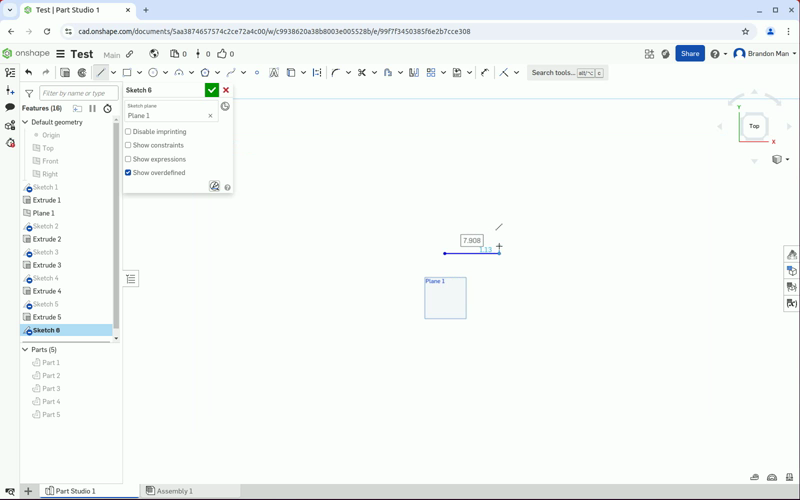
scroll(6)
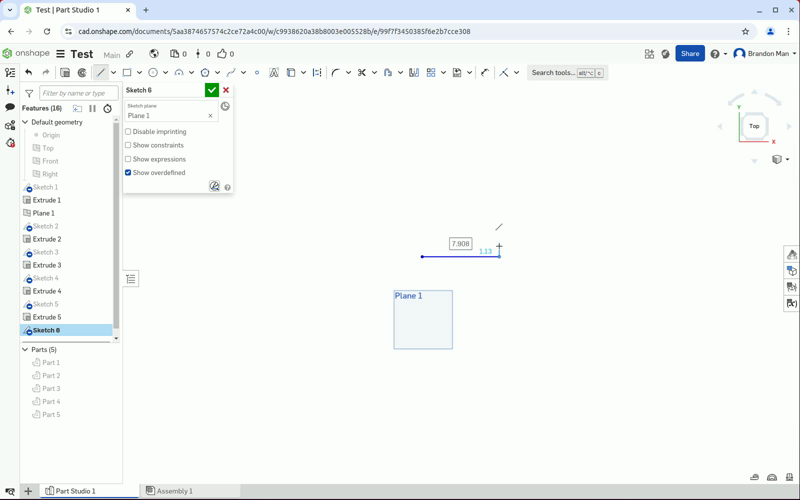
scroll(6)
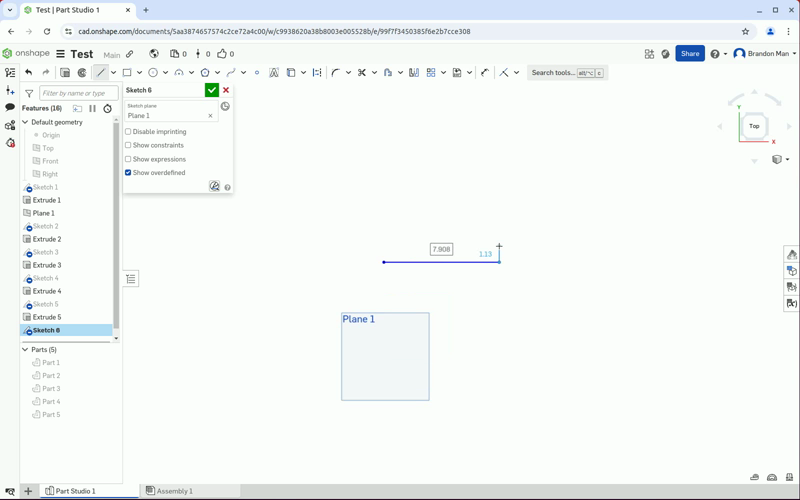
scroll(6)
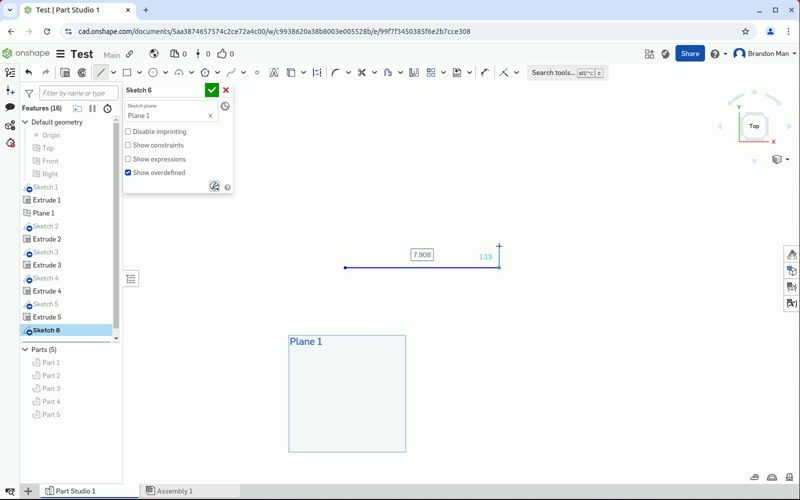
scroll(6)
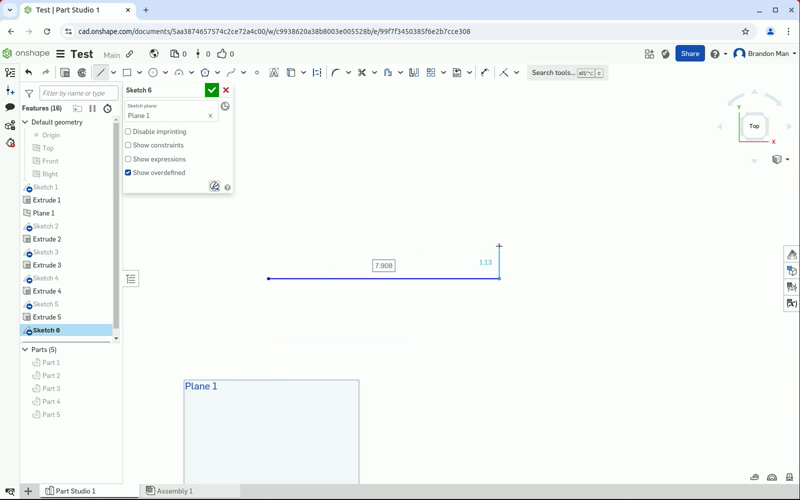
scroll(6)
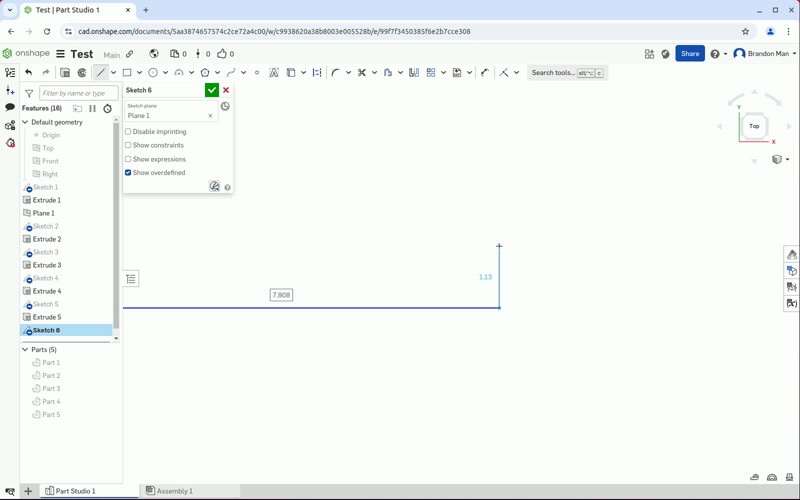
click(499, 245)
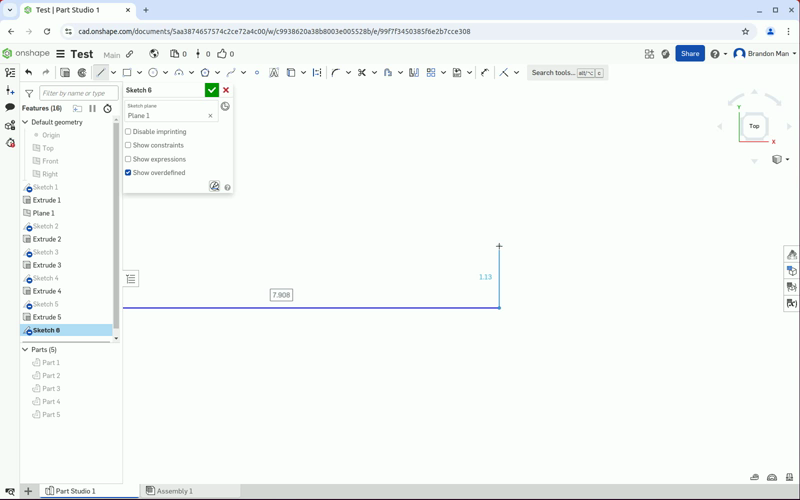
scroll(-6)
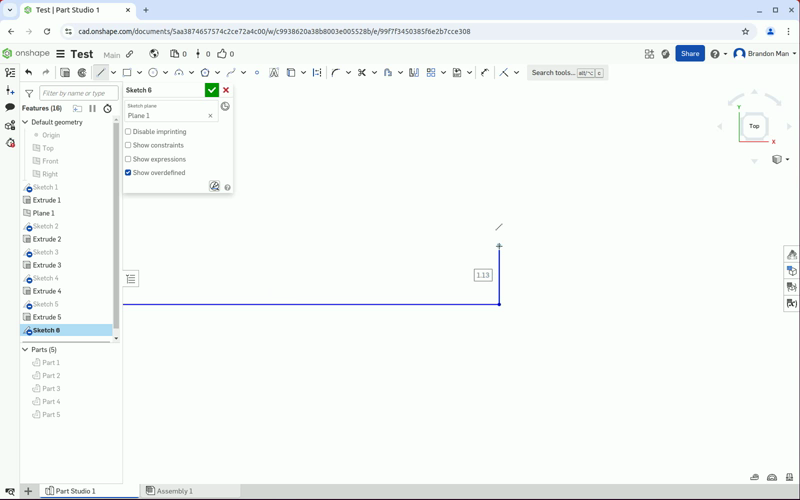
scroll(-6)
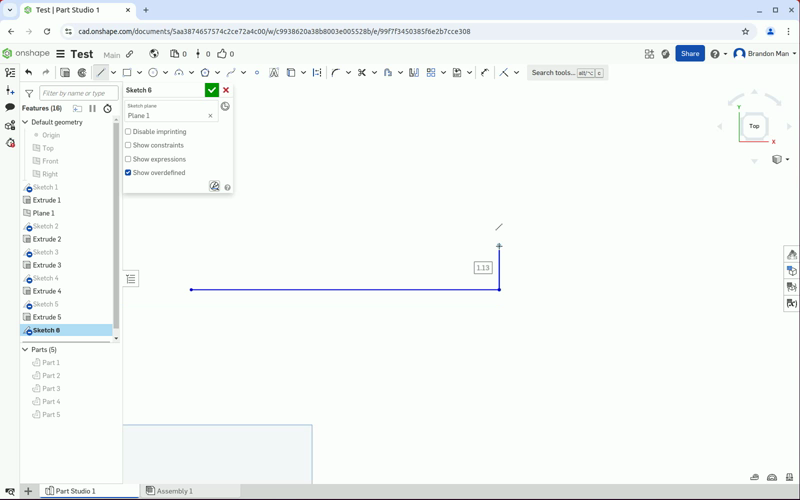
scroll(-6)
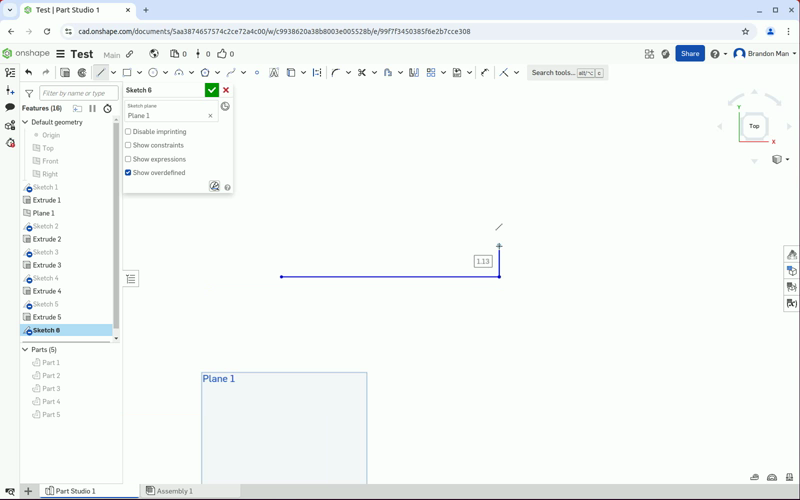
scroll(-6)
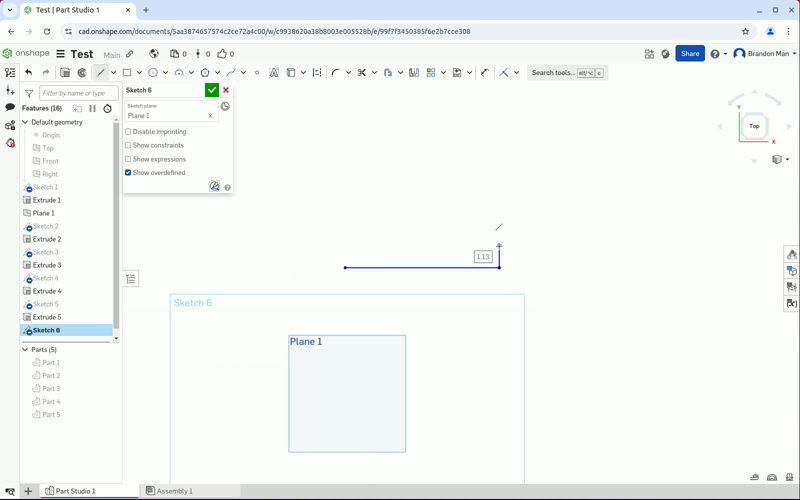
scroll(-6)
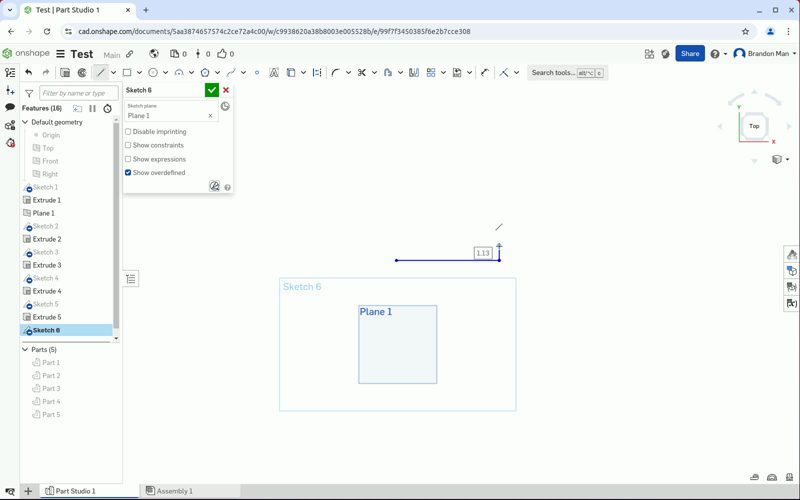
scroll(-6)
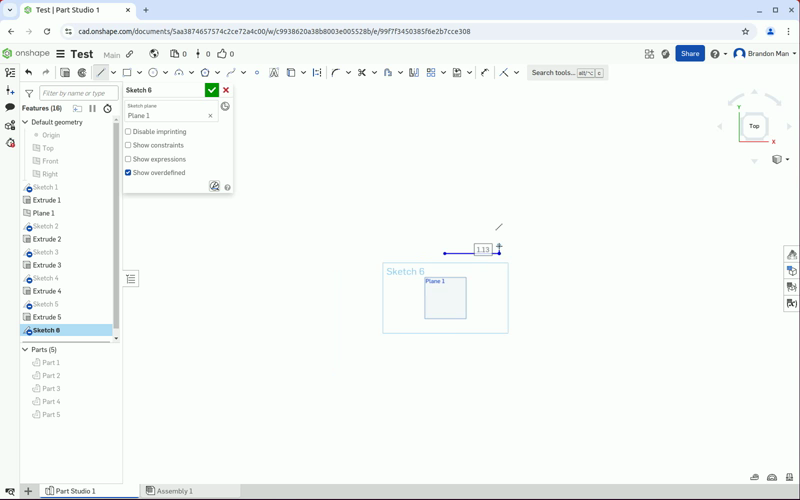
scroll(-6)
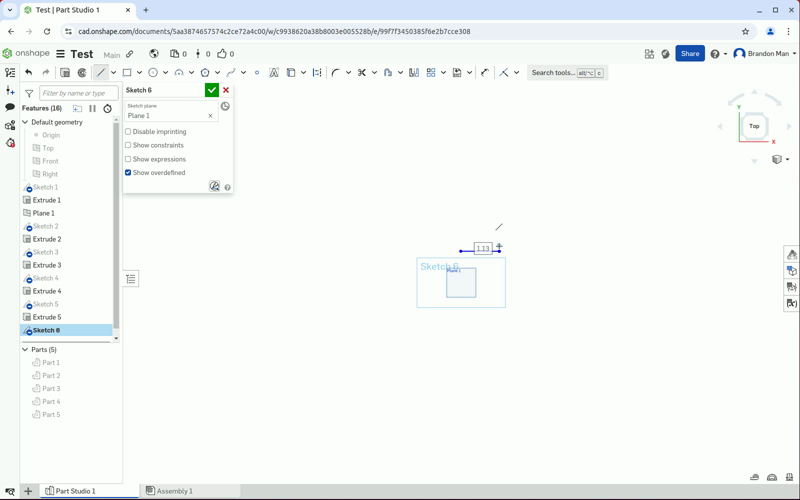
key_up(shift)
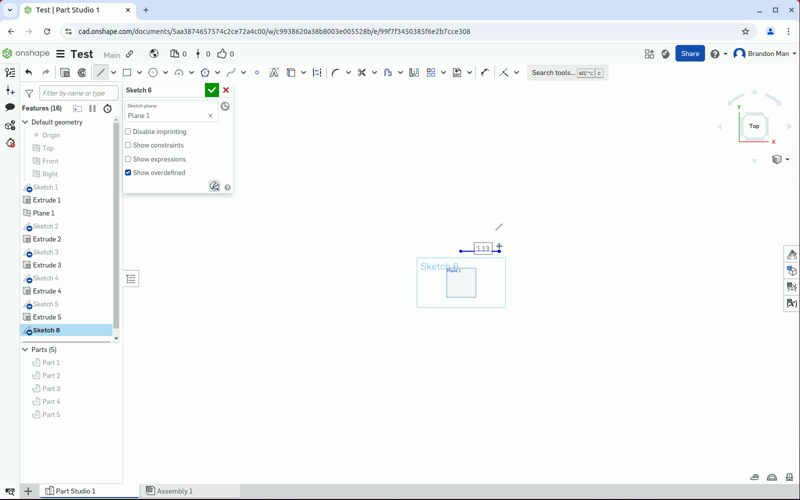
key_down(shift)
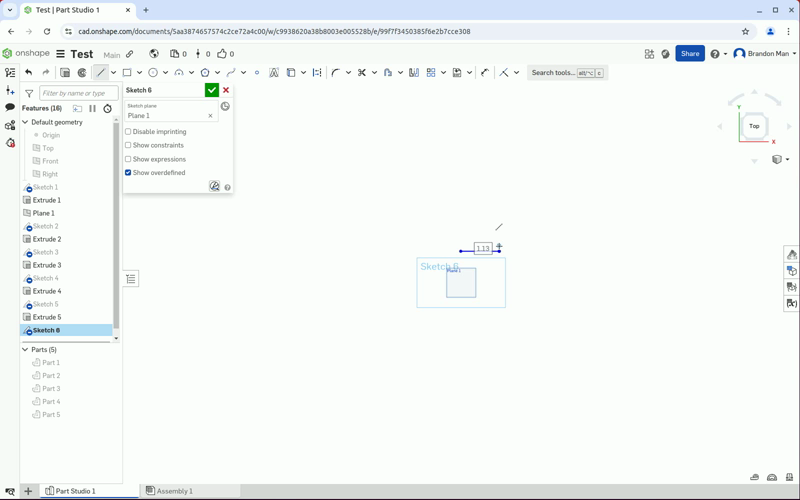
mouse_move(529, 245)
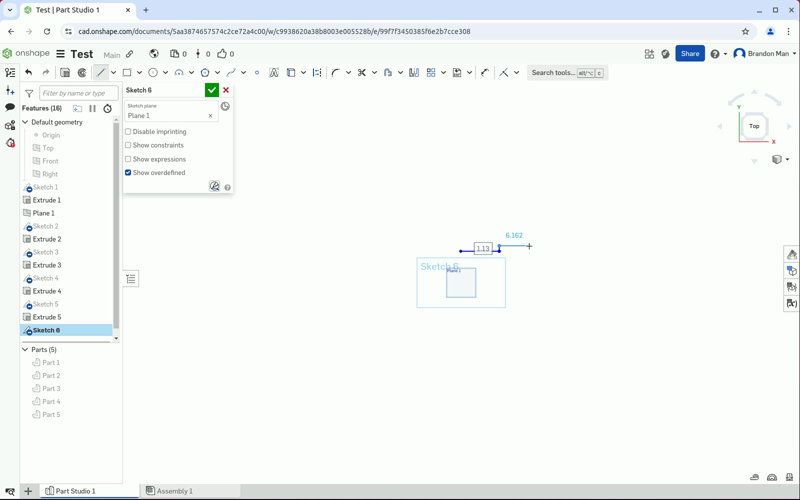
mouse_move(460, 245)
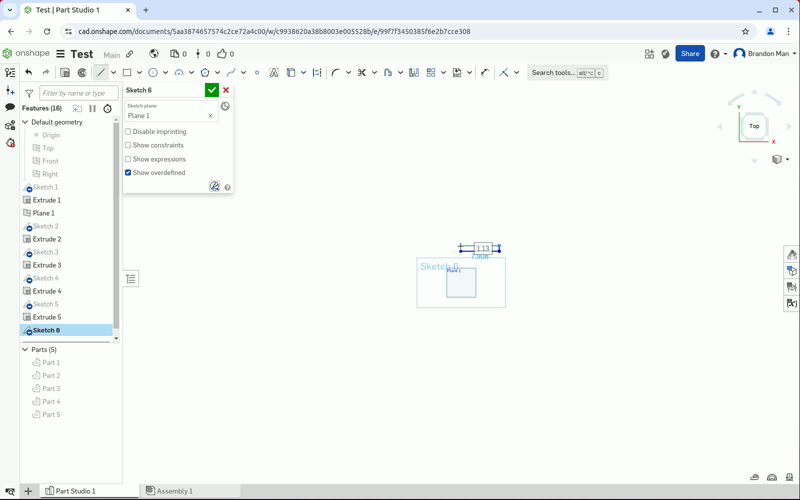
click(460, 245)
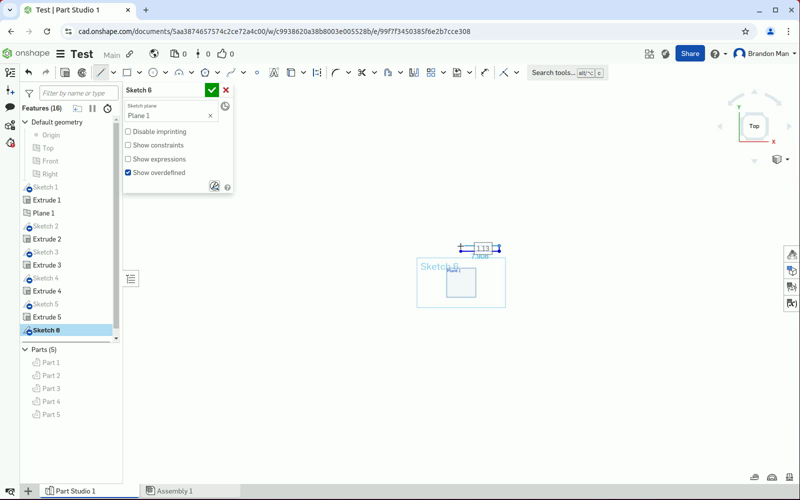
key_up(shift)
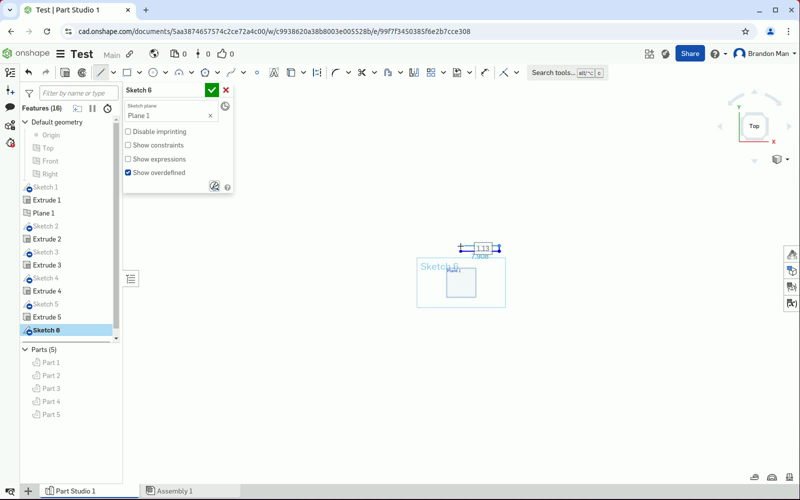
mouse_move(490, 245)
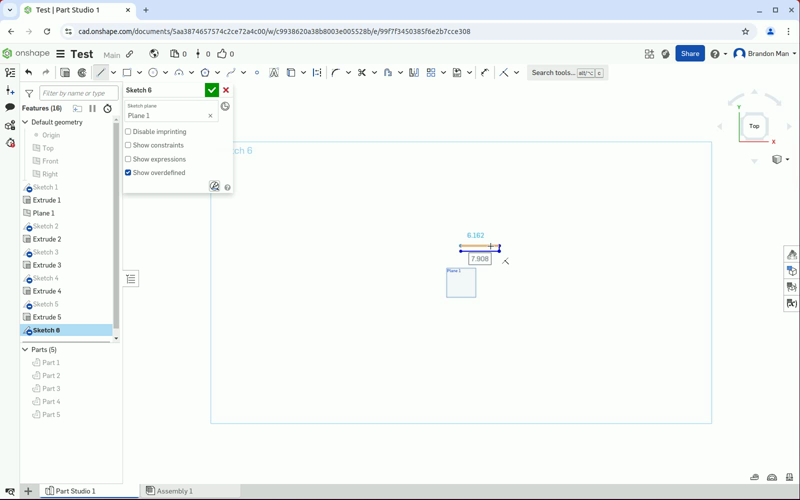
key_down(shift)
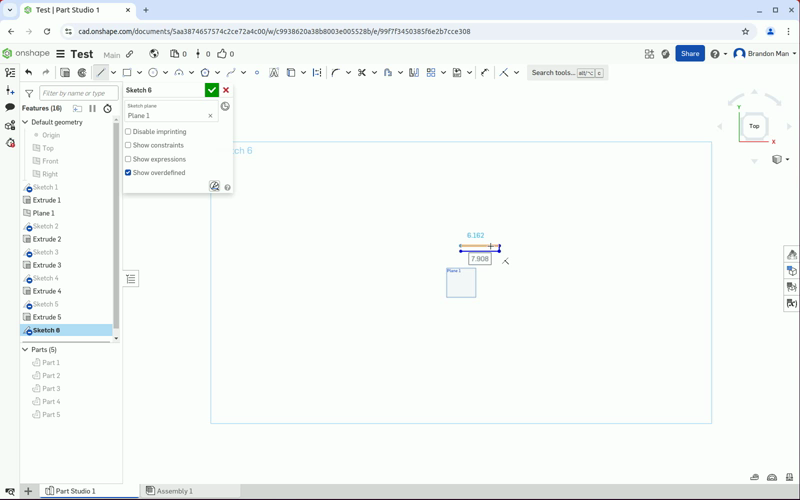
mouse_move(460, 251)
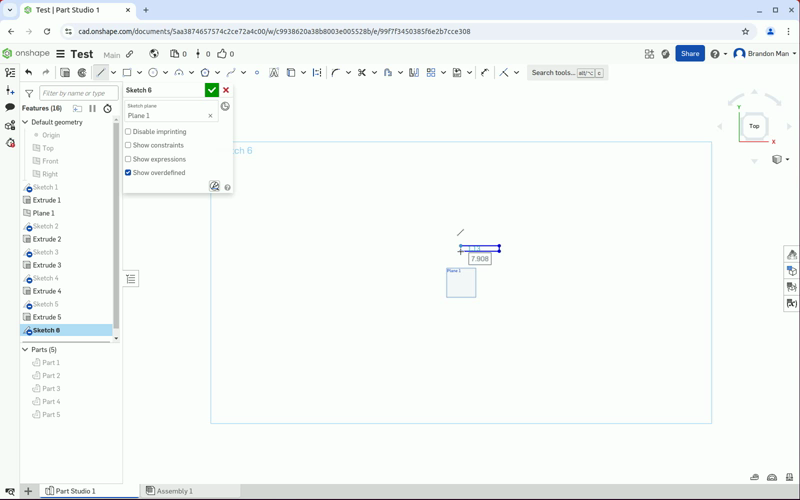
scroll(6)
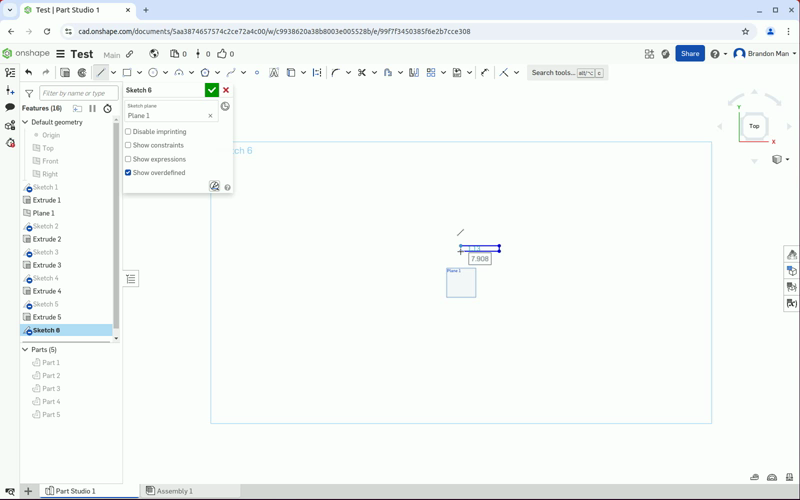
scroll(6)
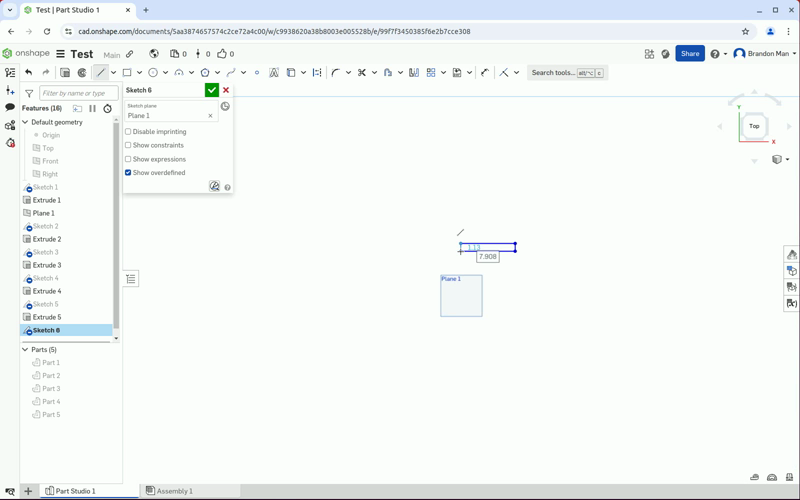
scroll(6)
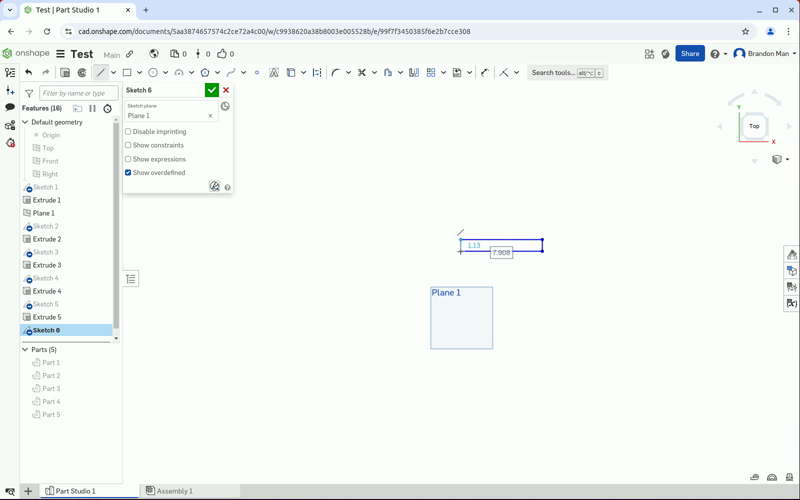
scroll(6)
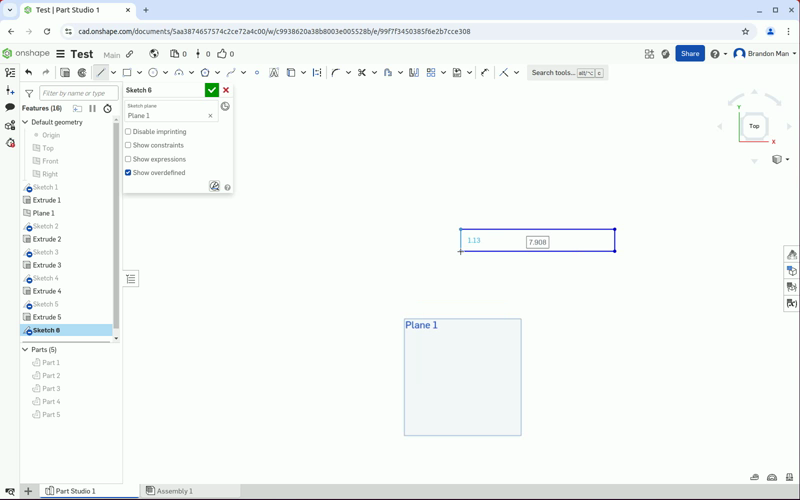
scroll(6)
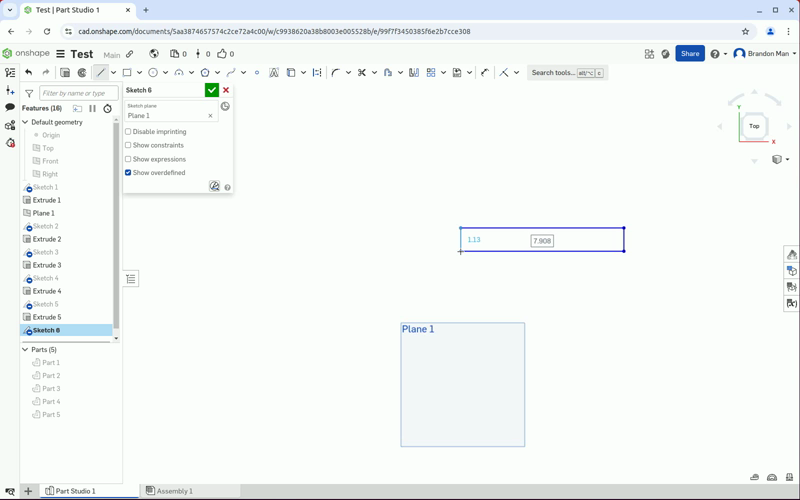
scroll(6)
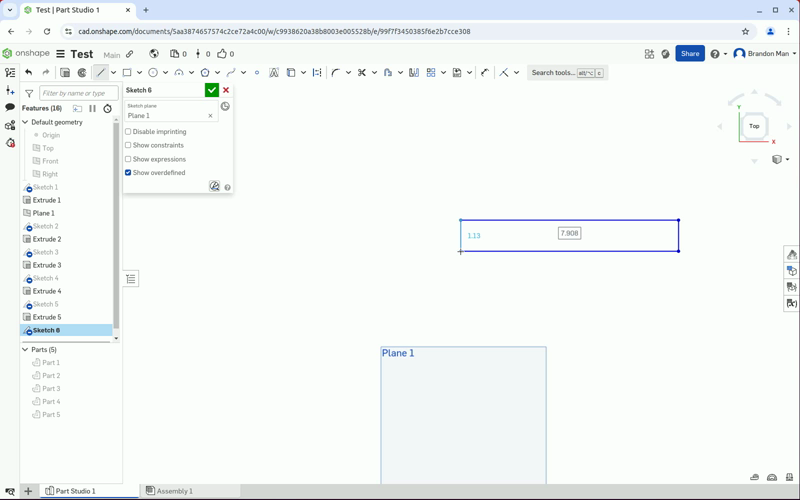
scroll(6)
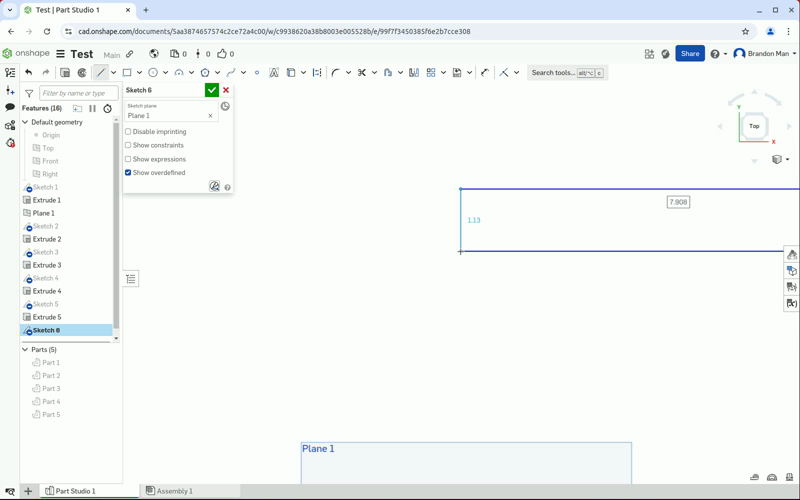
key_up(shift)
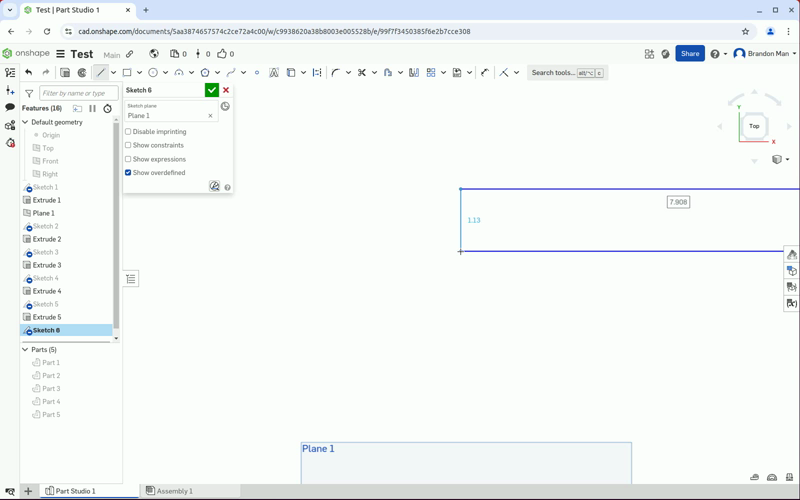
click(460, 251)
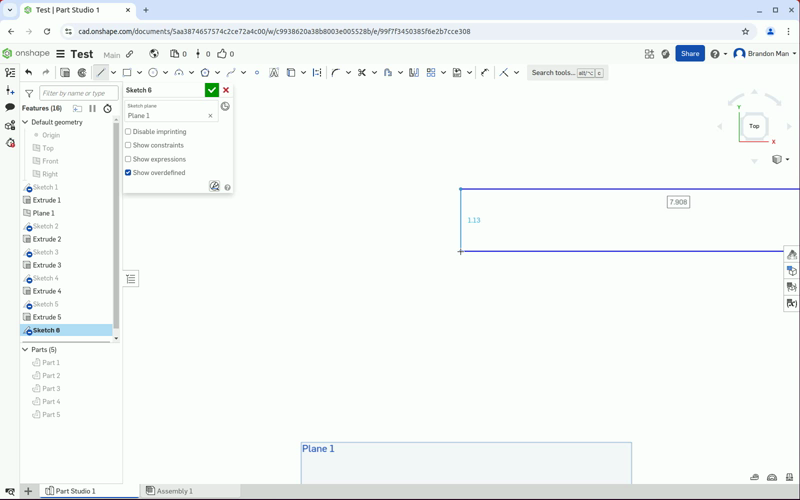
scroll(-6)
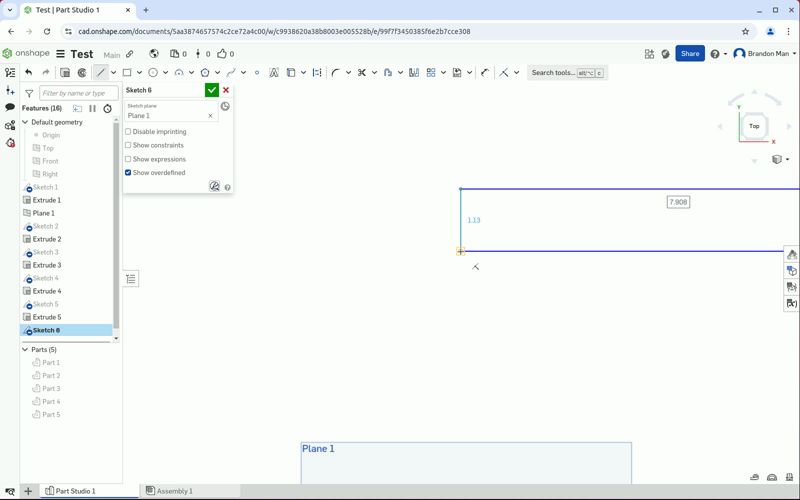
scroll(-6)
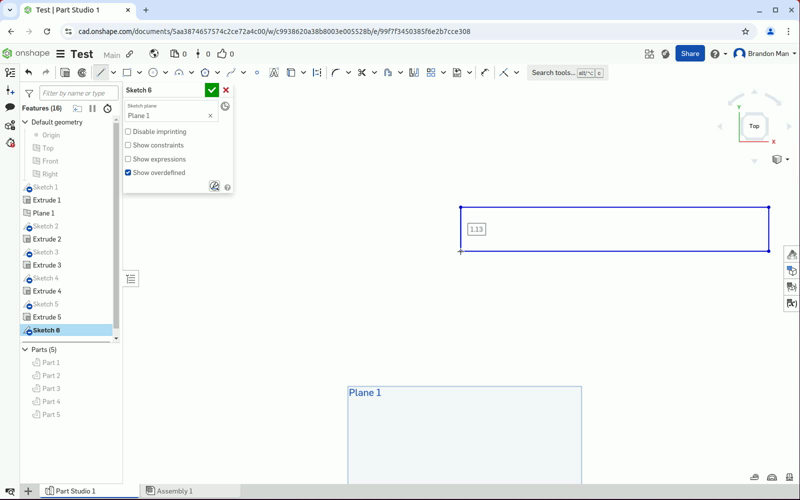
scroll(-6)
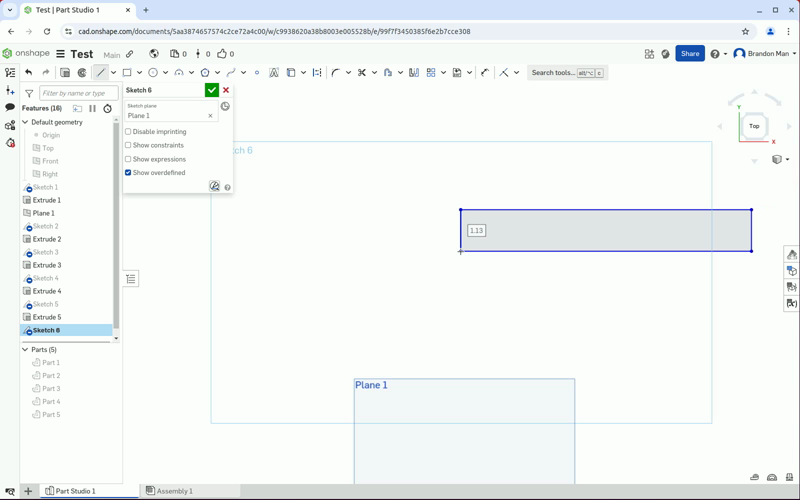
scroll(-6)
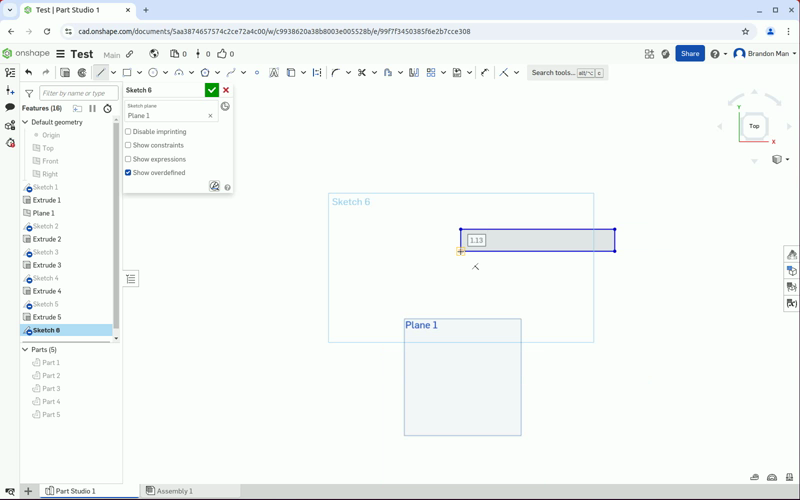
scroll(-6)
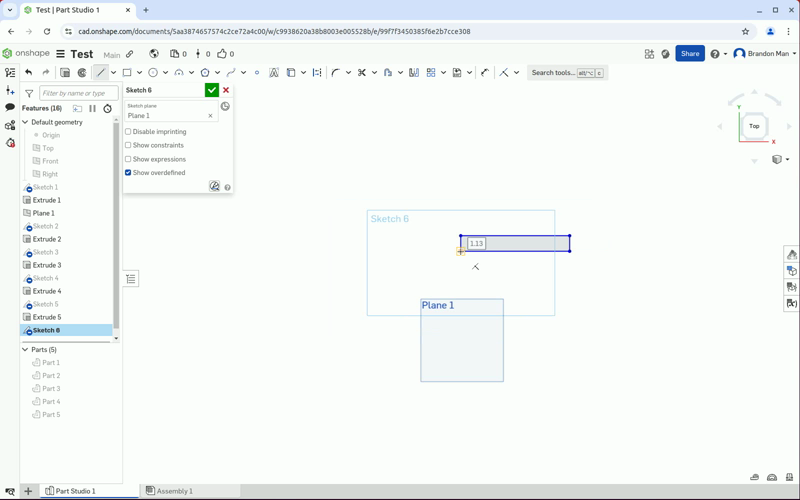
scroll(-6)
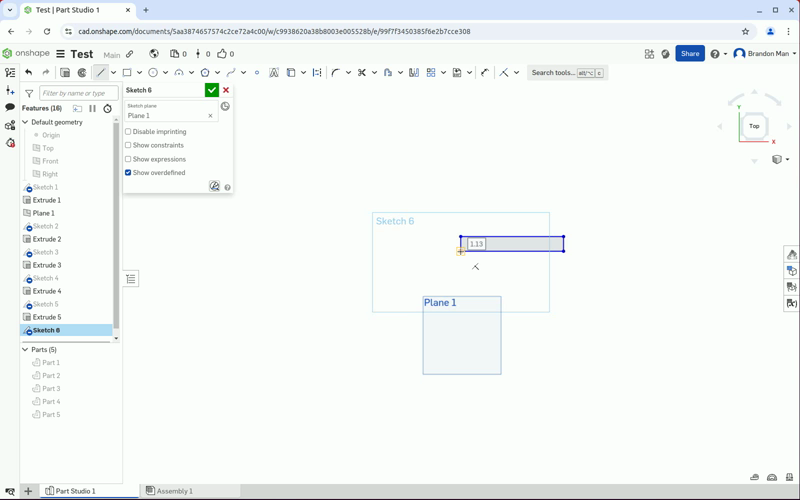
scroll(-6)
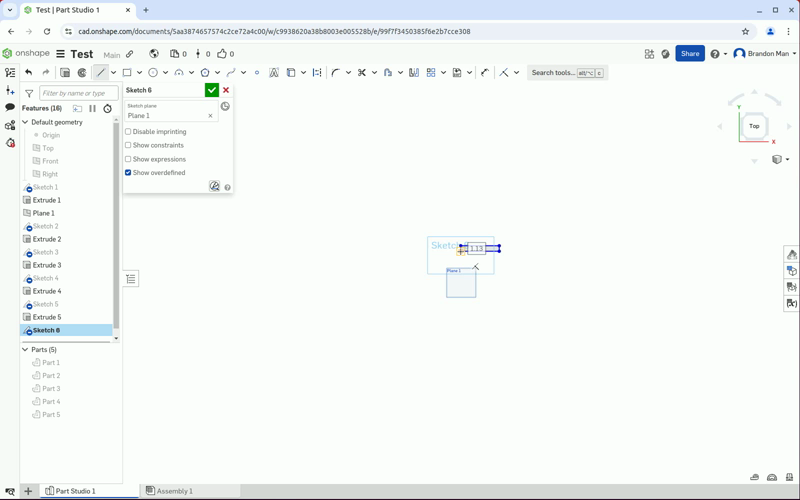
key(esc)
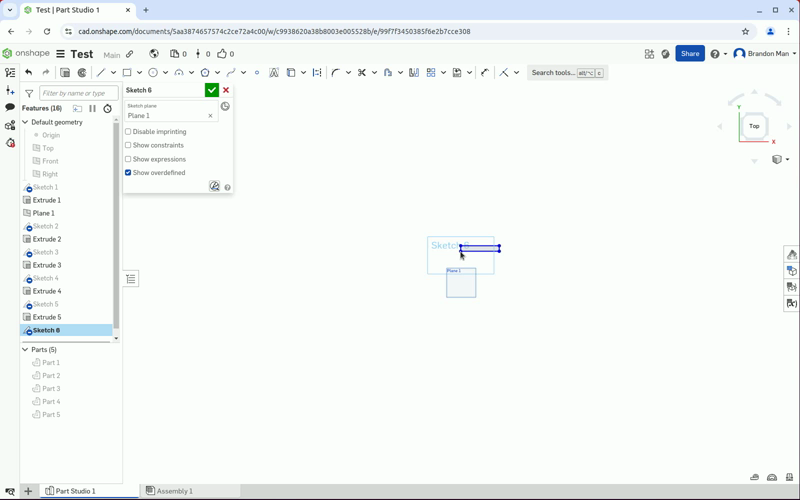
mouse_move(494, 246)
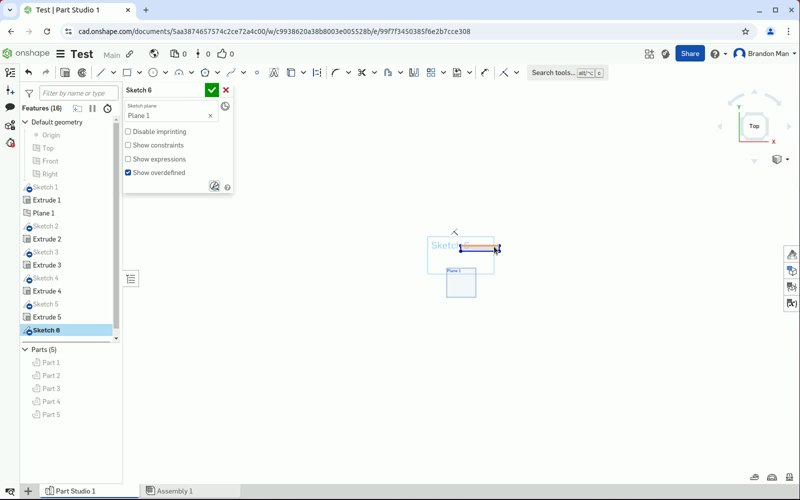
scroll(6)
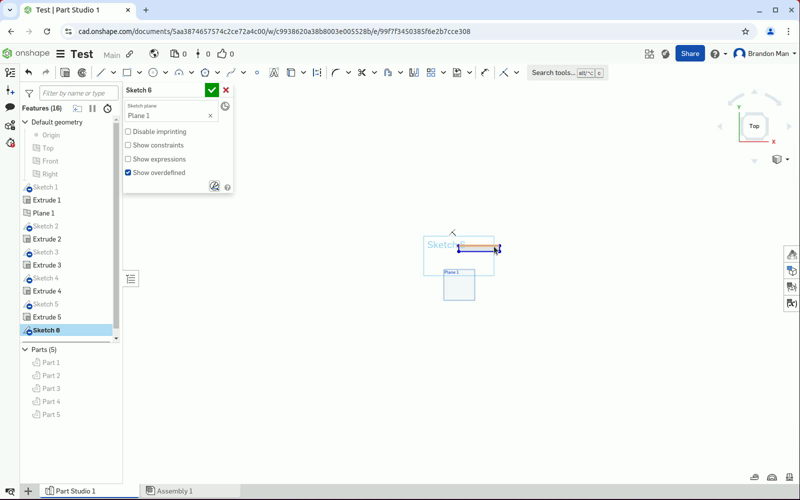
scroll(6)
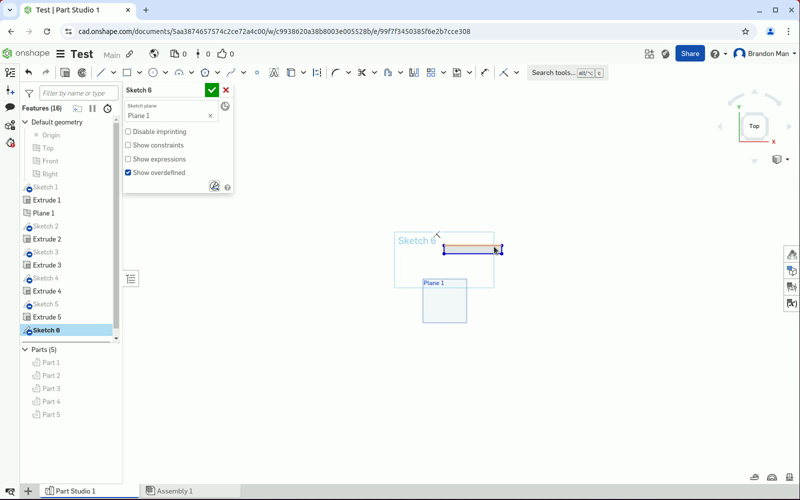
scroll(6)
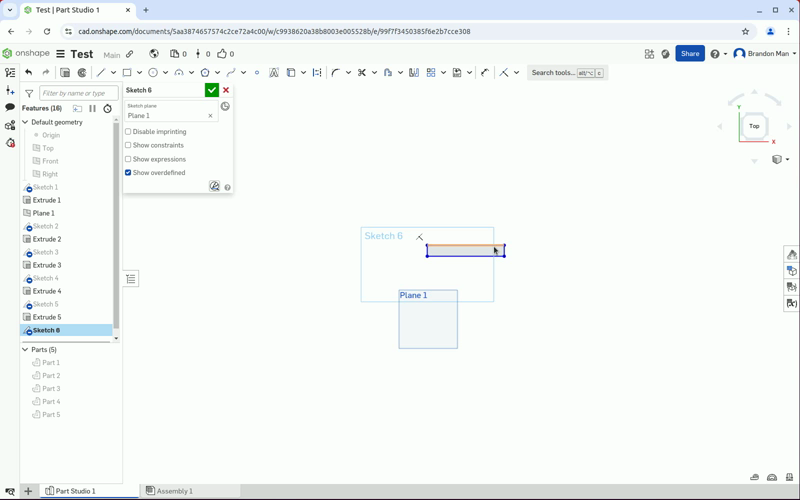
scroll(6)
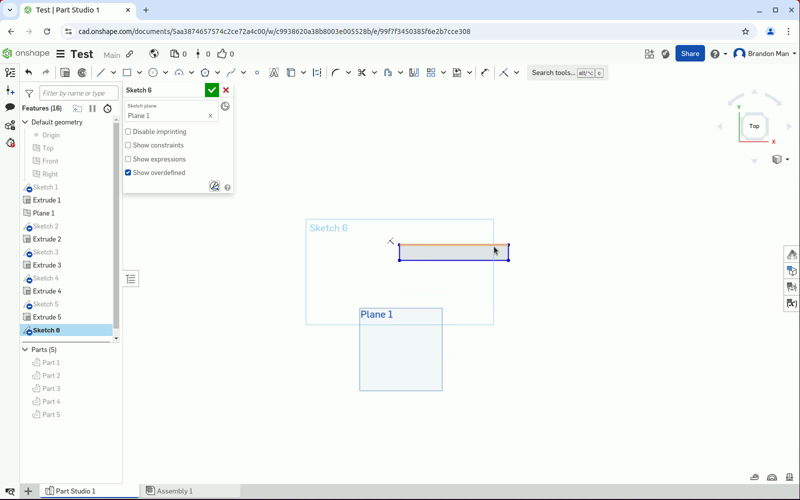
scroll(6)
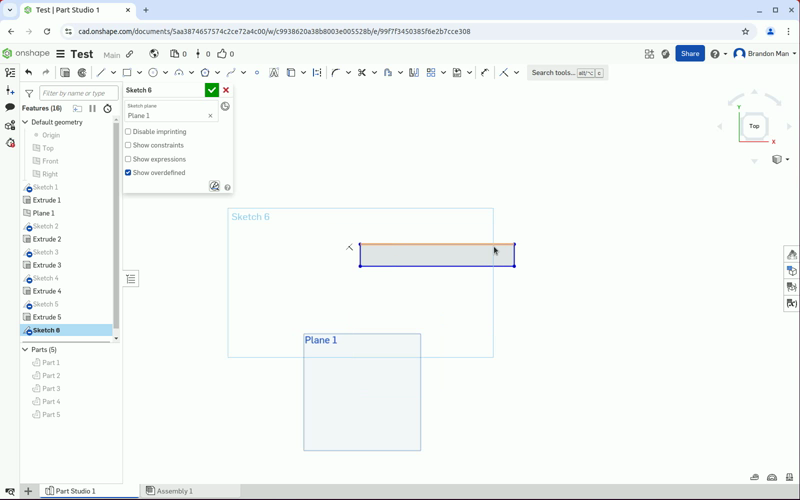
scroll(6)
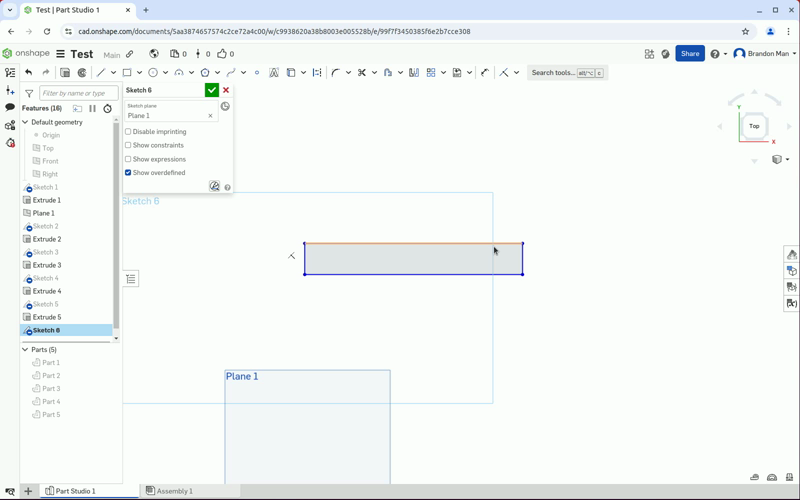
scroll(6)
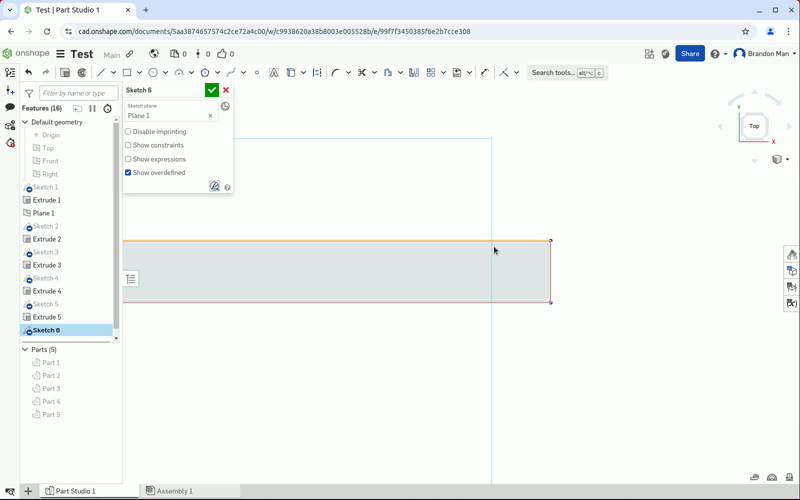
click(494, 246)
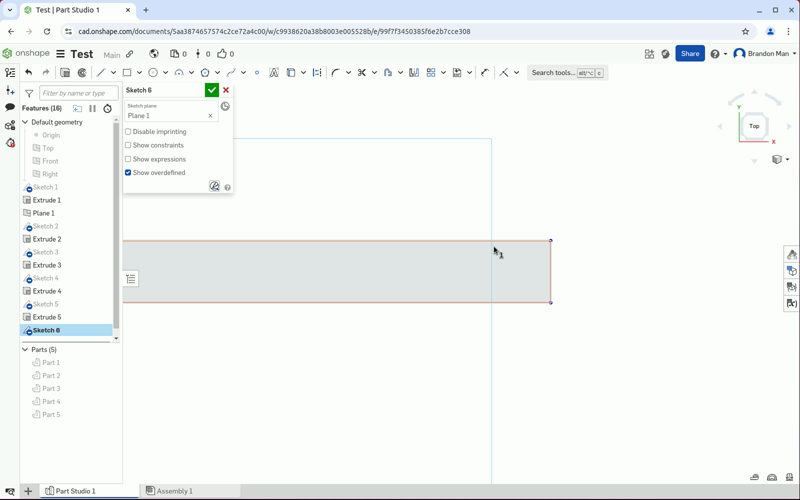
scroll(-6)
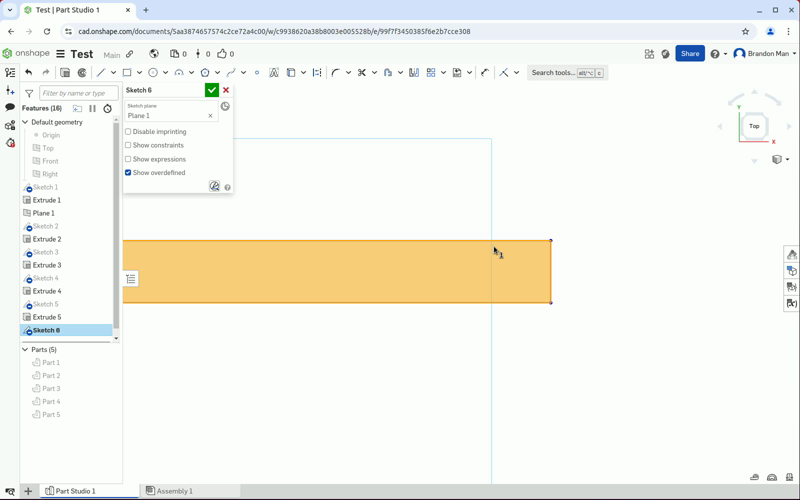
scroll(-6)
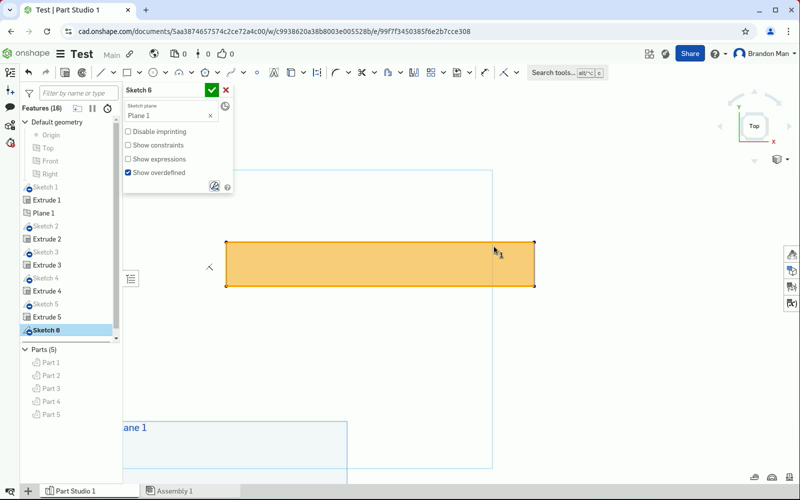
scroll(-6)
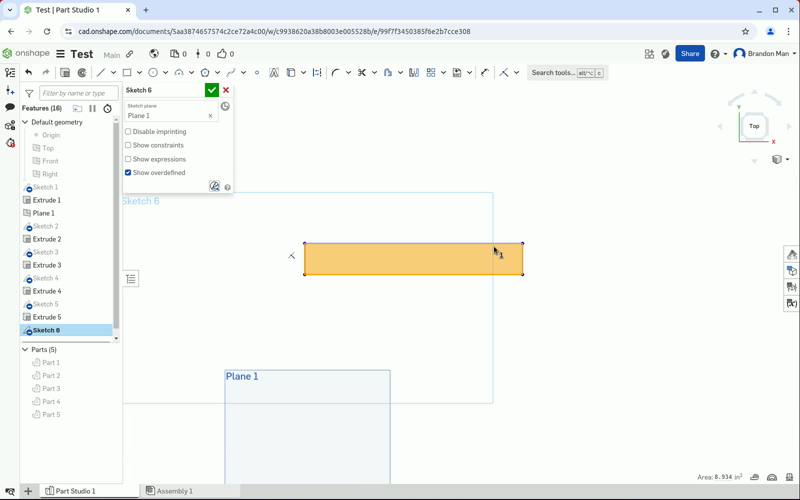
scroll(-6)
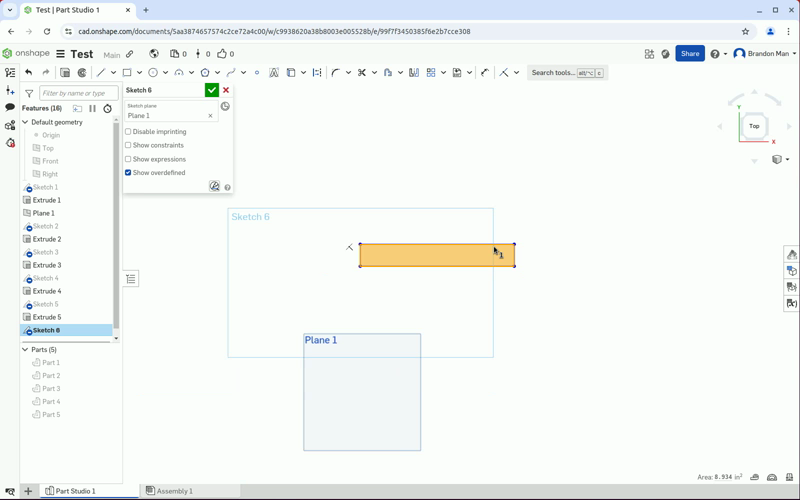
scroll(-6)
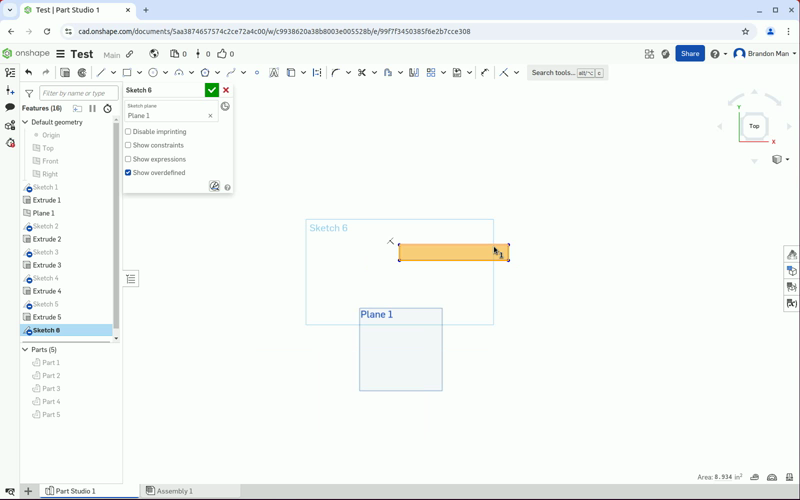
scroll(-6)
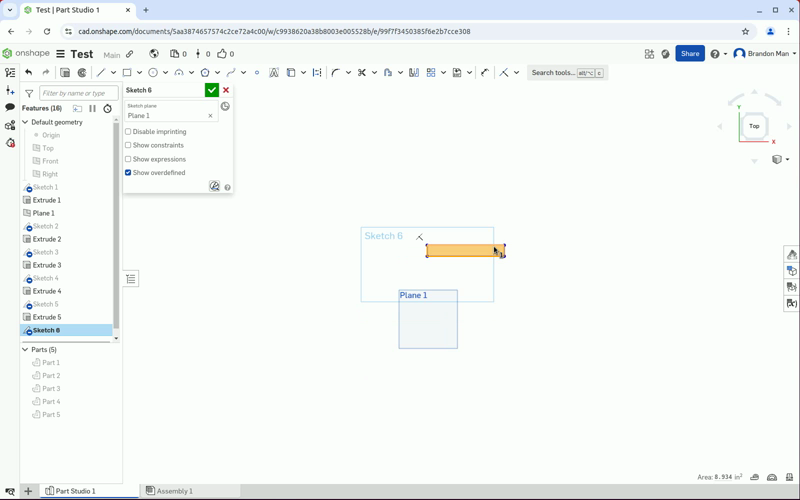
scroll(-6)
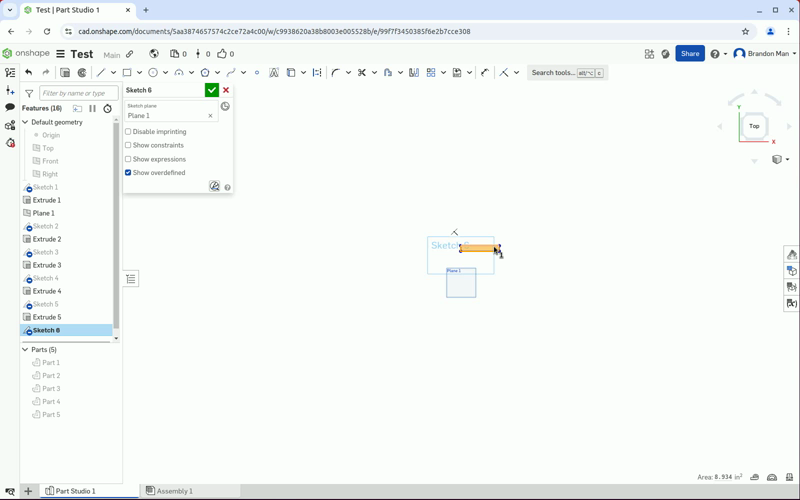
mouse_move(73, 352)
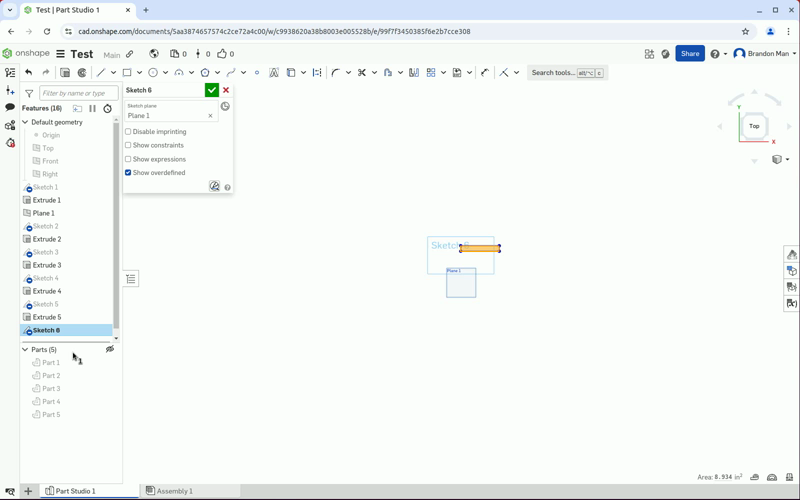
key(shift+y)
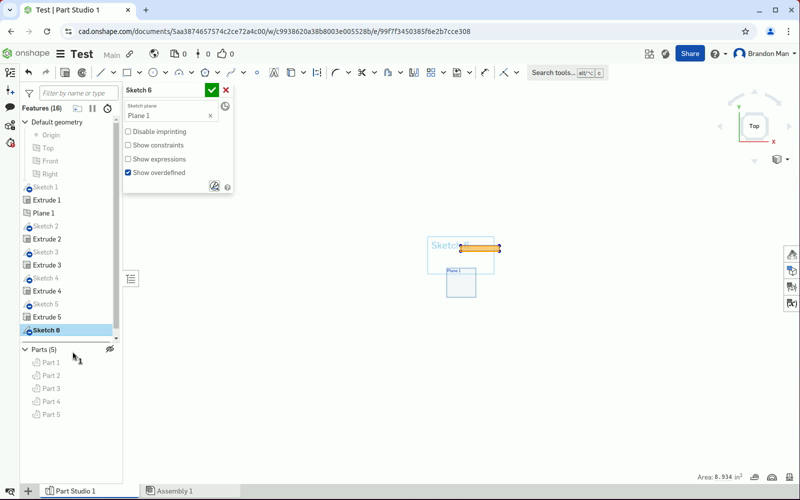
key(shift+e)
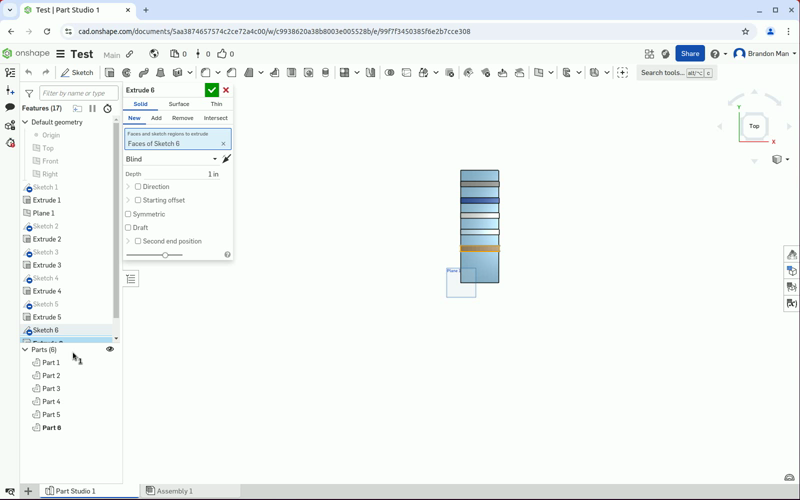
mouse_move(143, 106)
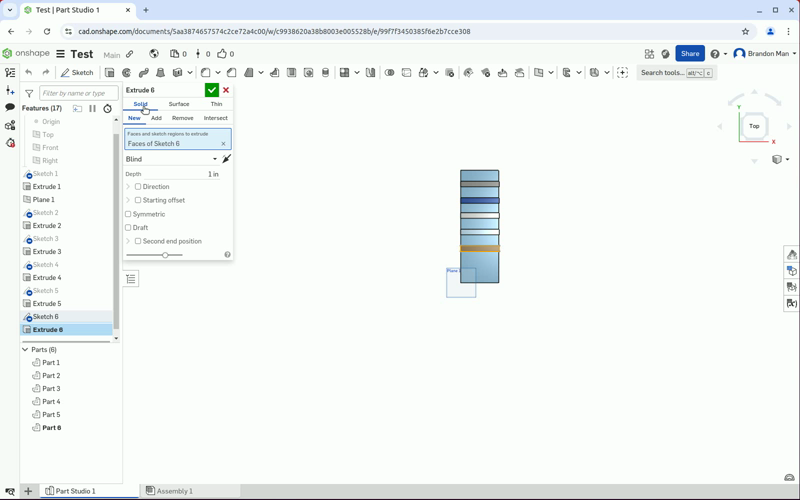
click(143, 106)
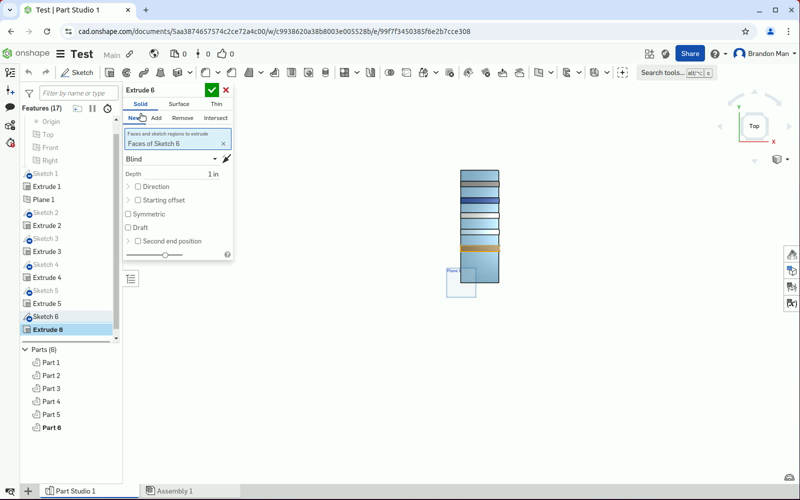
mouse_move(137, 120)
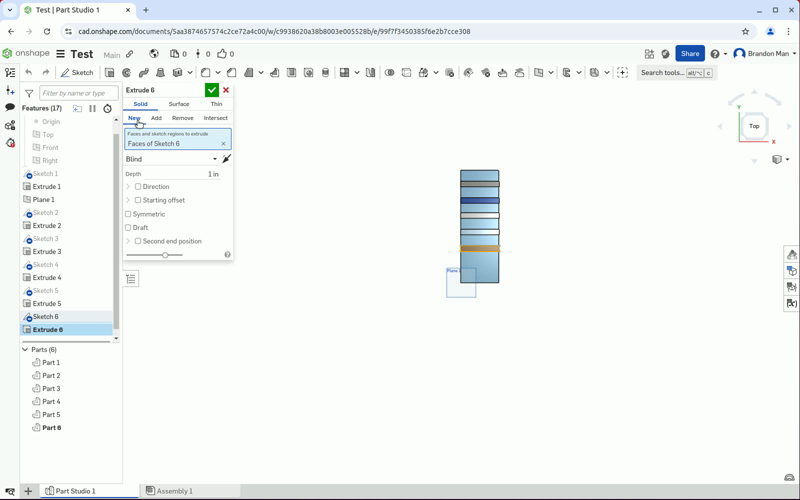
click(137, 120)
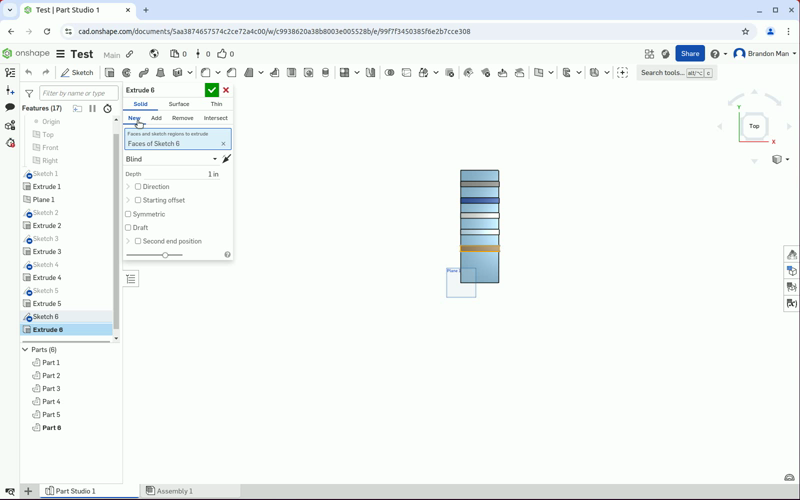
key(tab, 4)
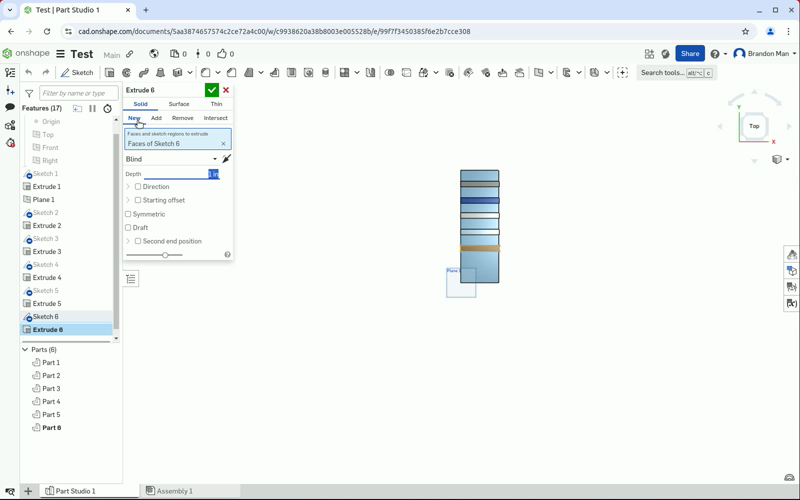
text(5.777)
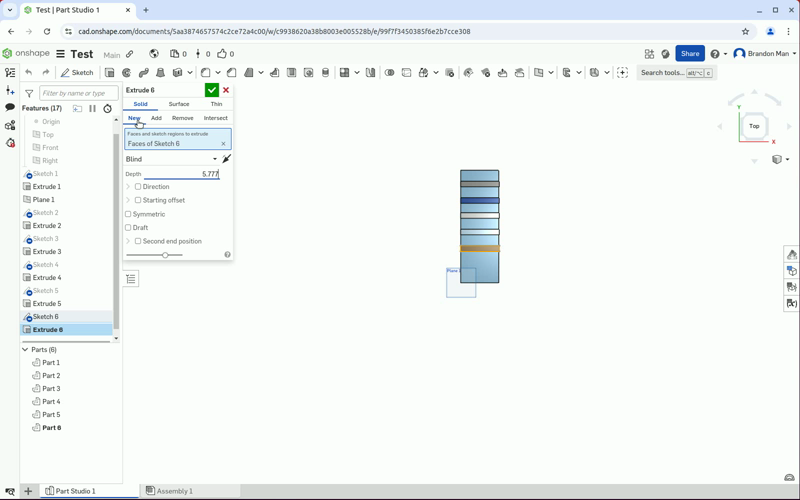
key(enter)
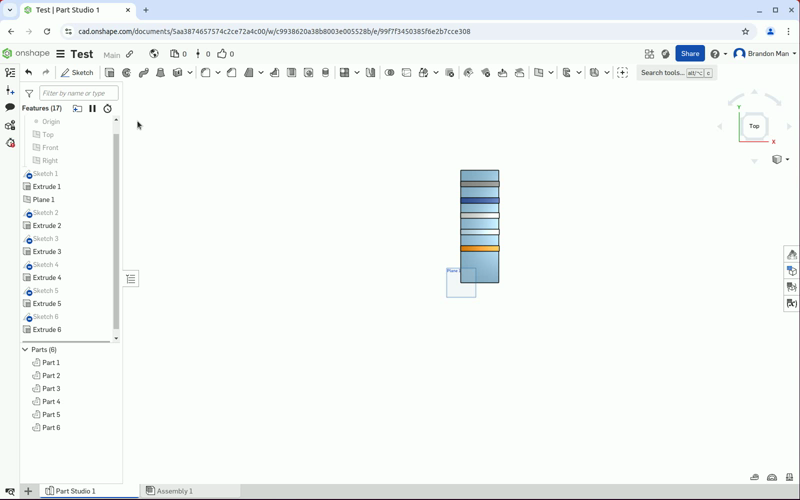
key(shift+h)
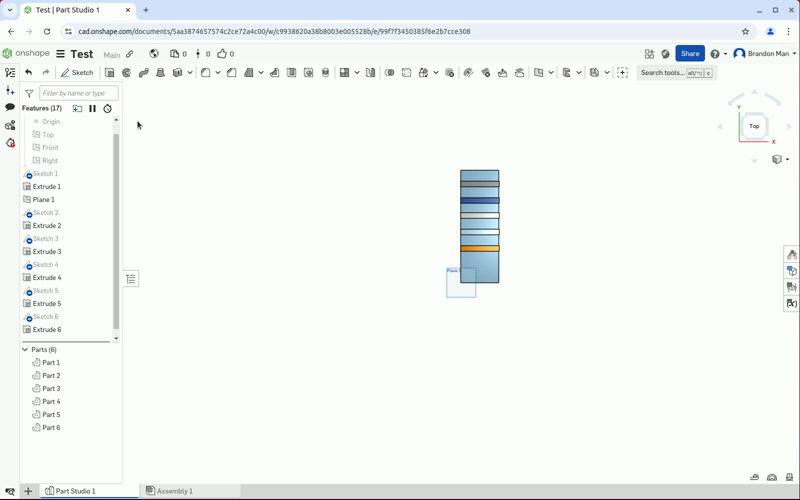
key(shift+h)
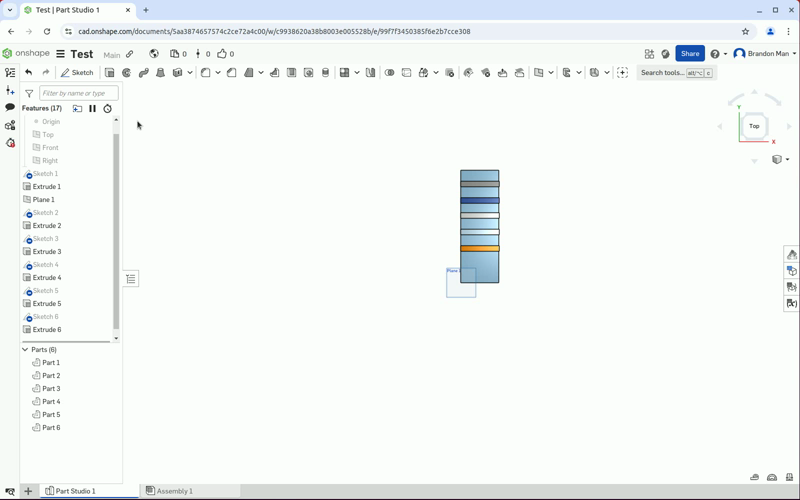
mouse_move(69, 176)
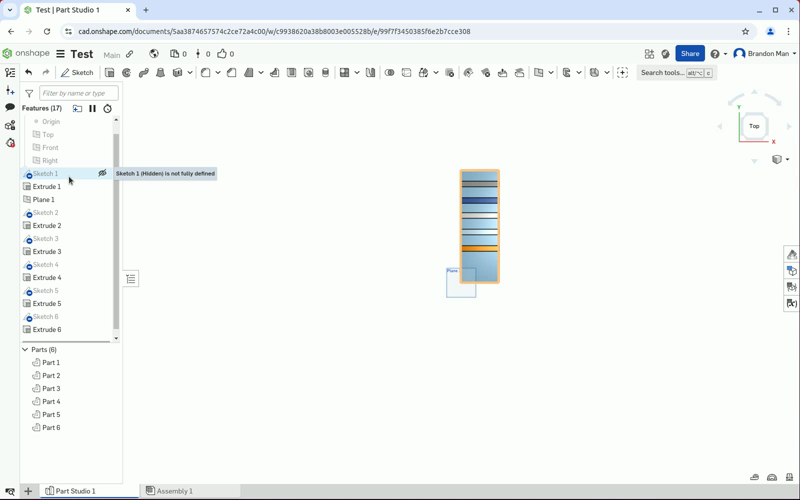
click(69, 176)
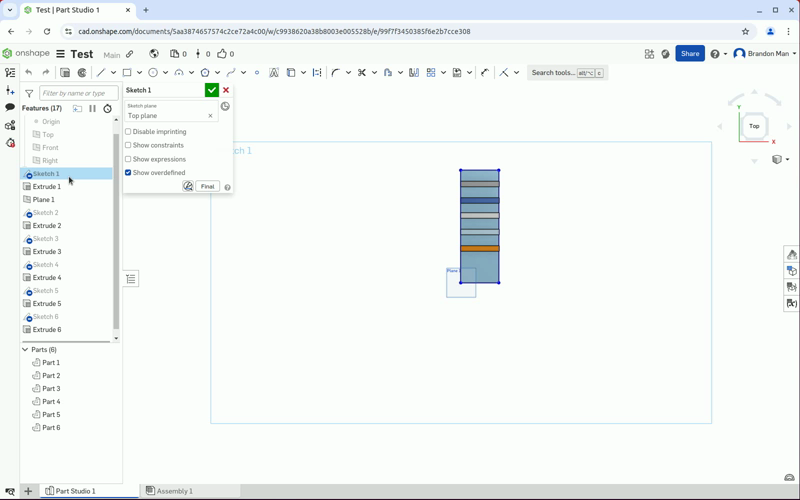
mouse_move(229, 92)
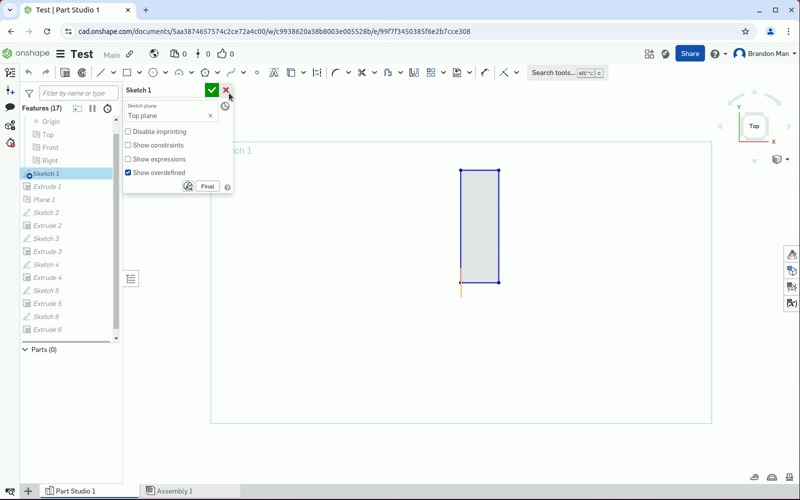
click(229, 92)
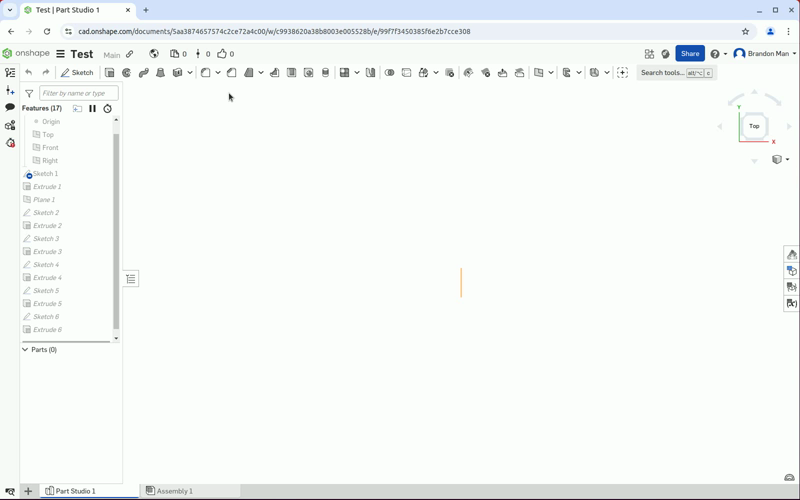
key(shift+s)
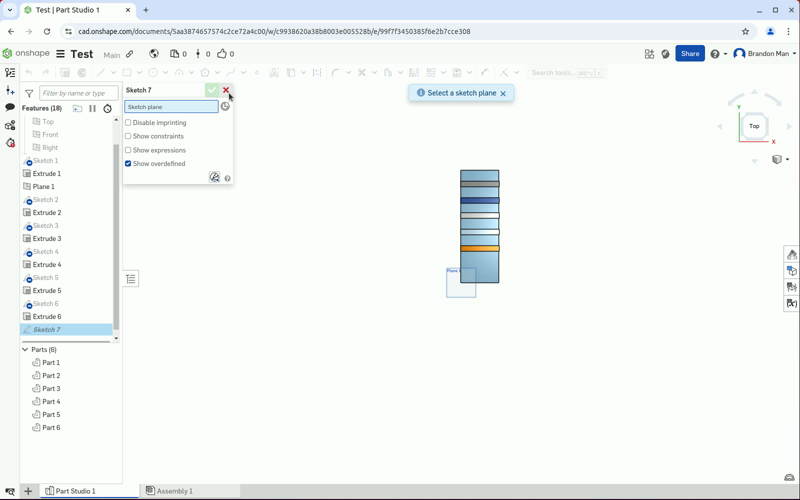
mouse_move(69, 189)
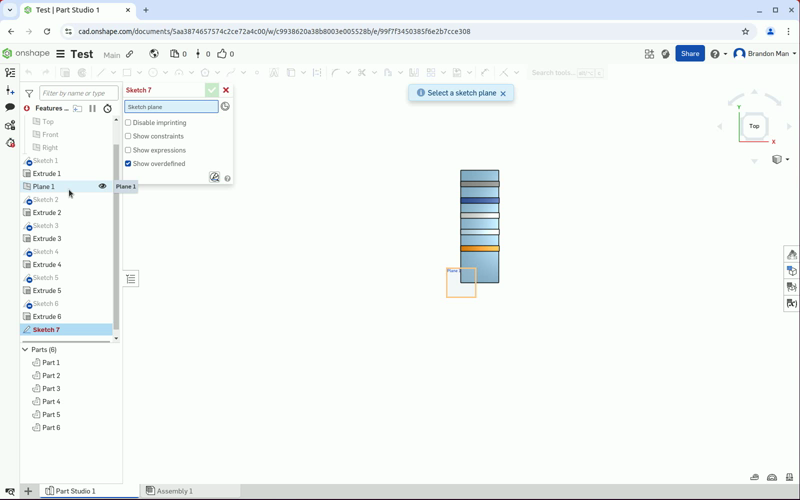
click(69, 189)
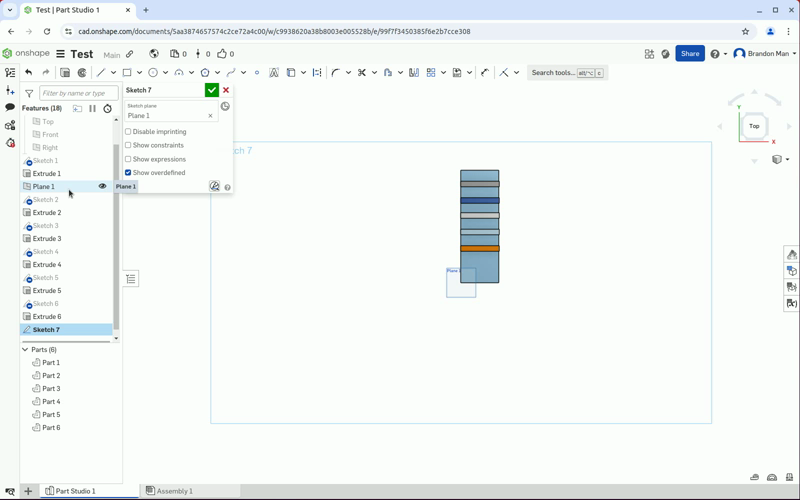
mouse_move(73, 352)
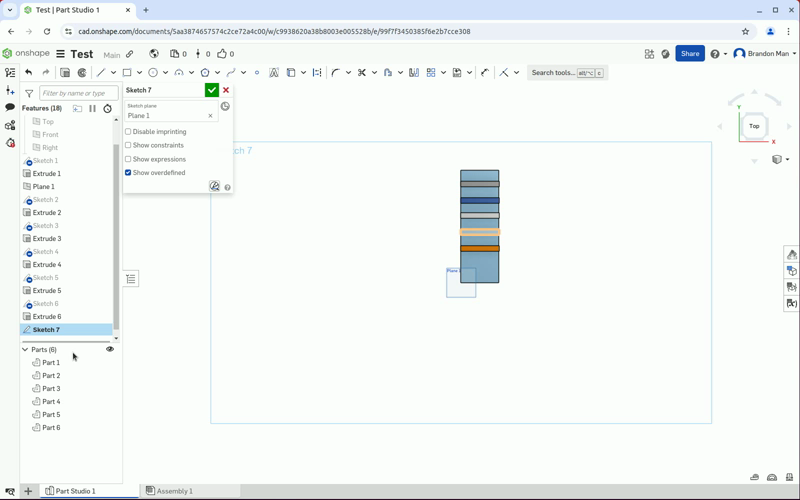
key(y)
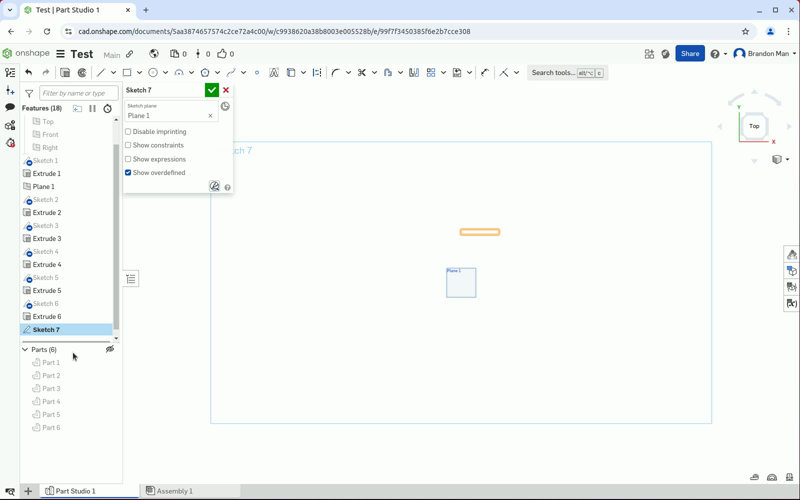
key(l)
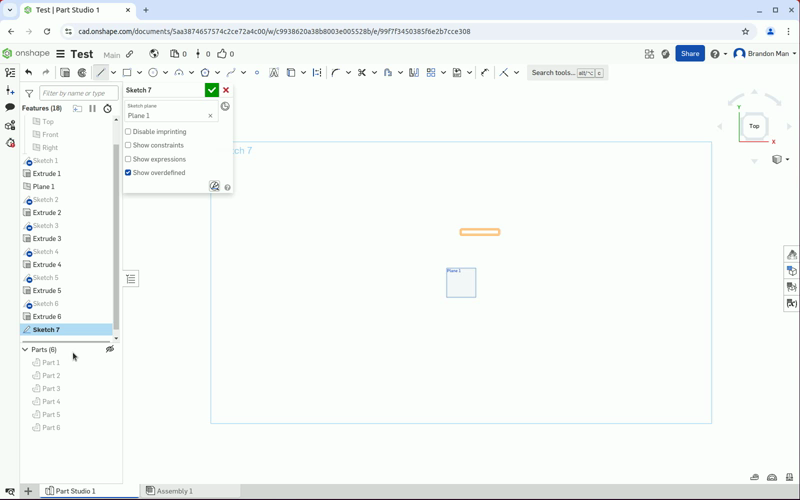
key_down(shift)
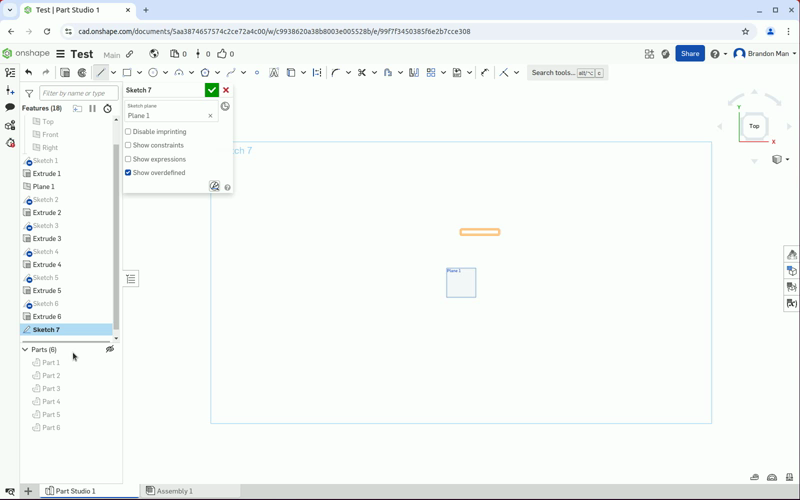
mouse_move(460, 282)
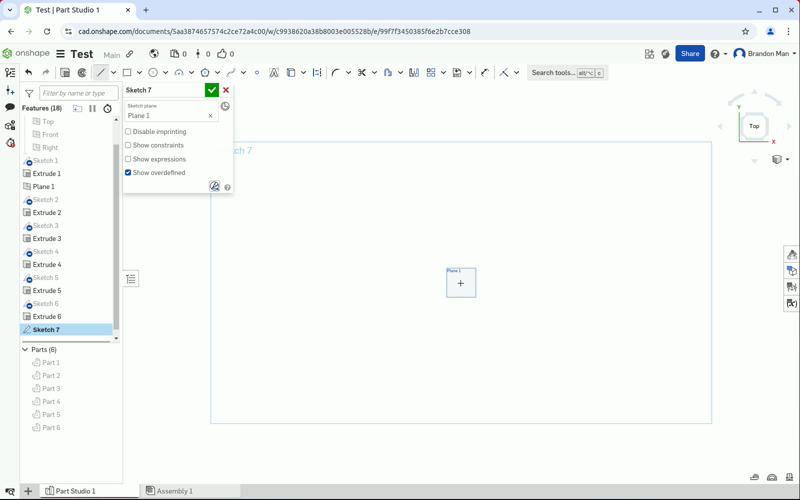
click(460, 282)
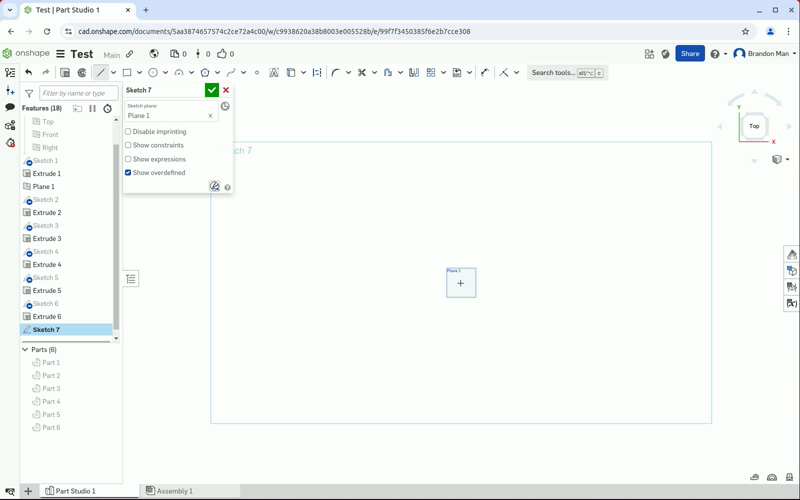
key_up(shift)
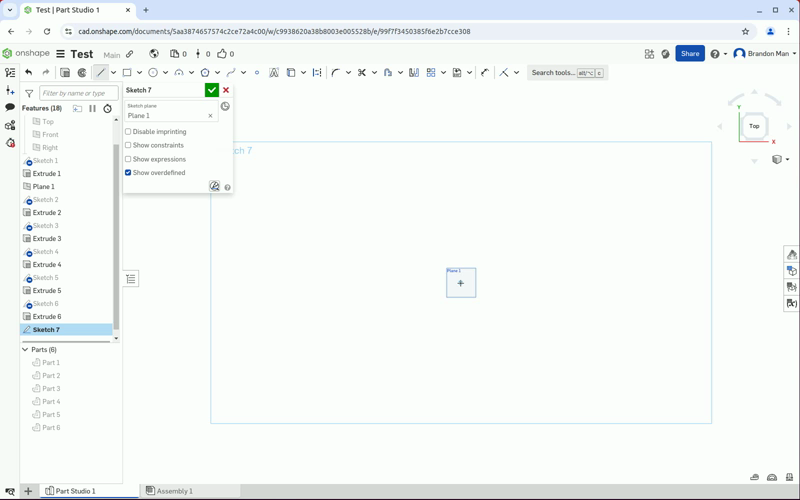
key_down(shift)
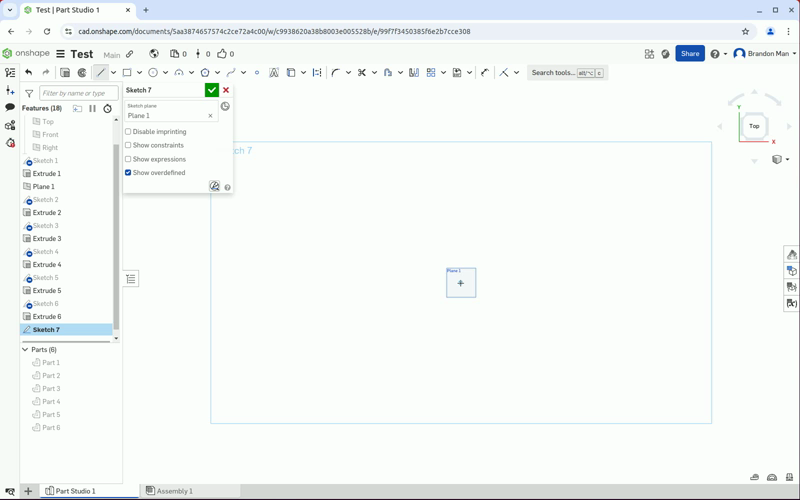
mouse_move(490, 282)
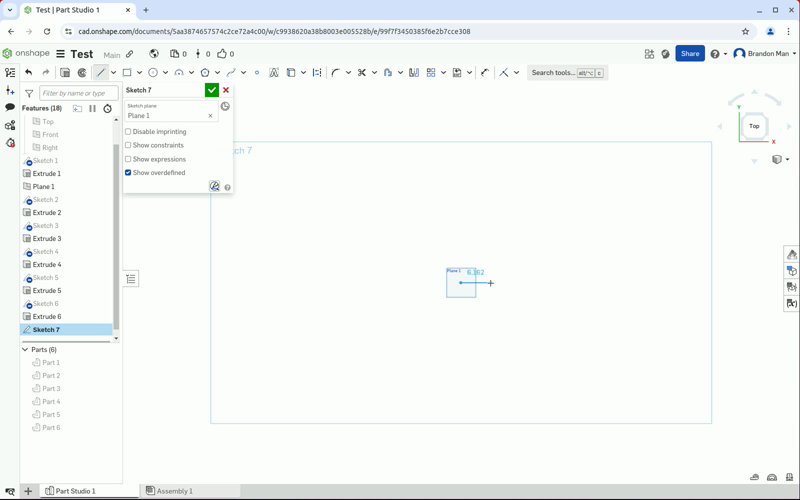
mouse_move(499, 282)
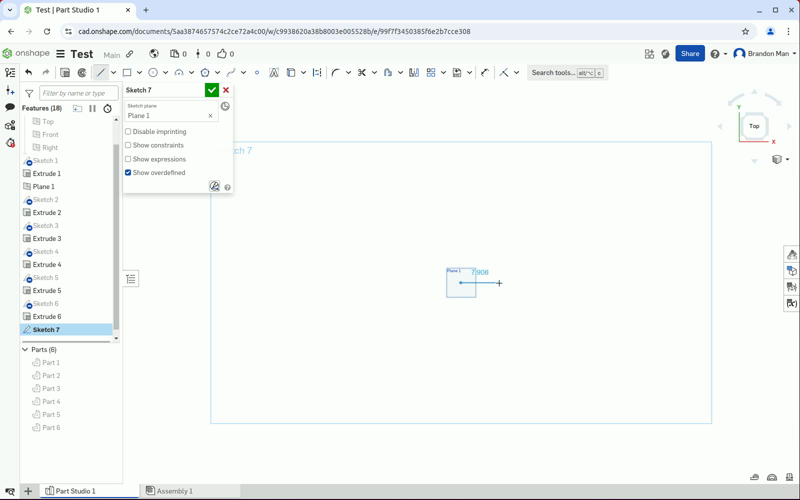
click(499, 282)
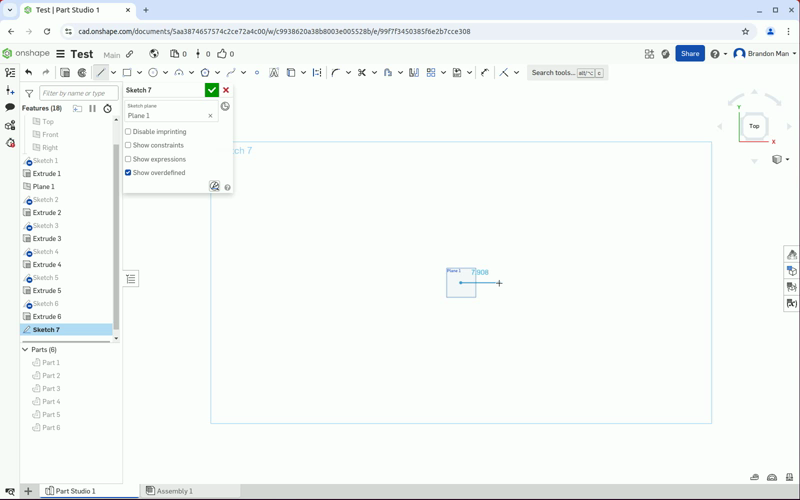
key_up(shift)
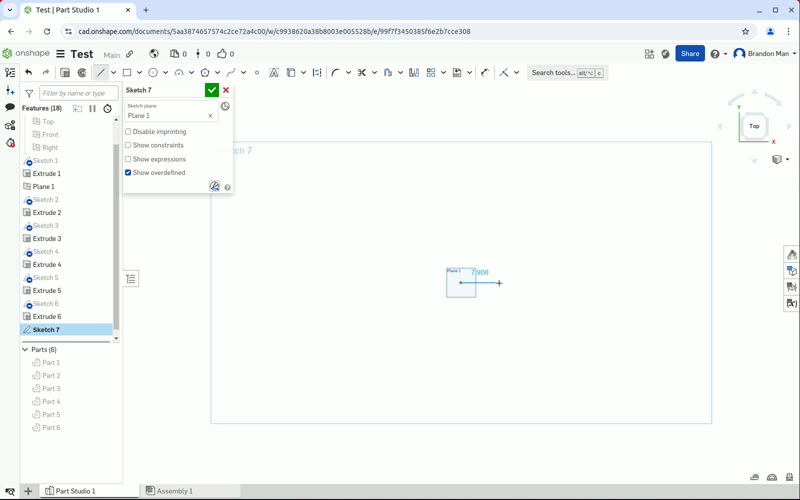
key_down(shift)
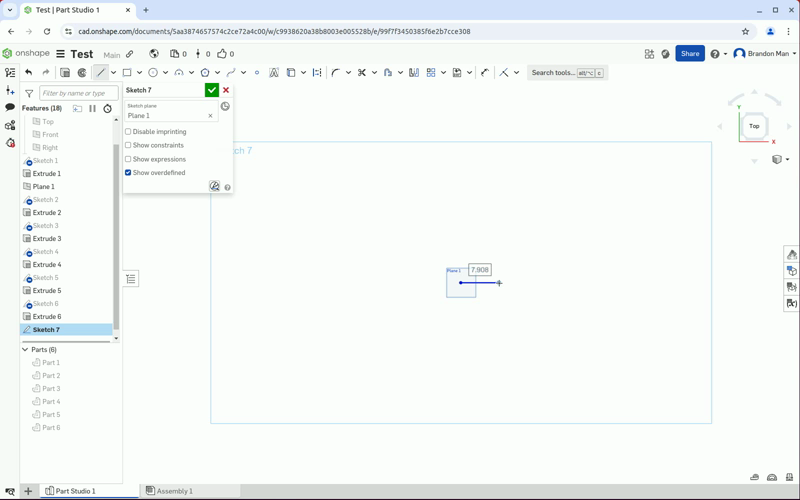
mouse_move(529, 282)
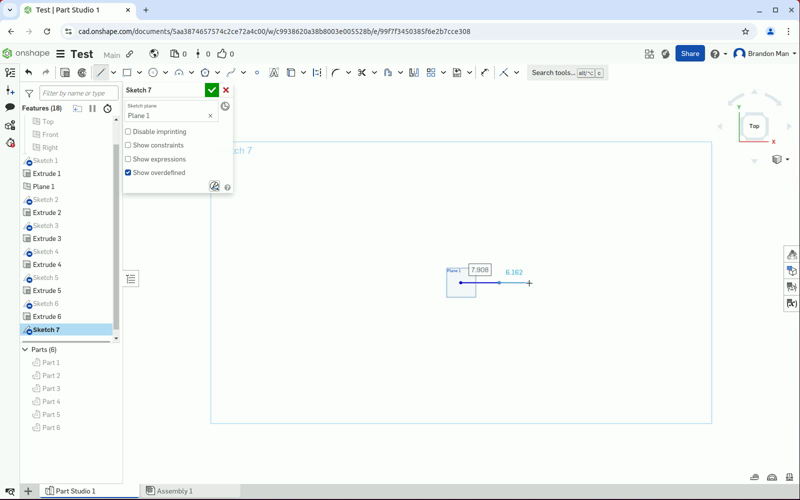
mouse_move(499, 277)
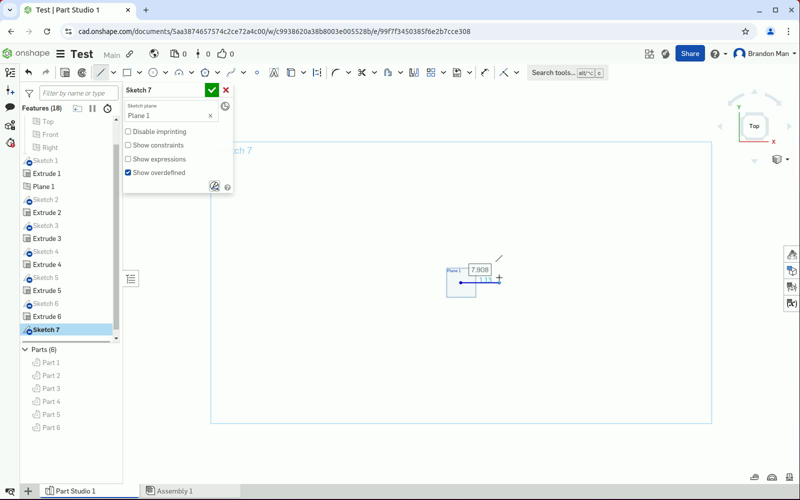
scroll(6)
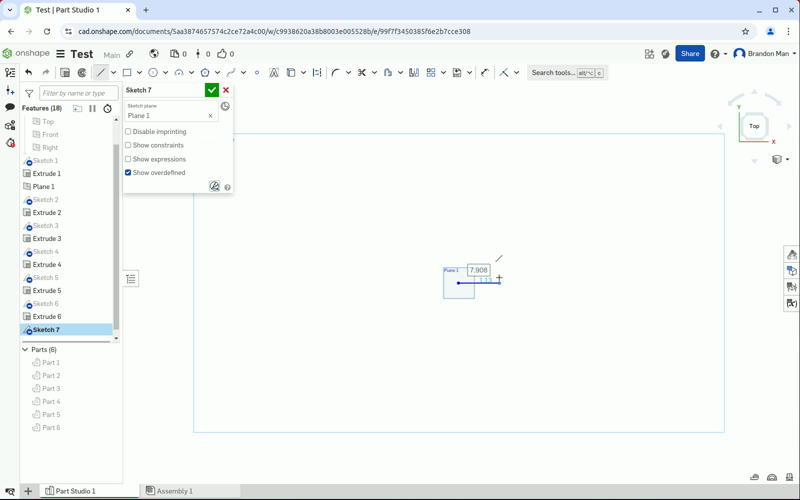
scroll(6)
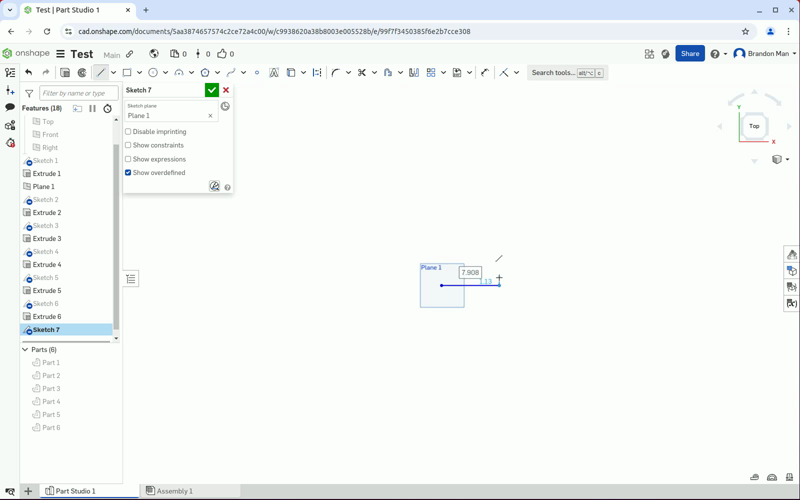
scroll(6)
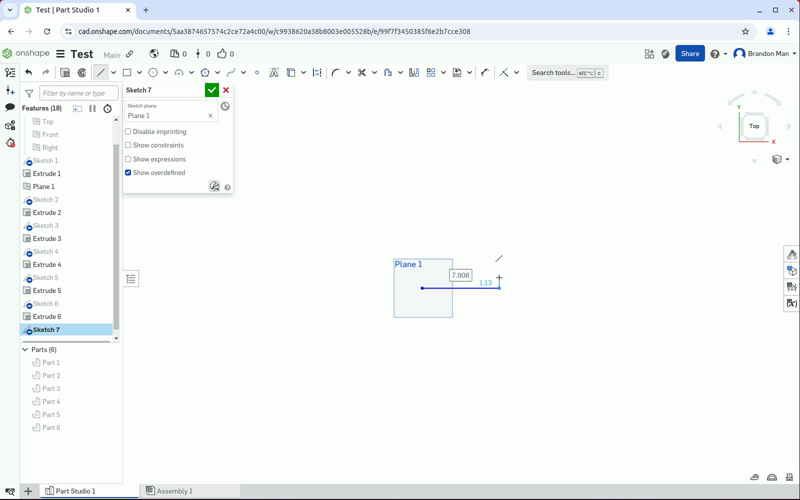
scroll(6)
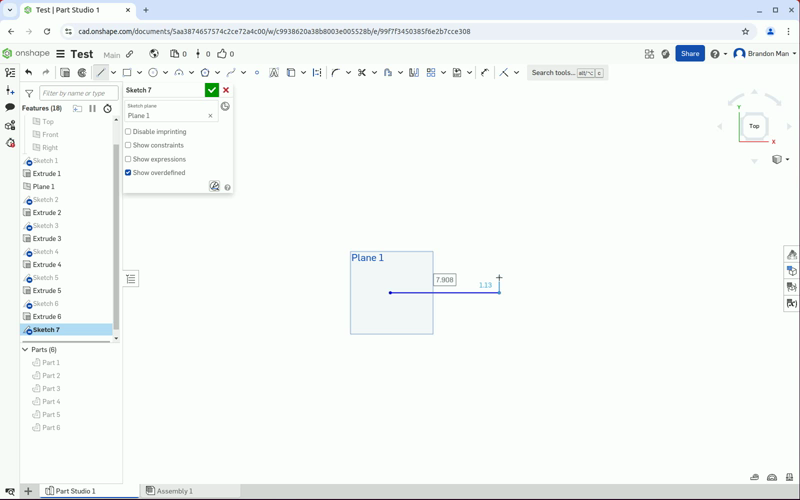
scroll(6)
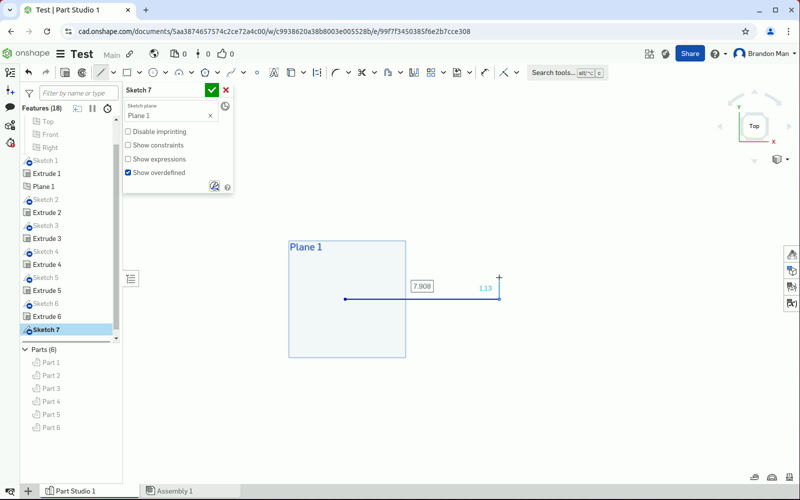
scroll(6)
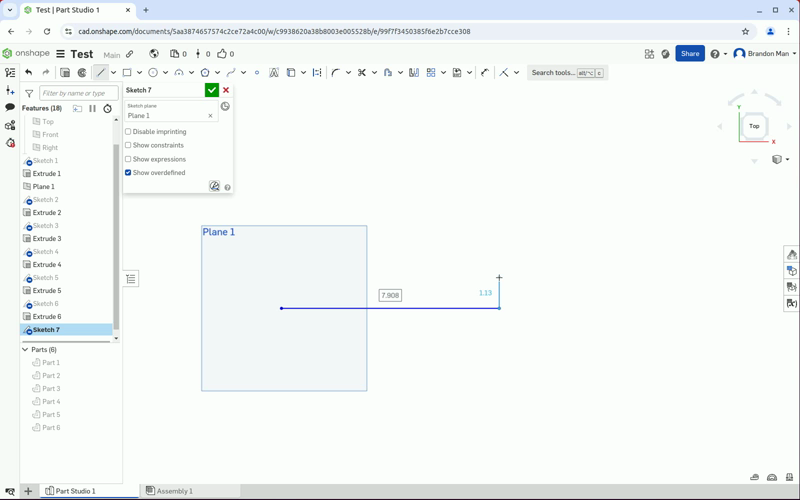
scroll(6)
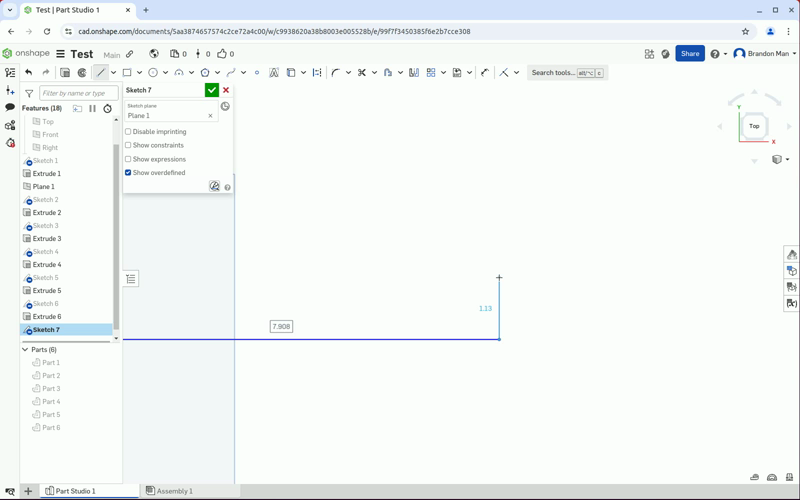
click(499, 277)
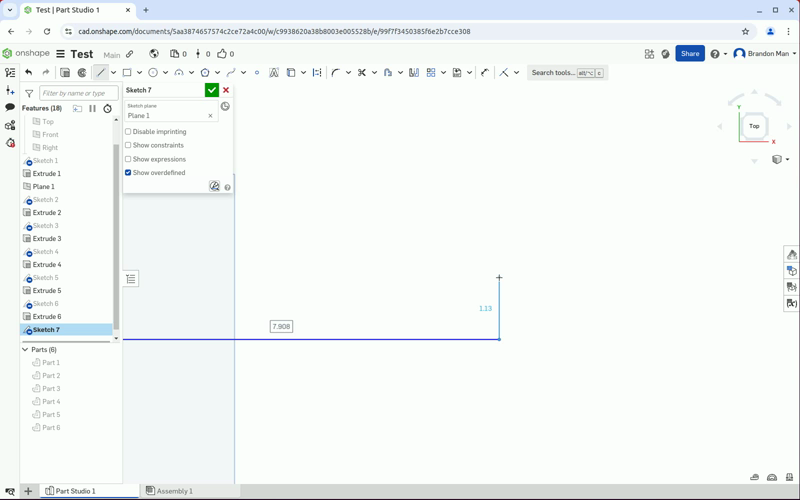
scroll(-6)
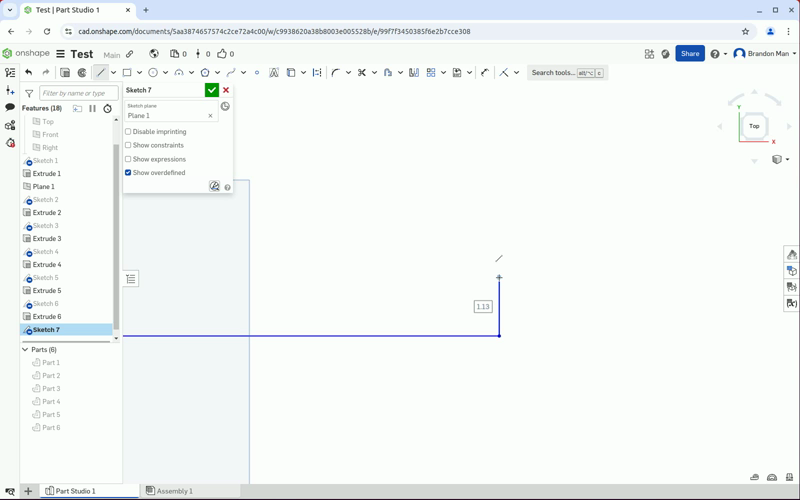
scroll(-6)
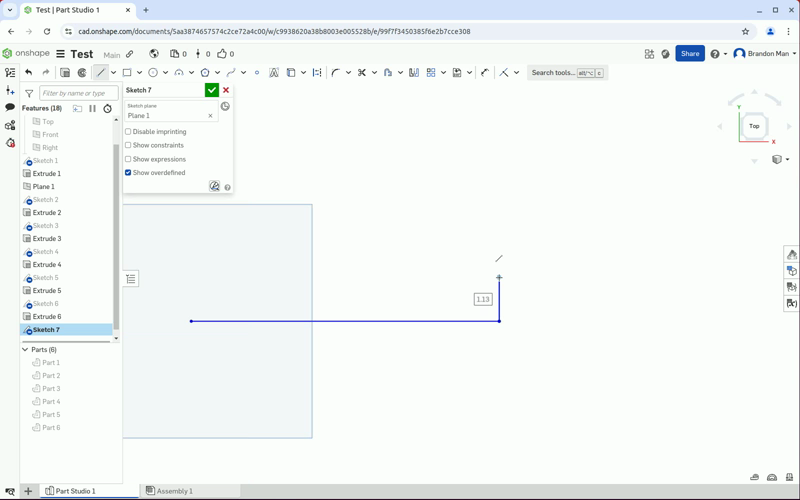
scroll(-6)
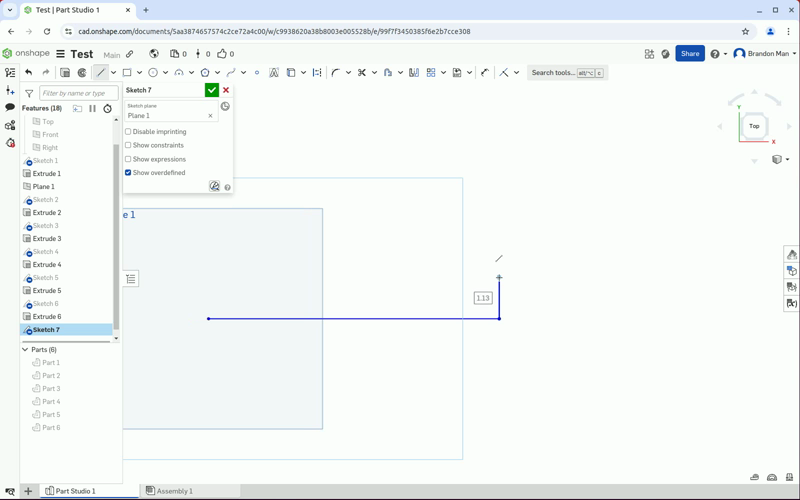
scroll(-6)
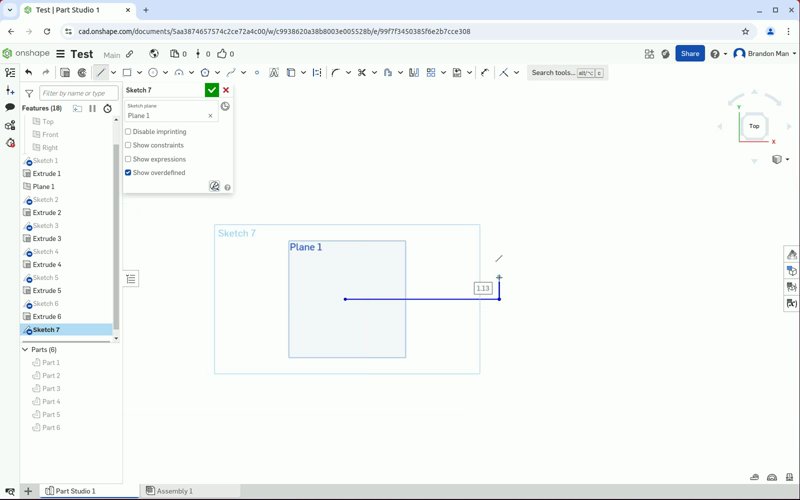
scroll(-6)
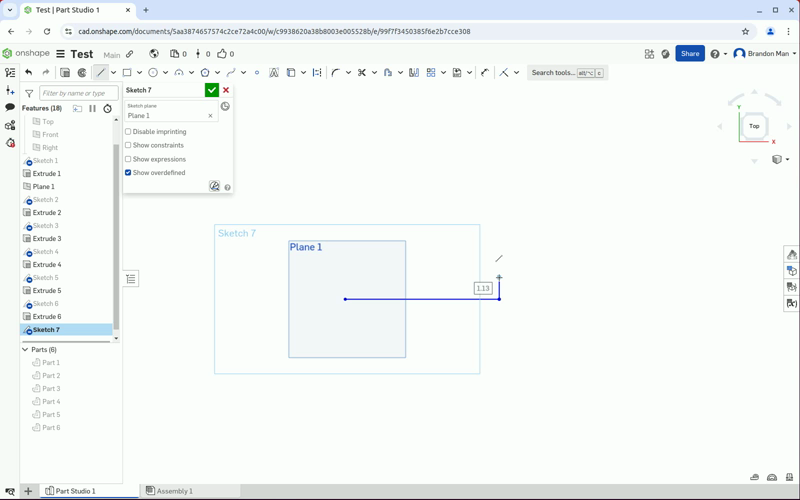
scroll(-6)
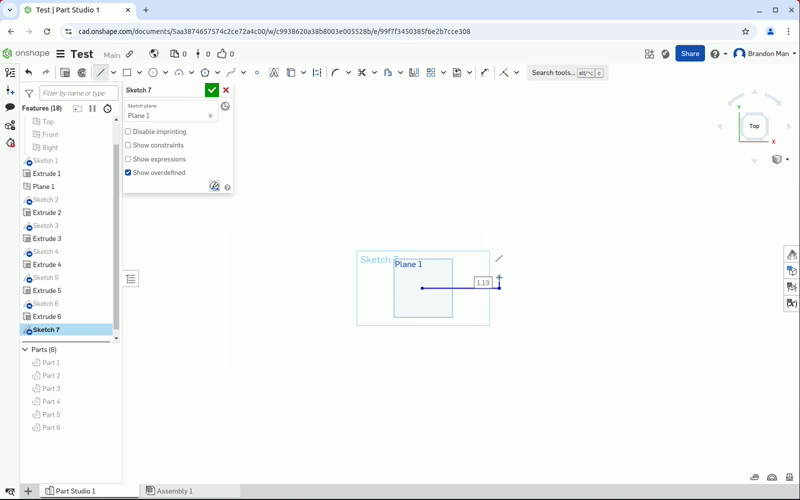
scroll(-6)
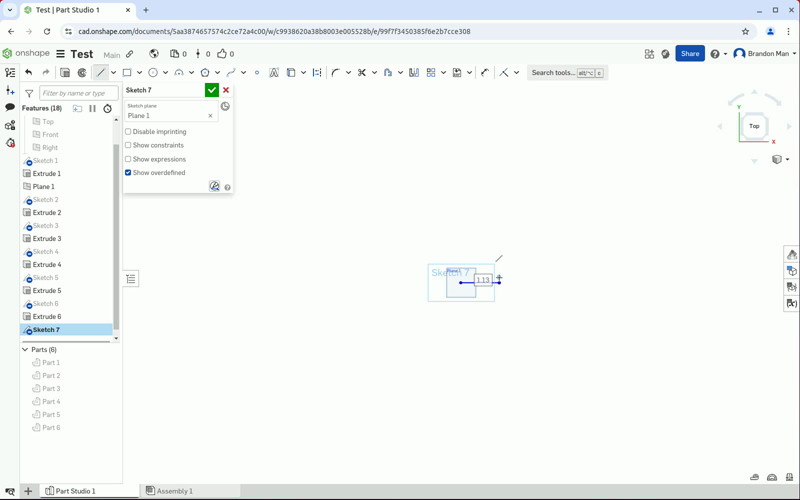
key_up(shift)
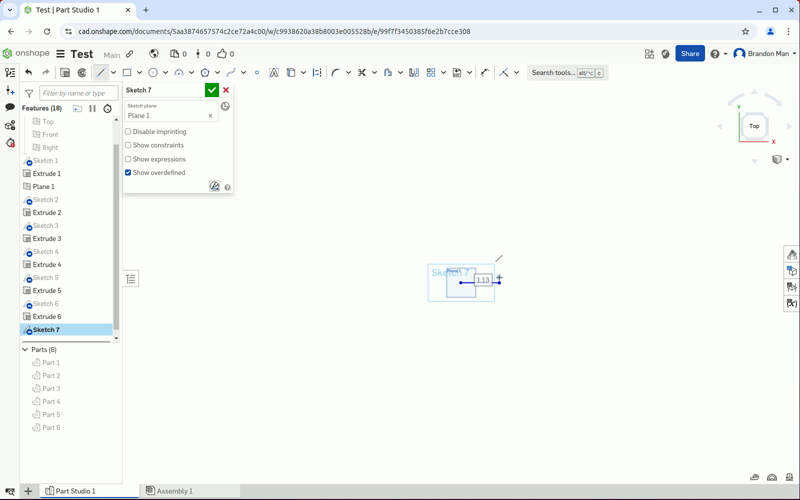
key_down(shift)
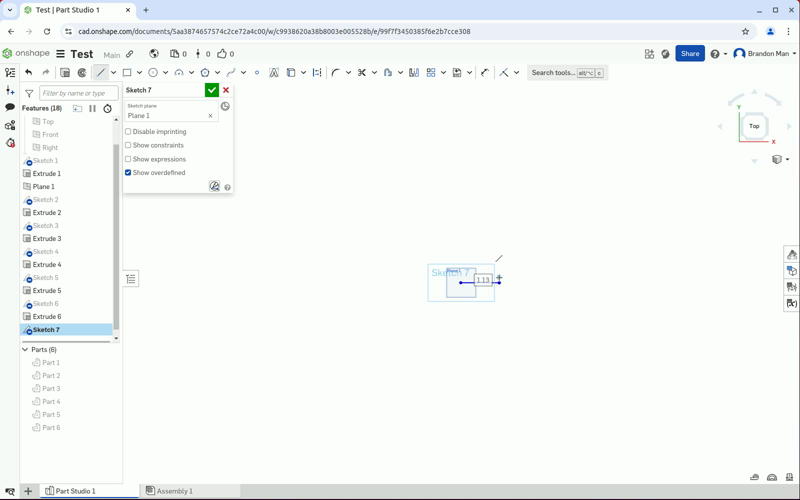
mouse_move(529, 277)
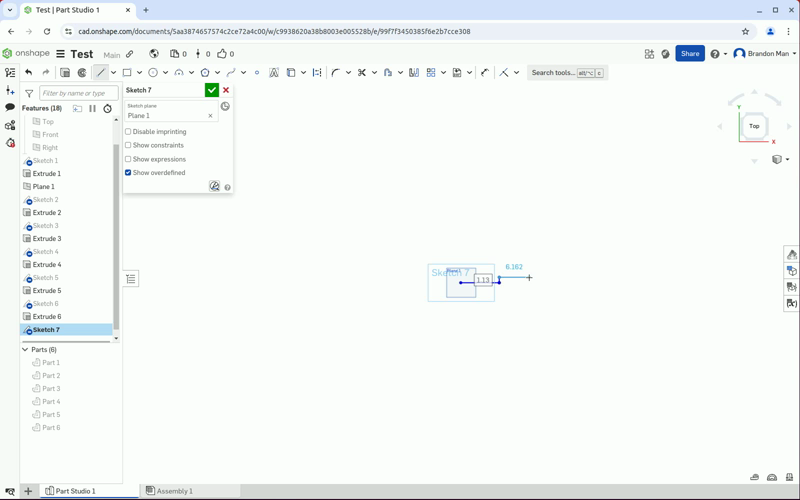
mouse_move(460, 277)
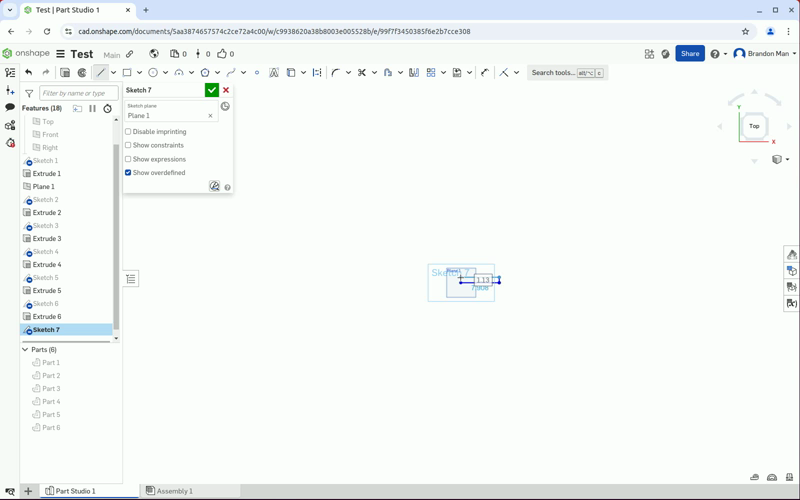
click(460, 277)
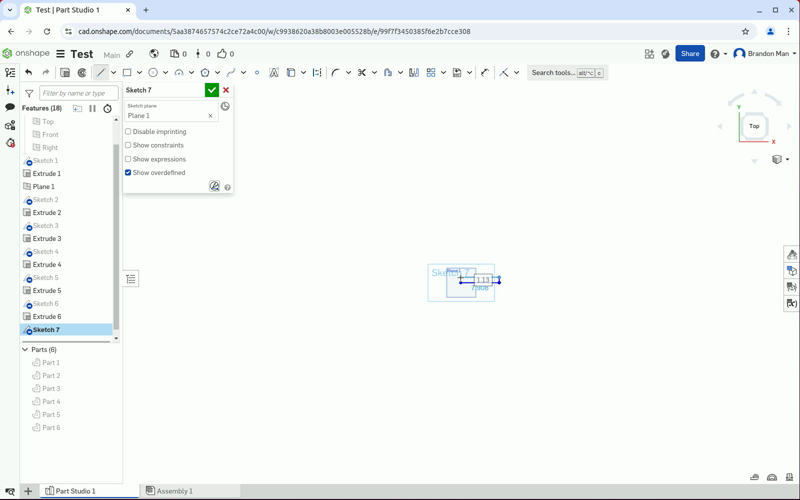
key_up(shift)
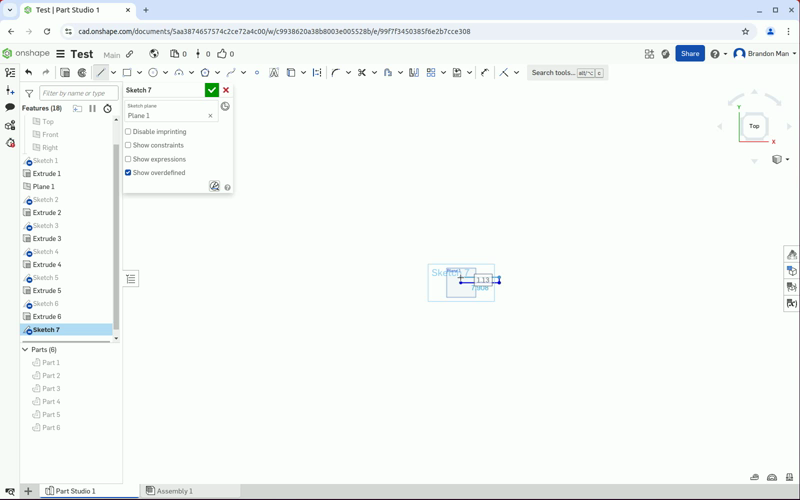
mouse_move(490, 277)
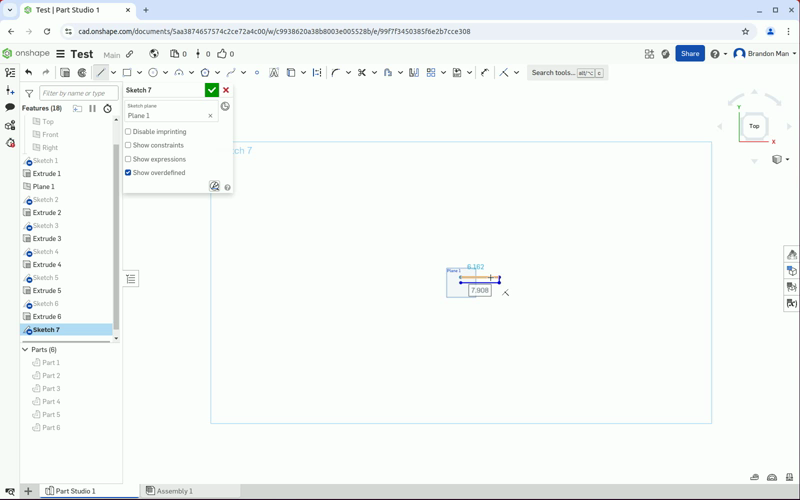
key_down(shift)
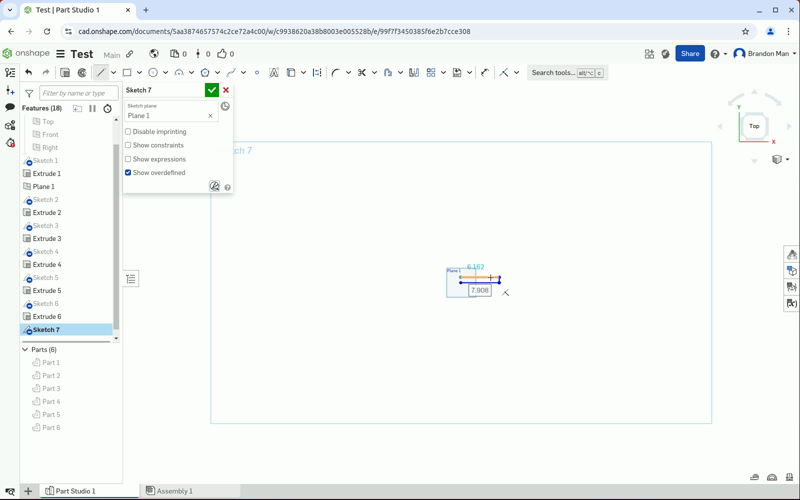
mouse_move(460, 282)
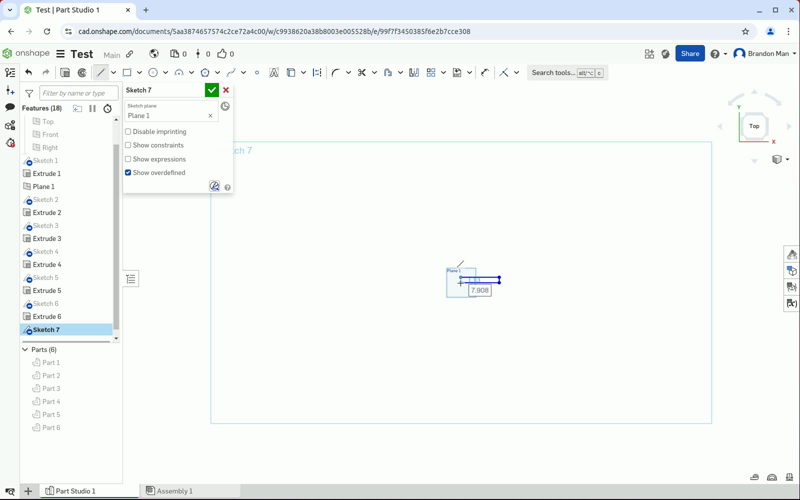
scroll(6)
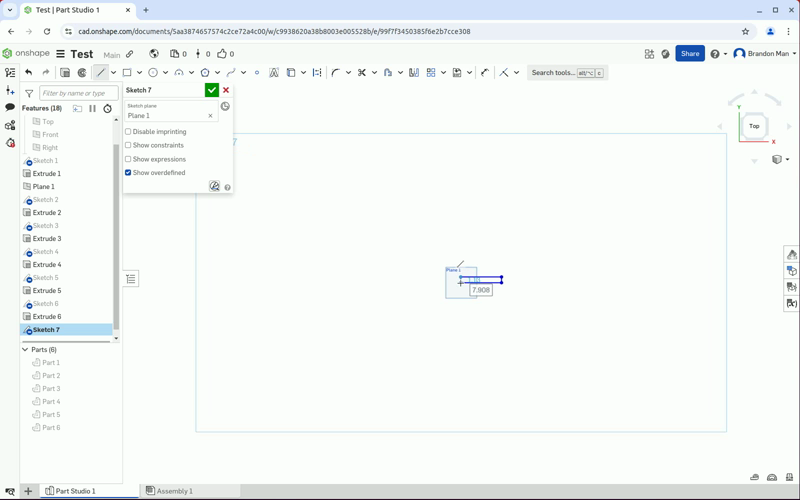
scroll(6)
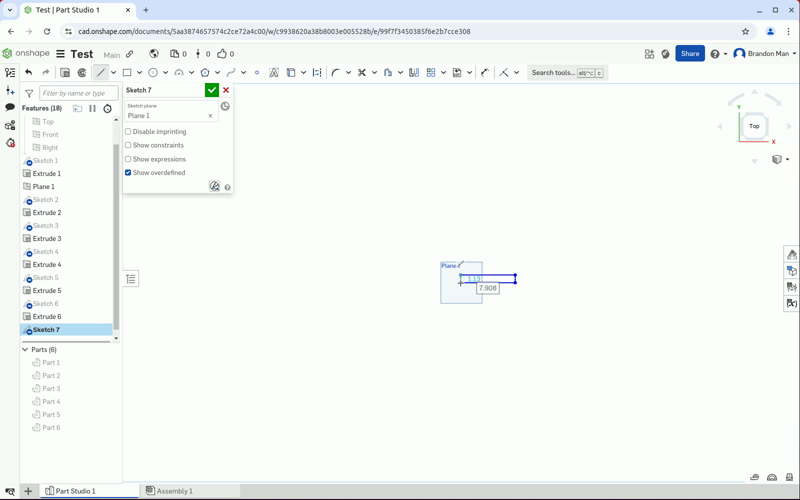
scroll(6)
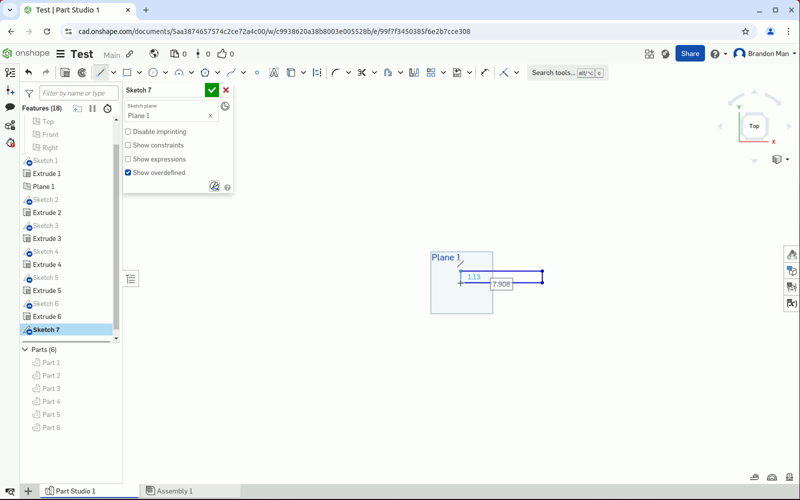
scroll(6)
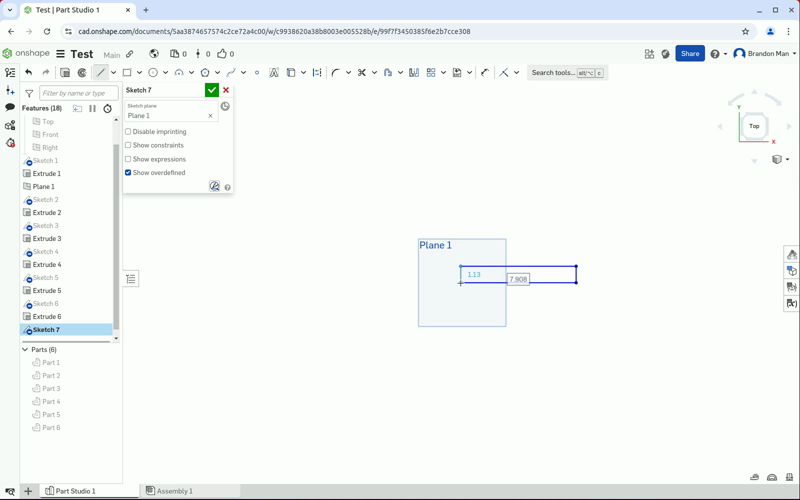
scroll(6)
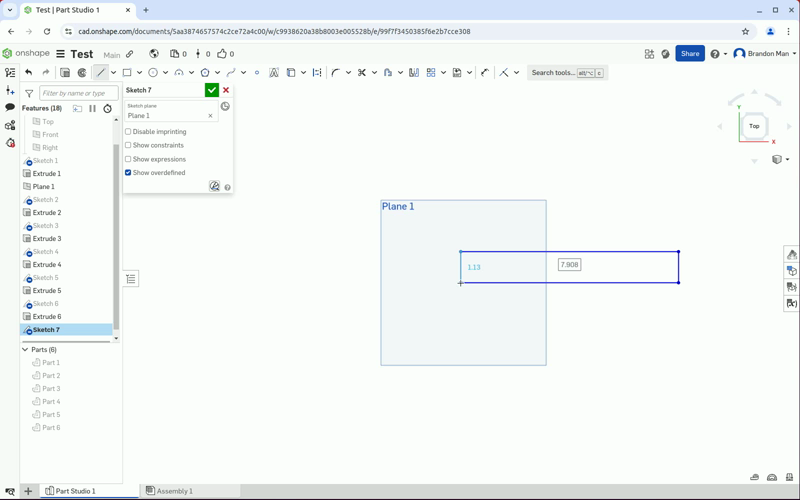
scroll(6)
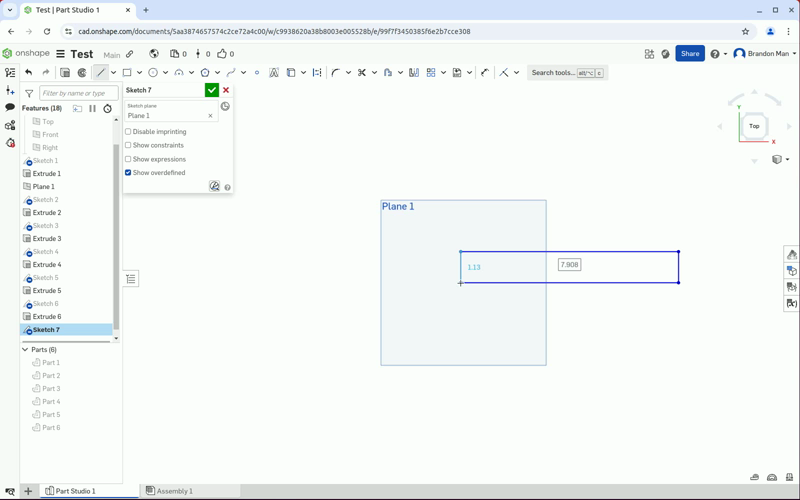
scroll(6)
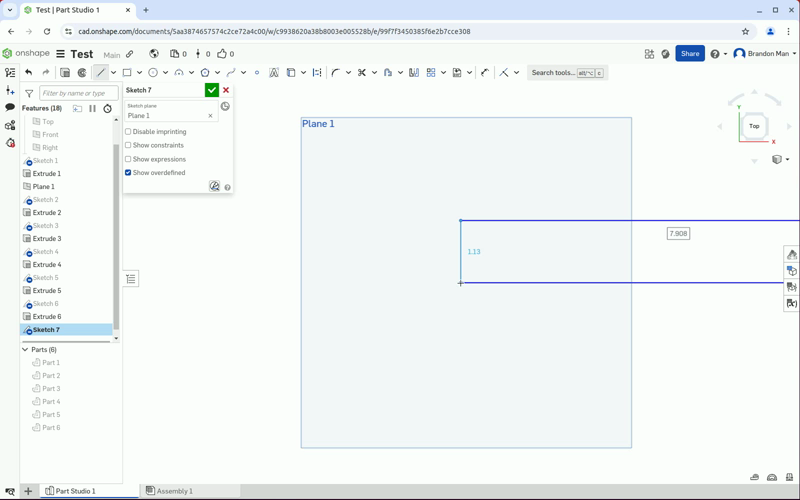
key_up(shift)
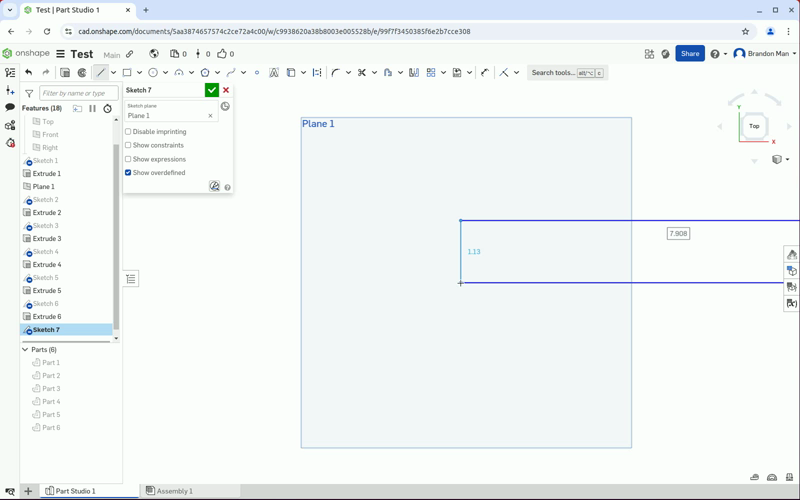
click(460, 282)
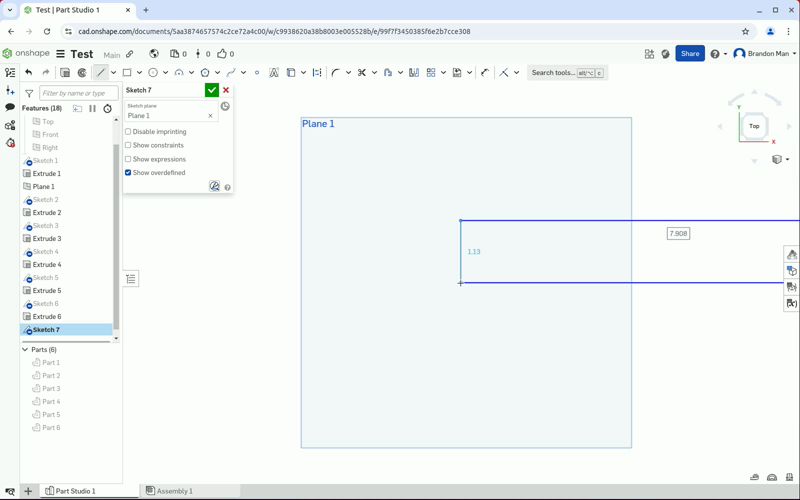
scroll(-6)
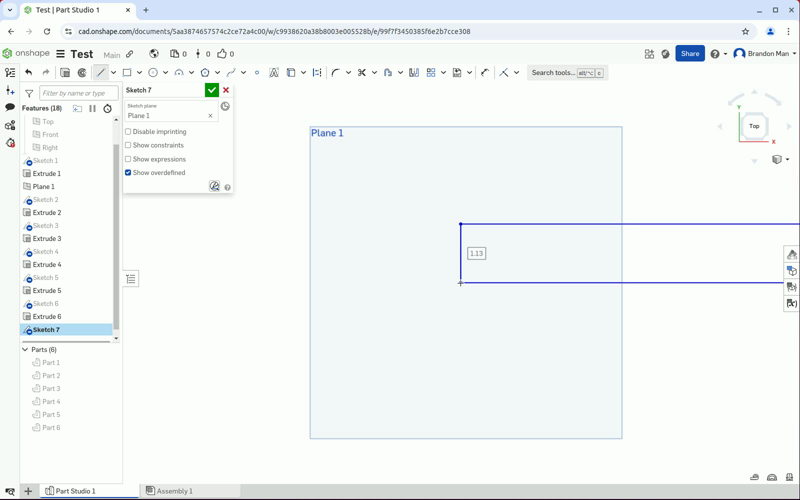
scroll(-6)
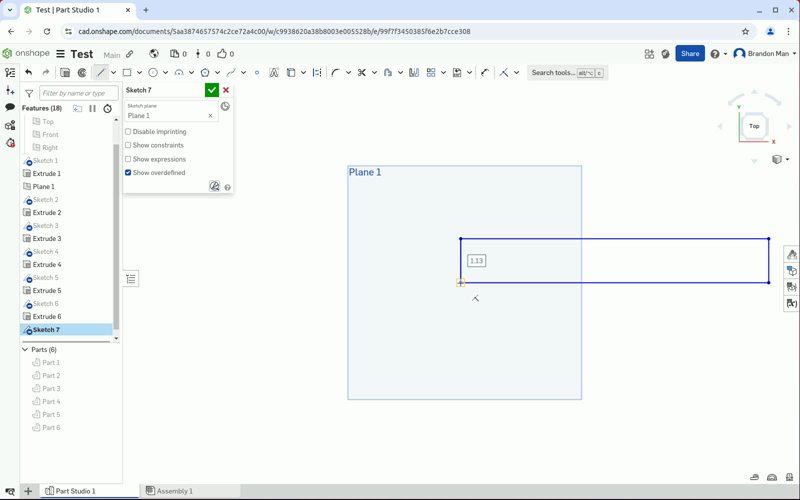
scroll(-6)
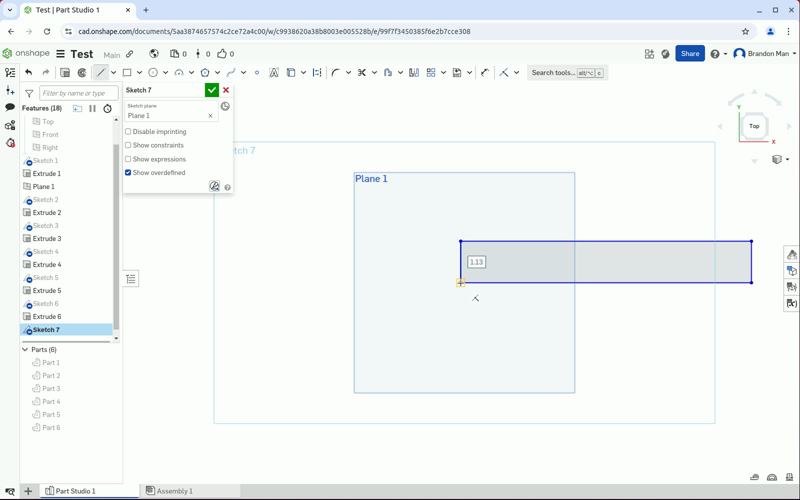
scroll(-6)
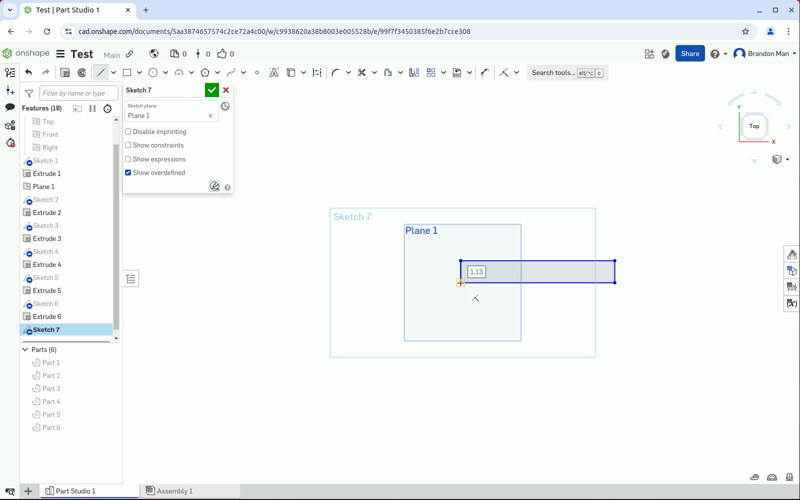
scroll(-6)
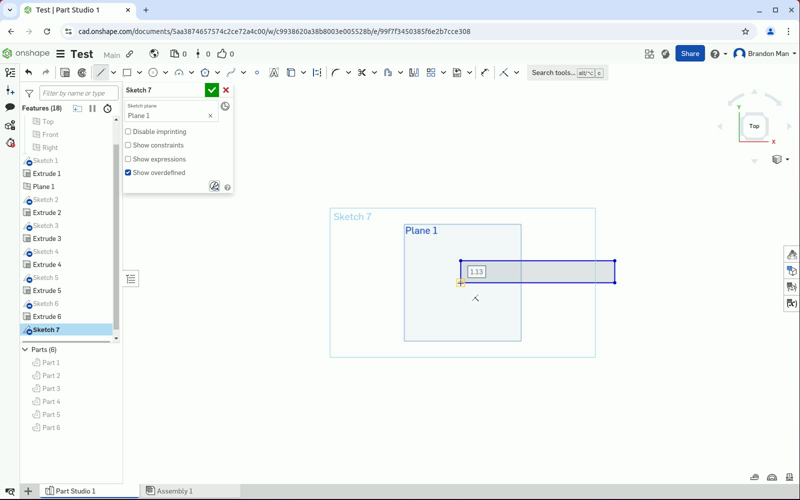
scroll(-6)
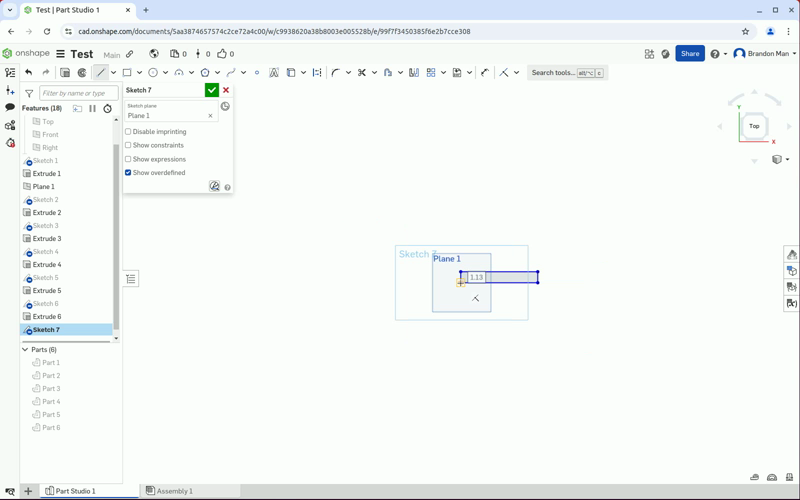
scroll(-6)
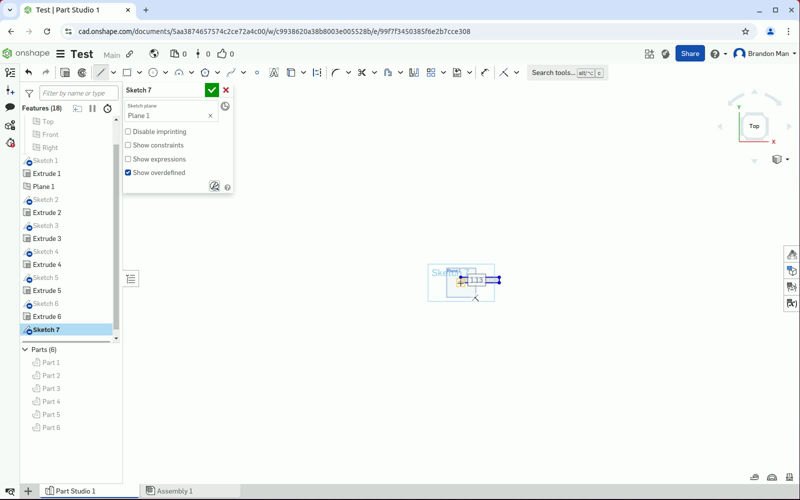
key(esc)
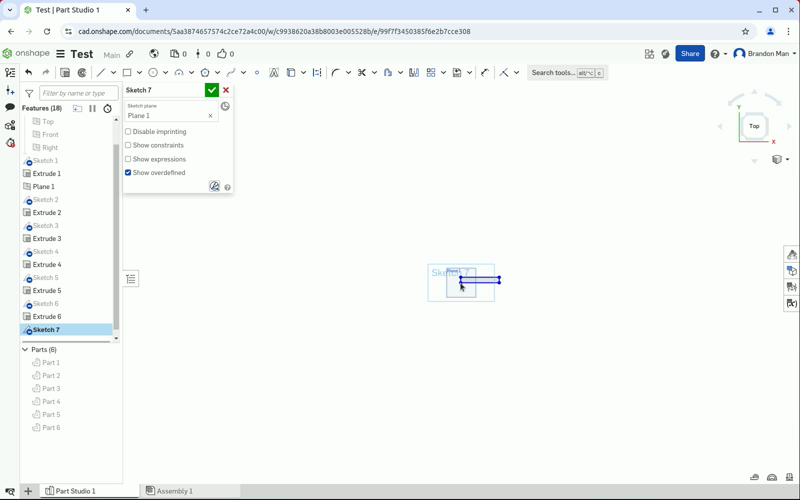
mouse_move(480, 282)
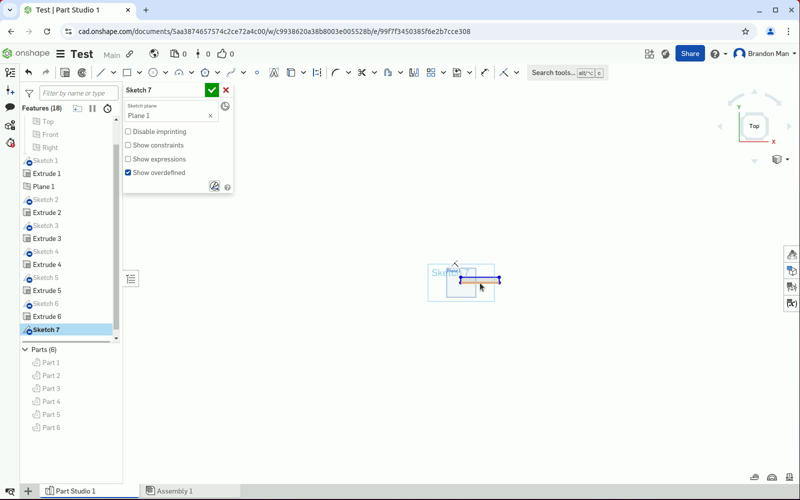
scroll(6)
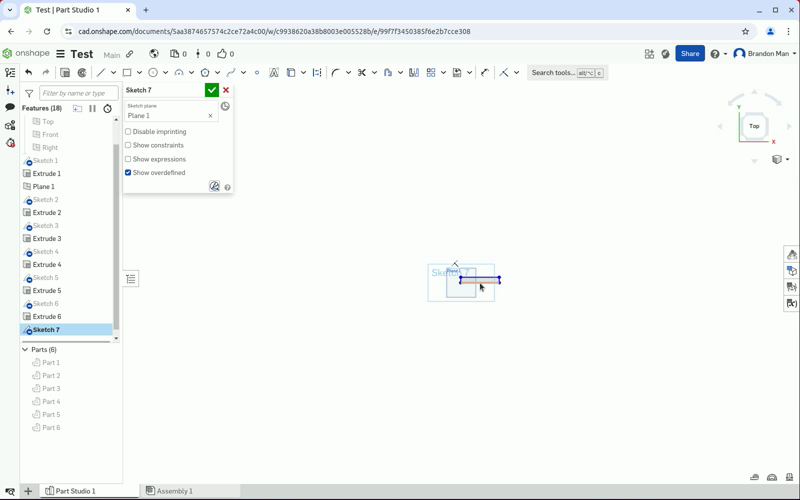
scroll(6)
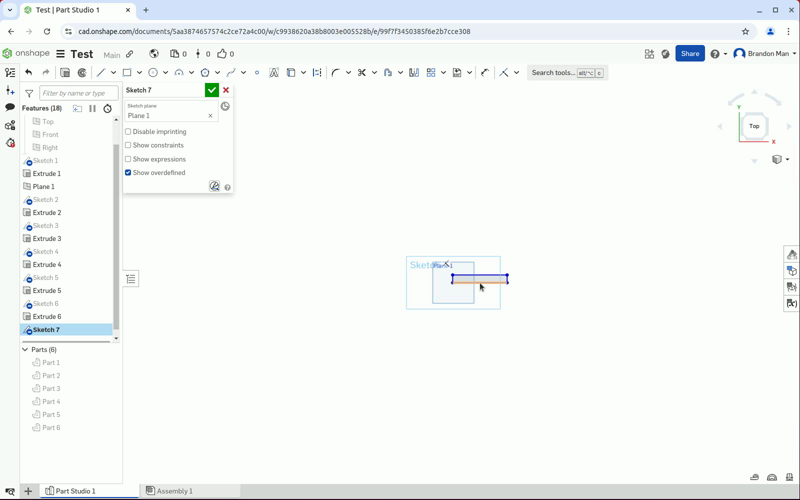
scroll(6)
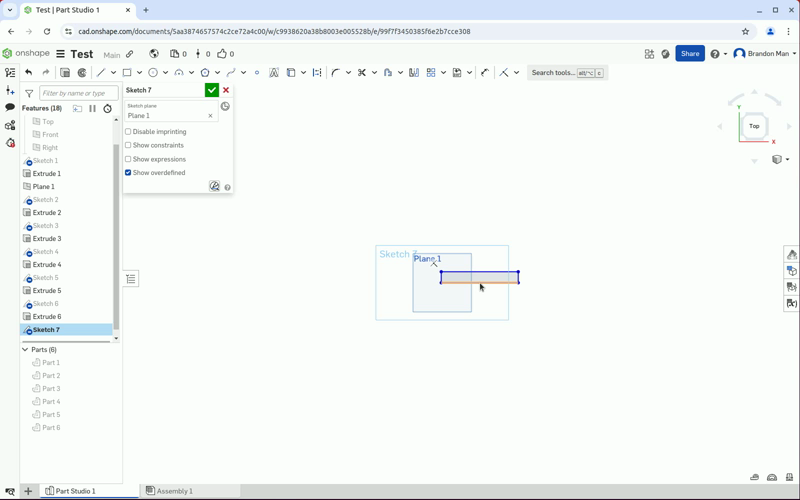
scroll(6)
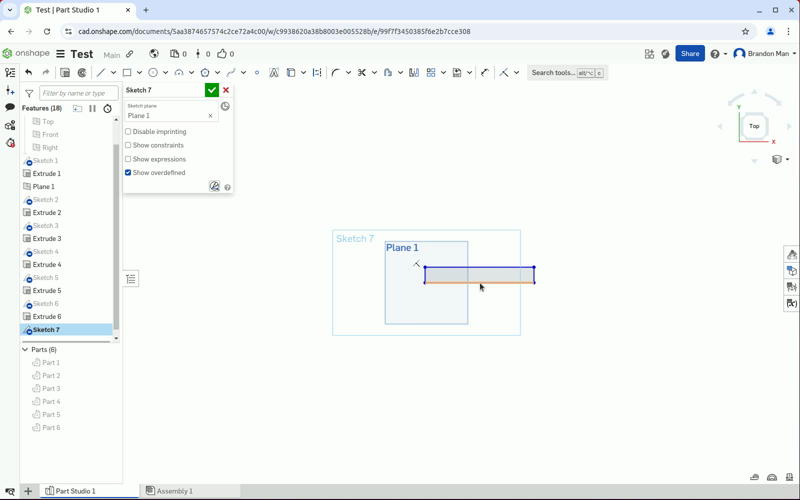
scroll(6)
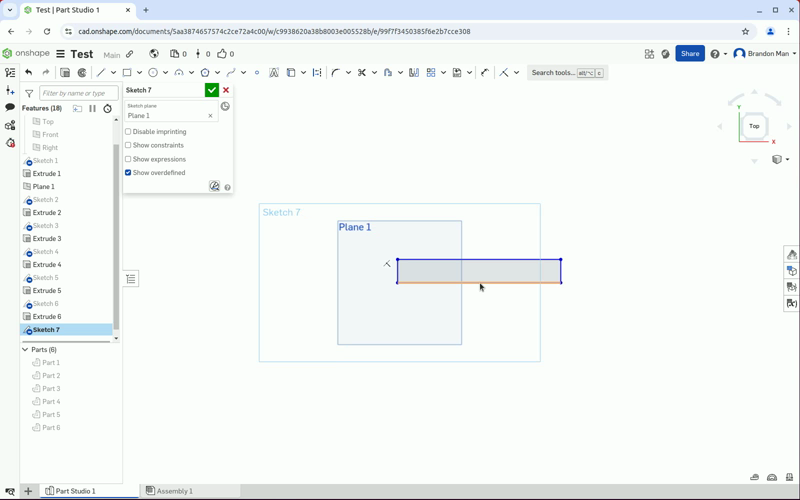
scroll(6)
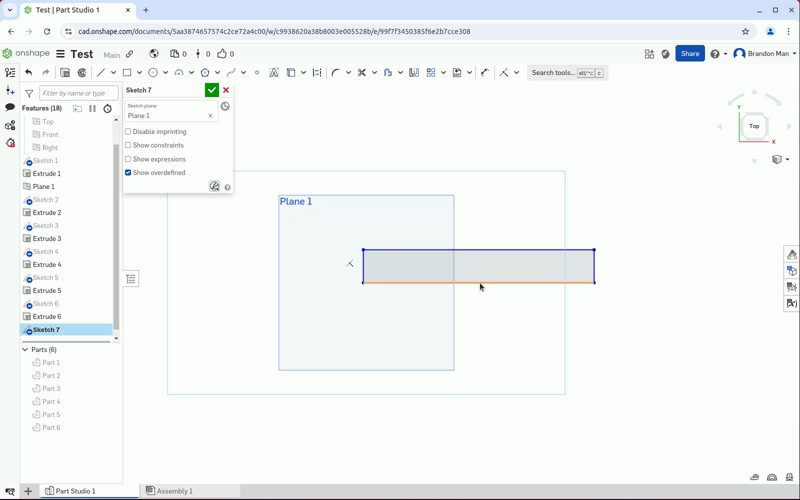
scroll(6)
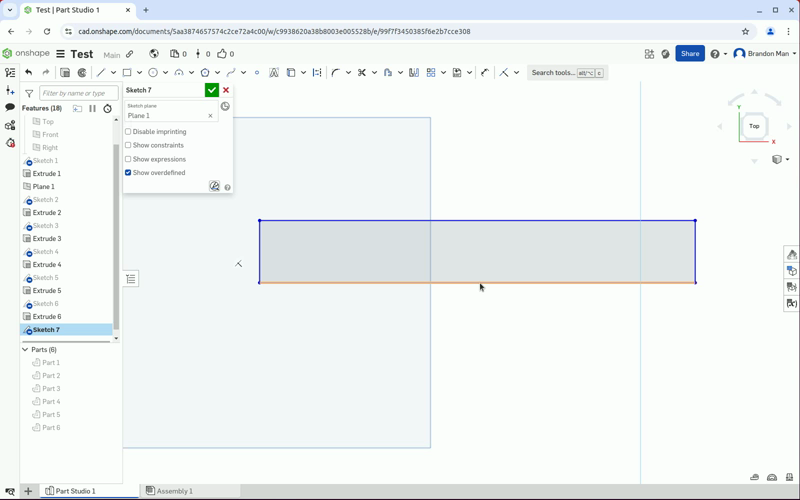
click(480, 282)
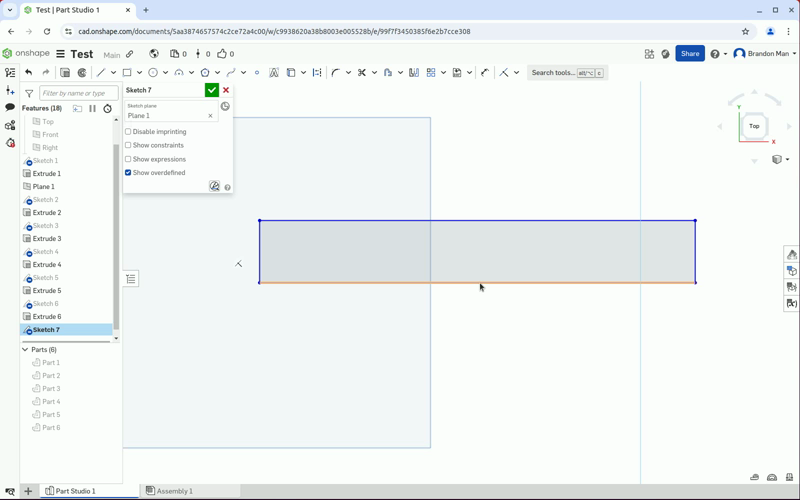
scroll(-6)
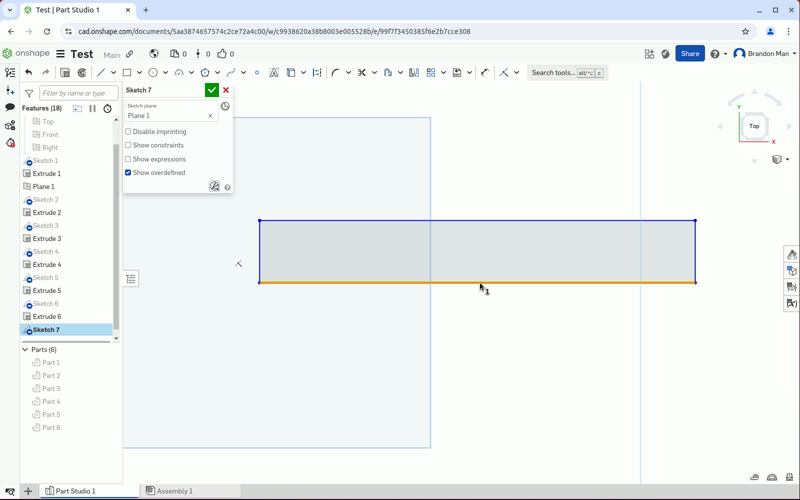
scroll(-6)
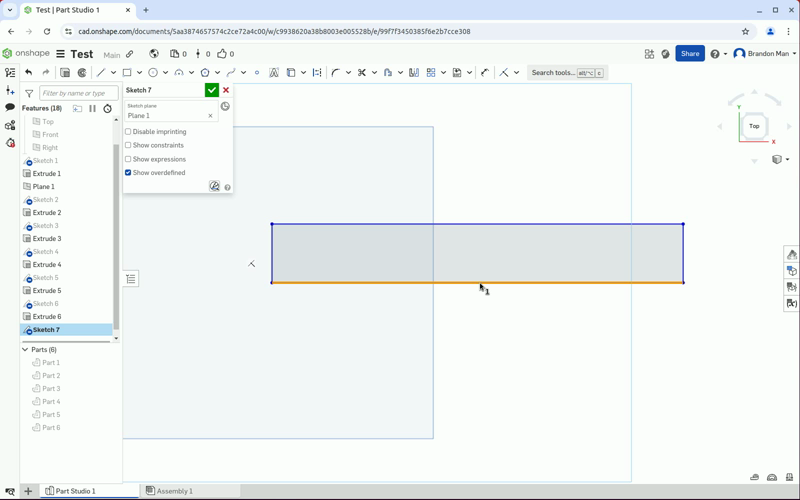
scroll(-6)
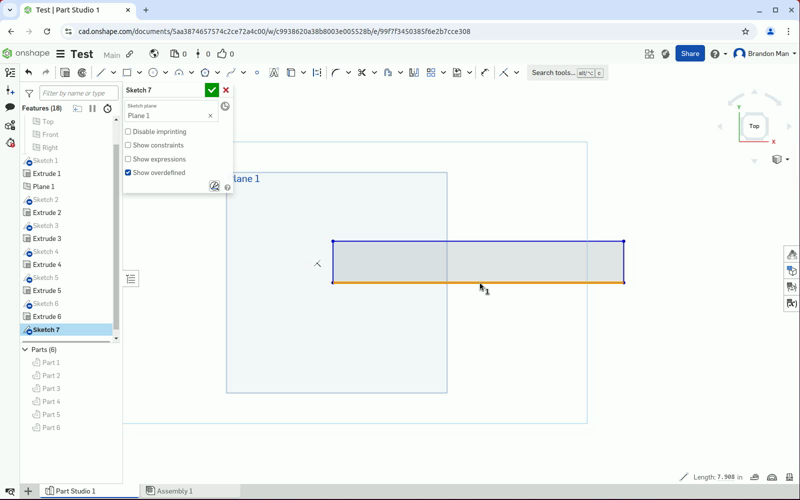
scroll(-6)
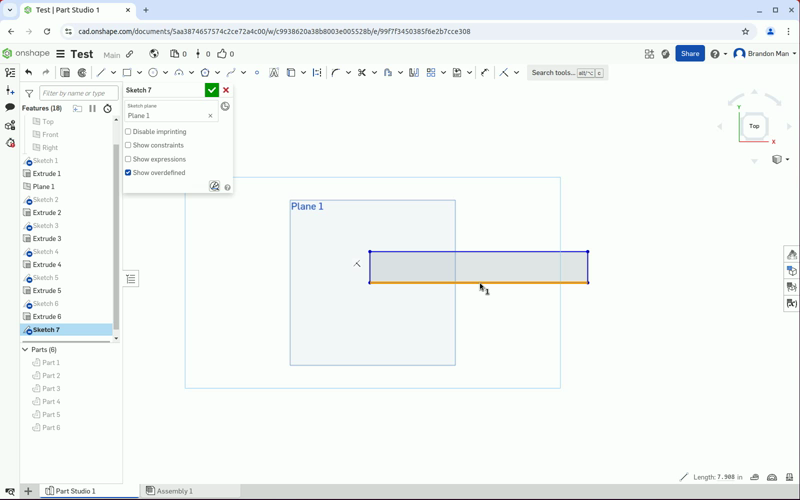
scroll(-6)
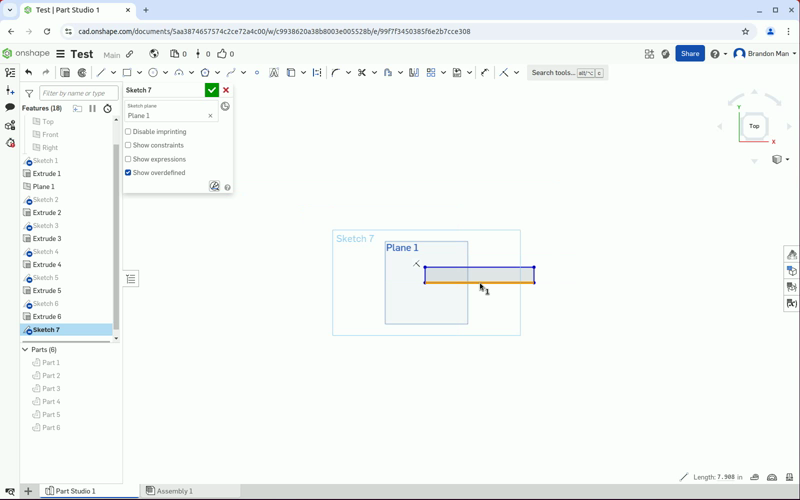
scroll(-6)
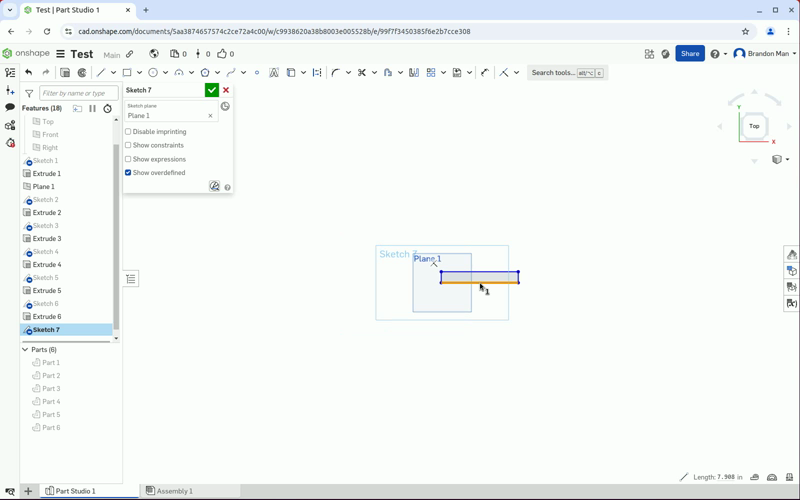
scroll(-6)
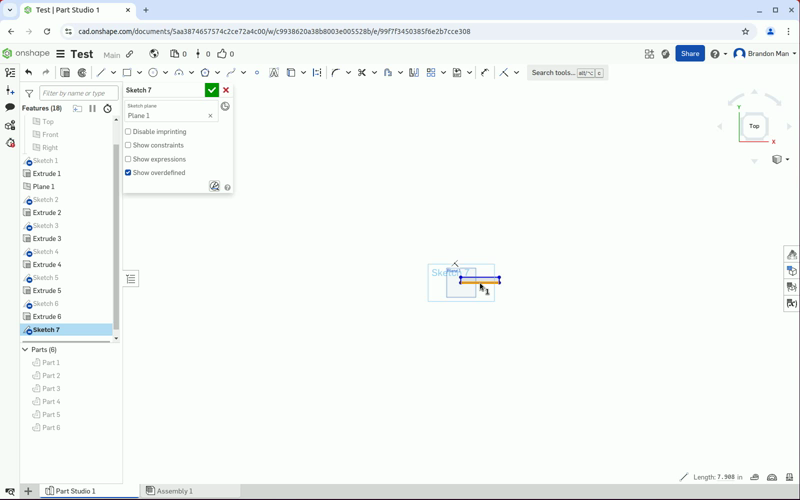
mouse_move(73, 352)
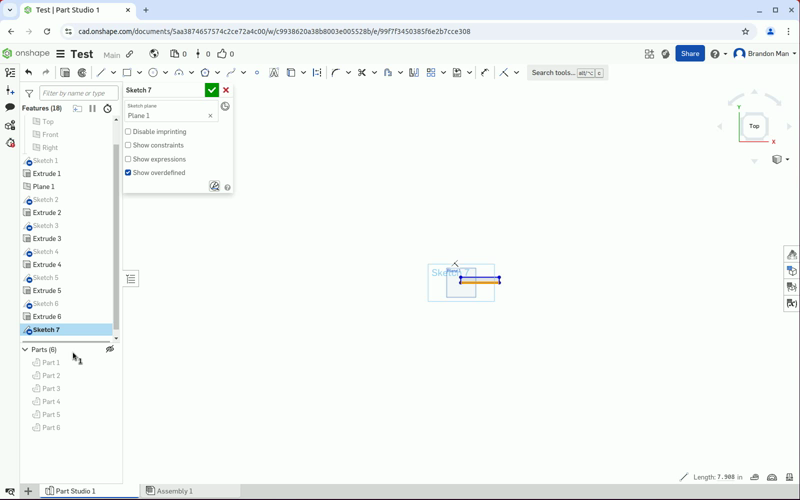
key(shift+y)
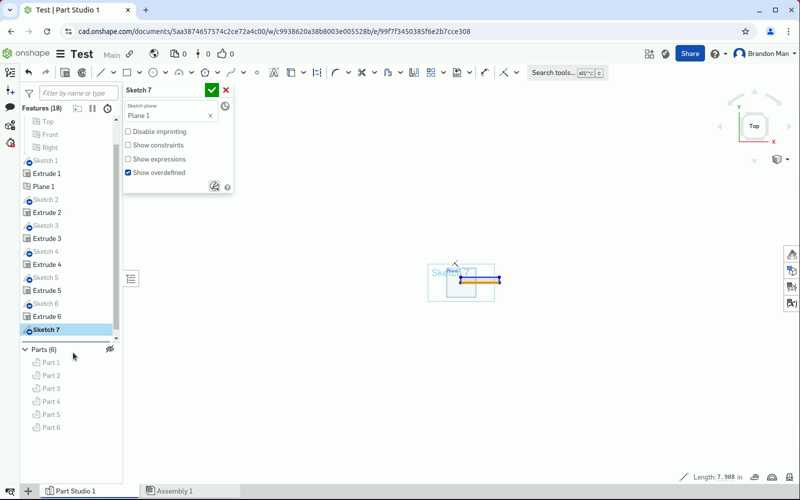
key(shift+e)
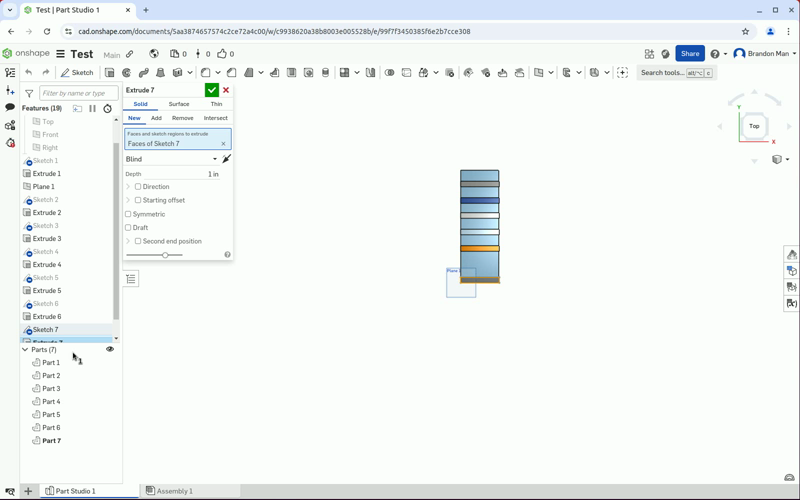
mouse_move(143, 106)
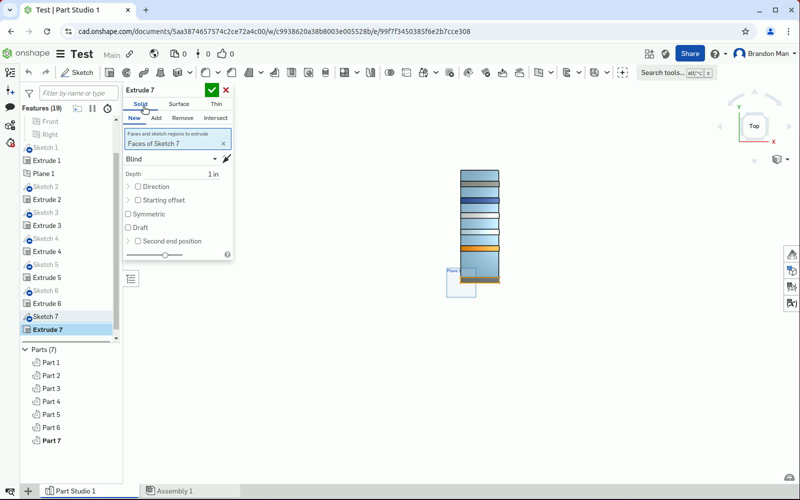
click(143, 106)
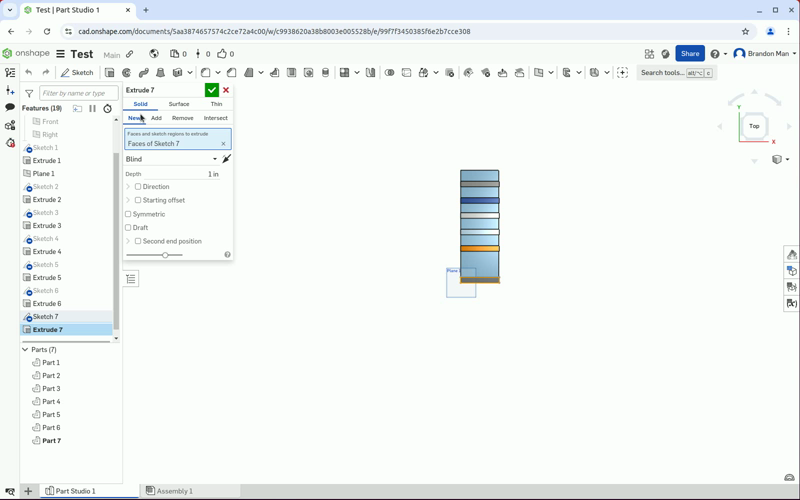
mouse_move(137, 120)
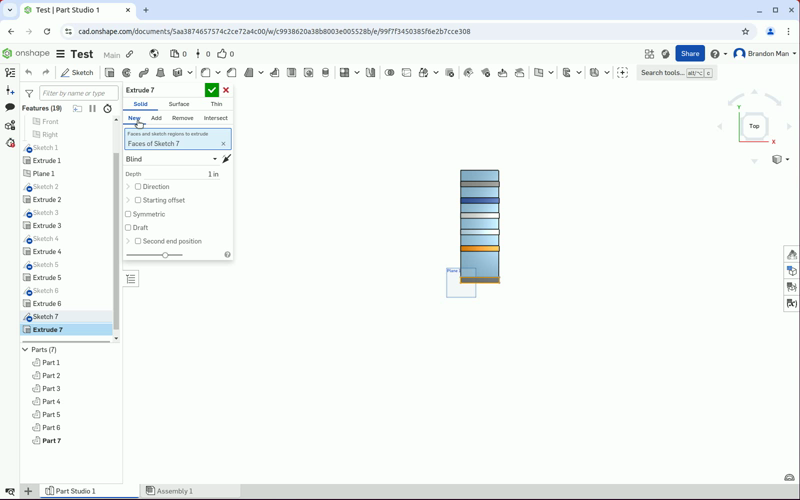
click(137, 120)
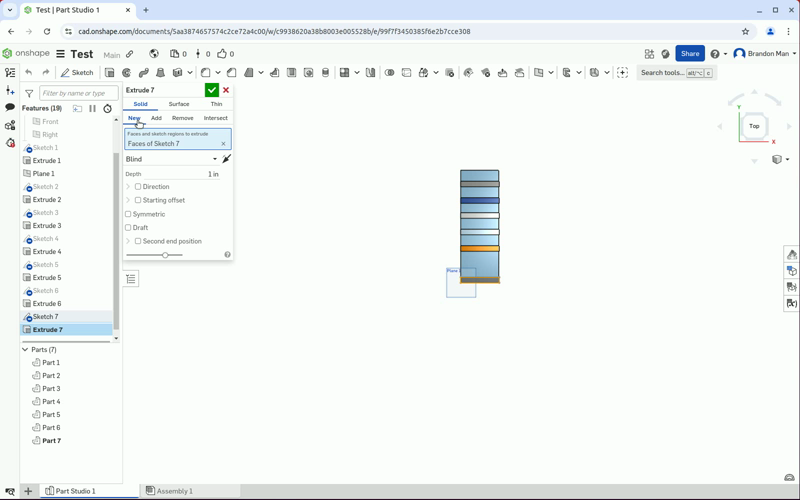
key(tab, 4)
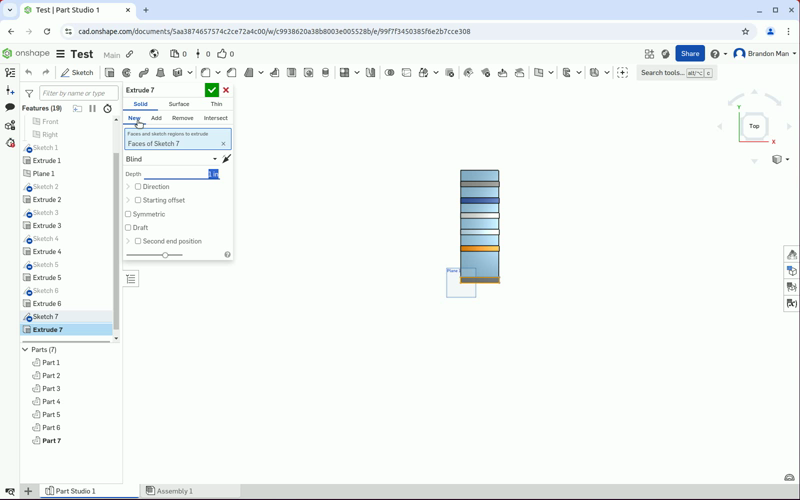
text(5.777)
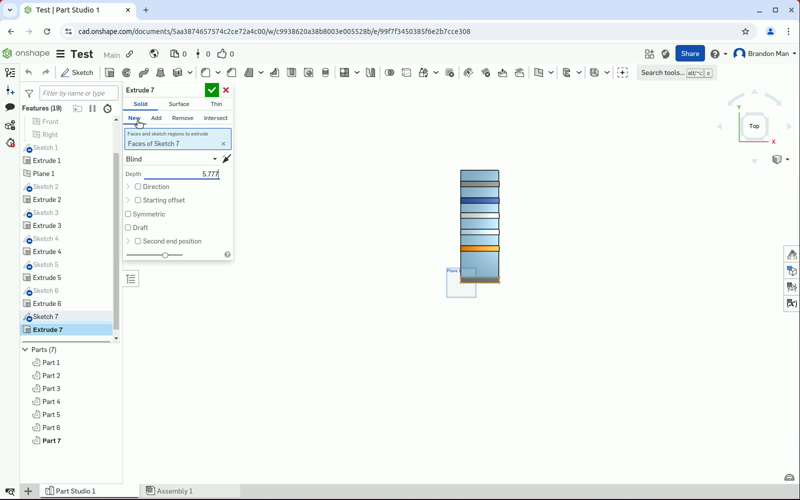
key(enter)
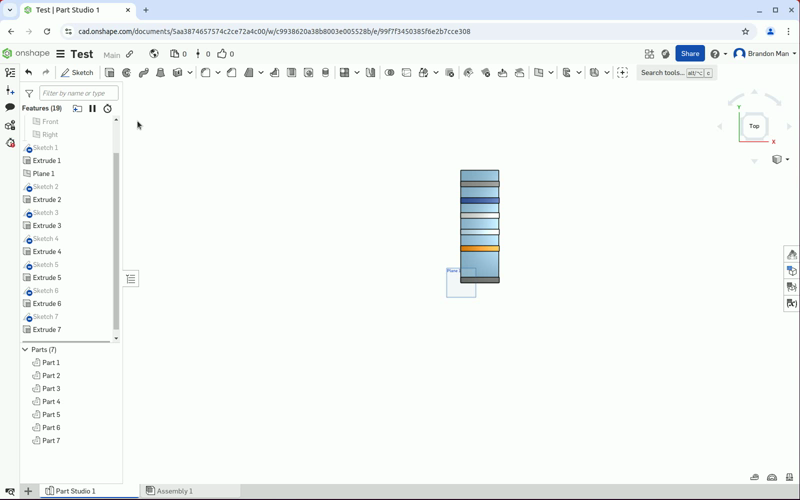
key(shift+h)
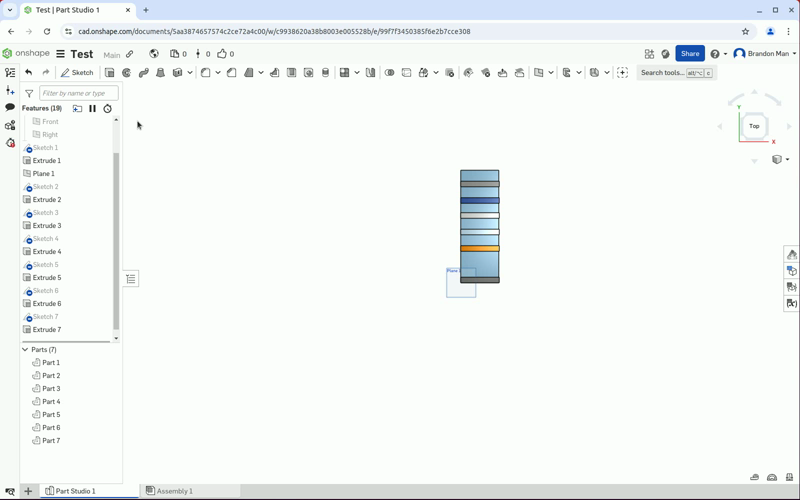
key(shift+h)
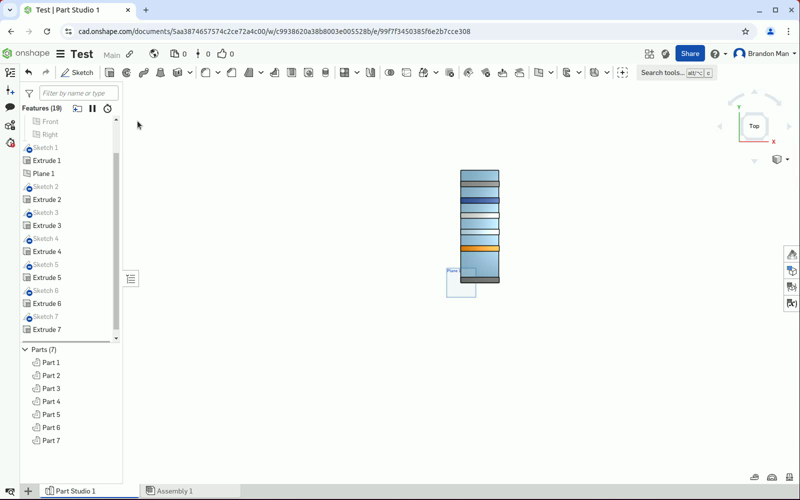
mouse_move(69, 150)
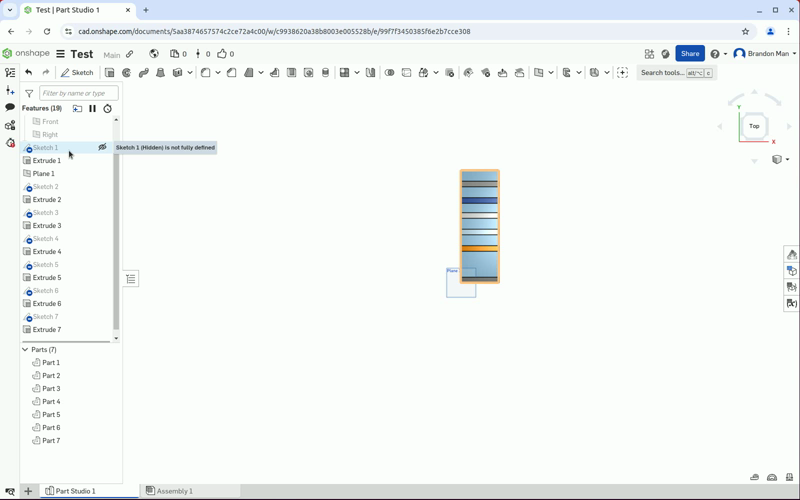
click(69, 150)
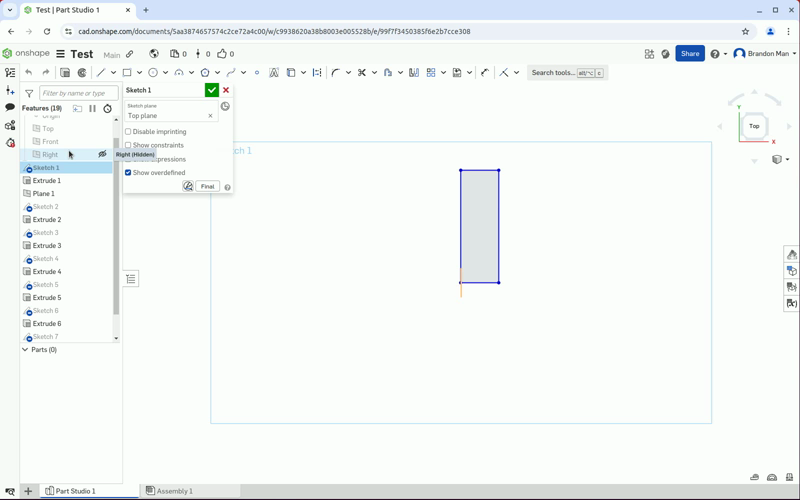
mouse_move(229, 92)
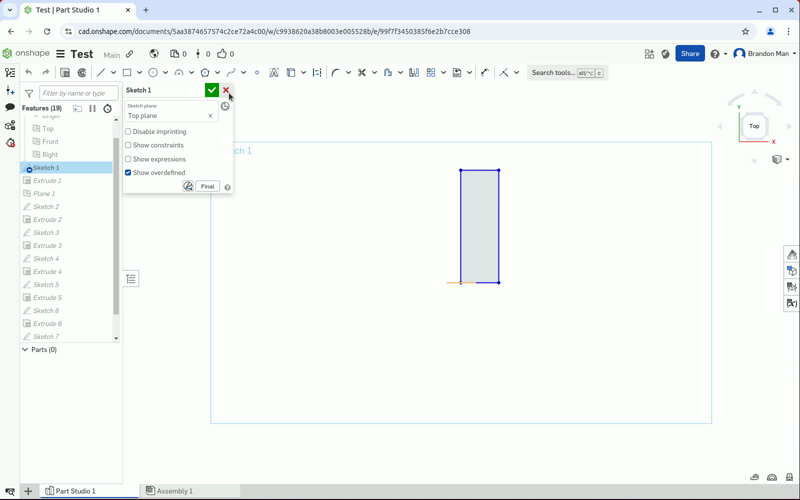
click(229, 92)
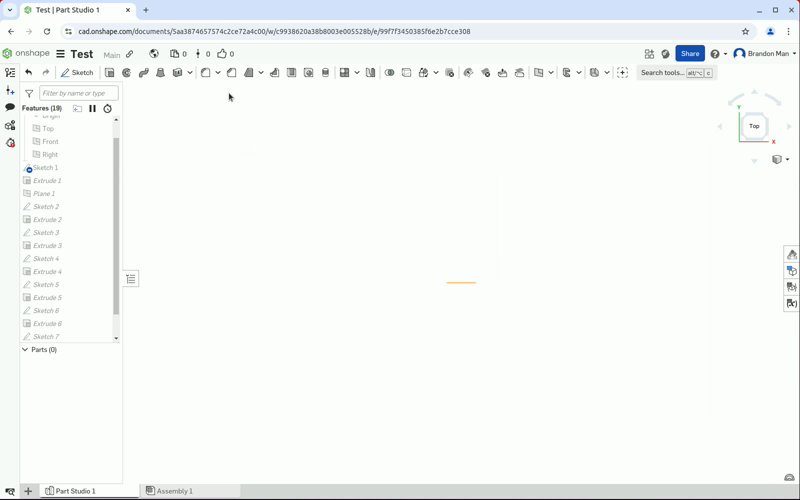
key(shift+s)
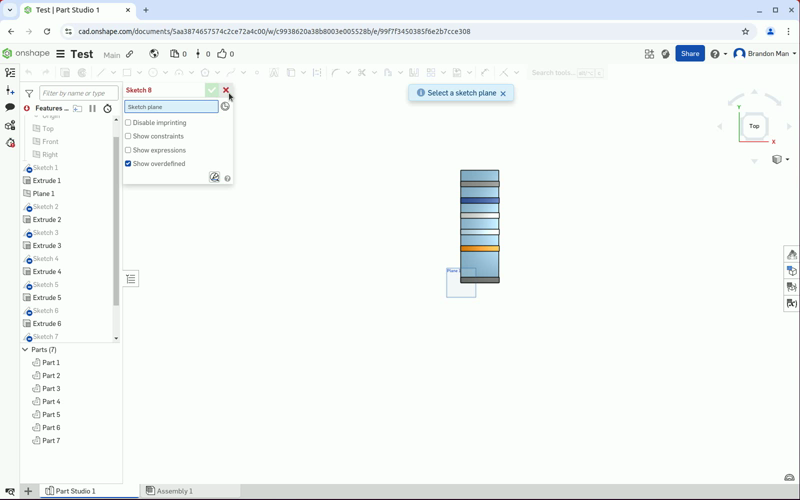
mouse_move(69, 163)
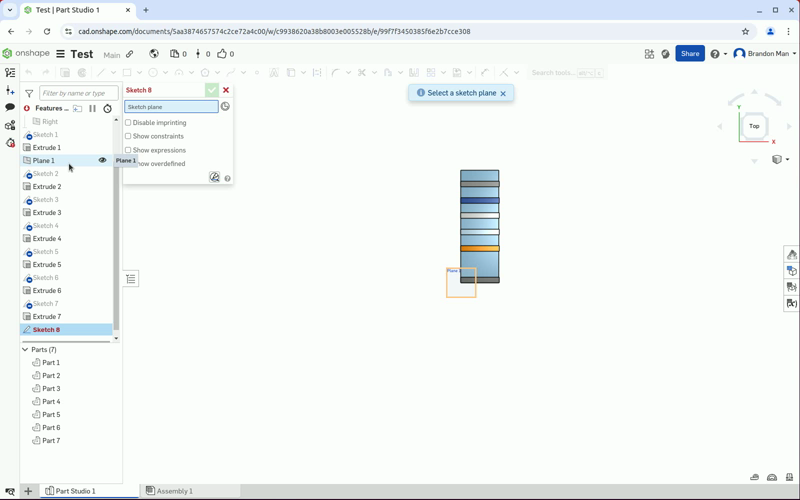
click(69, 163)
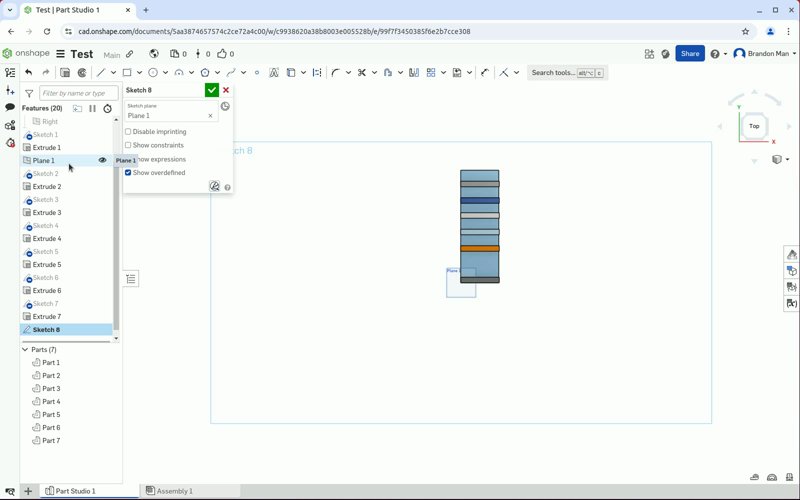
mouse_move(73, 352)
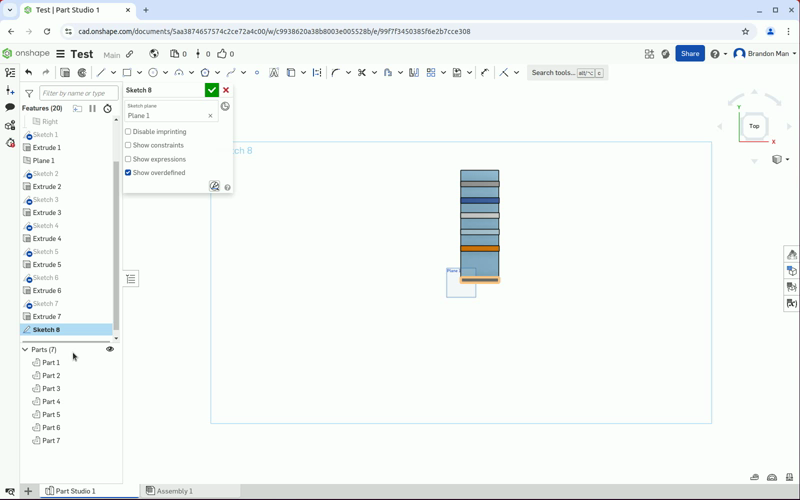
key(y)
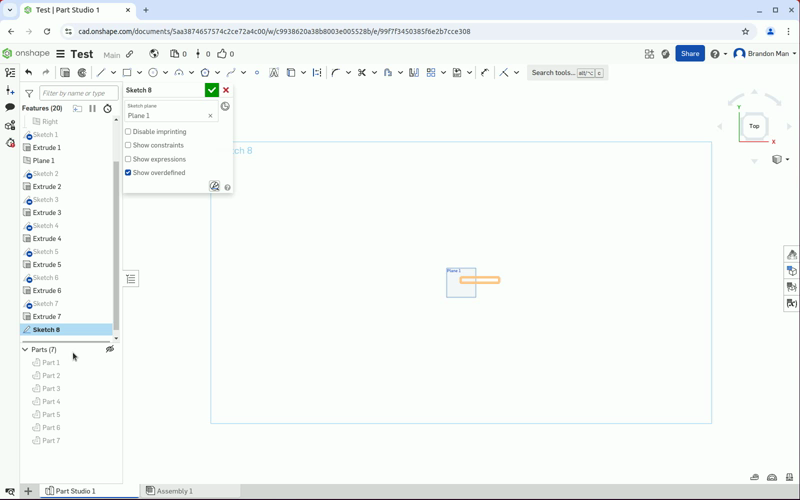
key(l)
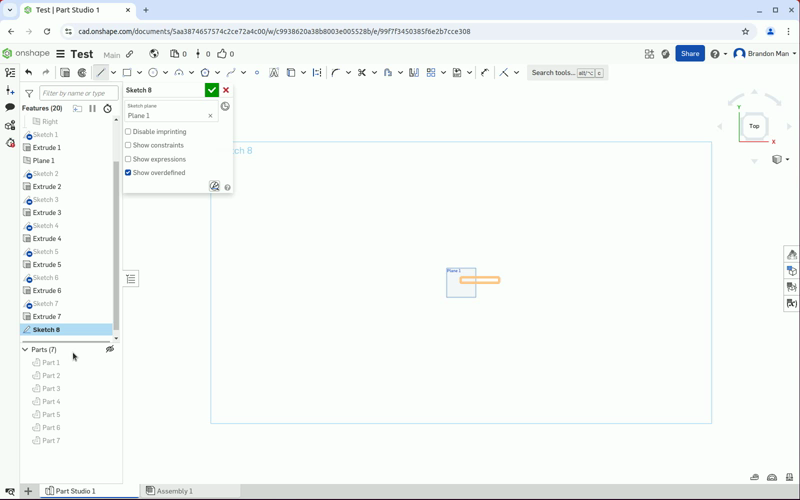
key_down(shift)
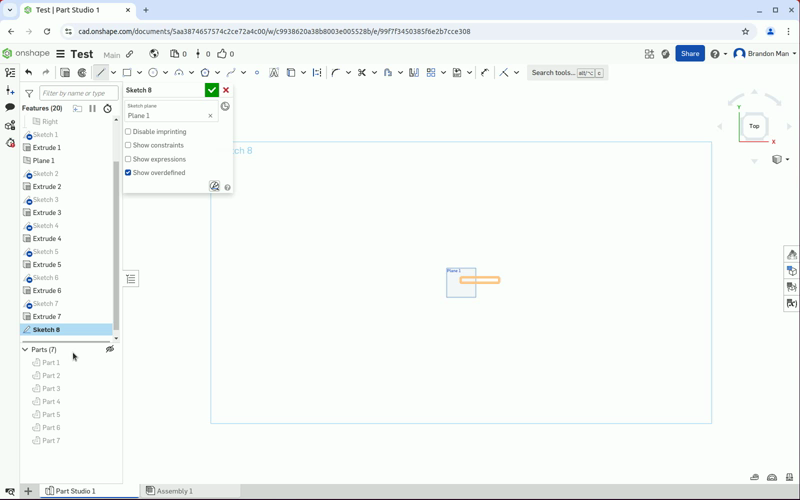
mouse_move(460, 266)
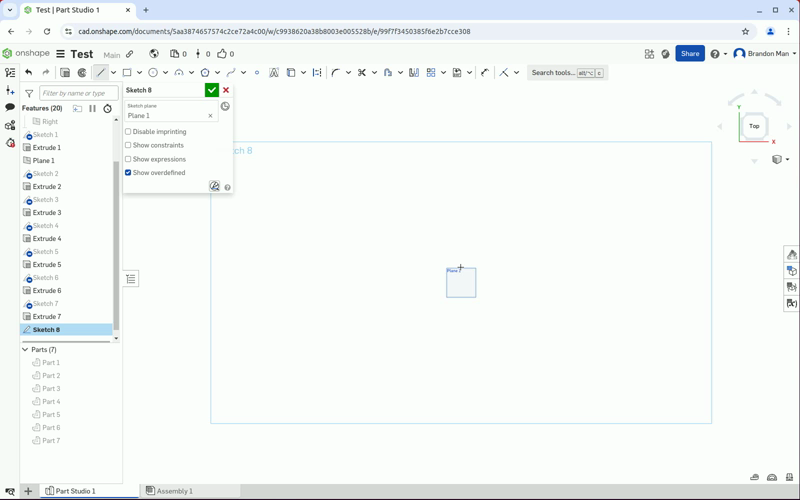
click(460, 266)
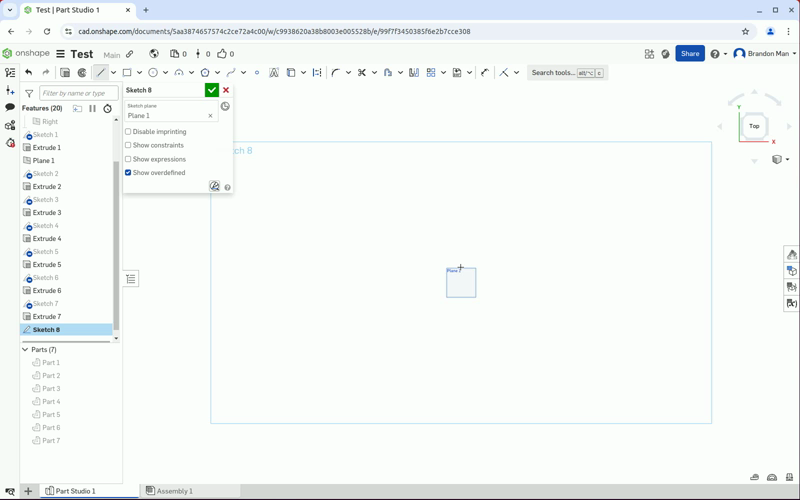
key_up(shift)
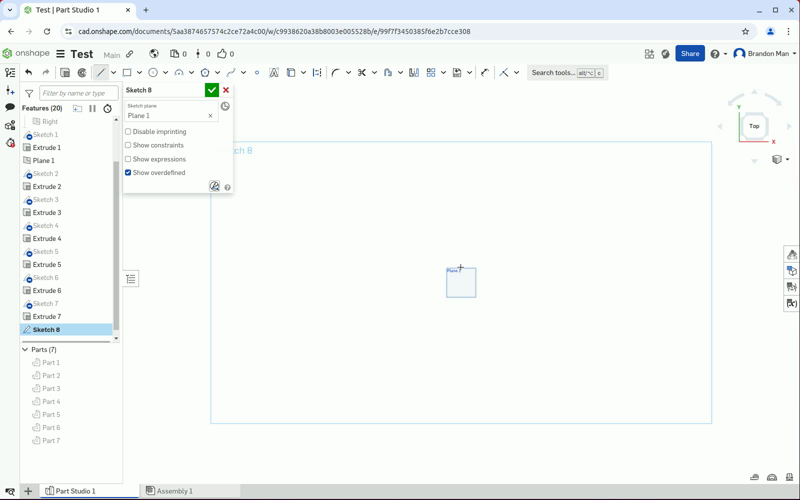
key_down(shift)
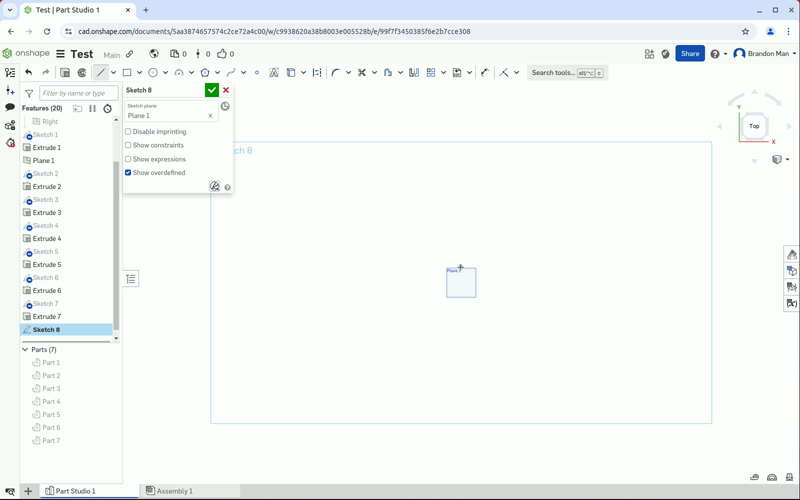
mouse_move(490, 266)
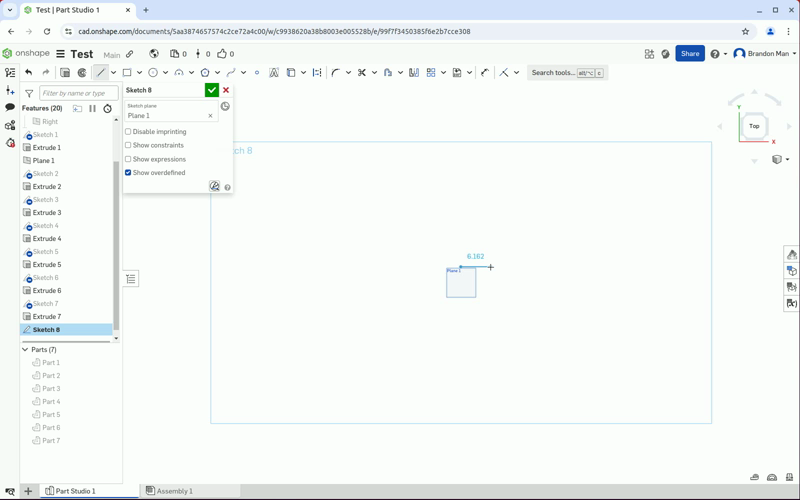
mouse_move(499, 266)
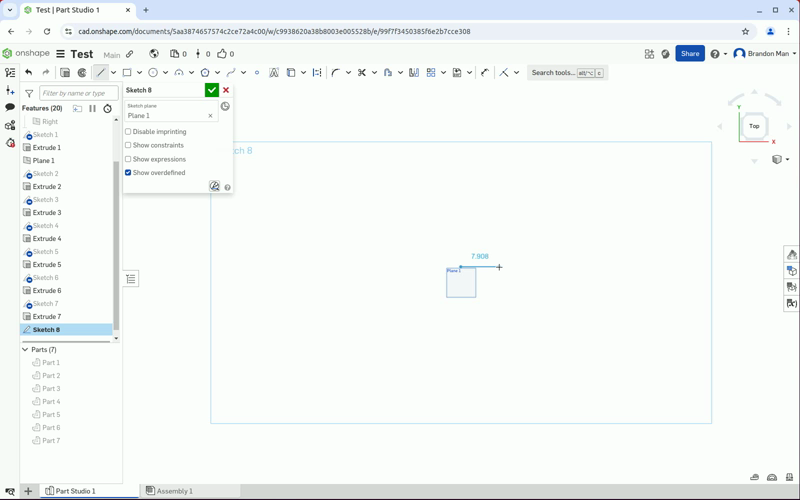
click(499, 266)
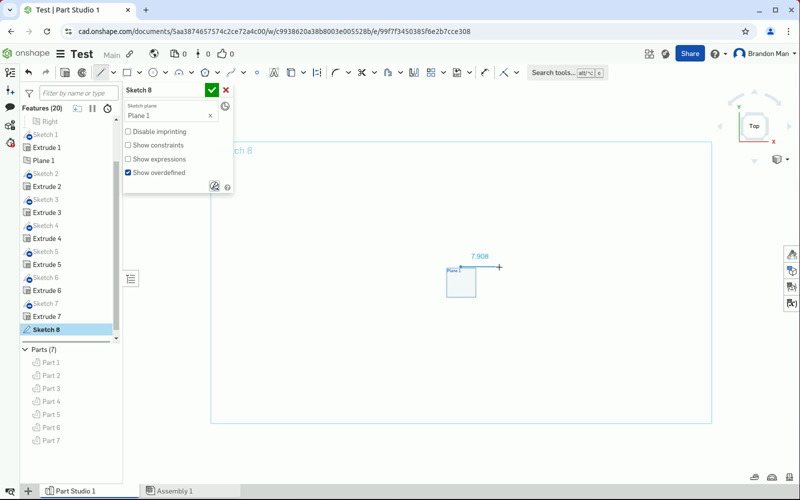
key_up(shift)
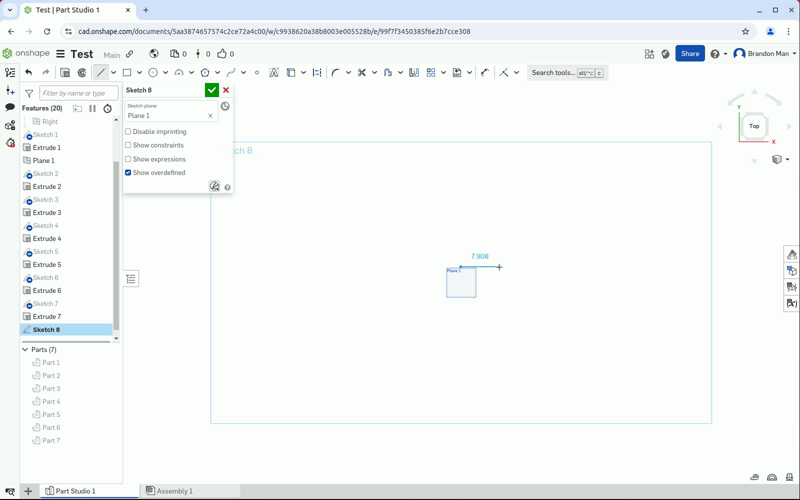
key_down(shift)
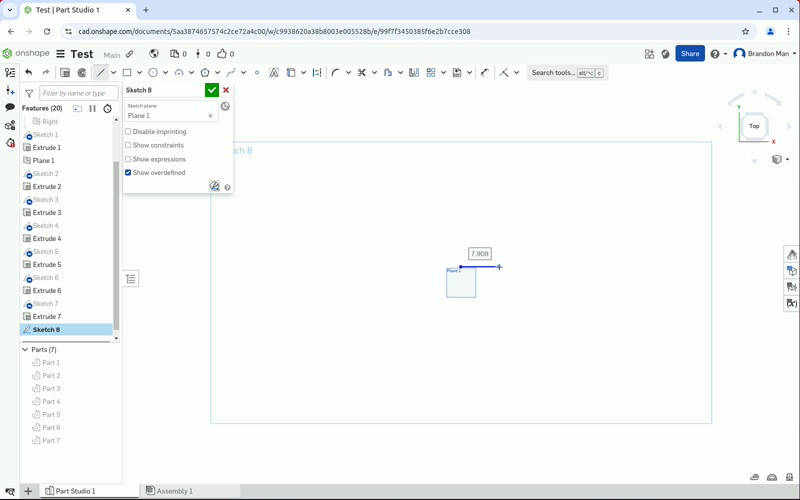
mouse_move(529, 266)
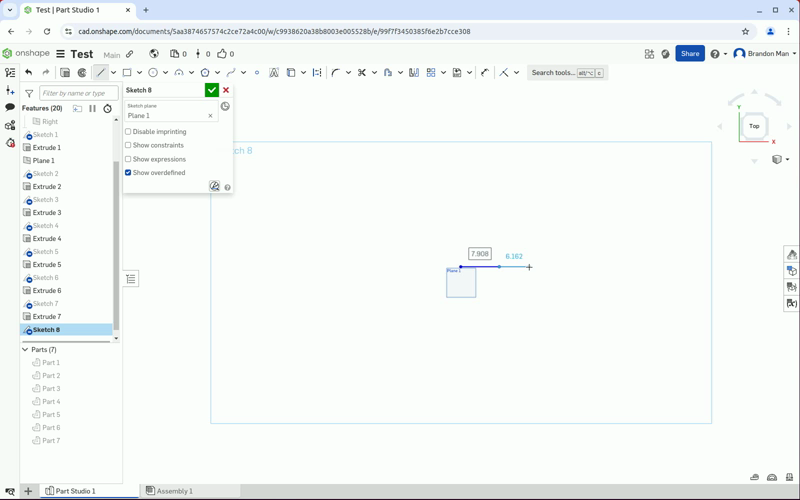
mouse_move(499, 261)
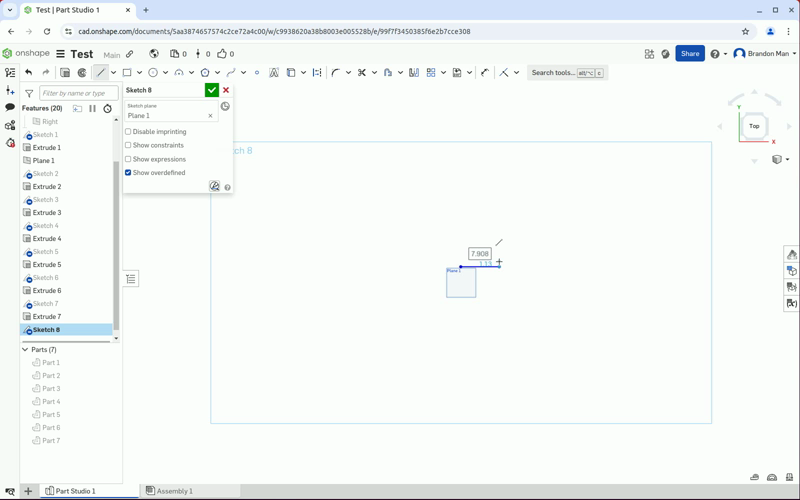
scroll(6)
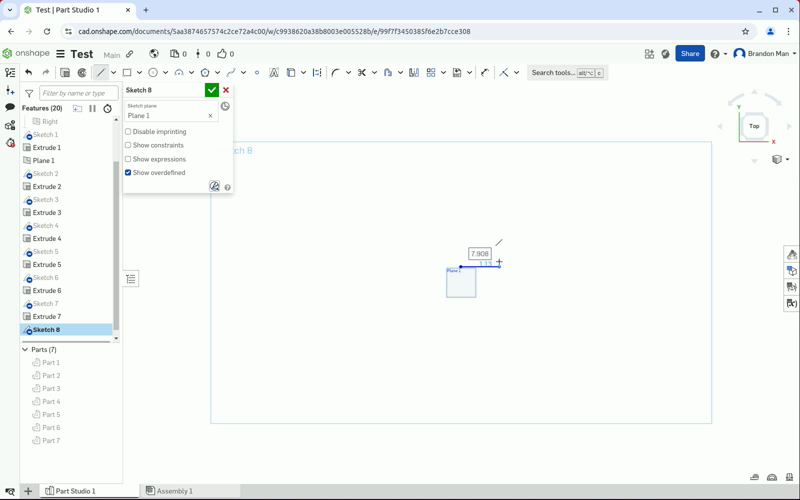
scroll(6)
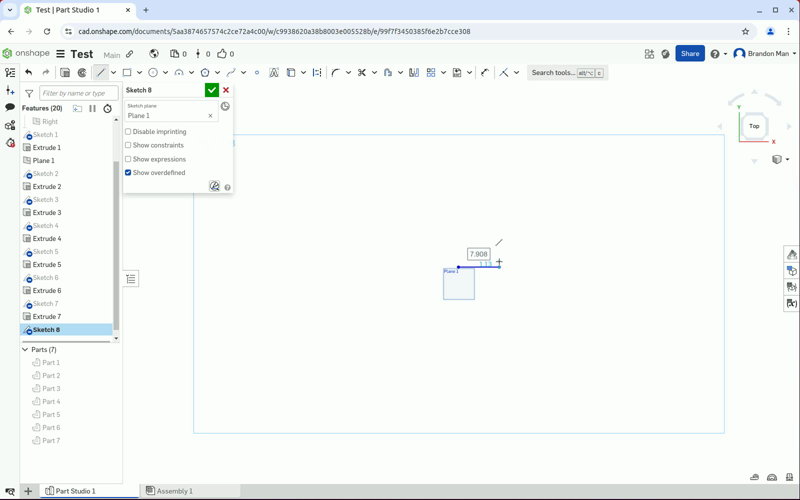
scroll(6)
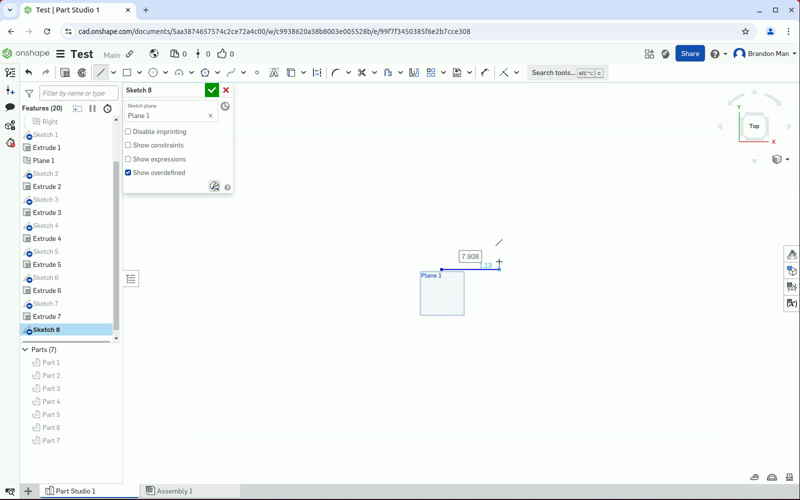
scroll(6)
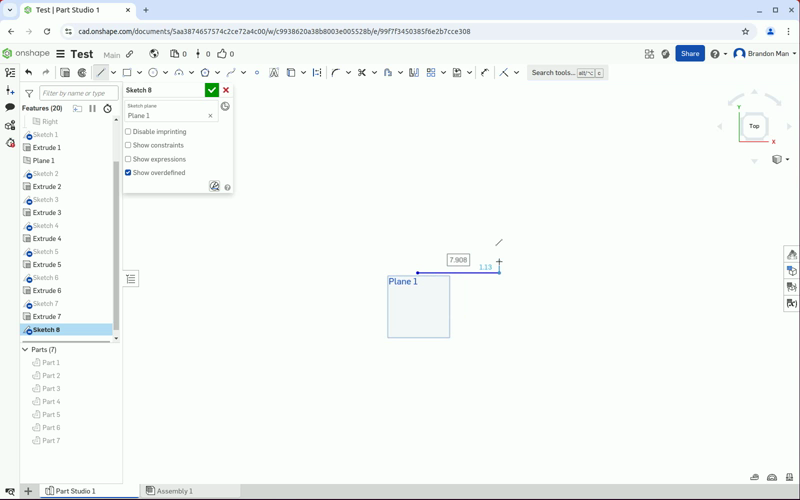
scroll(6)
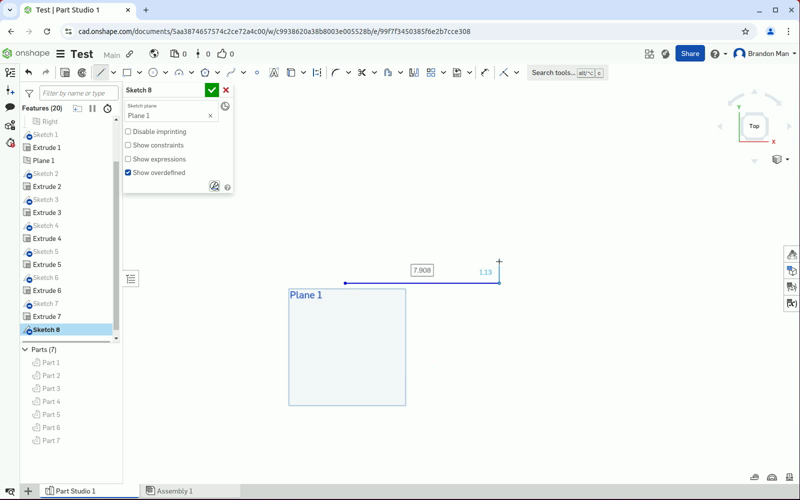
scroll(6)
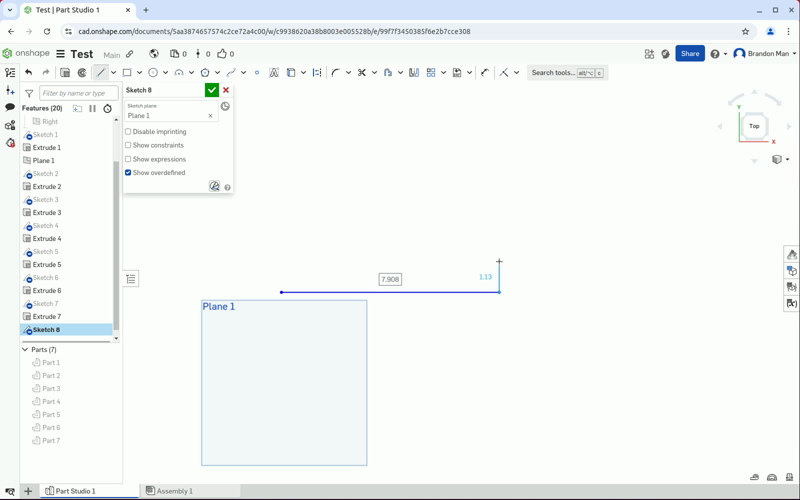
scroll(6)
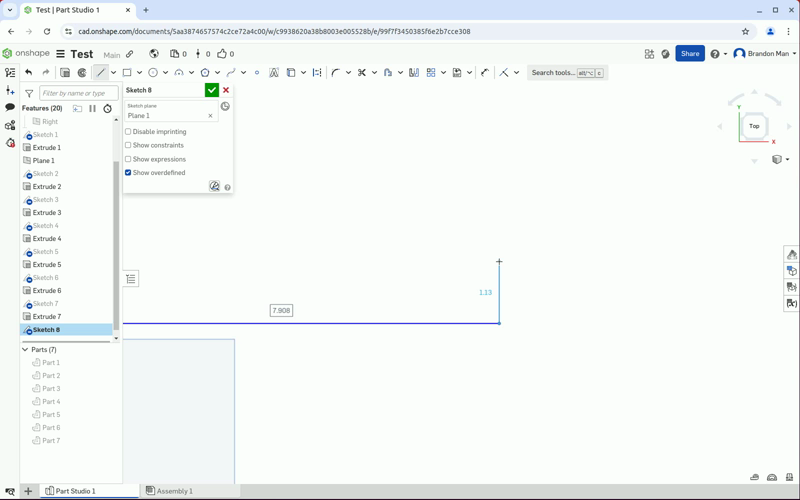
click(499, 261)
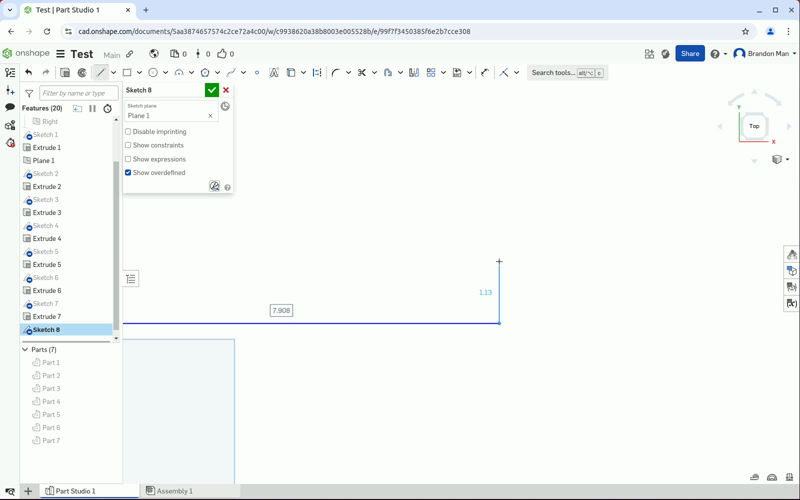
scroll(-6)
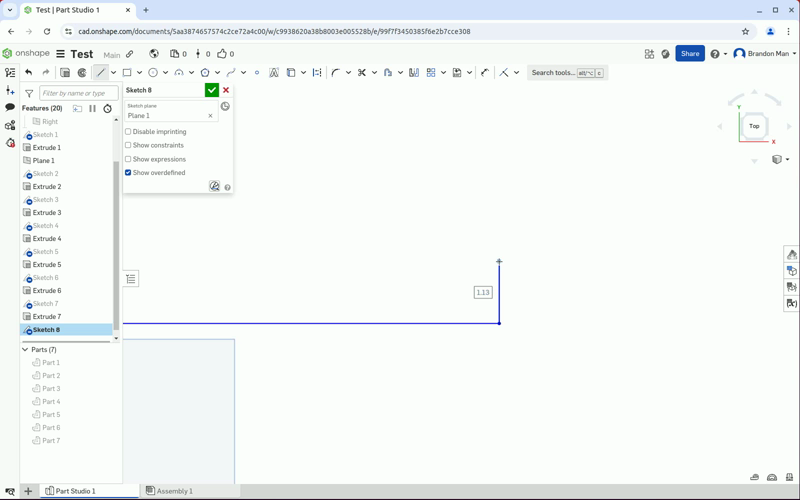
scroll(-6)
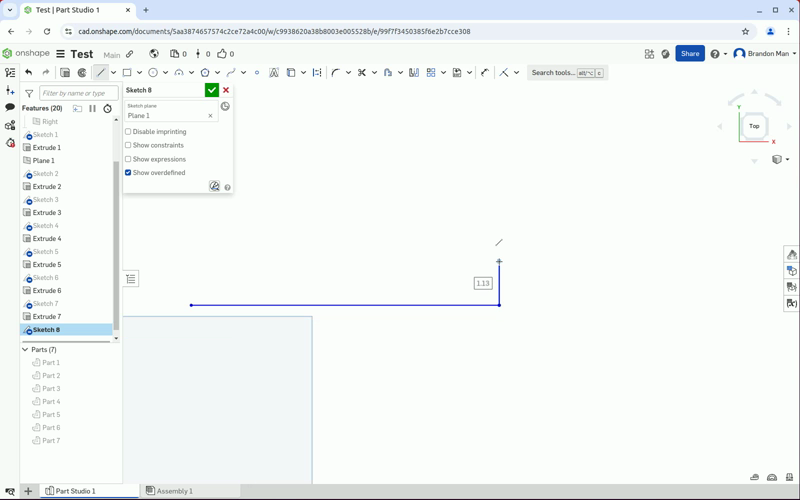
scroll(-6)
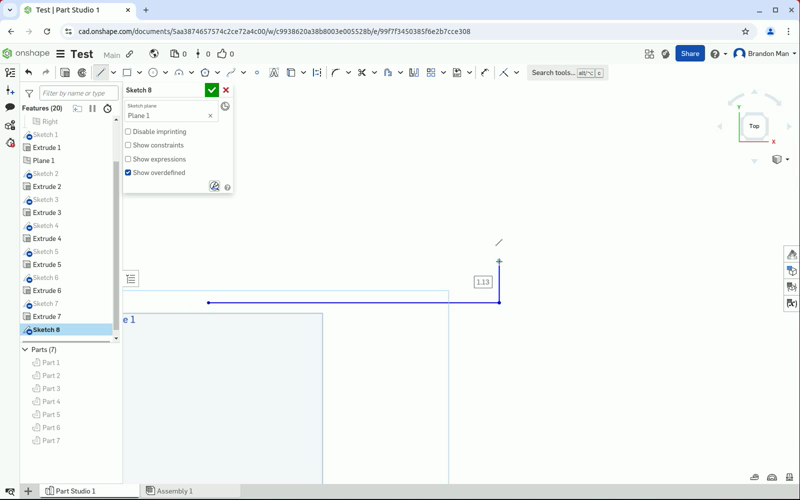
scroll(-6)
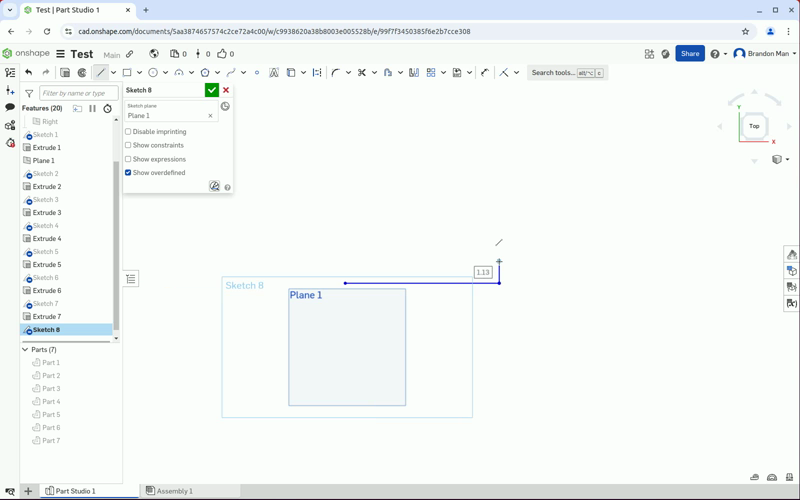
scroll(-6)
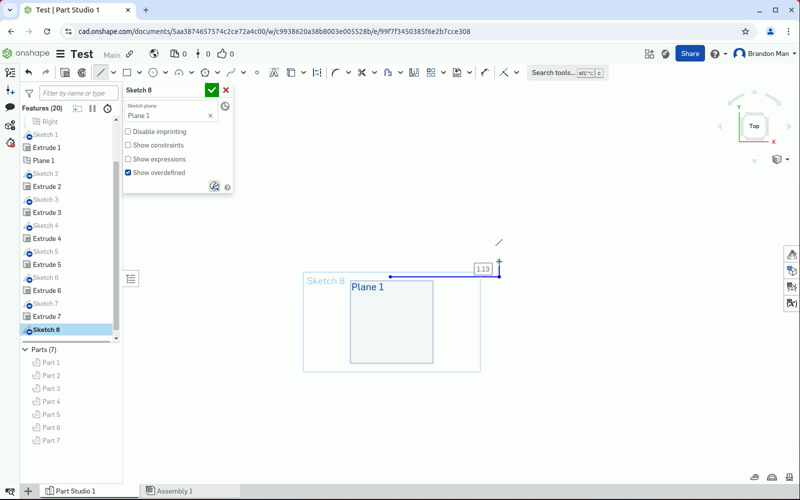
scroll(-6)
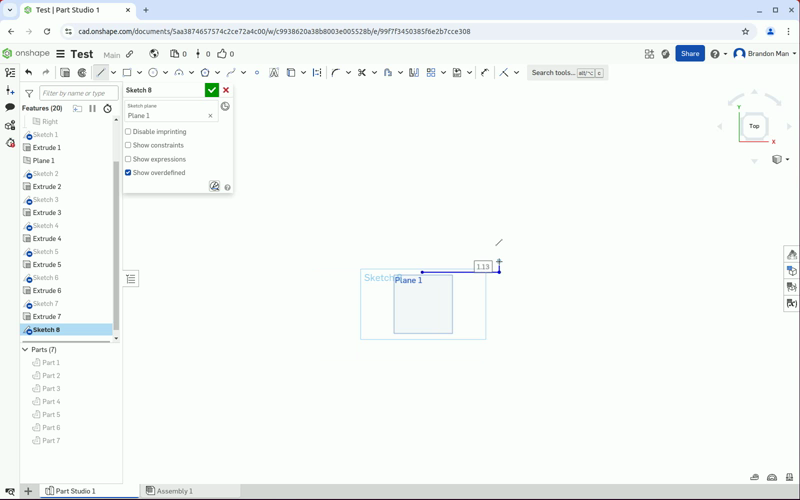
scroll(-6)
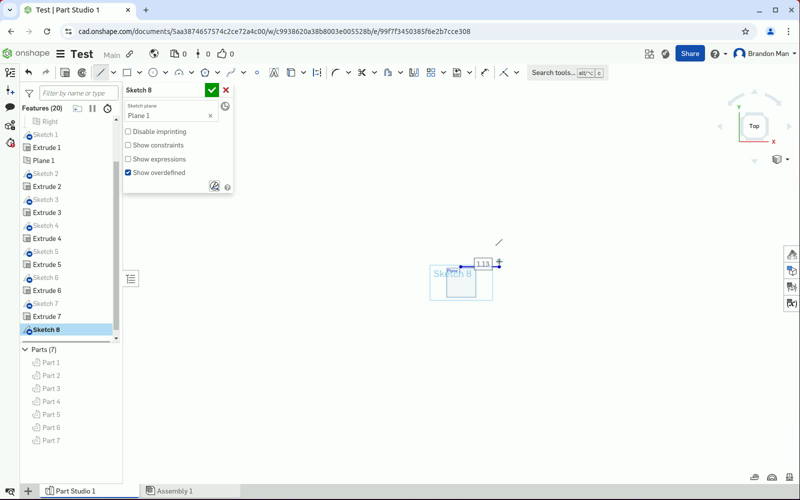
key_up(shift)
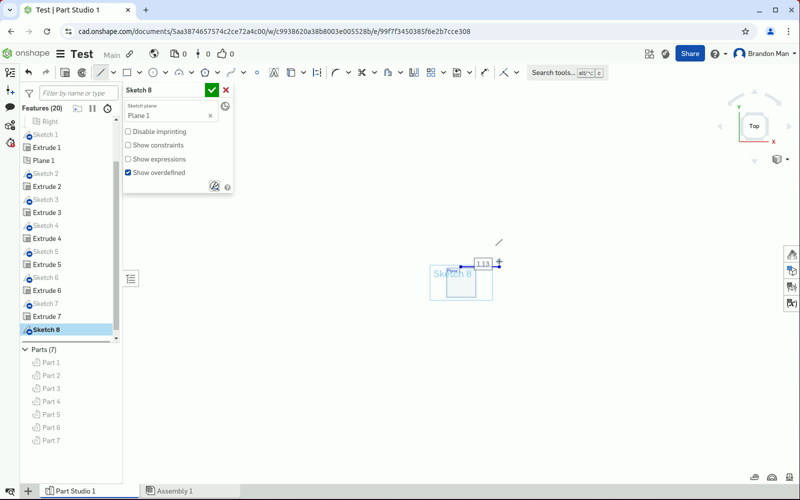
key_down(shift)
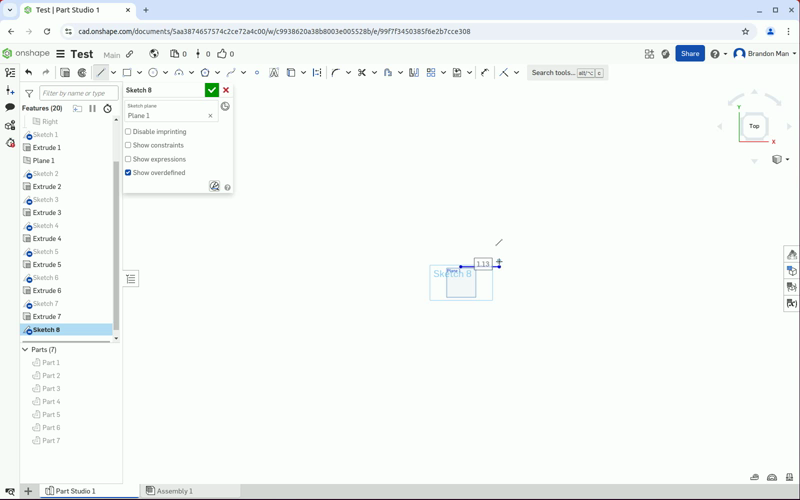
mouse_move(529, 261)
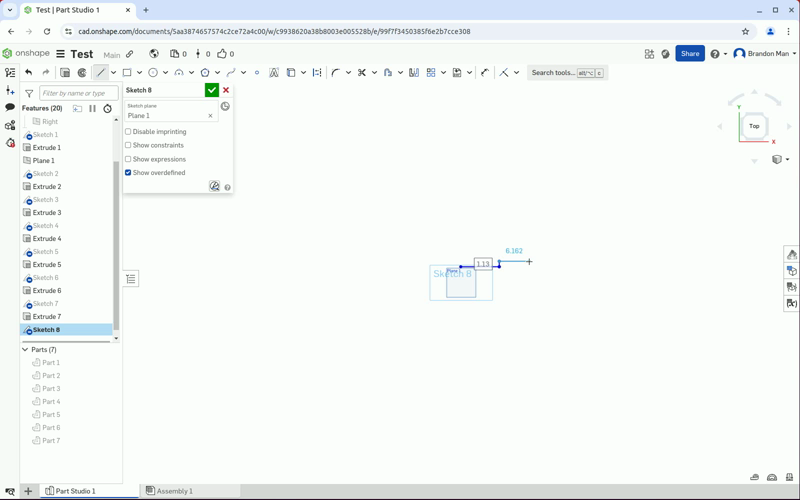
mouse_move(460, 261)
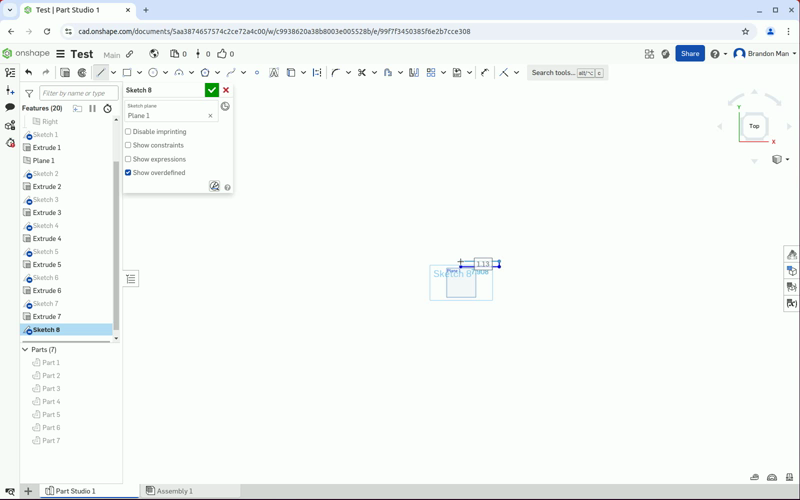
click(460, 261)
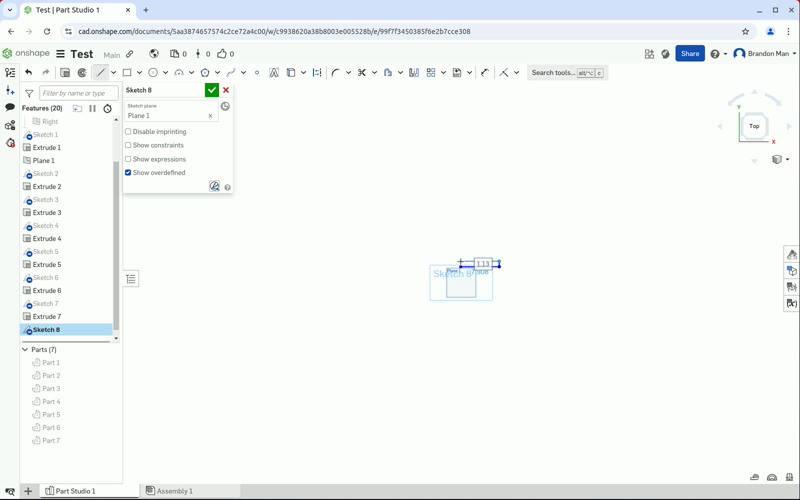
key_up(shift)
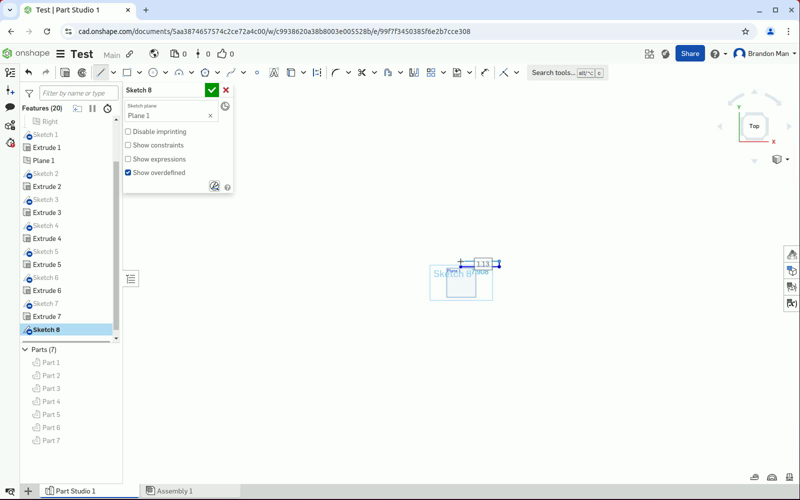
mouse_move(490, 261)
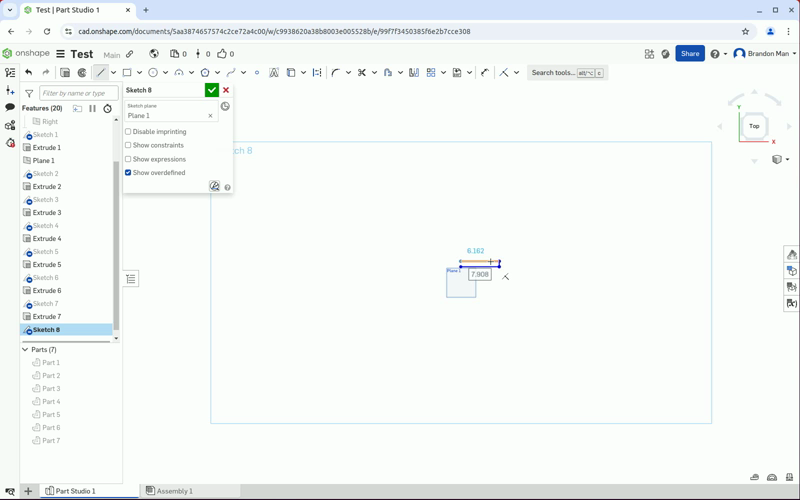
key_down(shift)
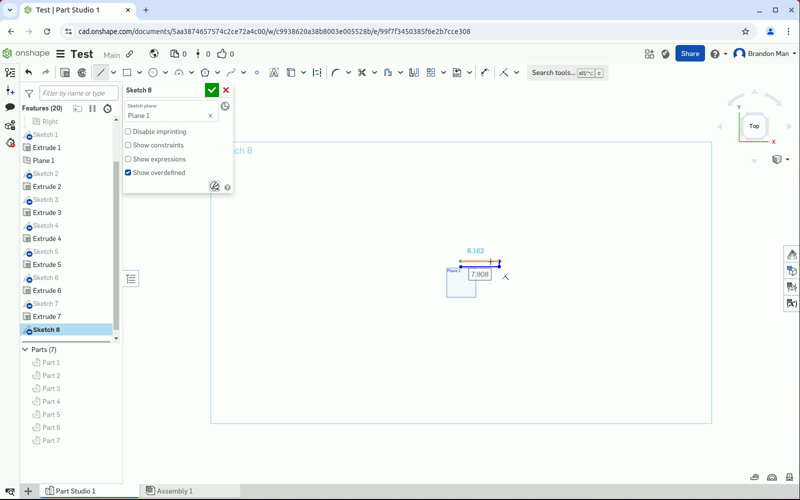
mouse_move(460, 266)
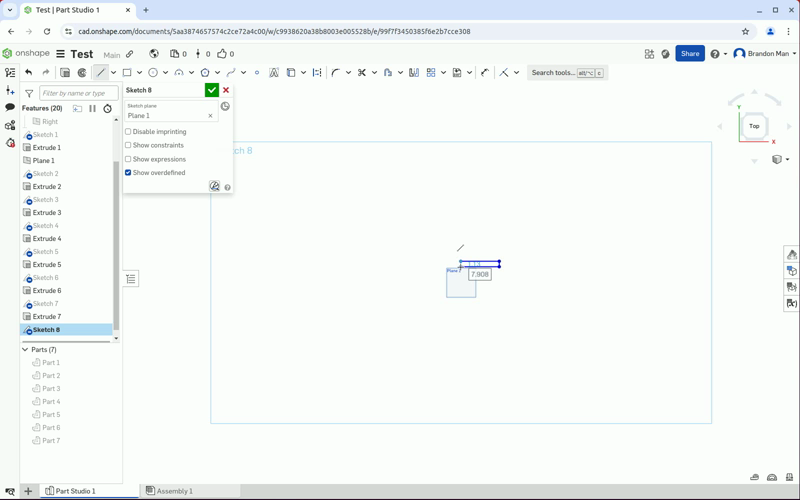
scroll(6)
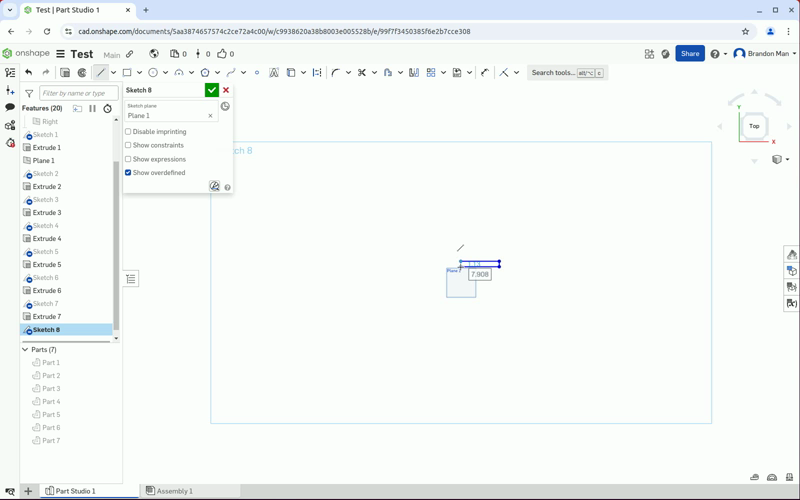
scroll(6)
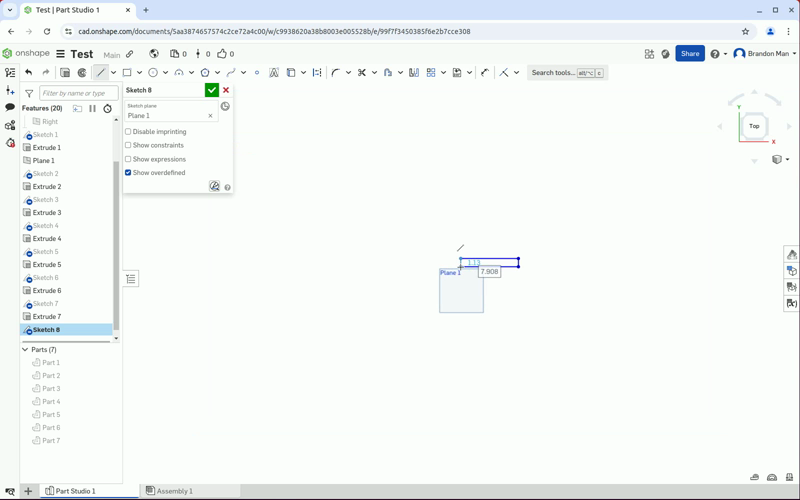
scroll(6)
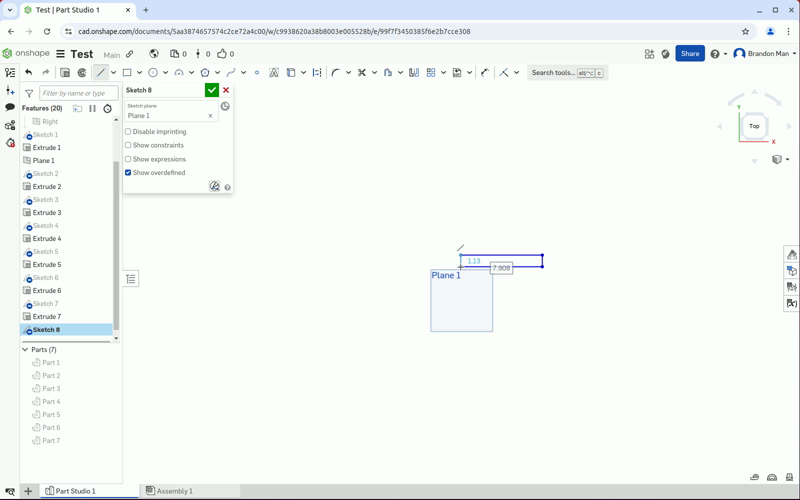
scroll(6)
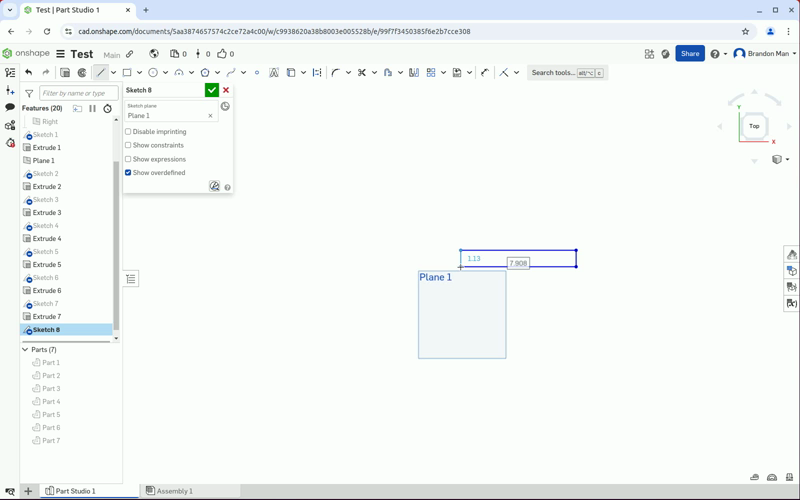
scroll(6)
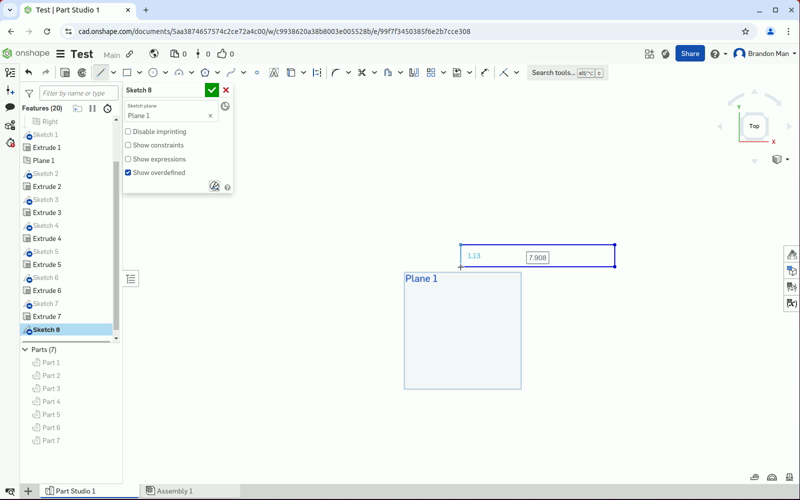
scroll(6)
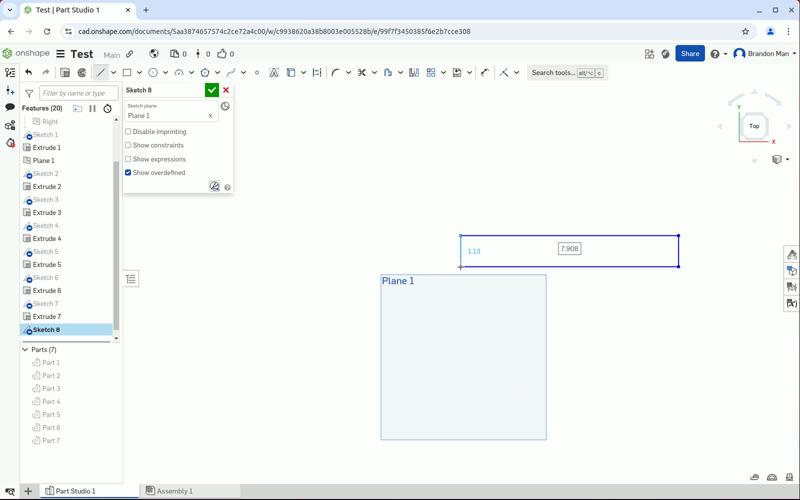
scroll(6)
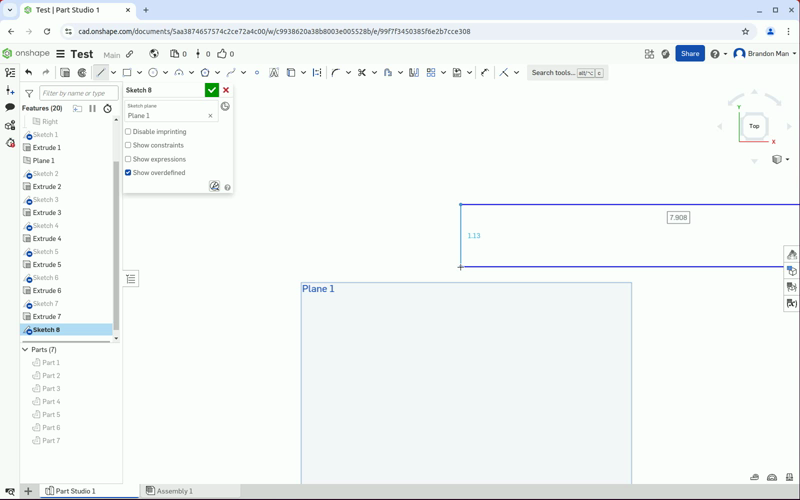
key_up(shift)
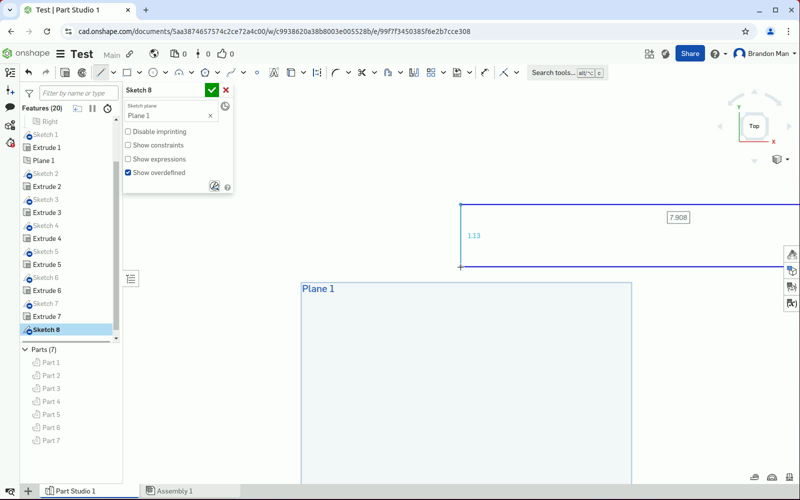
click(460, 266)
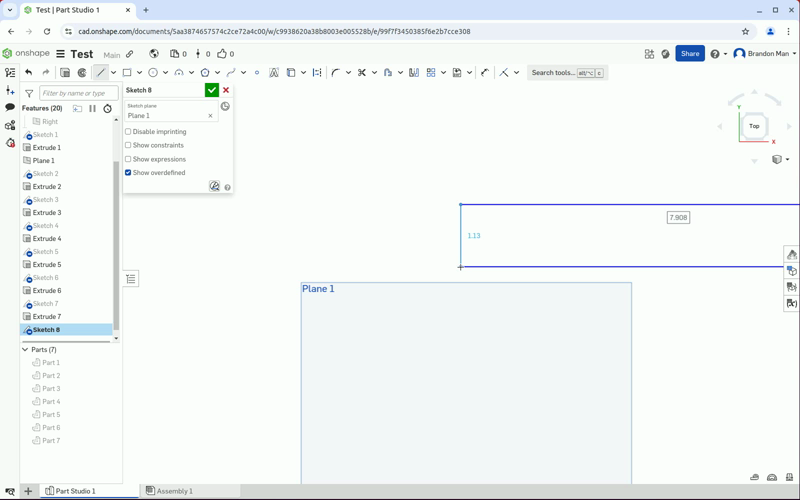
scroll(-6)
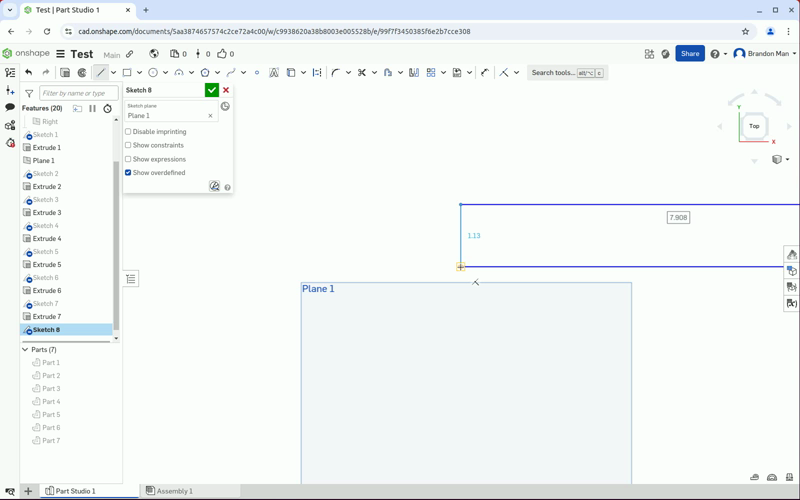
scroll(-6)
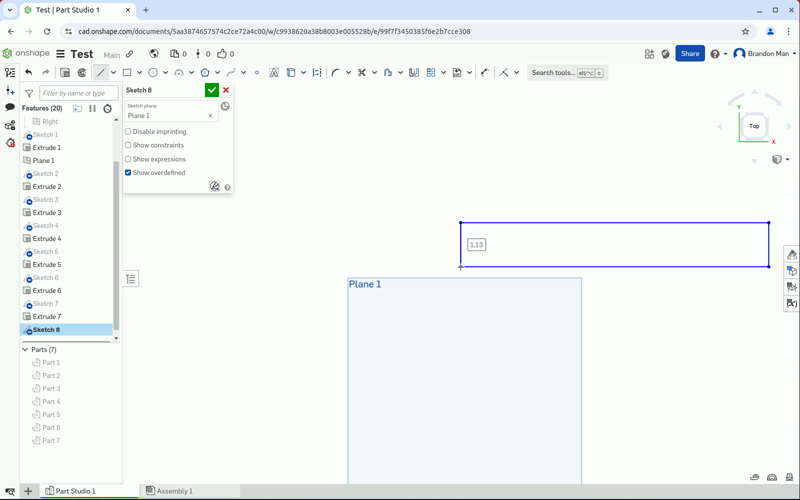
scroll(-6)
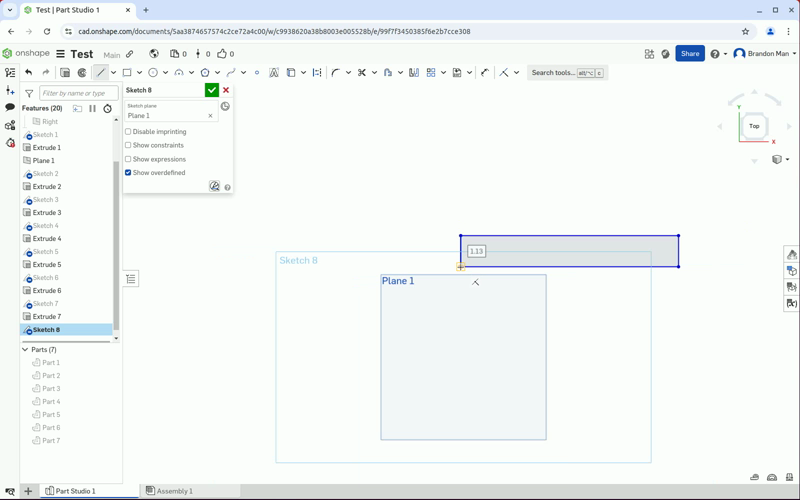
scroll(-6)
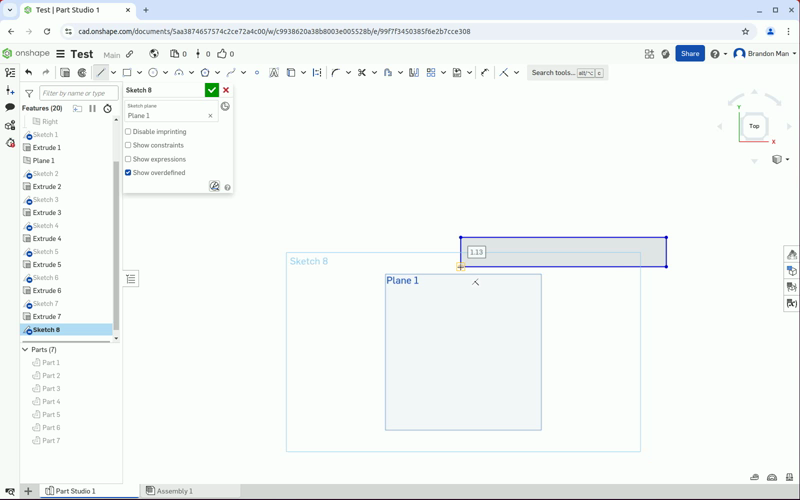
scroll(-6)
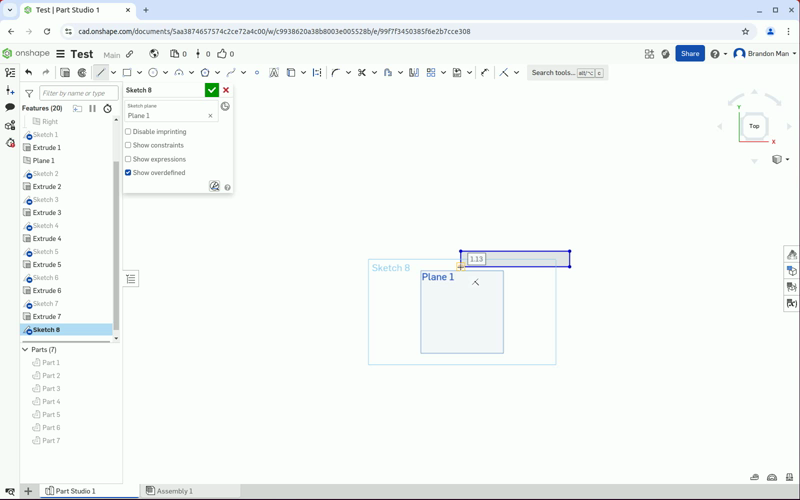
scroll(-6)
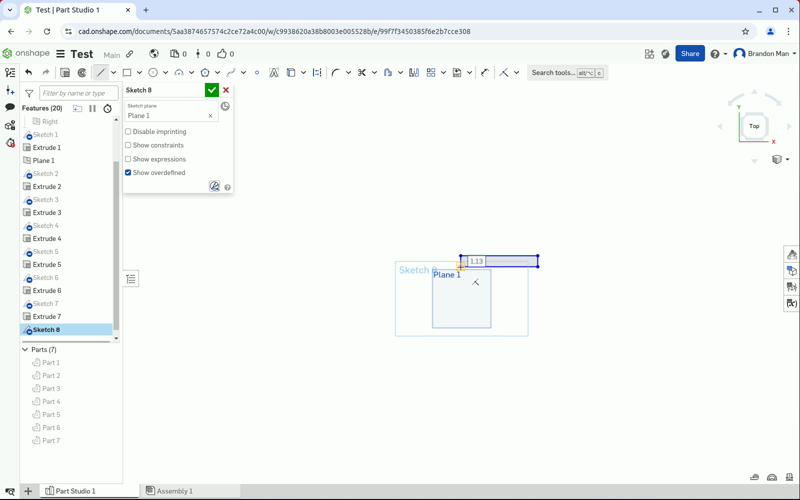
scroll(-6)
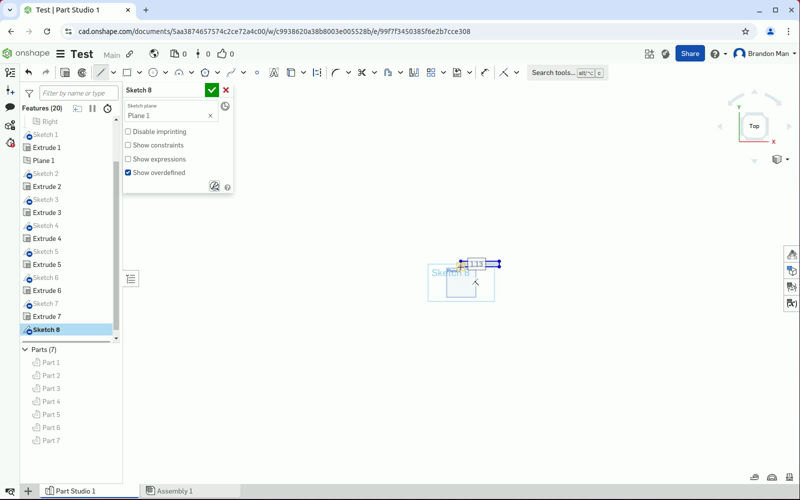
key(esc)
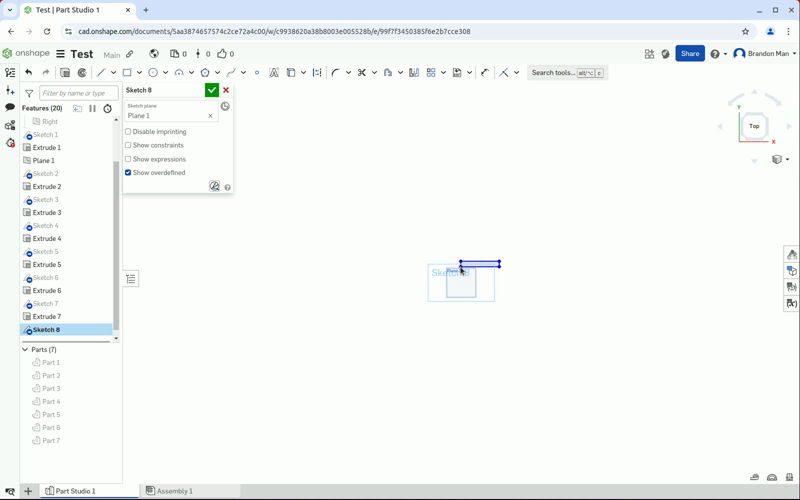
mouse_move(463, 262)
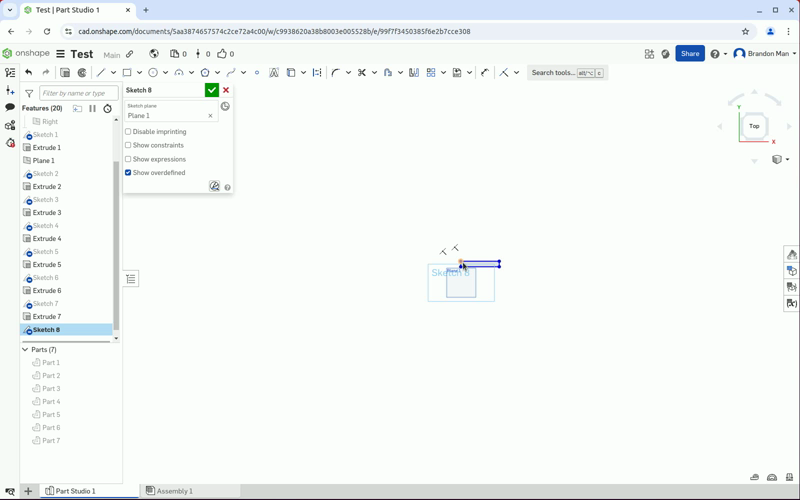
scroll(6)
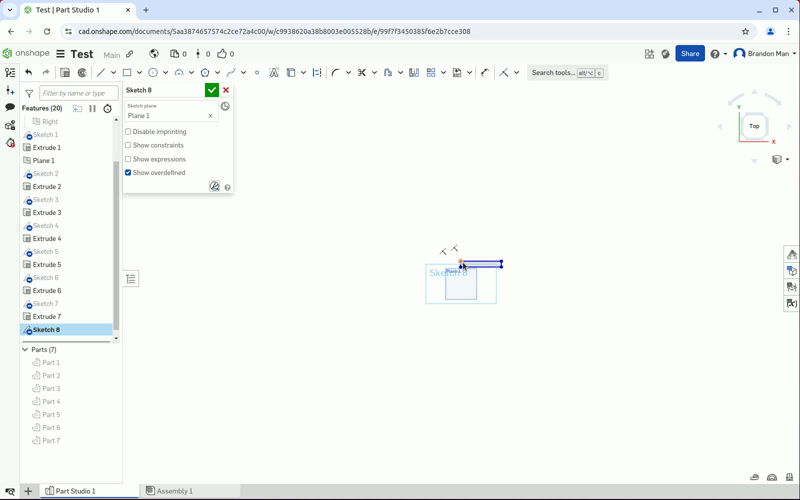
scroll(6)
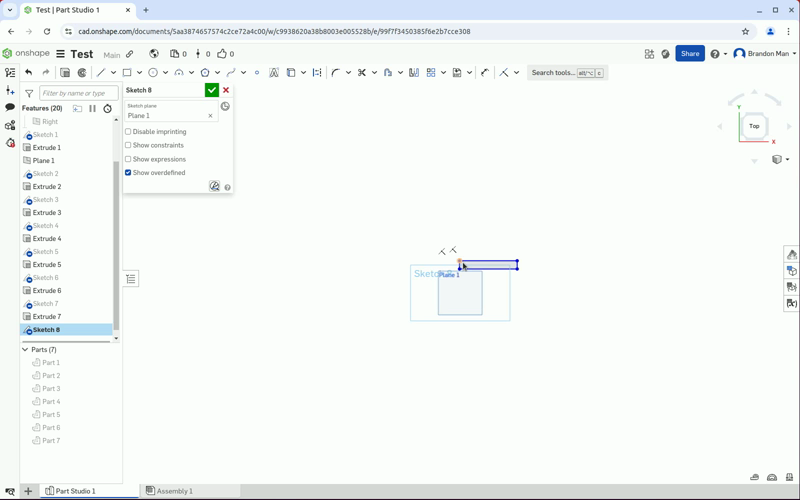
scroll(6)
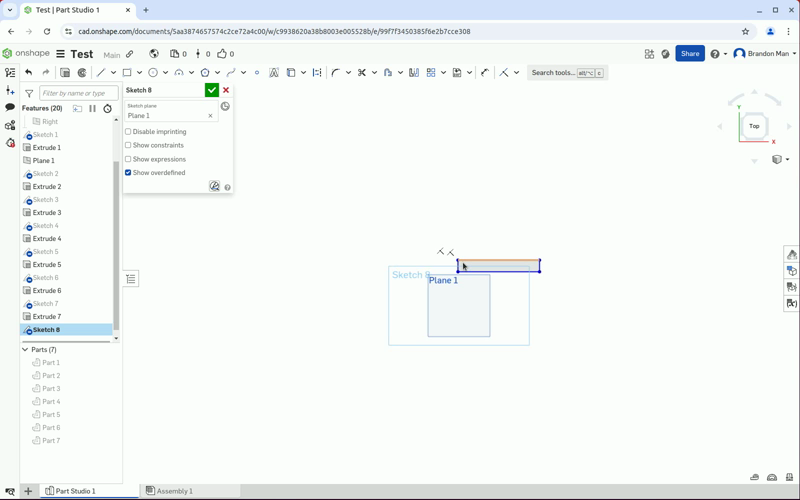
scroll(6)
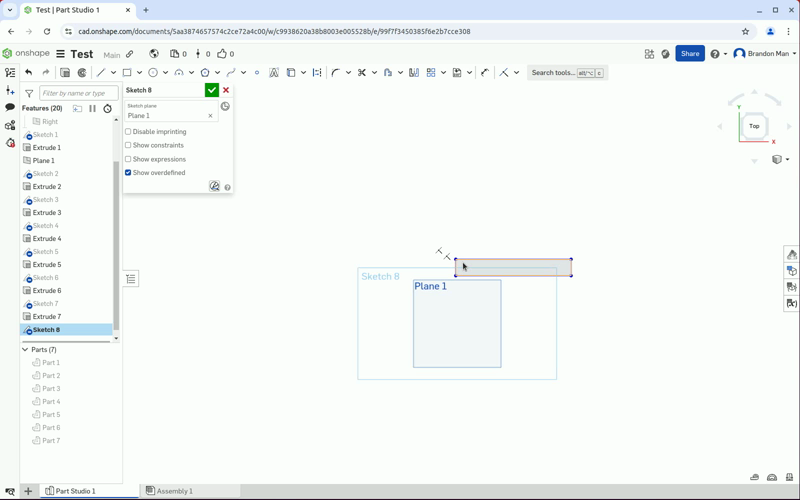
scroll(6)
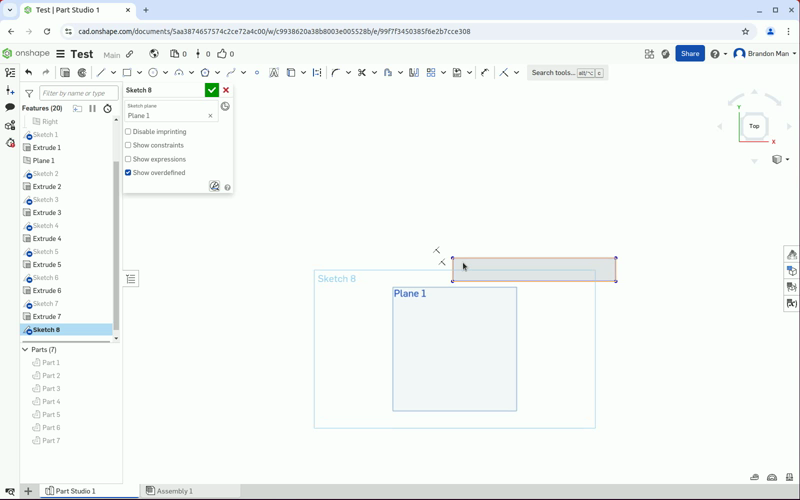
scroll(6)
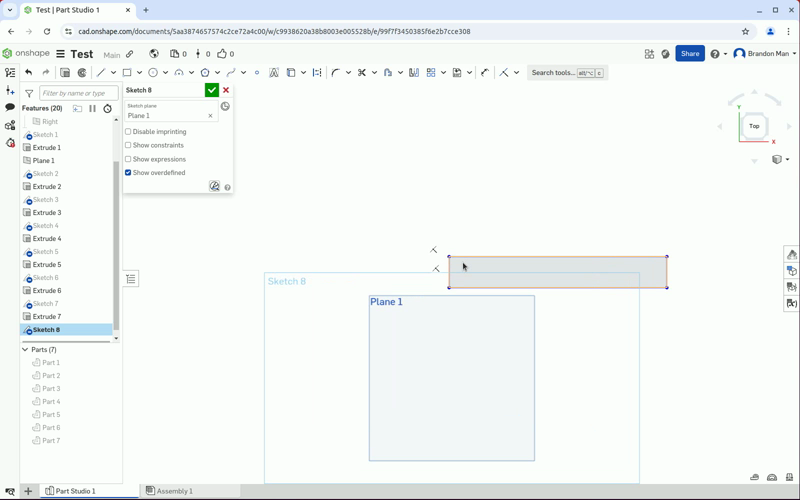
scroll(6)
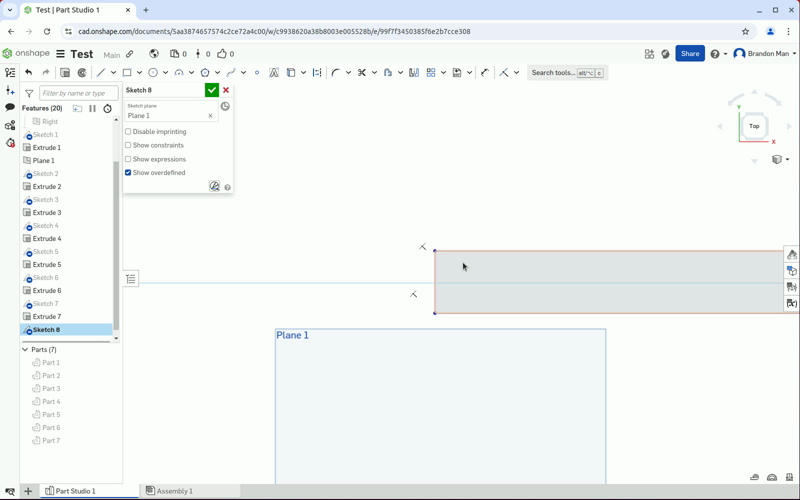
click(463, 262)
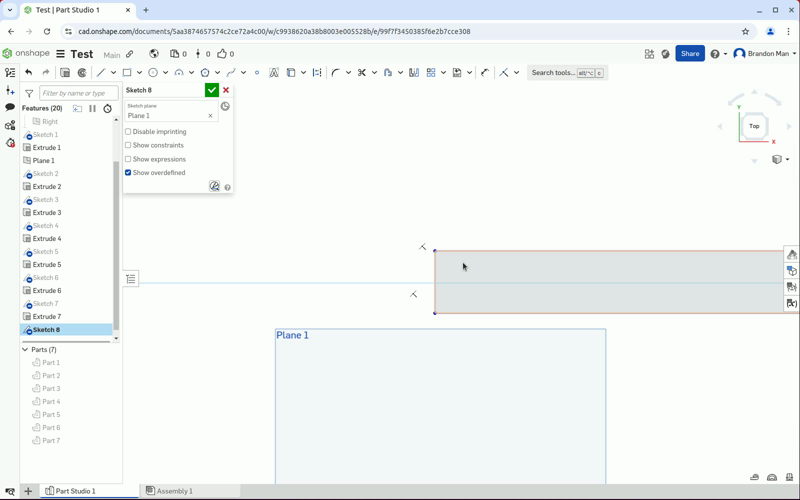
scroll(-6)
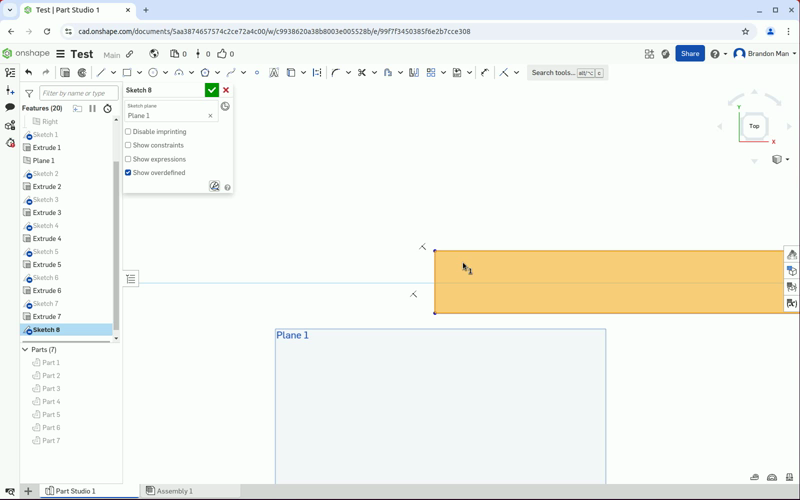
scroll(-6)
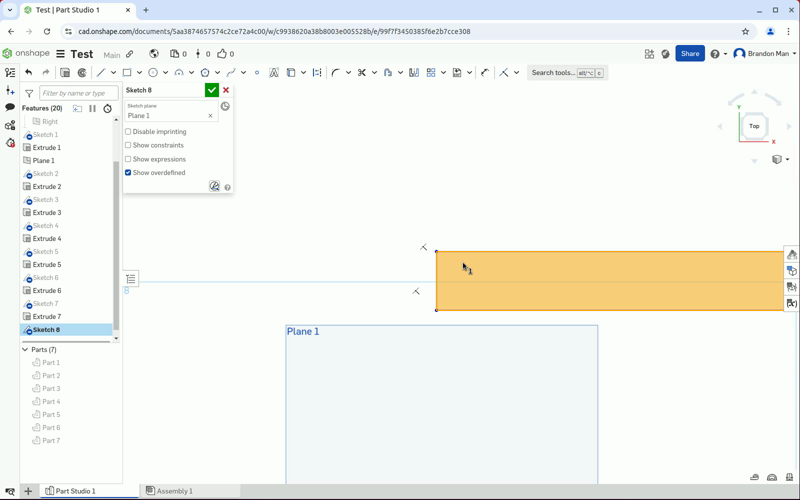
scroll(-6)
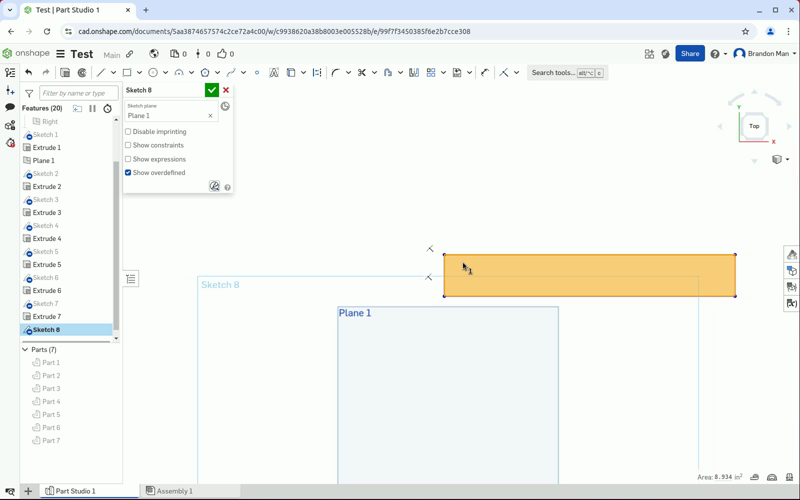
scroll(-6)
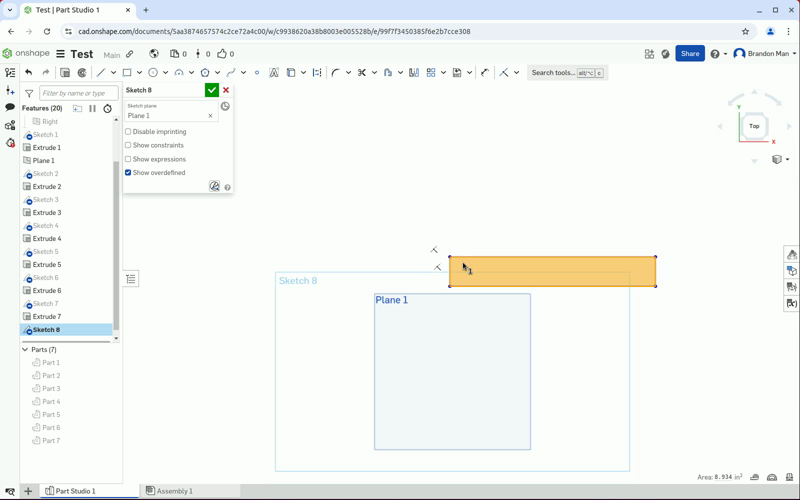
scroll(-6)
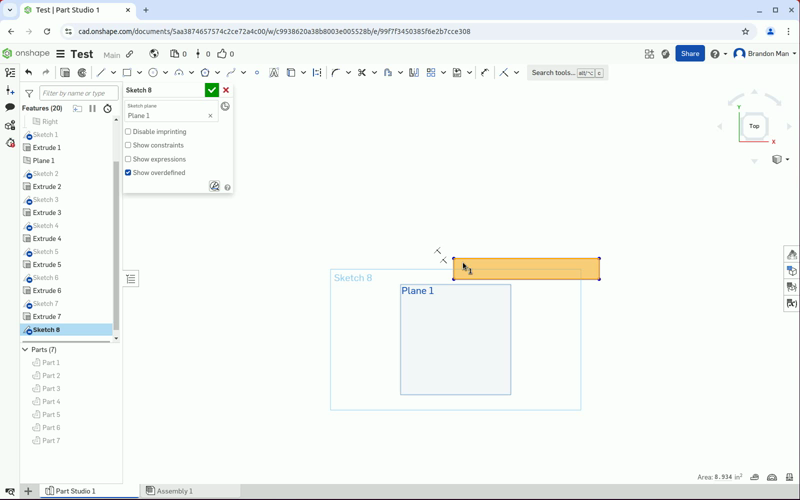
scroll(-6)
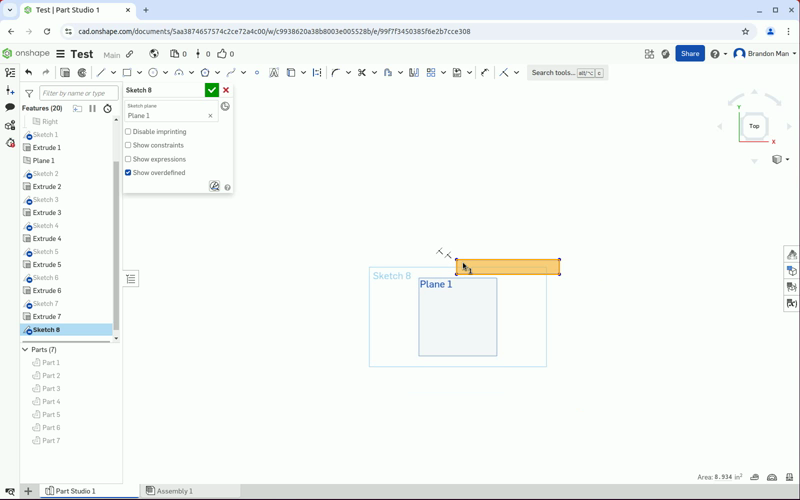
scroll(-6)
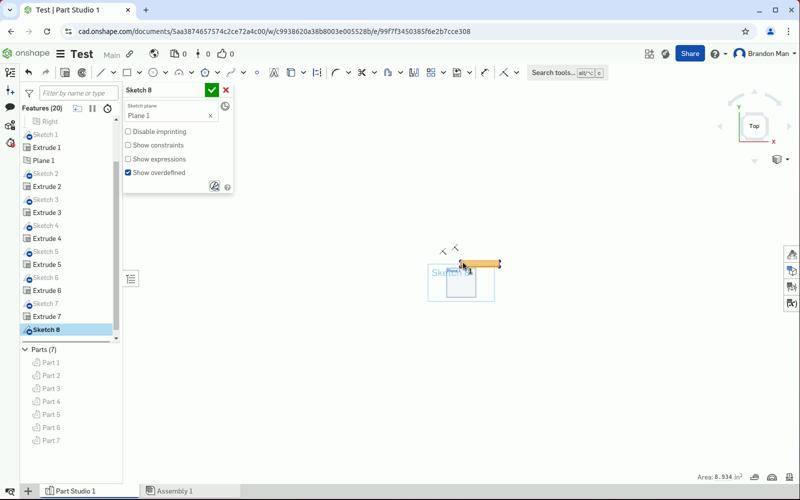
mouse_move(73, 352)
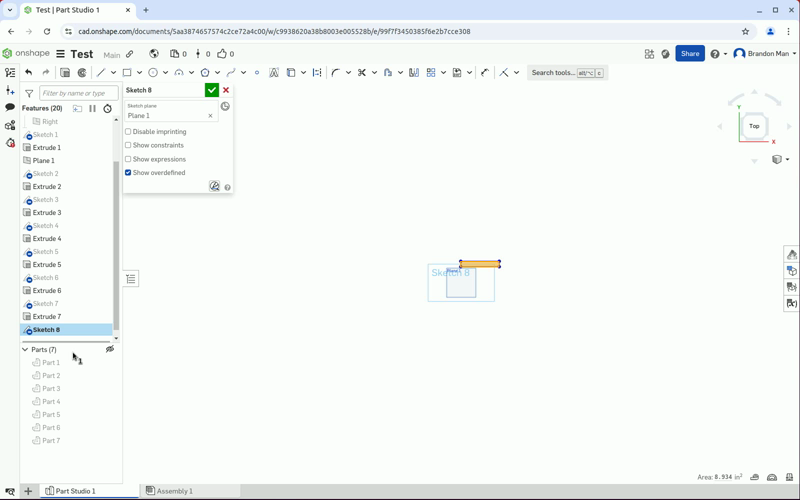
key(shift+y)
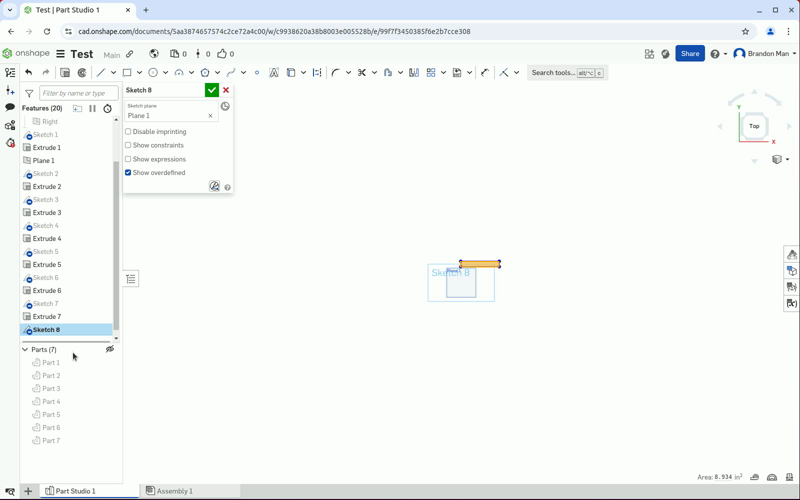
key(shift+e)
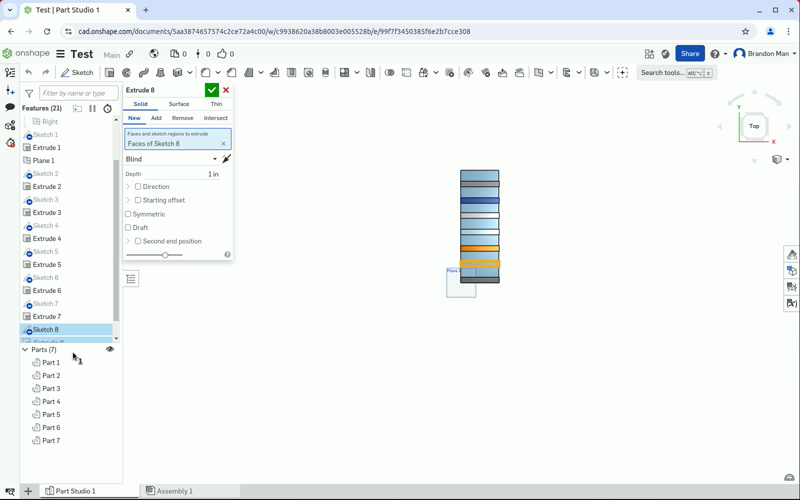
mouse_move(143, 106)
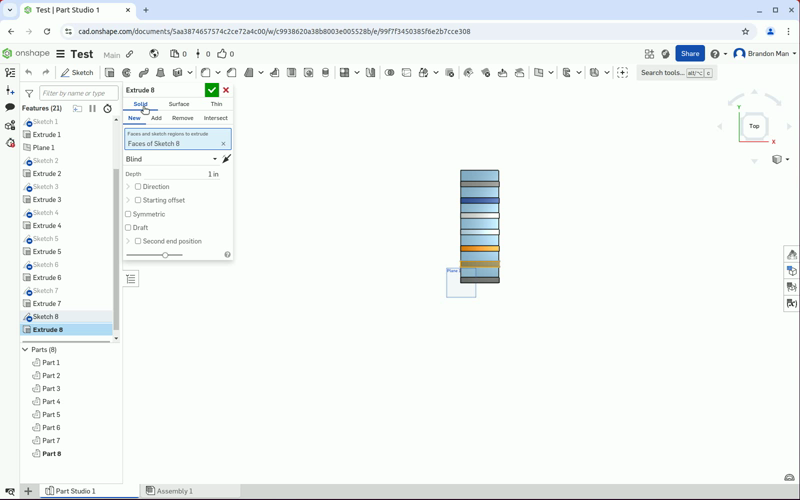
click(143, 106)
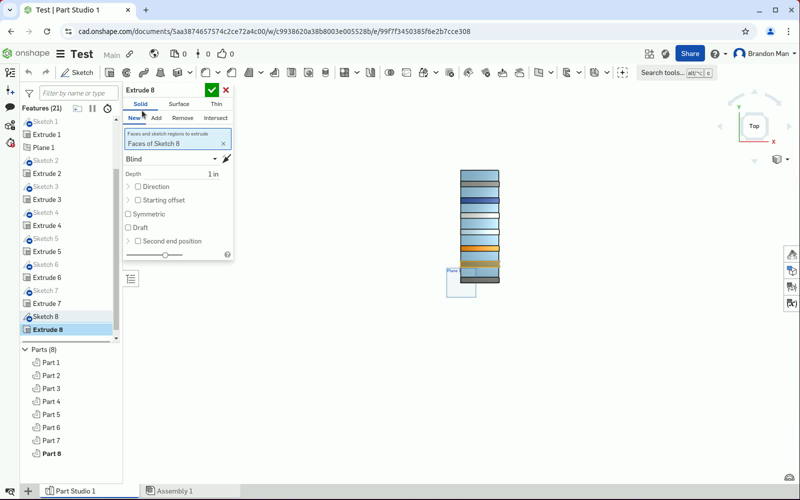
mouse_move(137, 120)
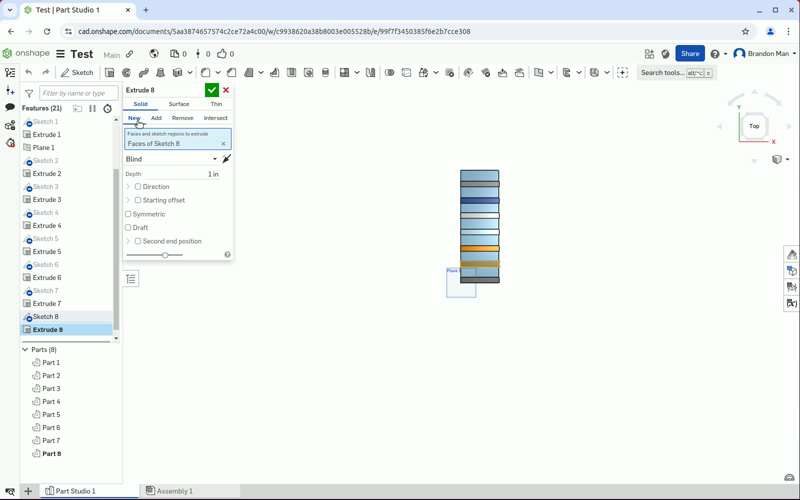
click(137, 120)
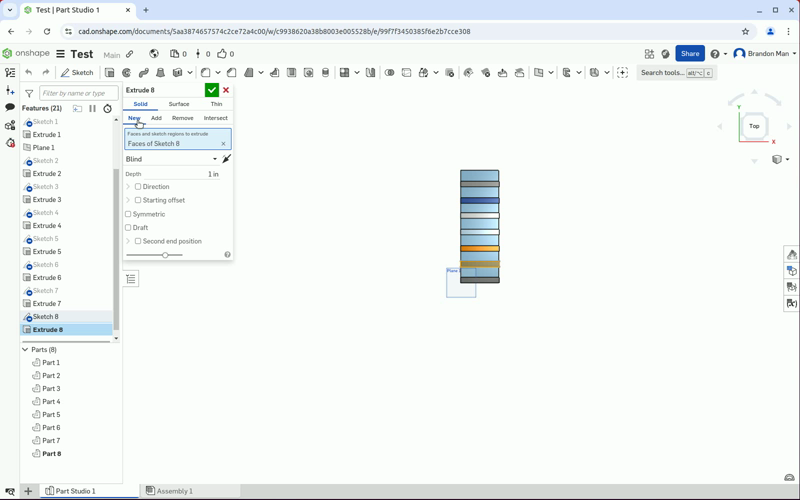
key(tab, 4)
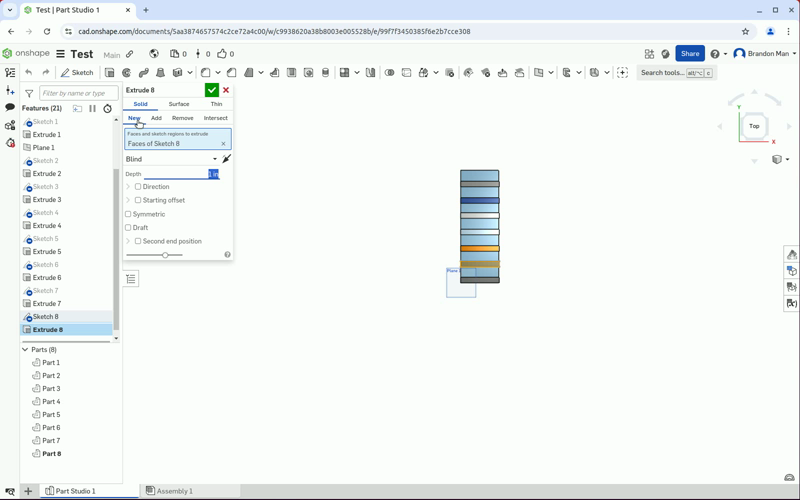
text(5.777)
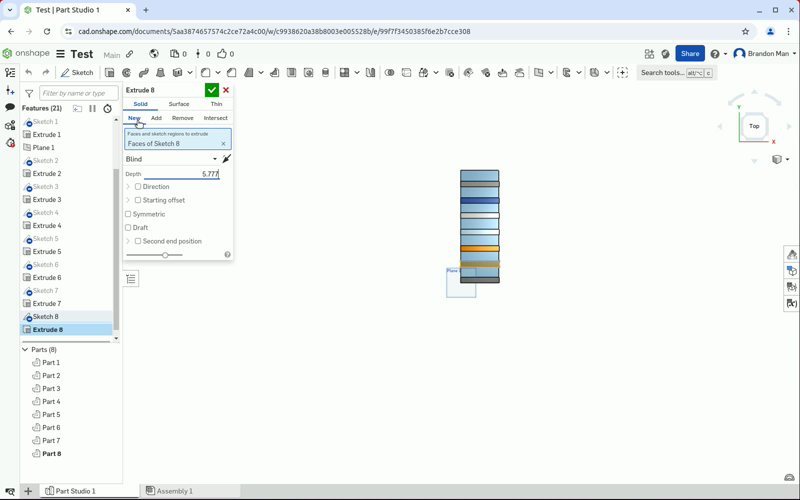
key(enter)
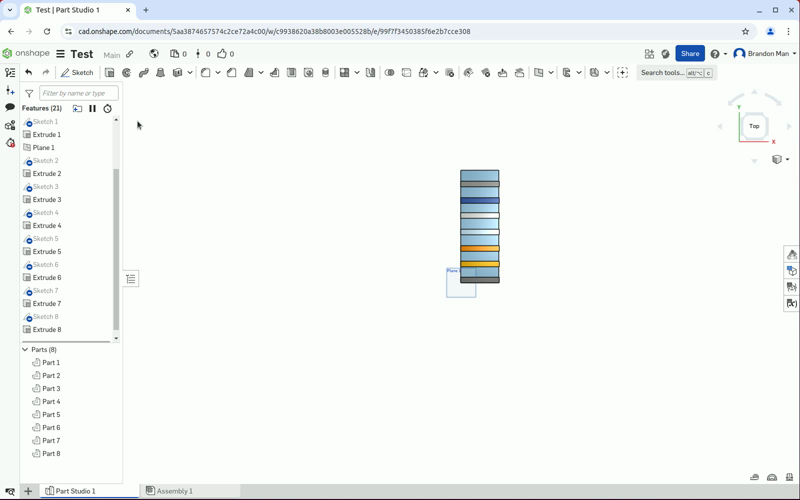
key(shift+h)
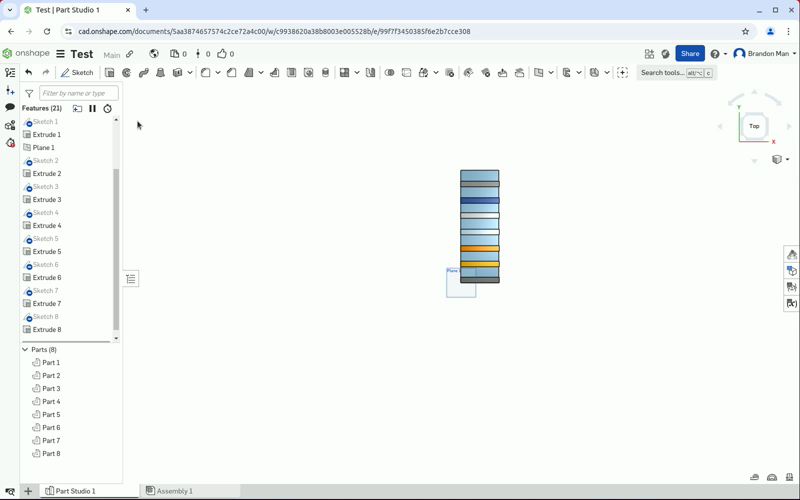
key(shift+h)
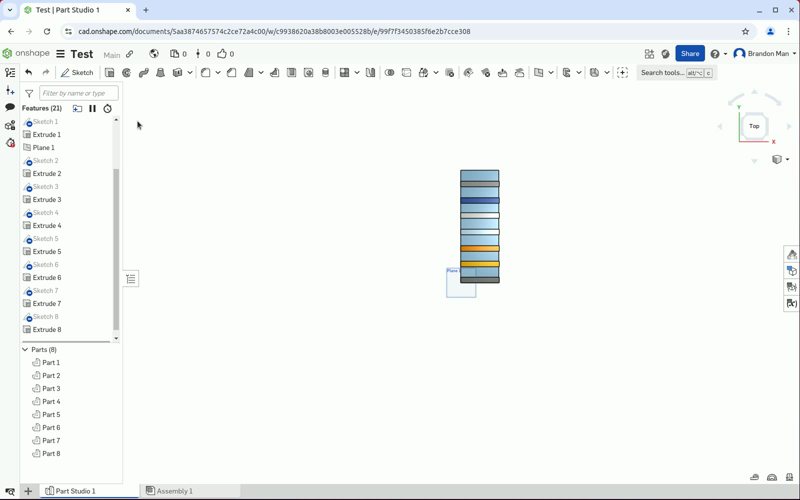
mouse_move(69, 124)
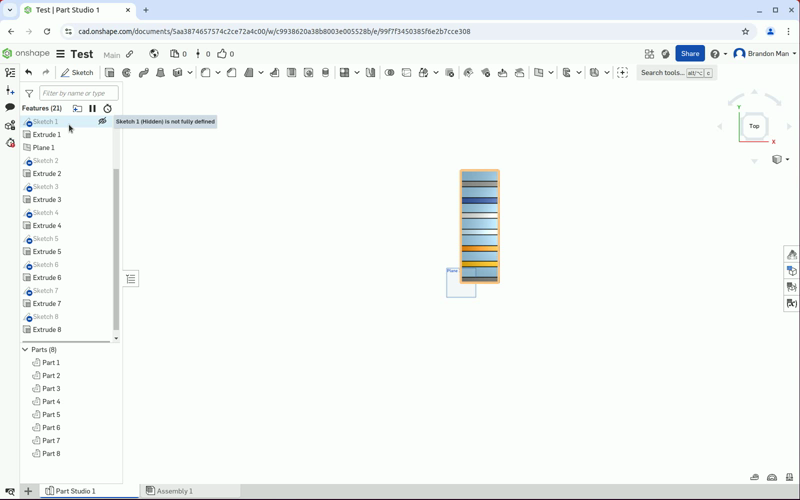
click(69, 124)
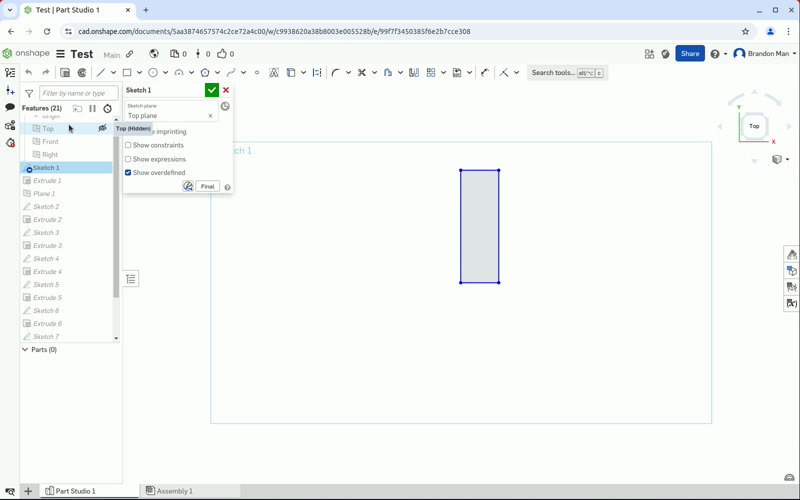
mouse_move(229, 92)
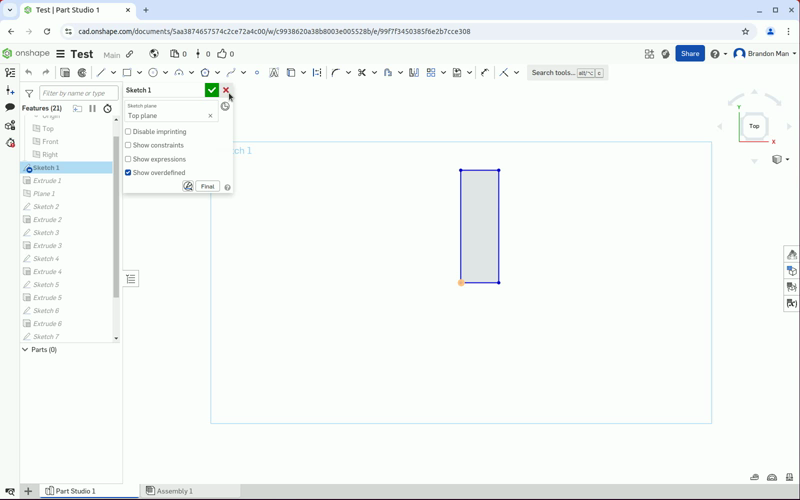
click(229, 92)
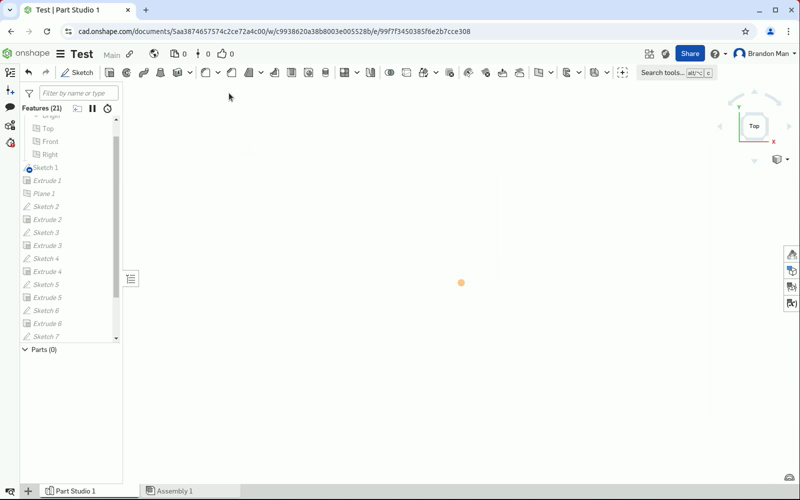
key(shift+s)
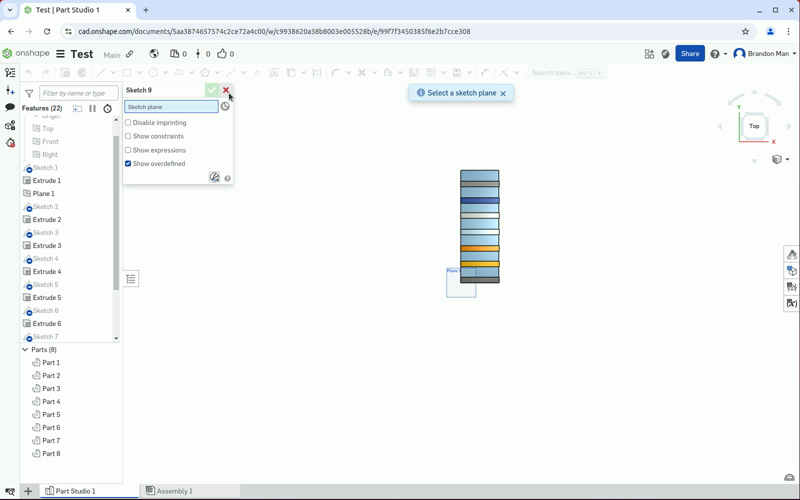
mouse_move(69, 137)
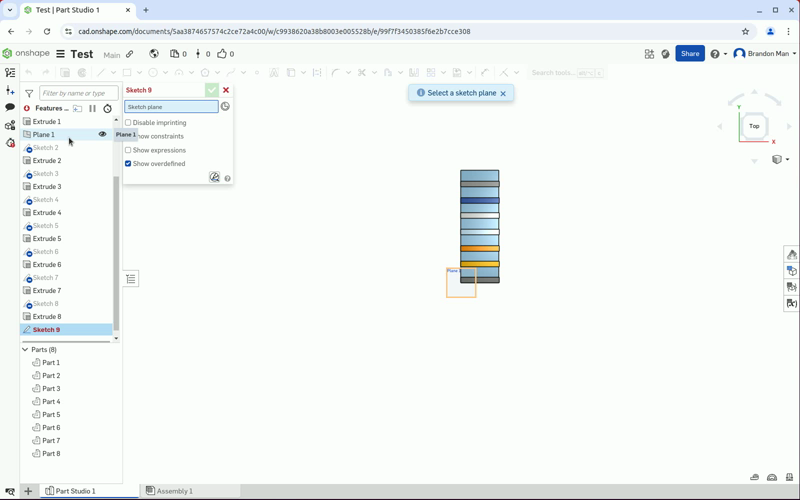
click(69, 137)
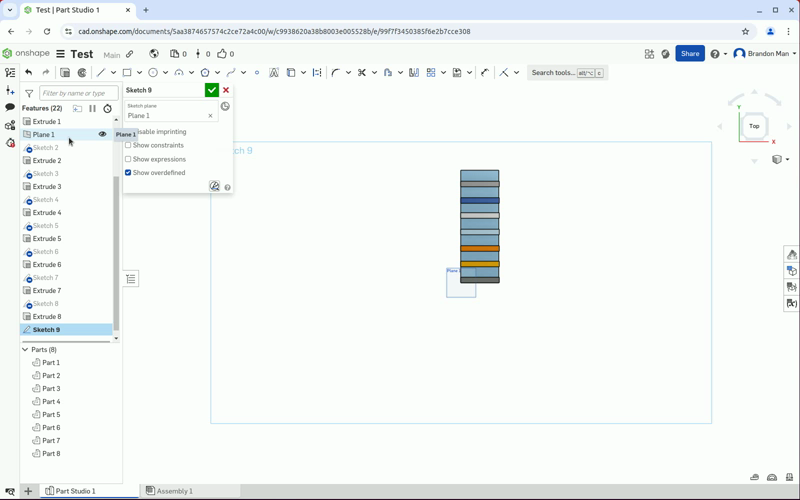
mouse_move(73, 352)
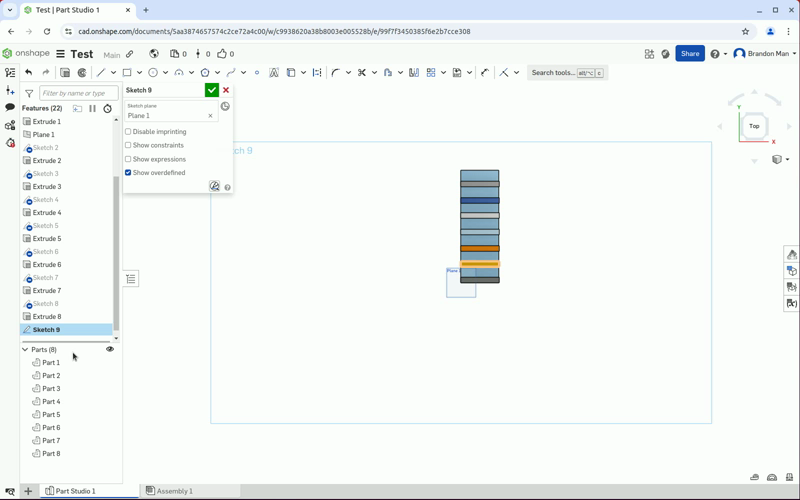
key(y)
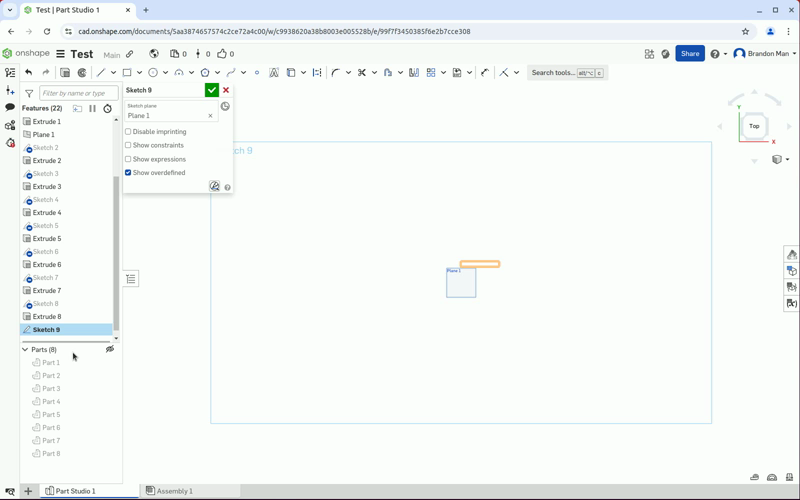
key(c)
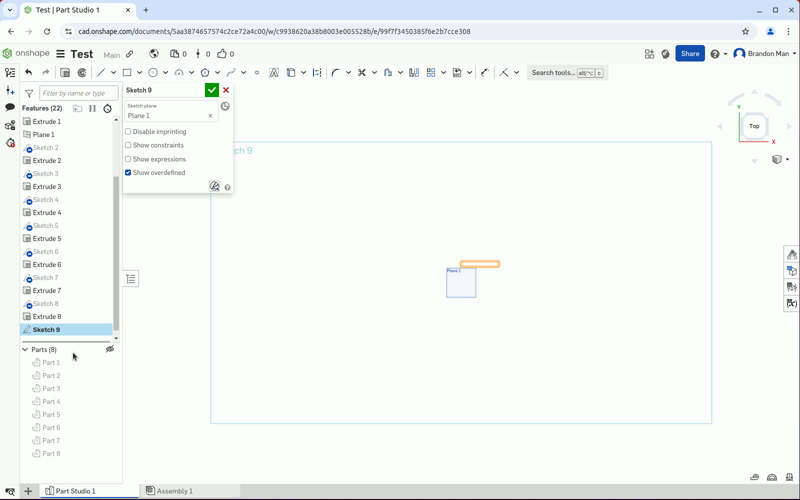
key_down(shift)
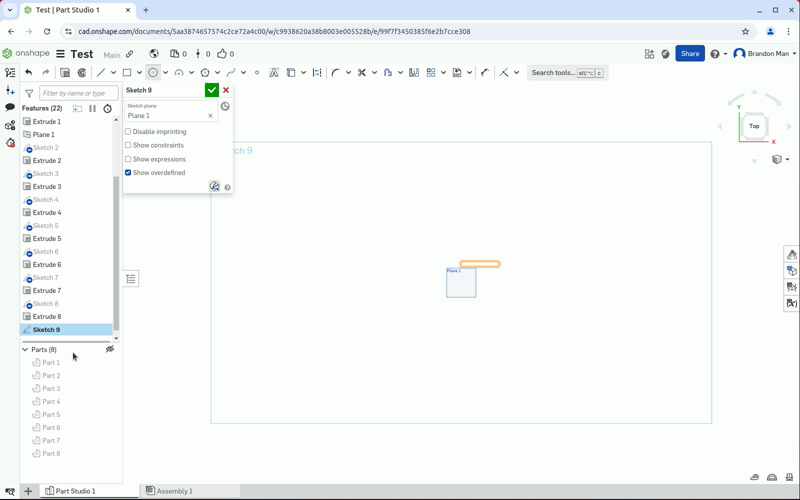
mouse_move(479, 176)
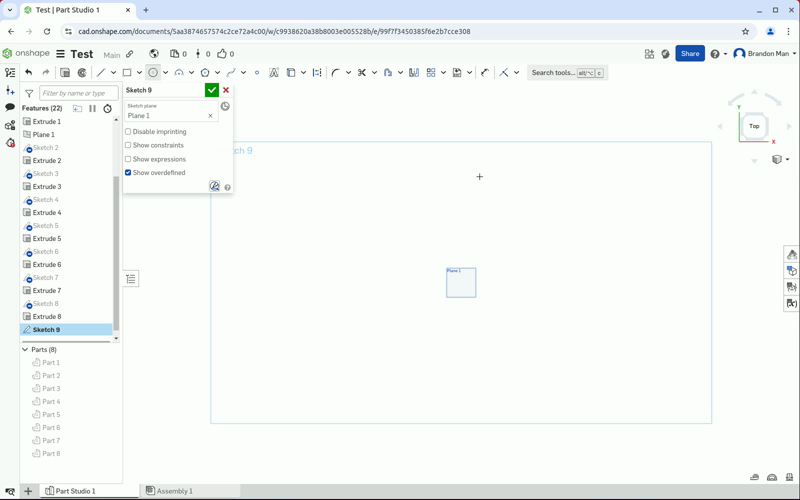
click(479, 176)
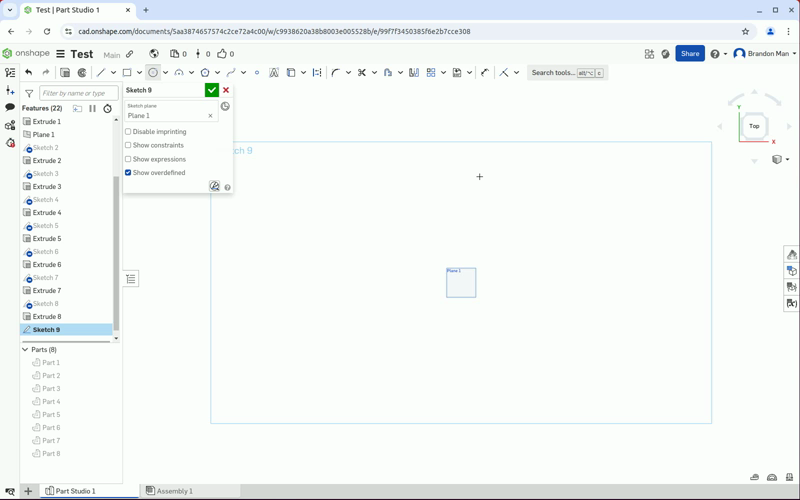
key_up(shift)
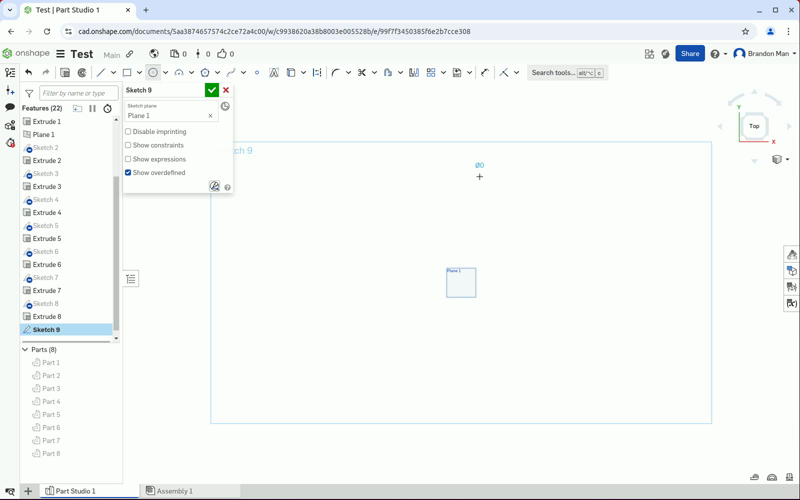
mouse_move(483, 176)
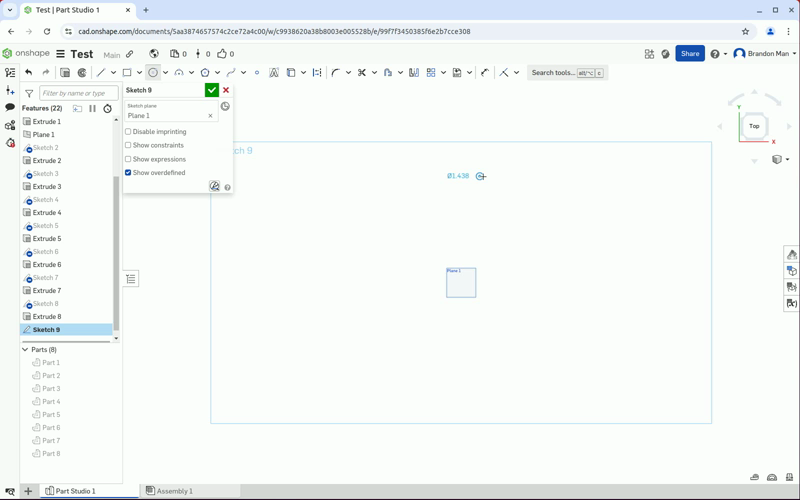
click(483, 176)
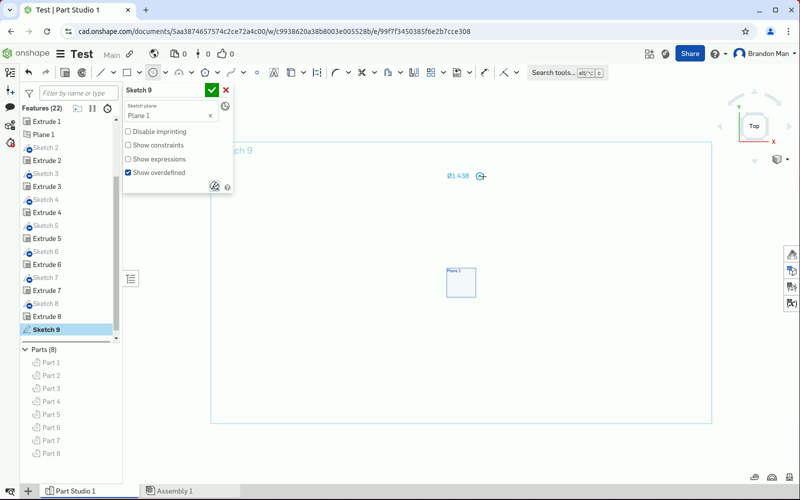
key(esc)
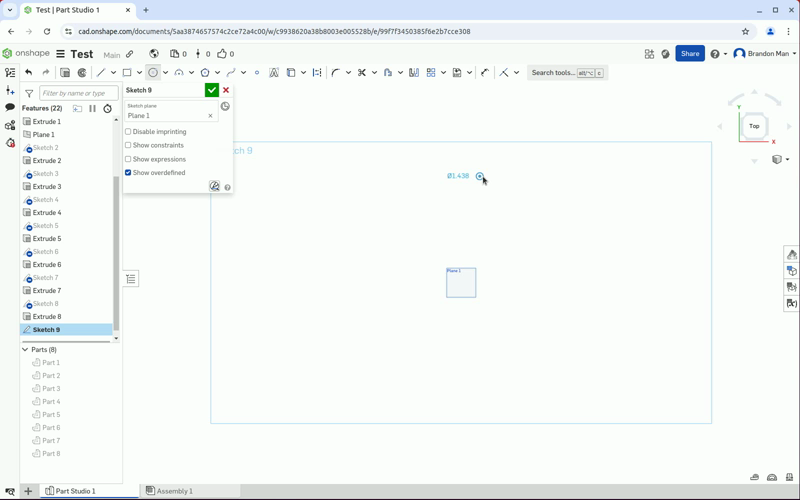
mouse_move(480, 173)
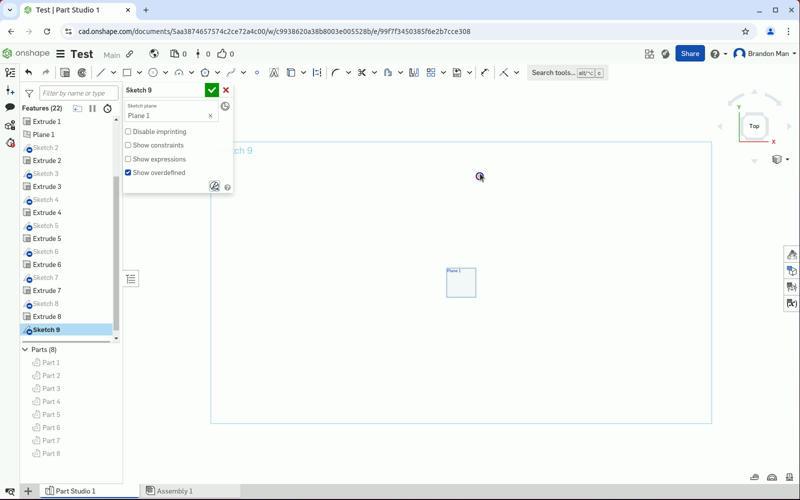
scroll(6)
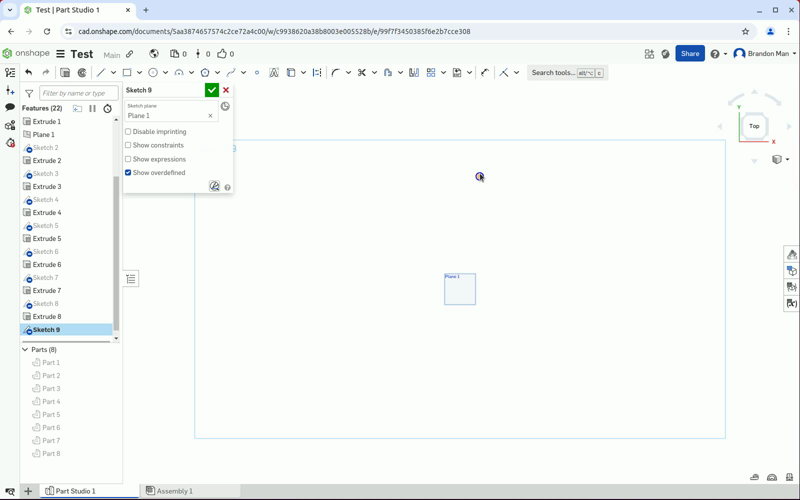
scroll(6)
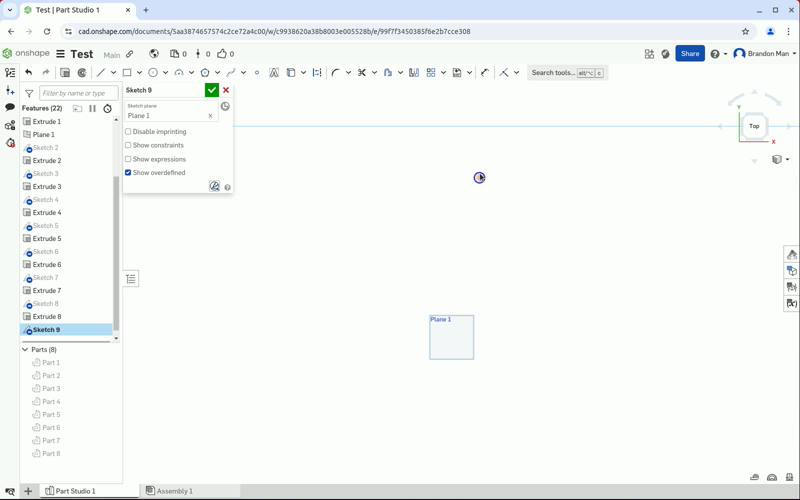
scroll(6)
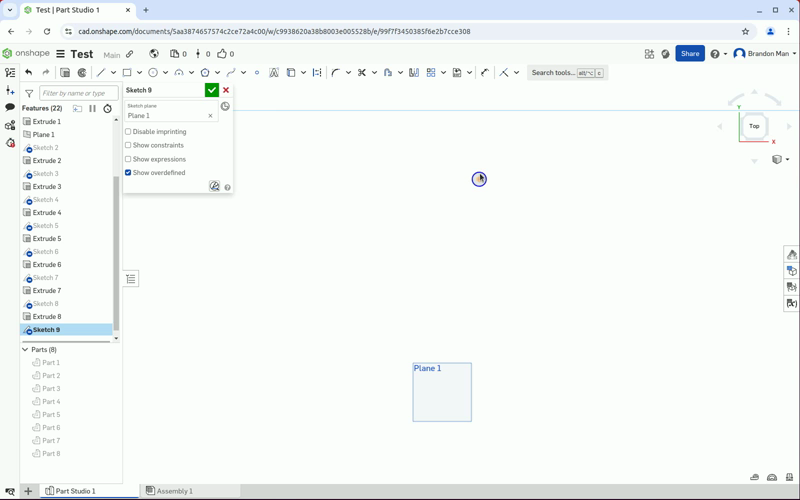
scroll(6)
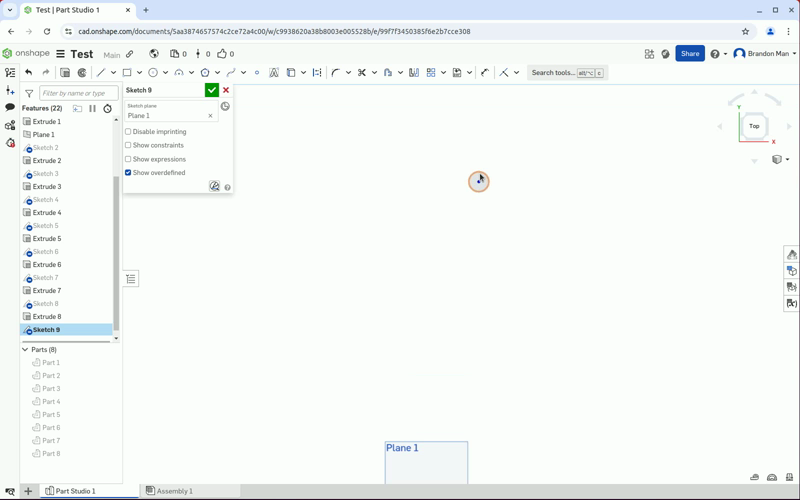
scroll(6)
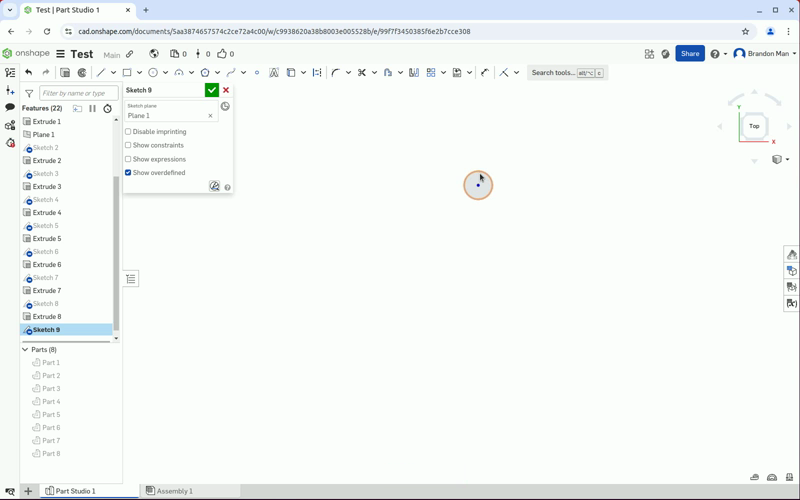
scroll(6)
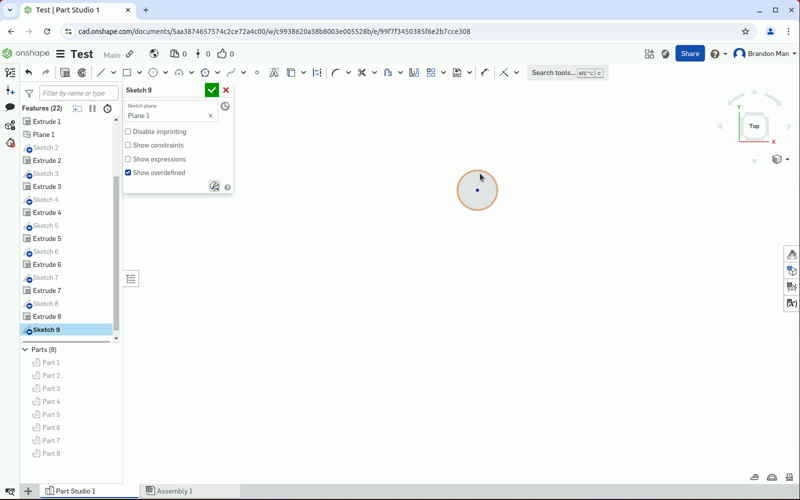
scroll(6)
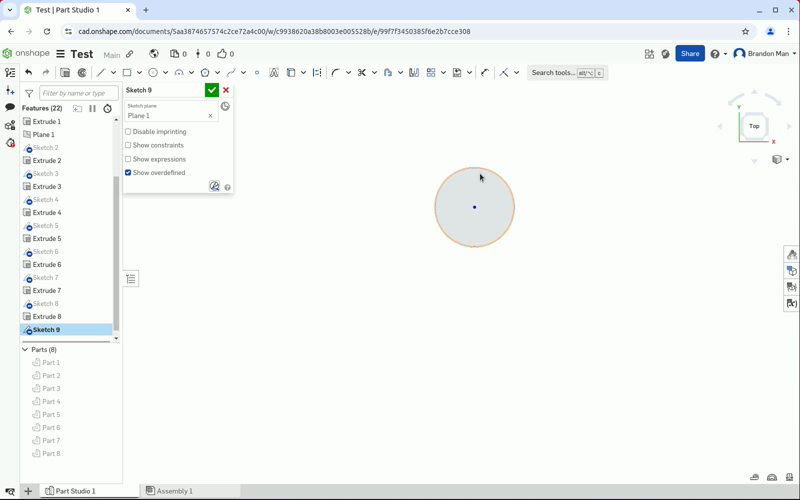
click(480, 173)
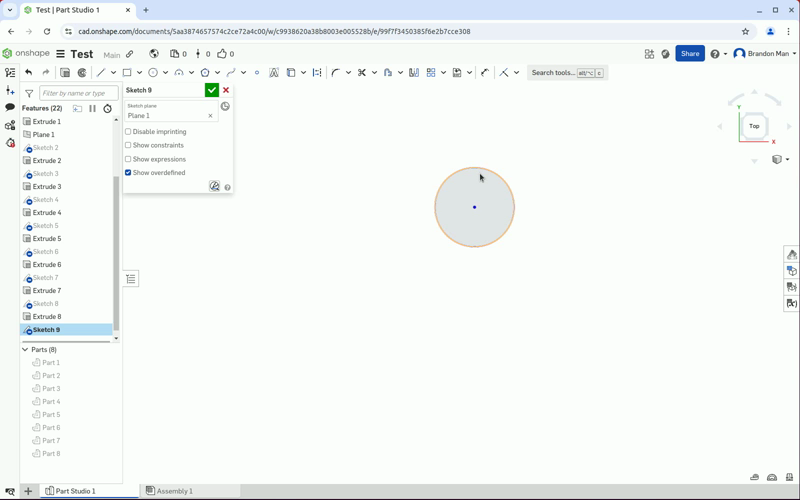
scroll(-6)
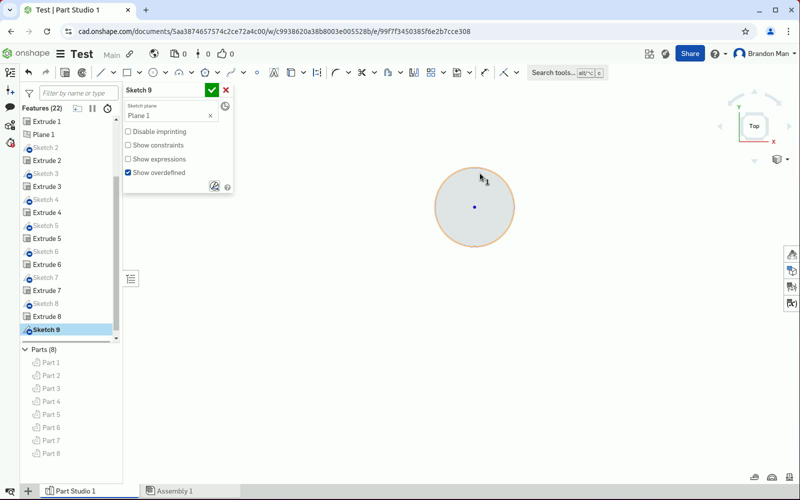
scroll(-6)
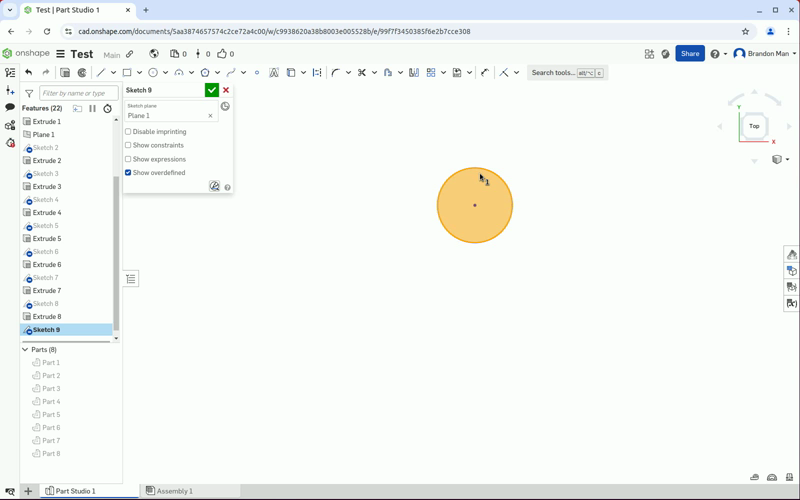
scroll(-6)
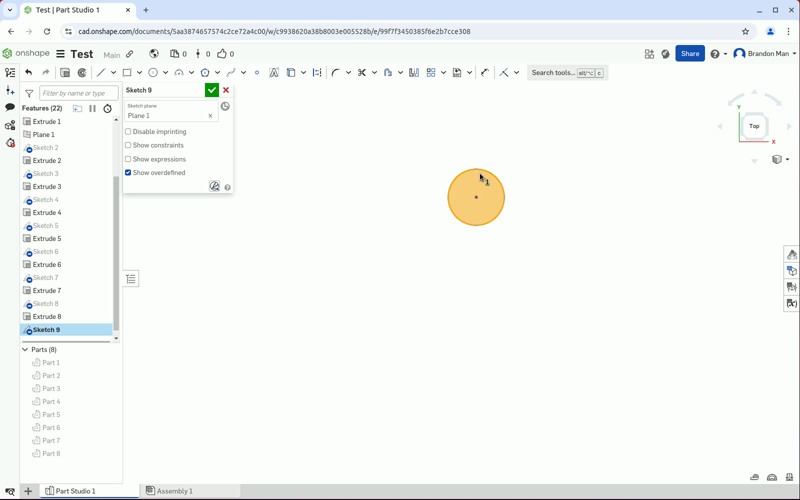
scroll(-6)
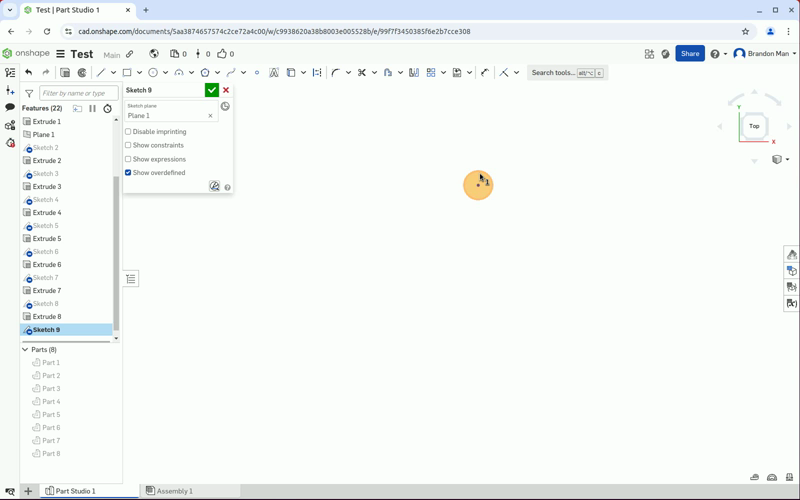
scroll(-6)
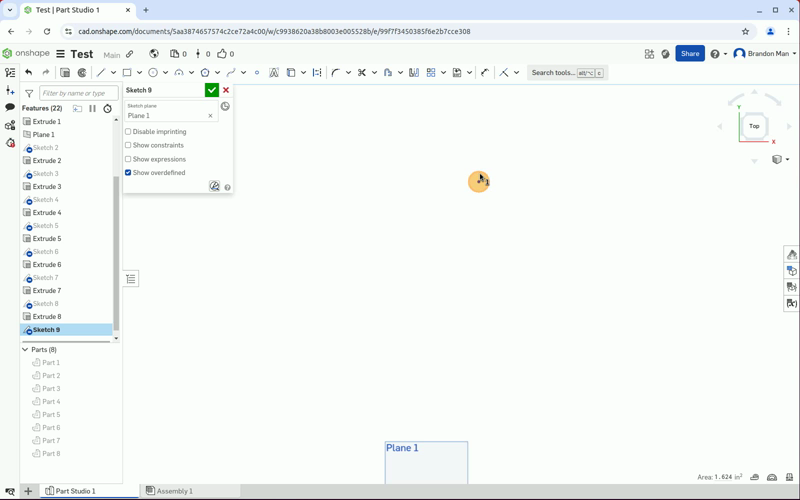
scroll(-6)
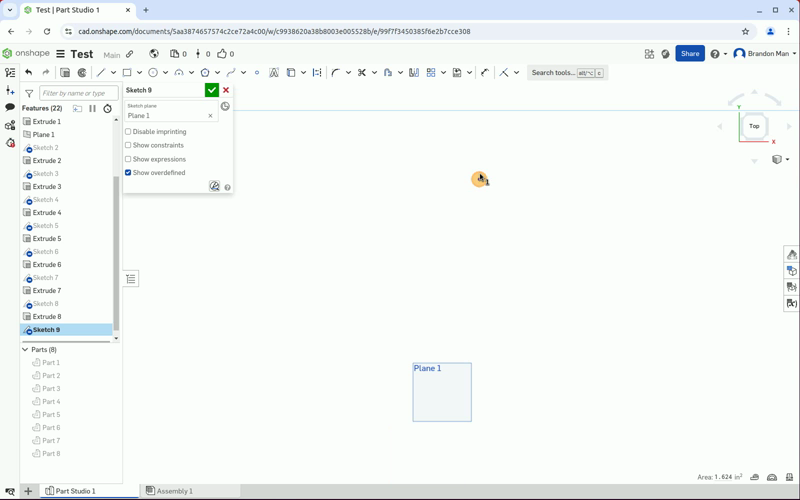
scroll(-6)
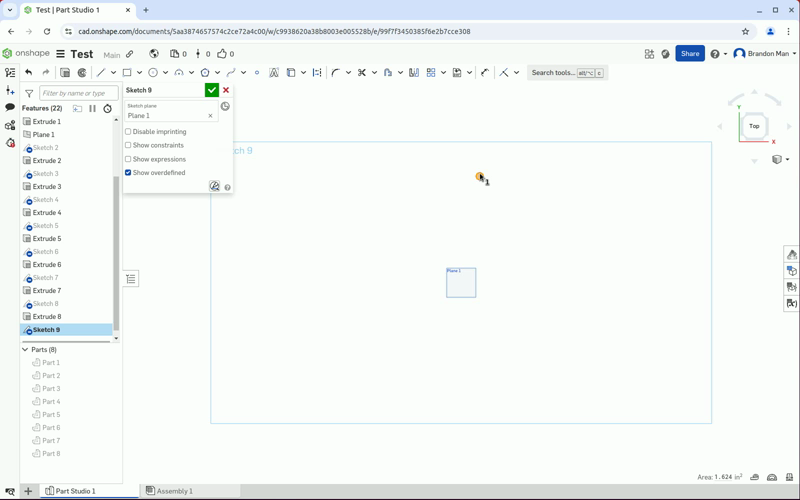
mouse_move(73, 352)
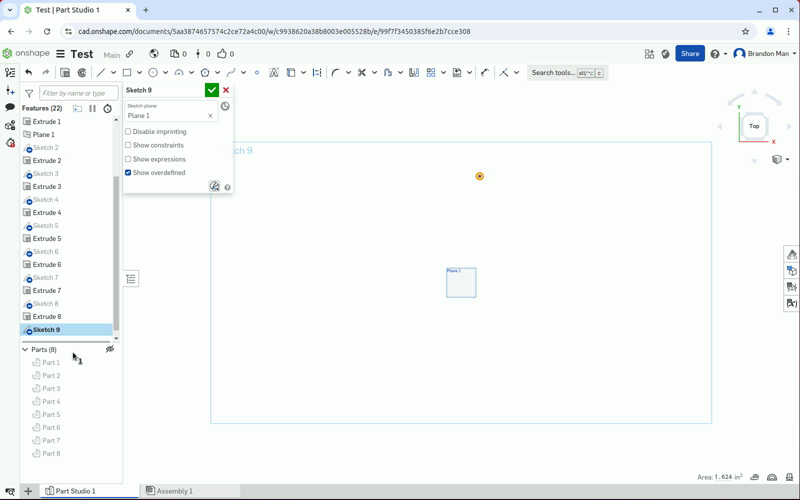
key(shift+y)
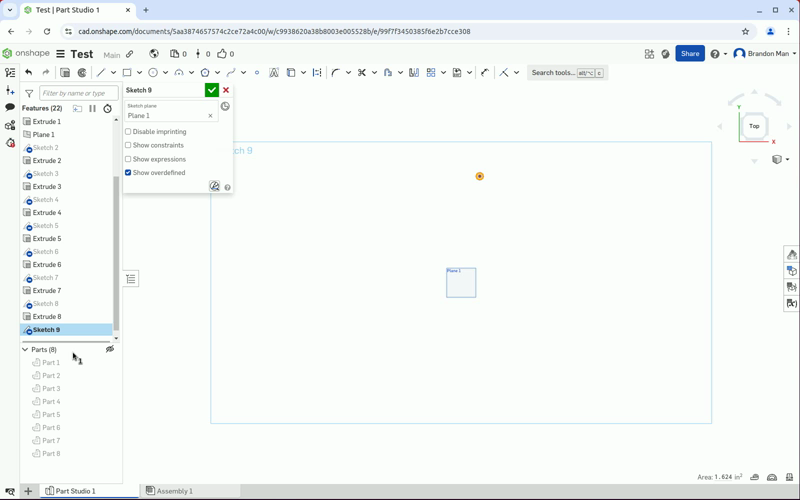
key(shift+e)
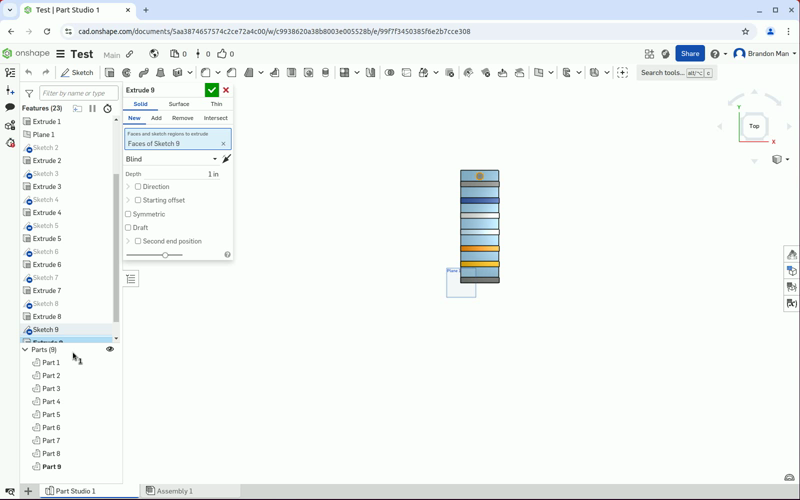
mouse_move(143, 106)
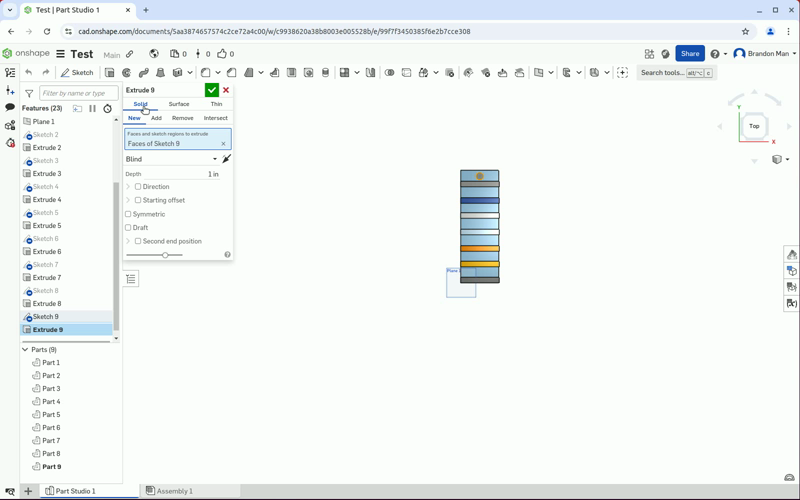
click(143, 106)
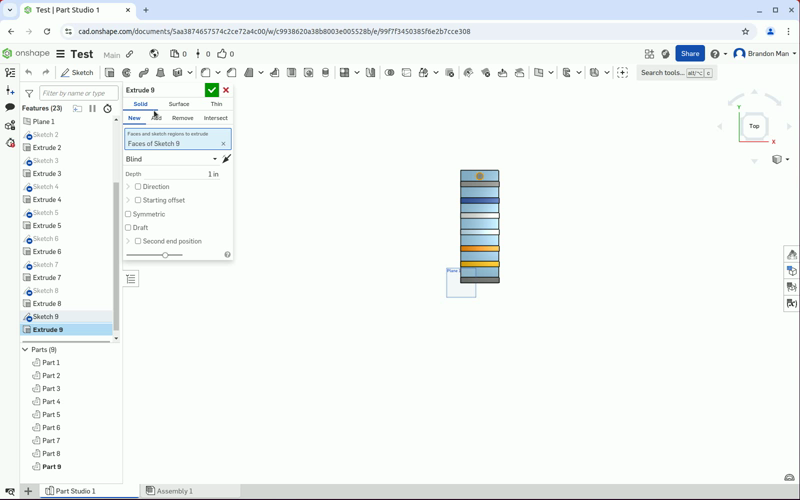
mouse_move(186, 120)
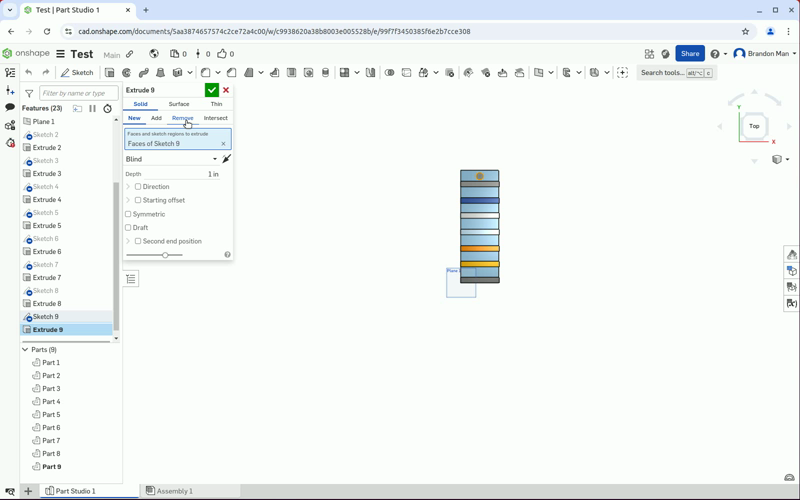
click(186, 120)
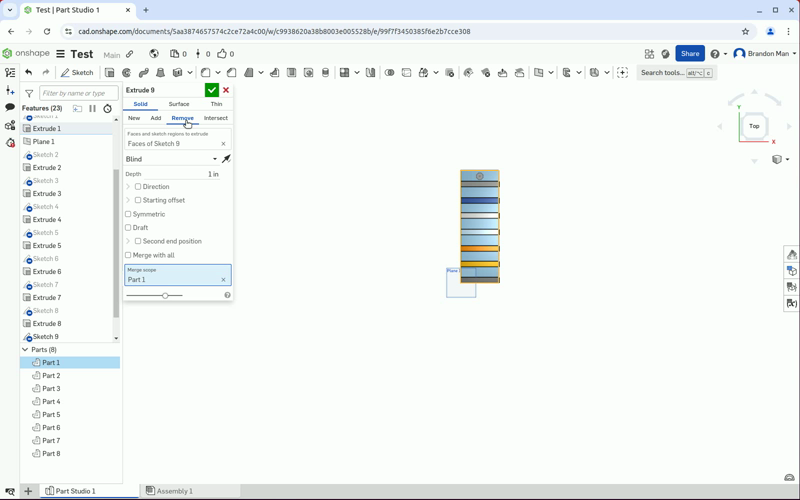
key(tab, 4)
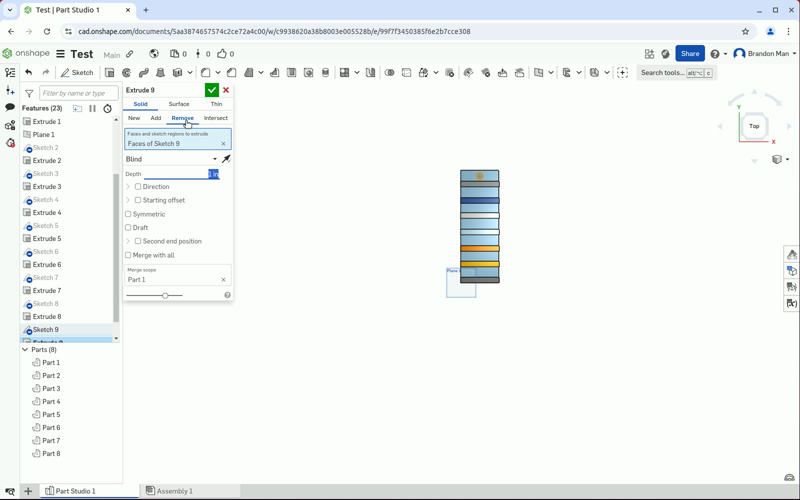
text(3.851)
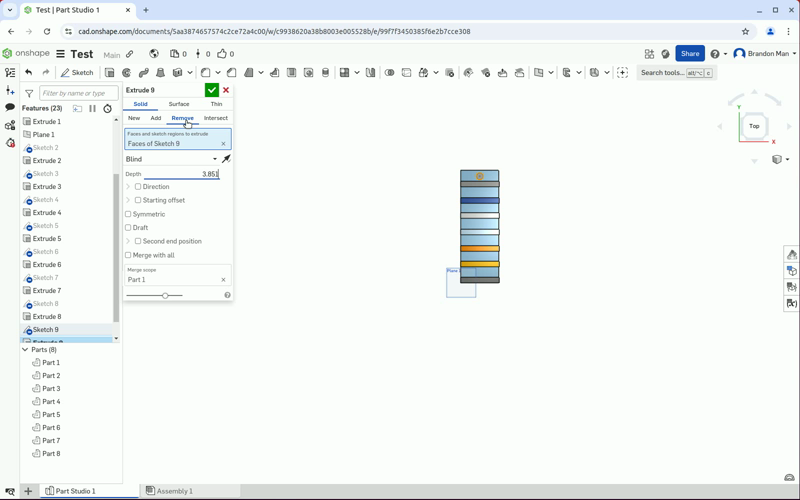
key(tab, 6)
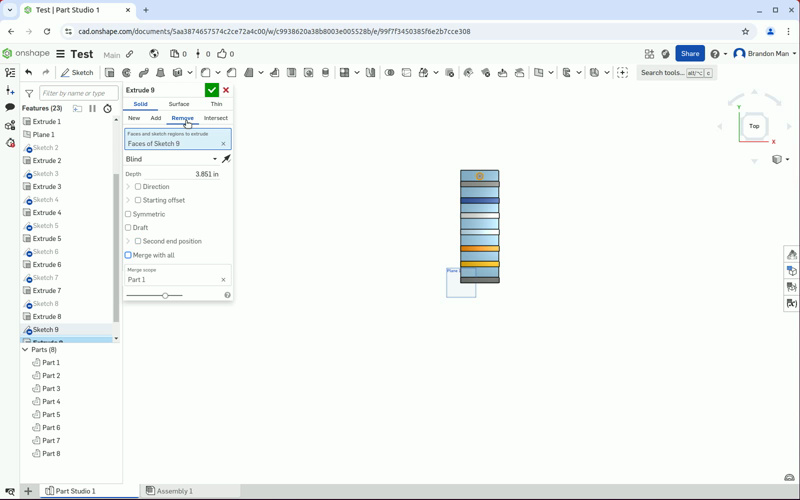
key(space)
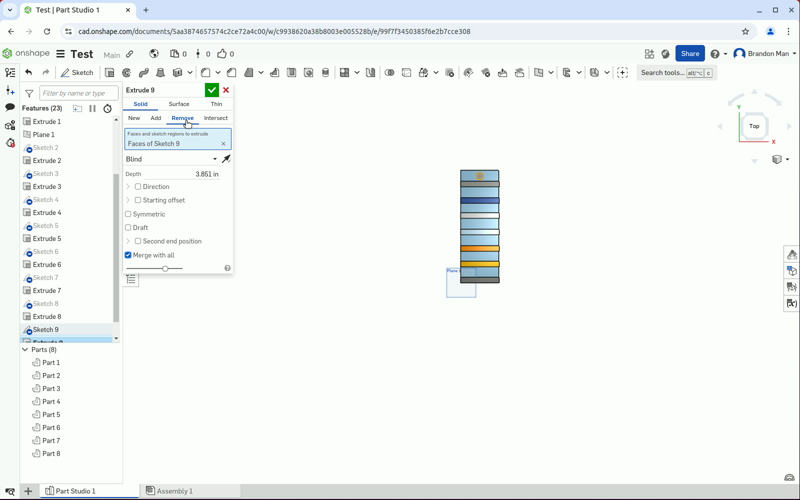
key(enter)
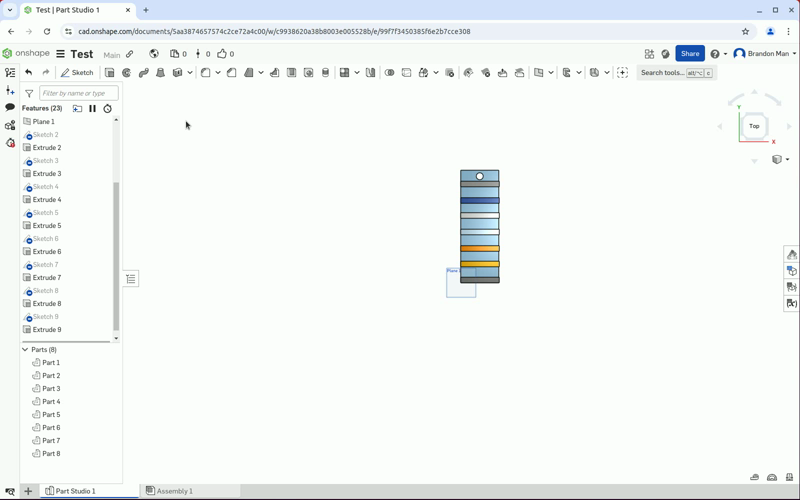
key(shift+h)
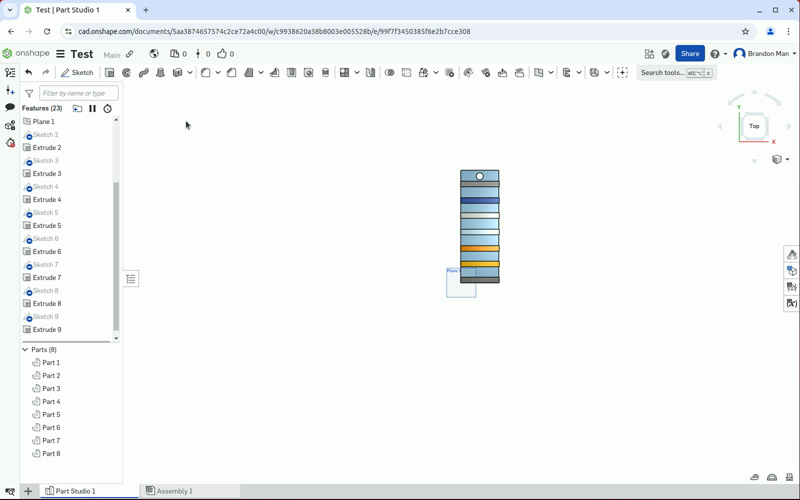
key(shift+h)
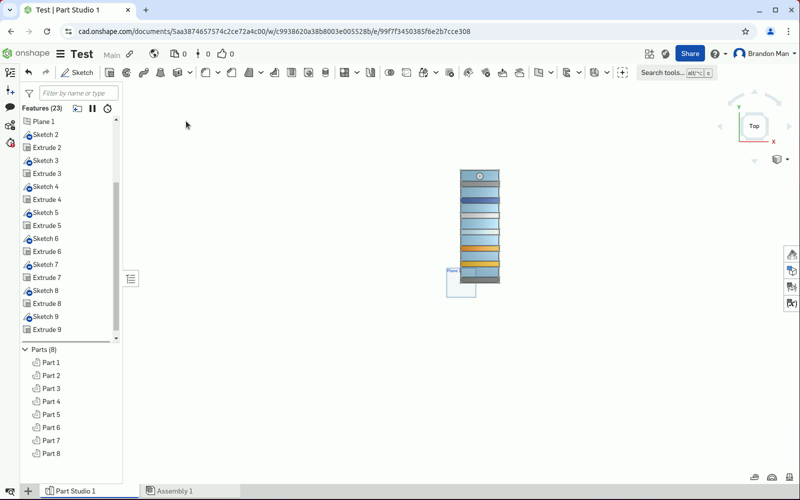
key(shift+7)
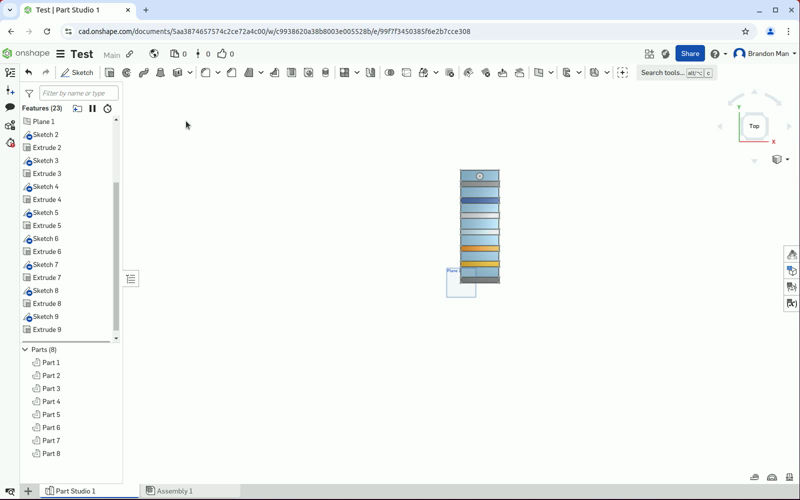
key(up, 3)
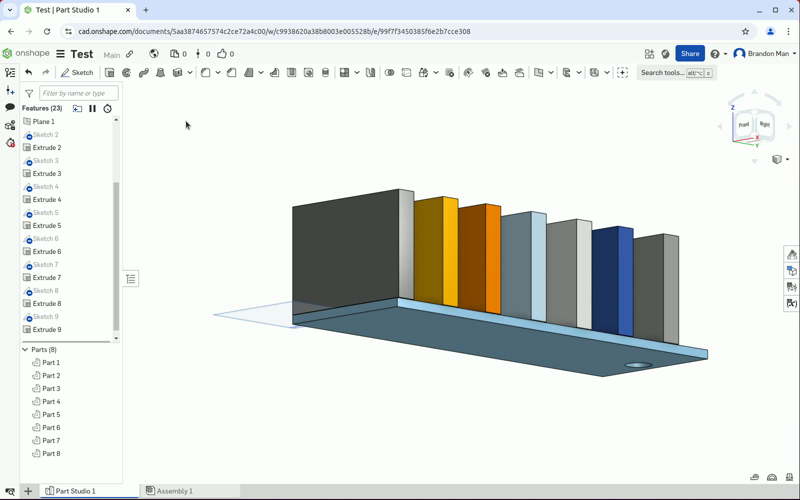
key(left, 3)
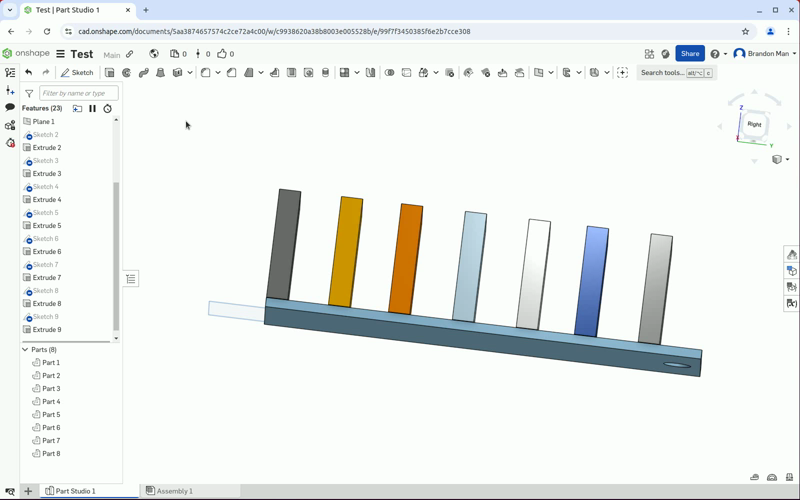
key(right, 3)
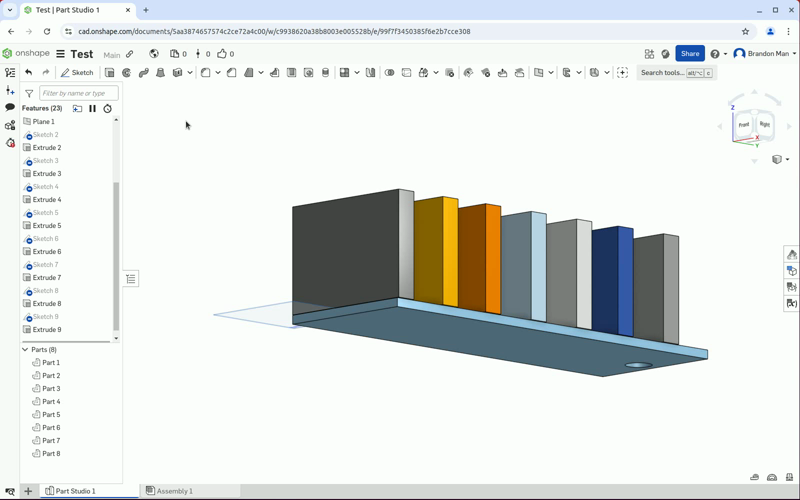
key(down, 3)
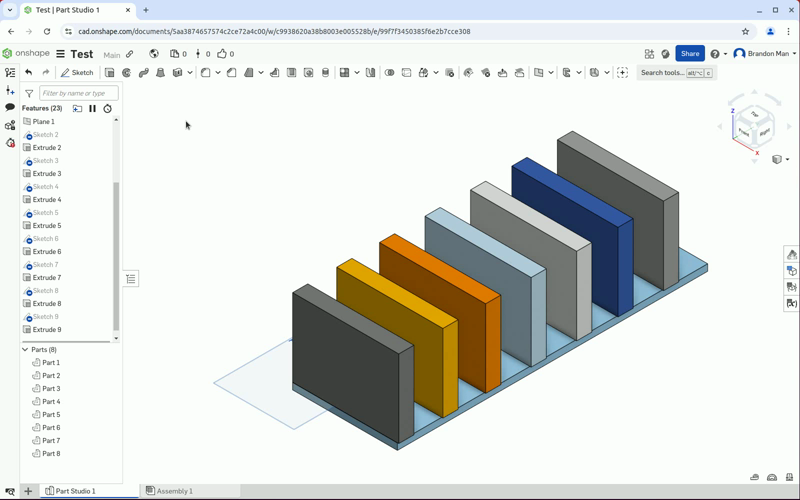
mouse_move(69, 98)
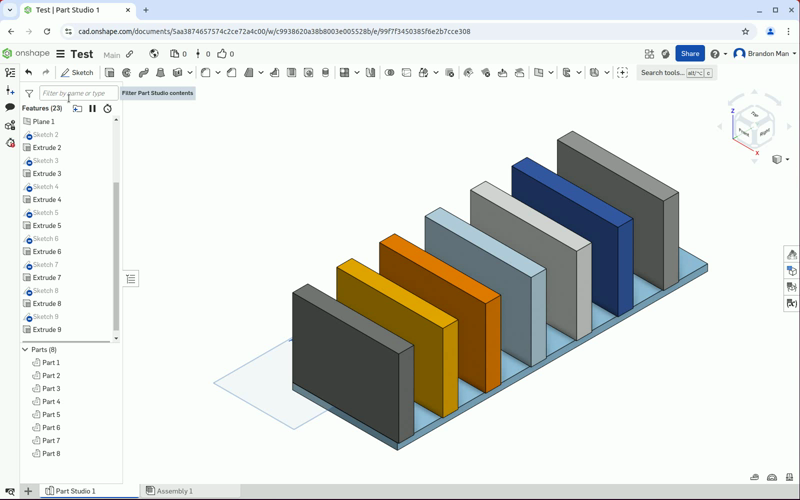
click(69, 98)